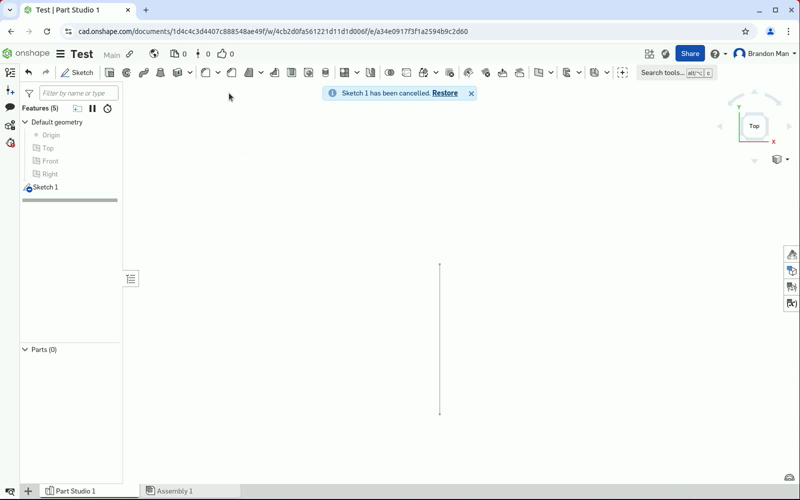
key(shift+h)
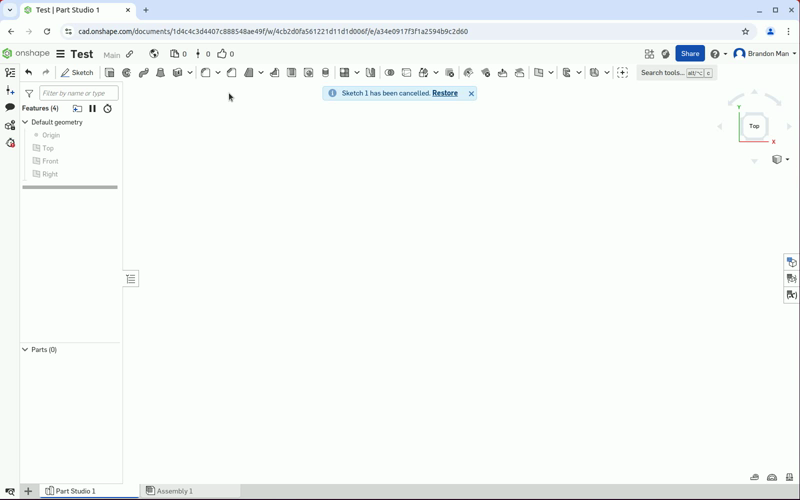
mouse_move(73, 352)
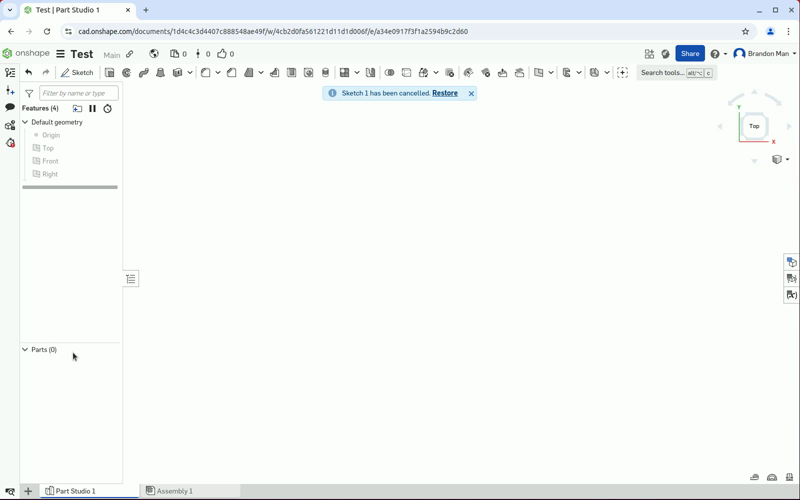
key(y)
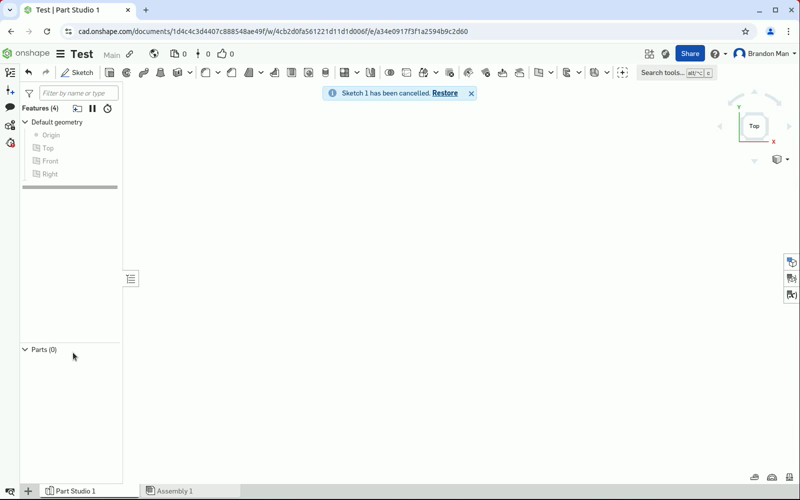
key(shift+p)
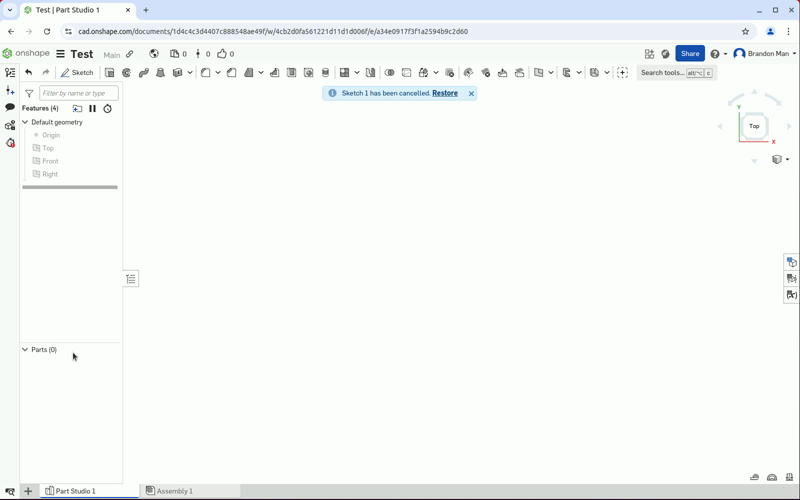
key(space)
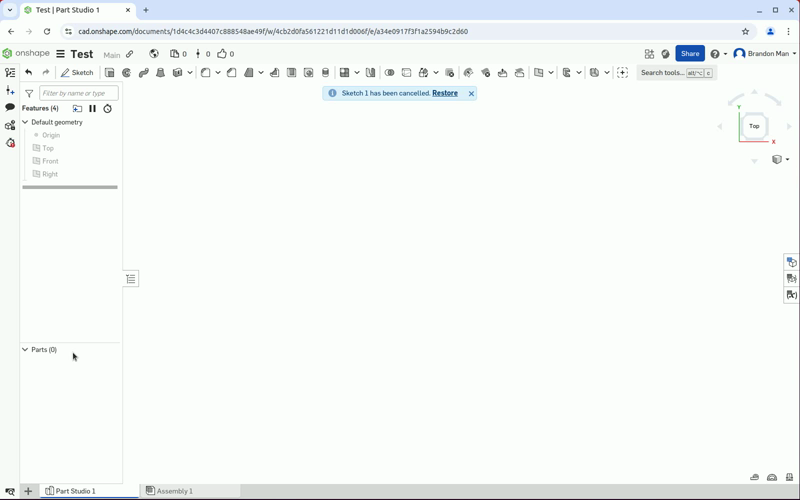
key_down(shift)
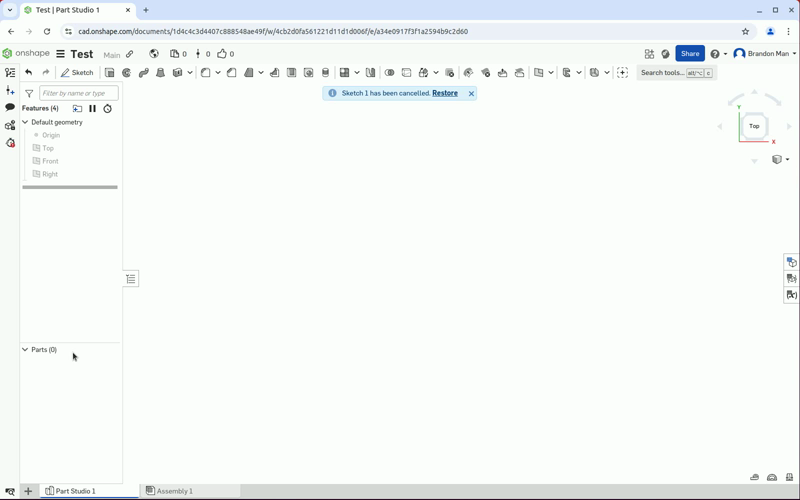
key(up)
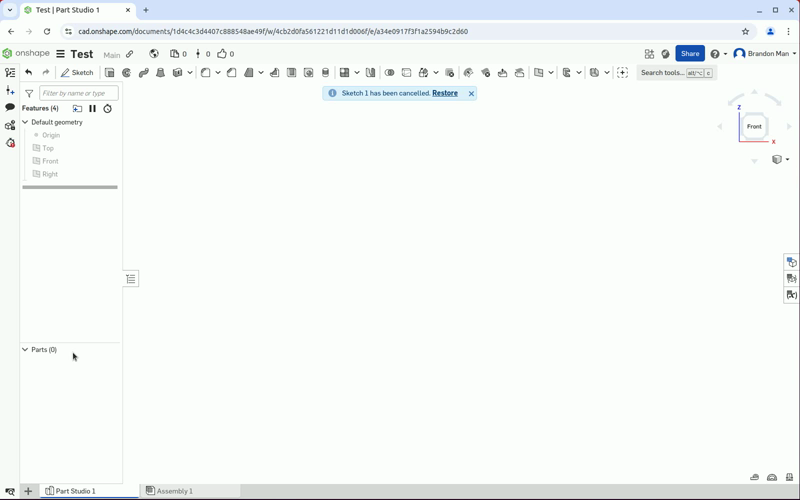
key_up(shift)
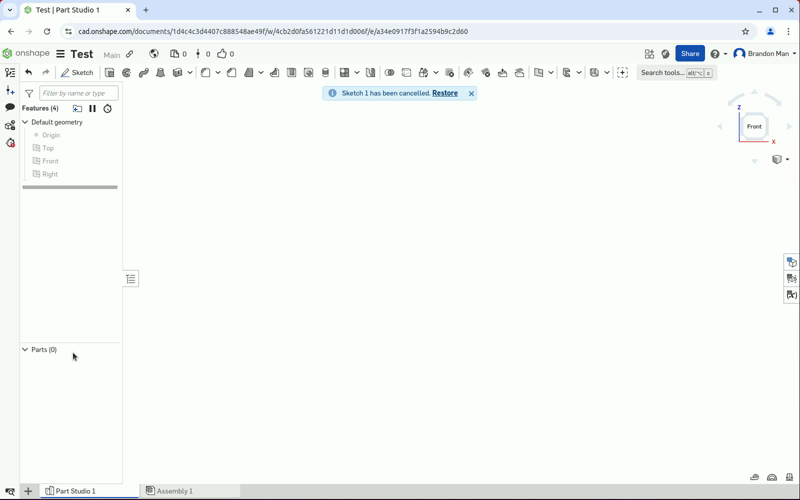
mouse_move(73, 352)
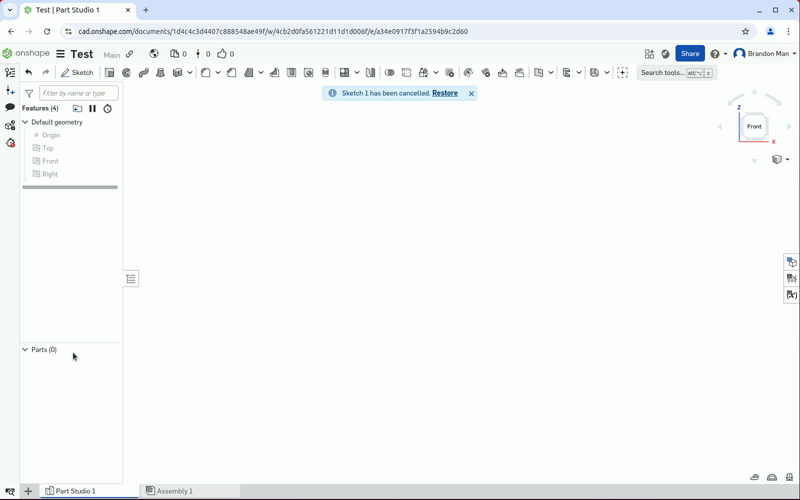
key(shift+y)
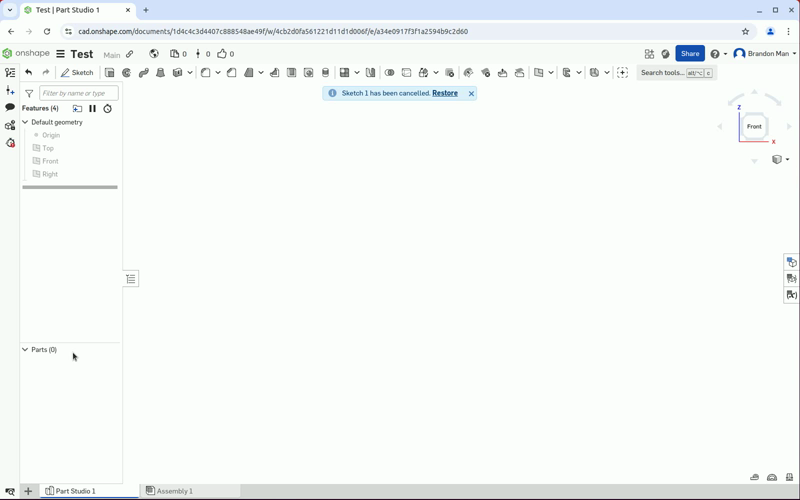
key(shift+s)
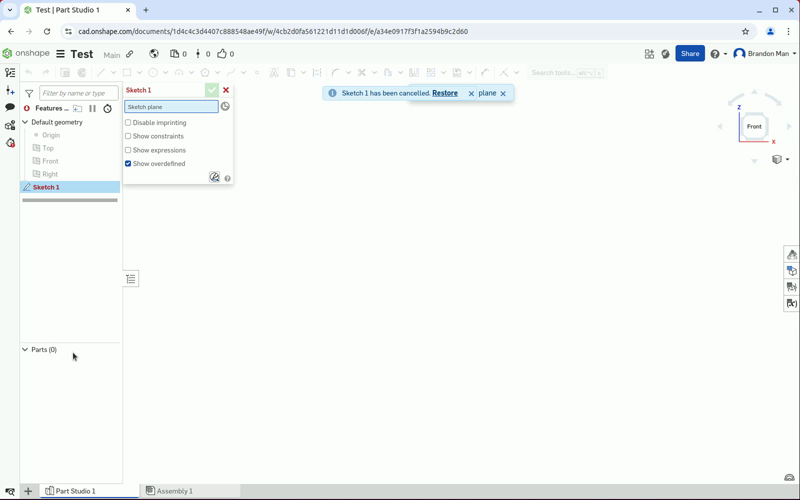
mouse_move(73, 163)
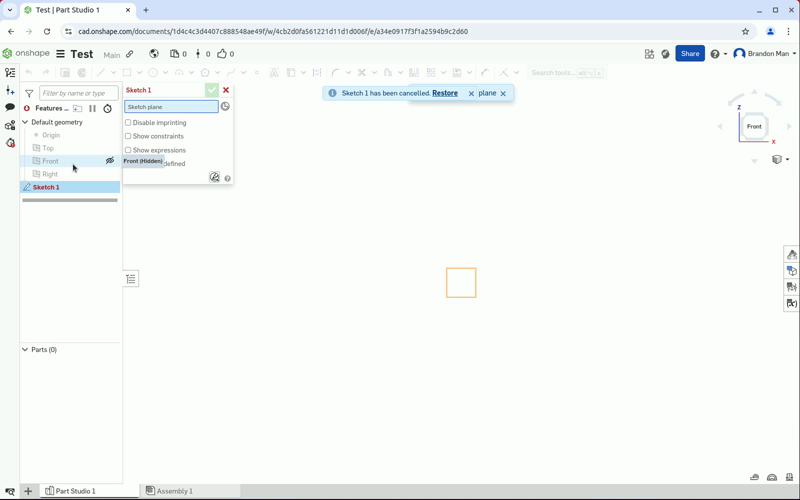
click(73, 163)
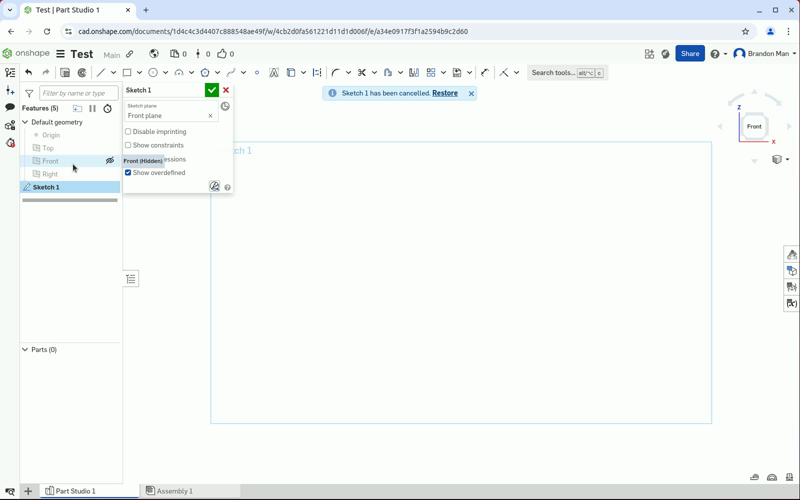
mouse_move(73, 352)
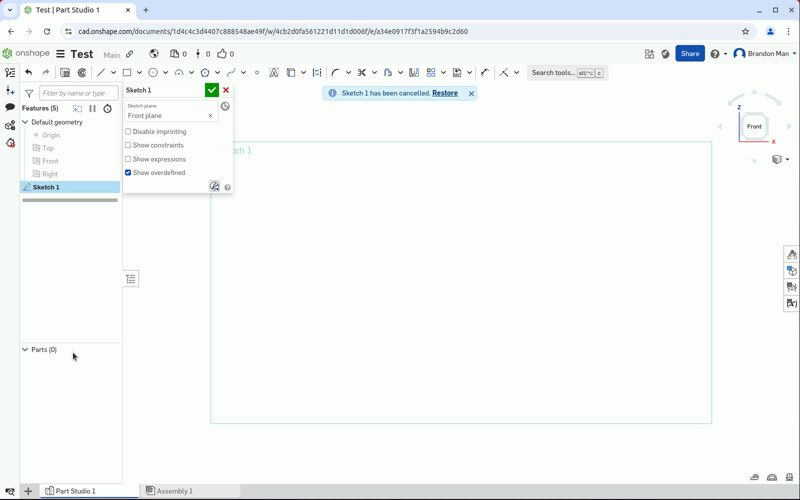
key(y)
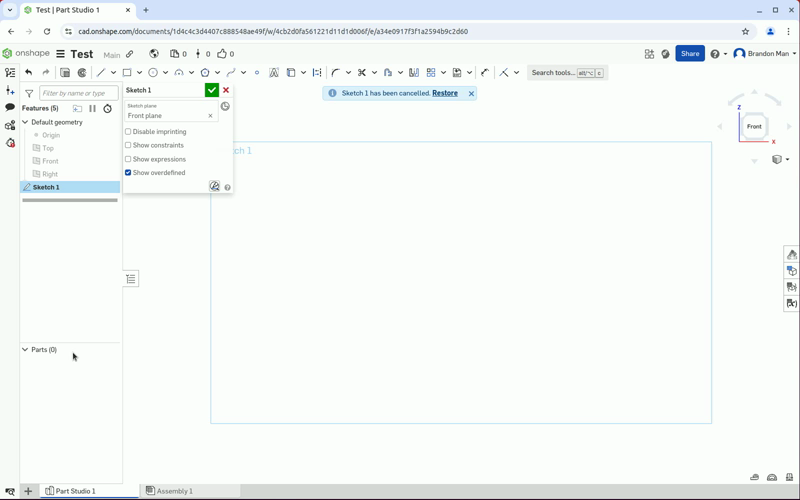
key(l)
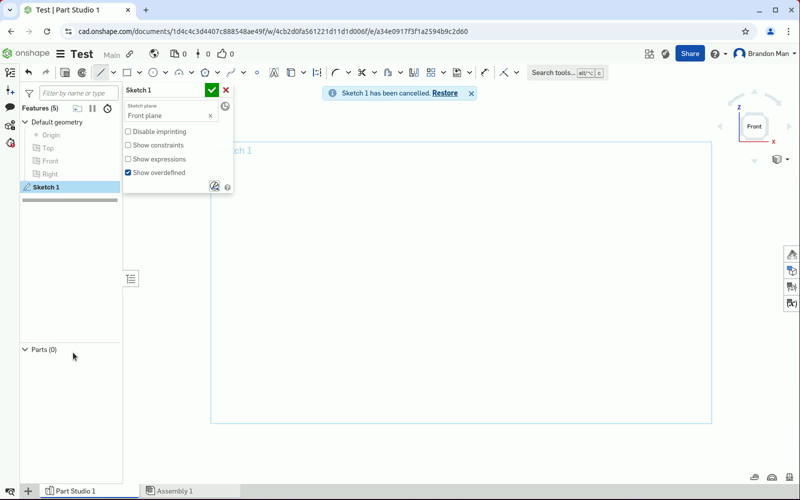
key_down(shift)
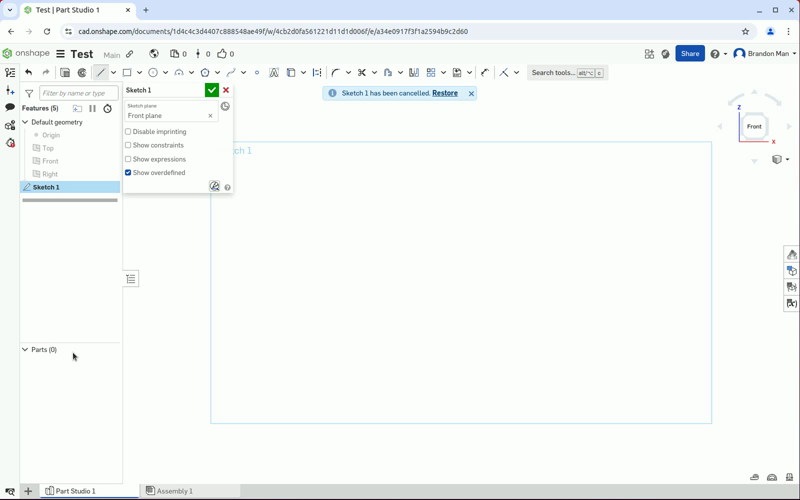
mouse_move(460, 352)
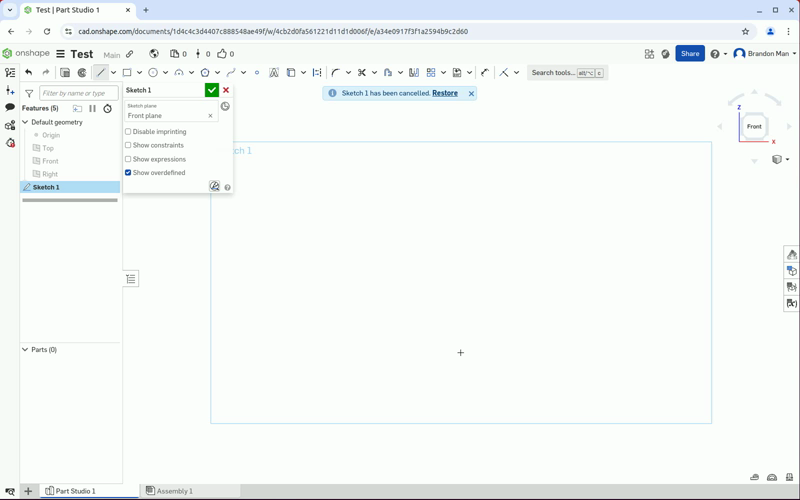
click(460, 352)
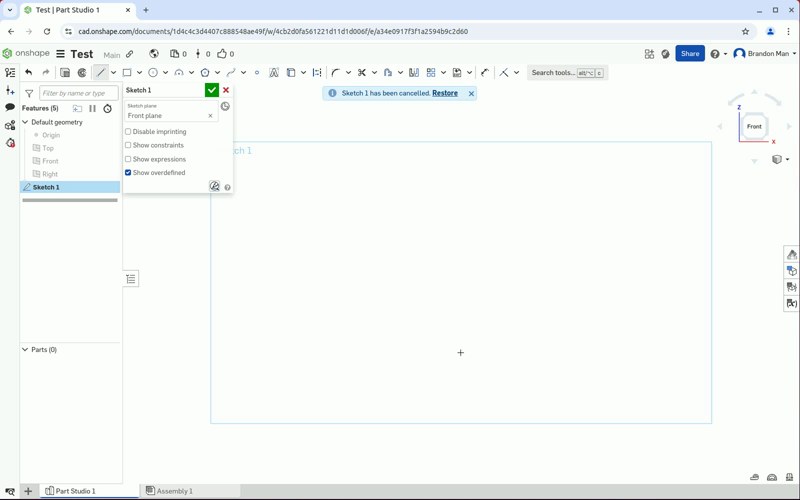
key_up(shift)
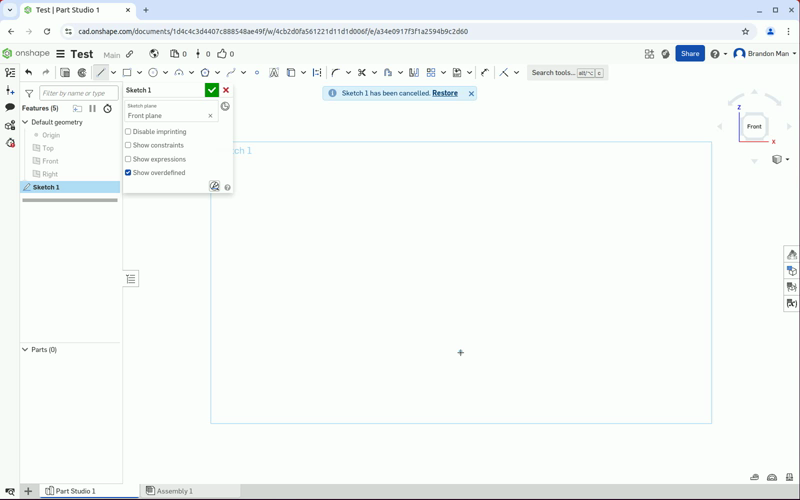
key_down(shift)
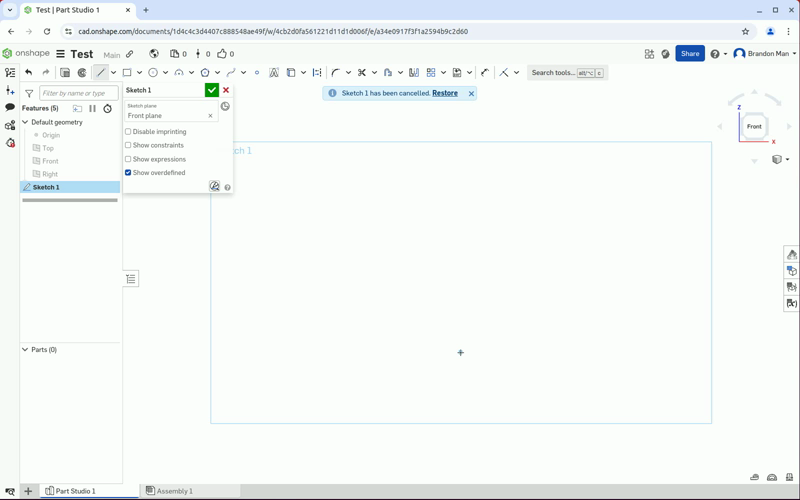
mouse_move(573, 352)
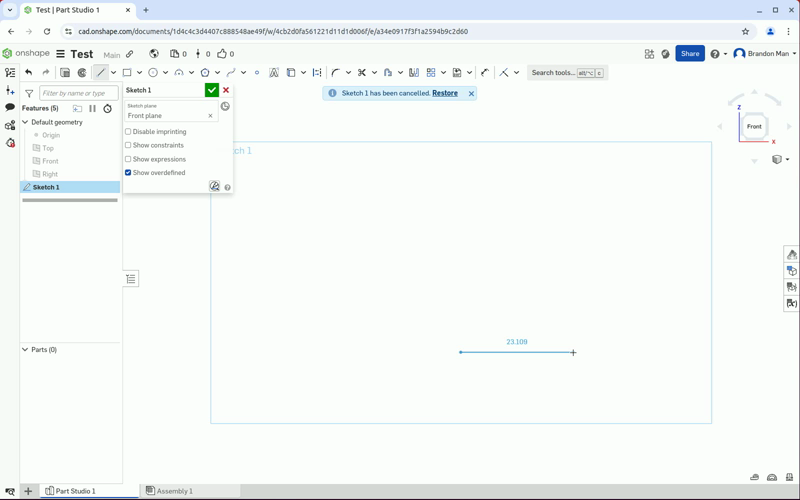
click(573, 352)
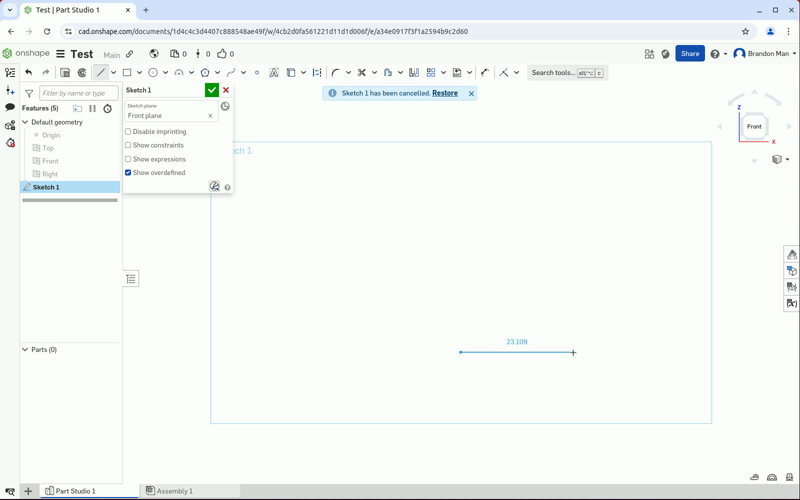
key_up(shift)
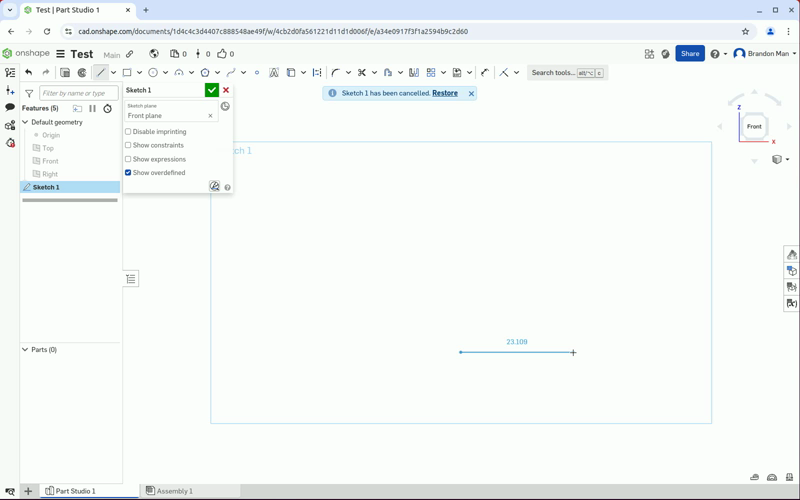
key_down(shift)
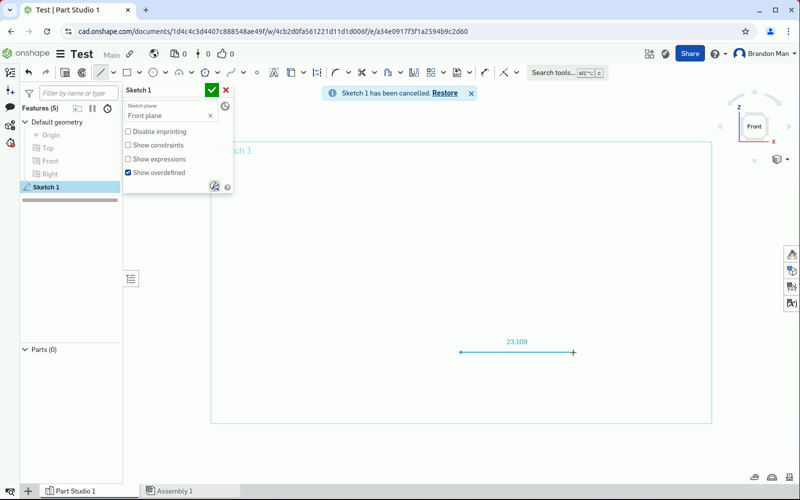
mouse_move(573, 283)
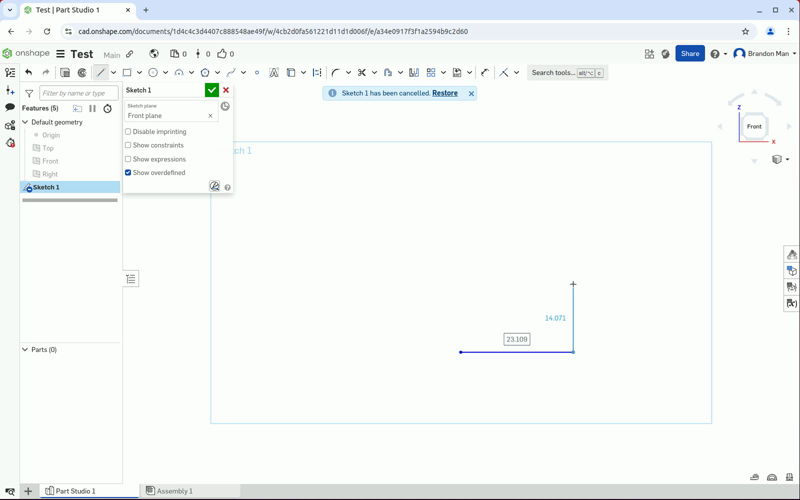
click(573, 283)
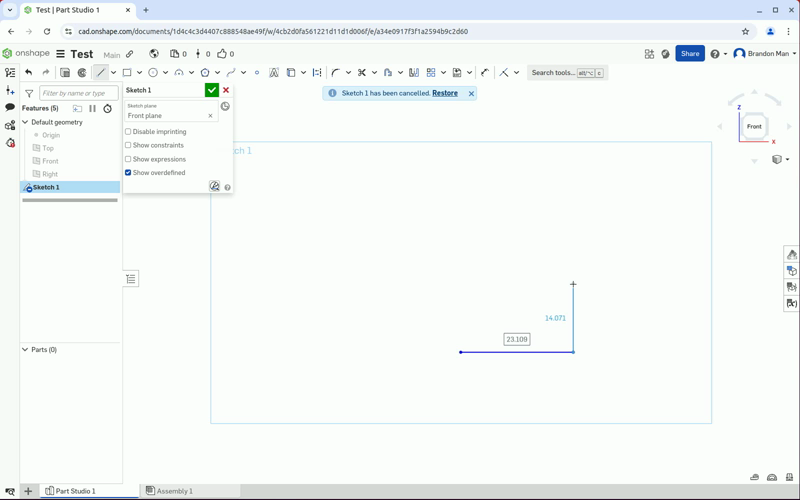
key_up(shift)
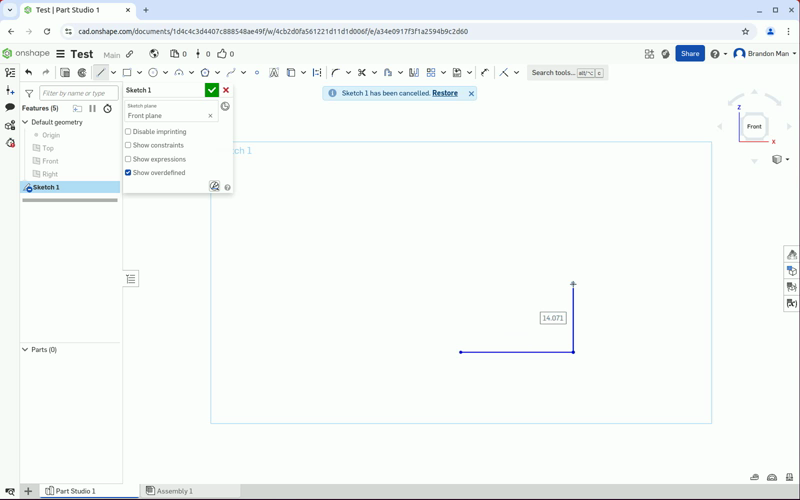
key_down(shift)
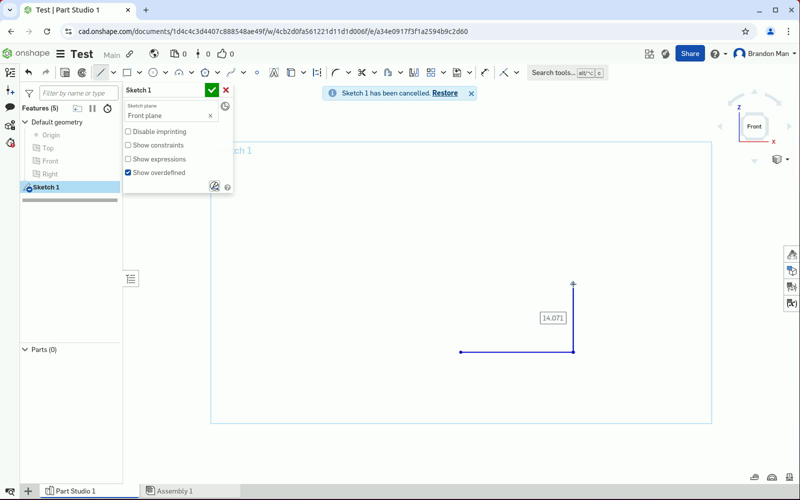
mouse_move(460, 283)
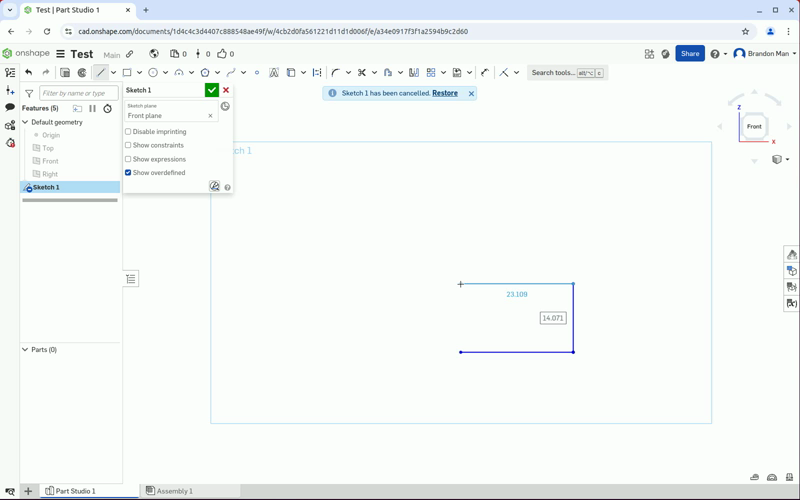
click(460, 283)
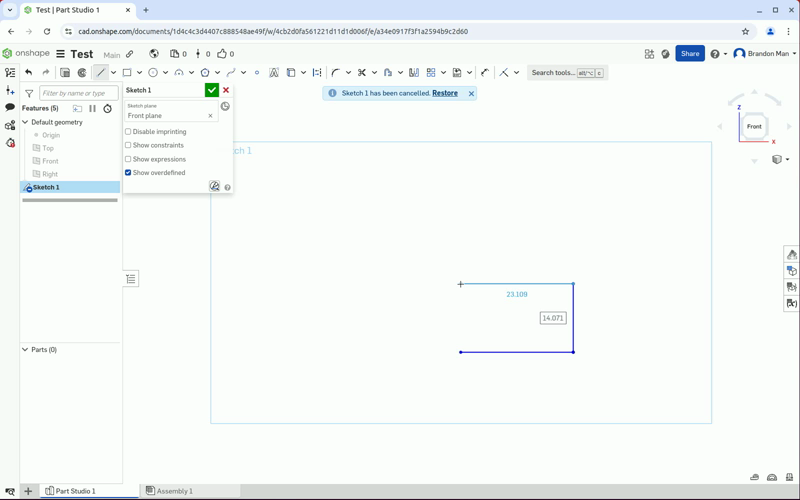
key_up(shift)
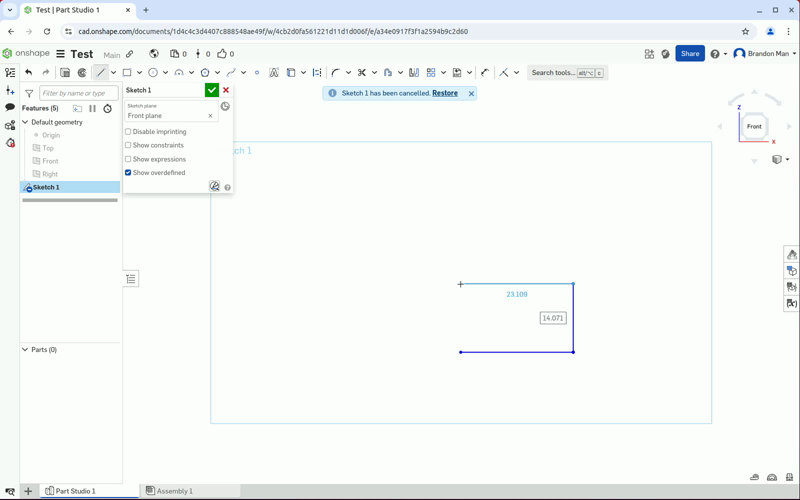
key_down(shift)
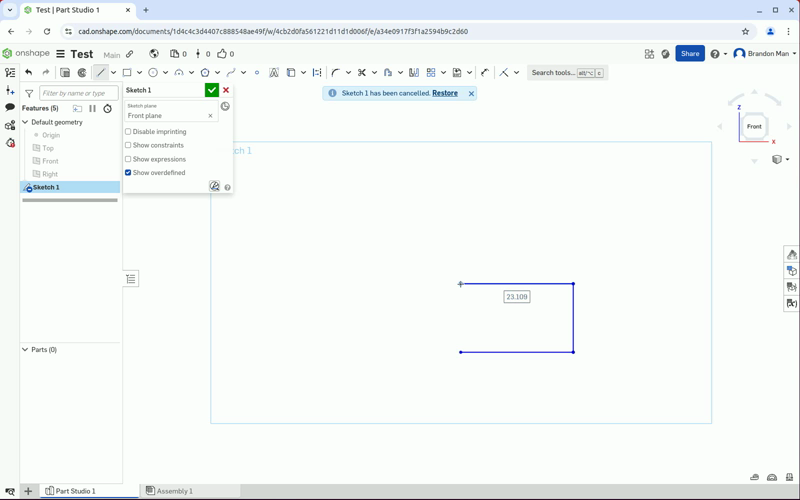
mouse_move(460, 352)
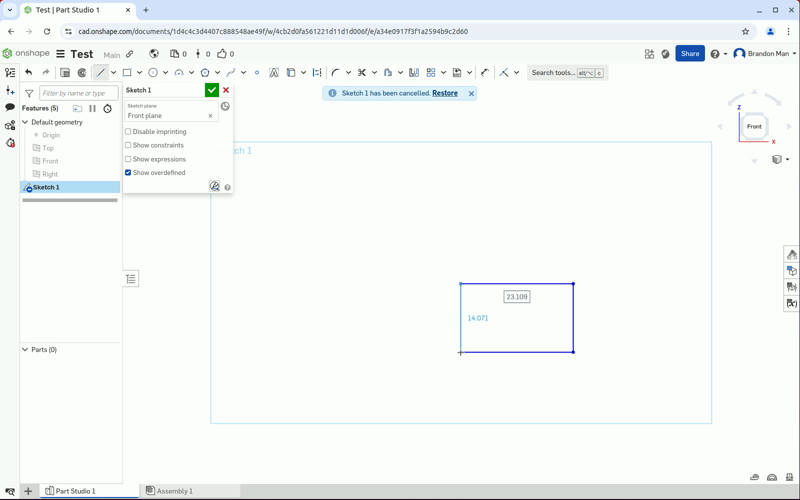
key_up(shift)
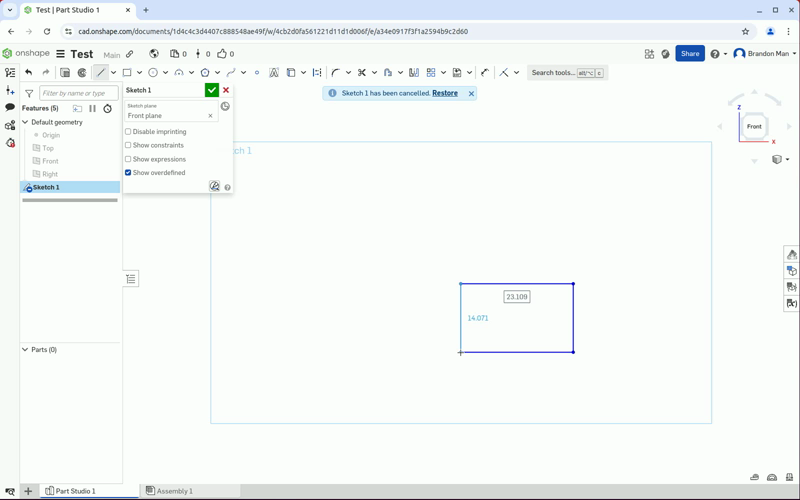
click(460, 352)
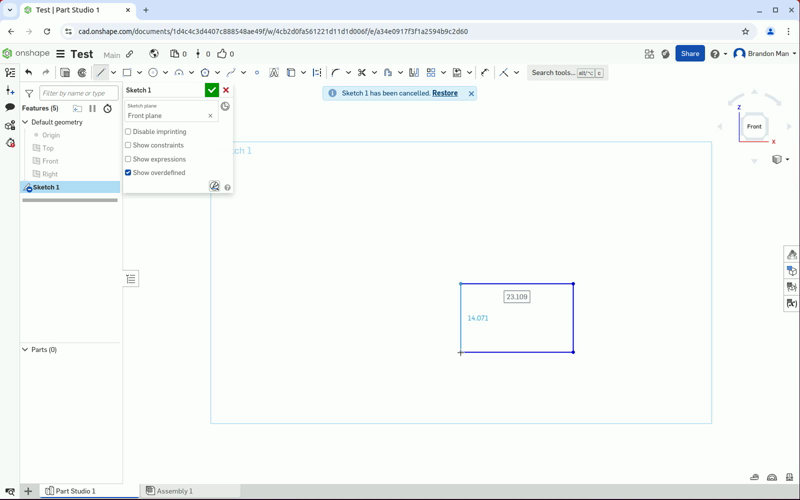
key(esc)
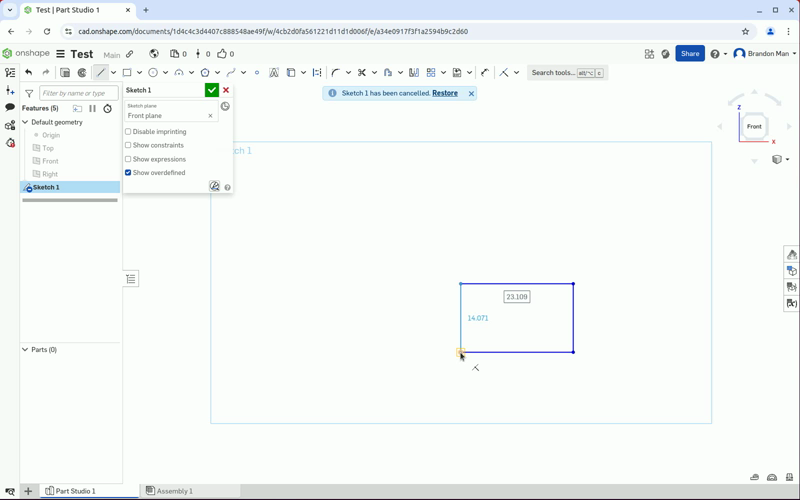
mouse_move(479, 294)
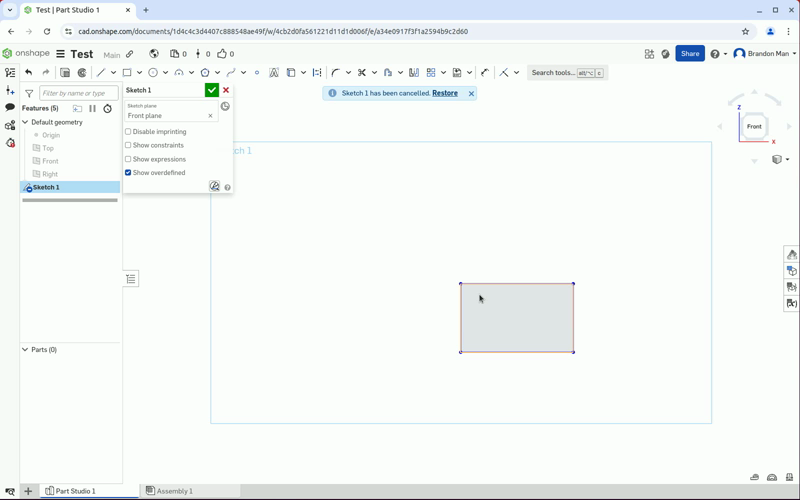
click(479, 294)
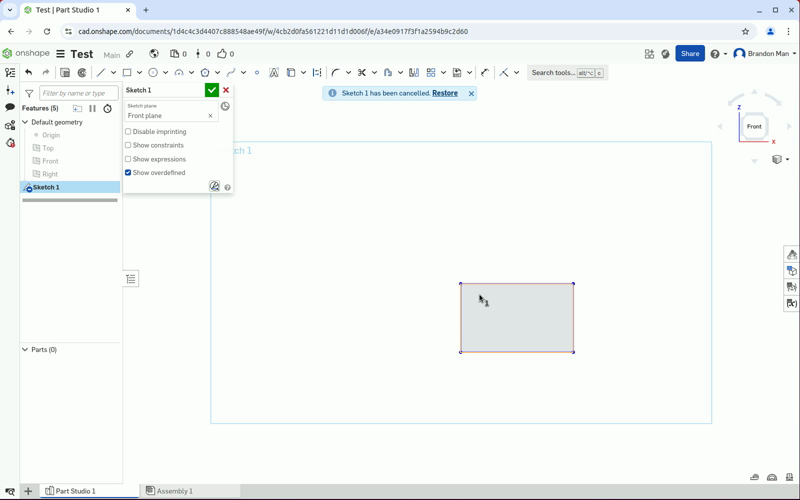
mouse_move(73, 352)
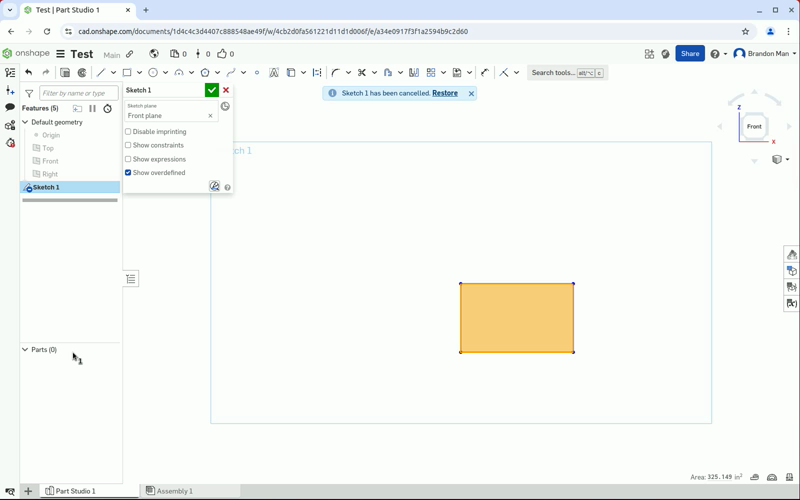
key(shift+y)
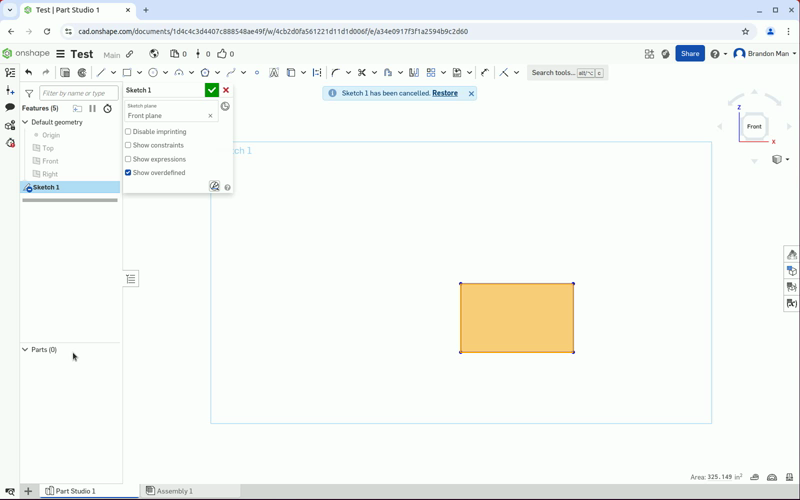
key(shift+e)
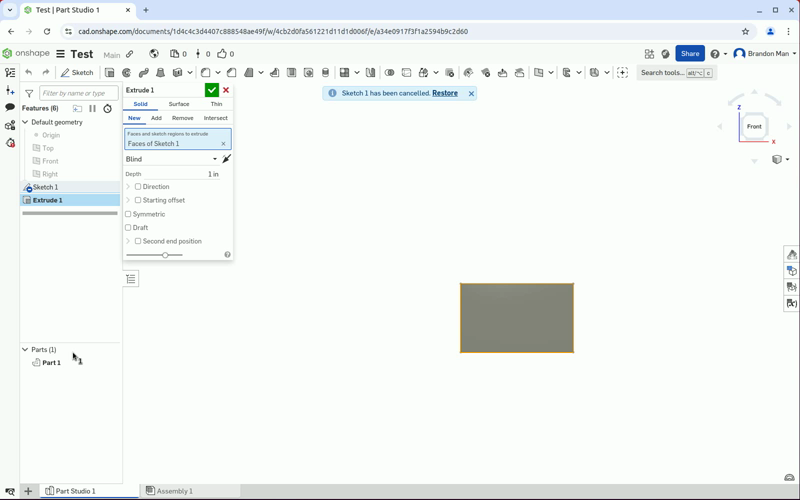
mouse_move(143, 106)
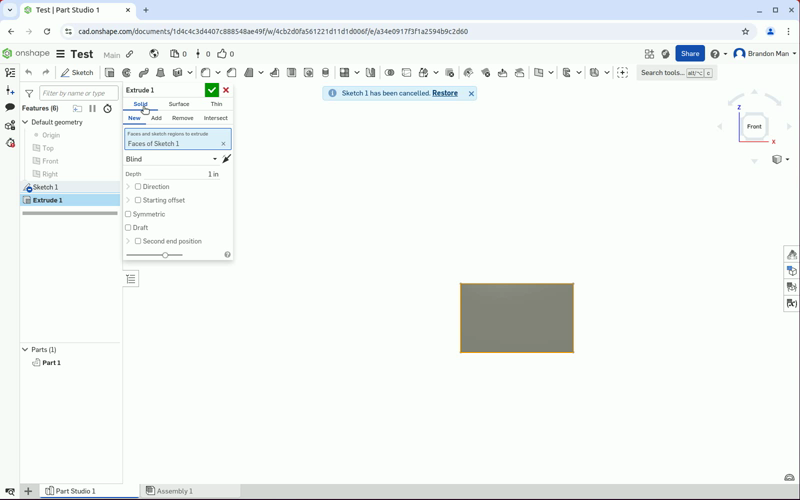
click(143, 106)
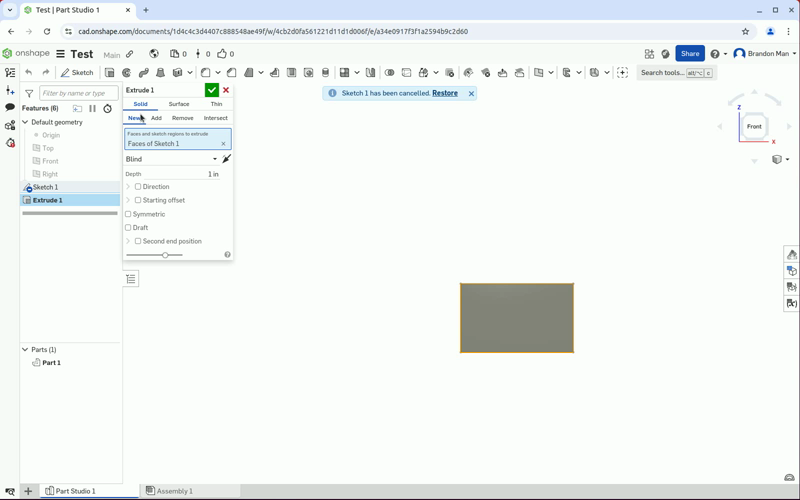
mouse_move(137, 120)
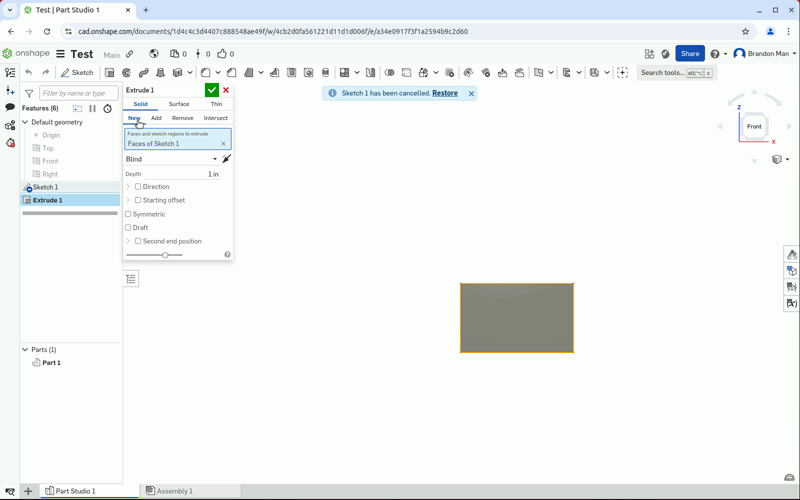
click(137, 120)
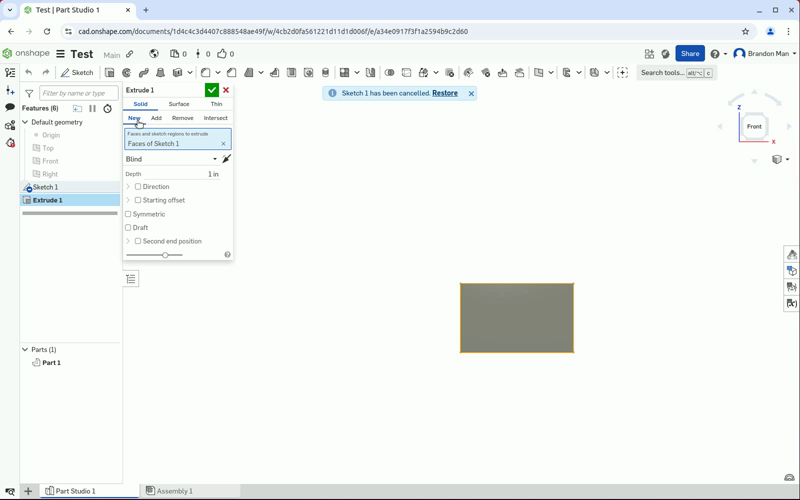
key(tab, 4)
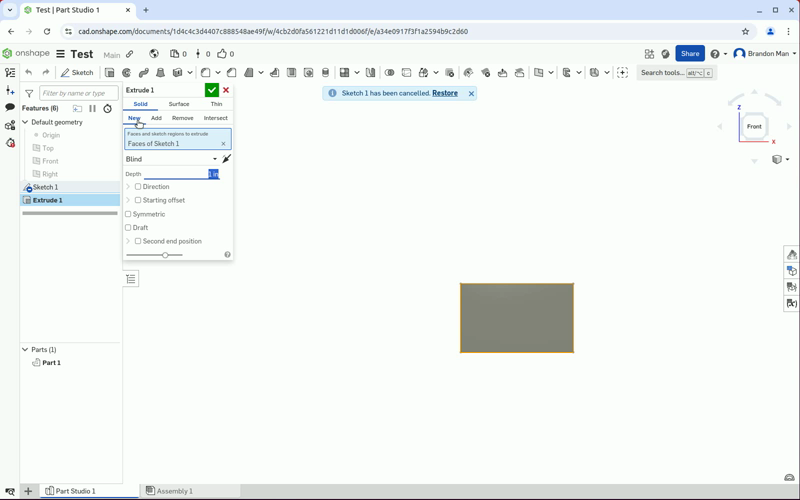
text(4.333)
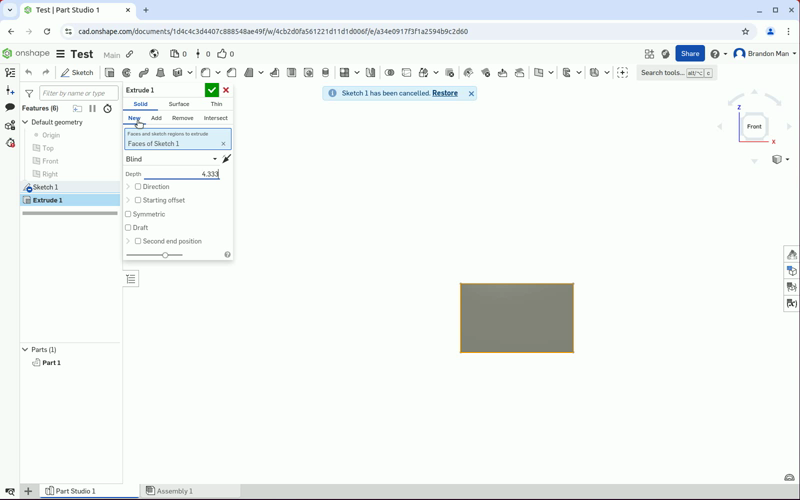
key(enter)
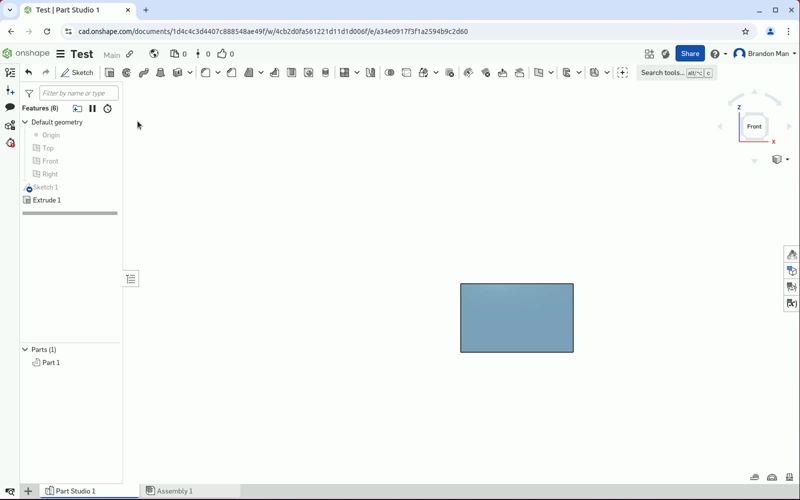
key(shift+h)
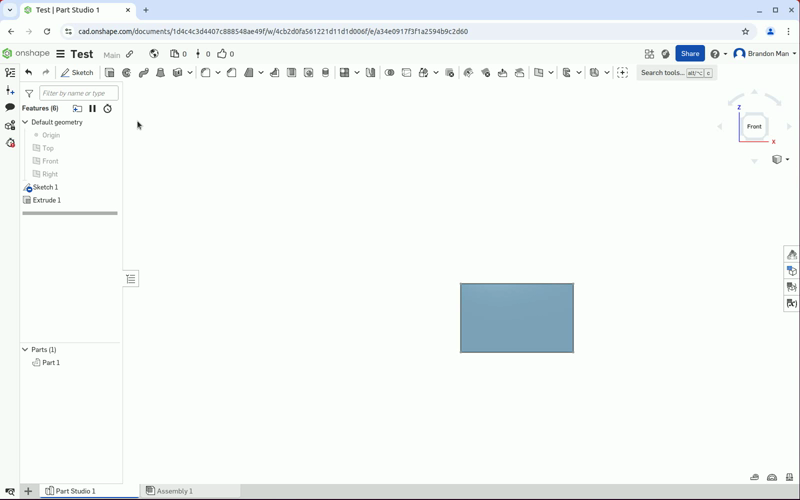
key(shift+h)
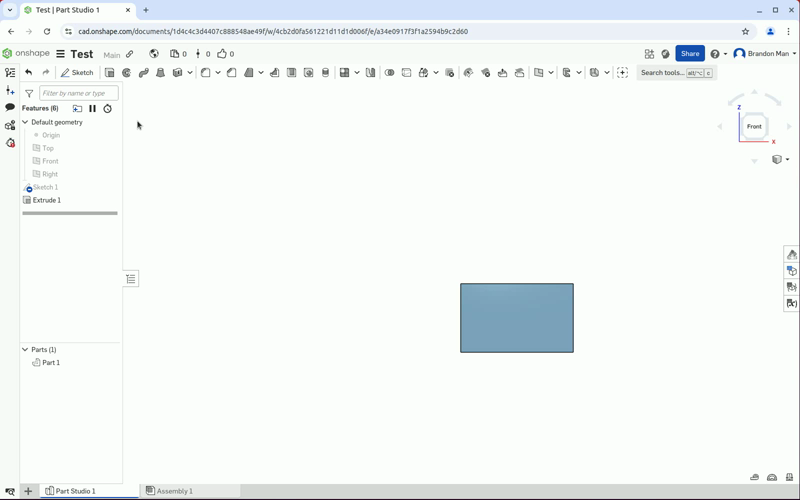
mouse_move(73, 189)
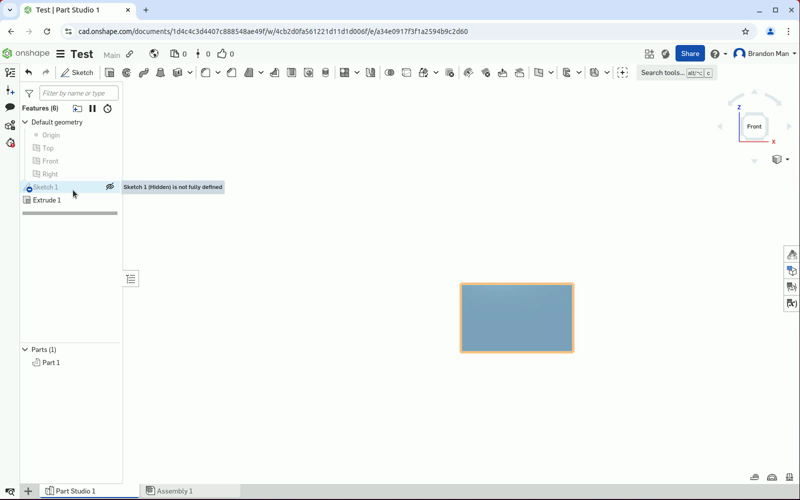
click(73, 189)
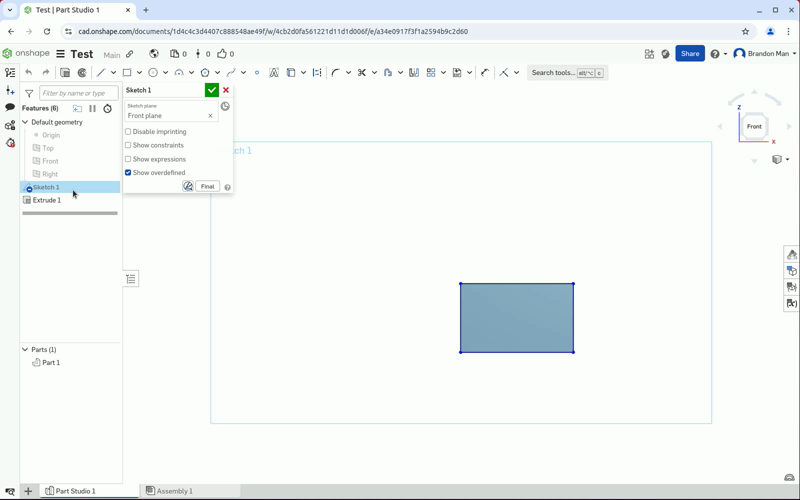
mouse_move(229, 92)
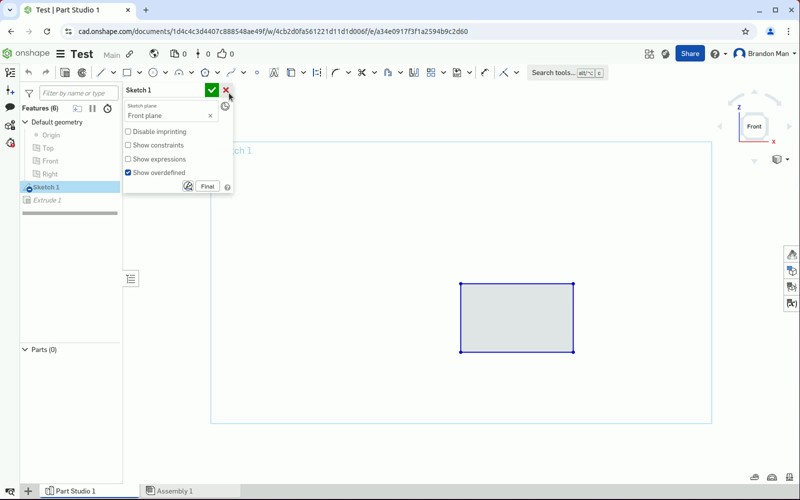
click(229, 92)
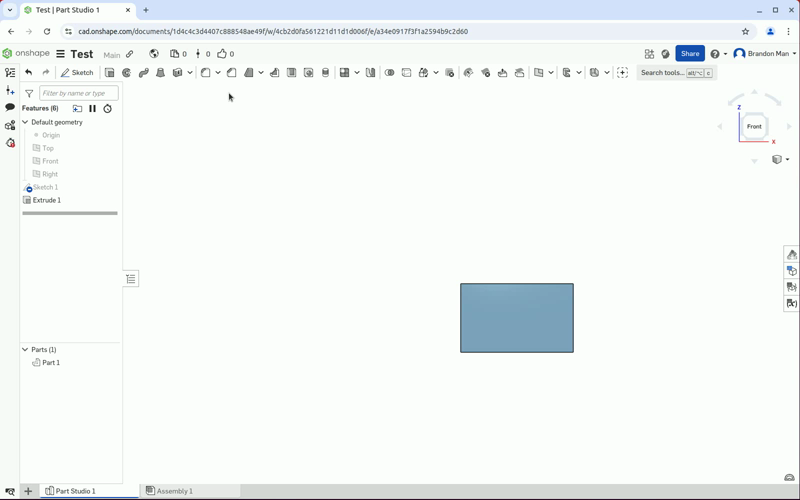
mouse_move(73, 352)
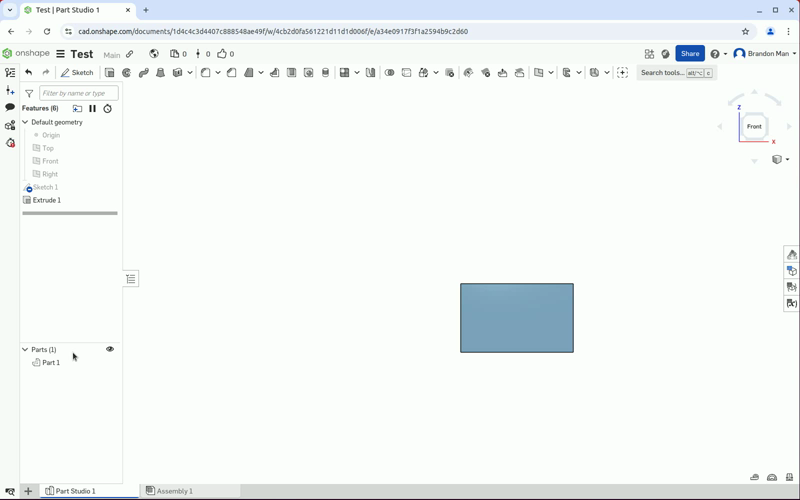
key(y)
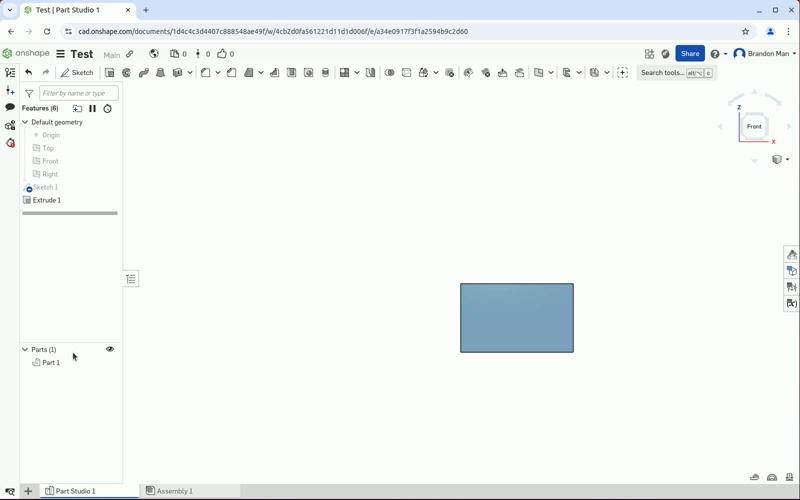
key(shift+p)
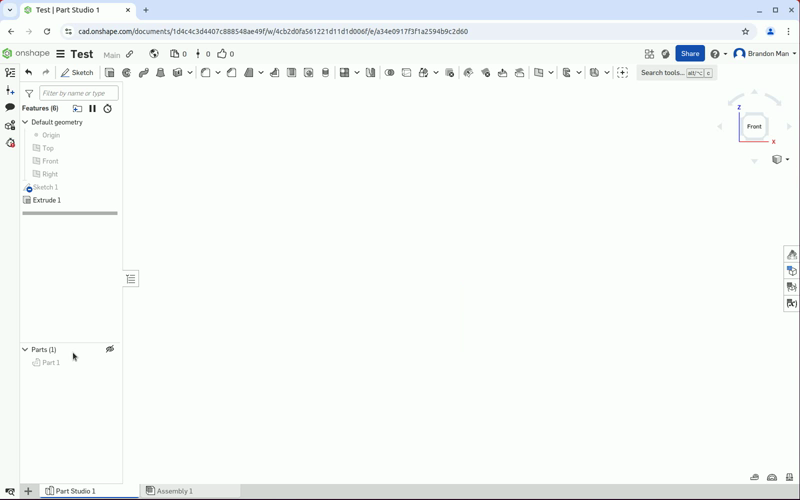
key(space)
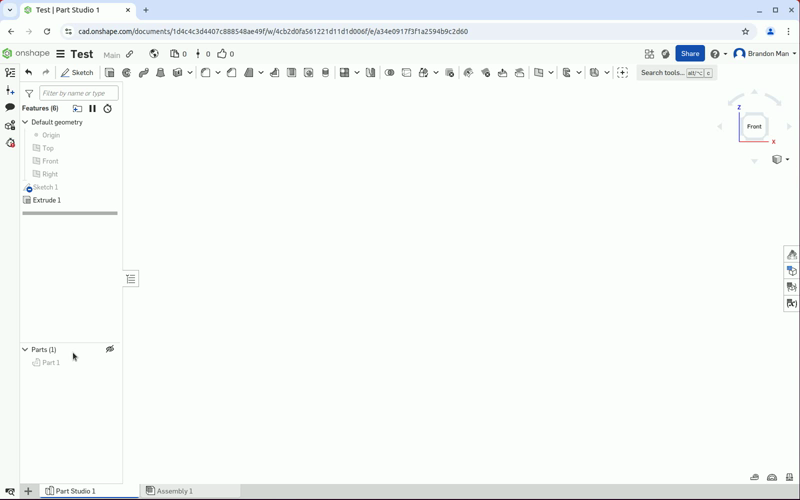
key_down(shift)
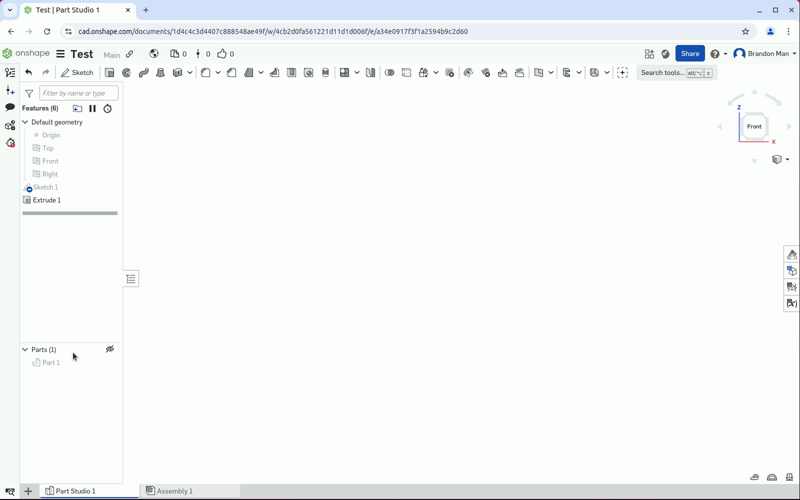
key(down)
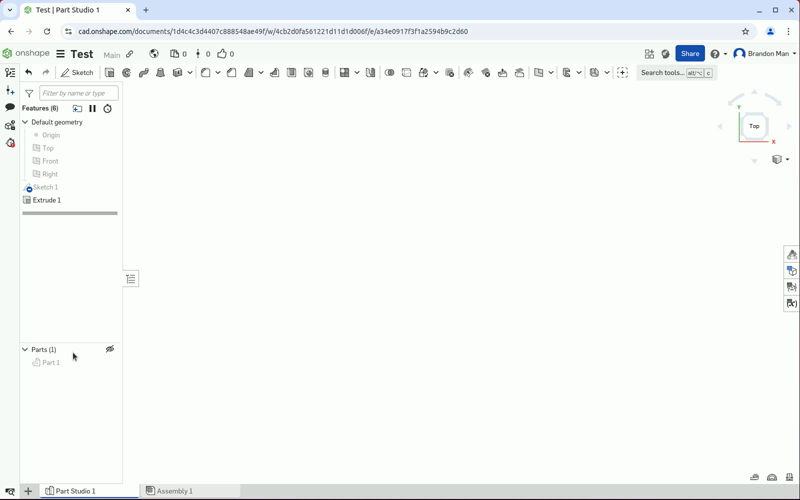
key_up(shift)
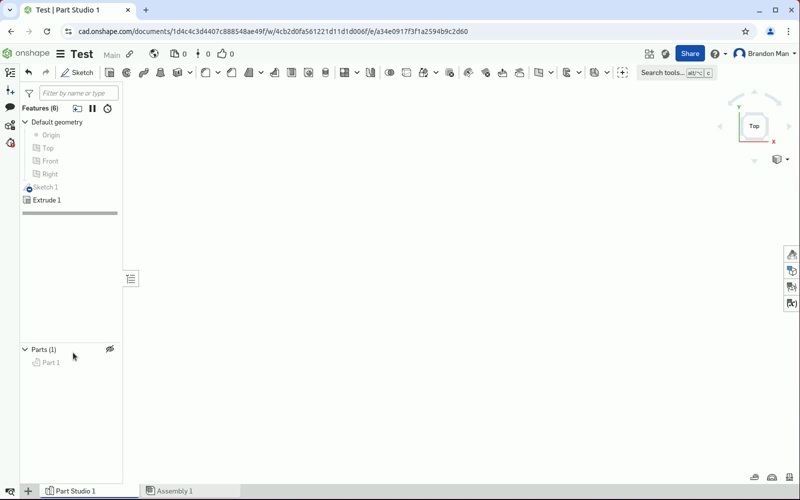
mouse_move(73, 352)
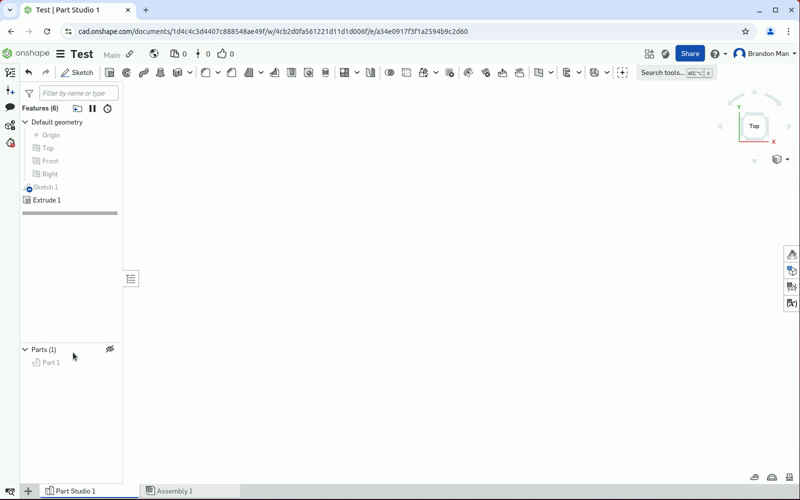
key(shift+y)
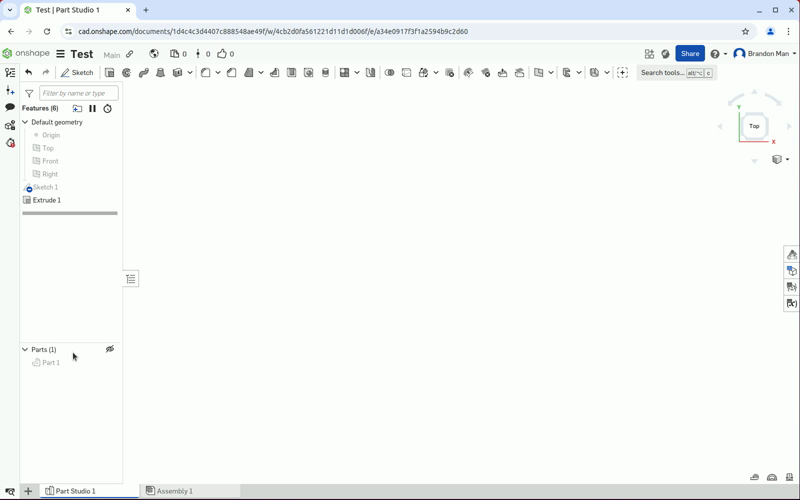
key(shift+s)
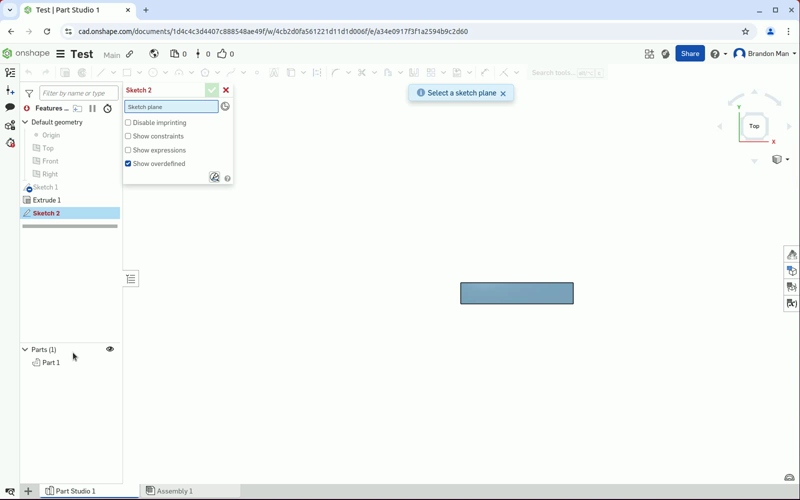
mouse_move(73, 150)
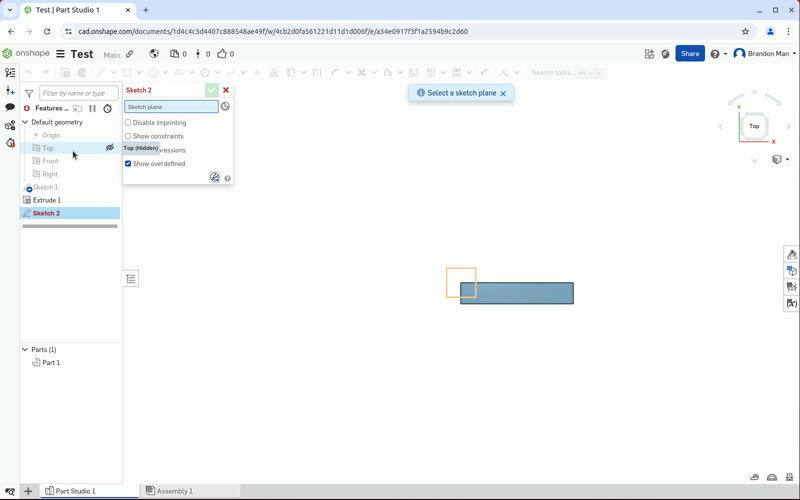
click(73, 150)
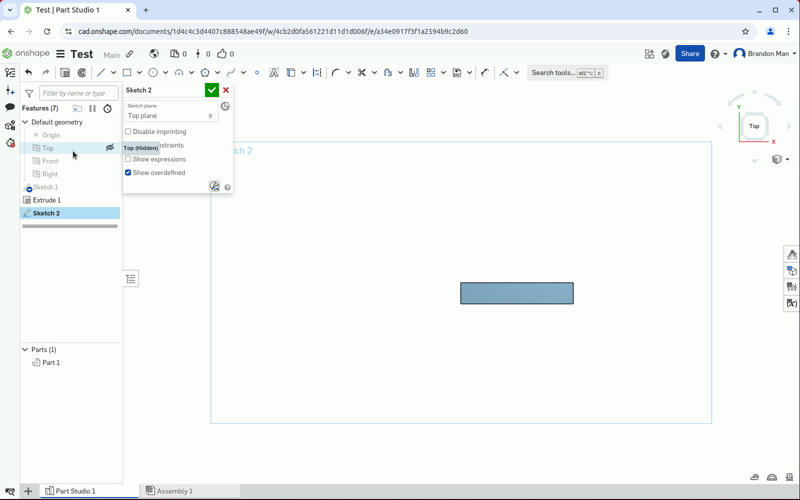
mouse_move(73, 352)
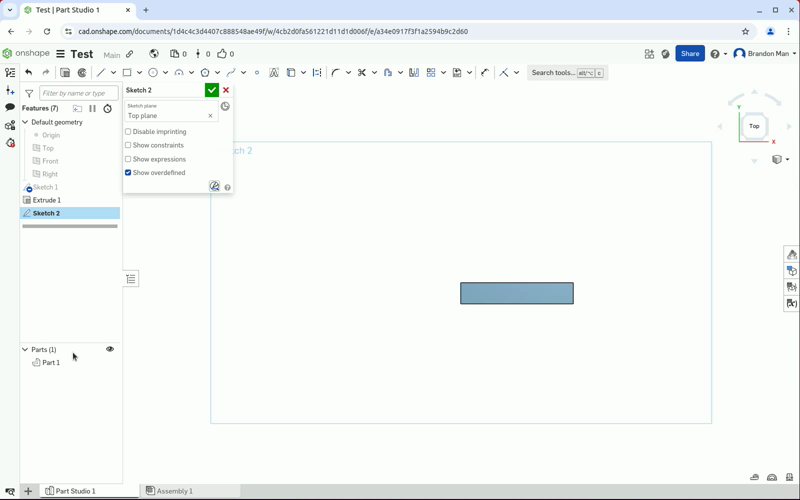
key(y)
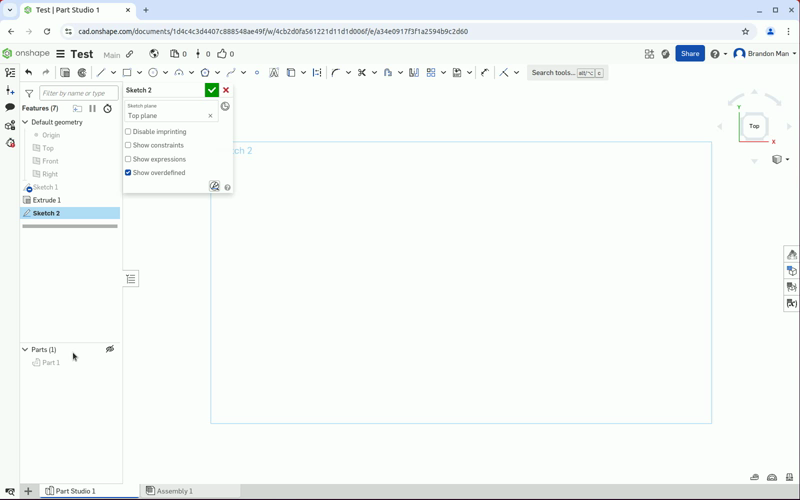
key(c)
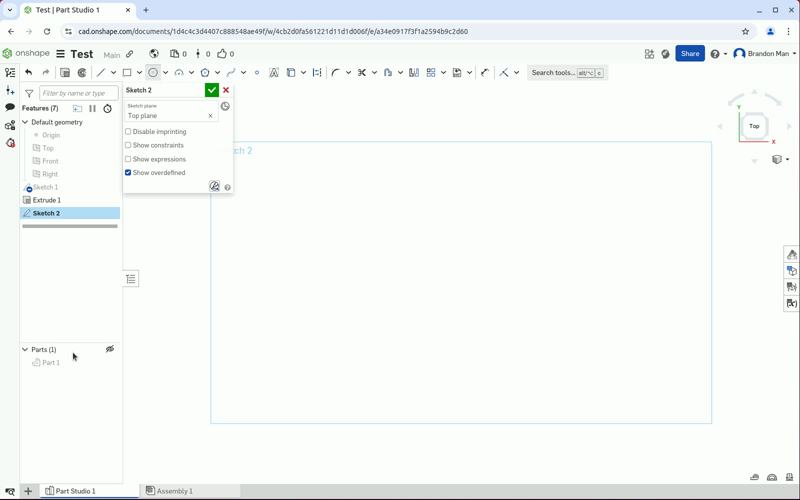
key_down(shift)
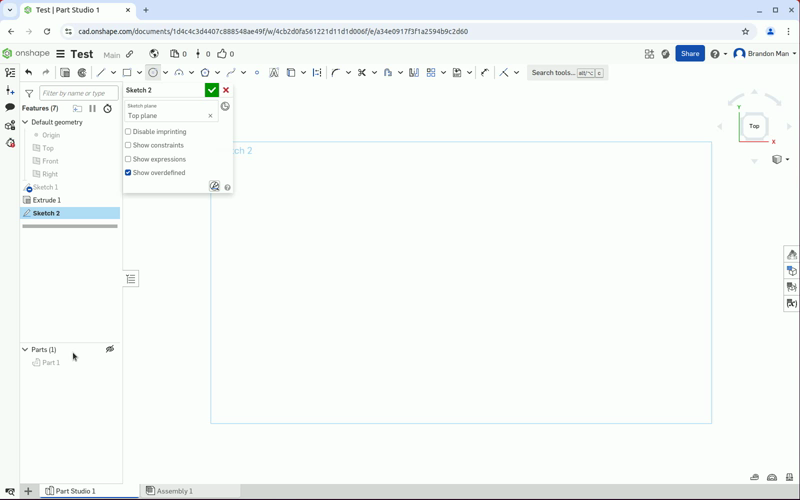
mouse_move(517, 286)
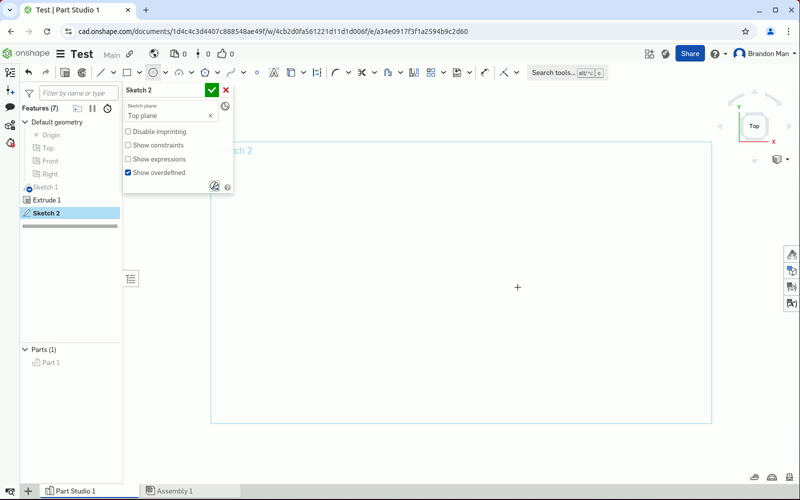
click(517, 286)
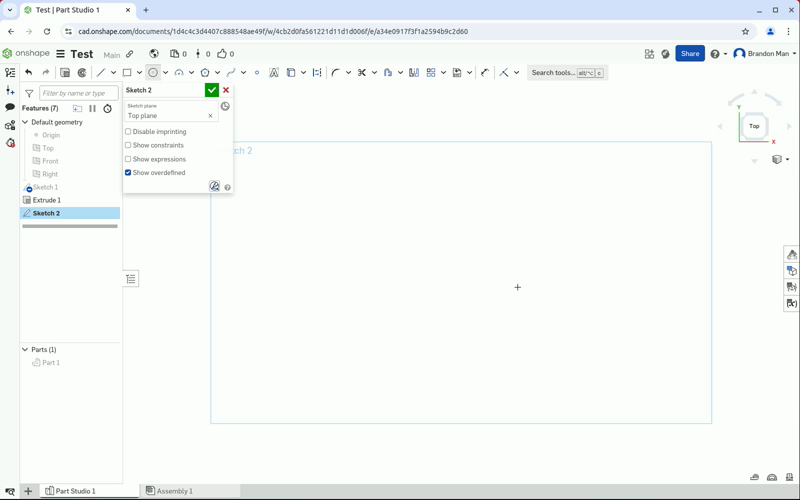
key_up(shift)
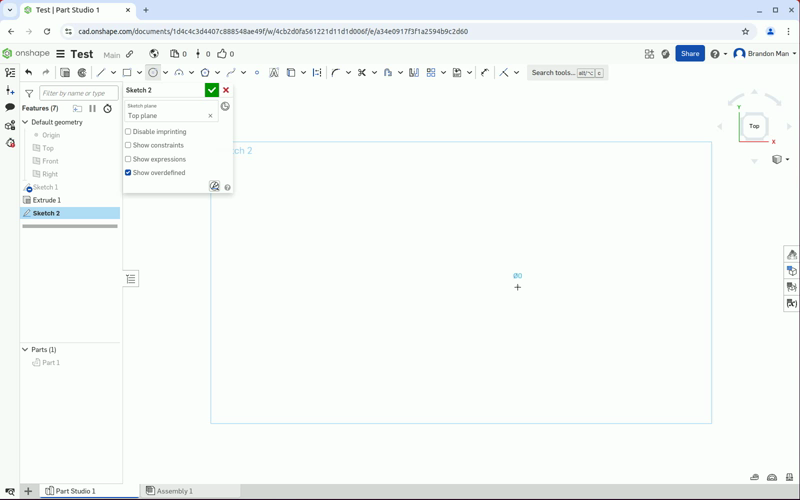
mouse_move(520, 286)
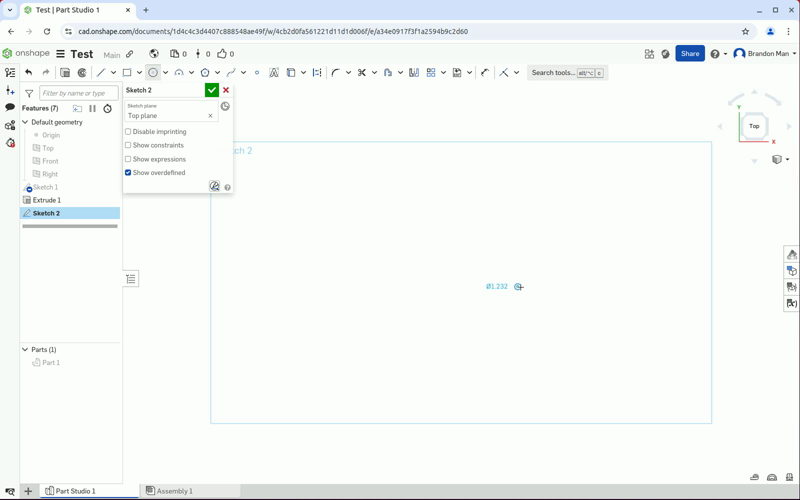
click(520, 286)
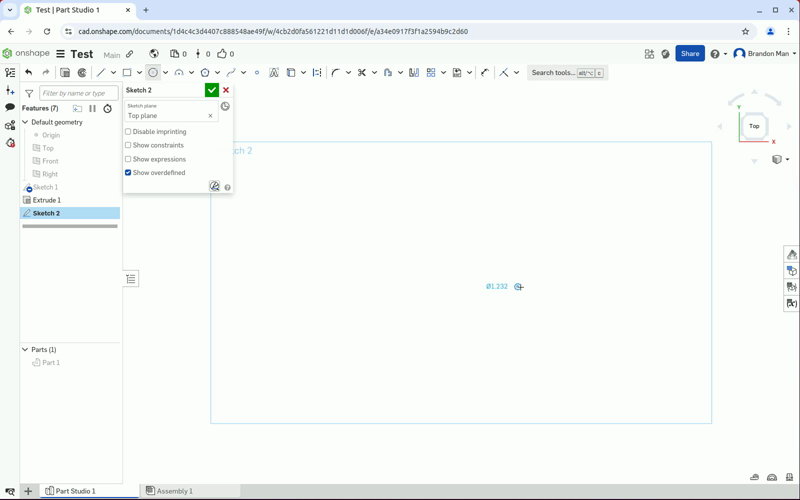
key(esc)
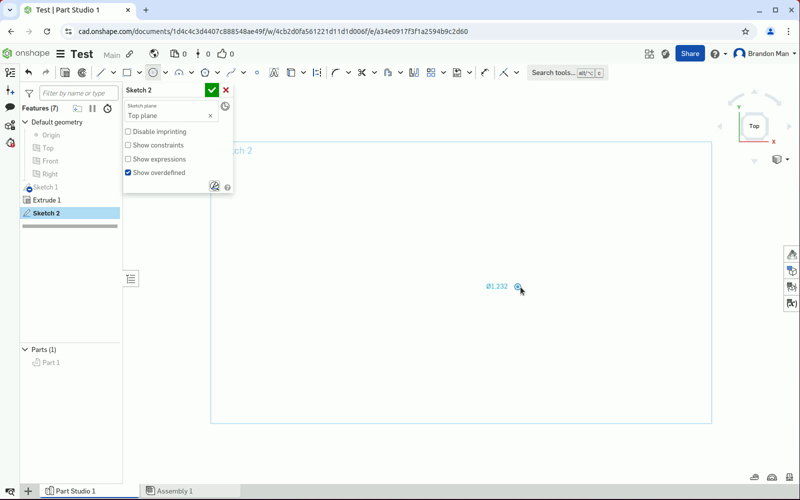
key(c)
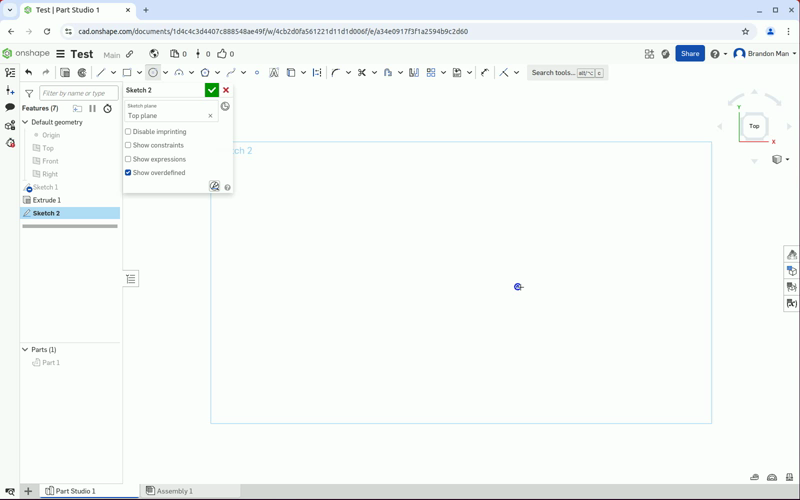
key_down(shift)
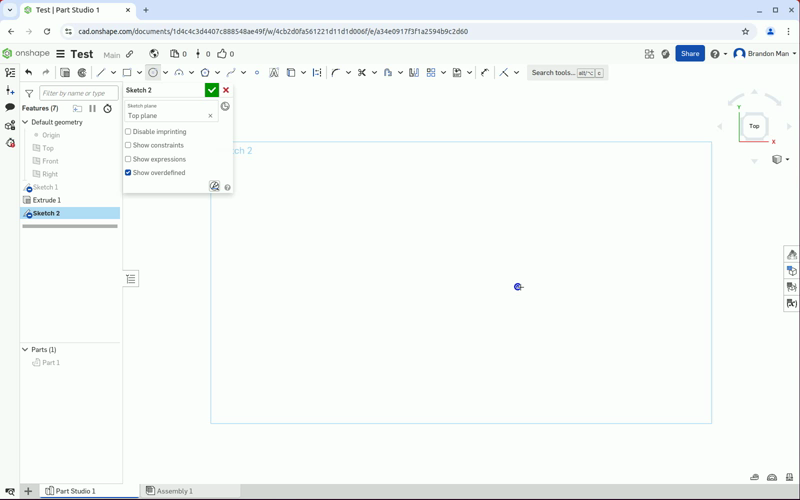
mouse_move(517, 286)
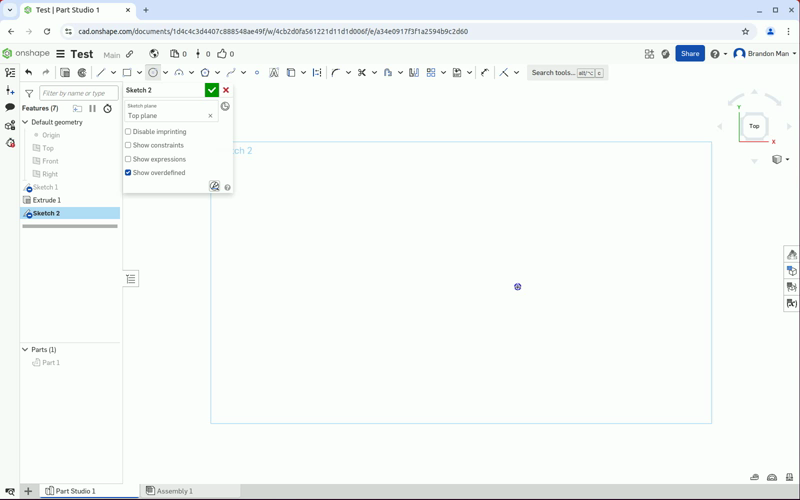
scroll(6)
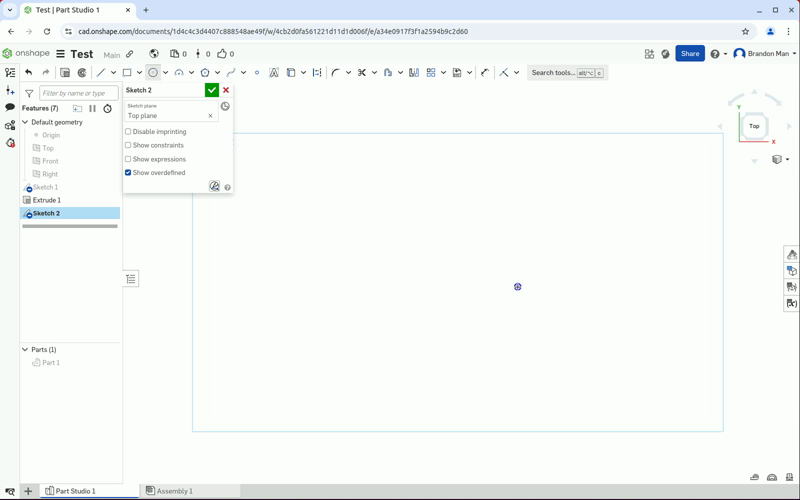
scroll(6)
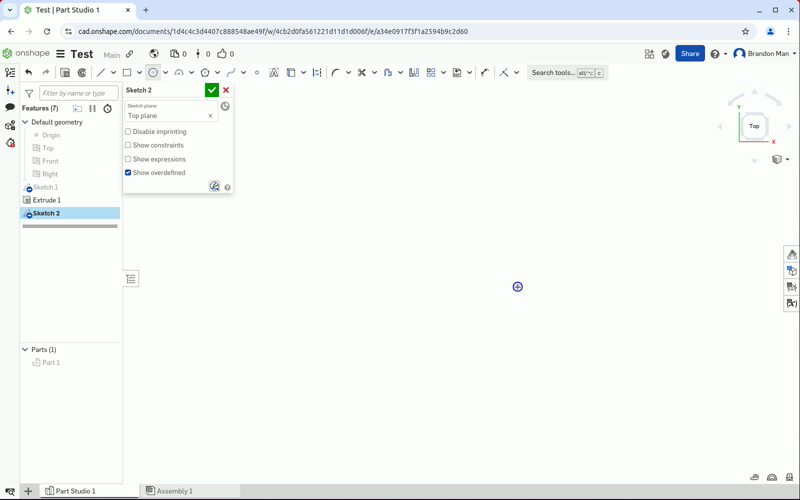
scroll(6)
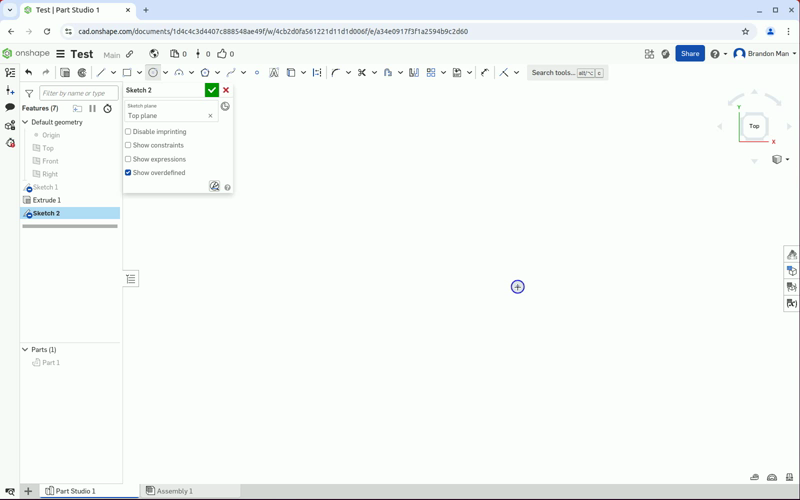
scroll(6)
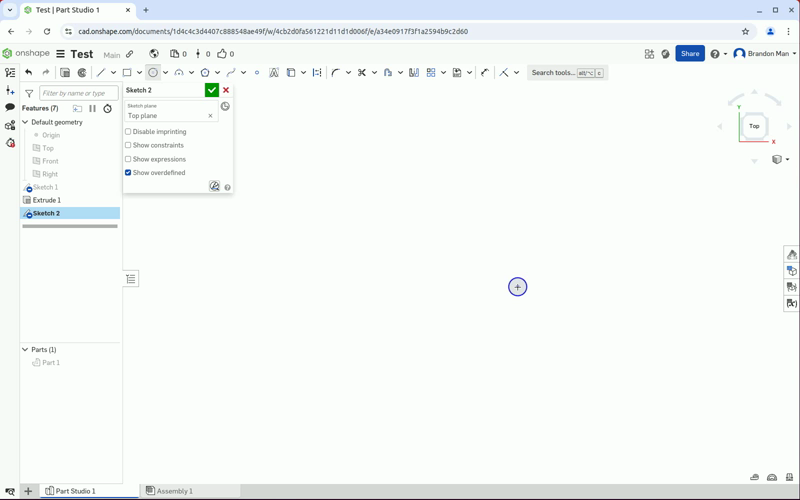
scroll(6)
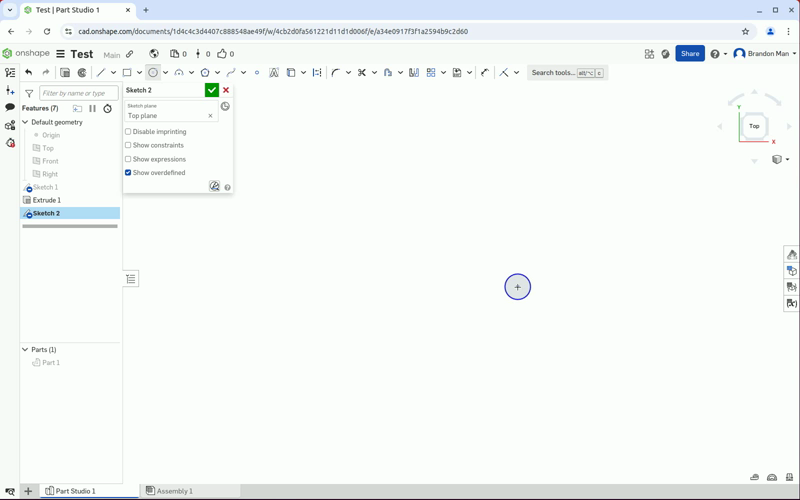
scroll(6)
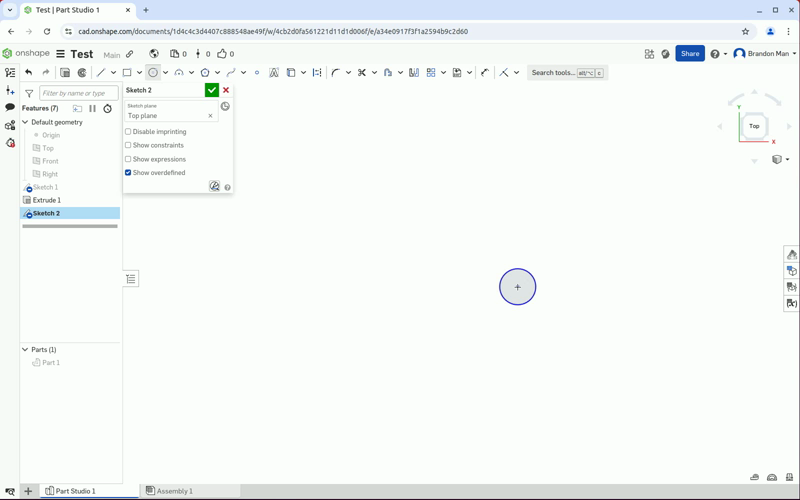
scroll(6)
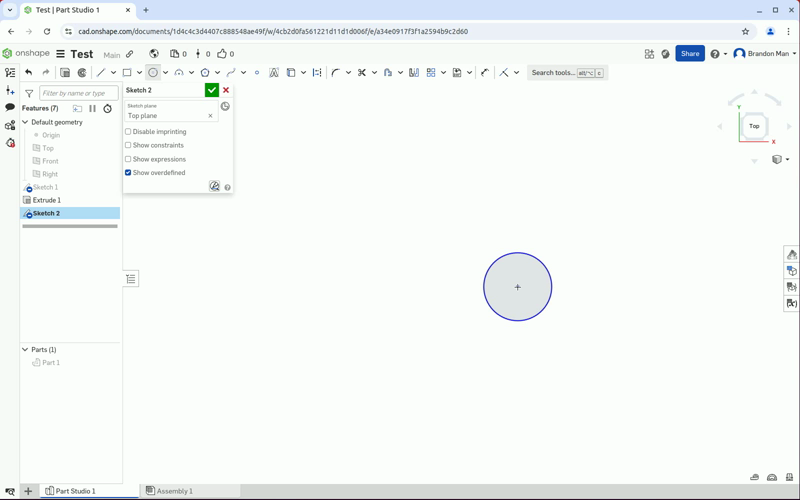
click(517, 286)
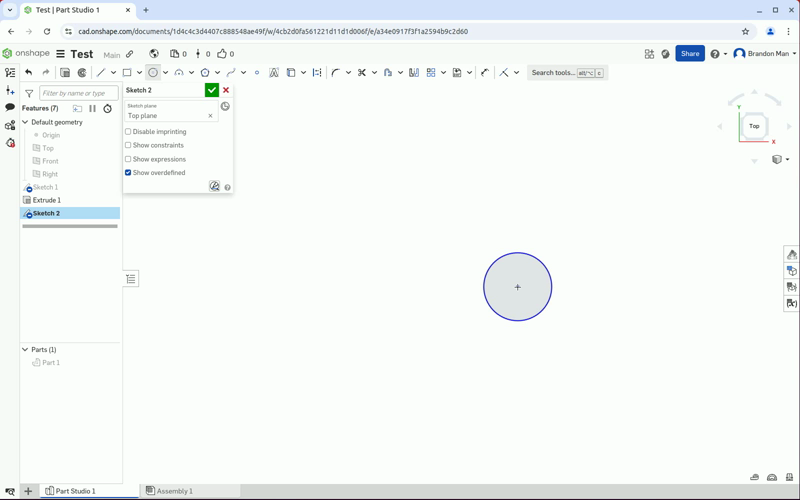
scroll(-6)
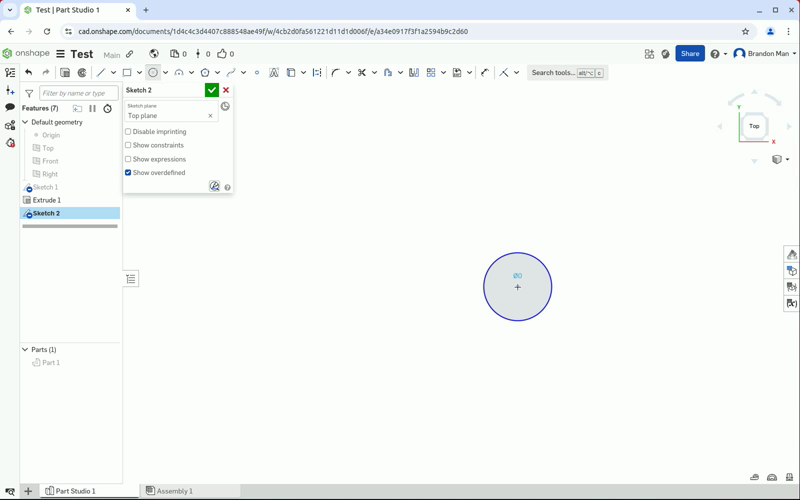
scroll(-6)
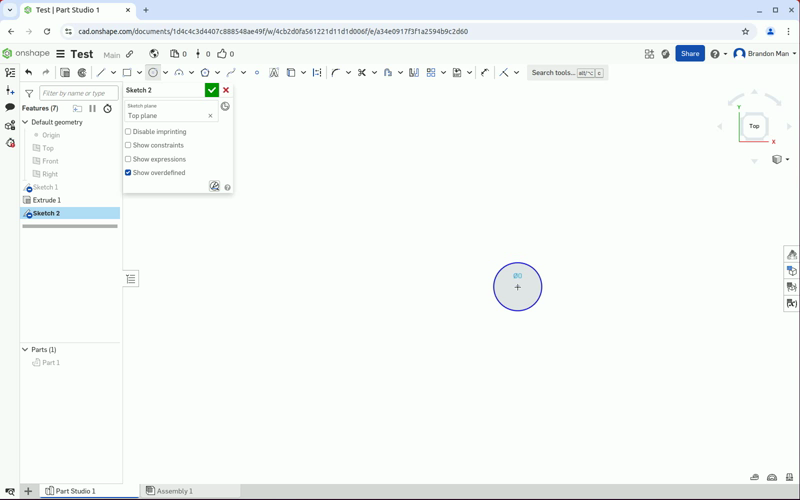
scroll(-6)
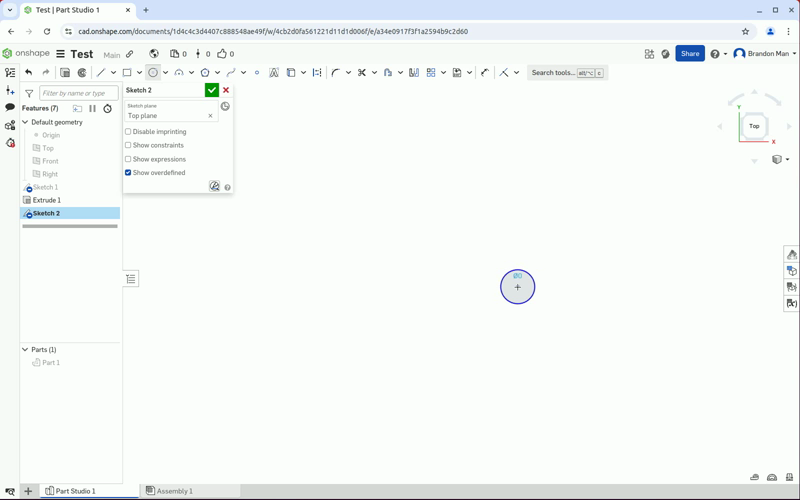
scroll(-6)
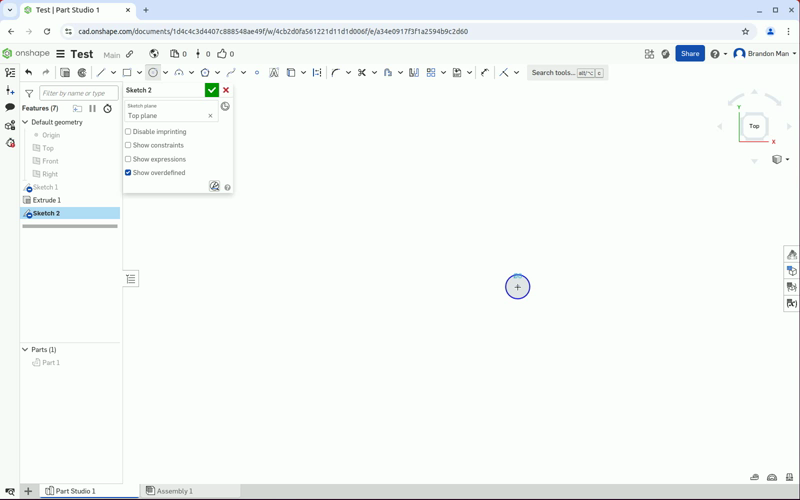
scroll(-6)
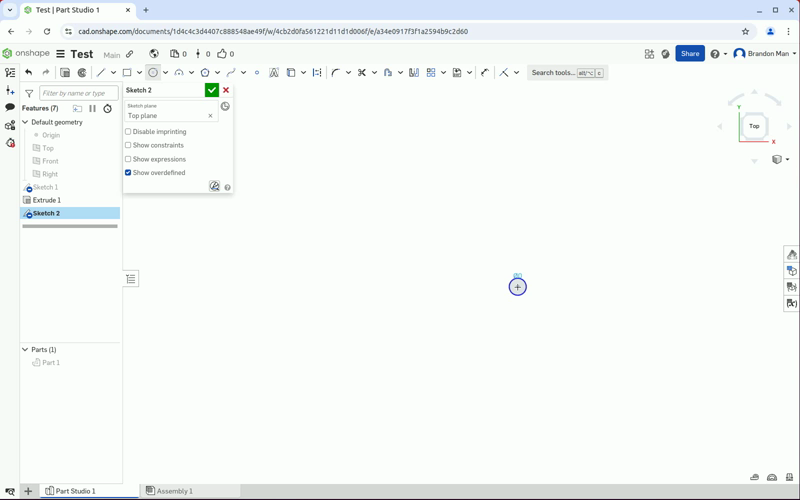
scroll(-6)
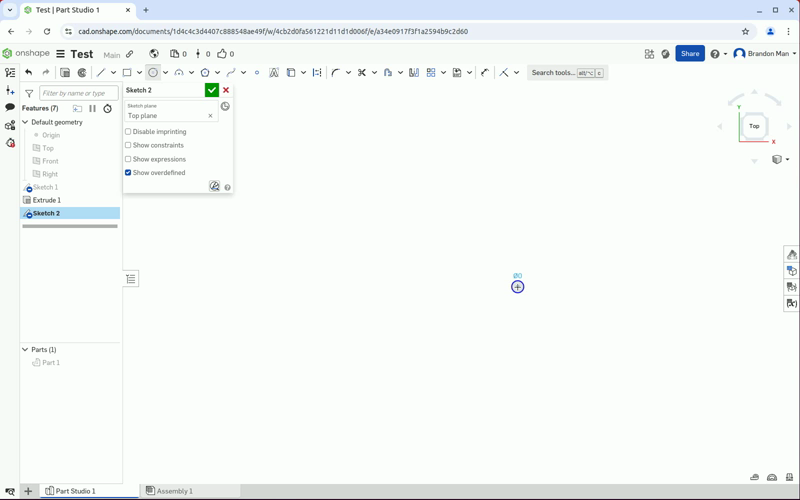
scroll(-6)
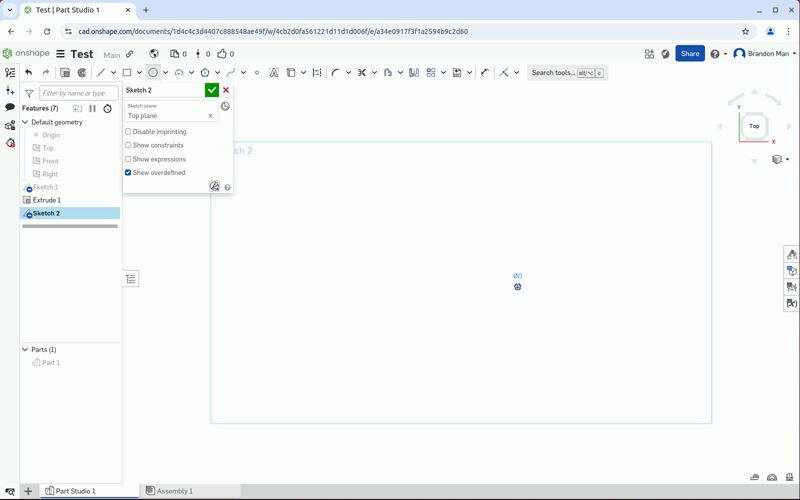
key_up(shift)
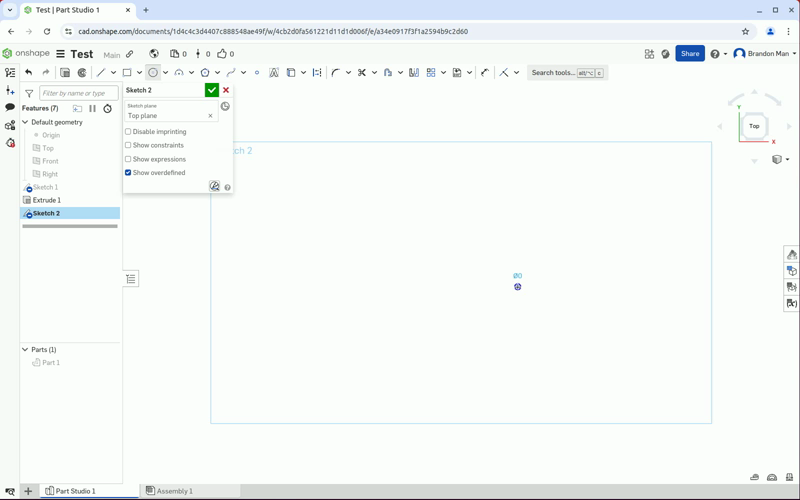
mouse_move(519, 286)
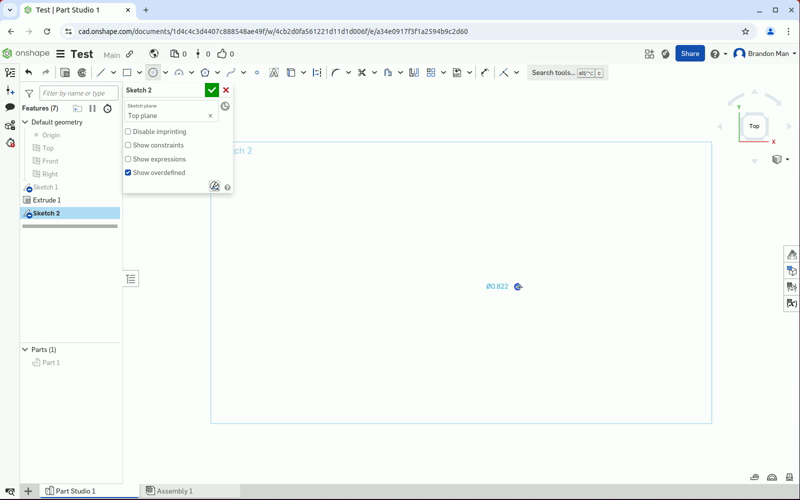
scroll(6)
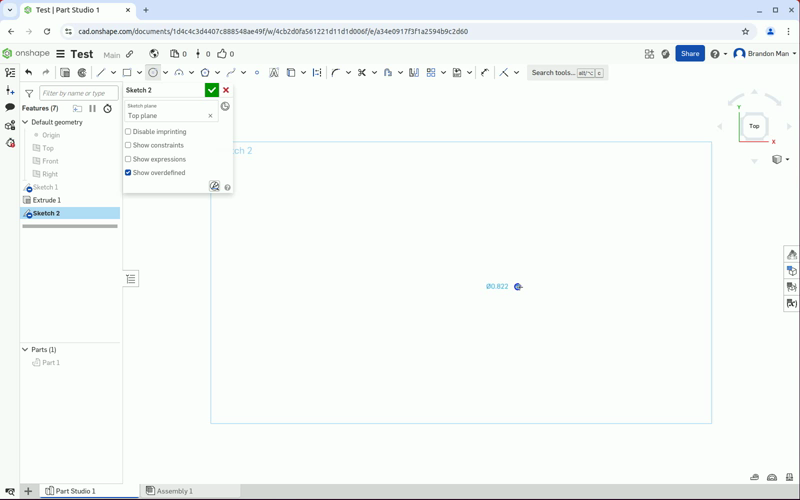
scroll(6)
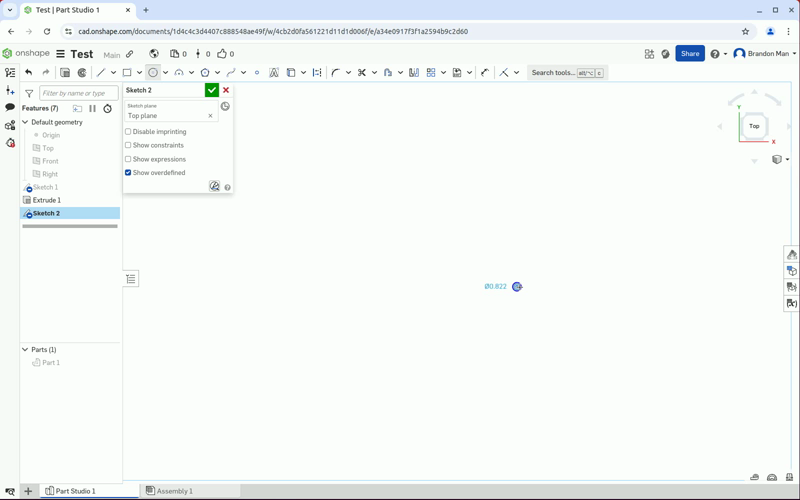
scroll(6)
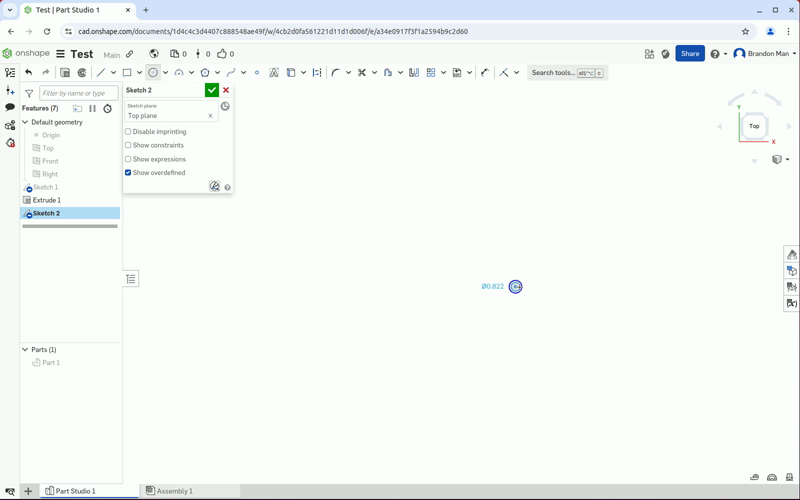
scroll(6)
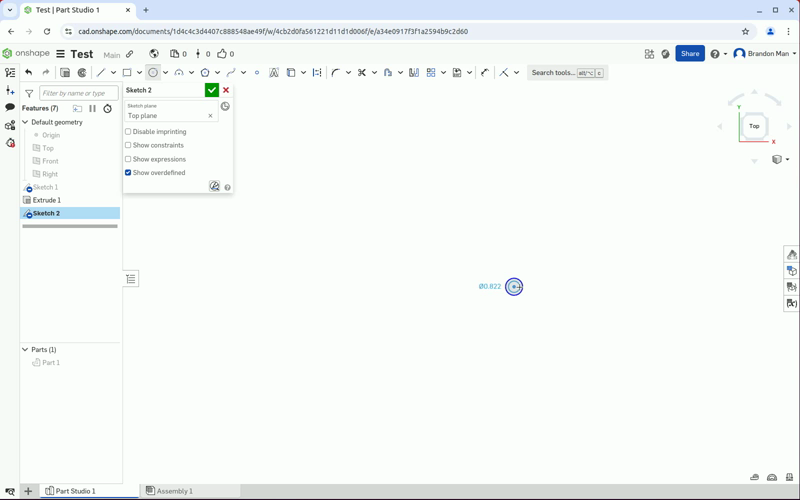
scroll(6)
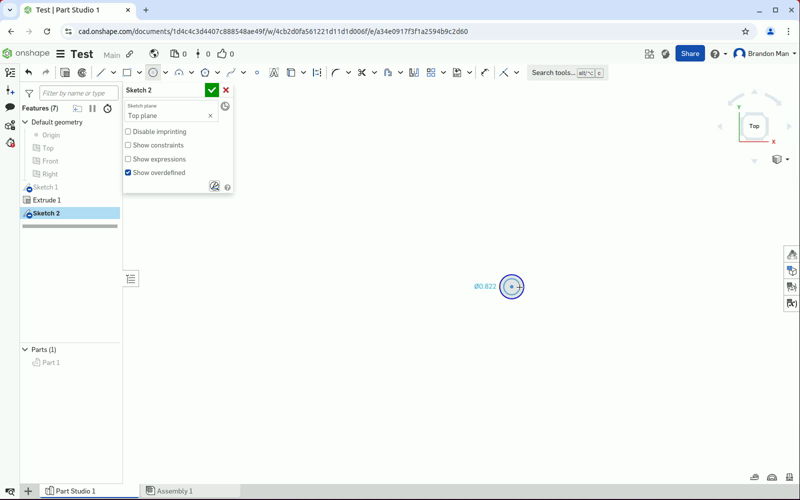
scroll(6)
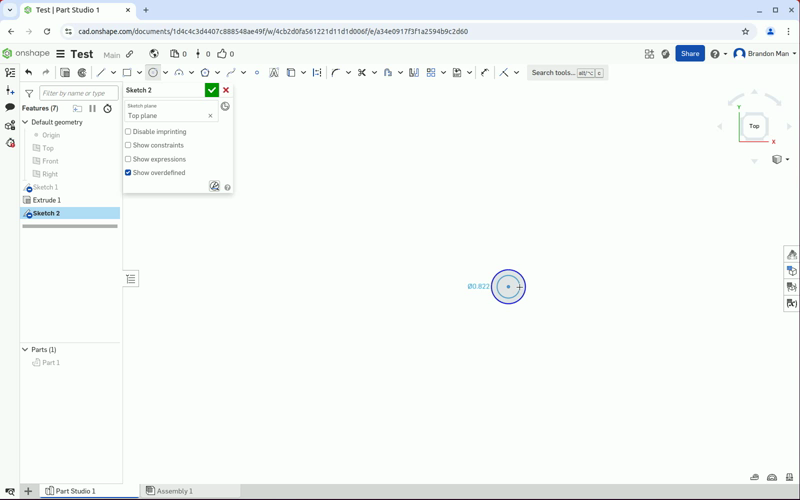
scroll(6)
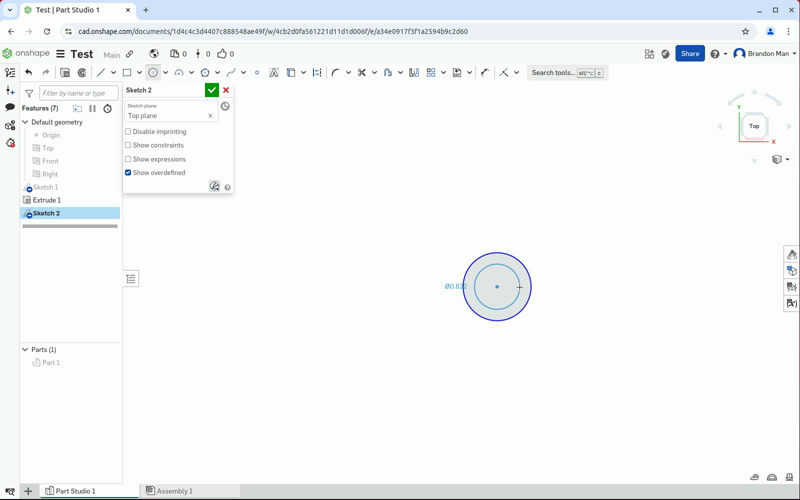
click(519, 286)
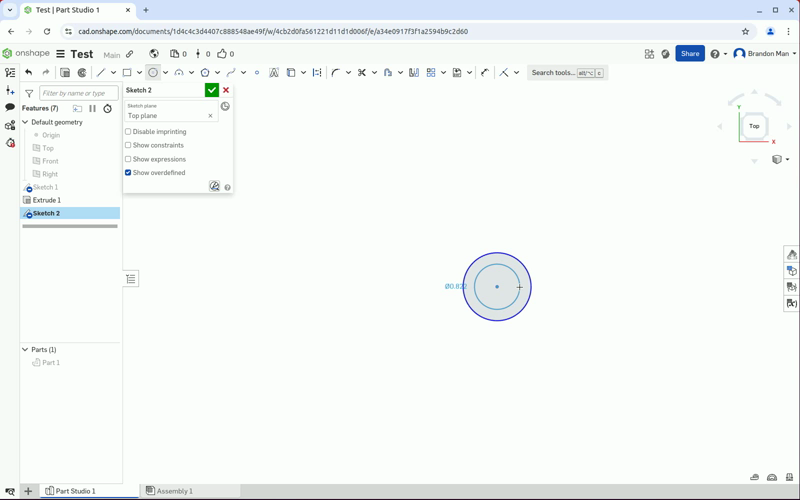
scroll(-6)
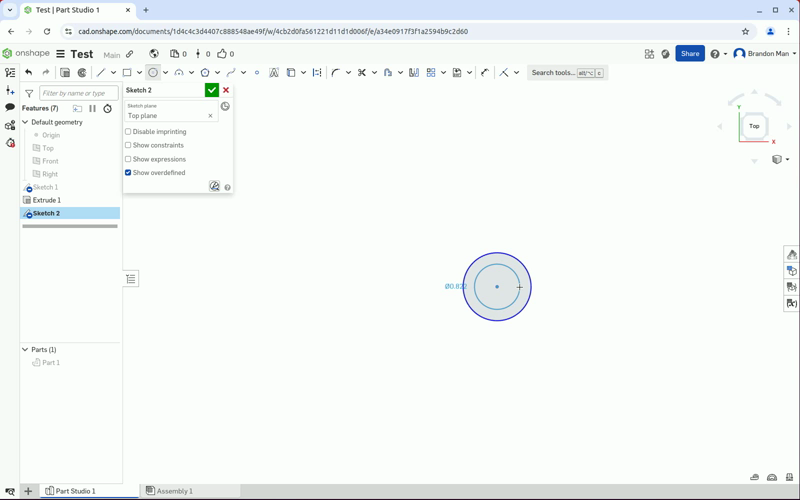
scroll(-6)
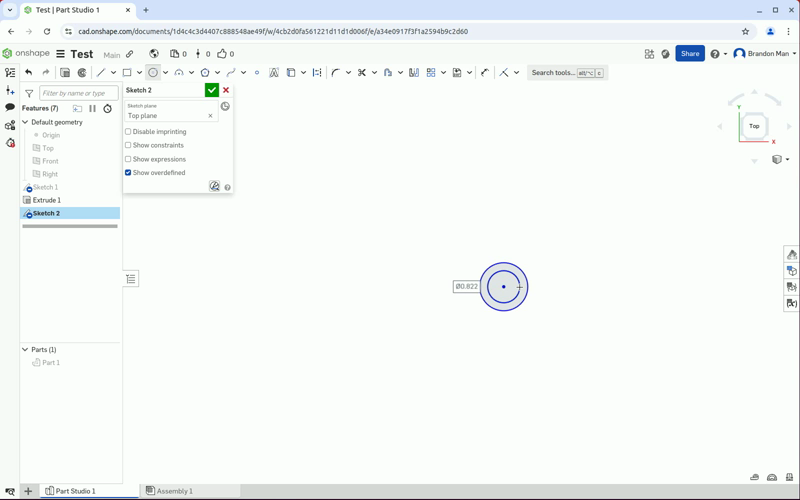
scroll(-6)
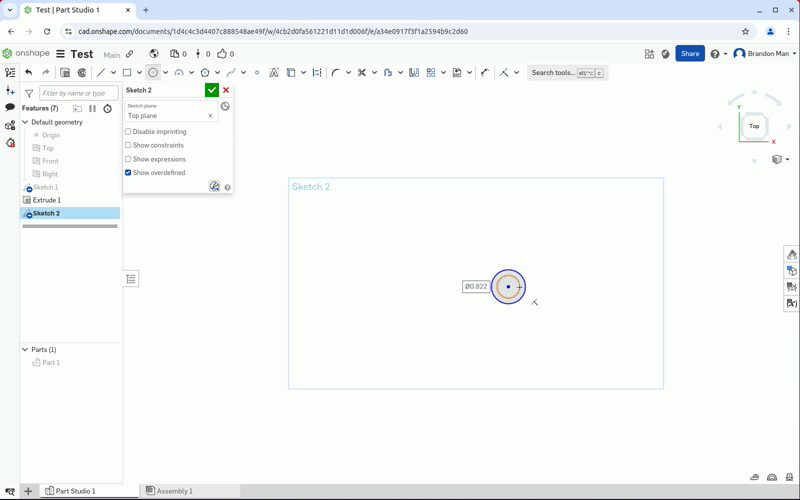
scroll(-6)
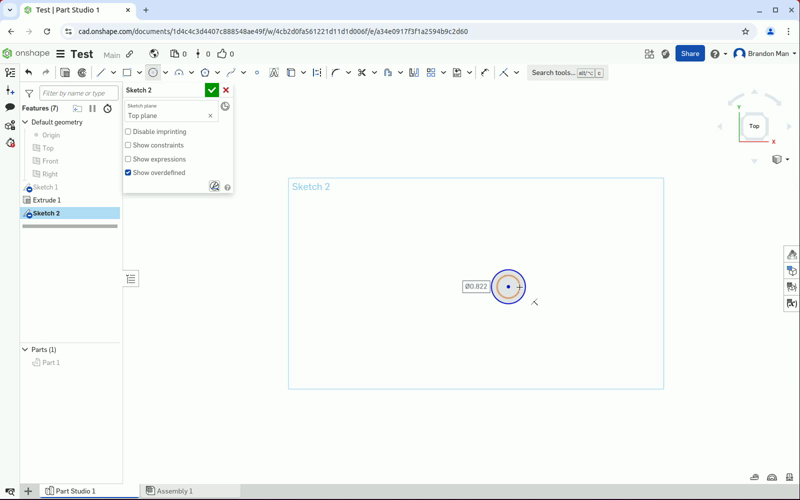
scroll(-6)
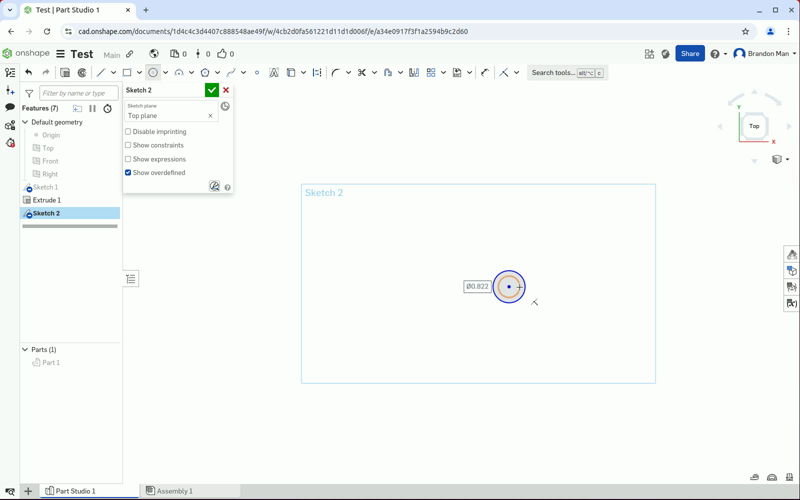
scroll(-6)
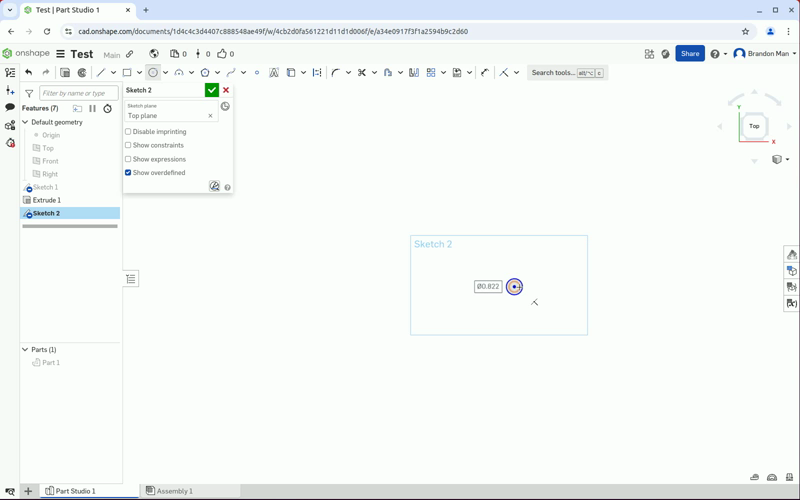
scroll(-6)
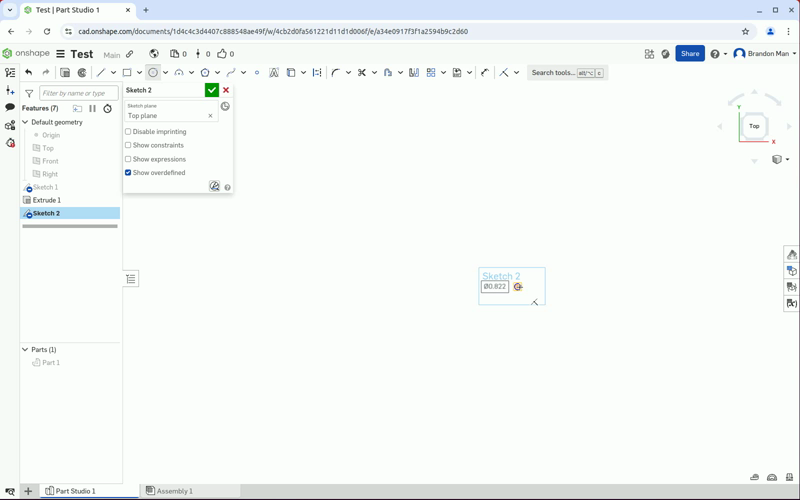
key(esc)
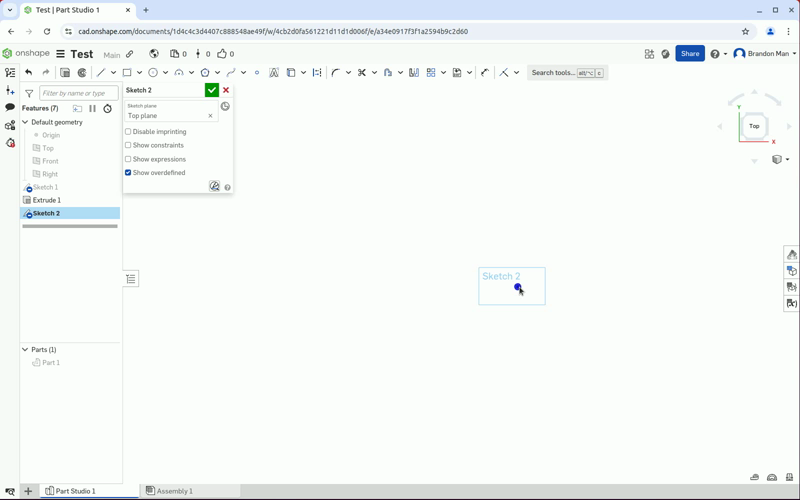
mouse_move(516, 283)
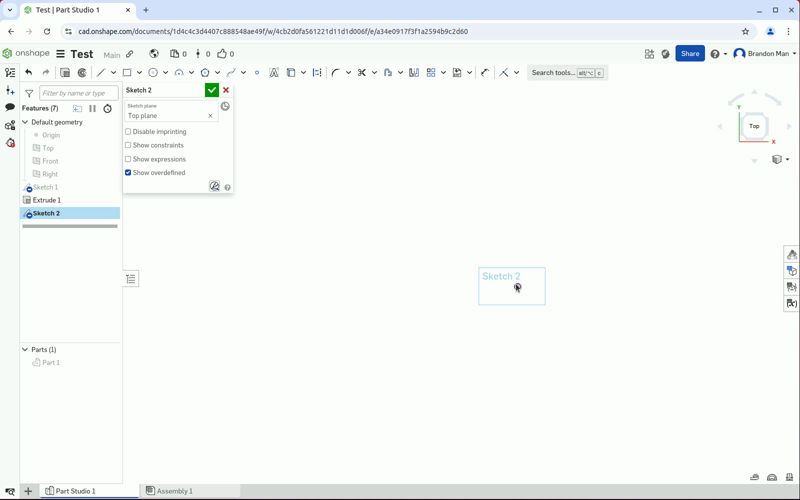
scroll(6)
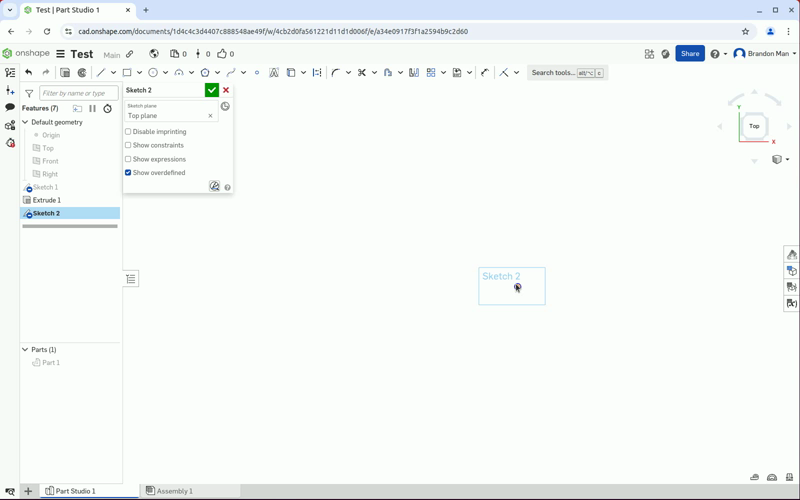
scroll(6)
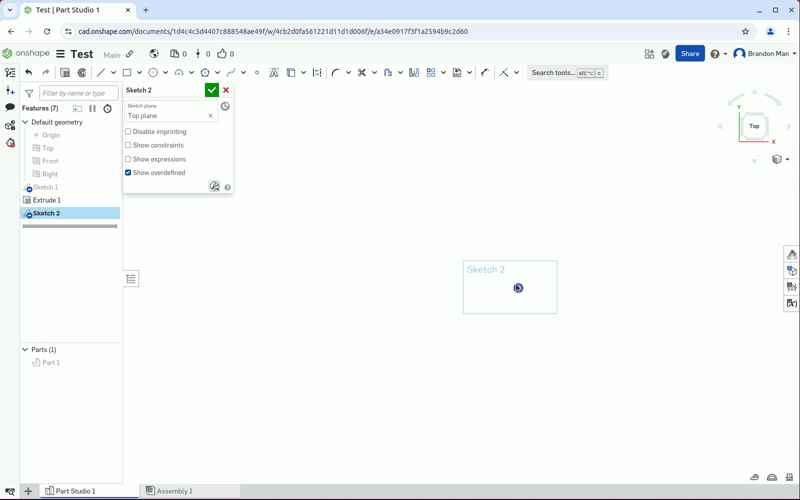
scroll(6)
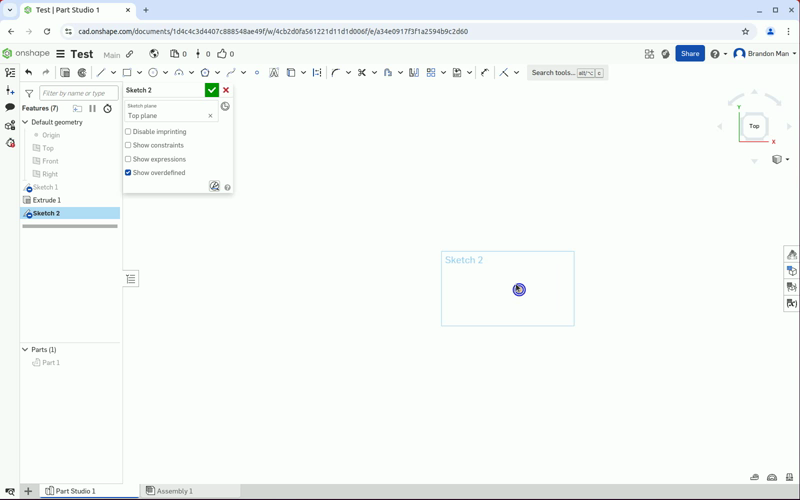
scroll(6)
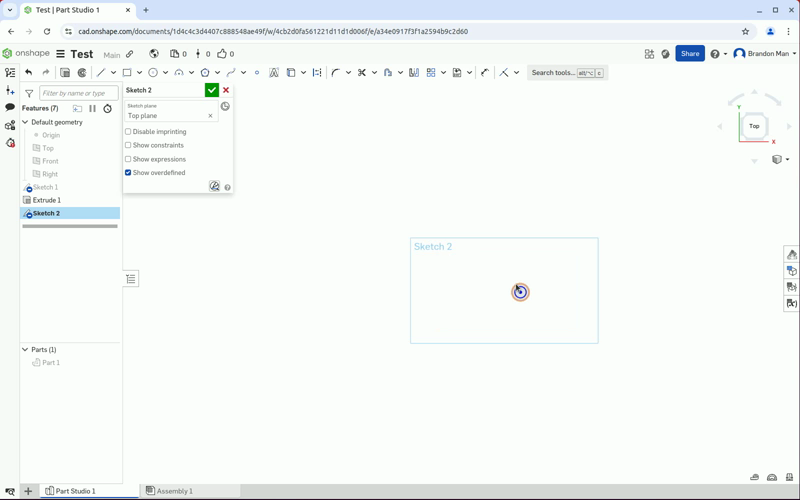
scroll(6)
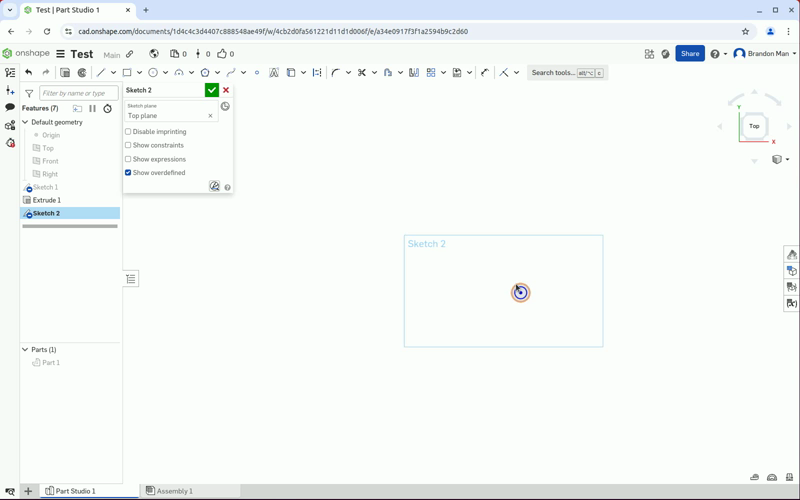
scroll(6)
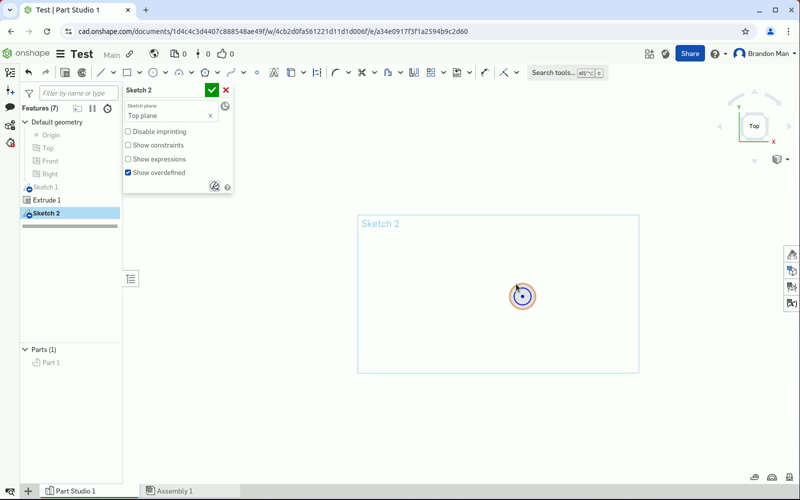
scroll(6)
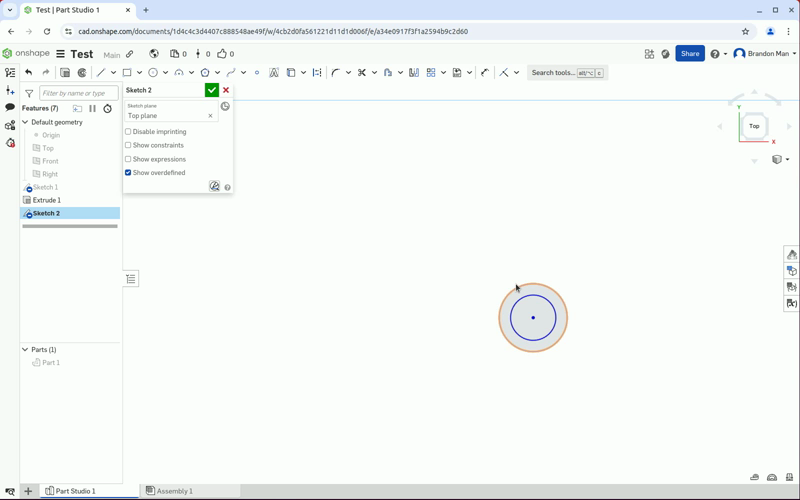
click(516, 283)
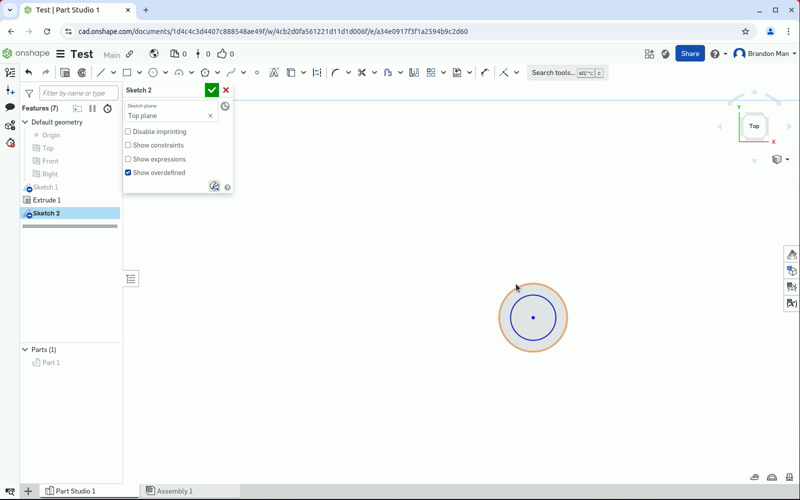
scroll(-6)
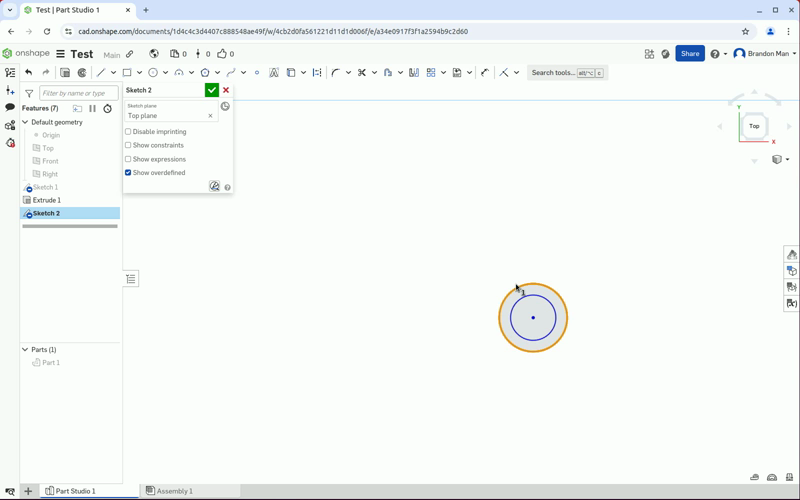
scroll(-6)
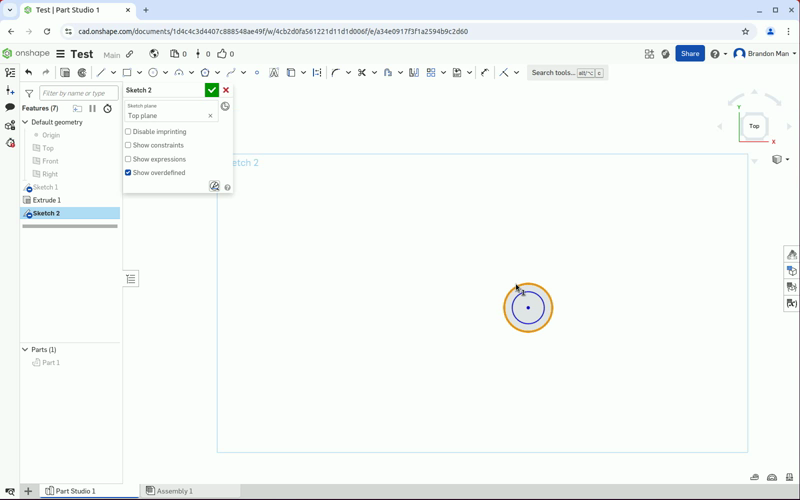
scroll(-6)
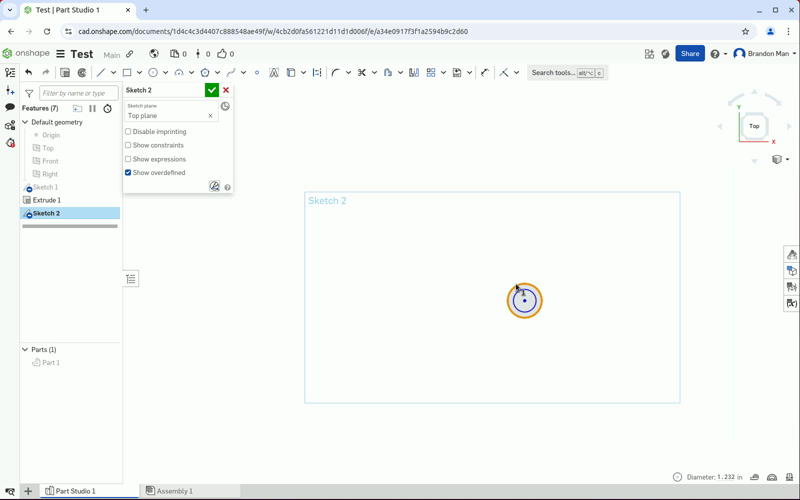
scroll(-6)
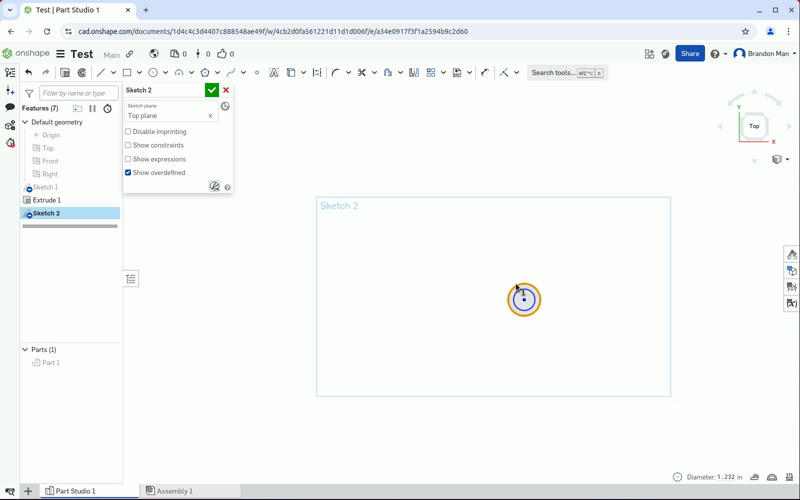
scroll(-6)
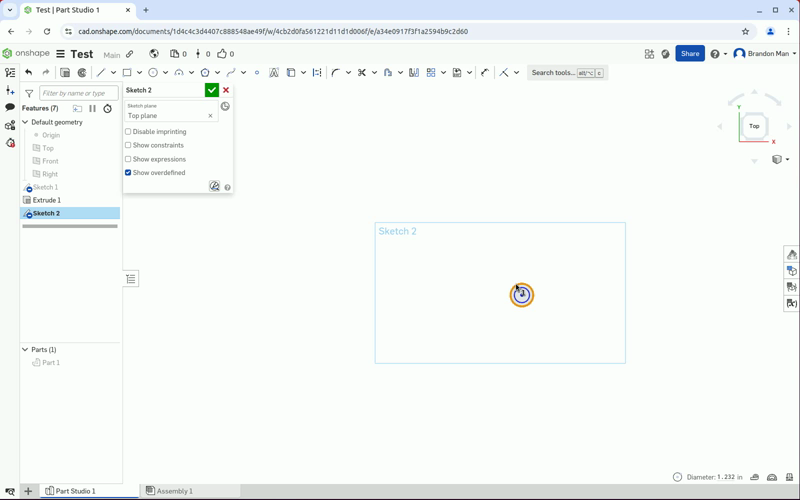
scroll(-6)
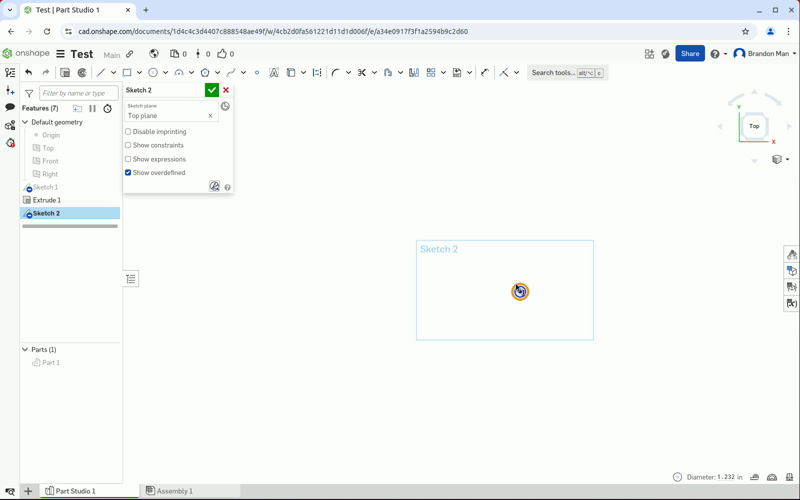
scroll(-6)
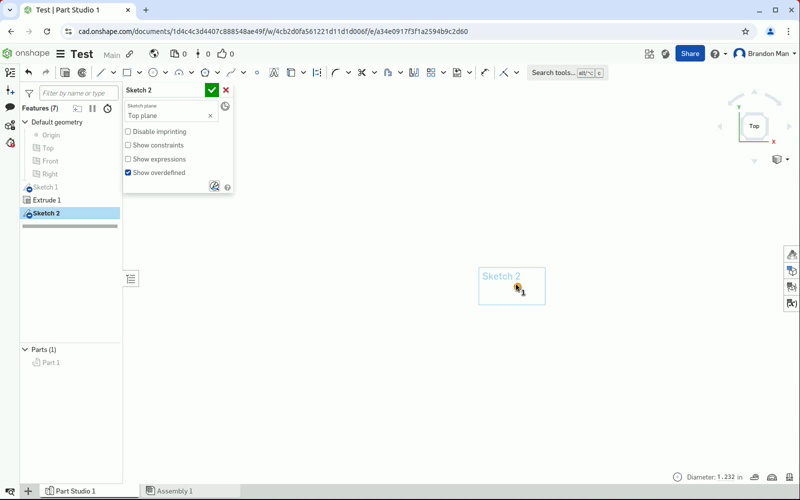
mouse_move(73, 352)
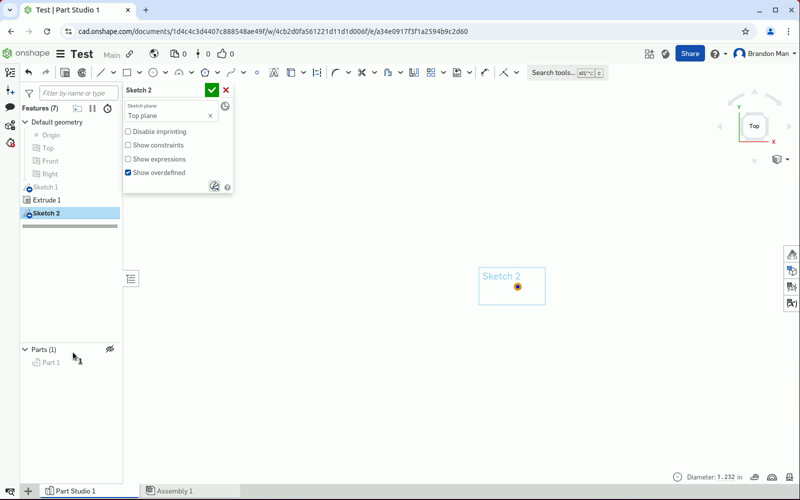
key(shift+y)
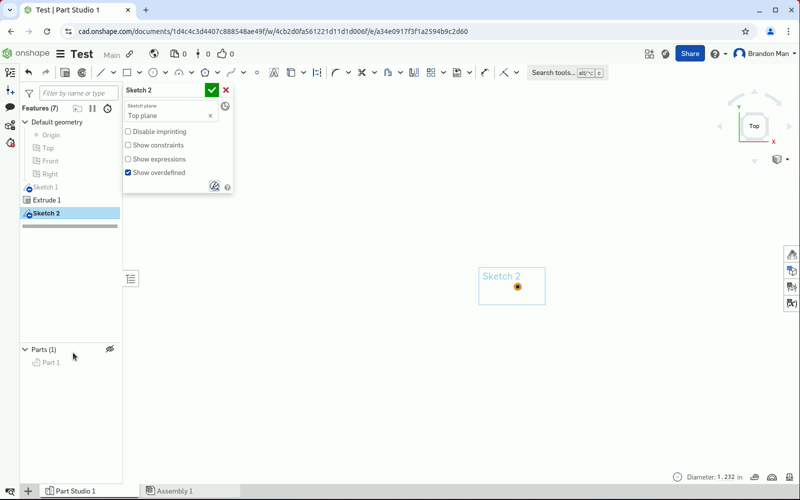
key(shift+e)
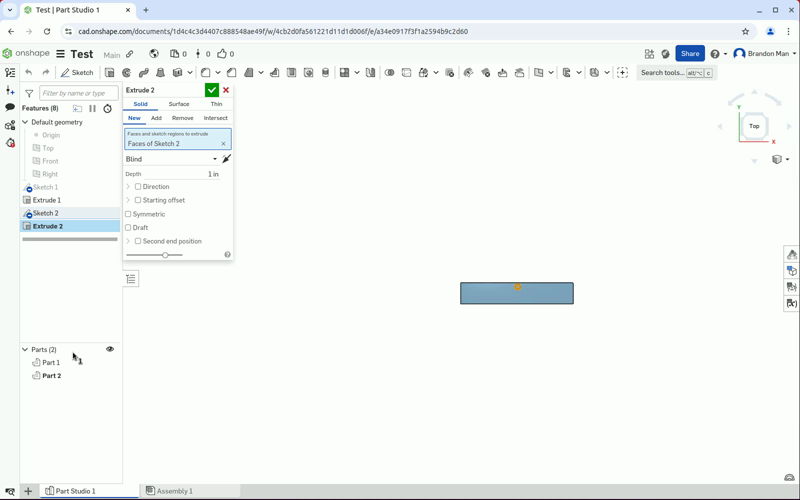
mouse_move(143, 106)
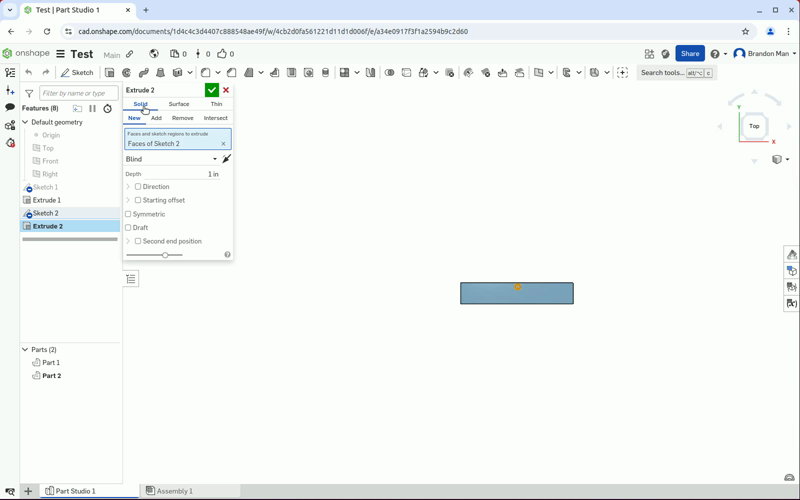
click(143, 106)
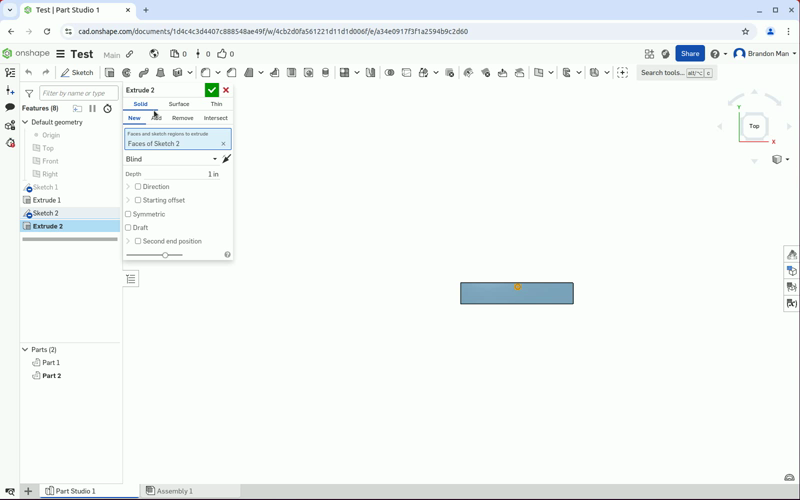
mouse_move(186, 120)
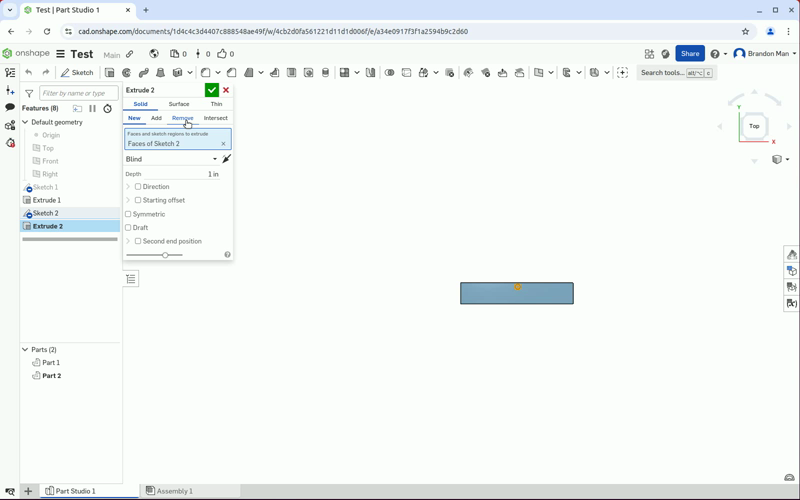
click(186, 120)
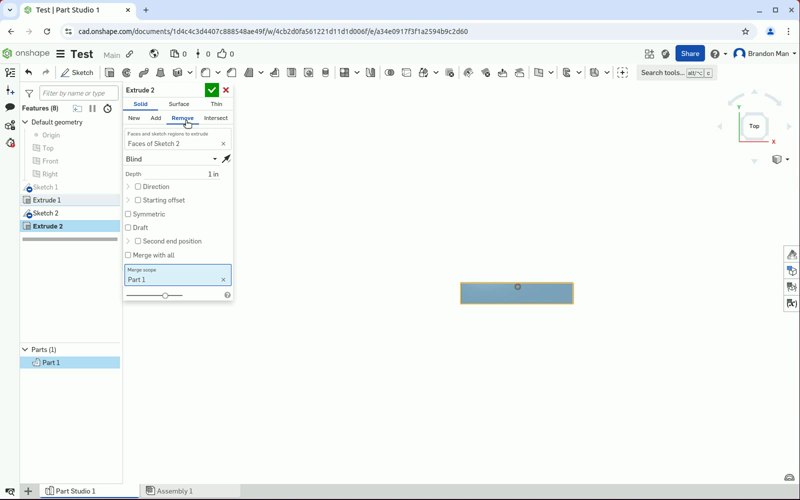
key(tab, 4)
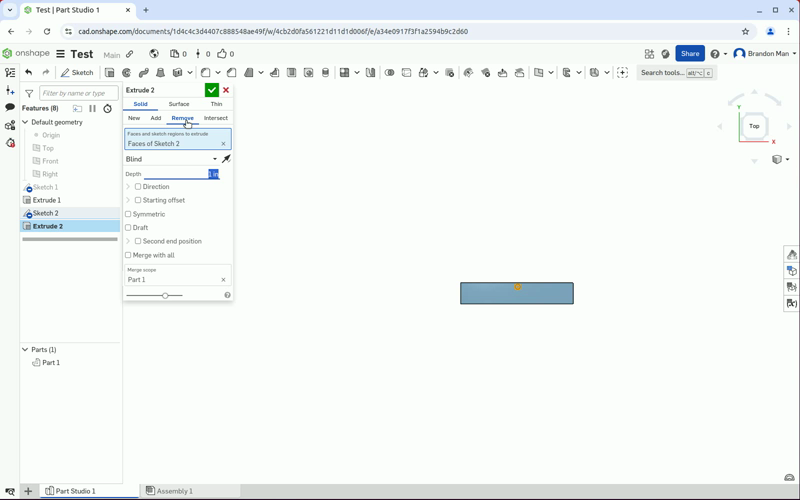
text(13.961)
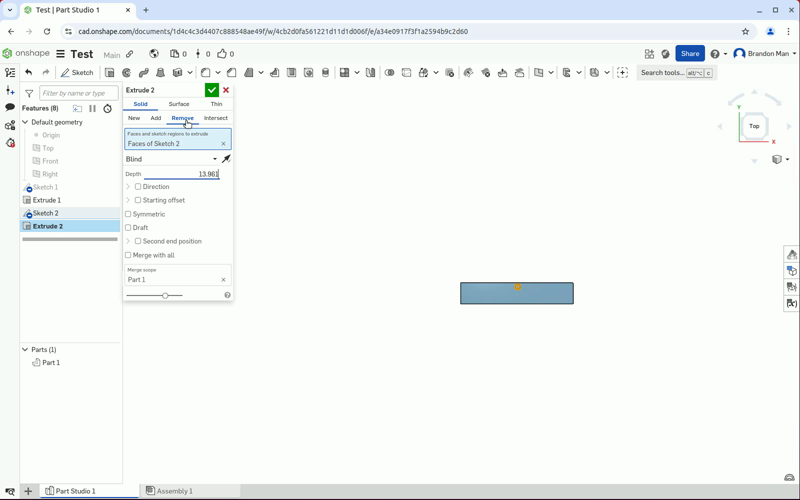
key(tab, 6)
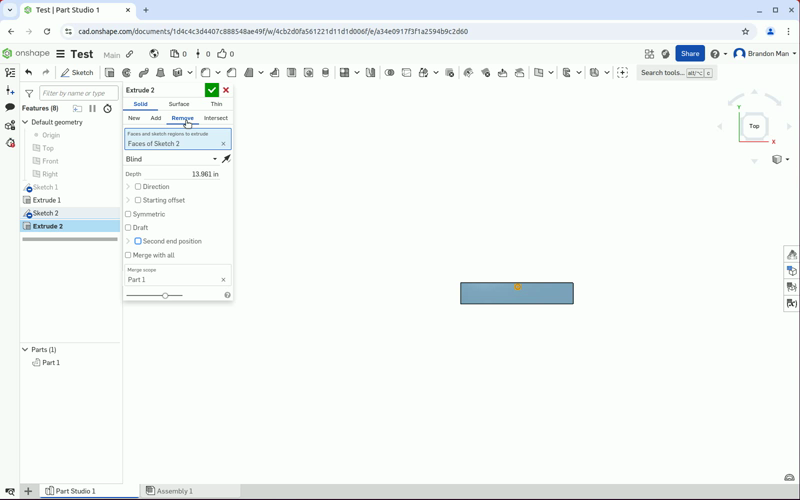
key(space)
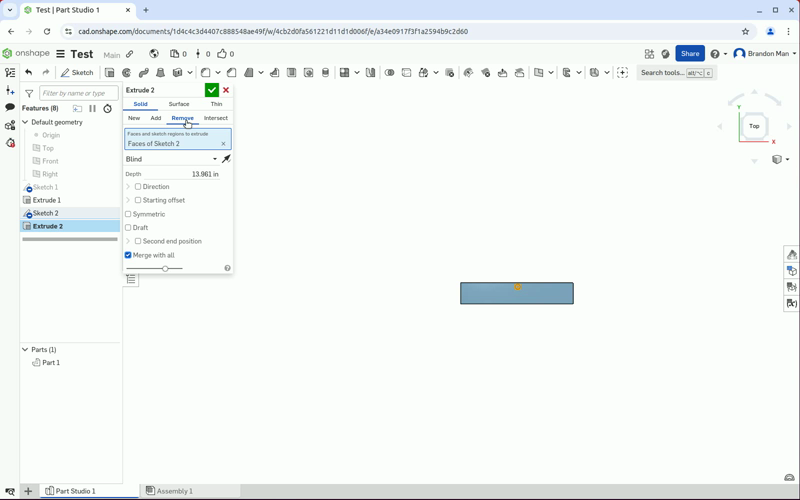
key(enter)
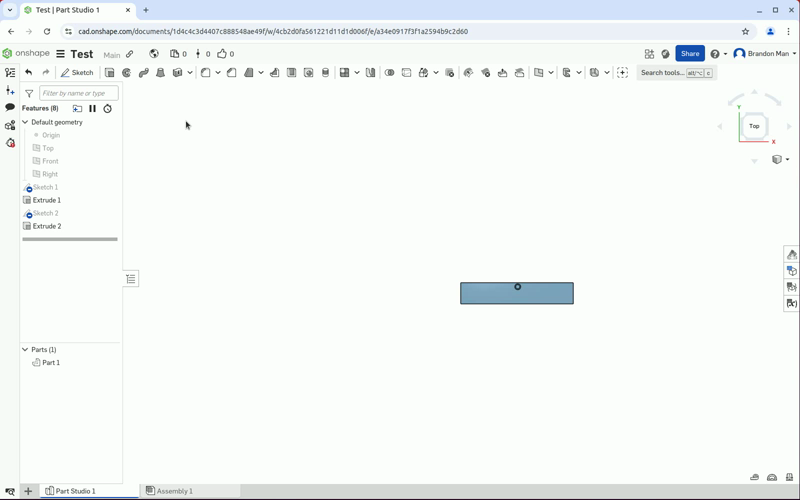
key(shift+h)
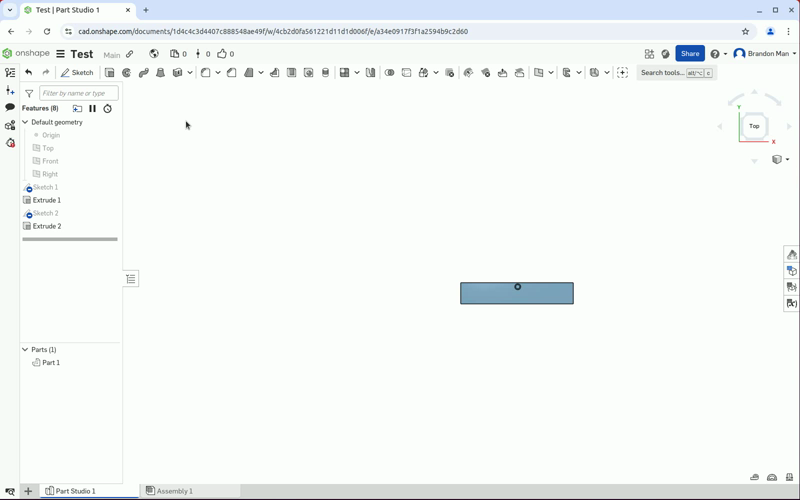
key(shift+h)
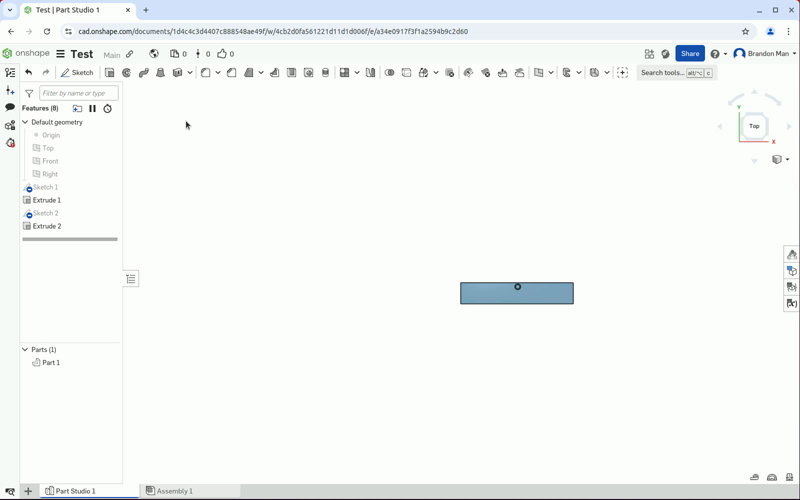
mouse_move(73, 189)
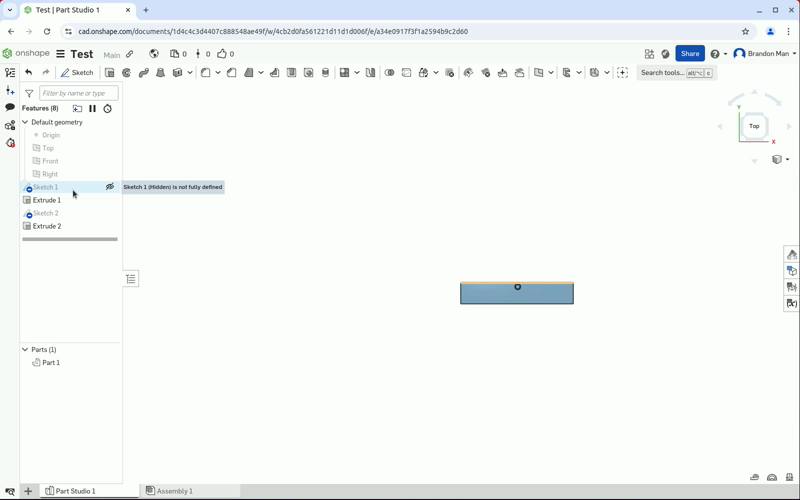
click(73, 189)
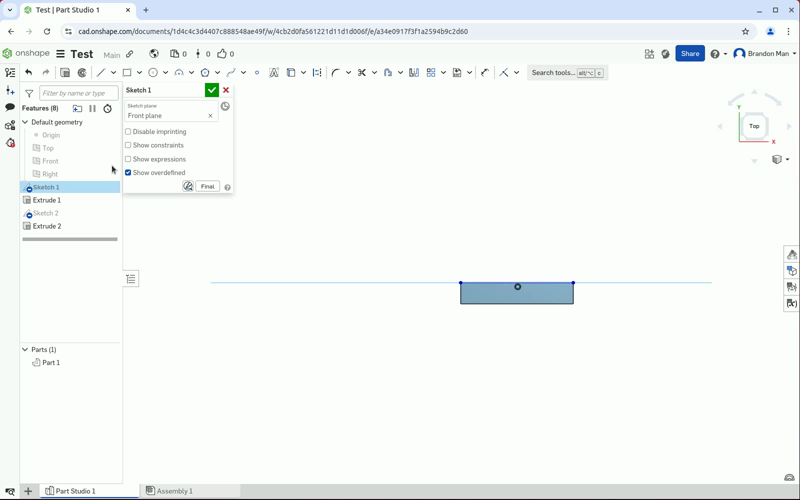
mouse_move(229, 92)
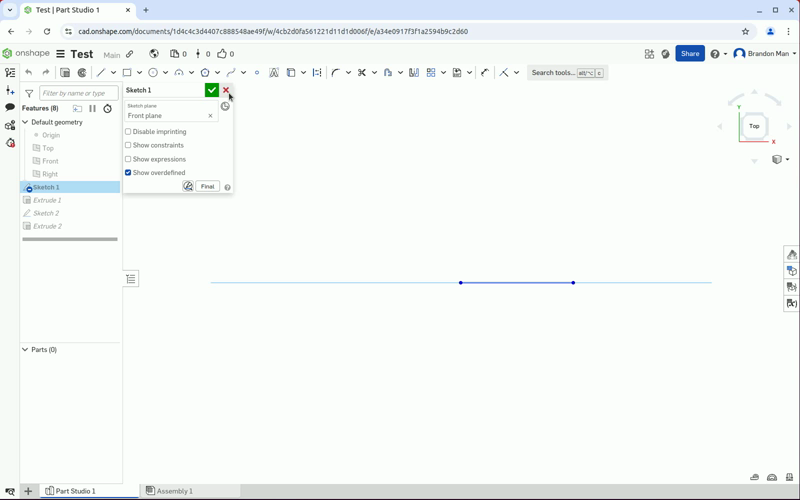
click(229, 92)
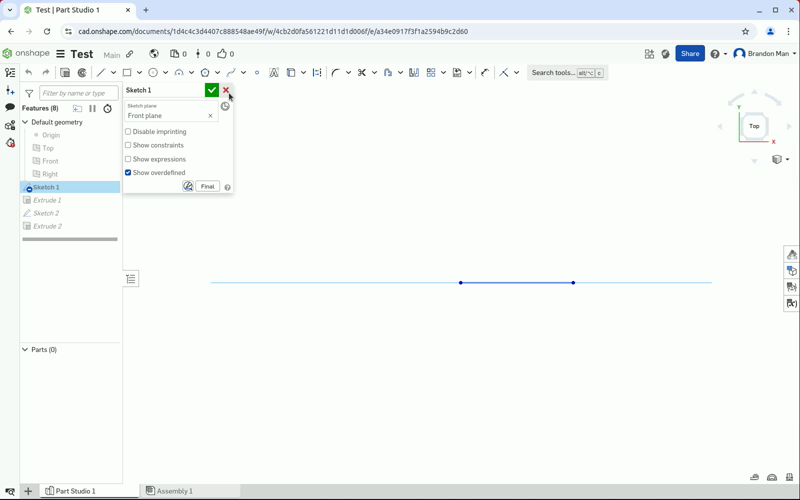
key(shift+s)
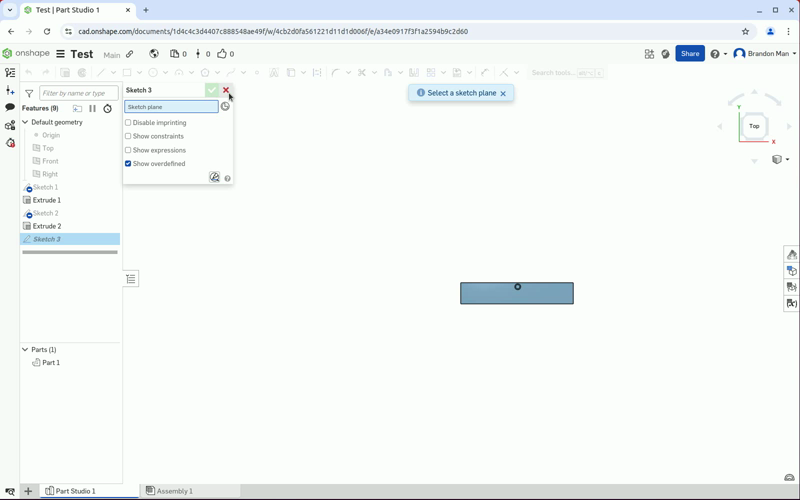
mouse_move(73, 150)
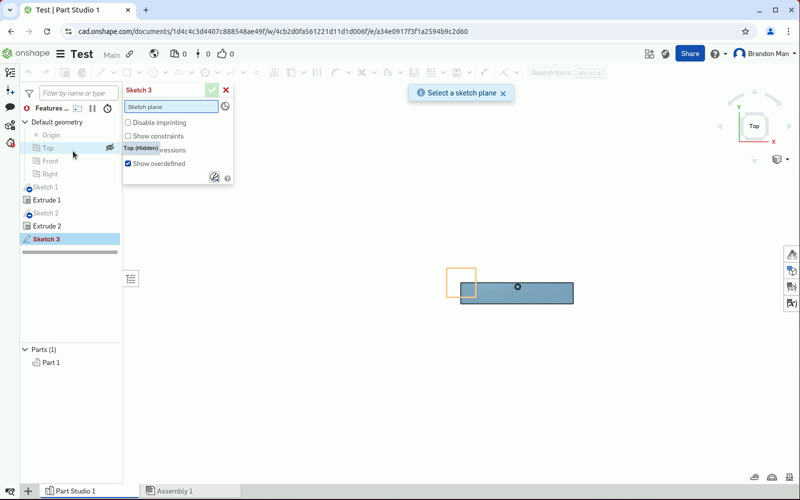
click(73, 150)
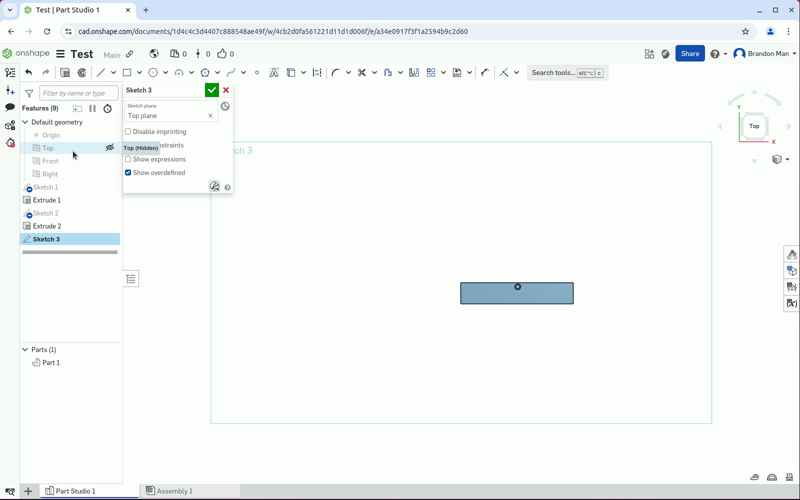
mouse_move(73, 352)
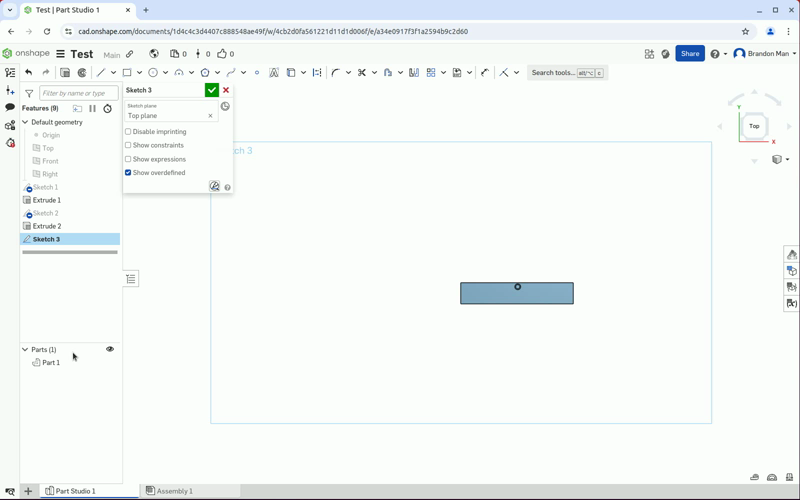
key(y)
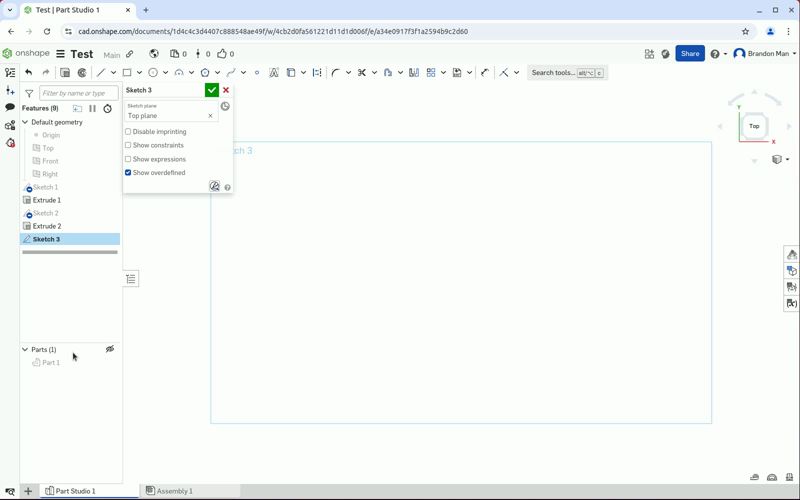
key(l)
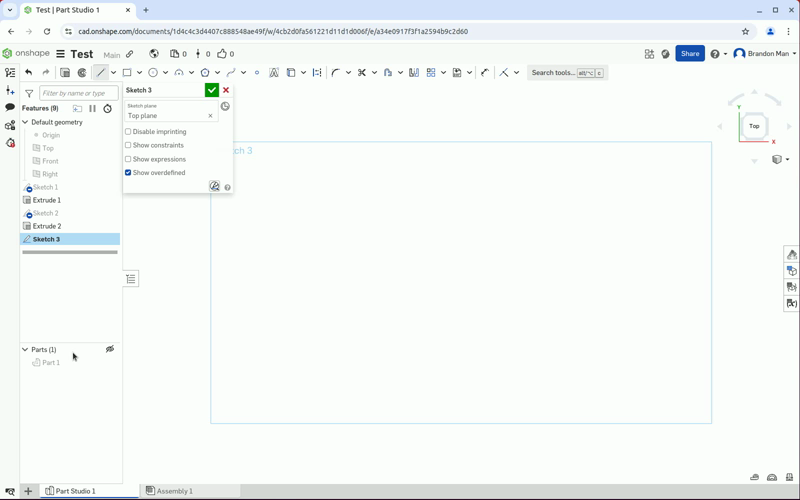
key_down(shift)
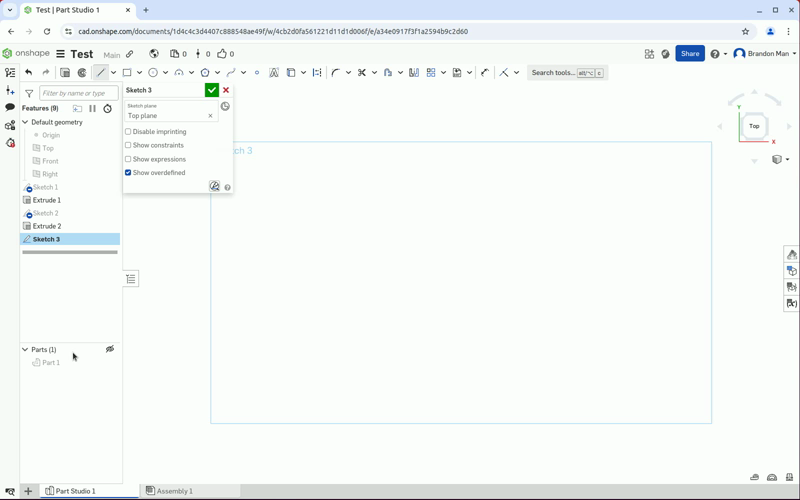
mouse_move(464, 290)
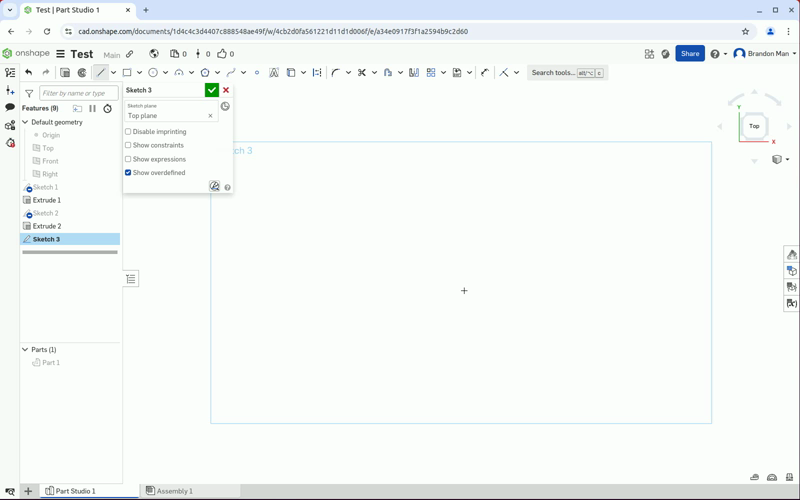
click(464, 290)
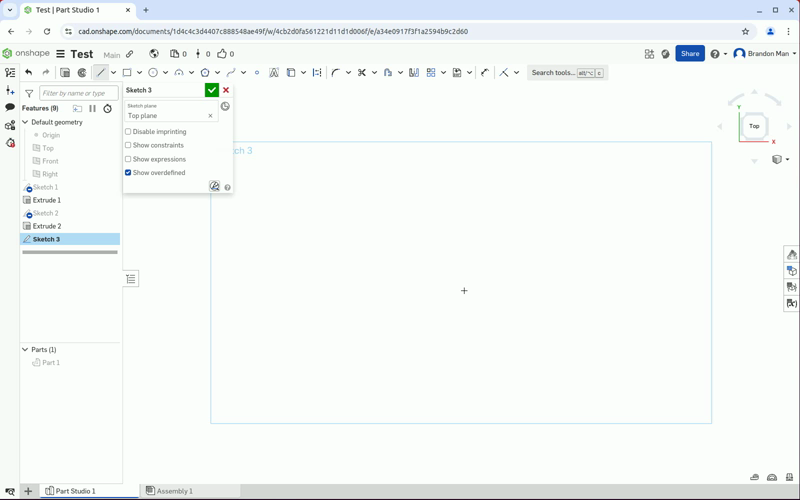
key_up(shift)
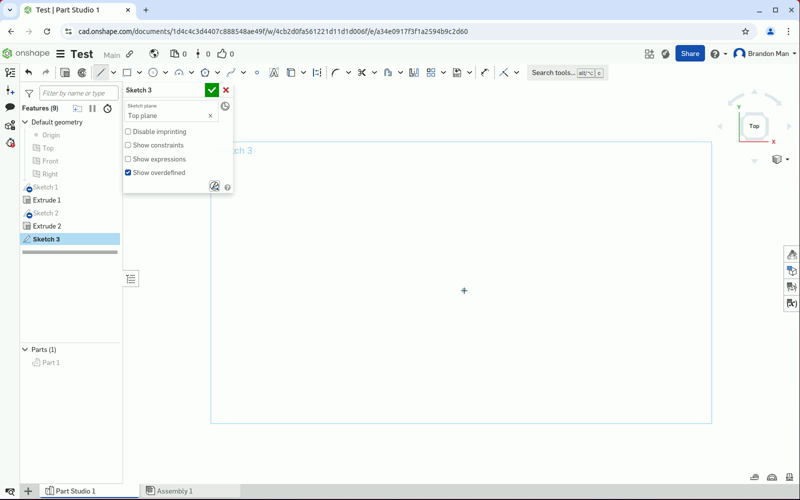
key_down(shift)
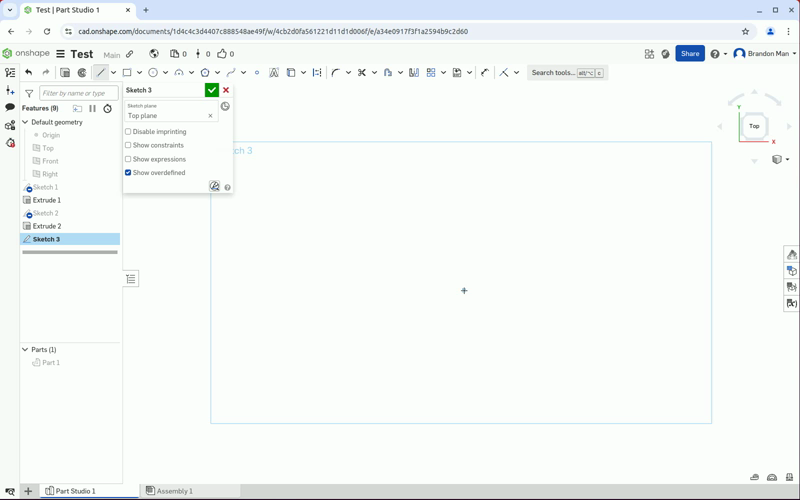
mouse_move(570, 290)
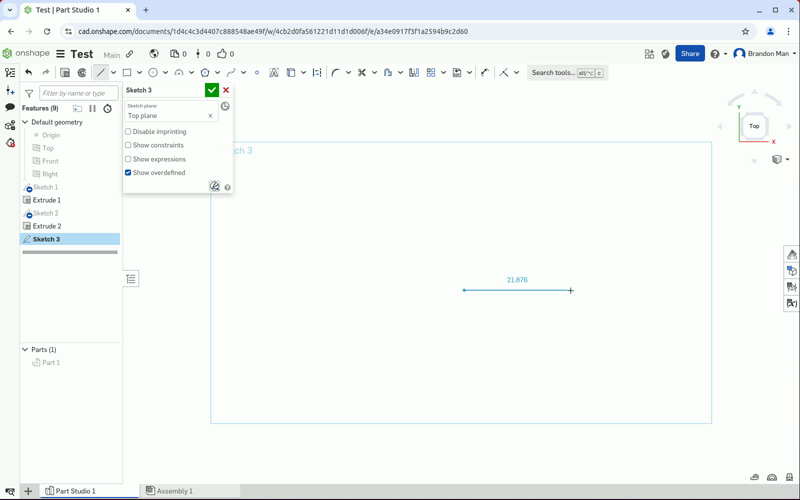
click(570, 290)
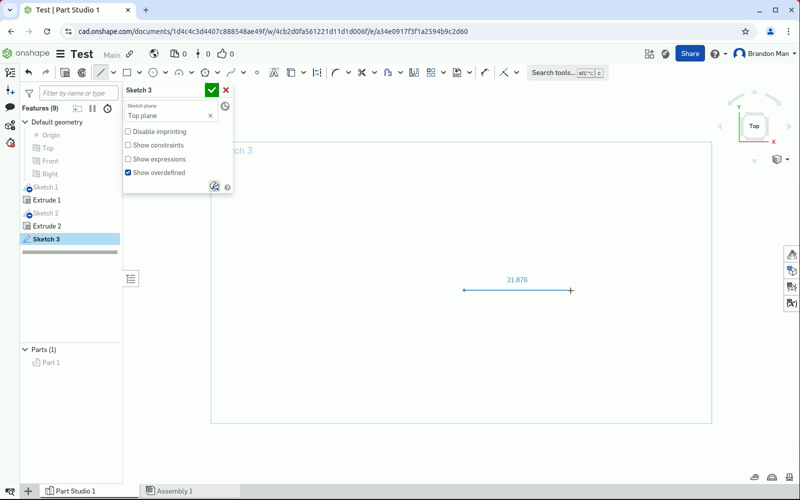
key_up(shift)
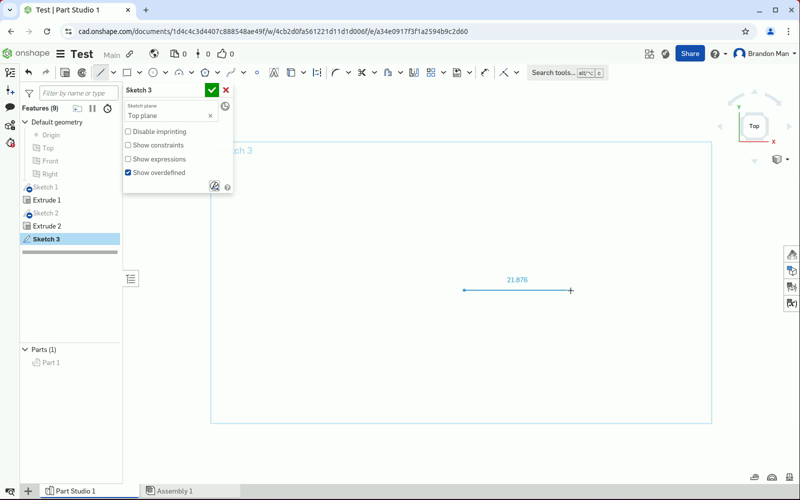
key_down(shift)
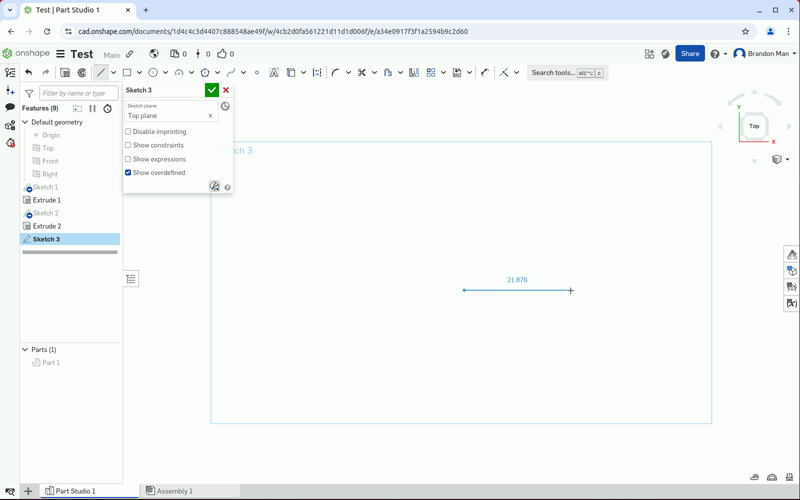
mouse_move(589, 290)
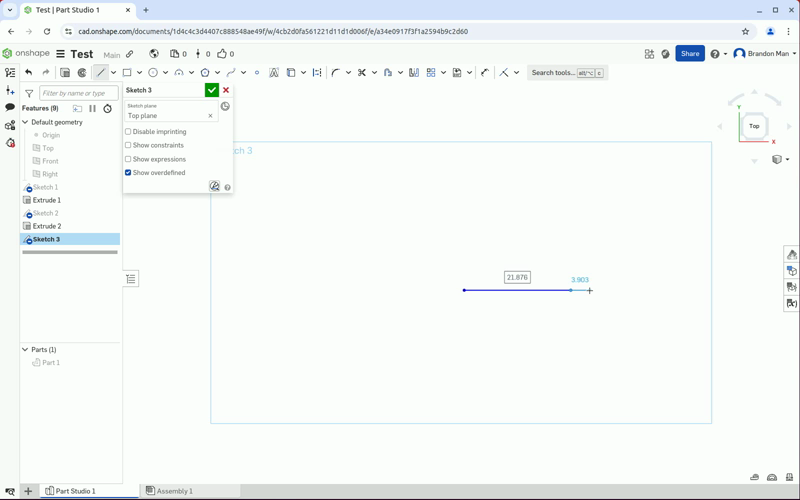
mouse_move(570, 287)
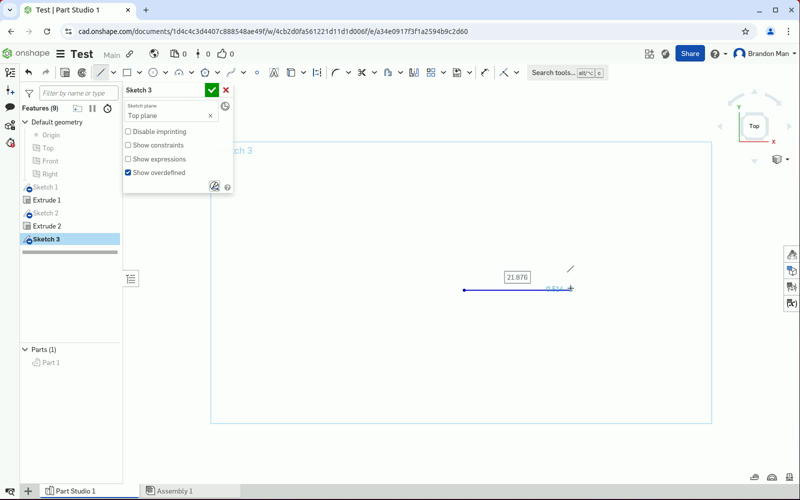
scroll(6)
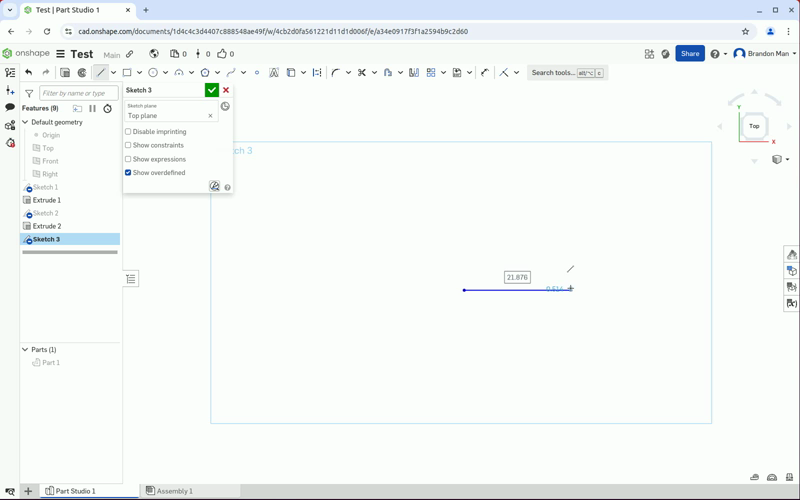
scroll(6)
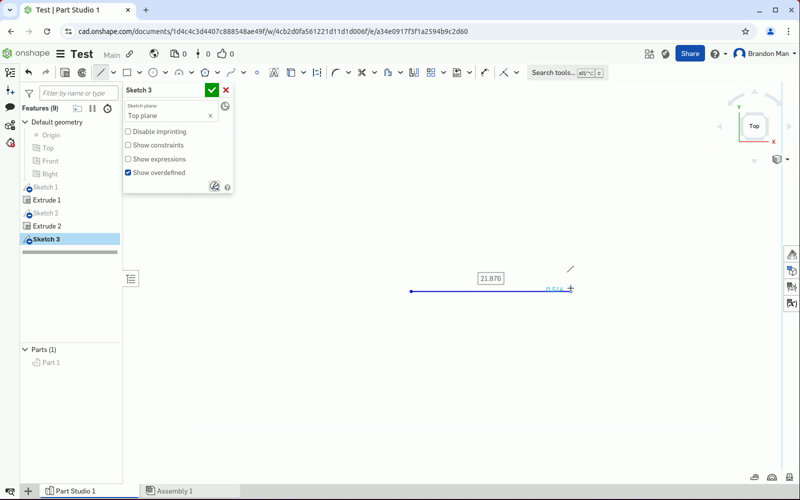
scroll(6)
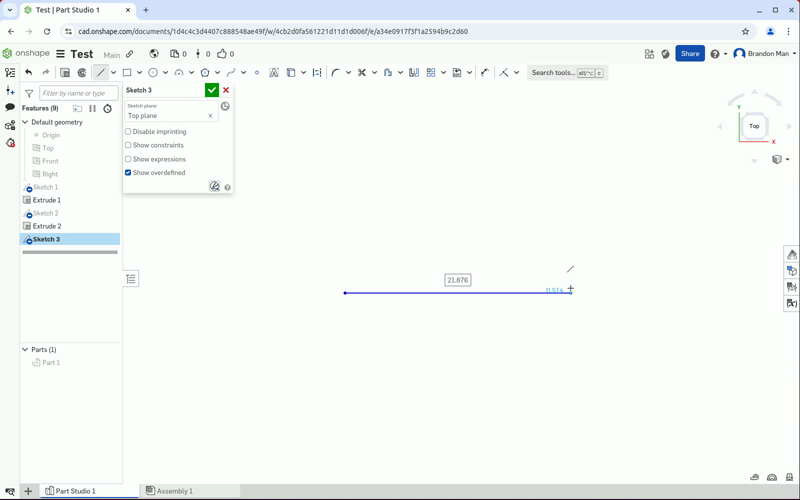
scroll(6)
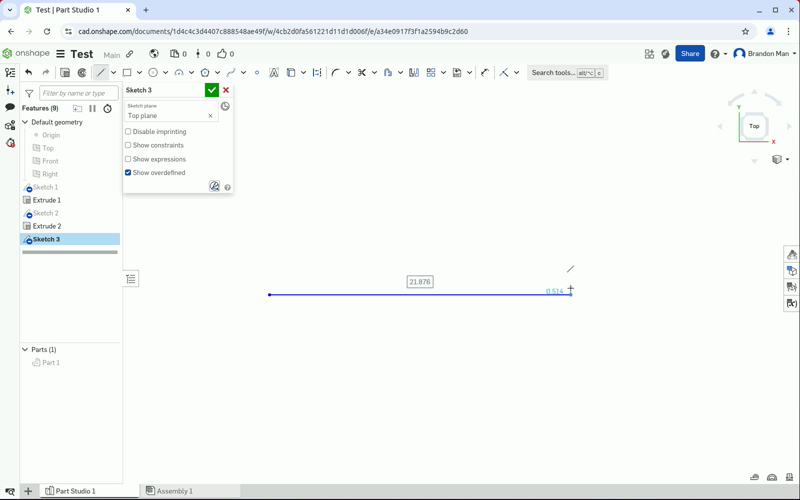
scroll(6)
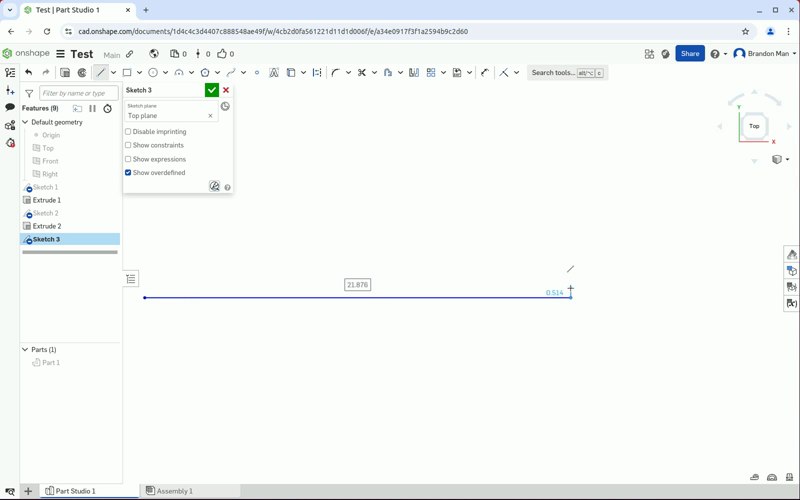
scroll(6)
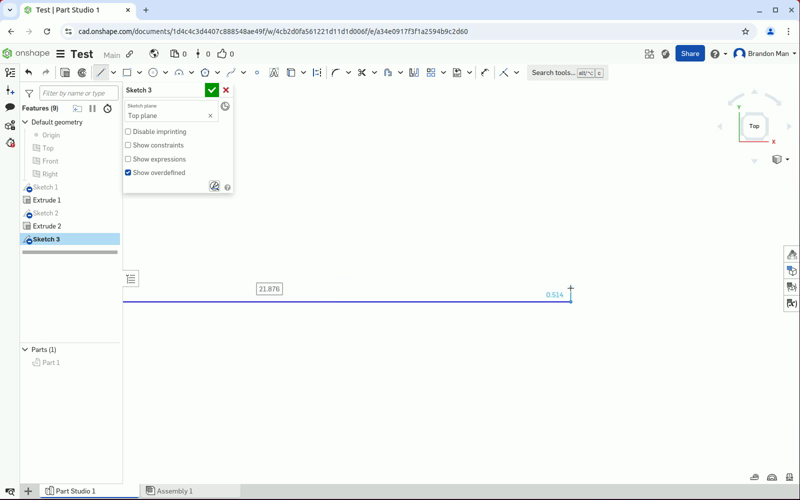
scroll(6)
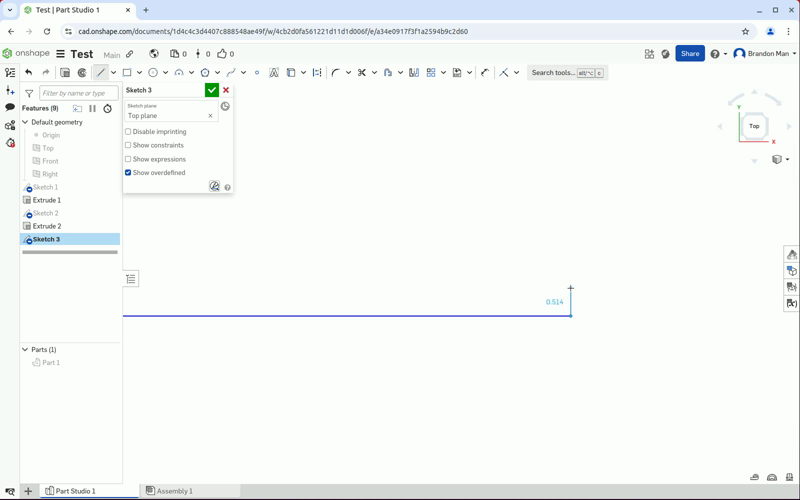
click(570, 287)
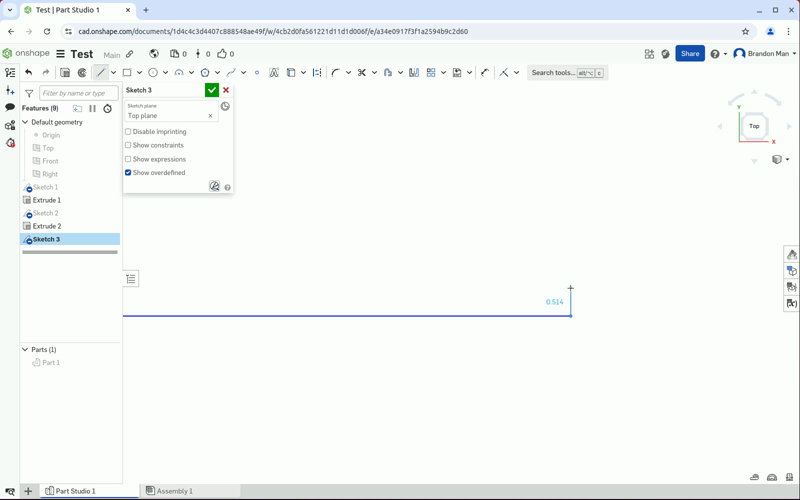
scroll(-6)
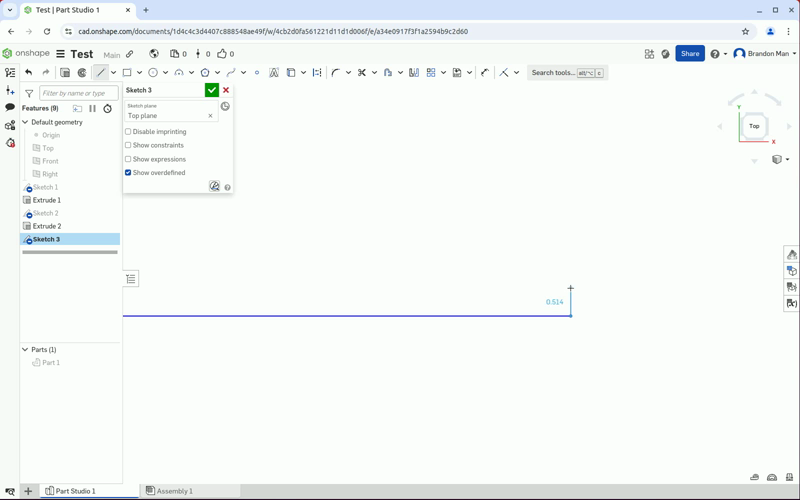
scroll(-6)
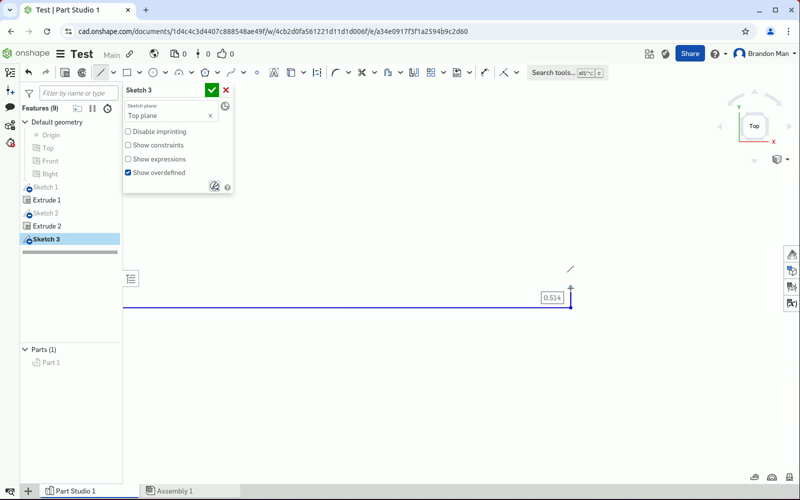
scroll(-6)
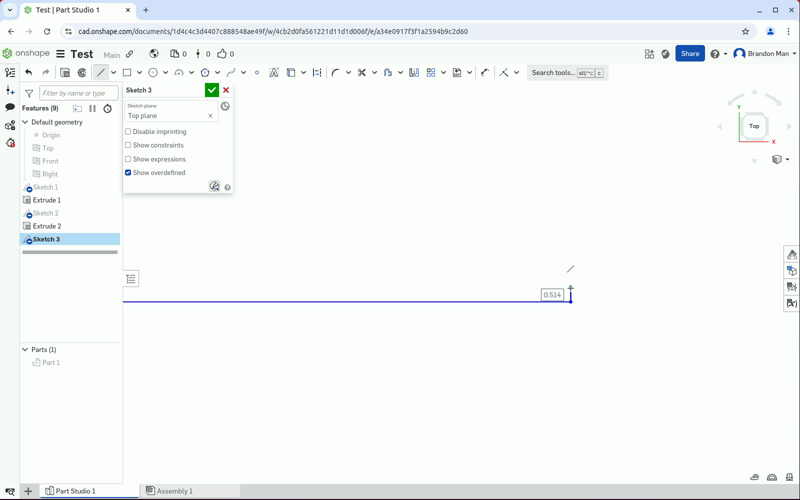
scroll(-6)
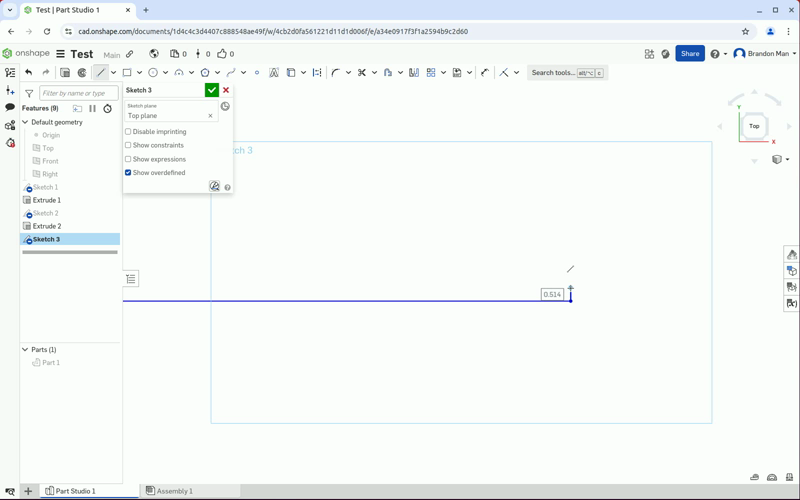
scroll(-6)
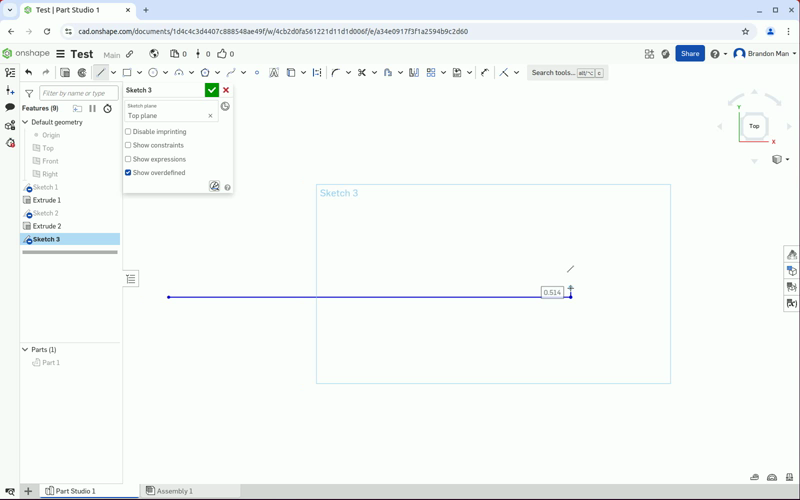
scroll(-6)
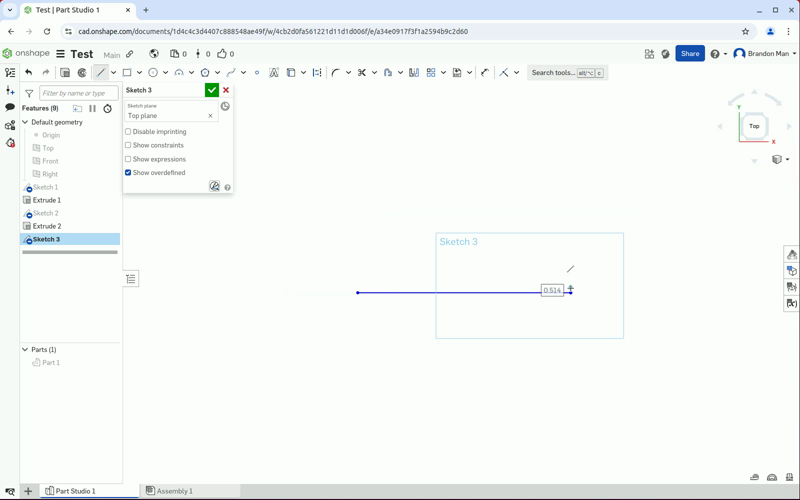
scroll(-6)
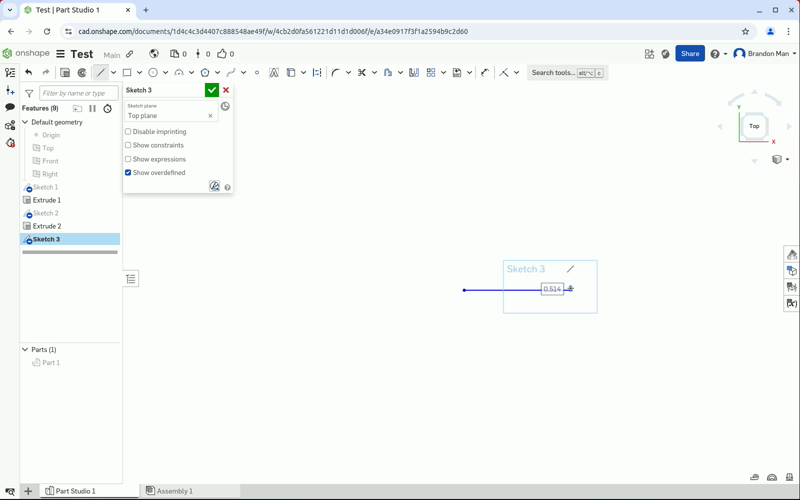
key_up(shift)
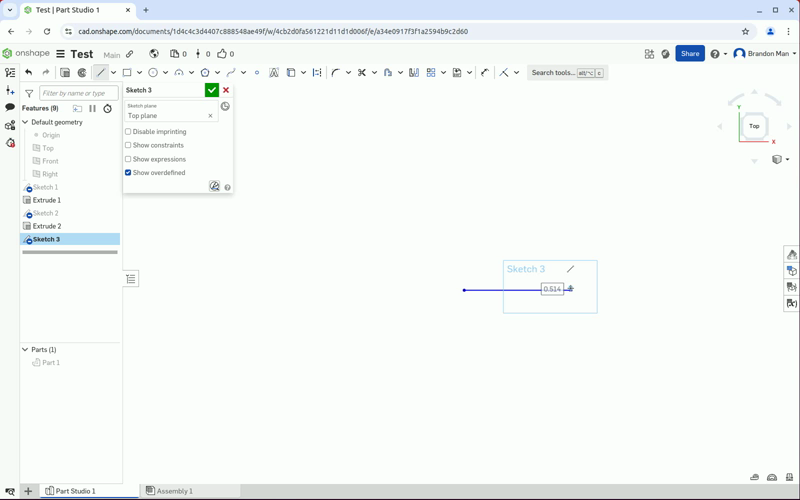
key_down(shift)
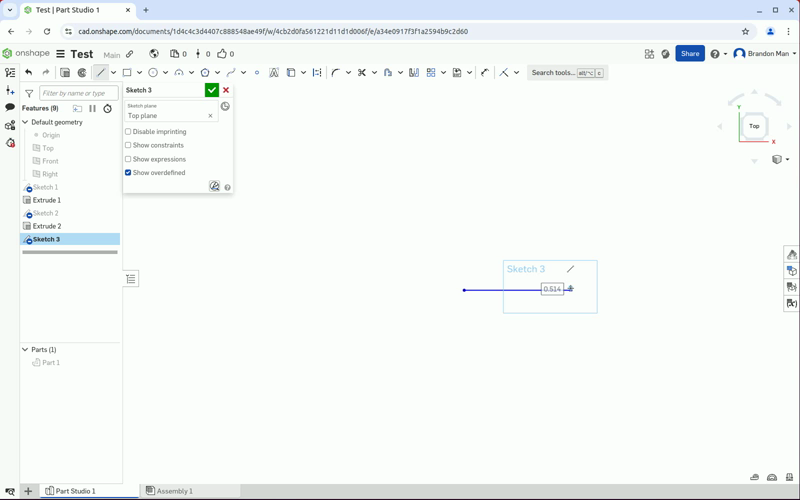
mouse_move(589, 287)
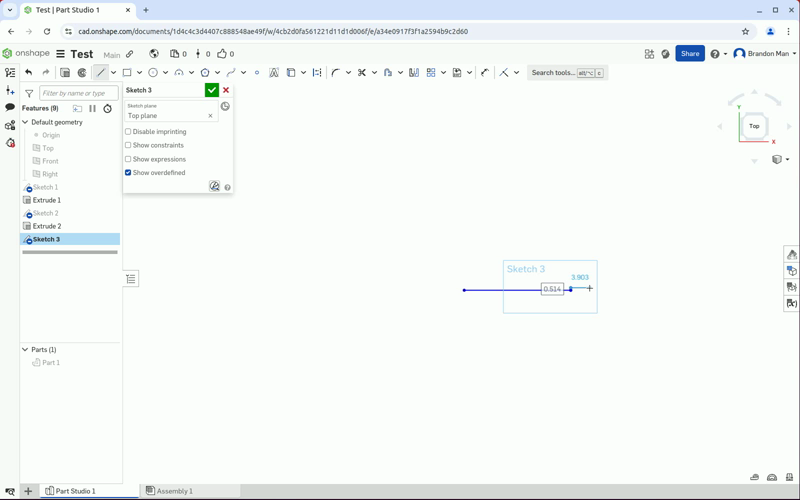
mouse_move(520, 287)
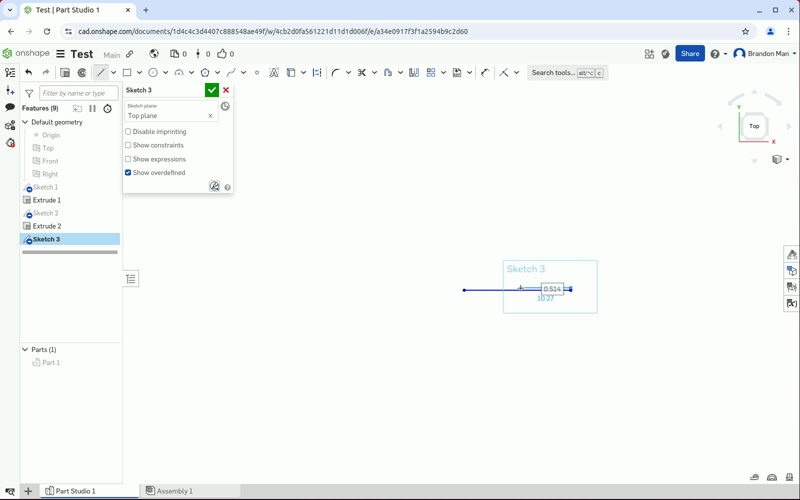
click(520, 287)
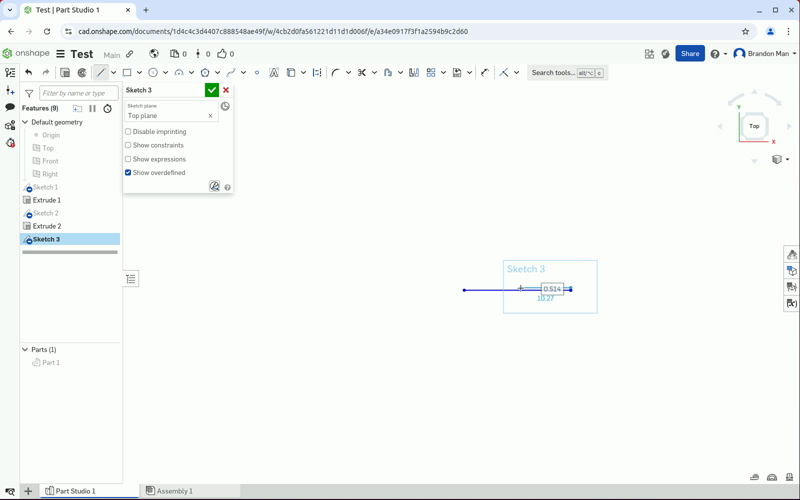
key_up(shift)
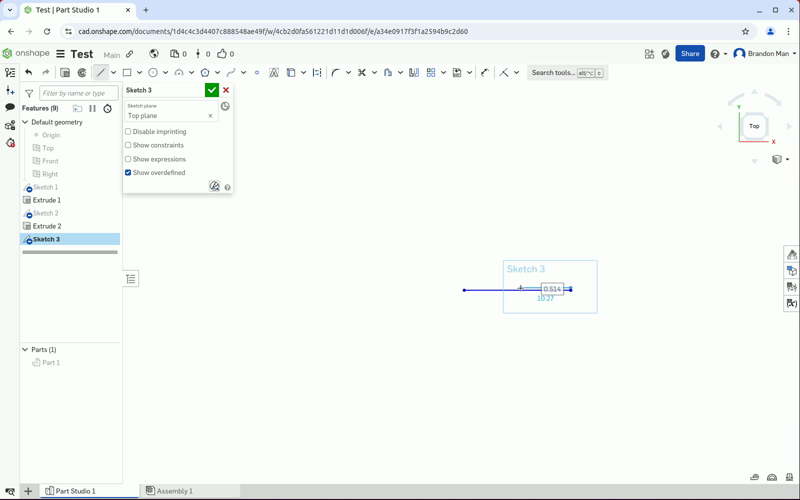
key_down(shift)
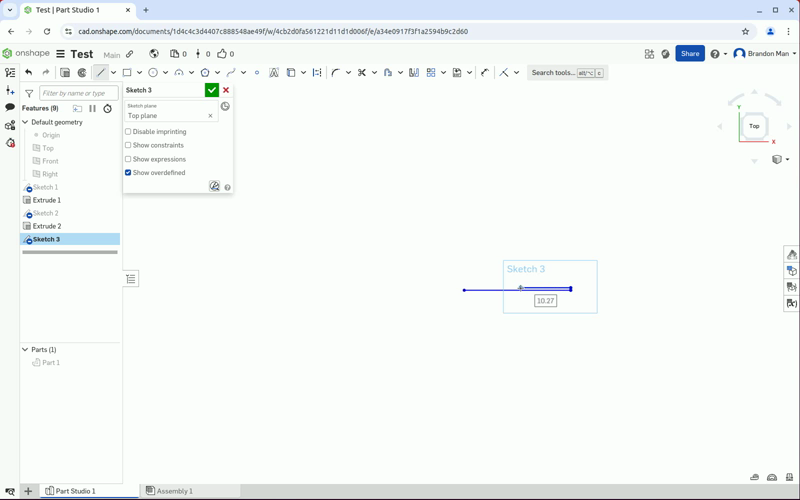
mouse_move(550, 287)
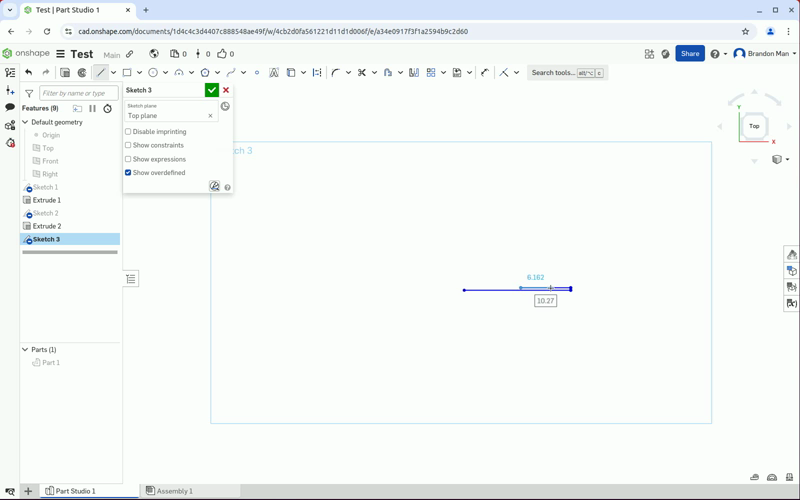
mouse_move(520, 283)
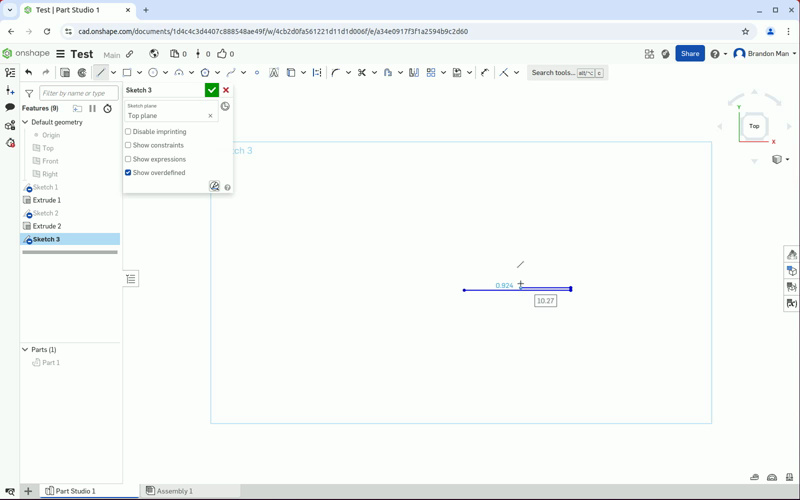
scroll(6)
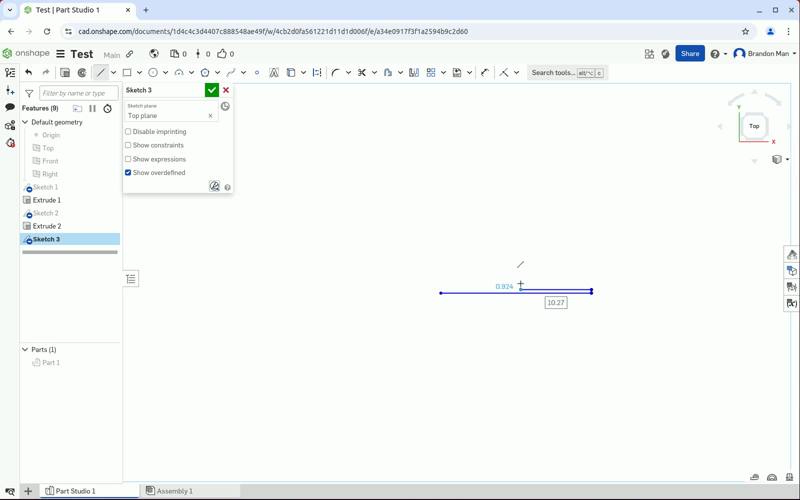
scroll(6)
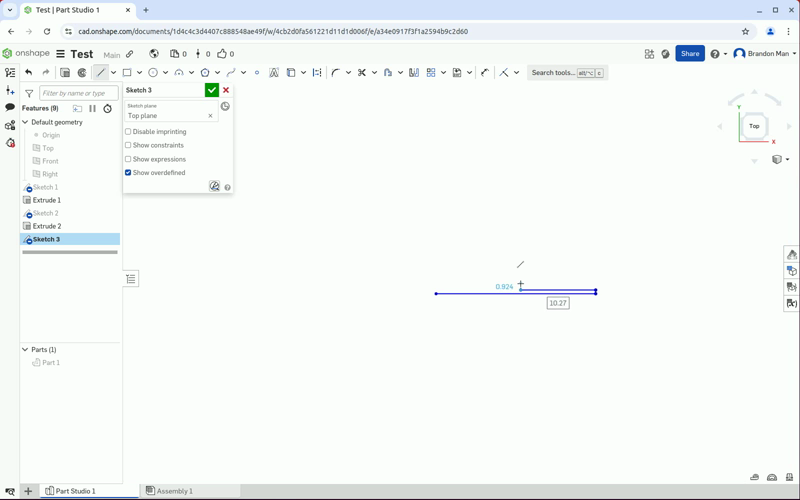
scroll(6)
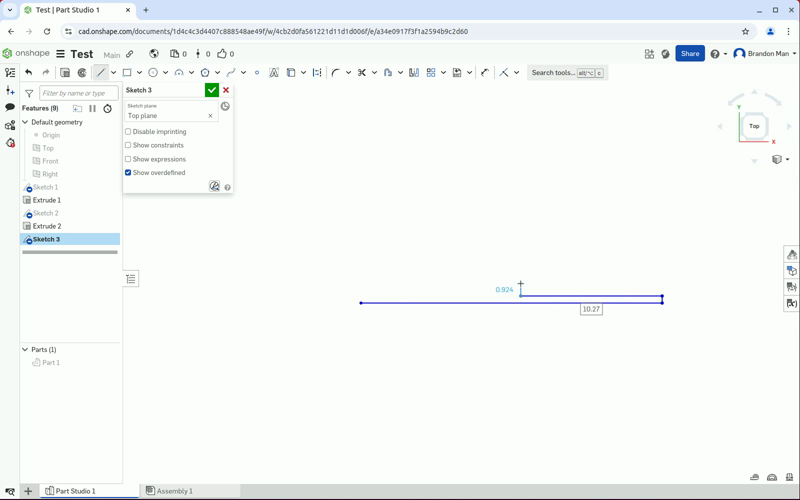
scroll(6)
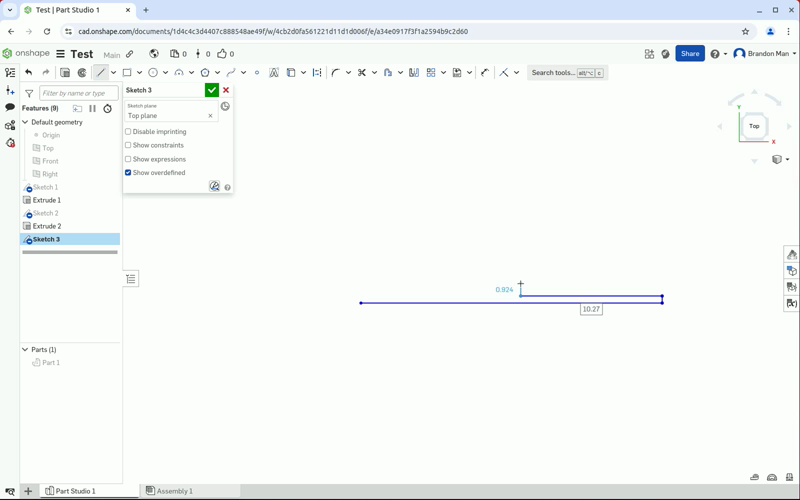
scroll(6)
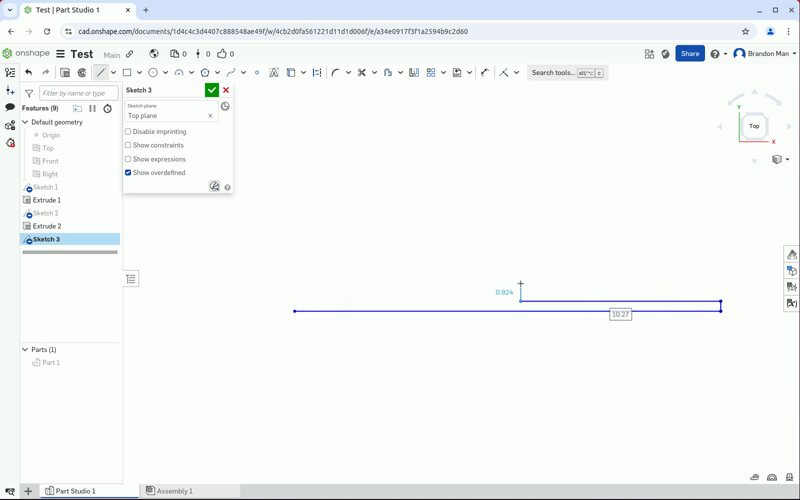
scroll(6)
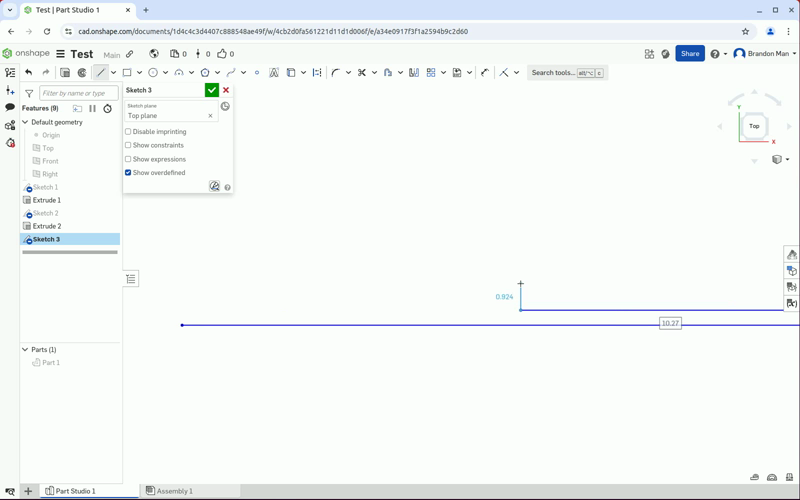
scroll(6)
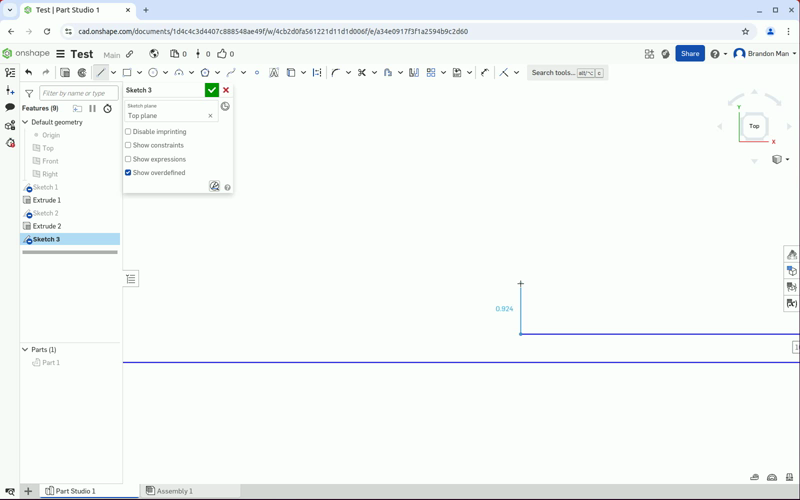
click(520, 283)
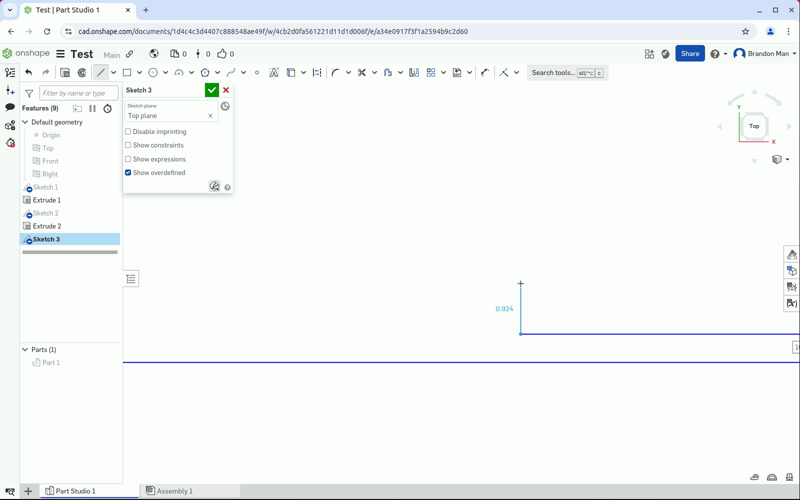
scroll(-6)
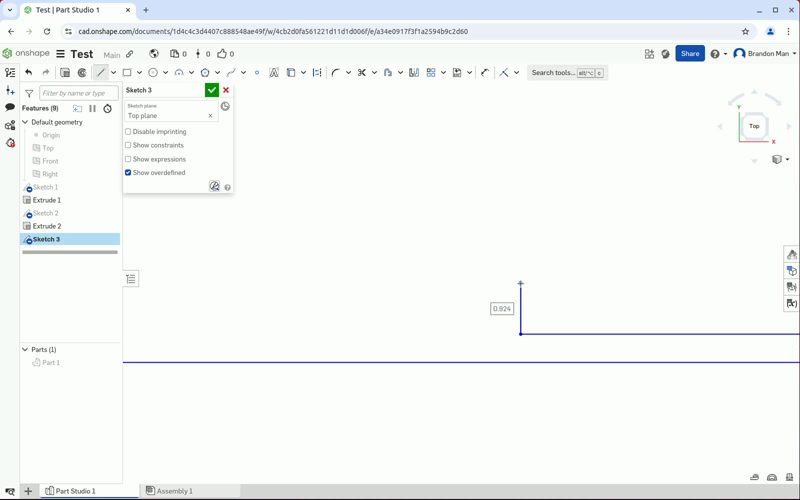
scroll(-6)
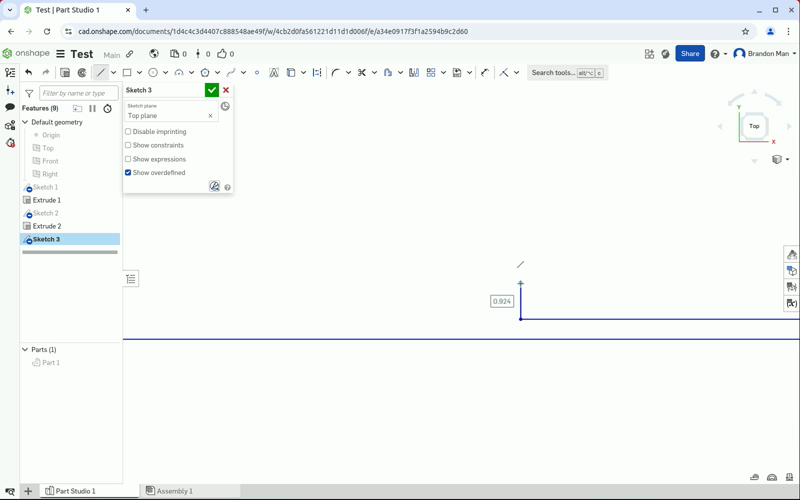
scroll(-6)
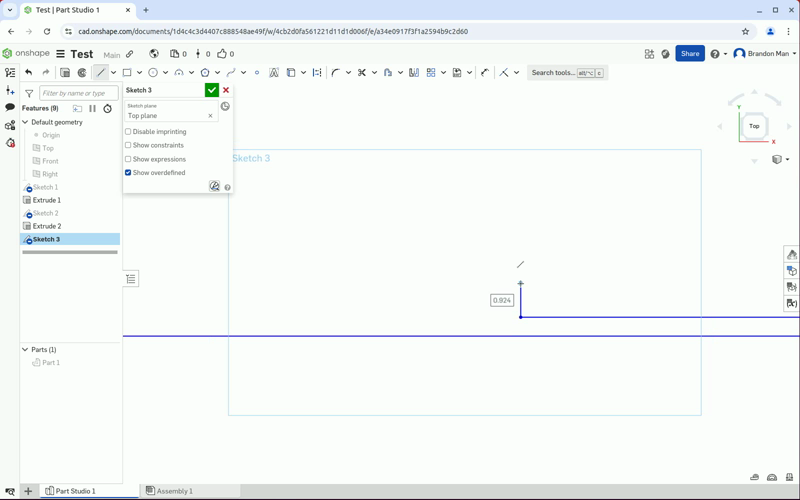
scroll(-6)
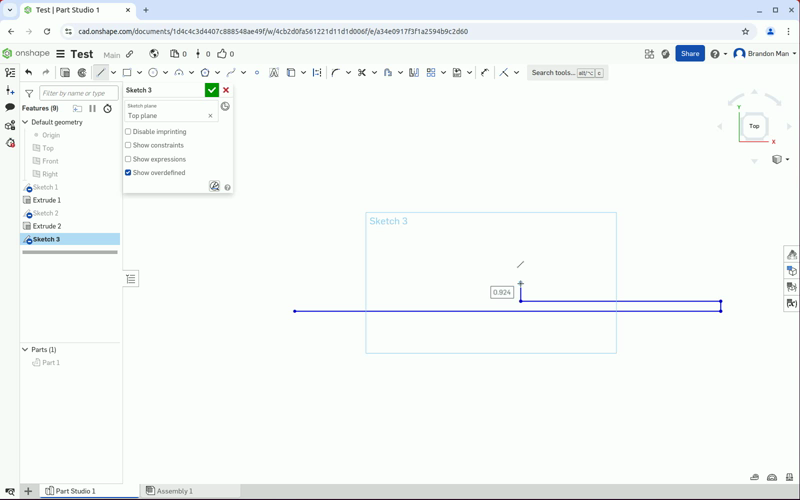
scroll(-6)
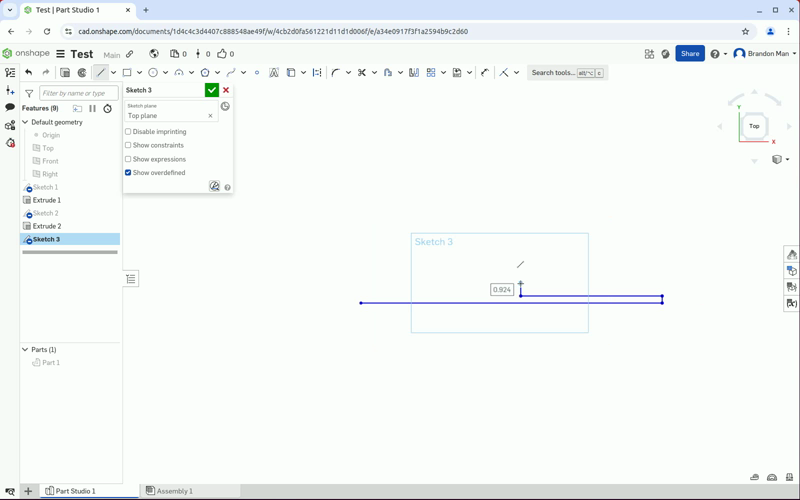
scroll(-6)
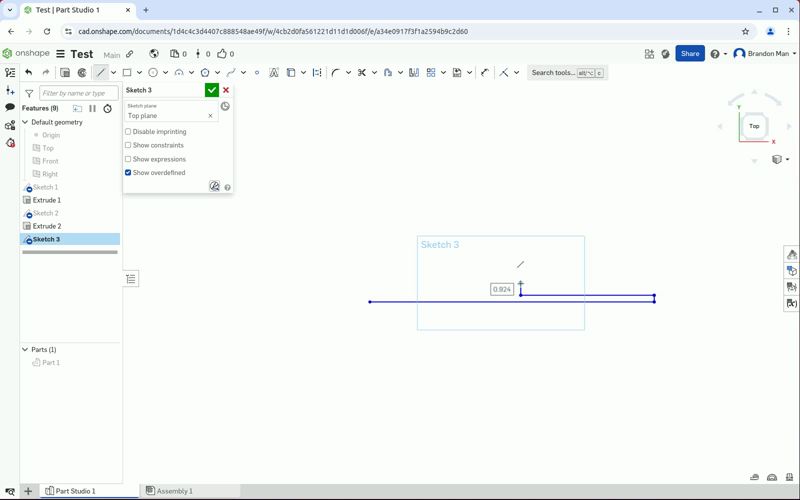
scroll(-6)
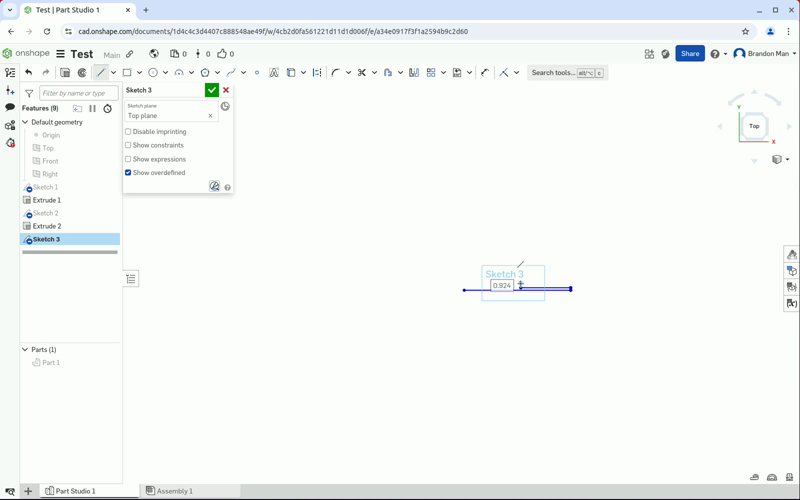
key_up(shift)
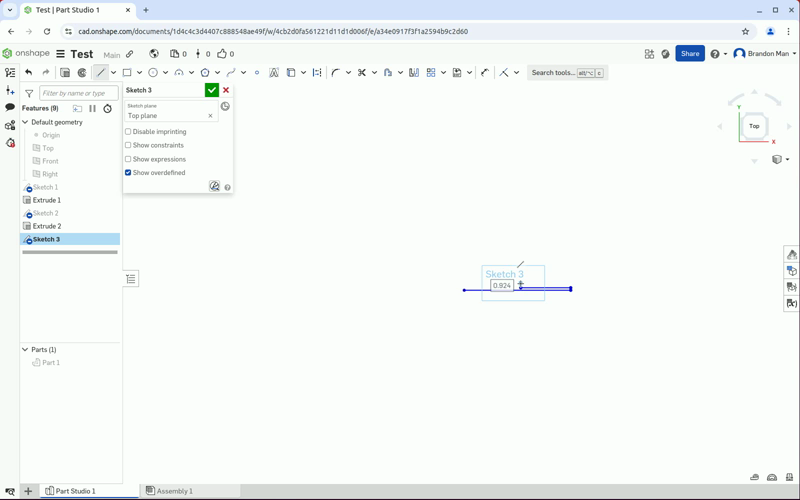
key_down(shift)
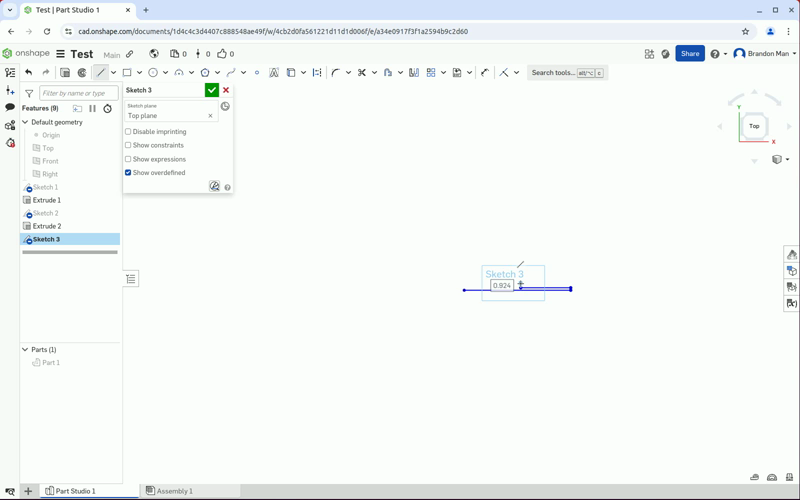
mouse_move(550, 283)
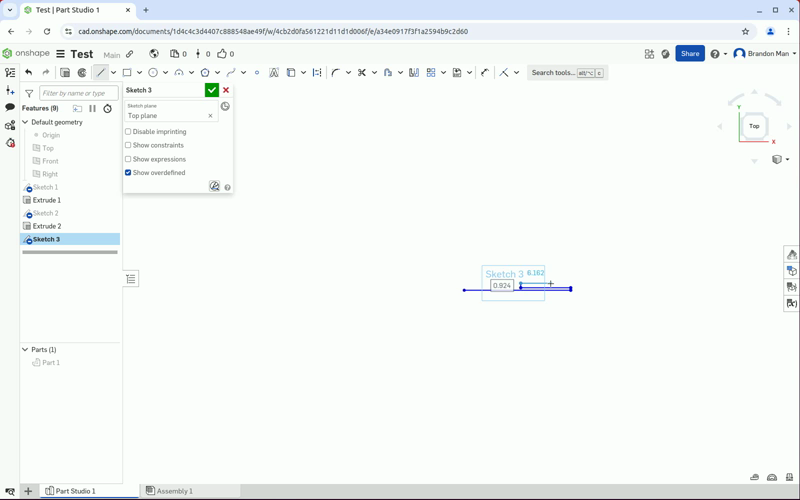
mouse_move(519, 283)
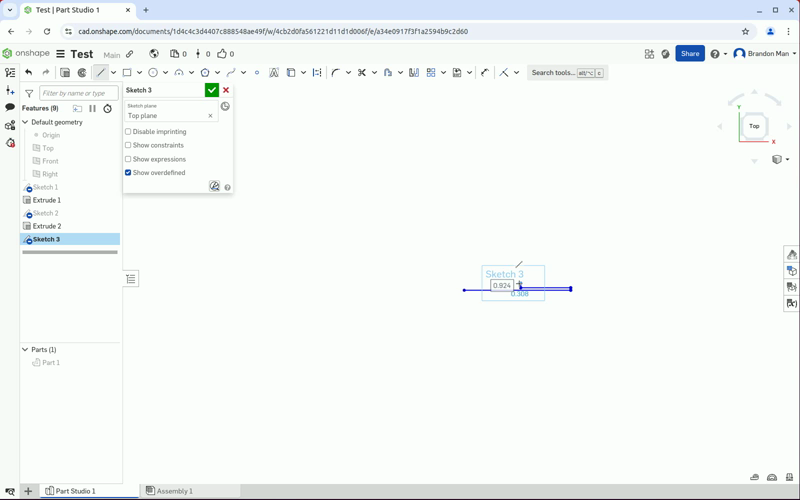
scroll(6)
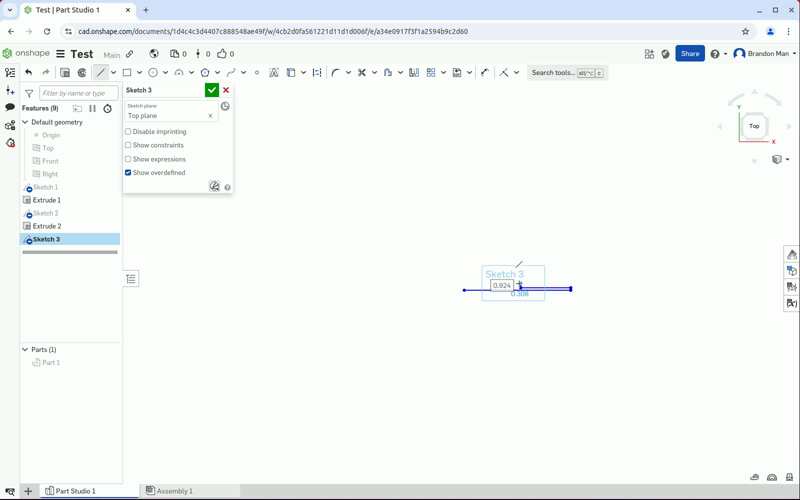
scroll(6)
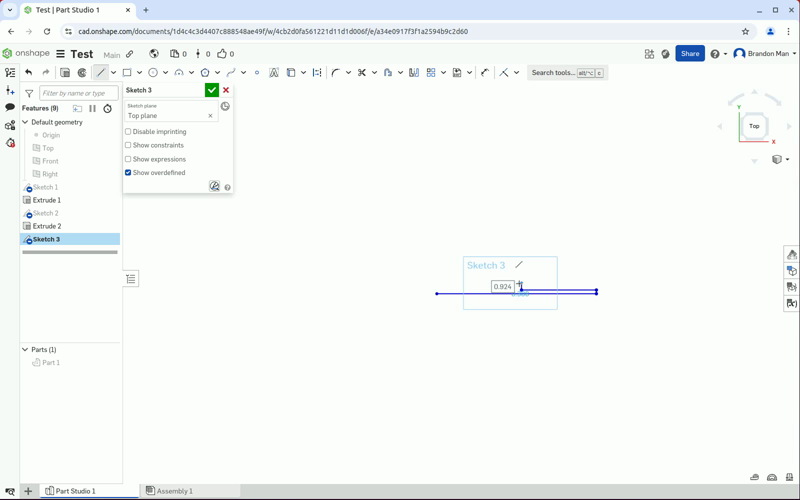
scroll(6)
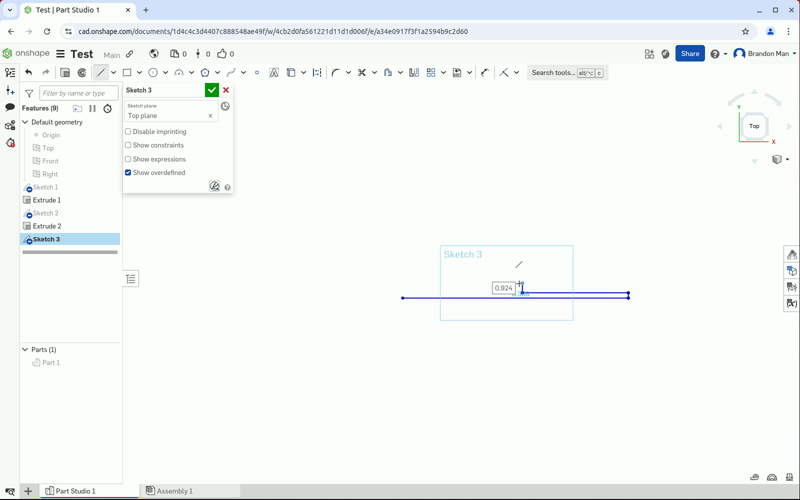
scroll(6)
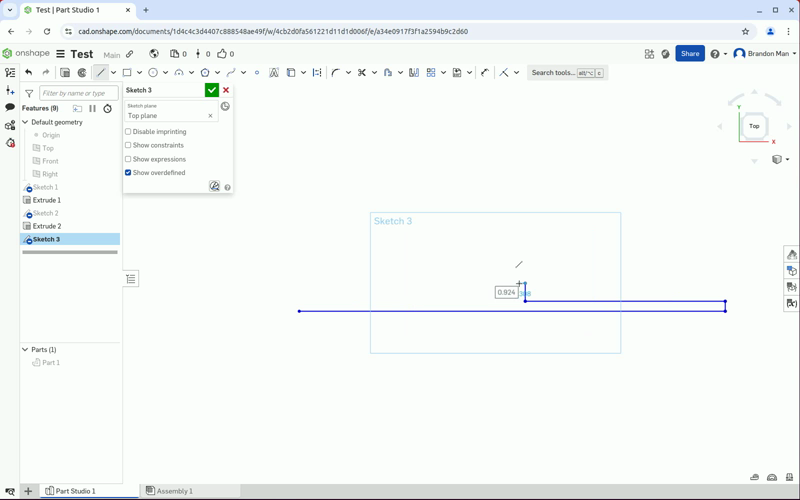
scroll(6)
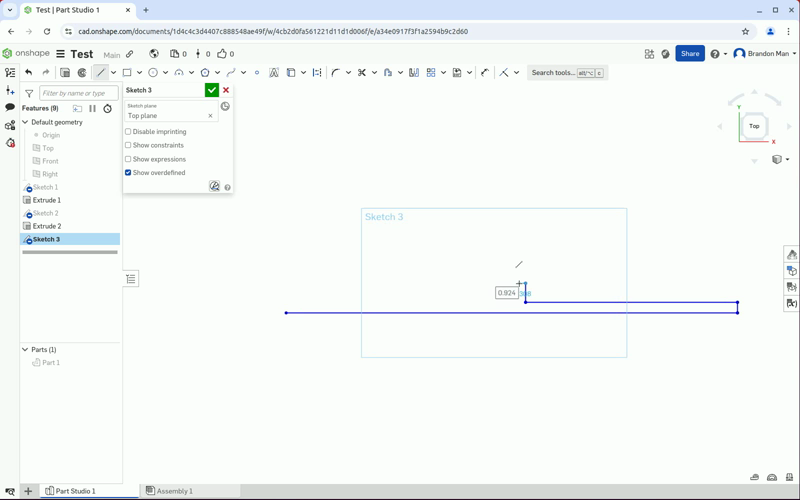
scroll(6)
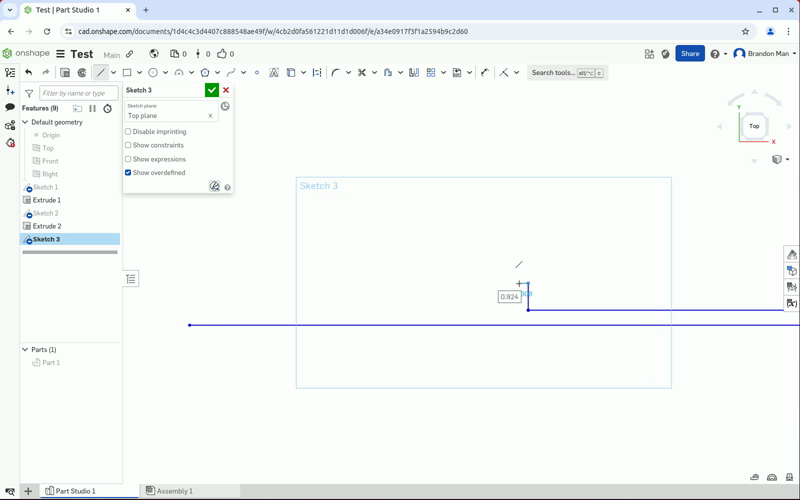
scroll(6)
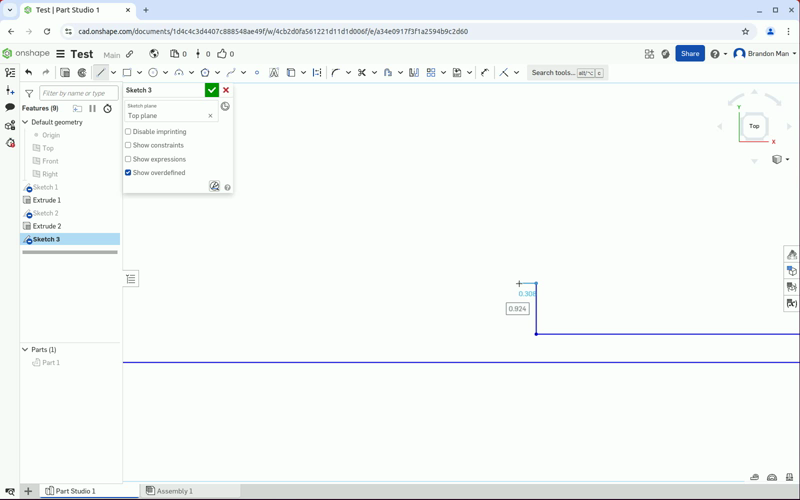
click(519, 283)
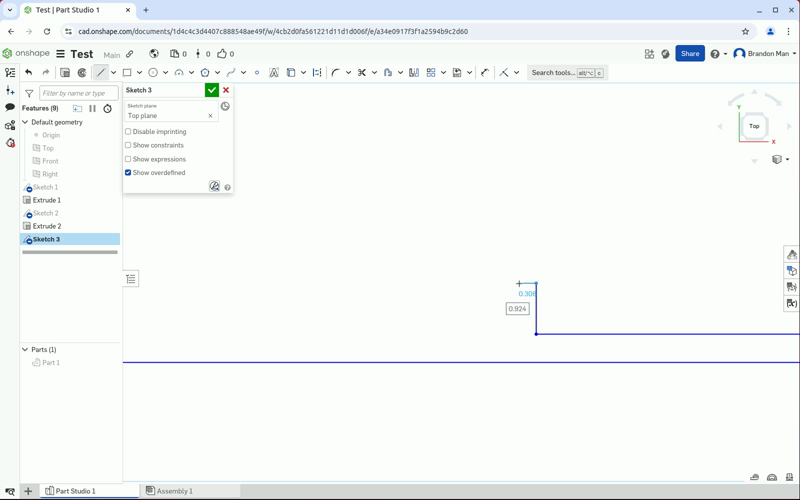
scroll(-6)
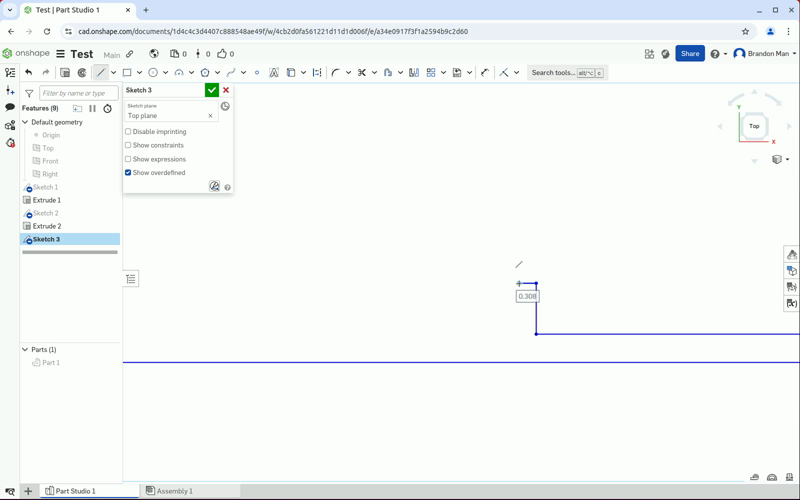
scroll(-6)
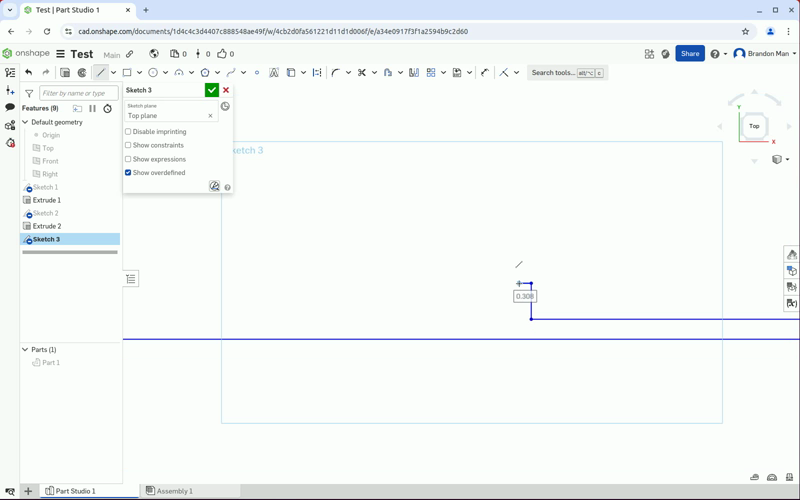
scroll(-6)
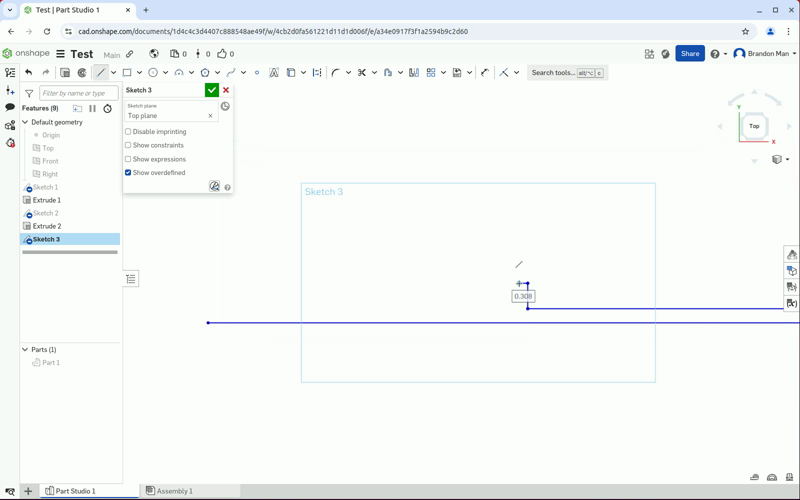
scroll(-6)
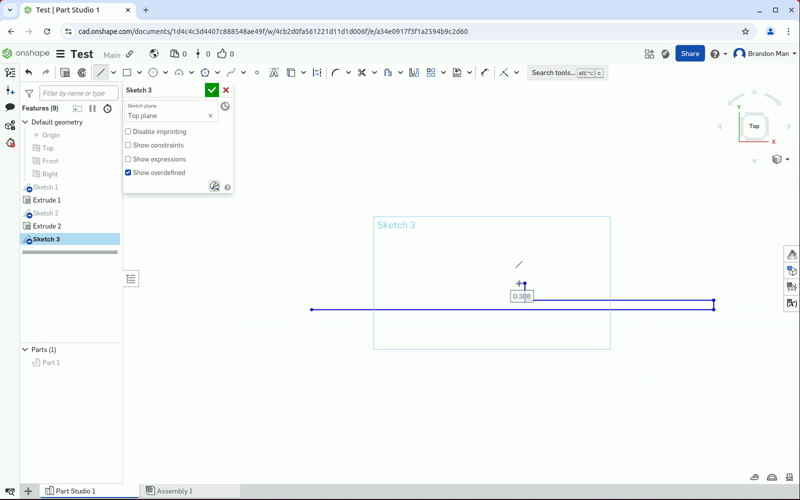
scroll(-6)
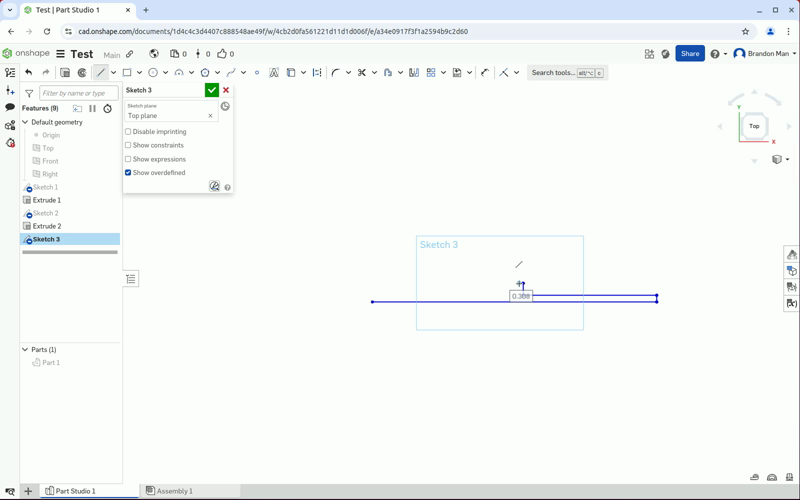
scroll(-6)
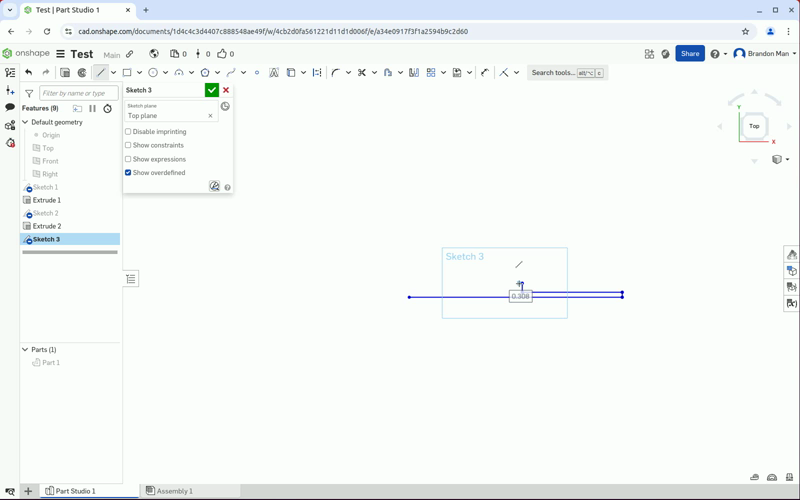
scroll(-6)
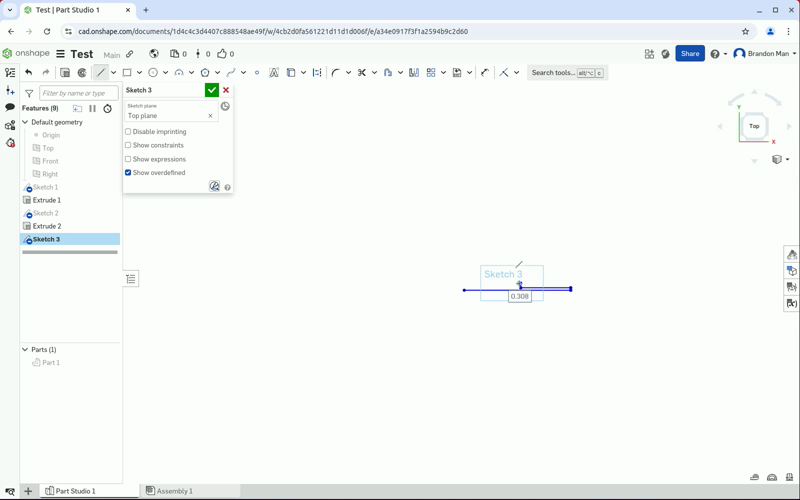
key_up(shift)
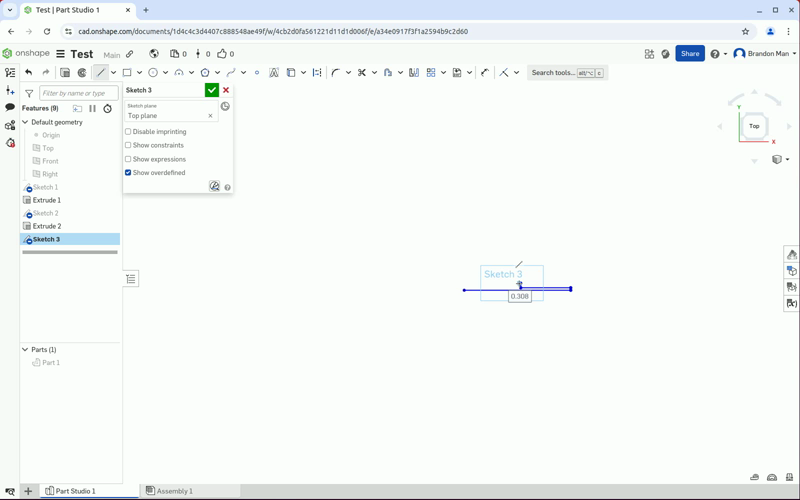
key_down(shift)
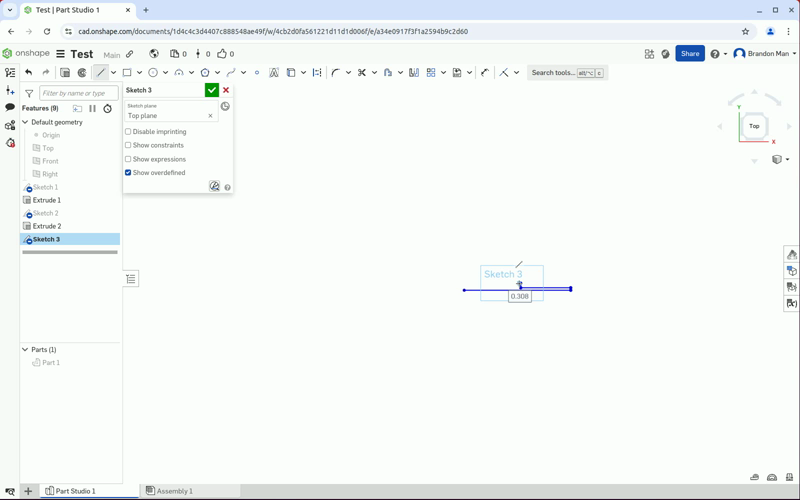
mouse_move(549, 283)
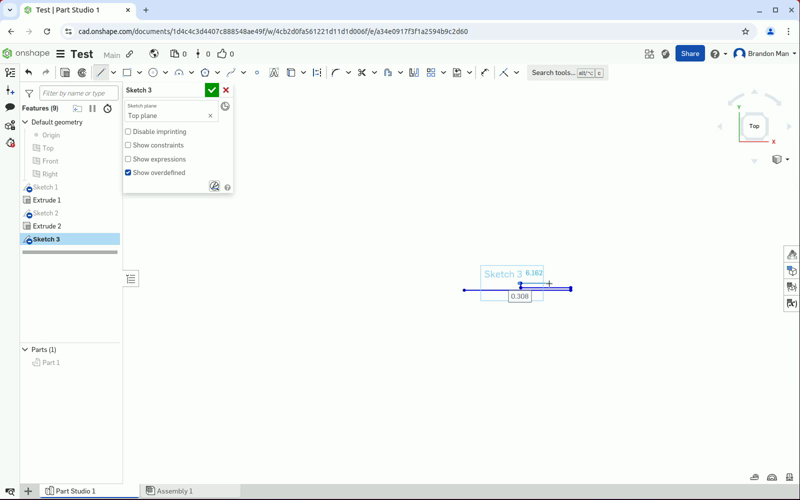
mouse_move(519, 285)
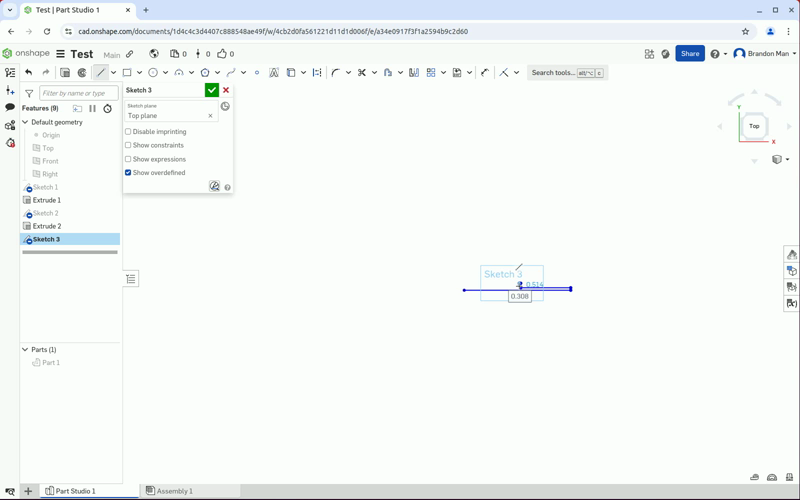
scroll(6)
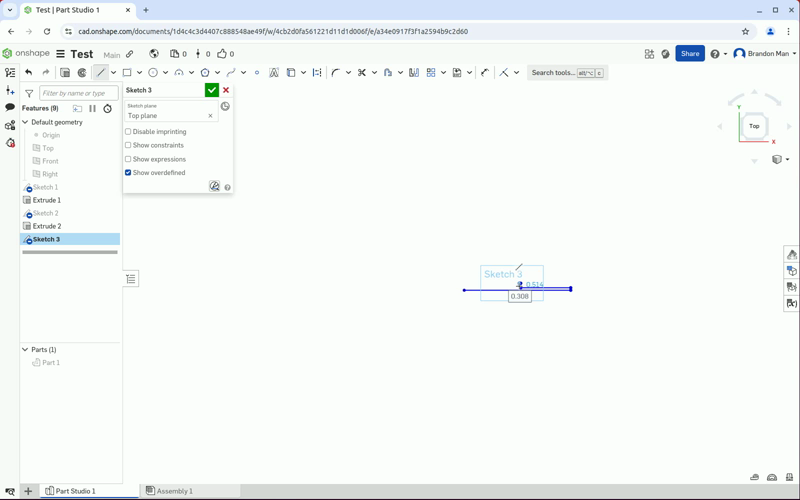
scroll(6)
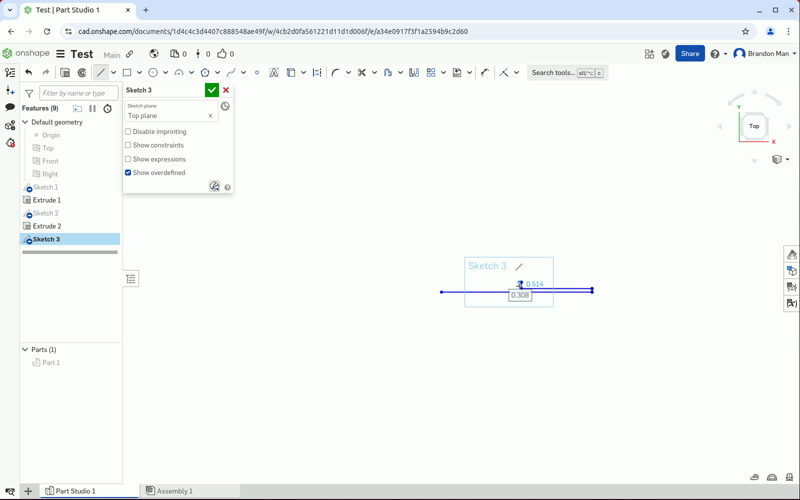
scroll(6)
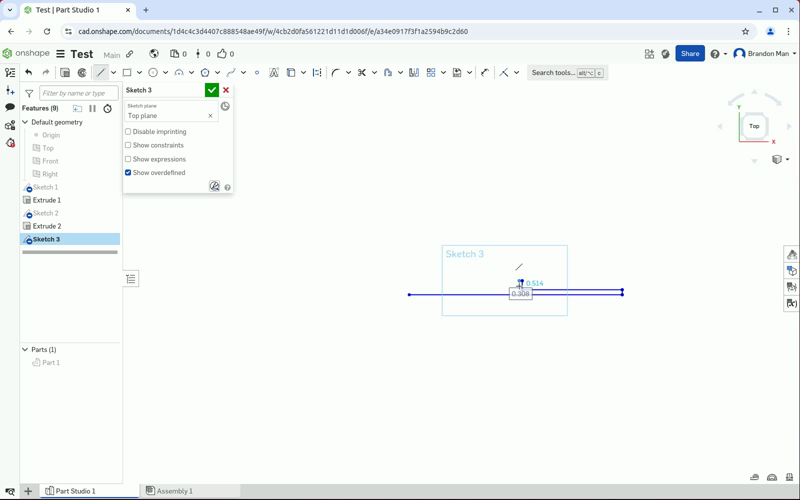
scroll(6)
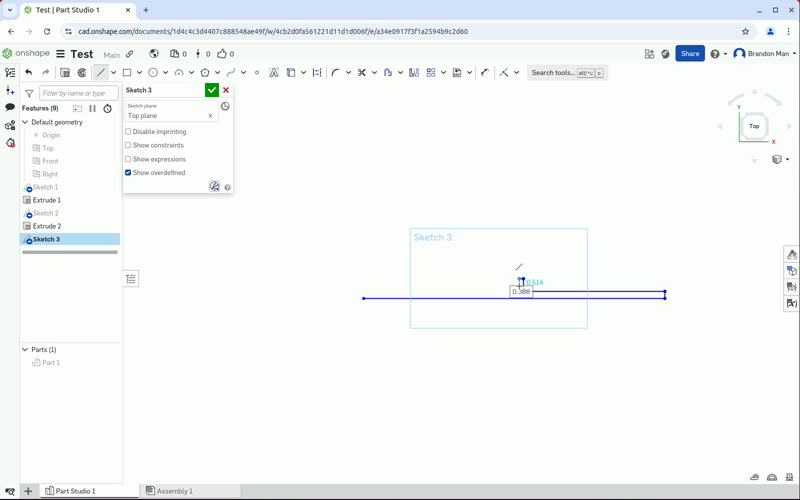
scroll(6)
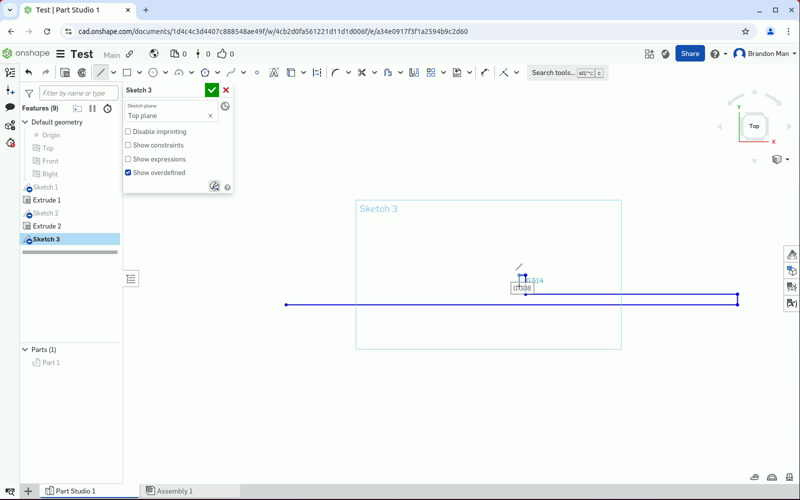
scroll(6)
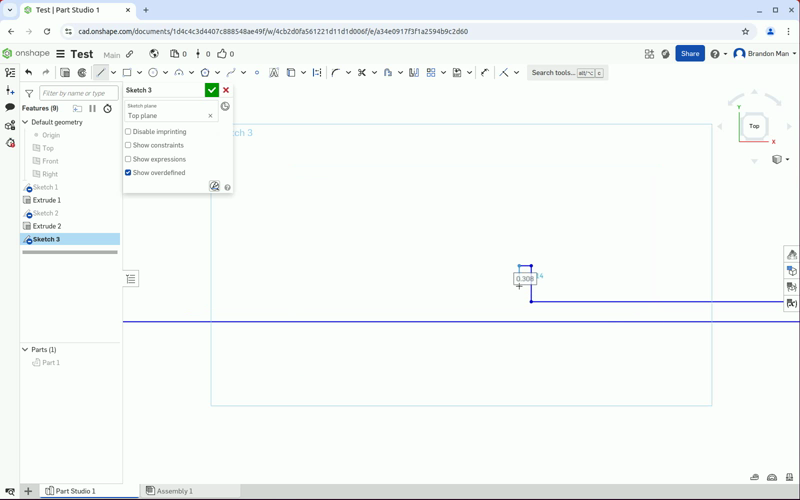
scroll(6)
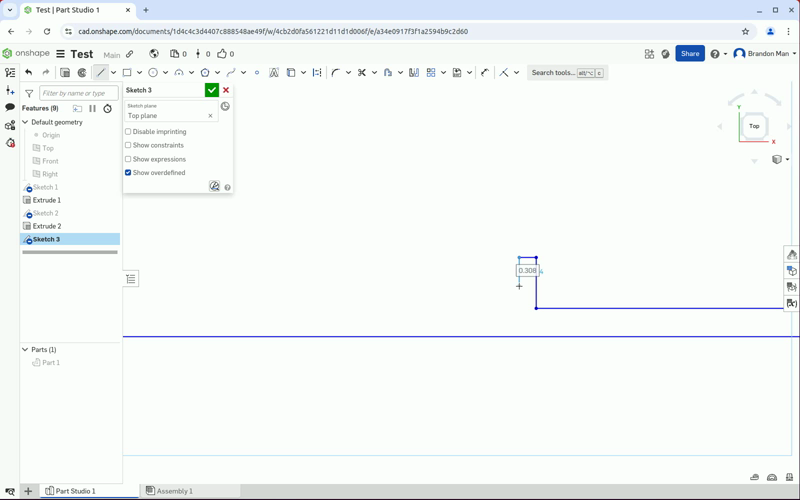
click(519, 285)
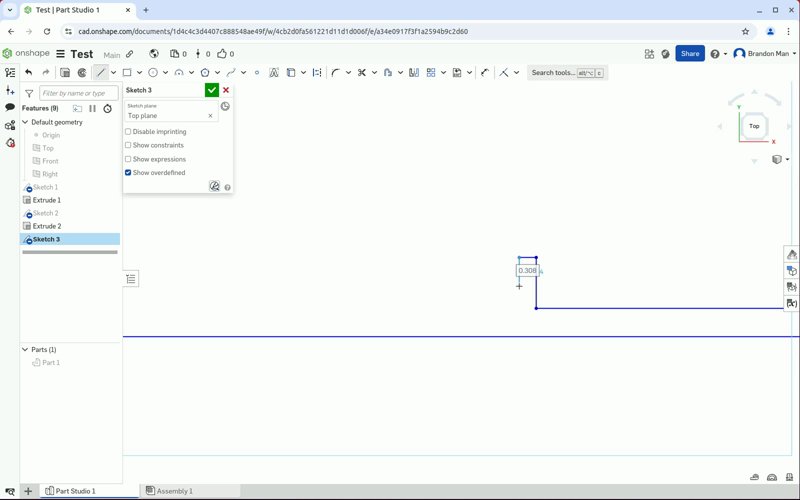
scroll(-6)
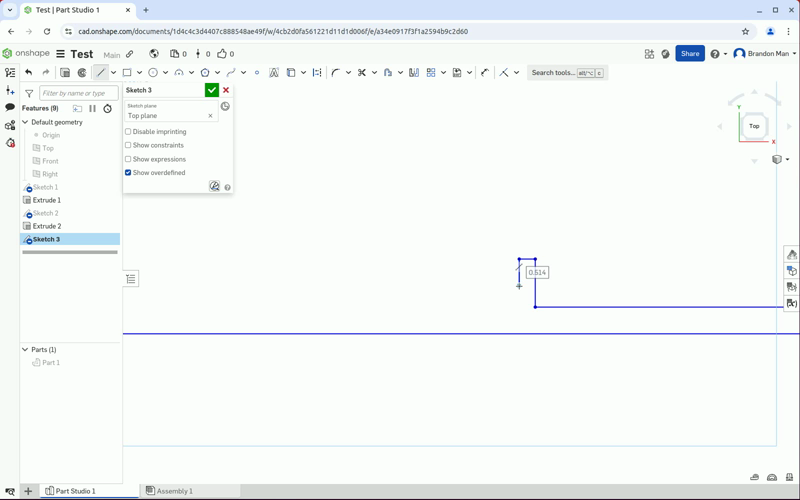
scroll(-6)
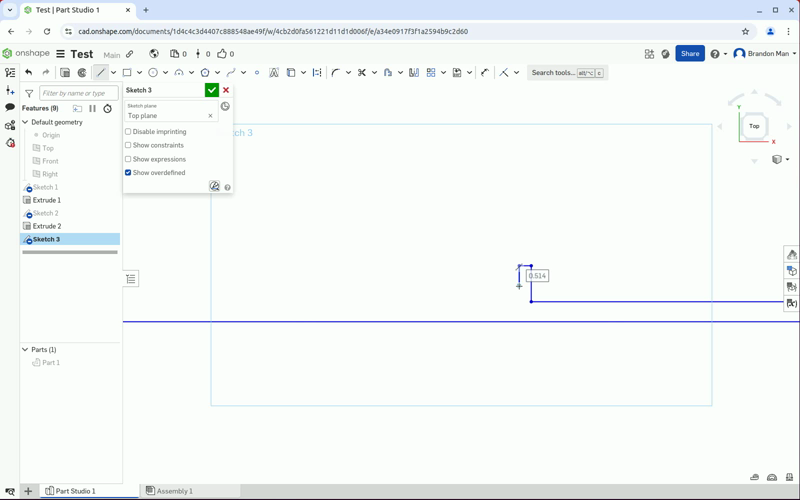
scroll(-6)
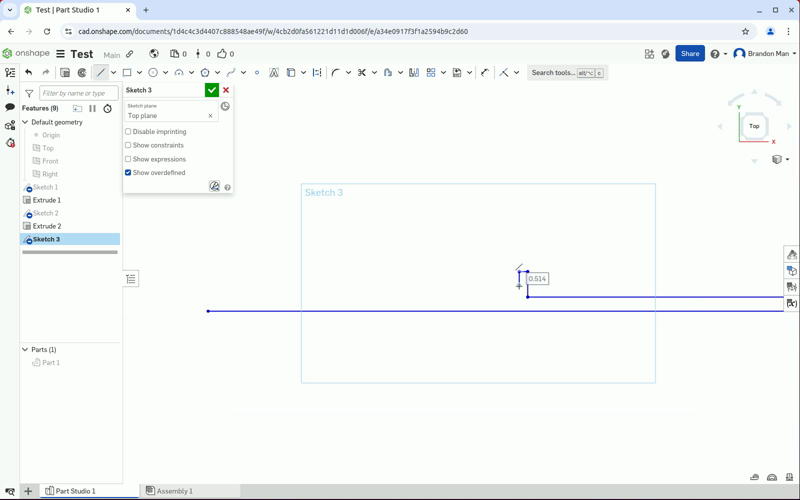
scroll(-6)
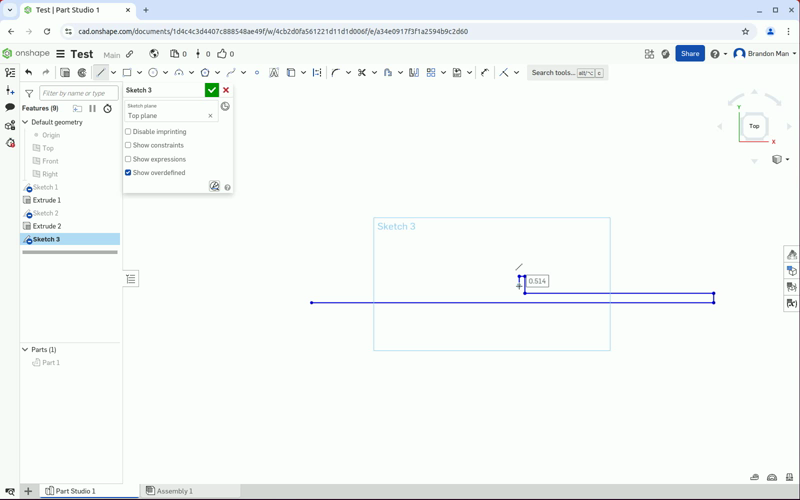
scroll(-6)
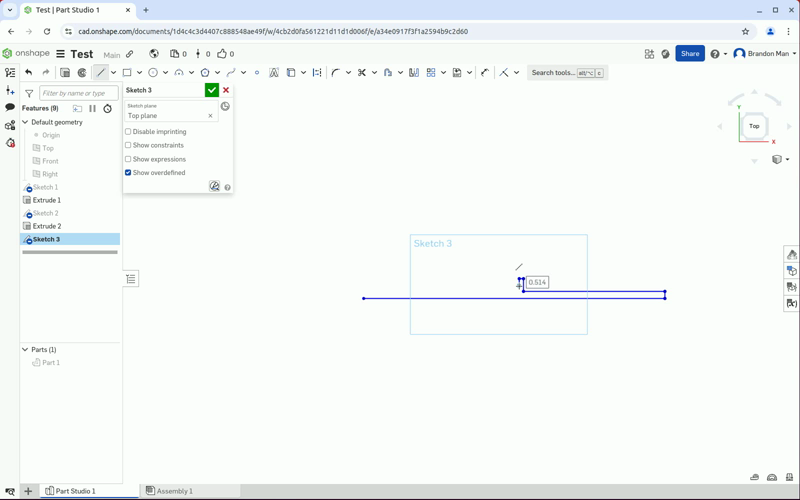
scroll(-6)
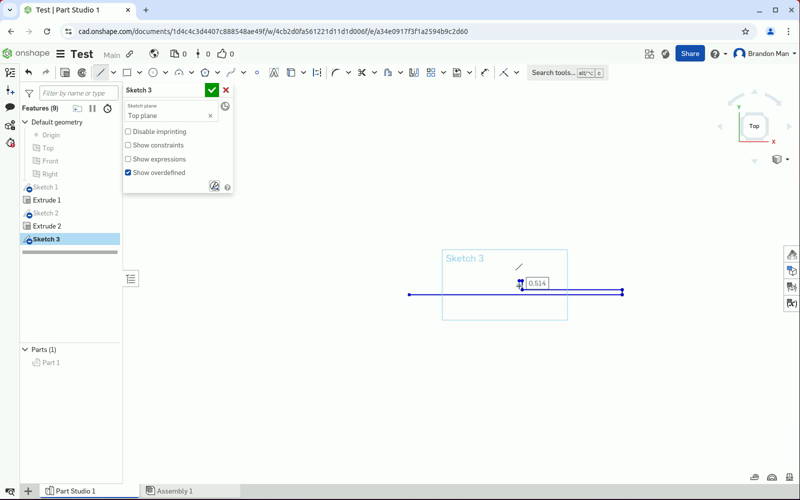
scroll(-6)
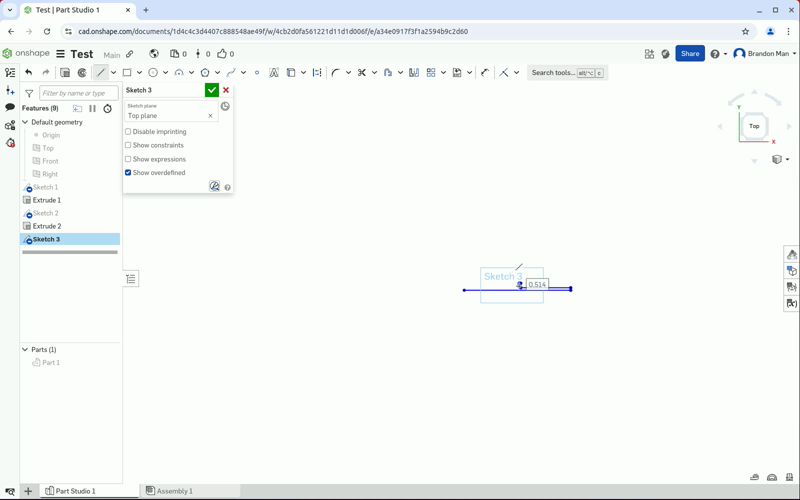
key_up(shift)
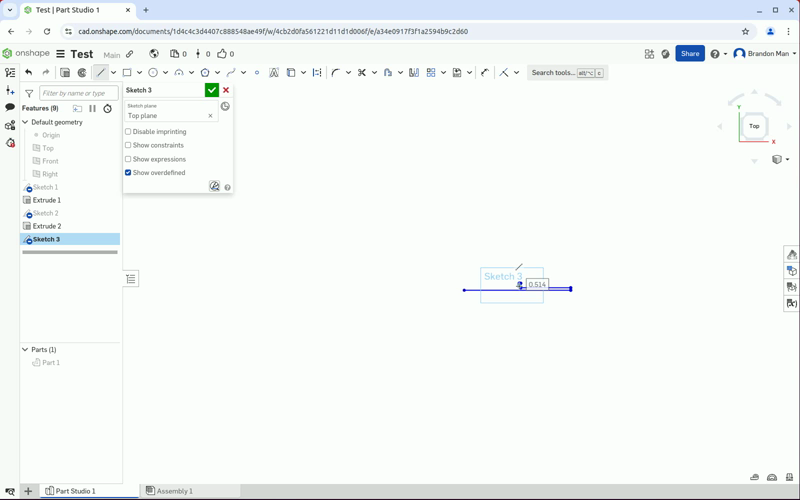
key(esc)
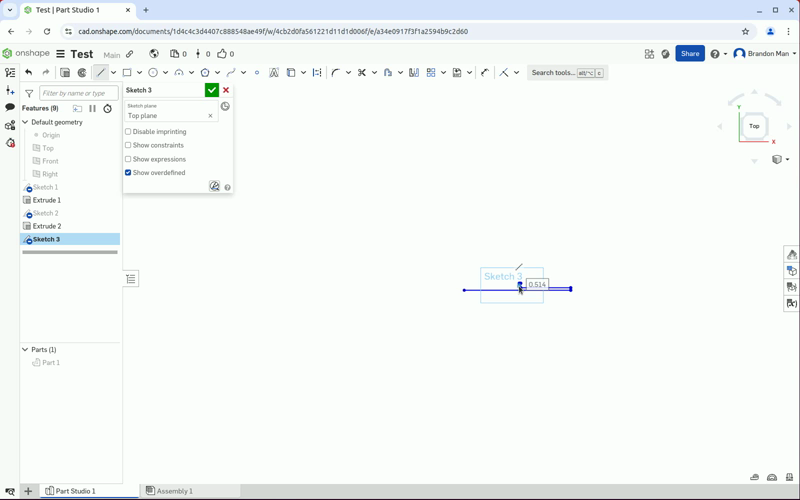
key(a)
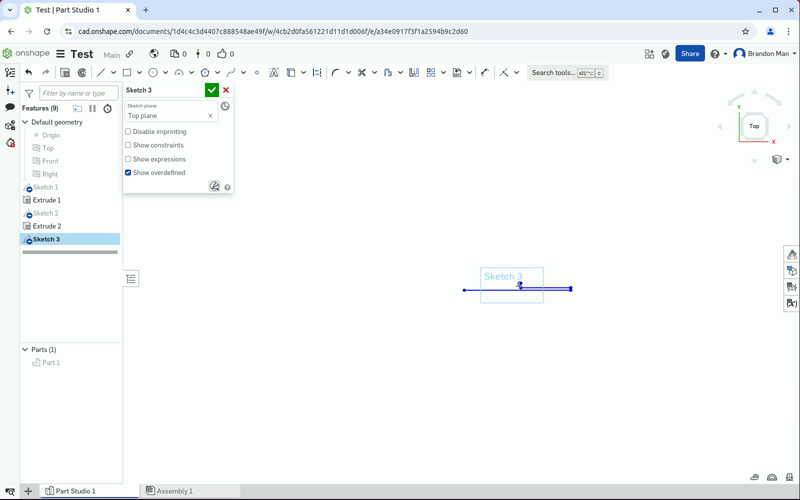
mouse_move(519, 285)
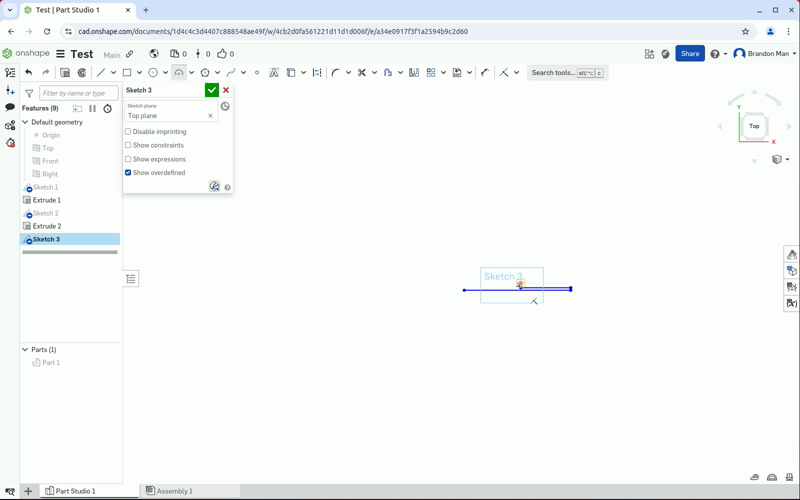
scroll(6)
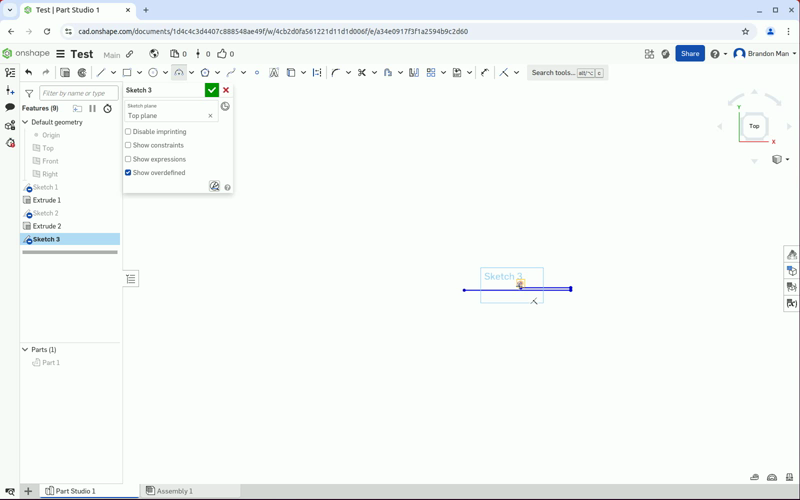
scroll(6)
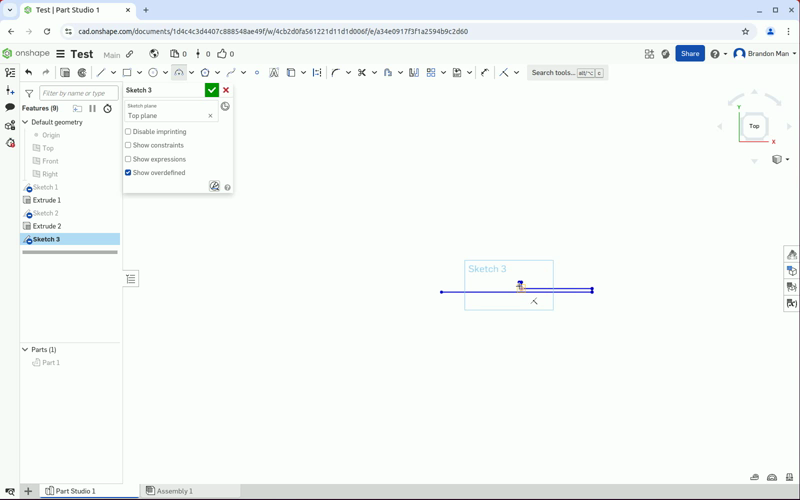
scroll(6)
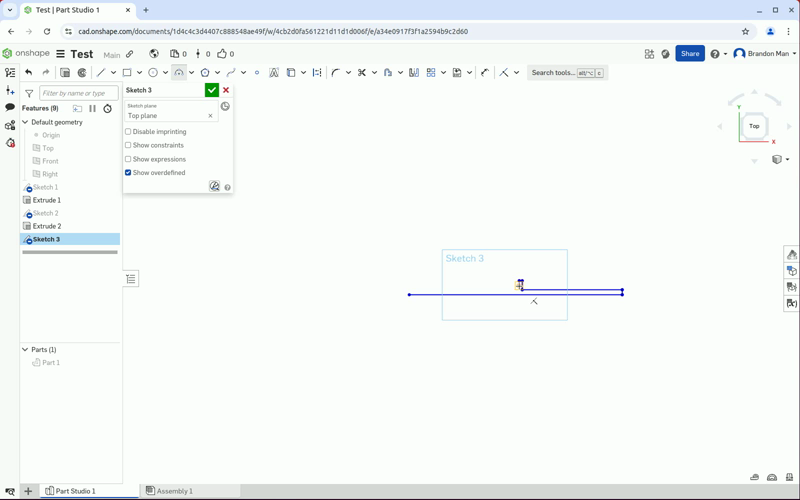
scroll(6)
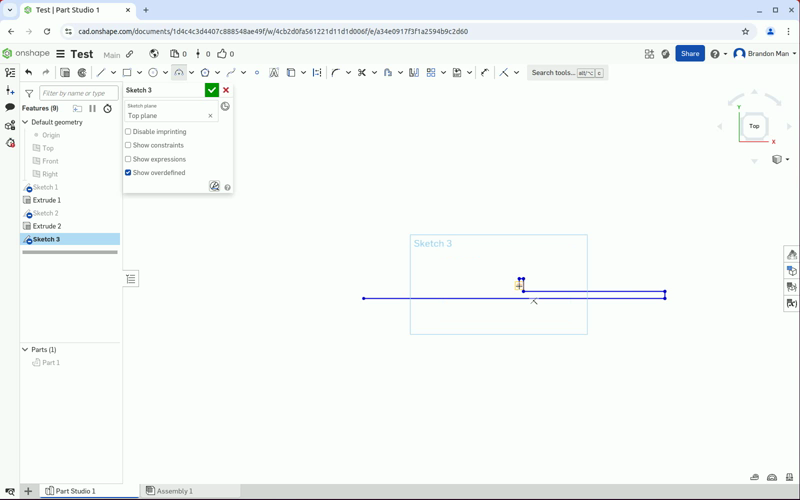
scroll(6)
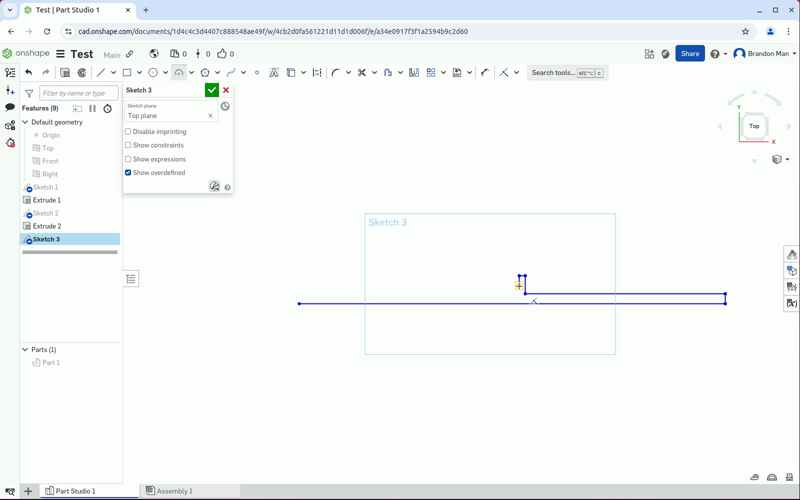
scroll(6)
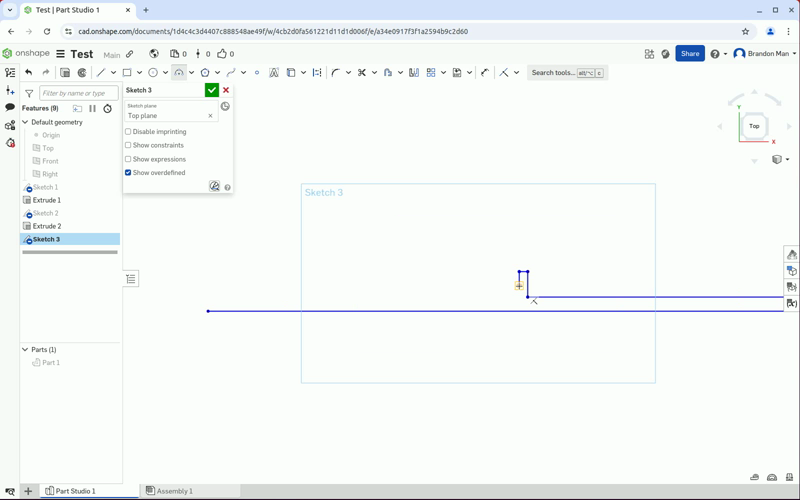
scroll(6)
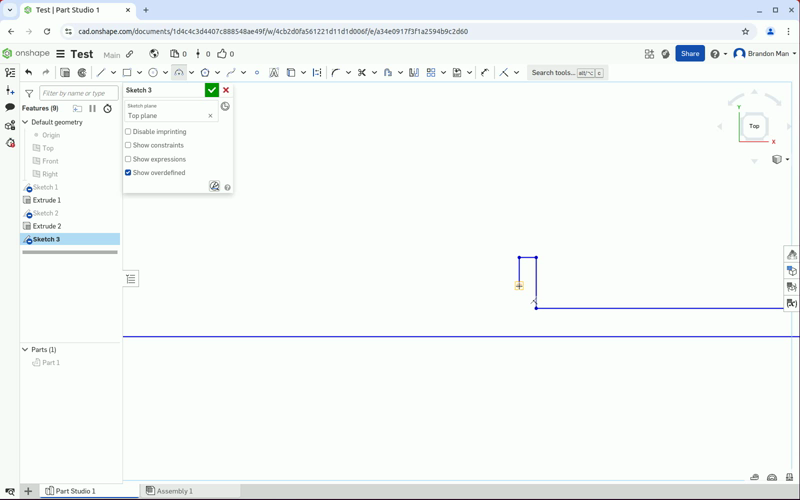
click(519, 285)
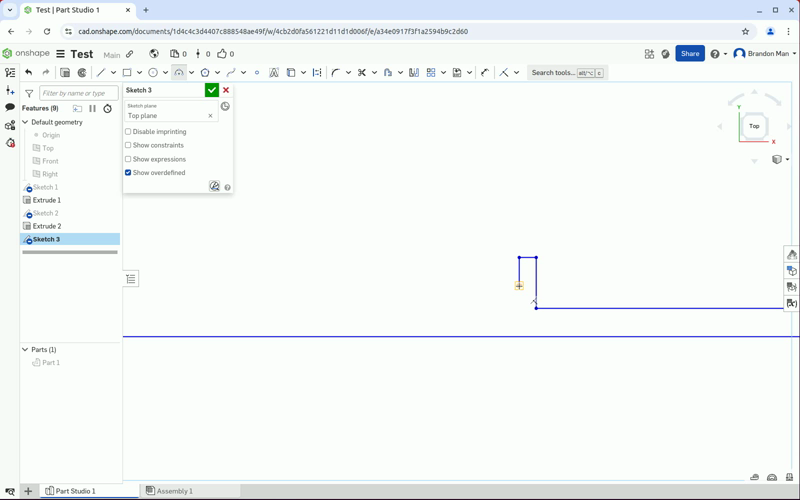
scroll(-6)
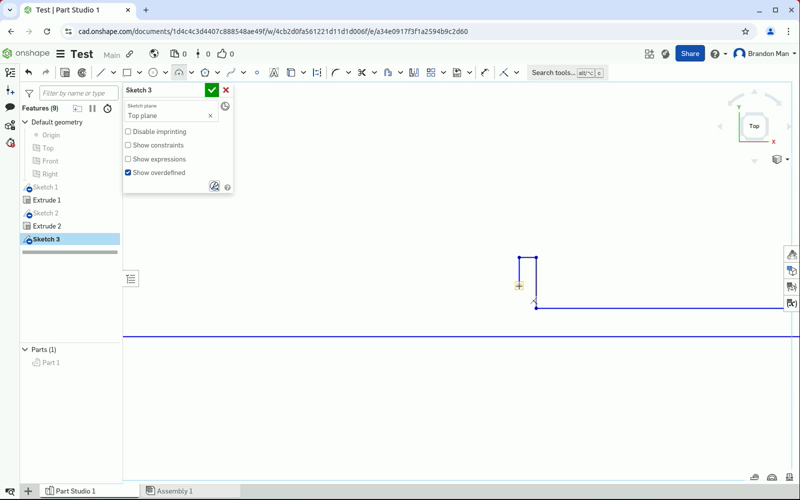
scroll(-6)
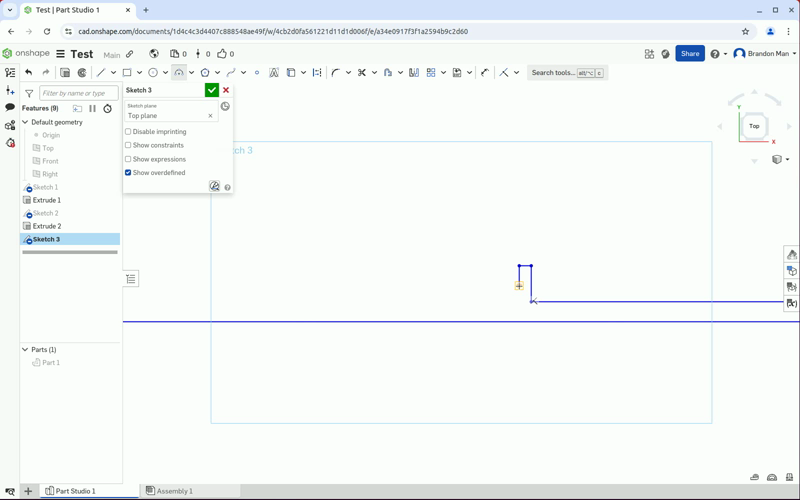
scroll(-6)
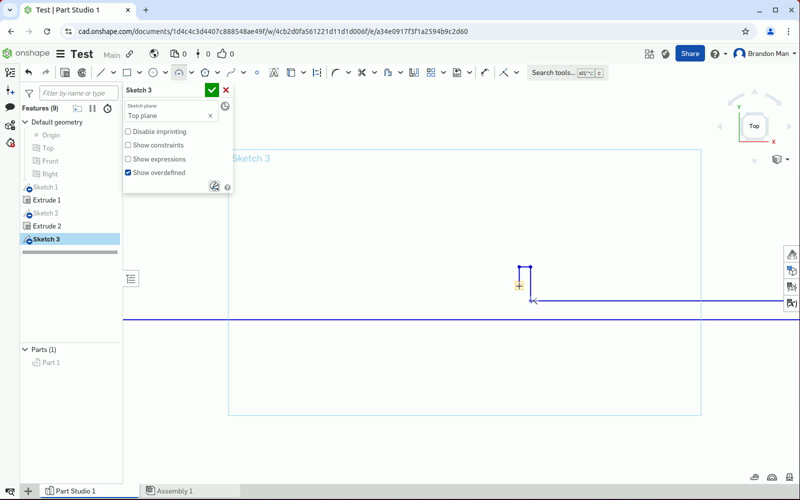
scroll(-6)
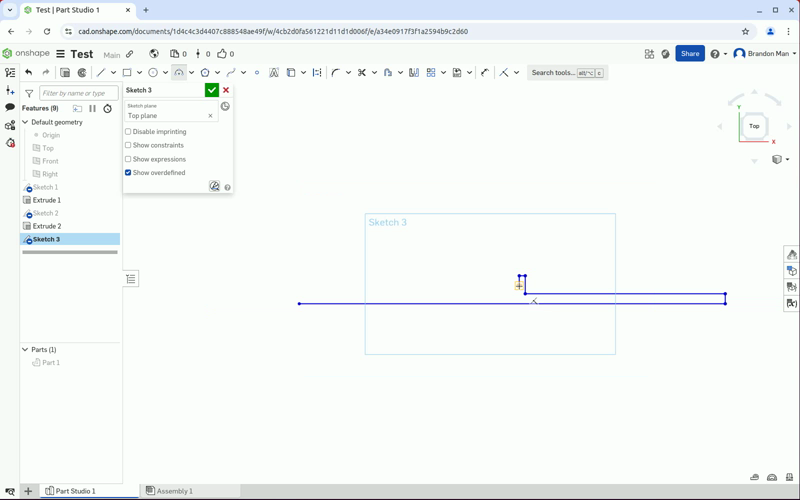
scroll(-6)
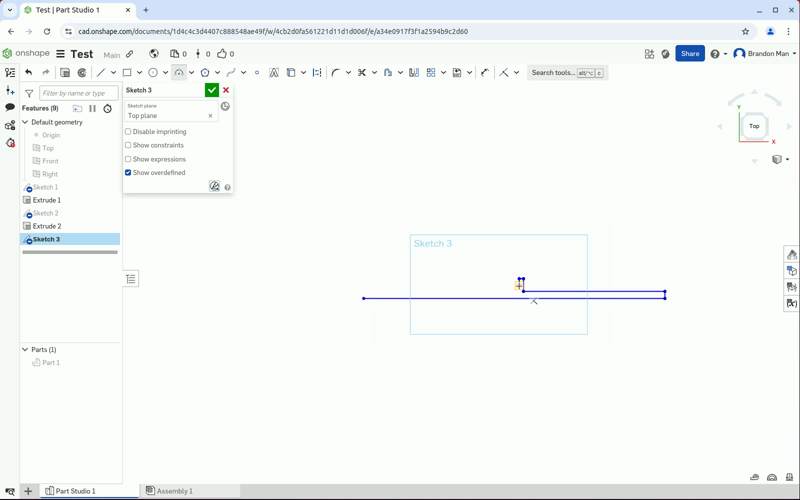
scroll(-6)
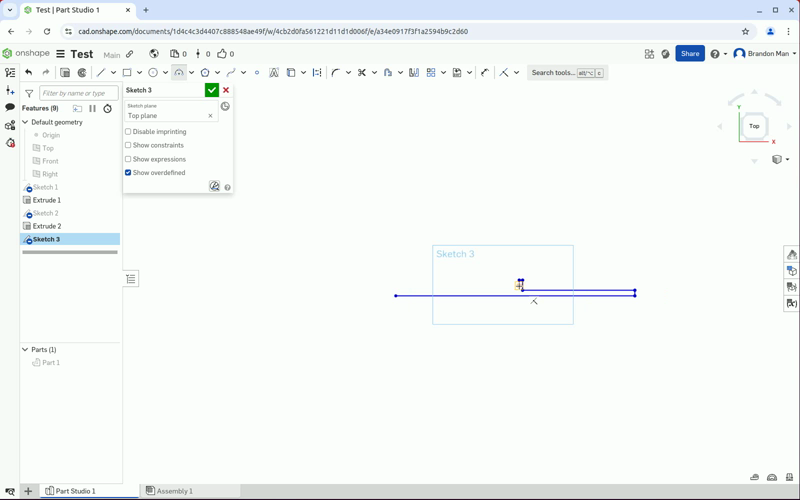
scroll(-6)
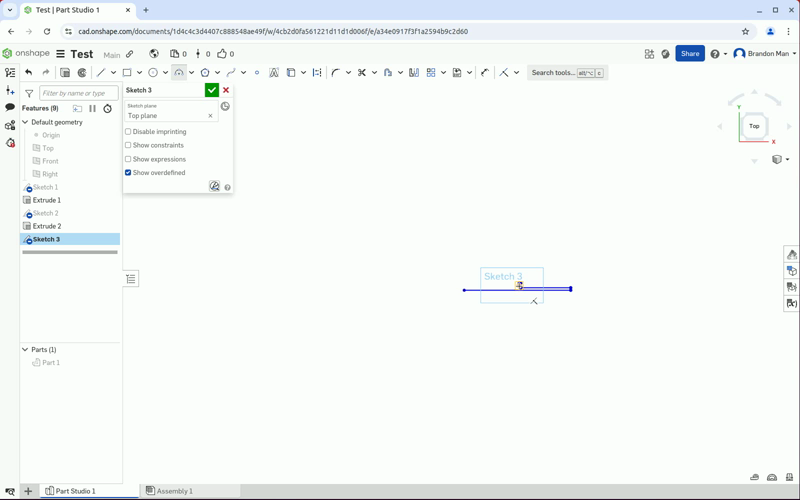
key_down(shift)
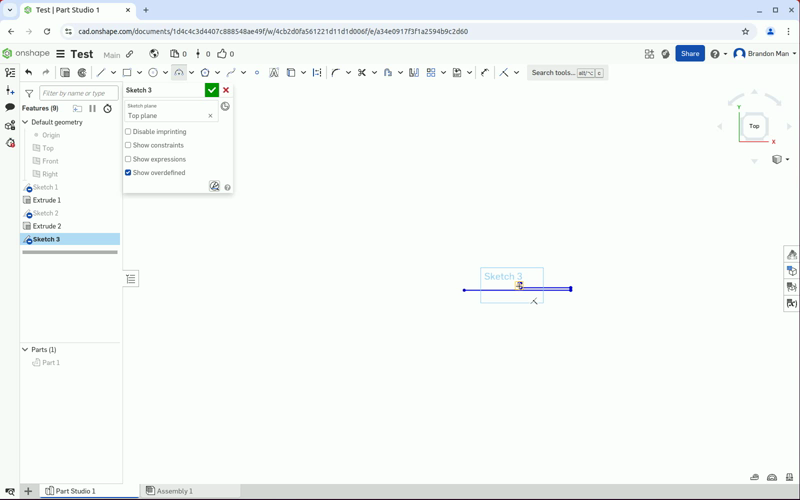
mouse_move(516, 285)
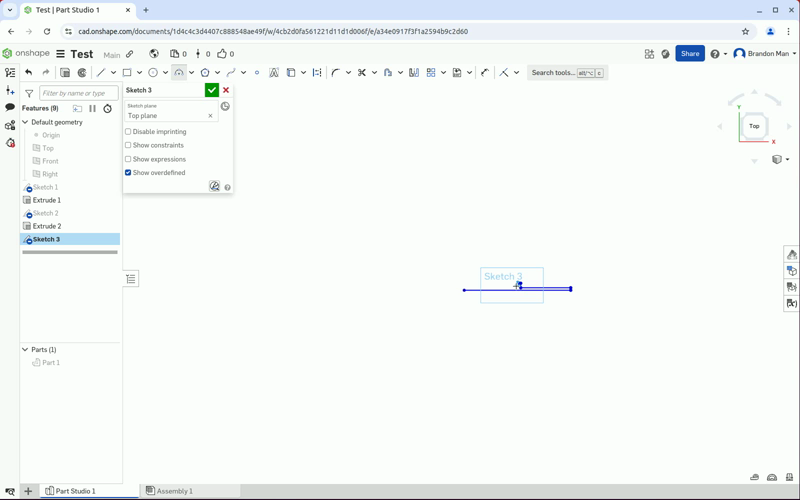
scroll(6)
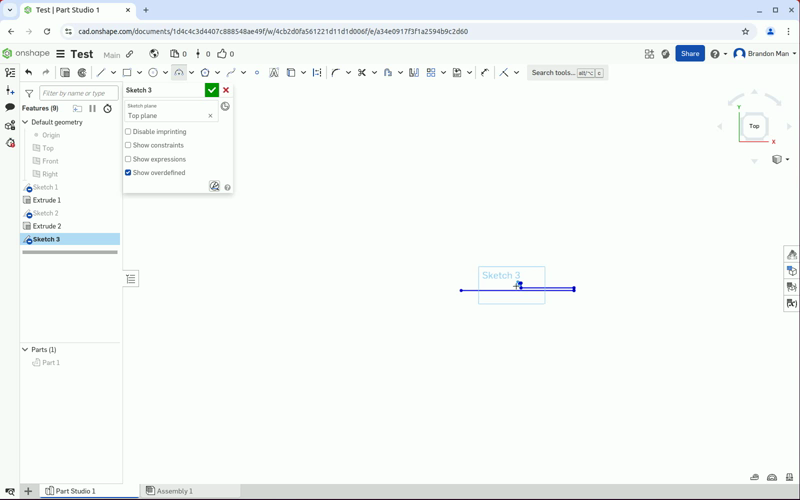
scroll(6)
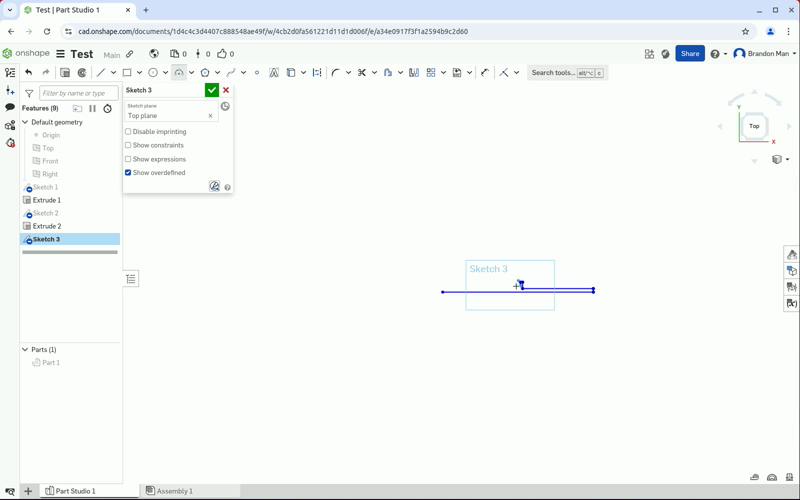
scroll(6)
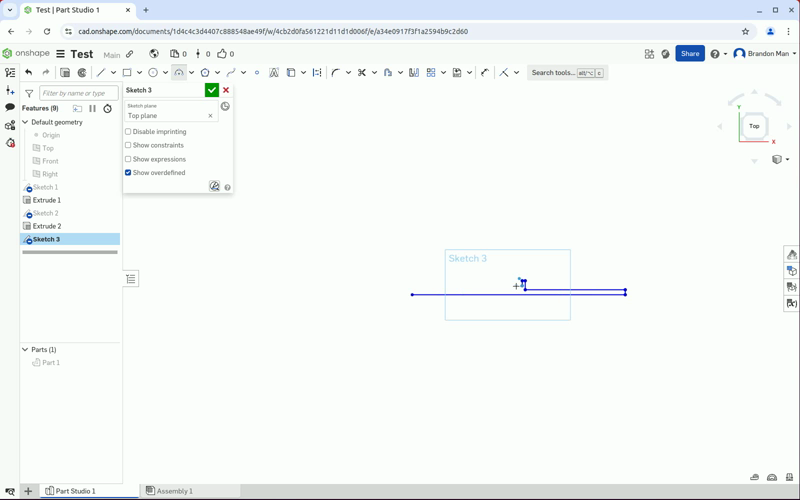
scroll(6)
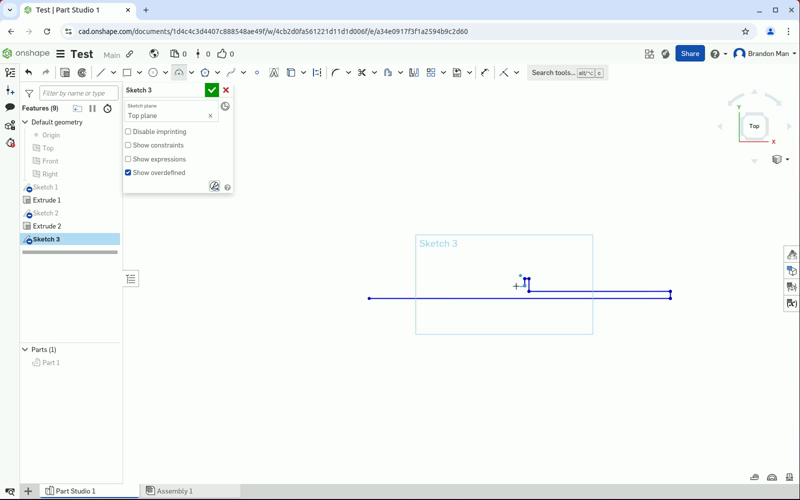
scroll(6)
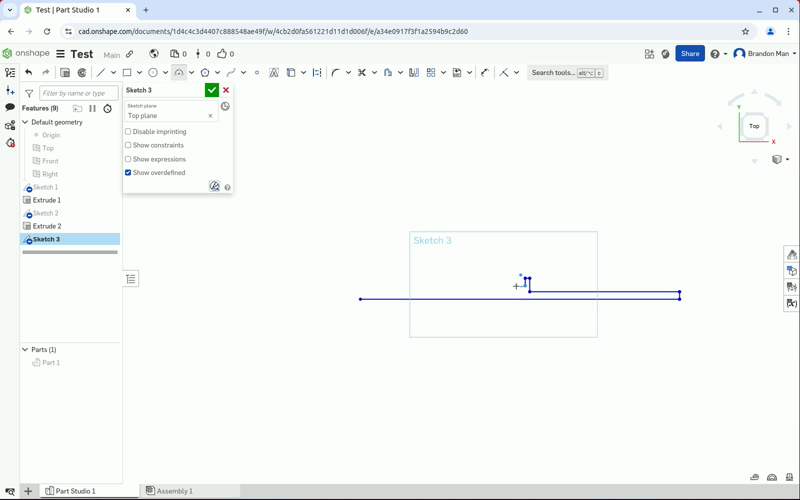
scroll(6)
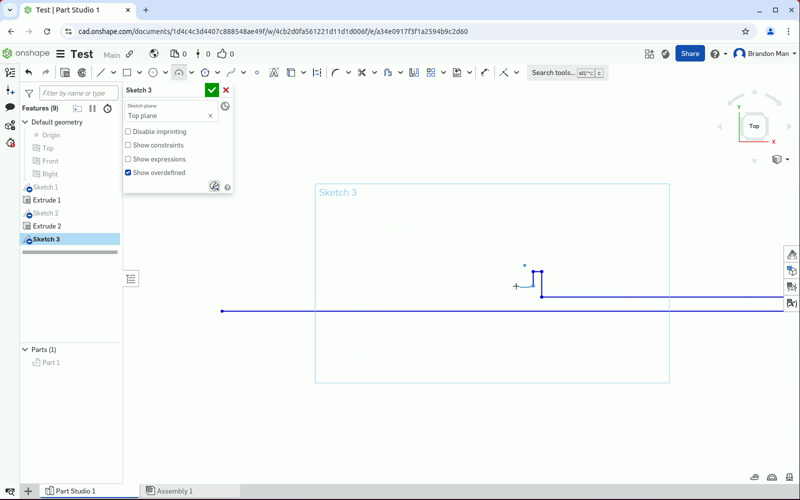
scroll(6)
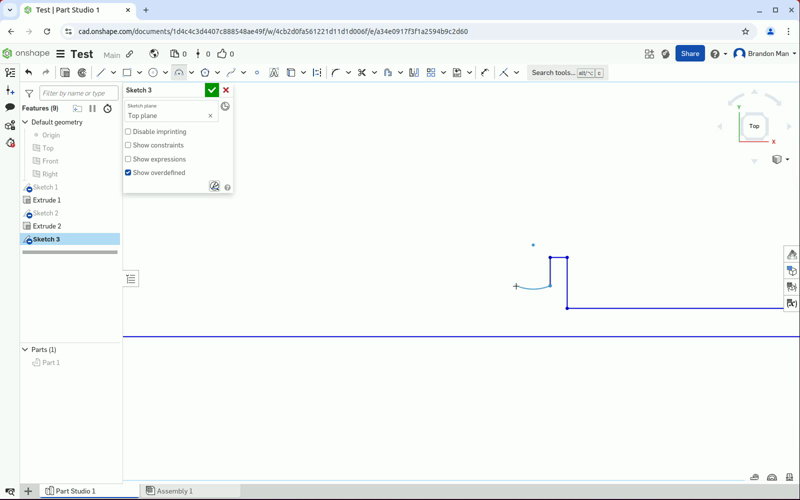
click(516, 285)
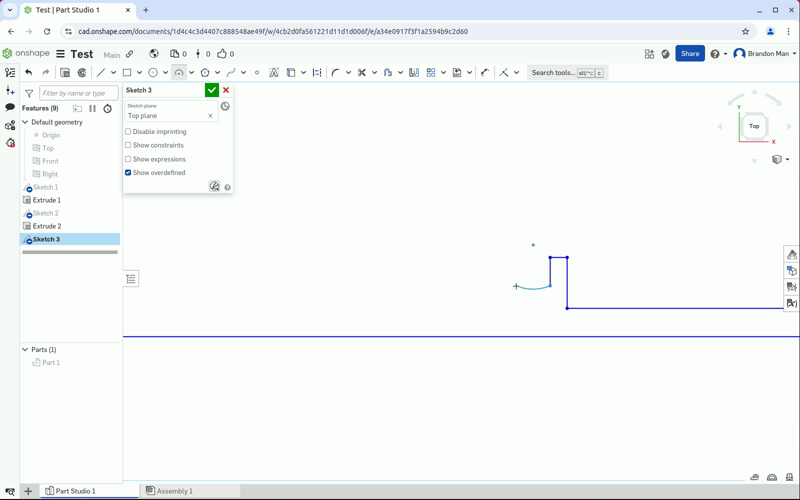
scroll(-6)
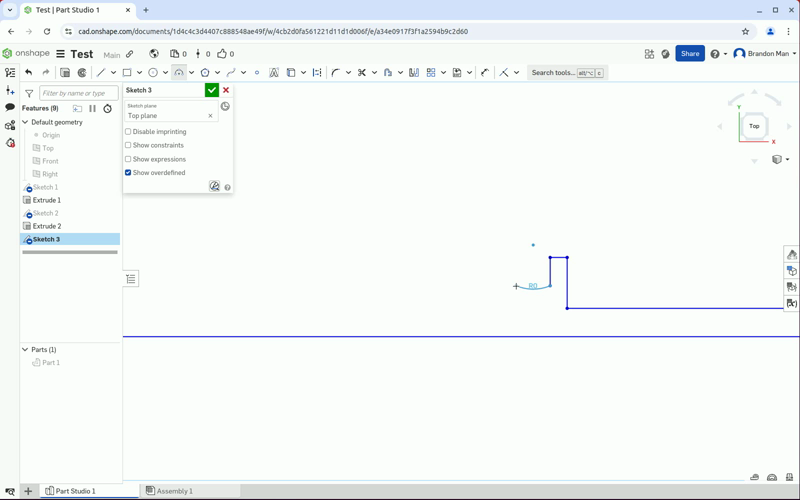
scroll(-6)
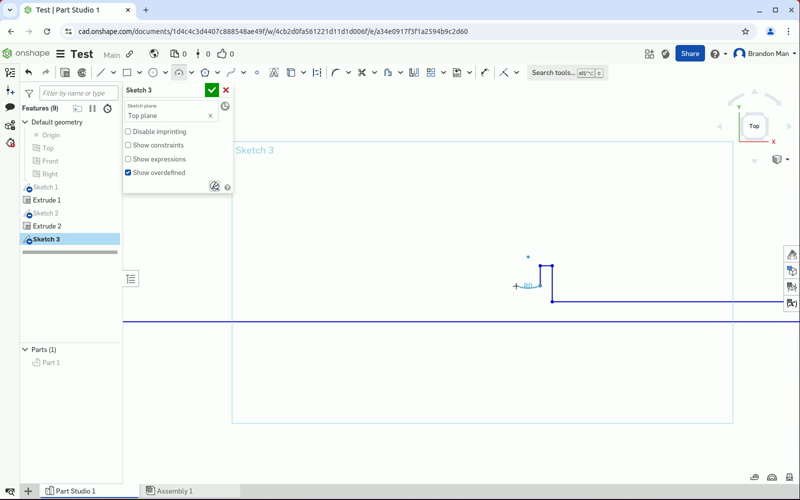
scroll(-6)
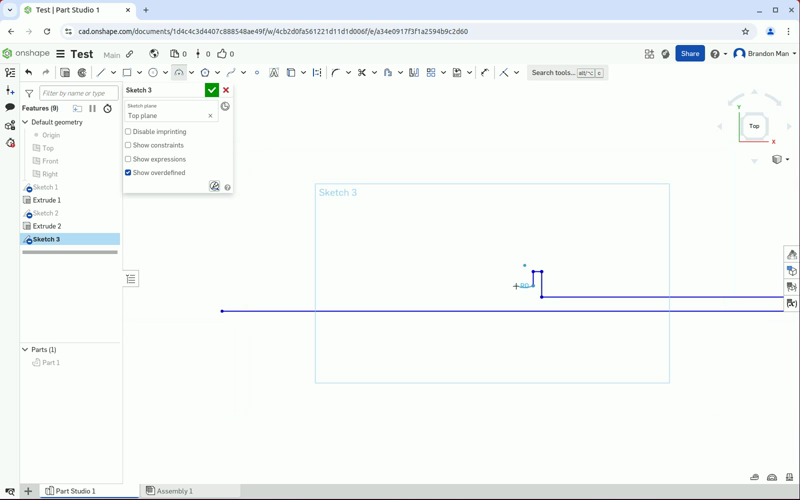
scroll(-6)
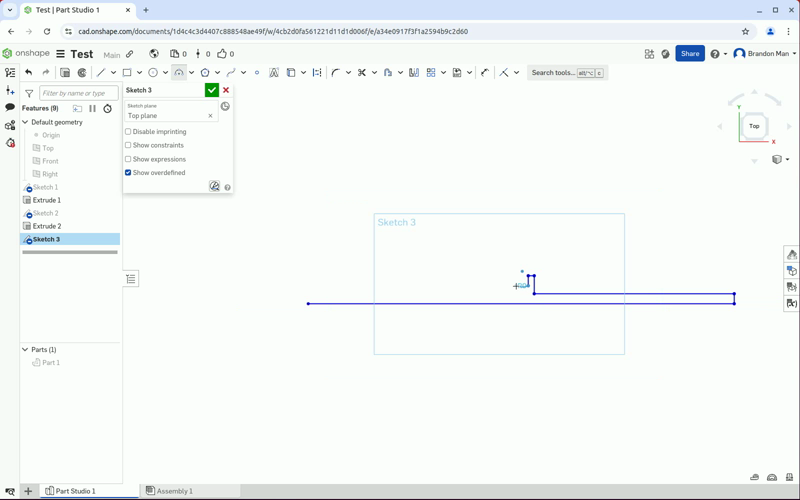
scroll(-6)
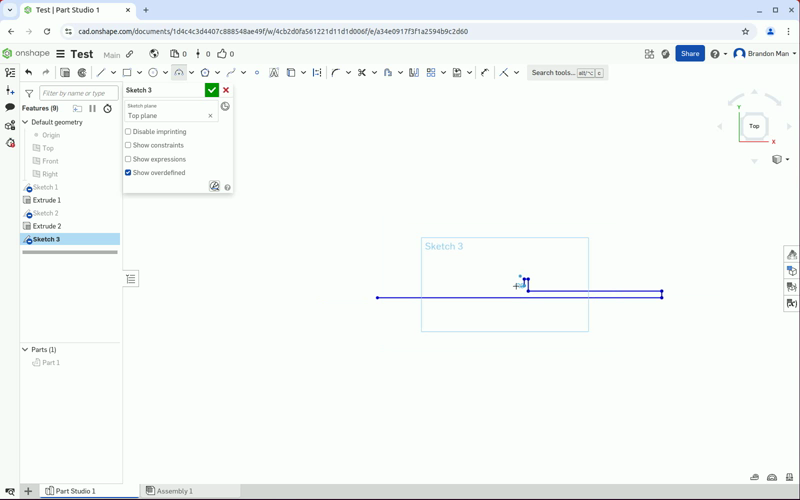
scroll(-6)
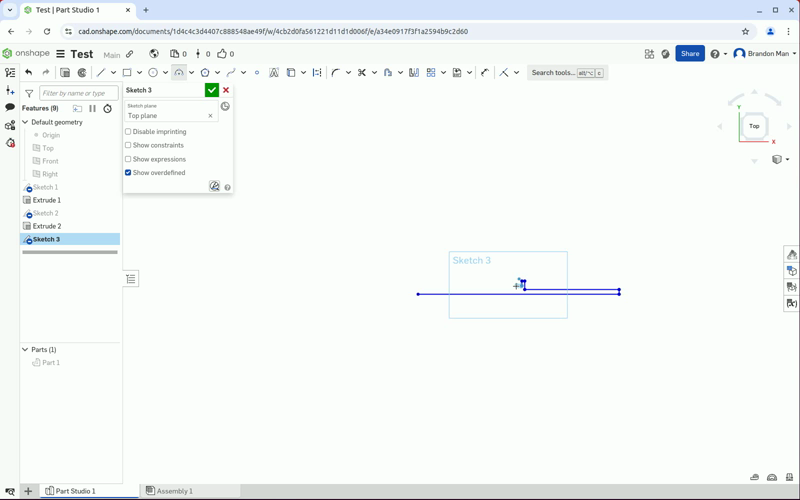
scroll(-6)
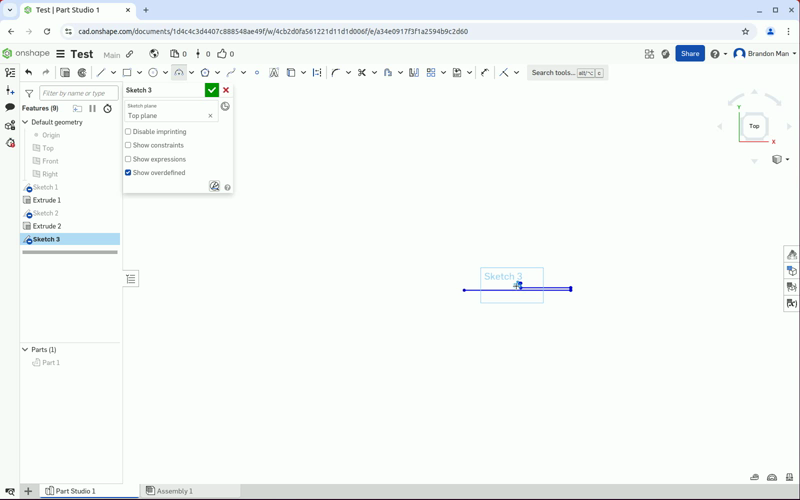
mouse_move(517, 287)
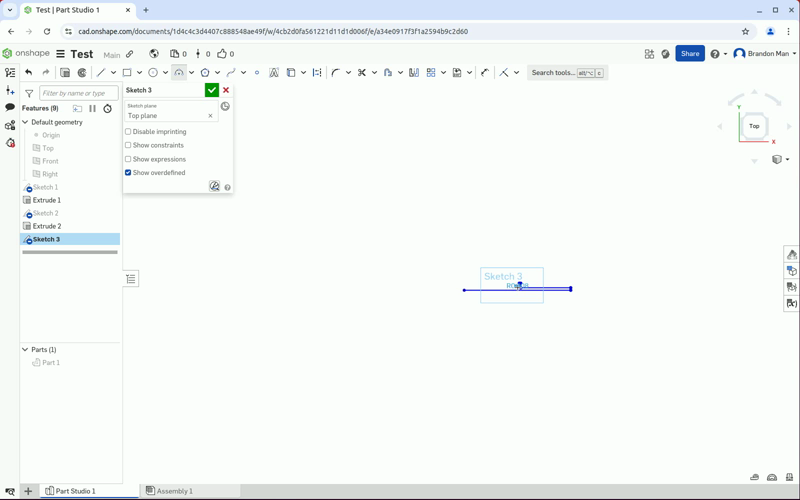
scroll(6)
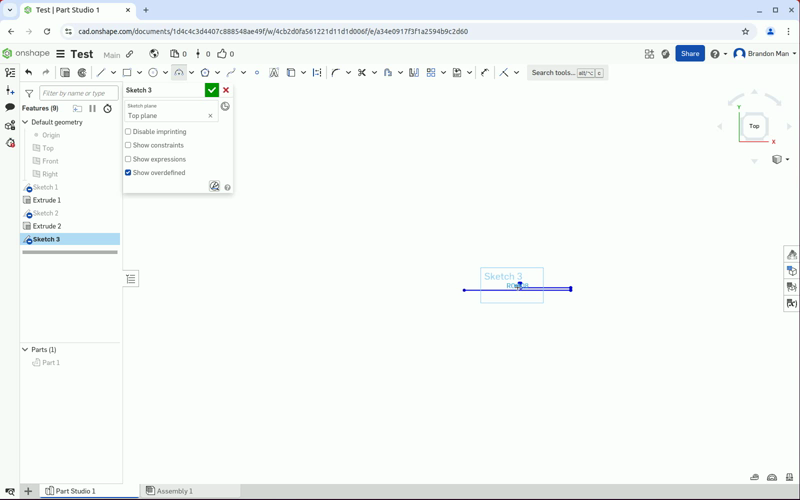
scroll(6)
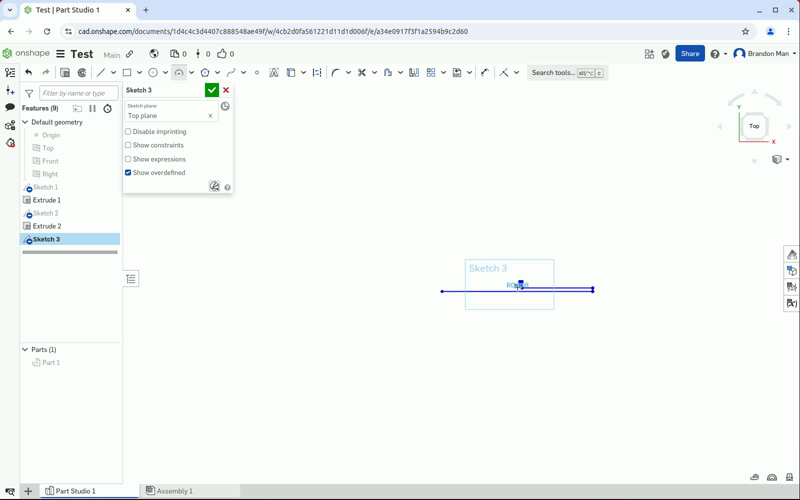
scroll(6)
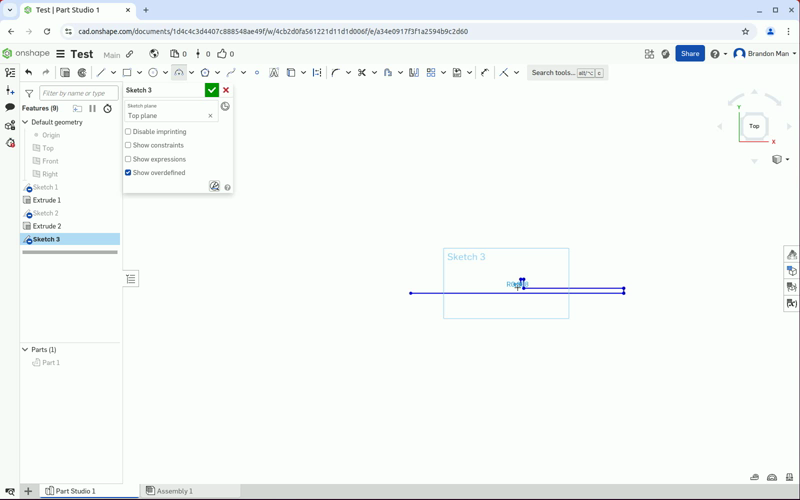
scroll(6)
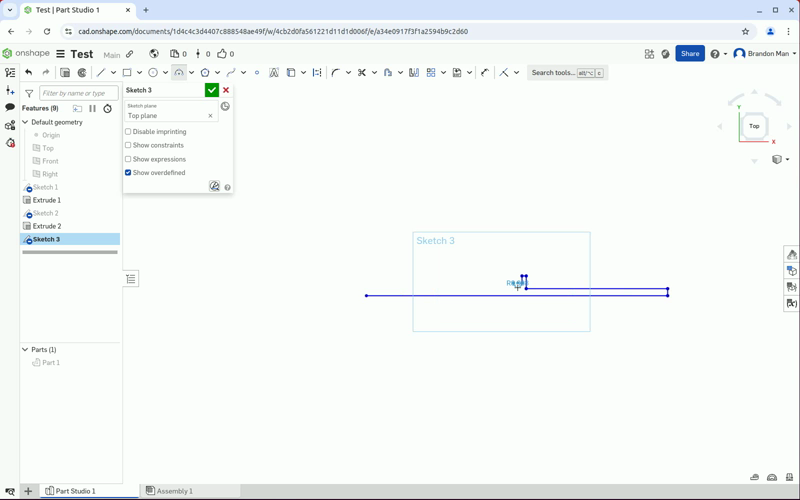
scroll(6)
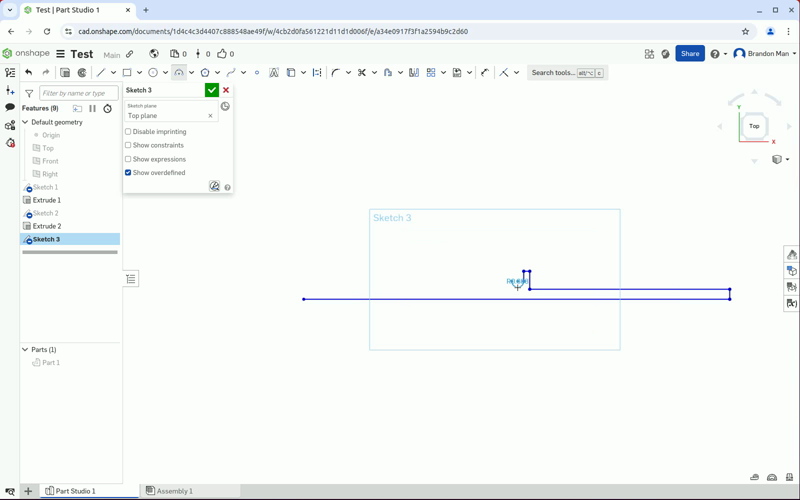
scroll(6)
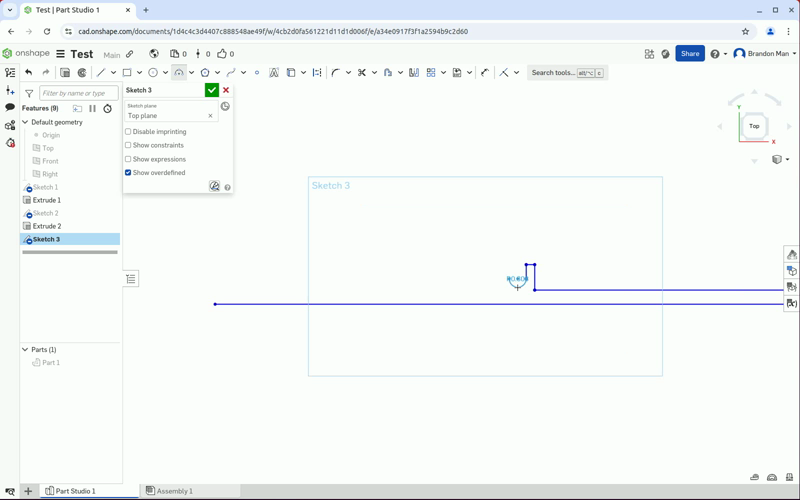
scroll(6)
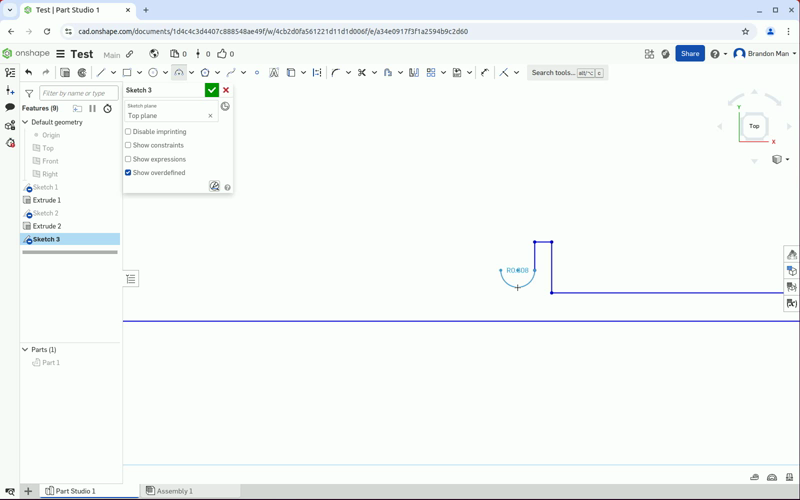
click(517, 287)
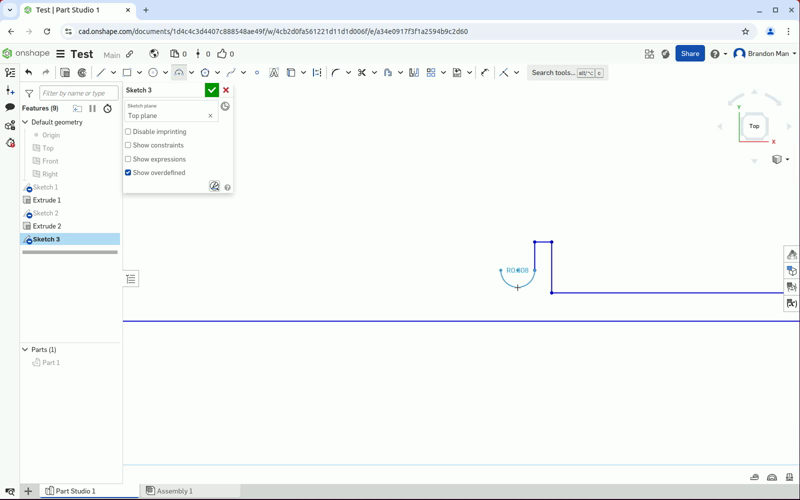
scroll(-6)
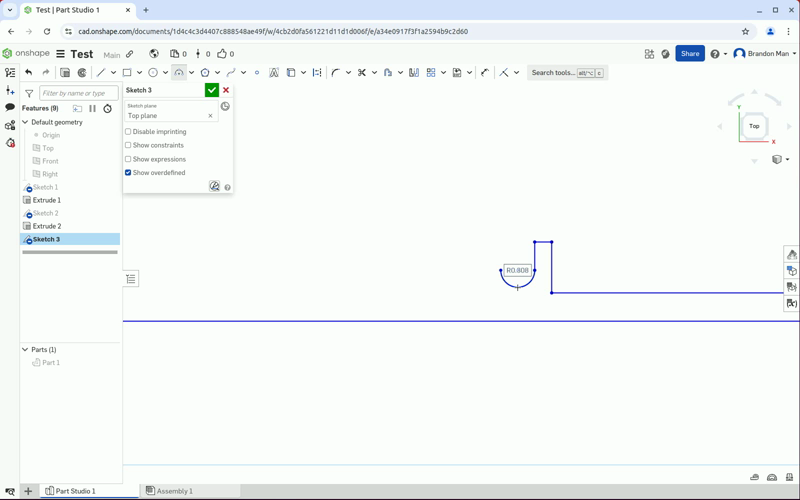
scroll(-6)
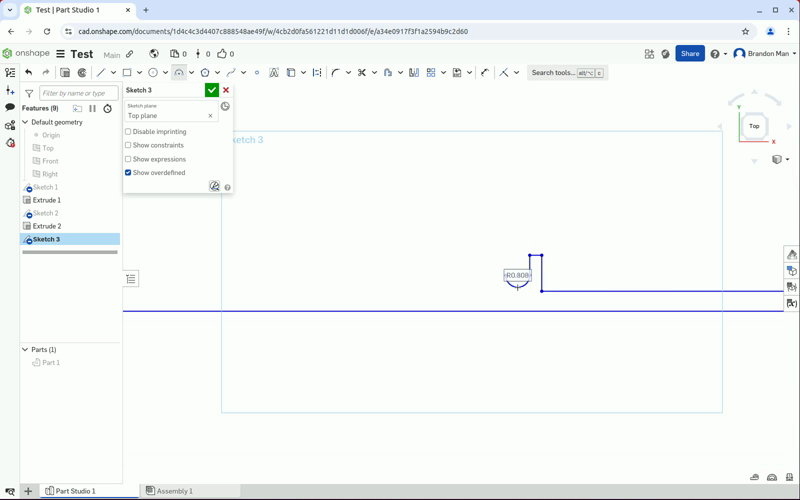
scroll(-6)
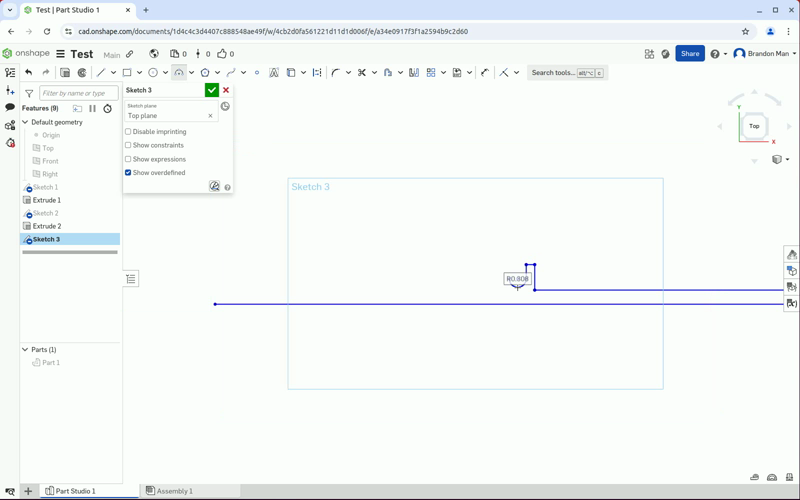
scroll(-6)
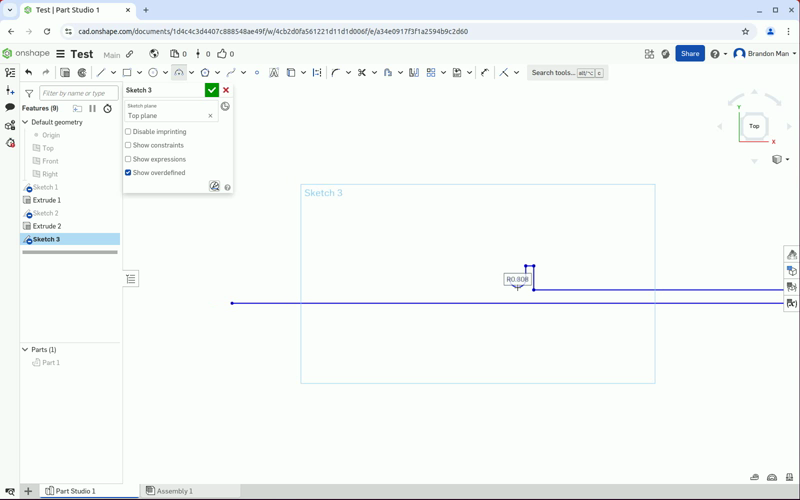
scroll(-6)
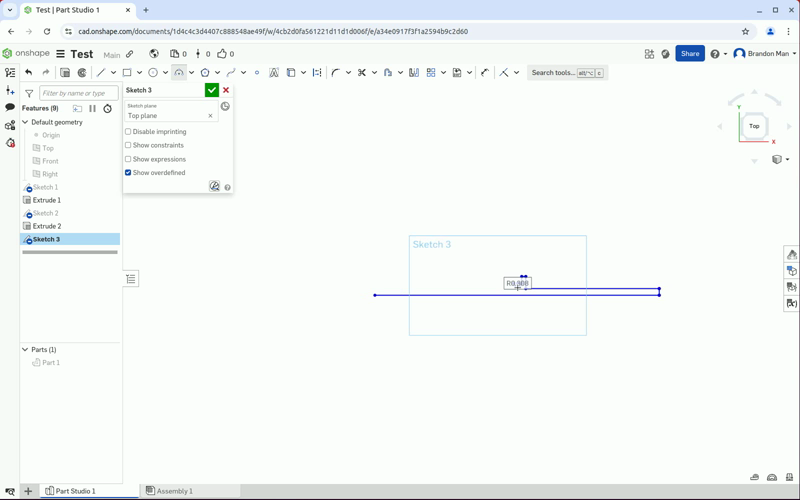
scroll(-6)
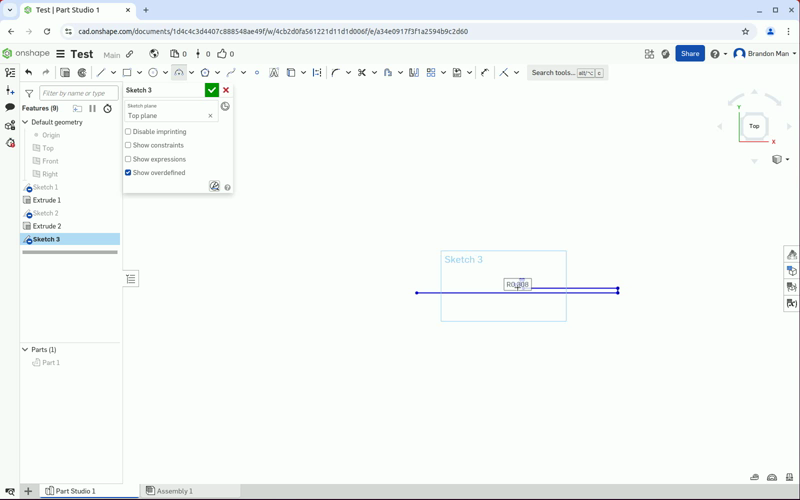
scroll(-6)
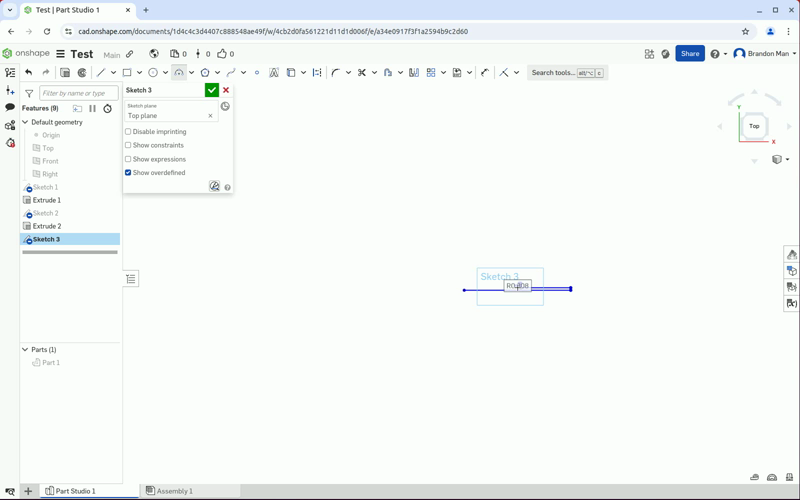
key_up(shift)
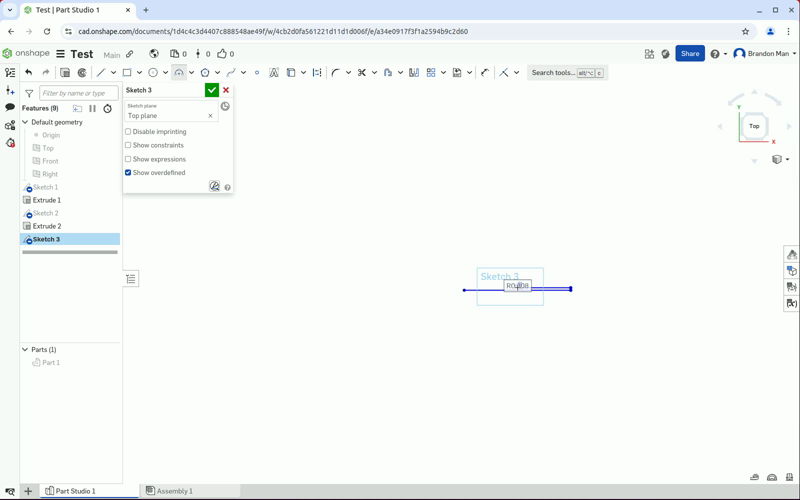
key(esc)
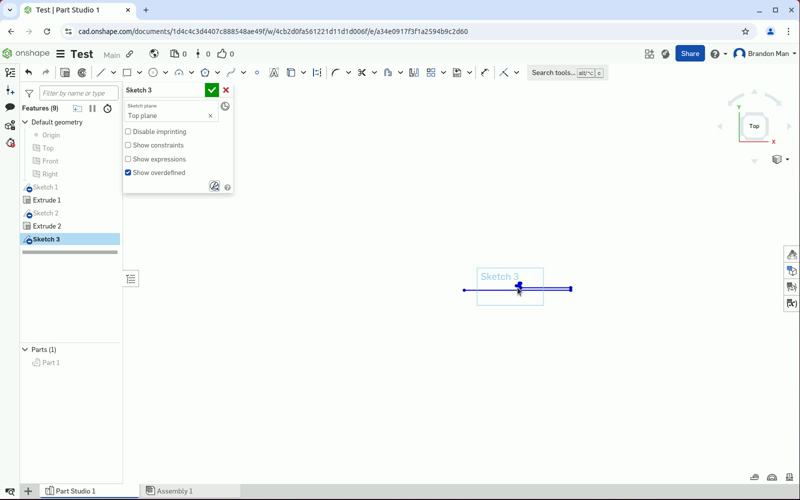
key(l)
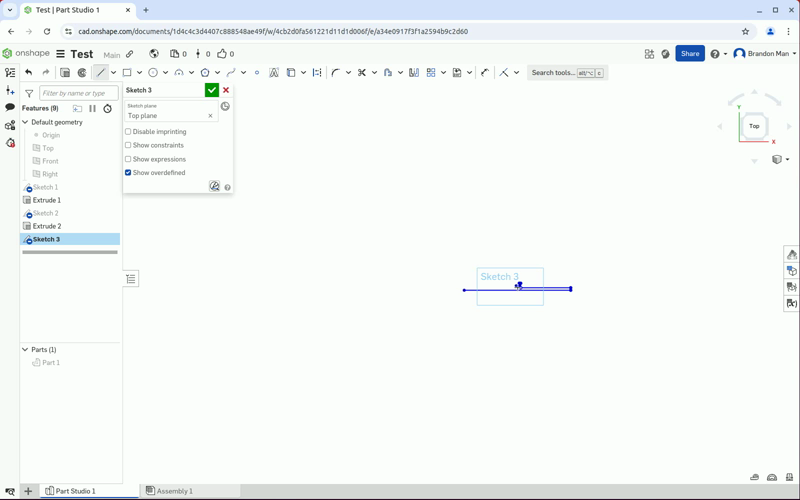
mouse_move(516, 285)
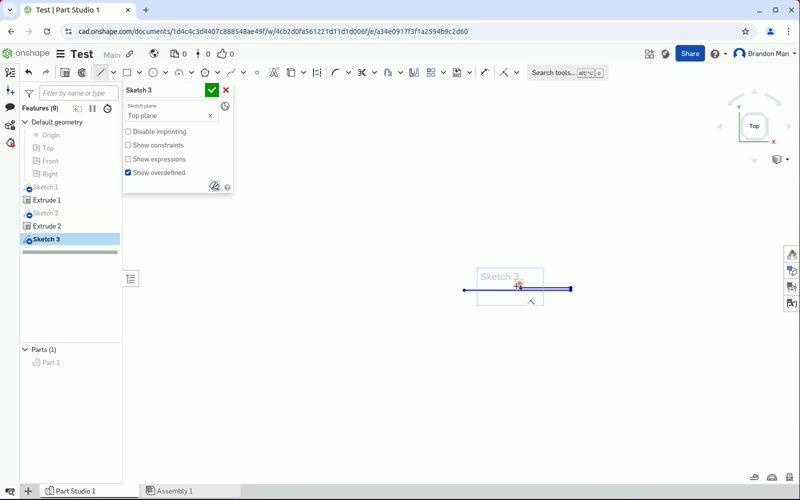
scroll(6)
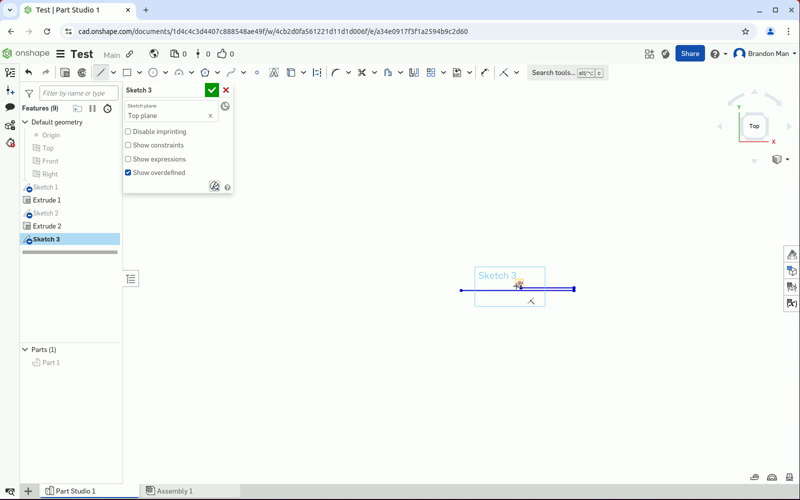
scroll(6)
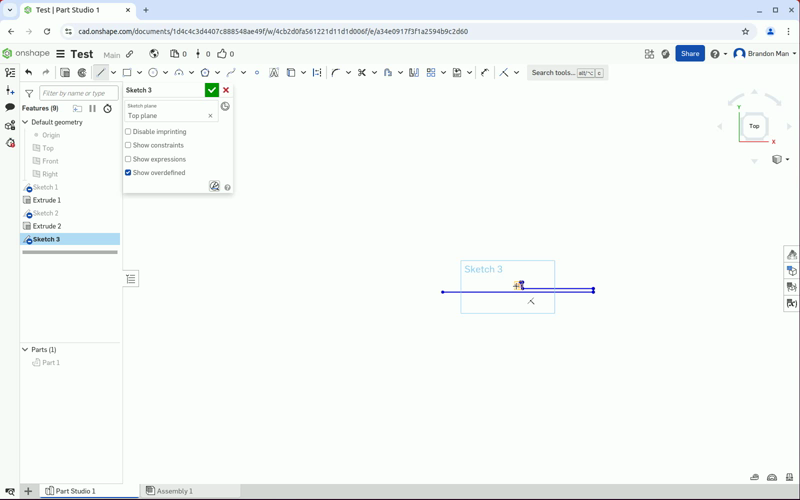
scroll(6)
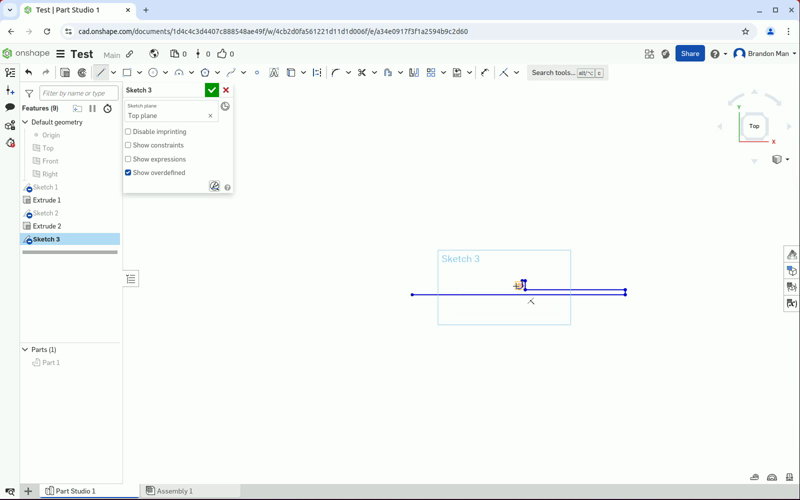
scroll(6)
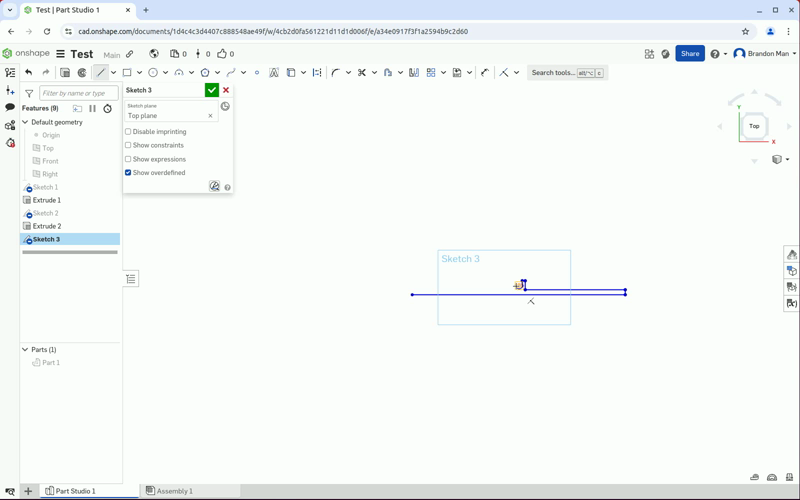
scroll(6)
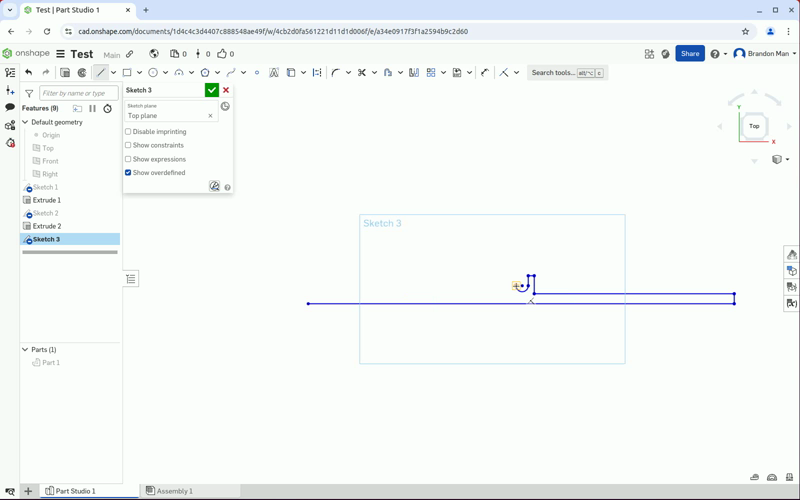
scroll(6)
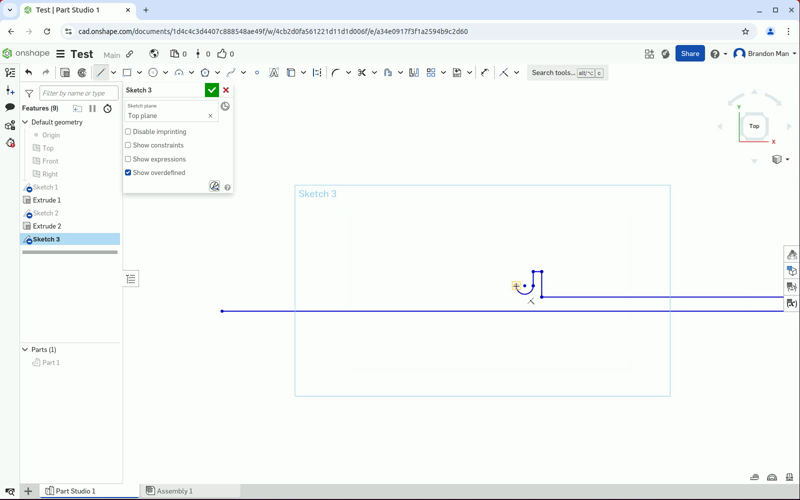
scroll(6)
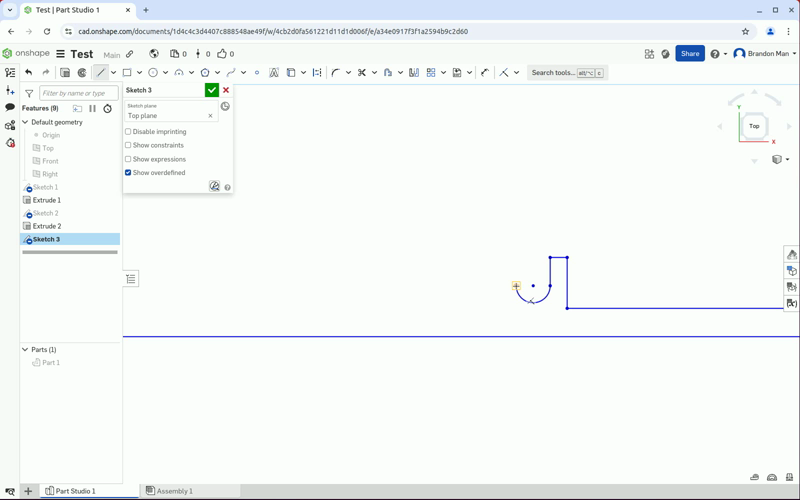
click(516, 285)
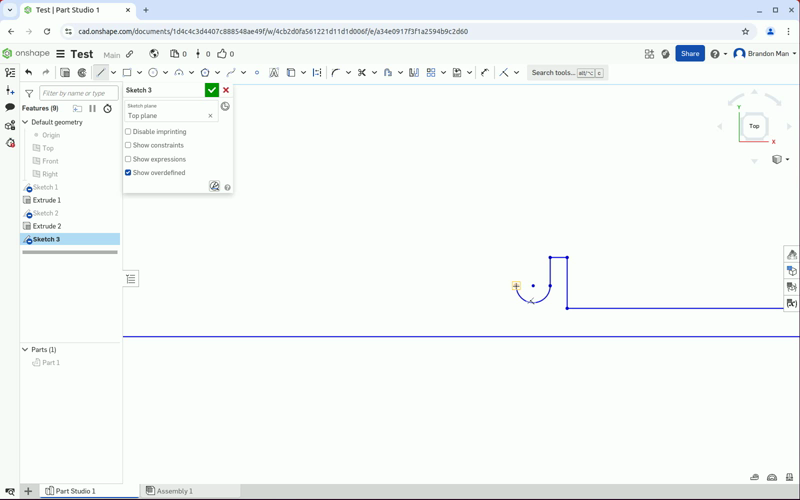
scroll(-6)
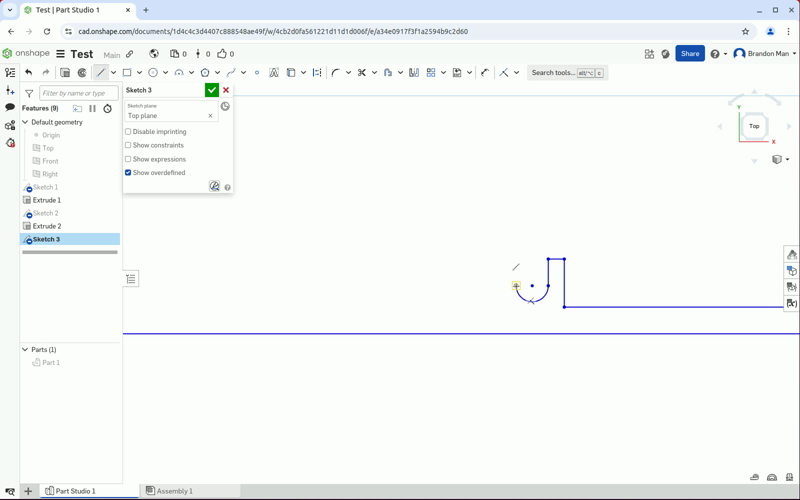
scroll(-6)
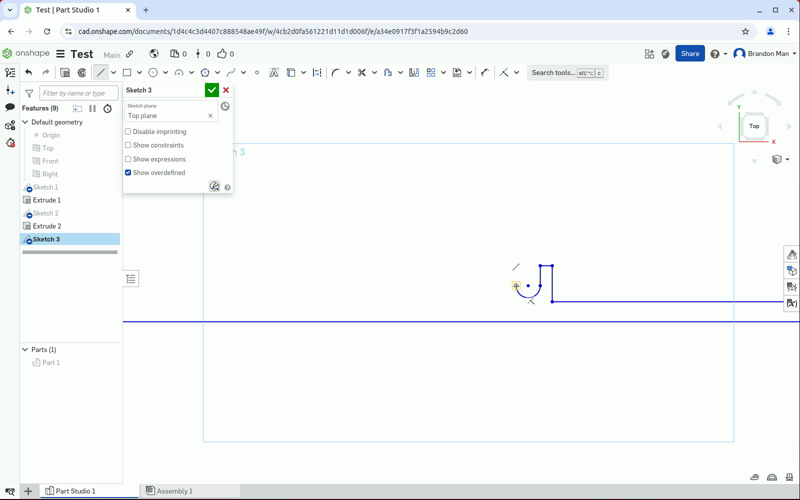
scroll(-6)
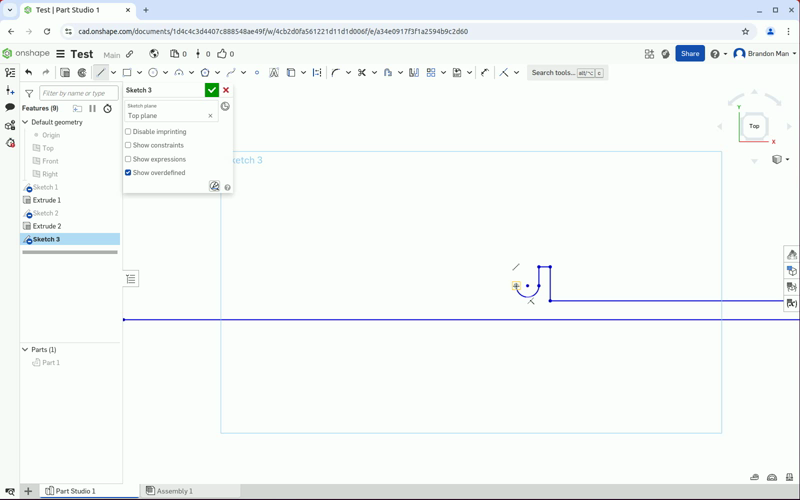
scroll(-6)
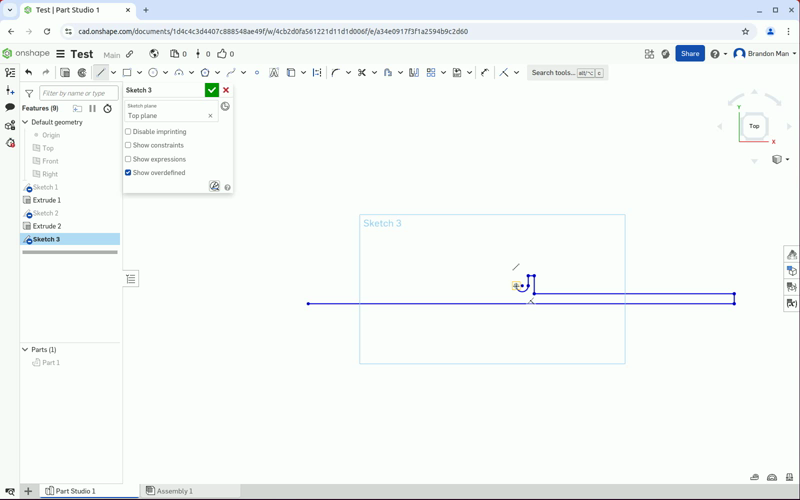
scroll(-6)
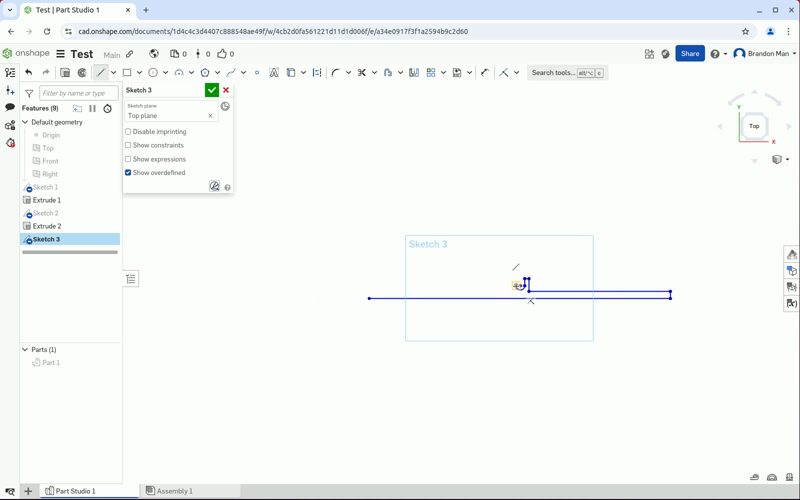
scroll(-6)
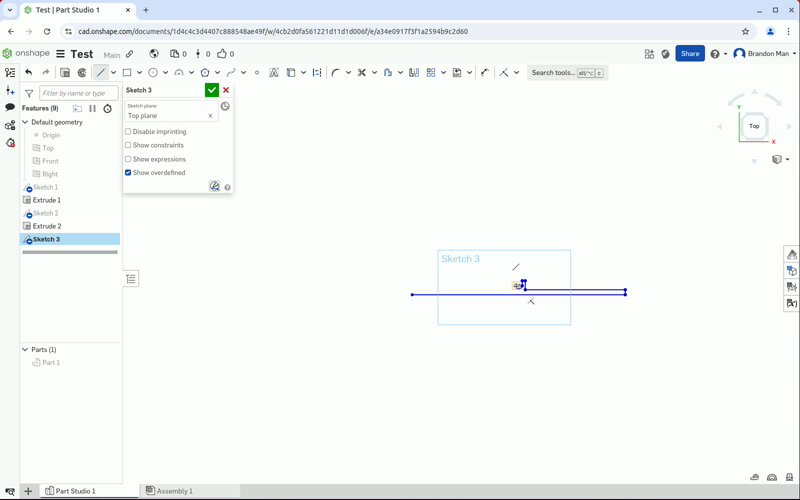
scroll(-6)
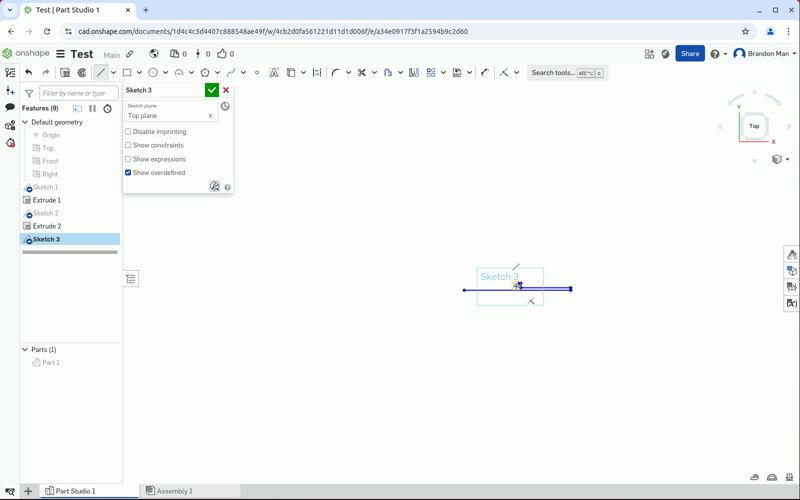
key_down(shift)
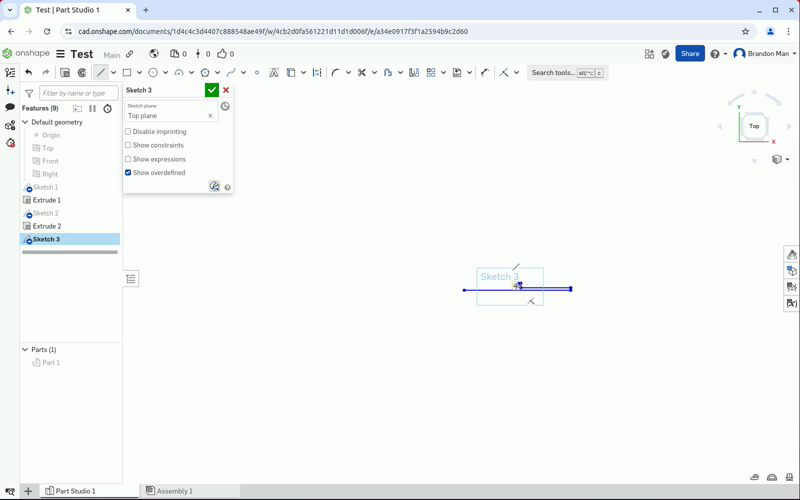
mouse_move(546, 285)
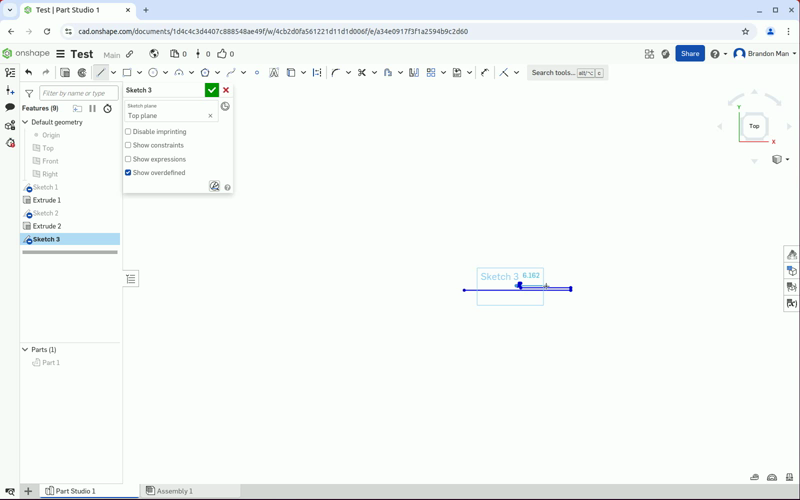
mouse_move(516, 283)
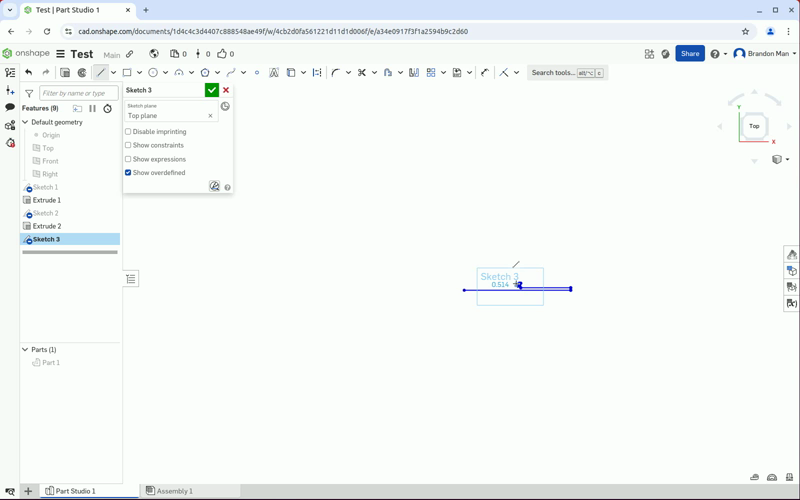
scroll(6)
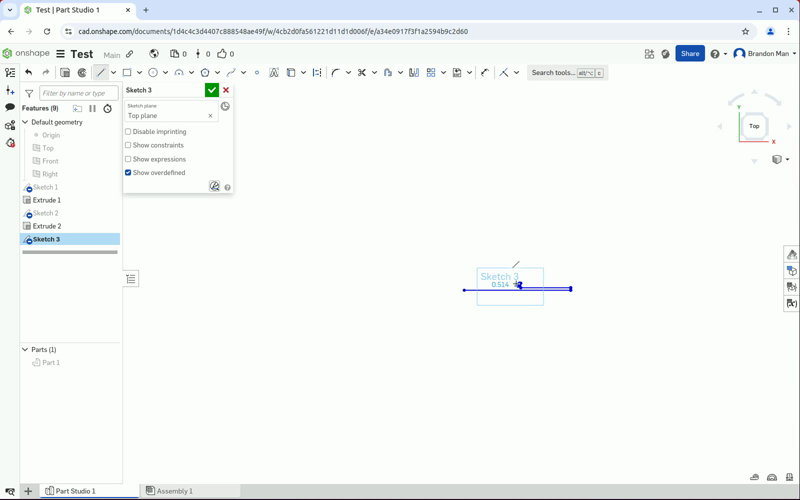
scroll(6)
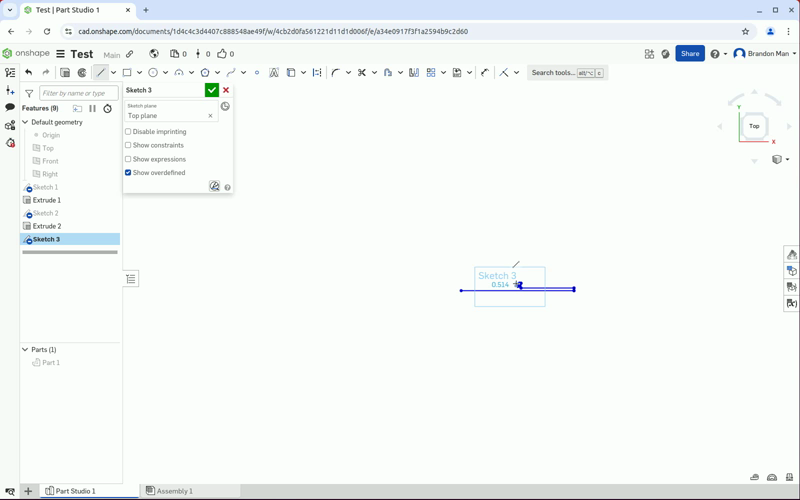
scroll(6)
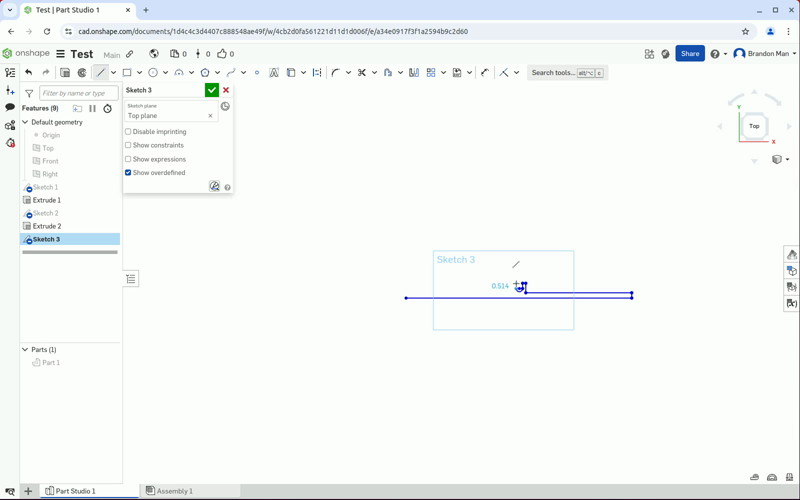
scroll(6)
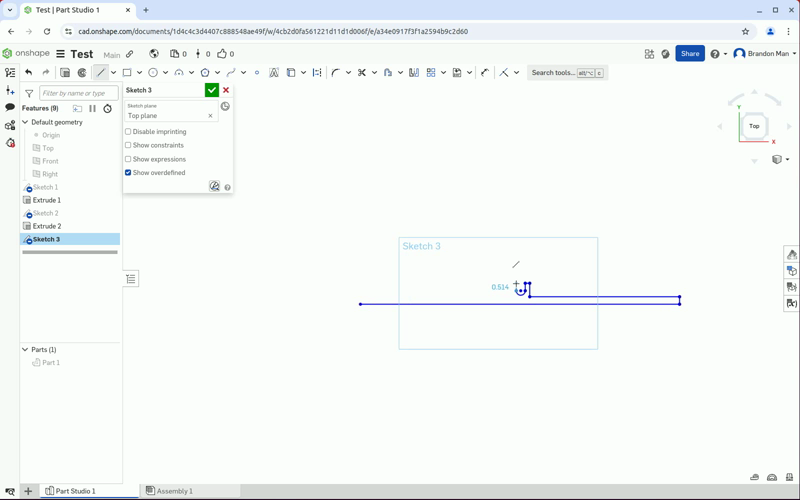
scroll(6)
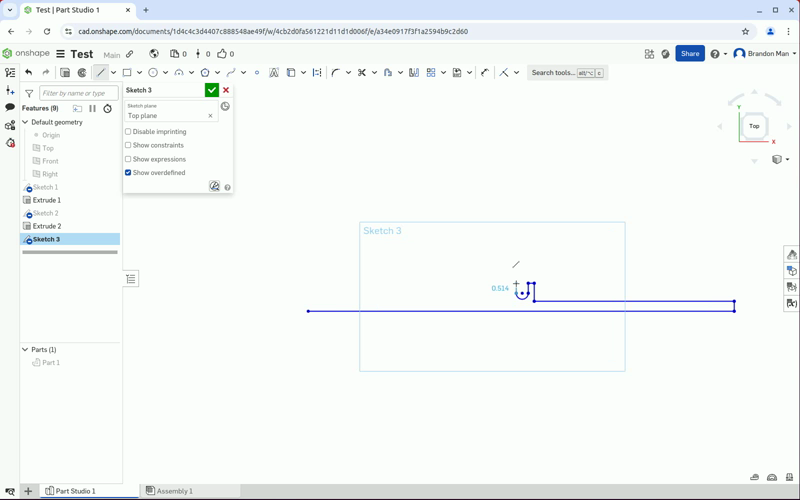
scroll(6)
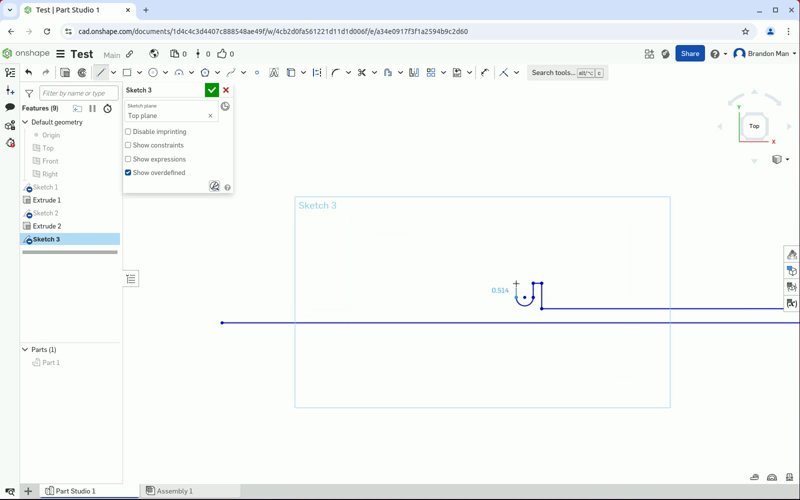
scroll(6)
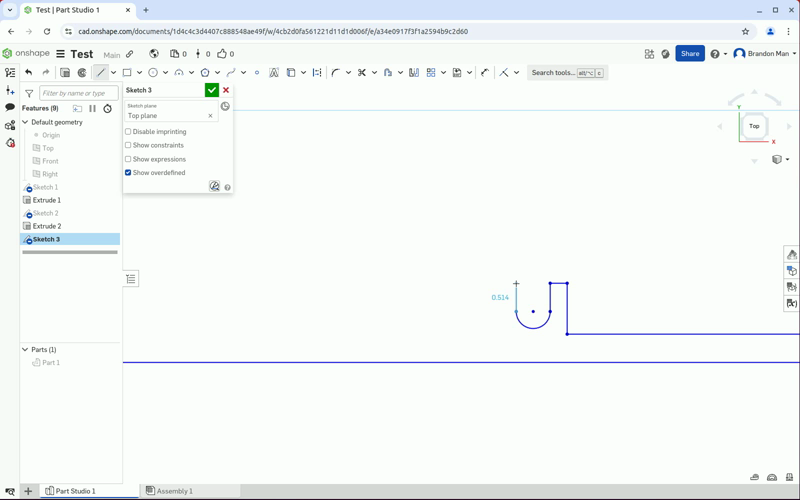
click(516, 283)
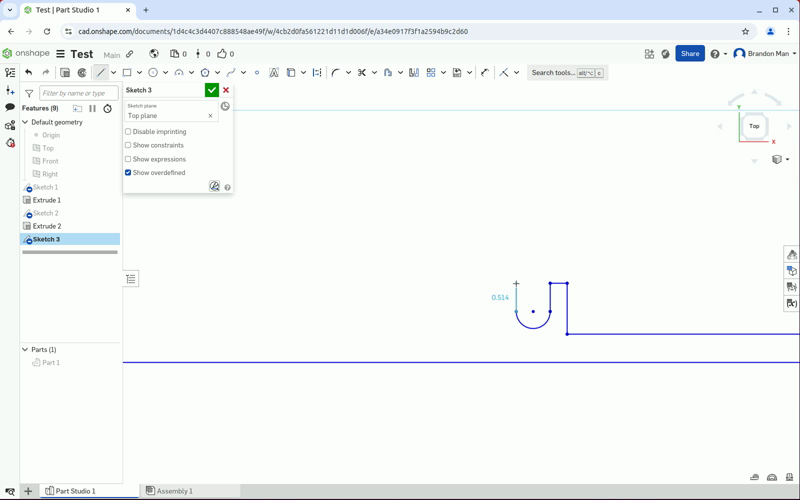
scroll(-6)
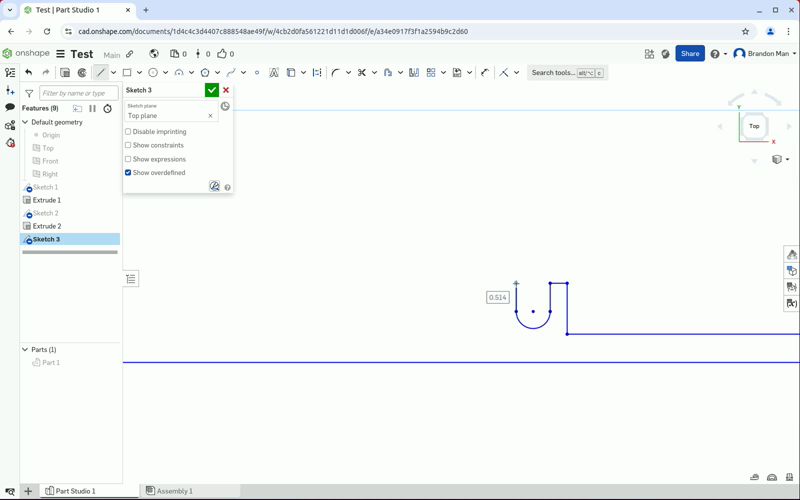
scroll(-6)
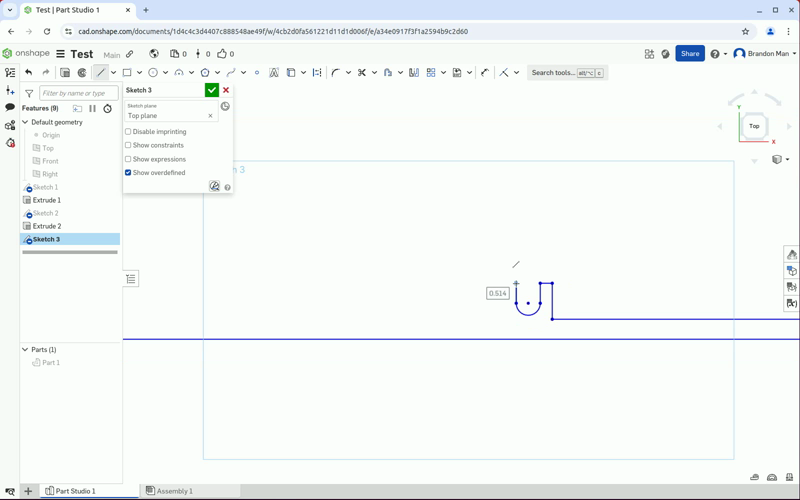
scroll(-6)
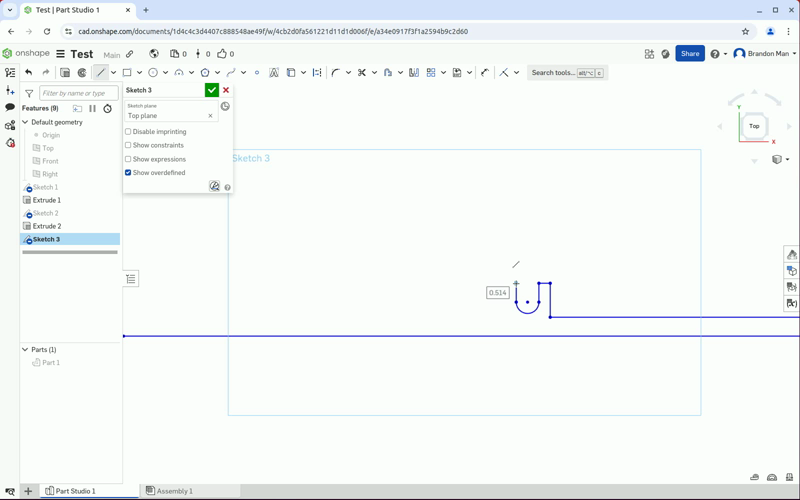
scroll(-6)
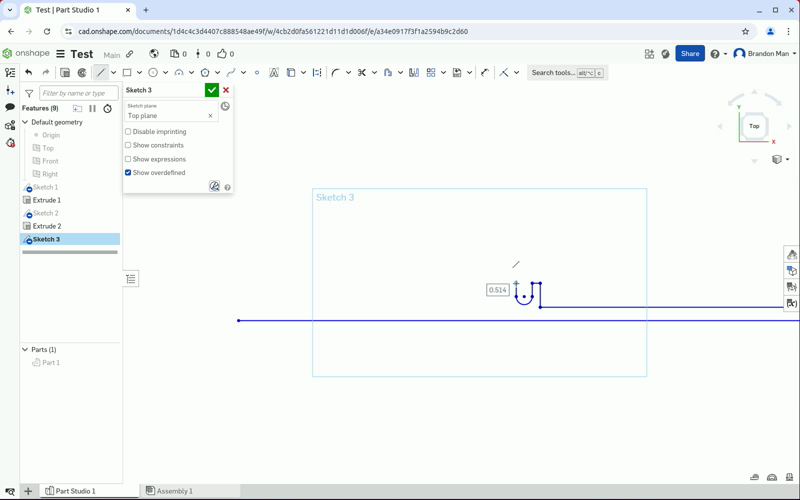
scroll(-6)
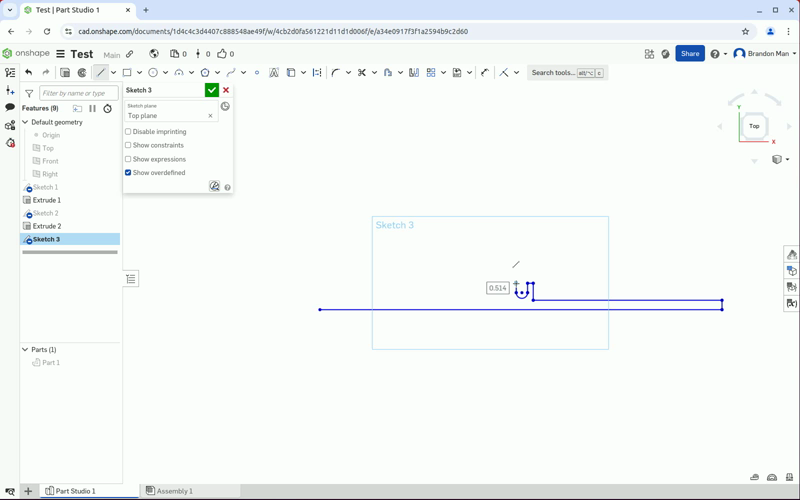
scroll(-6)
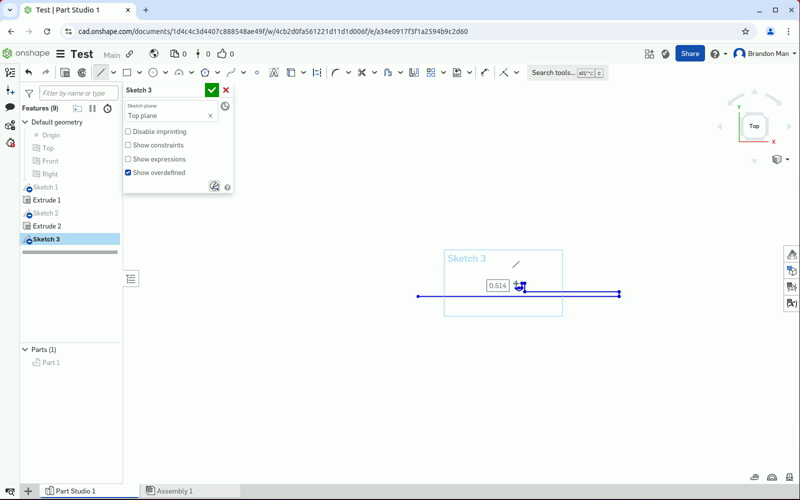
scroll(-6)
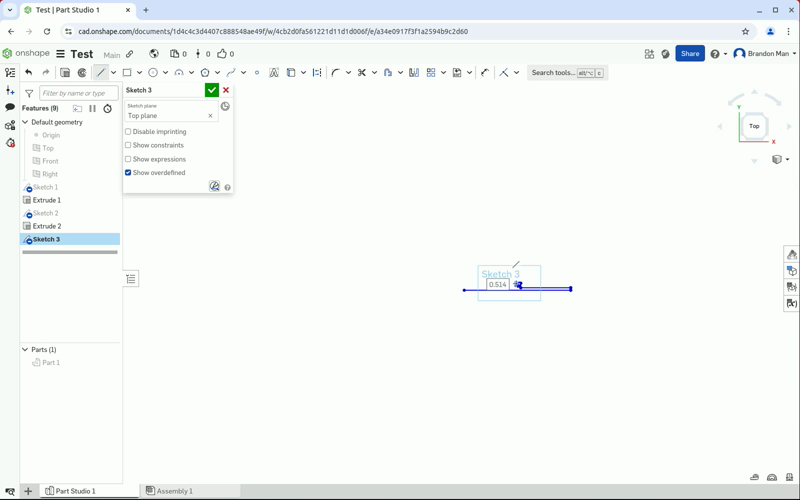
key_up(shift)
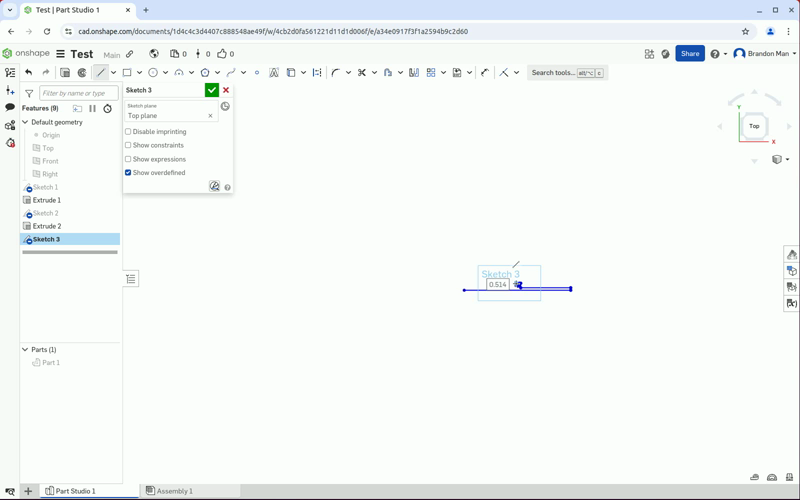
key_down(shift)
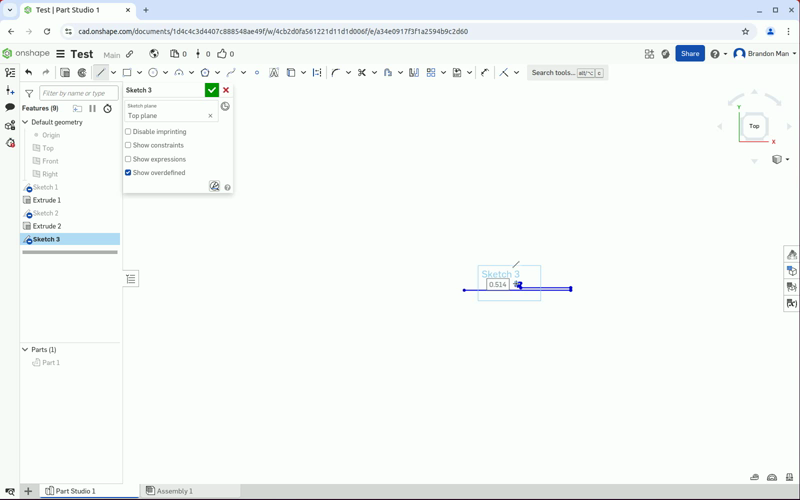
mouse_move(546, 283)
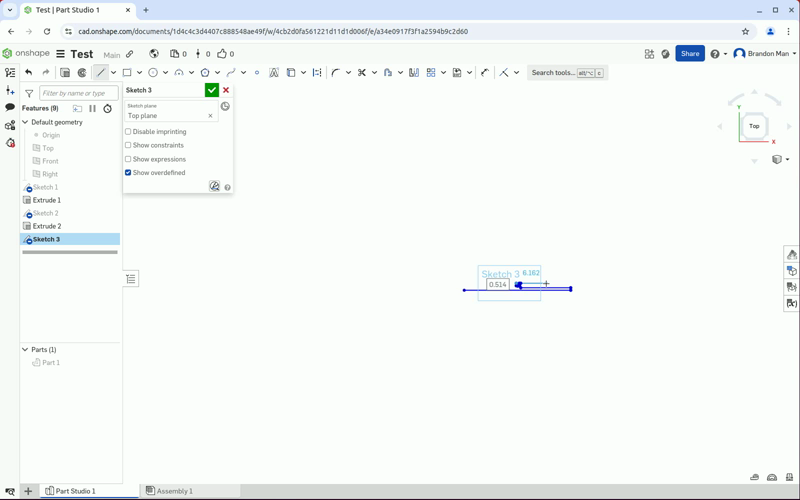
mouse_move(514, 283)
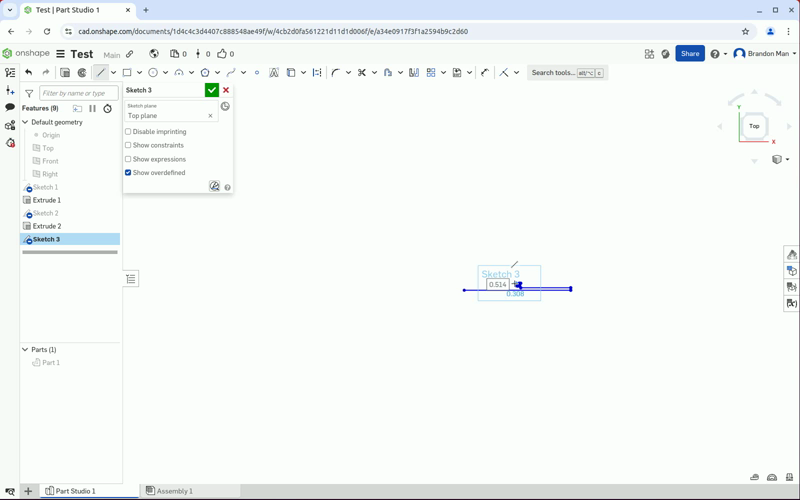
scroll(6)
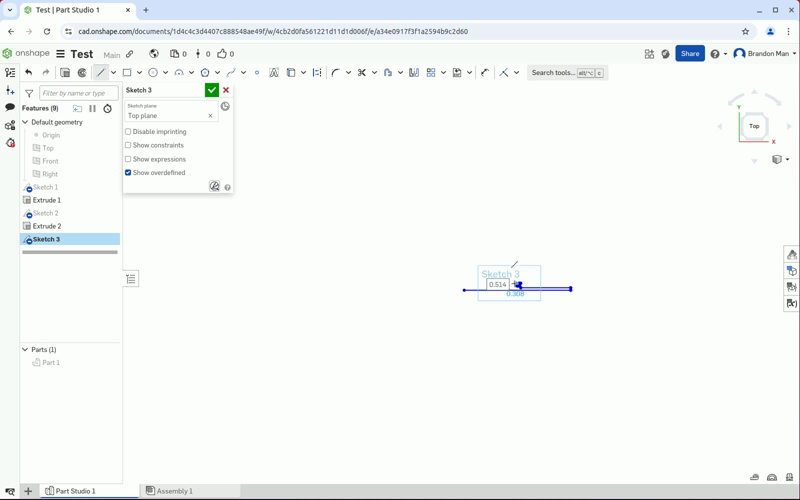
scroll(6)
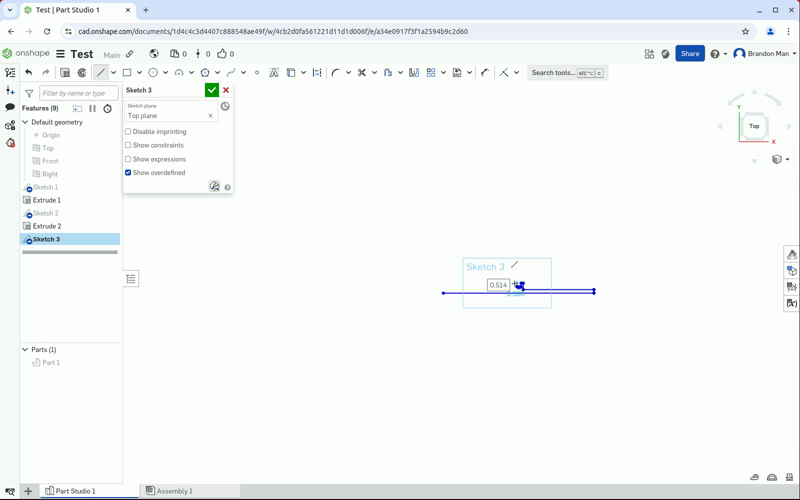
scroll(6)
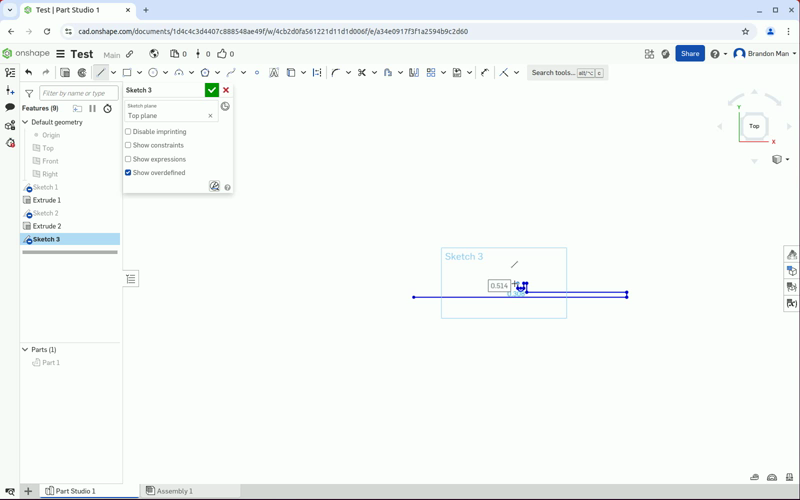
scroll(6)
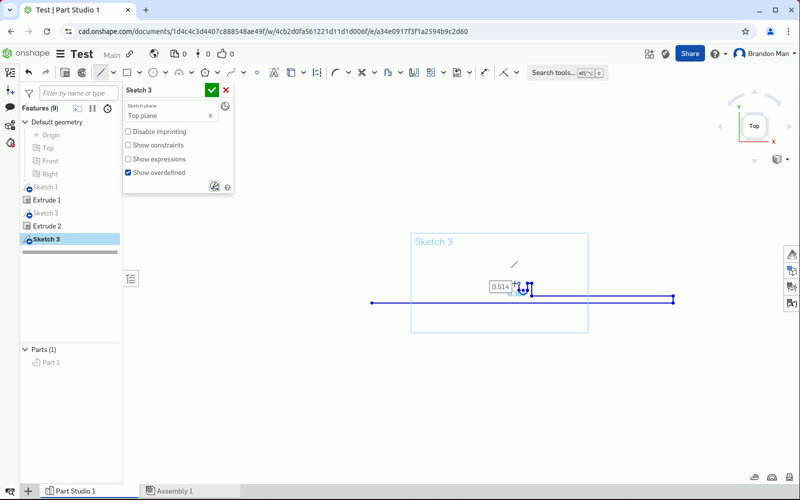
scroll(6)
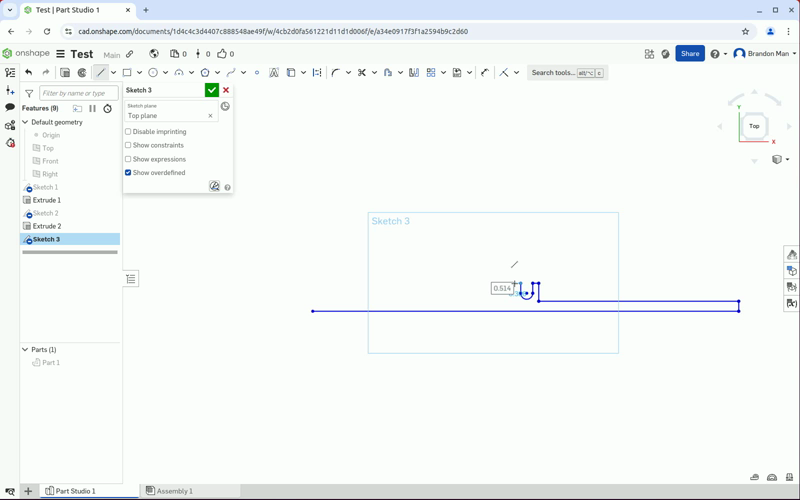
scroll(6)
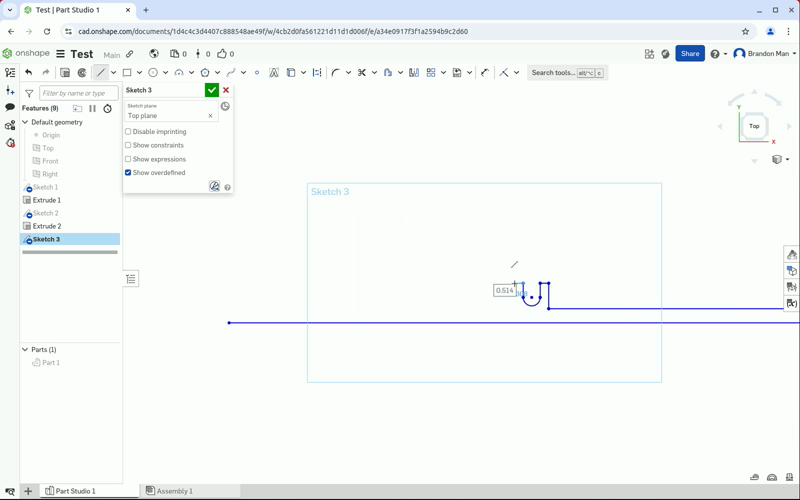
scroll(6)
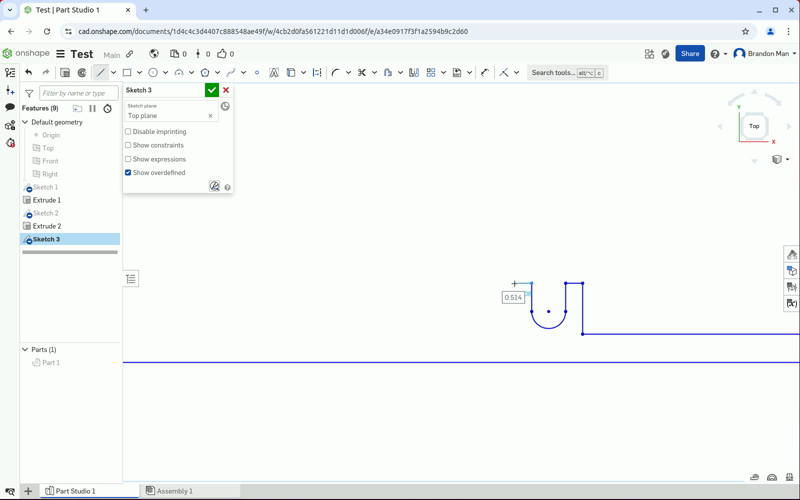
click(514, 283)
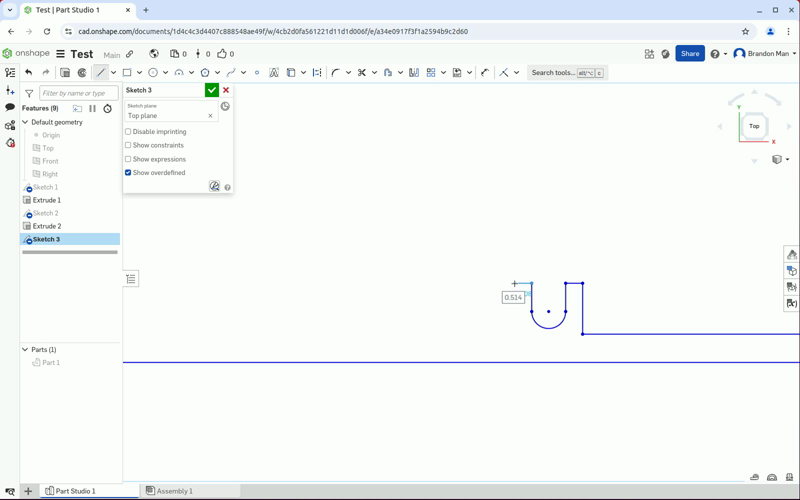
scroll(-6)
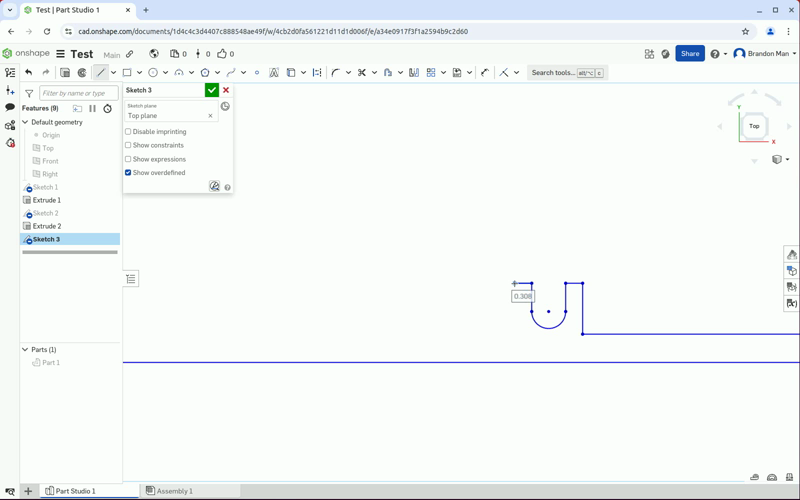
scroll(-6)
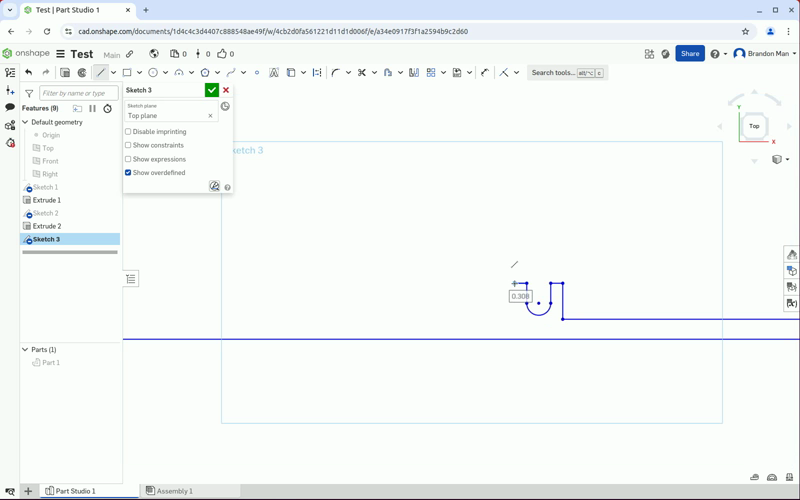
scroll(-6)
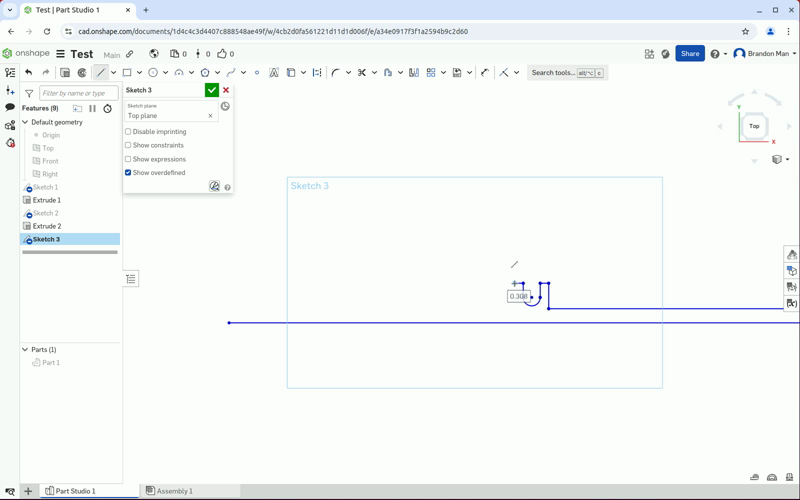
scroll(-6)
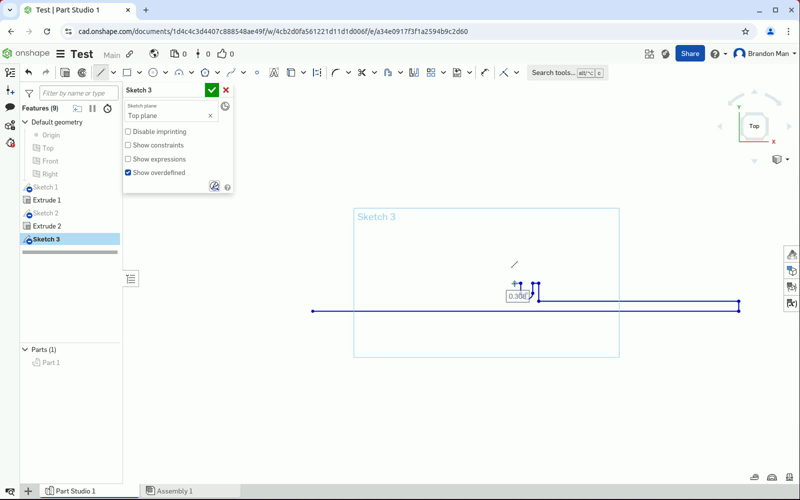
scroll(-6)
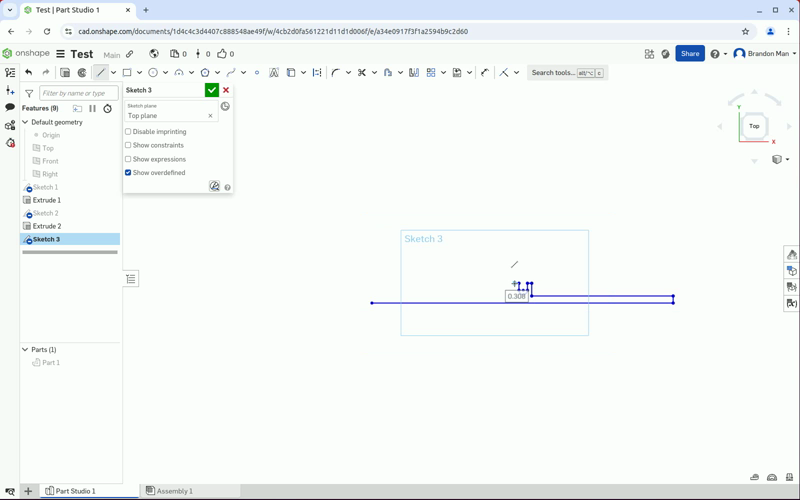
scroll(-6)
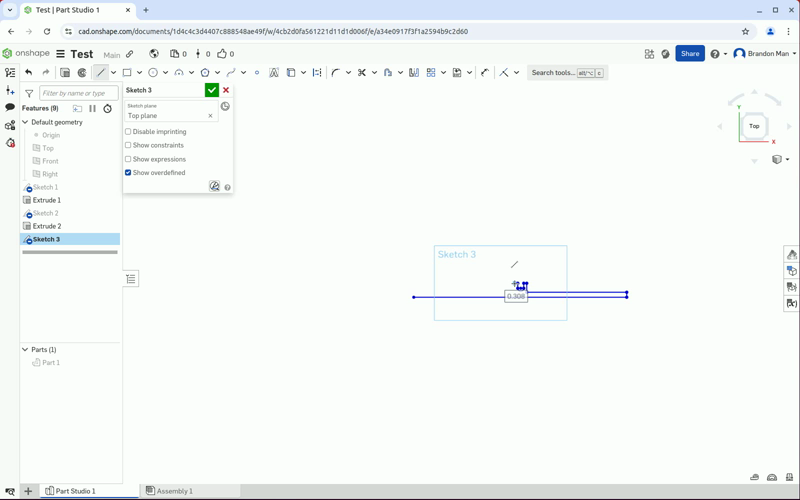
scroll(-6)
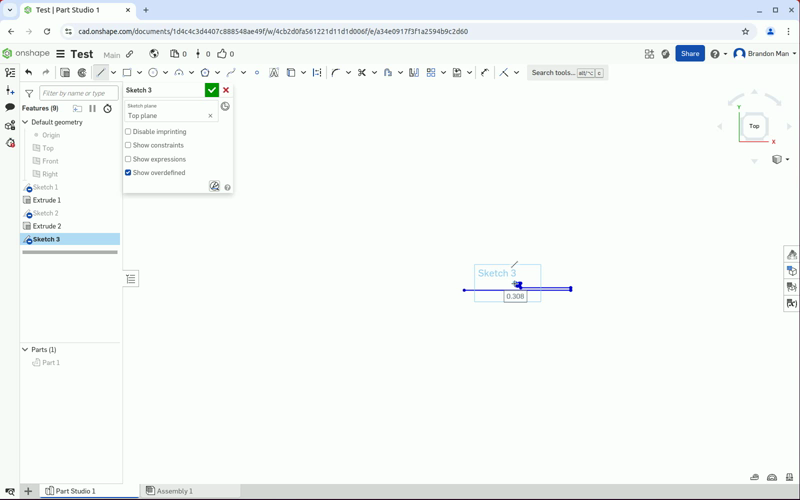
key_up(shift)
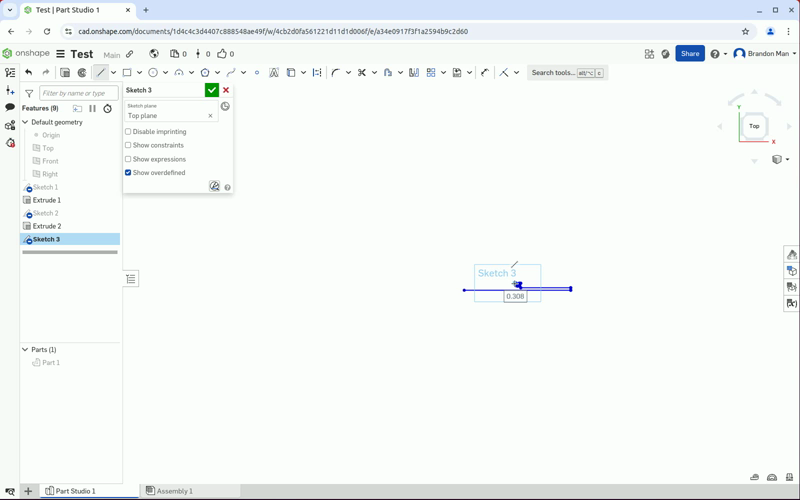
key_down(shift)
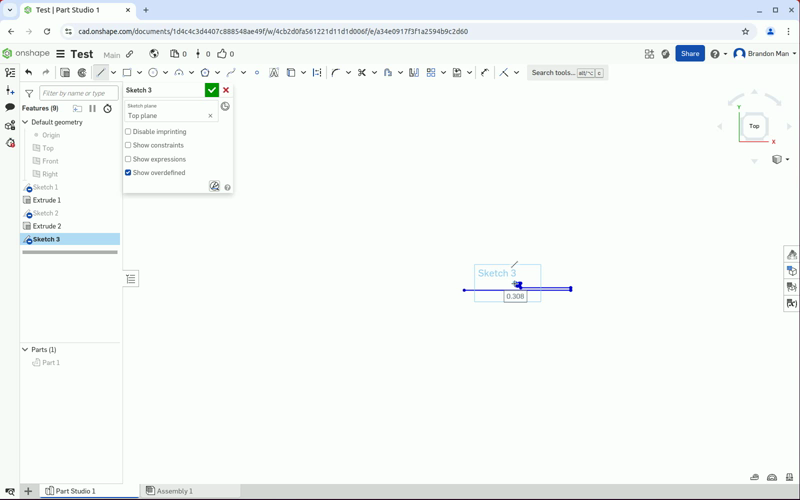
mouse_move(544, 283)
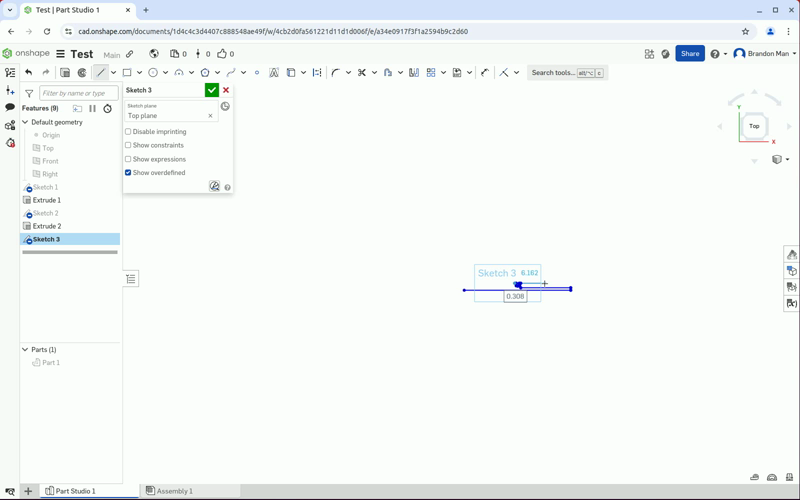
mouse_move(514, 287)
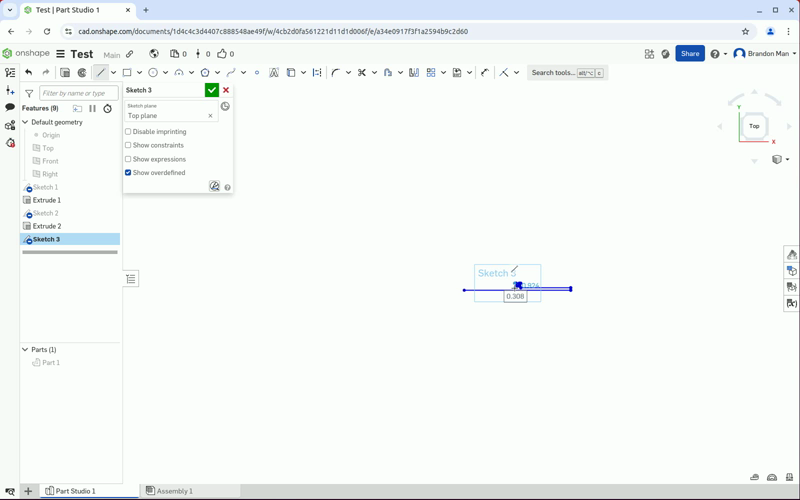
scroll(6)
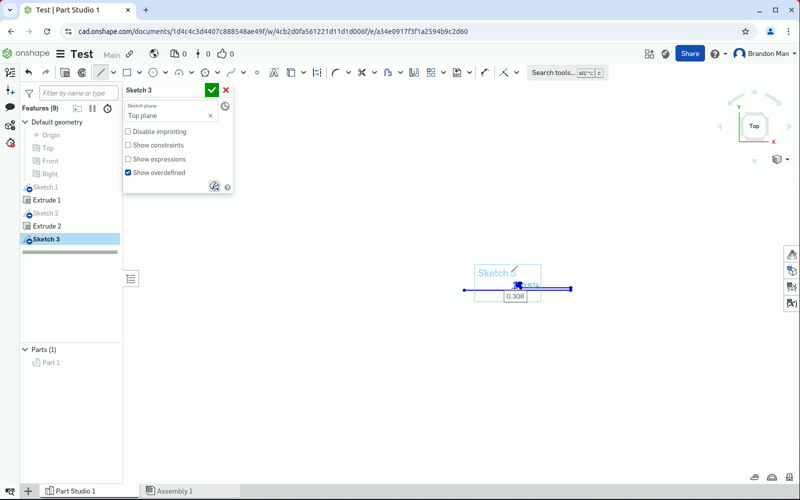
scroll(6)
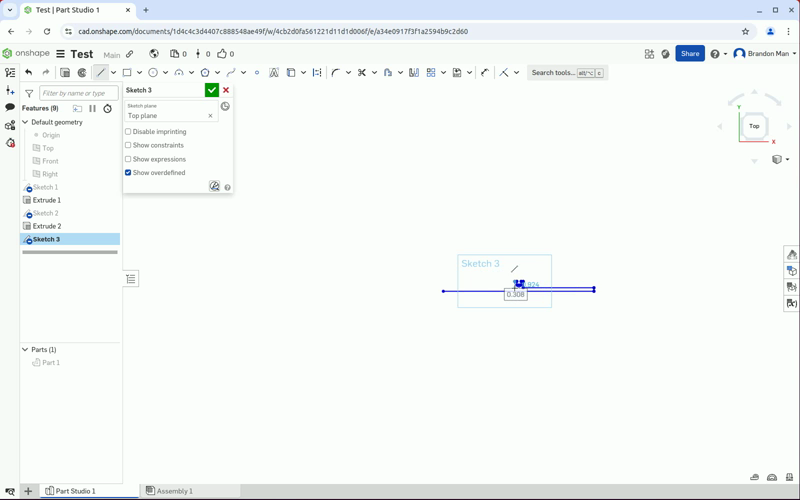
scroll(6)
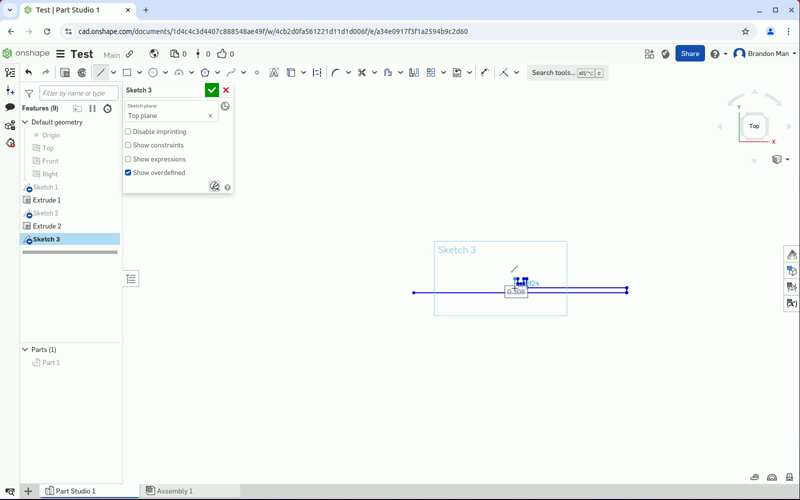
scroll(6)
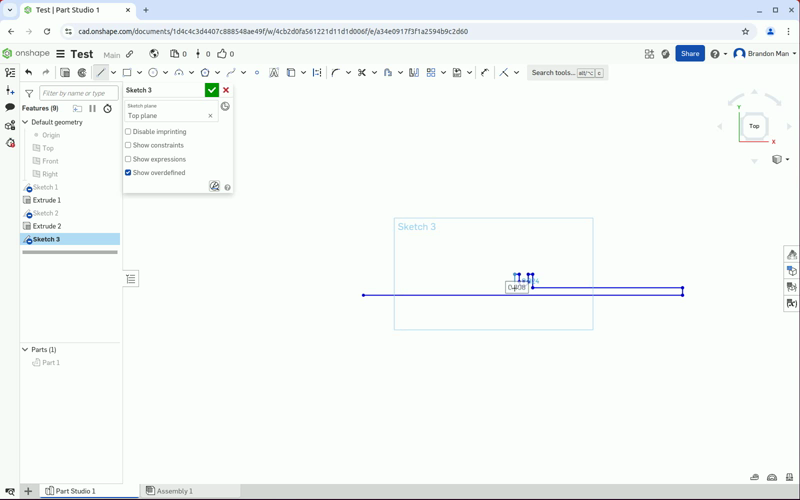
scroll(6)
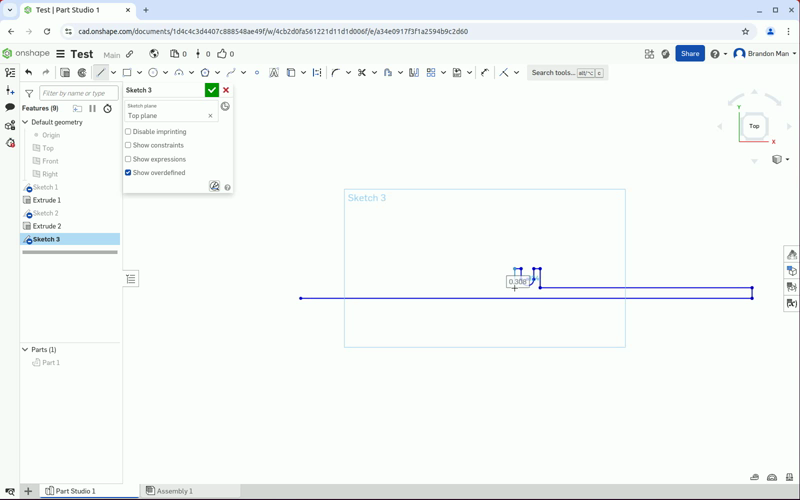
scroll(6)
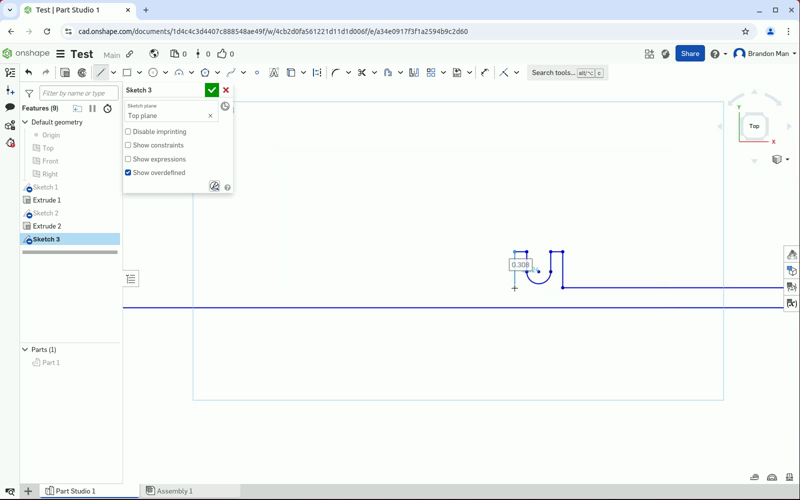
scroll(6)
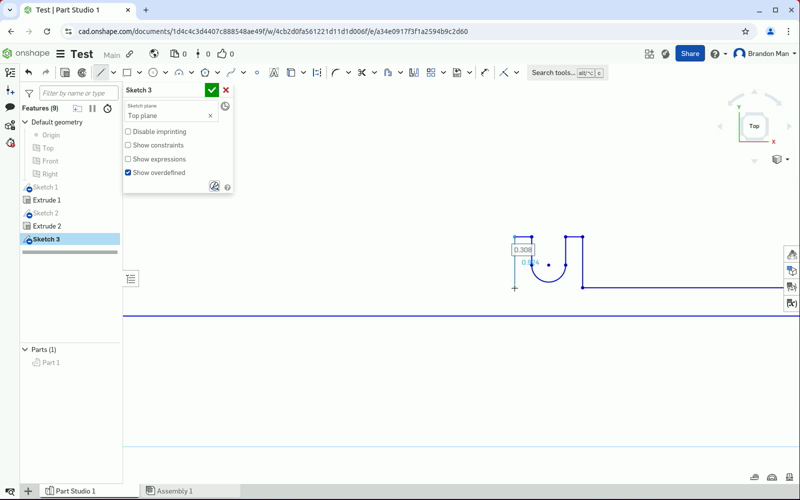
click(514, 287)
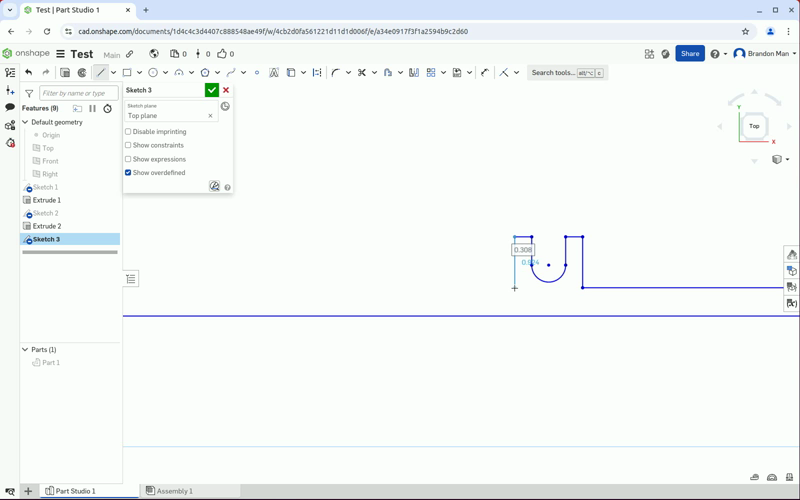
scroll(-6)
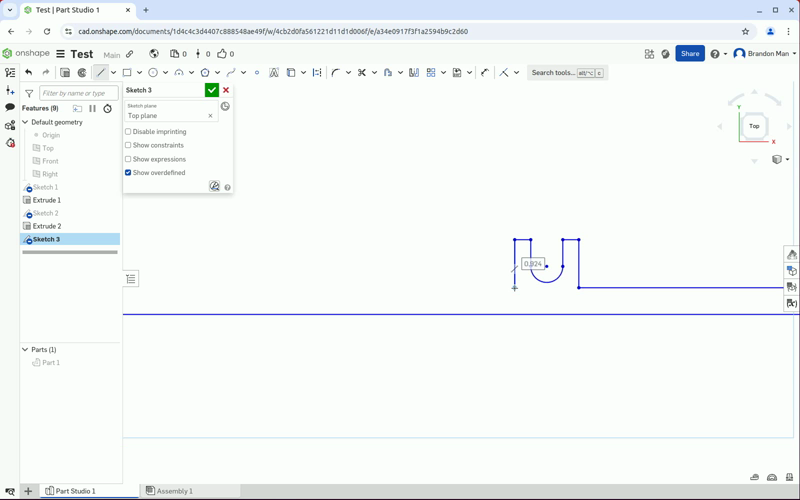
scroll(-6)
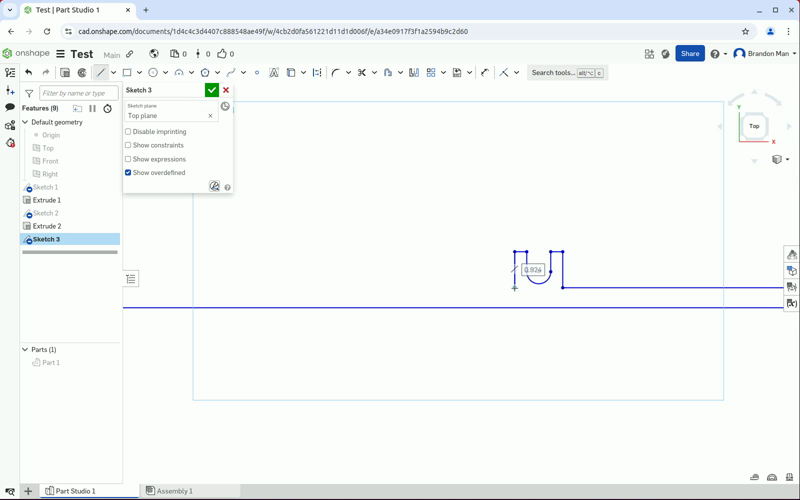
scroll(-6)
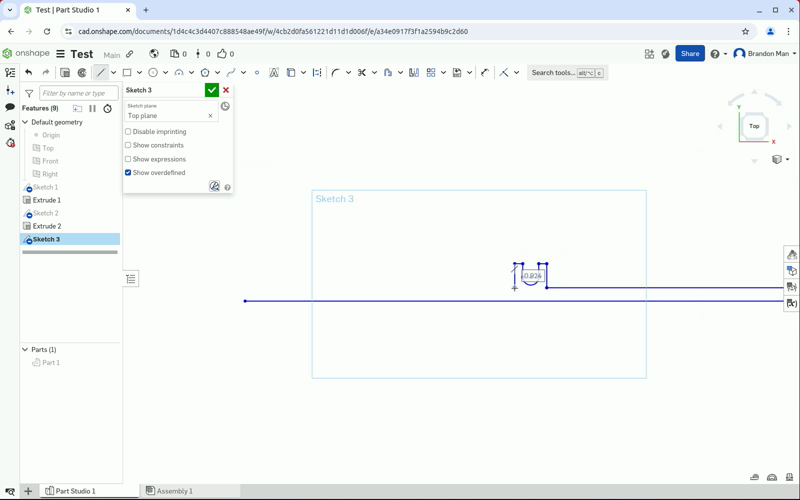
scroll(-6)
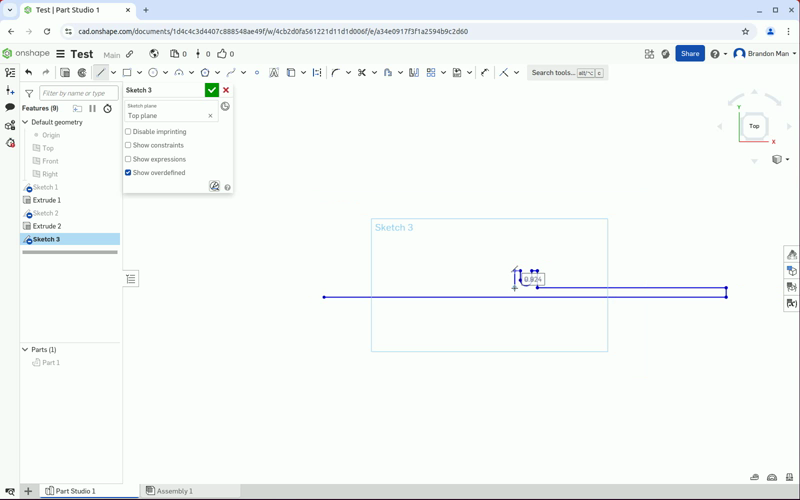
scroll(-6)
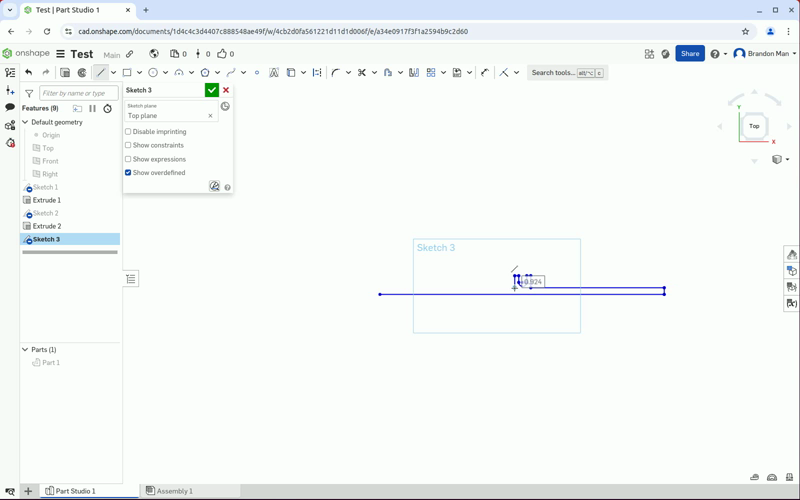
scroll(-6)
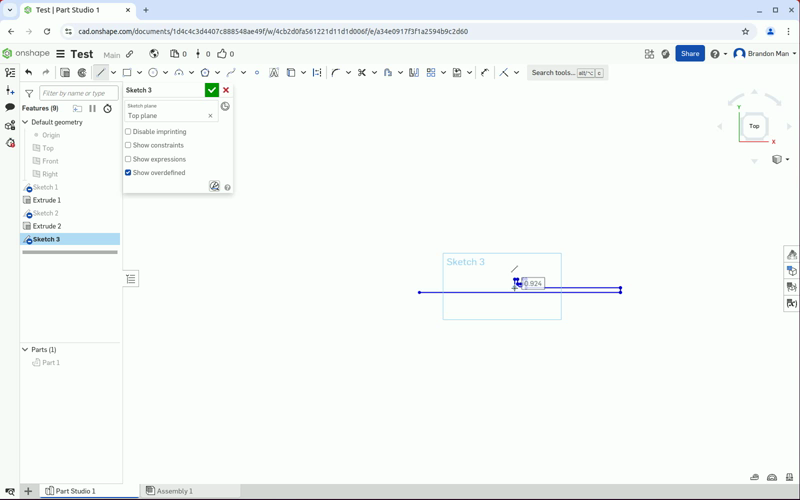
scroll(-6)
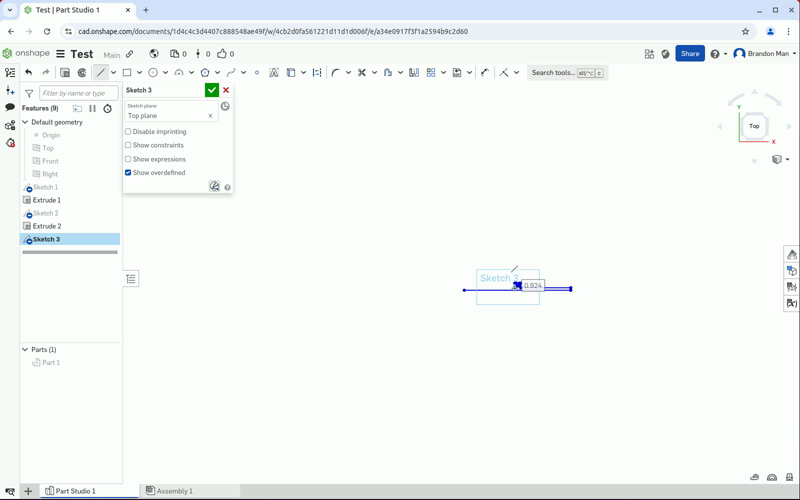
key_up(shift)
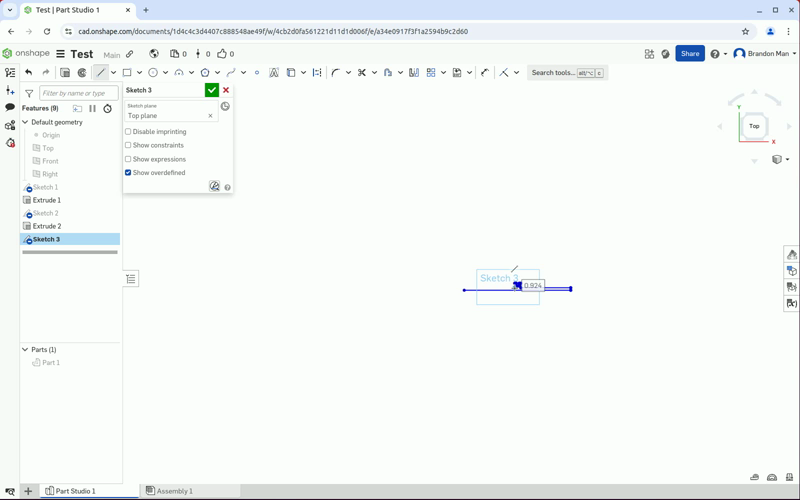
key_down(shift)
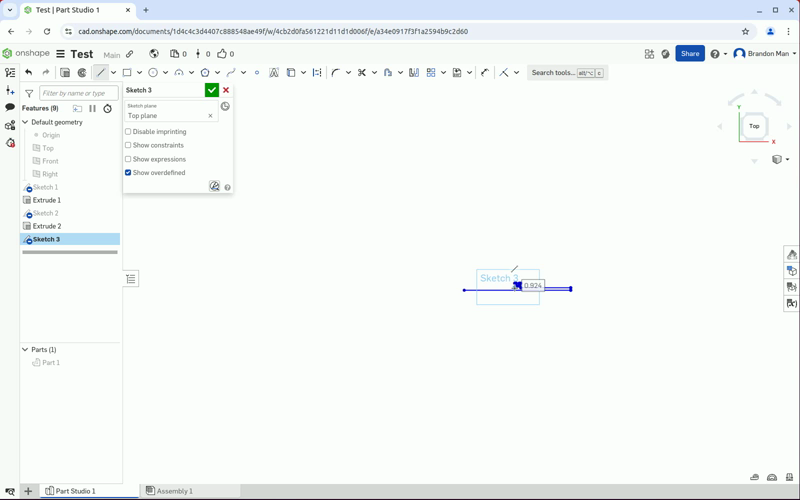
mouse_move(544, 287)
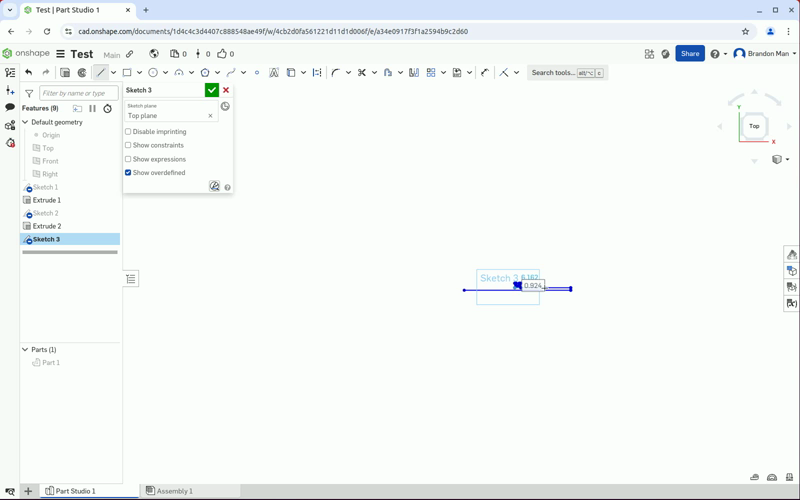
mouse_move(464, 287)
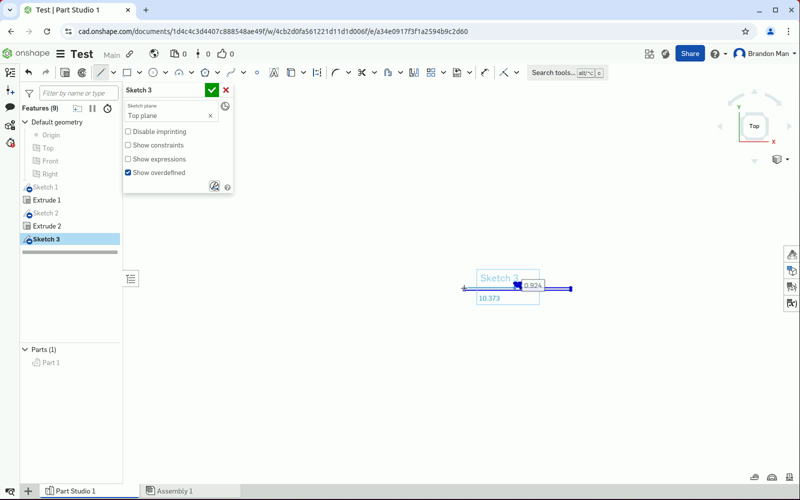
scroll(6)
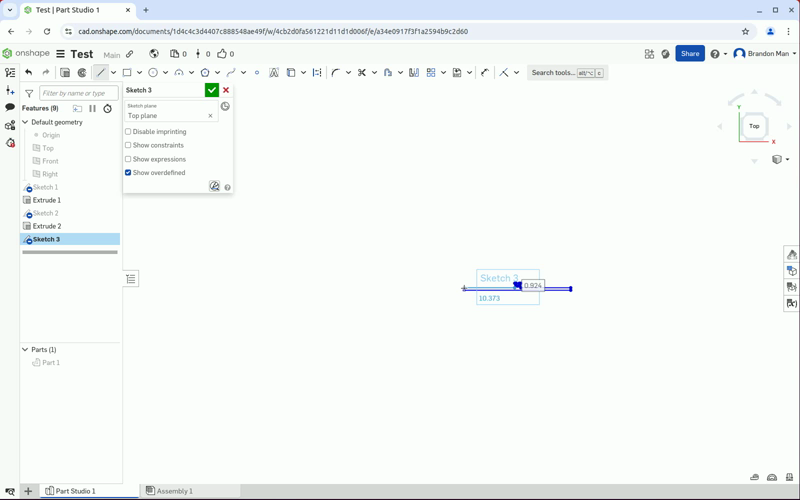
scroll(6)
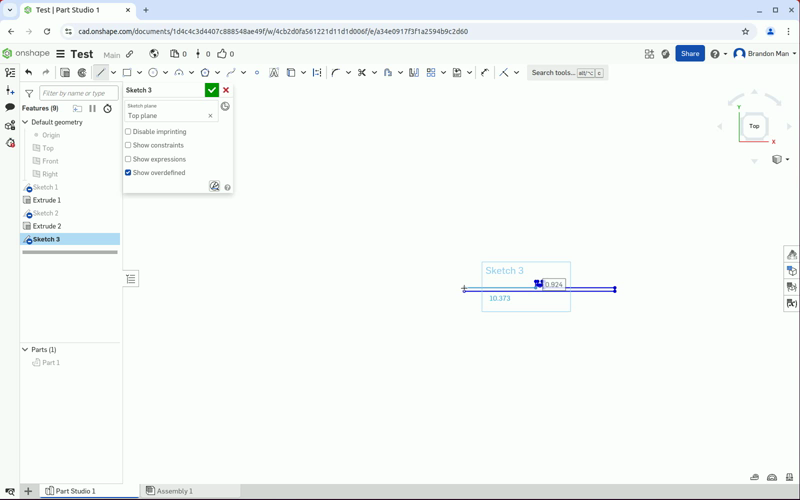
scroll(6)
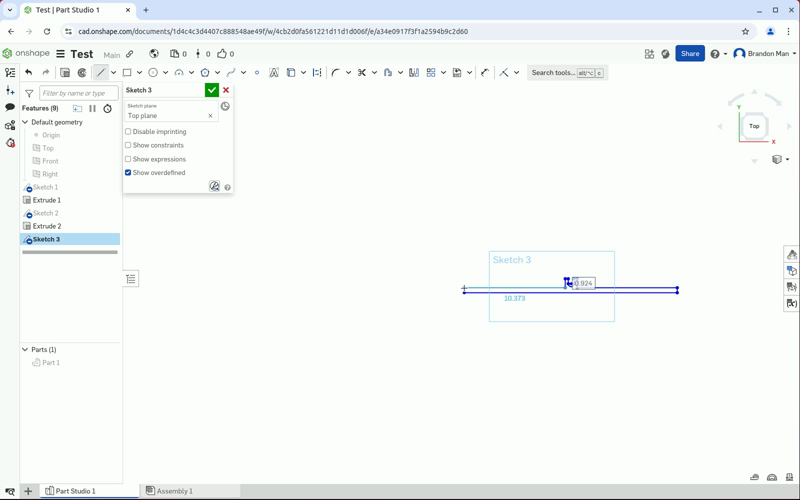
scroll(6)
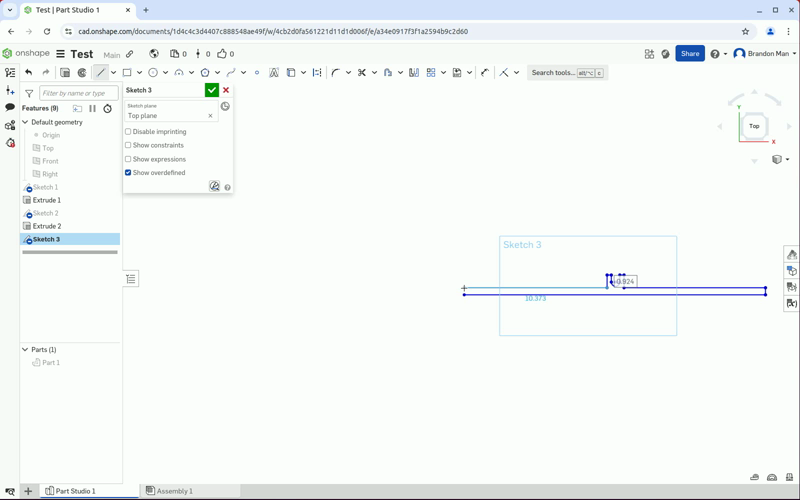
scroll(6)
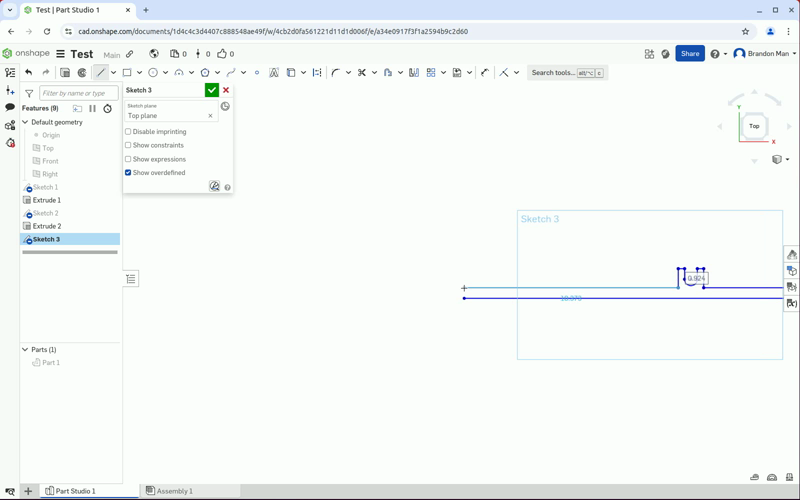
scroll(6)
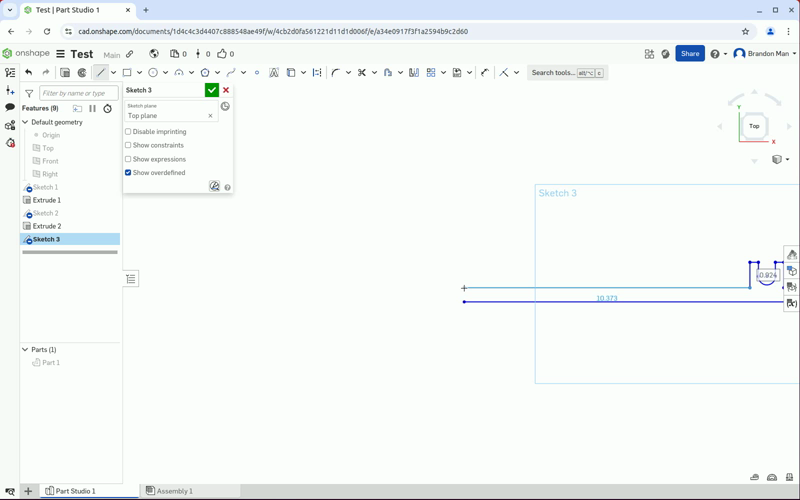
scroll(6)
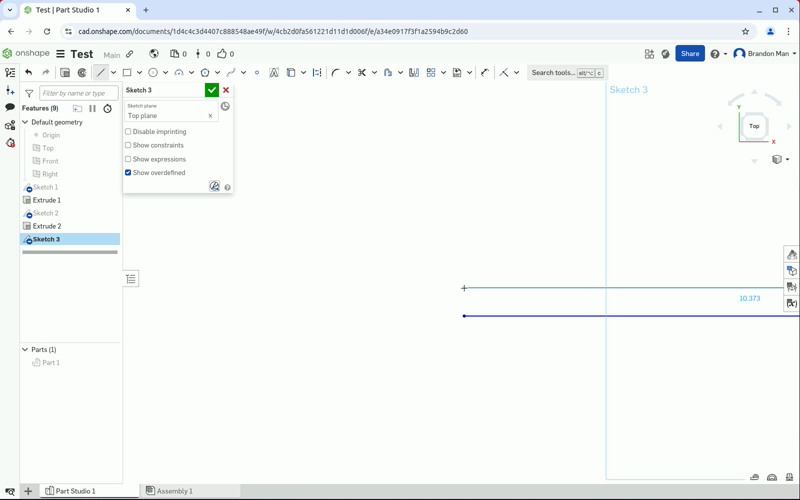
click(464, 287)
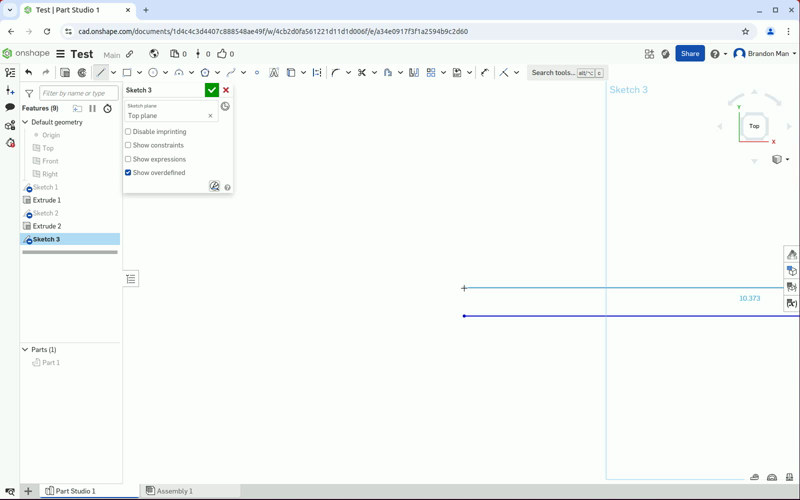
scroll(-6)
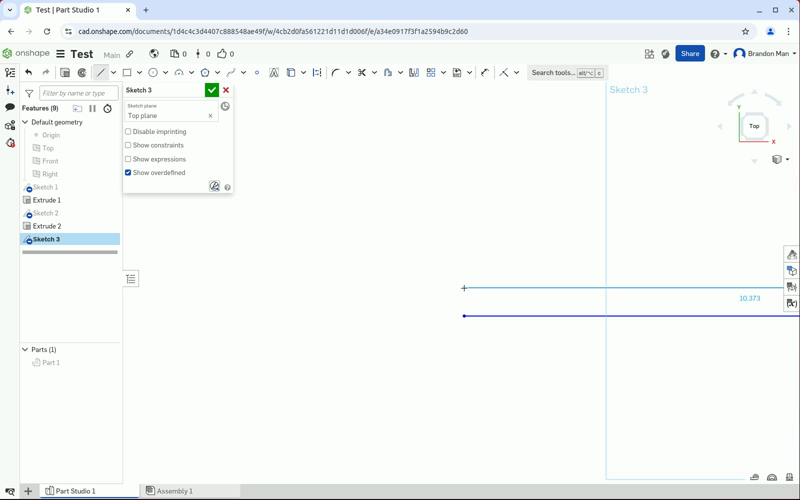
scroll(-6)
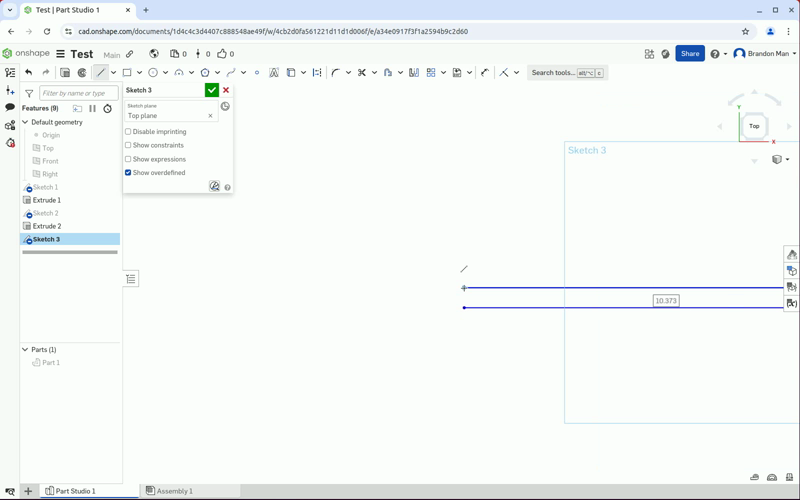
scroll(-6)
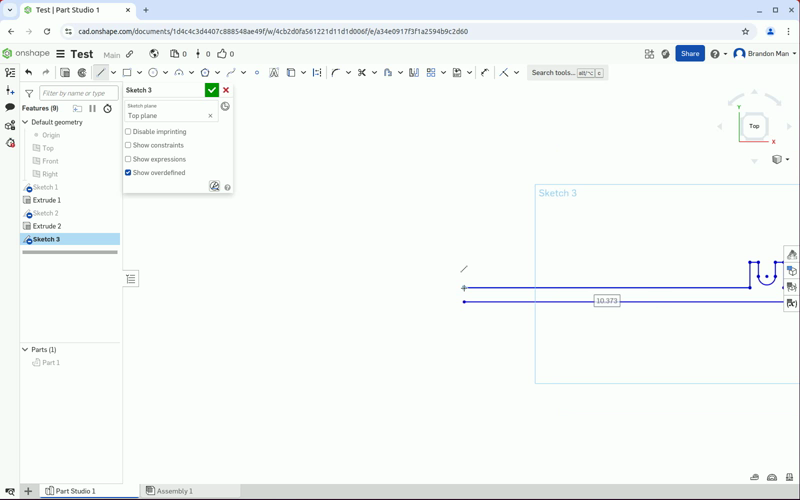
scroll(-6)
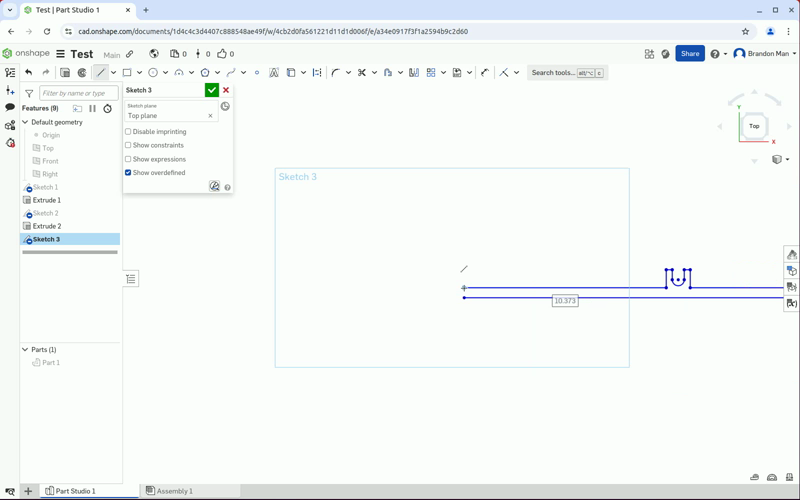
scroll(-6)
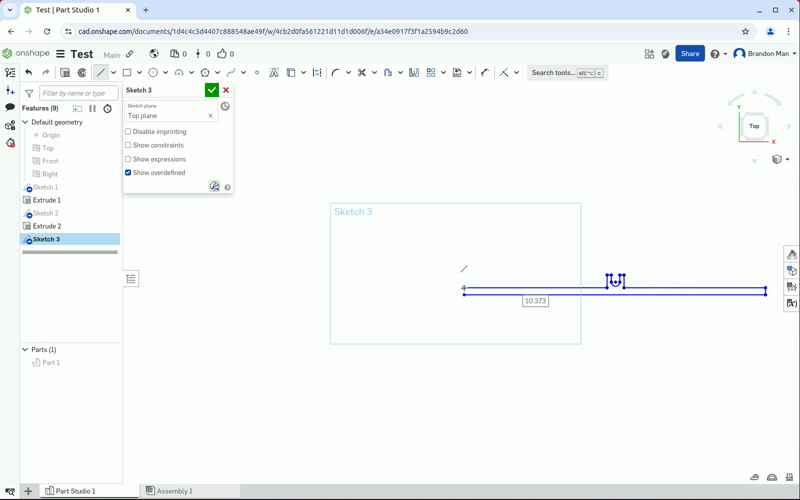
scroll(-6)
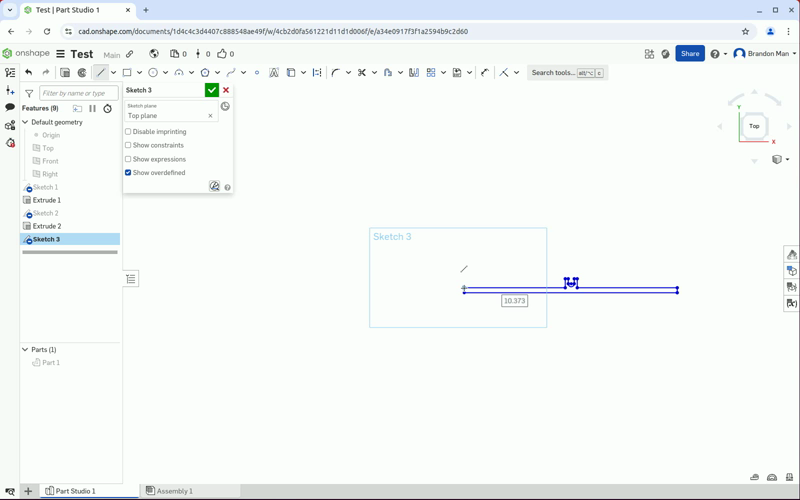
scroll(-6)
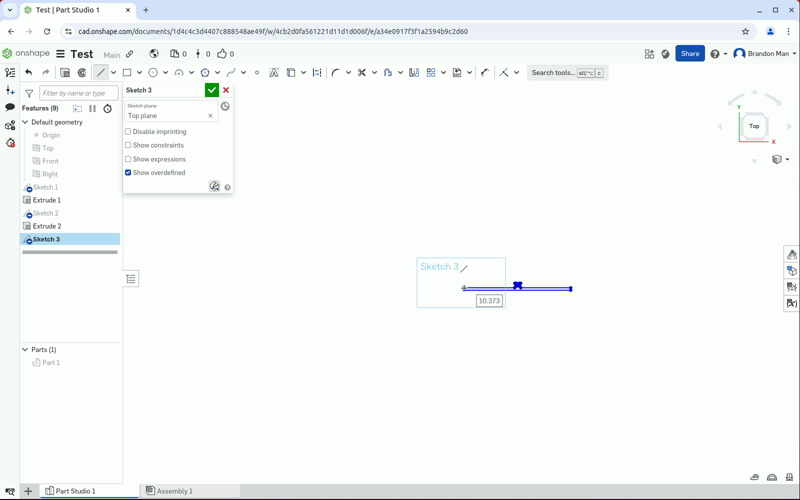
key_up(shift)
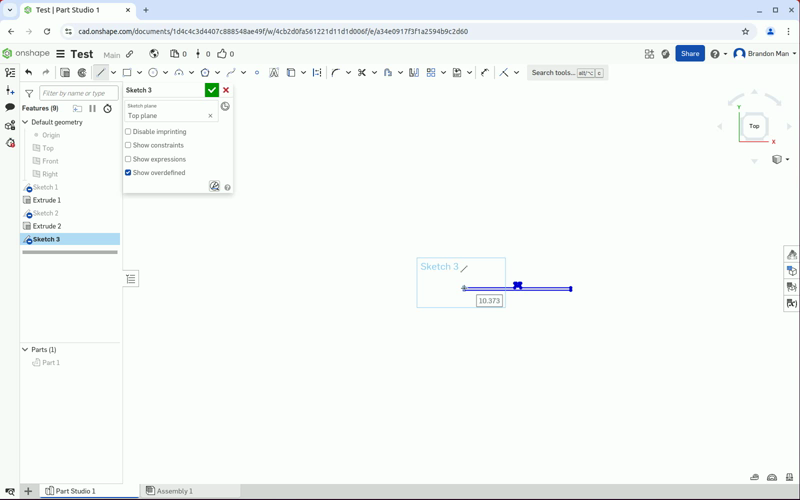
mouse_move(494, 287)
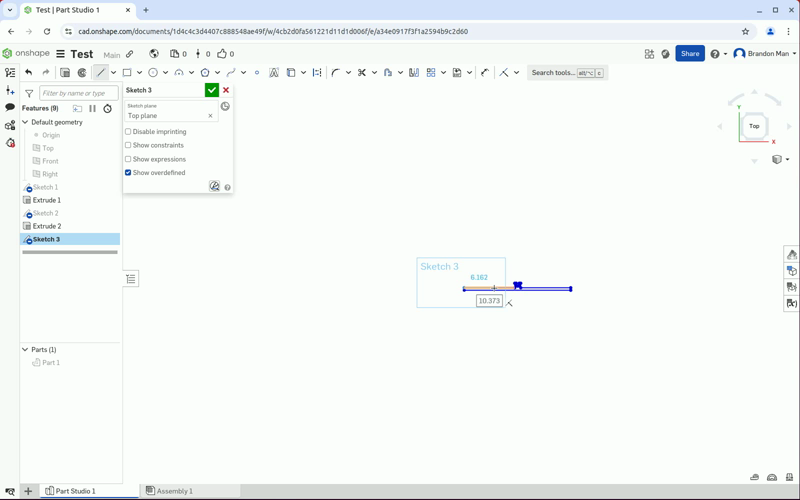
key_down(shift)
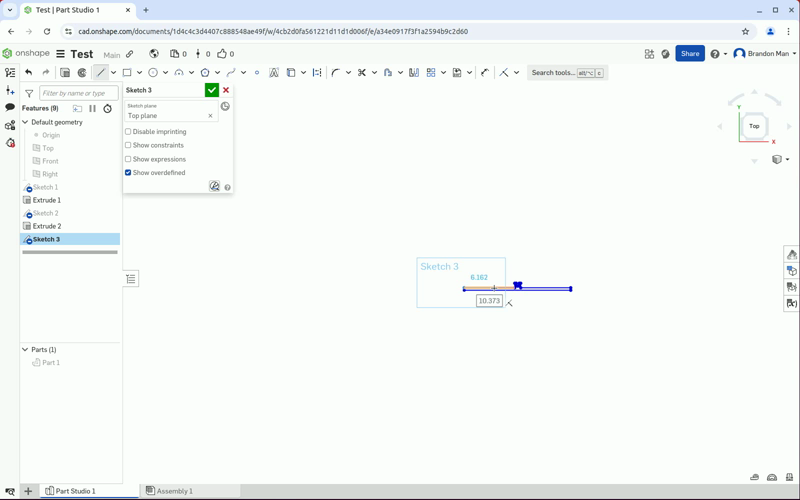
mouse_move(464, 290)
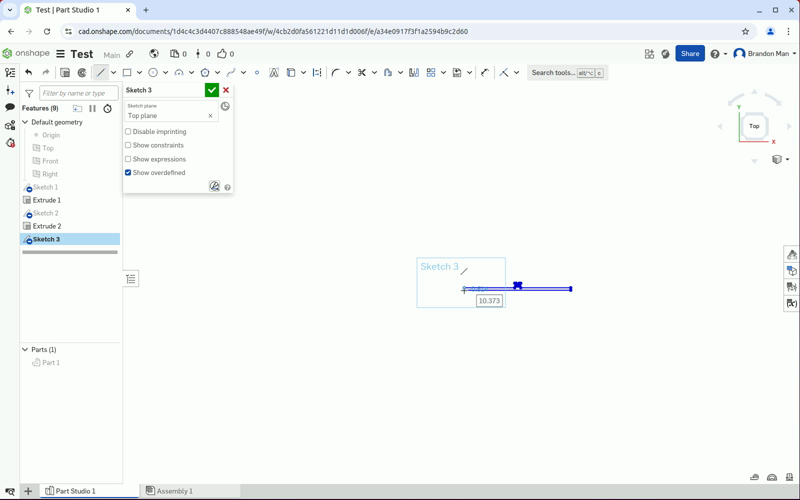
scroll(6)
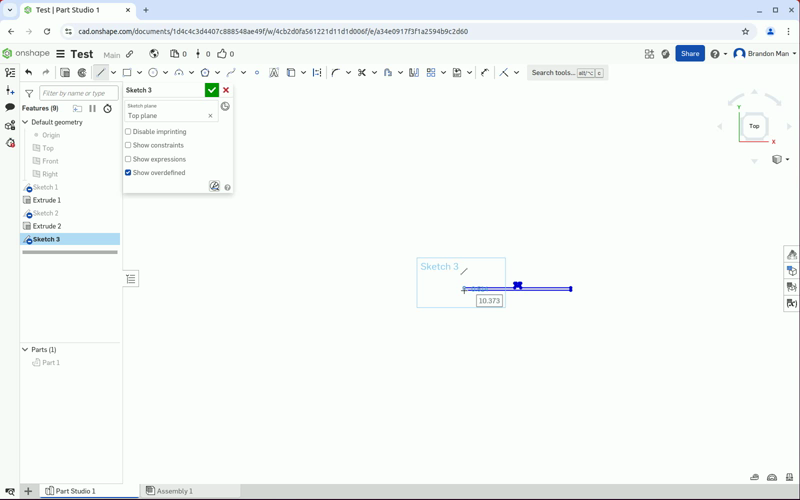
scroll(6)
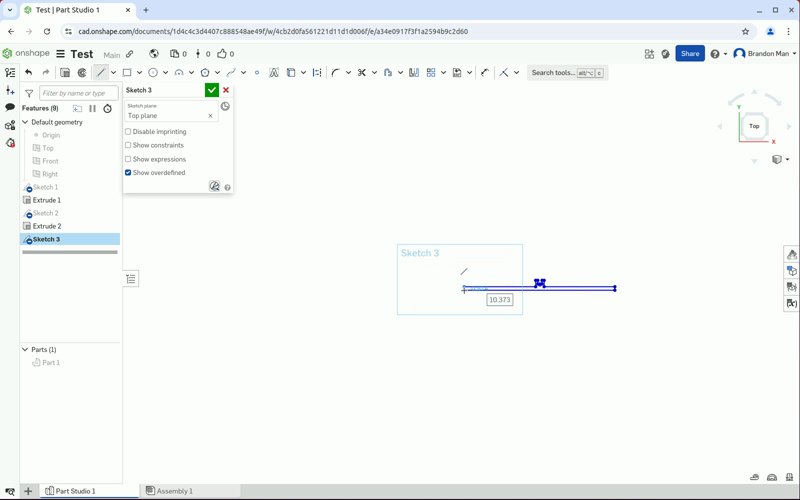
scroll(6)
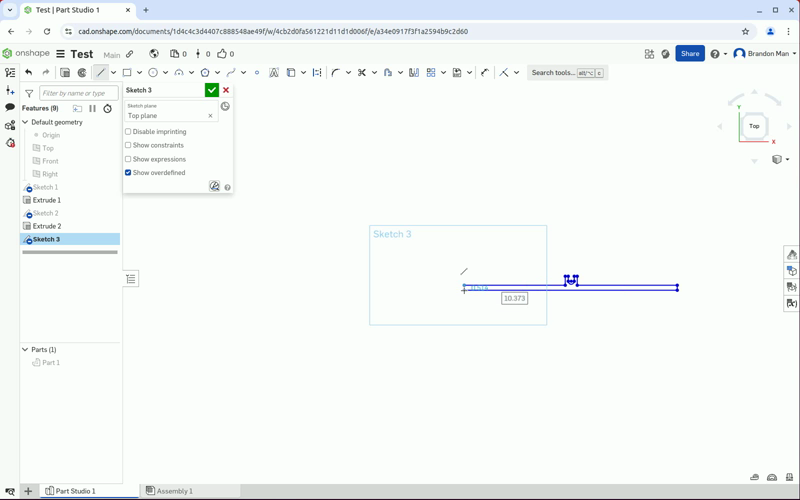
scroll(6)
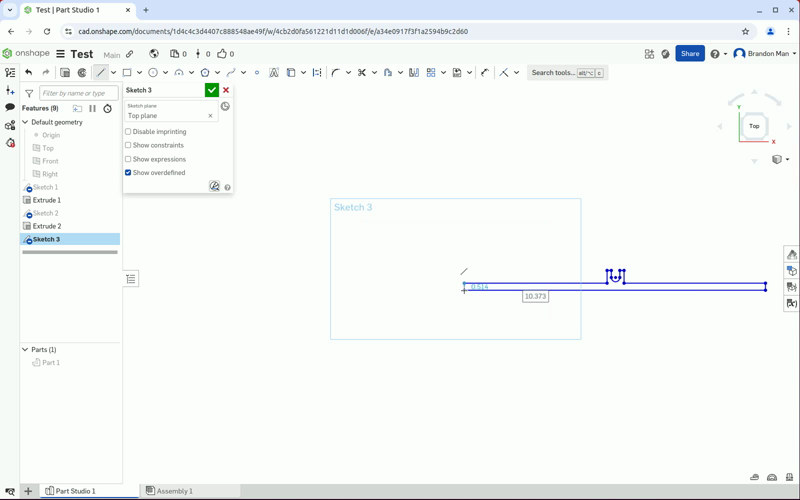
scroll(6)
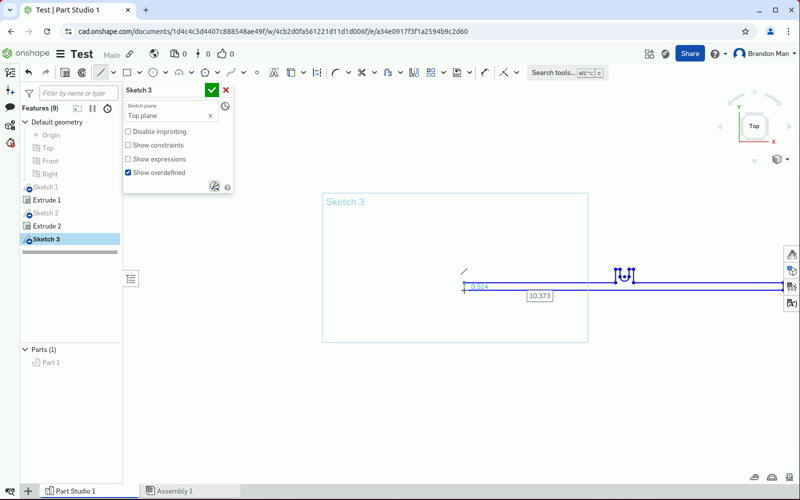
scroll(6)
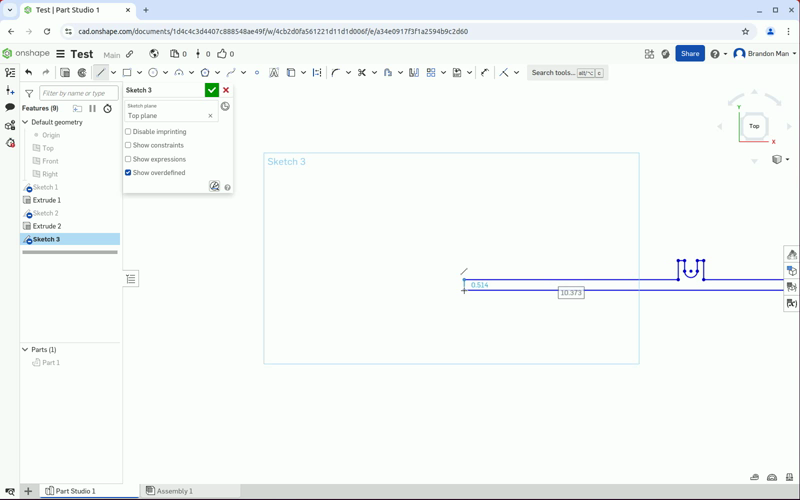
scroll(6)
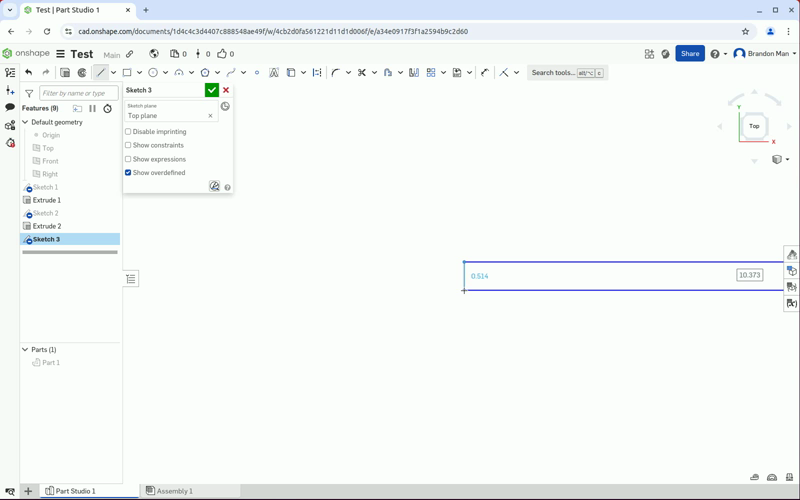
key_up(shift)
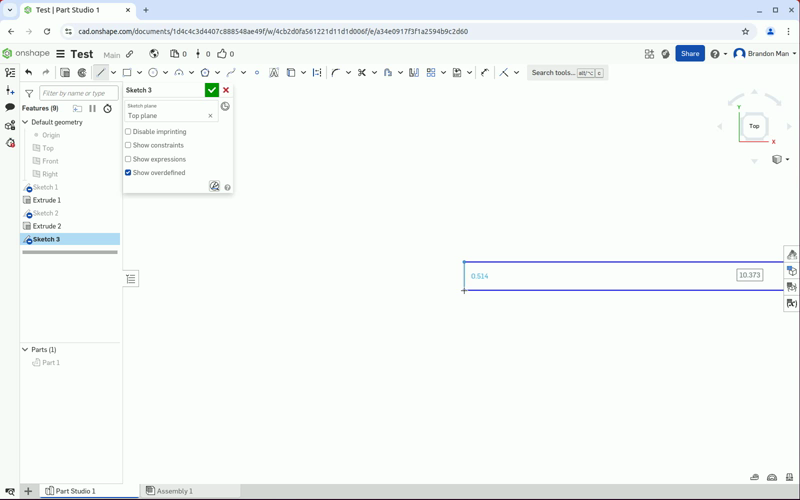
click(464, 290)
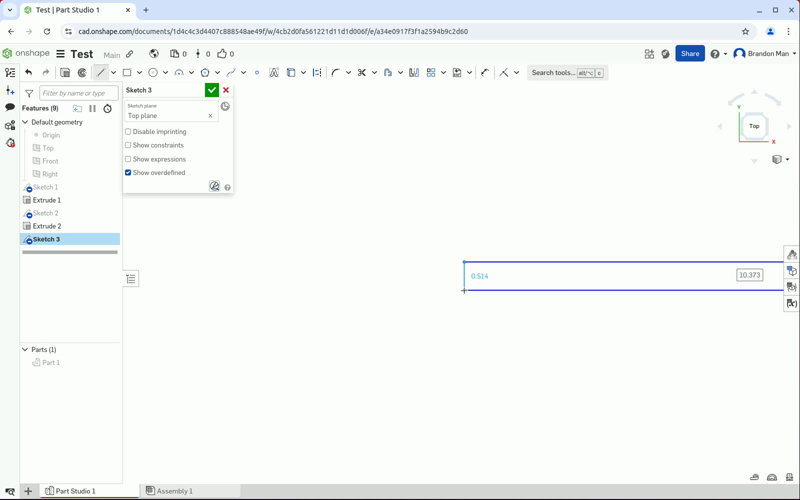
scroll(-6)
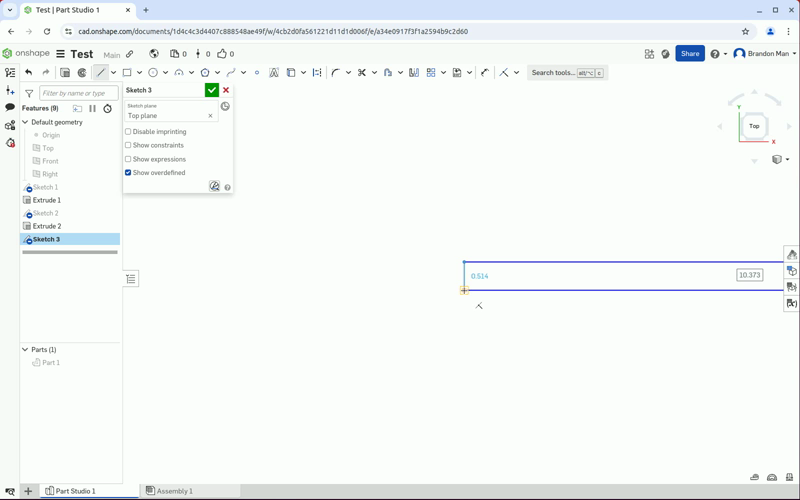
scroll(-6)
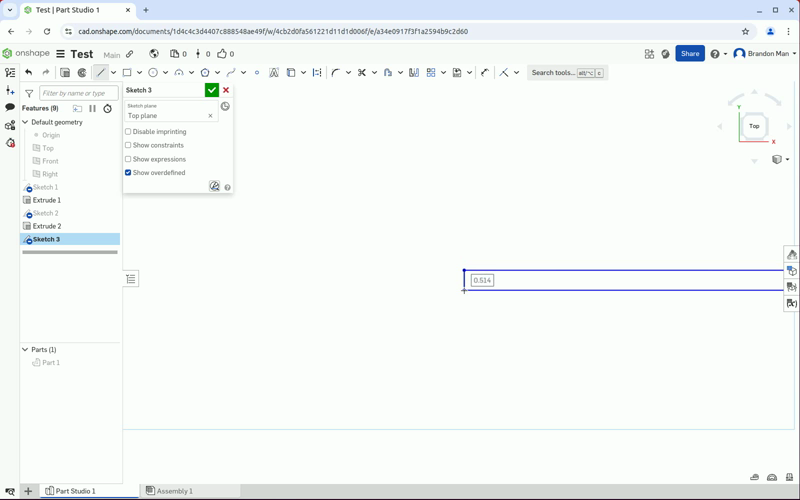
scroll(-6)
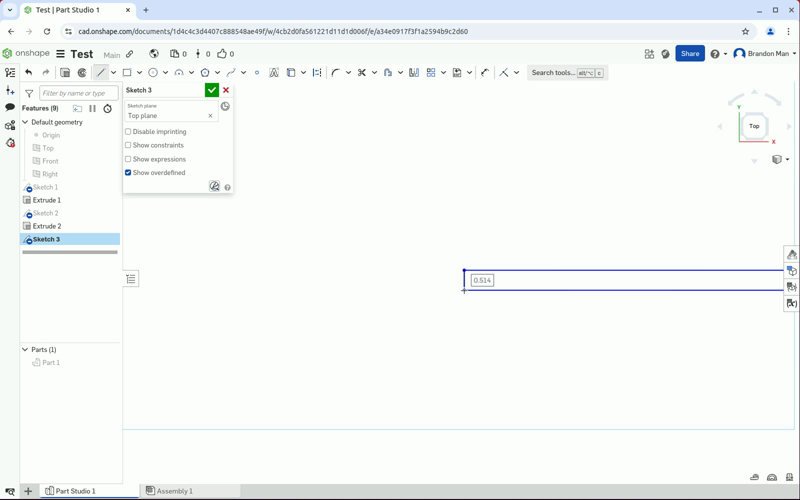
scroll(-6)
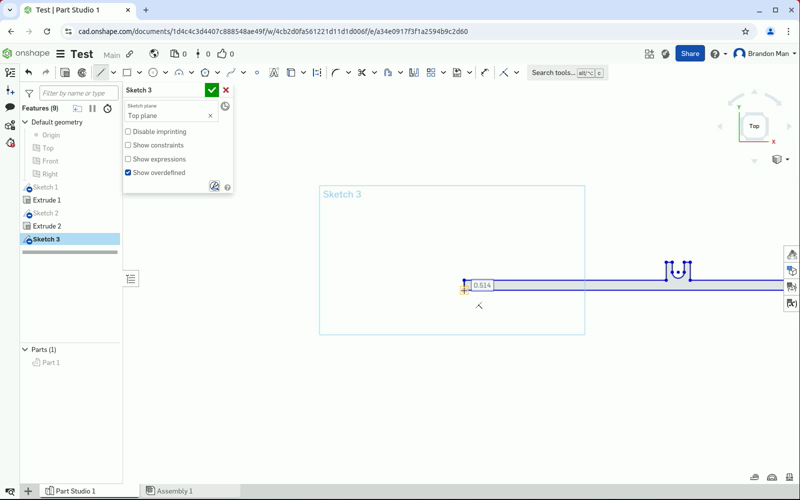
scroll(-6)
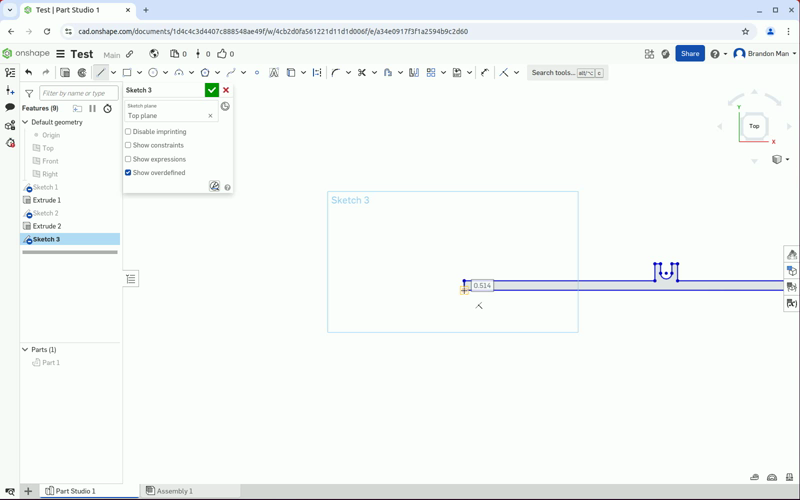
scroll(-6)
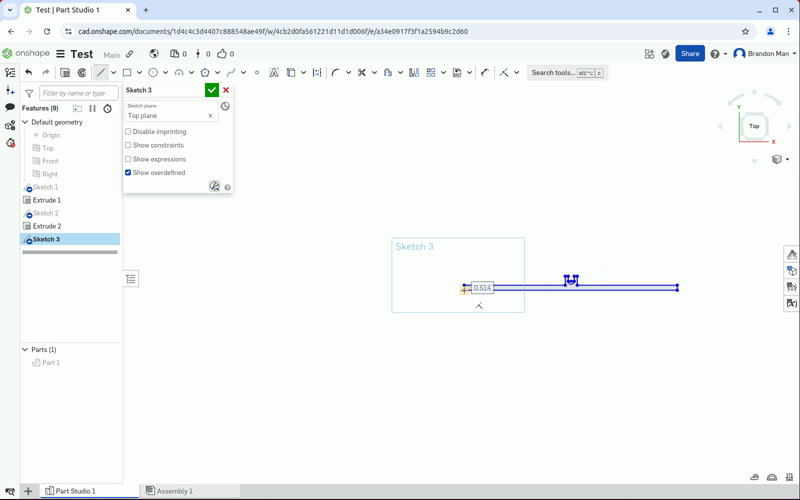
scroll(-6)
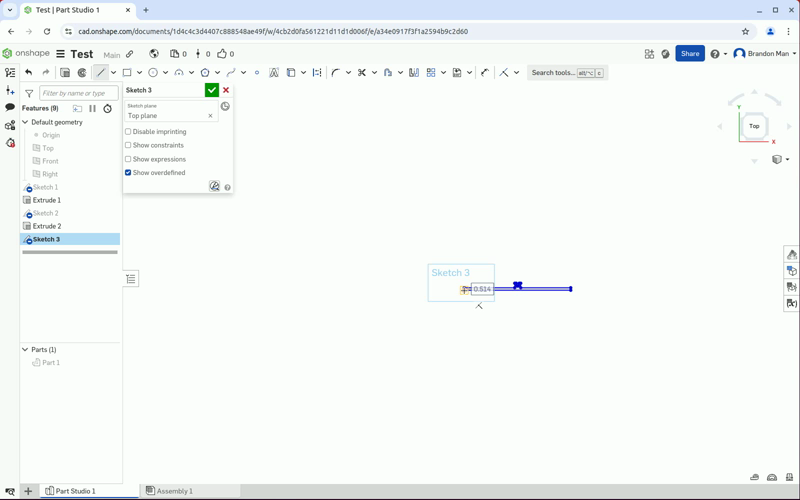
key(esc)
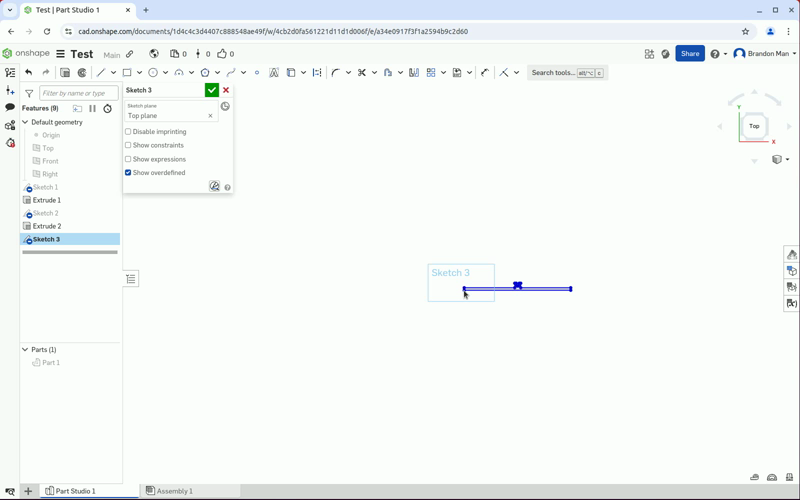
mouse_move(519, 289)
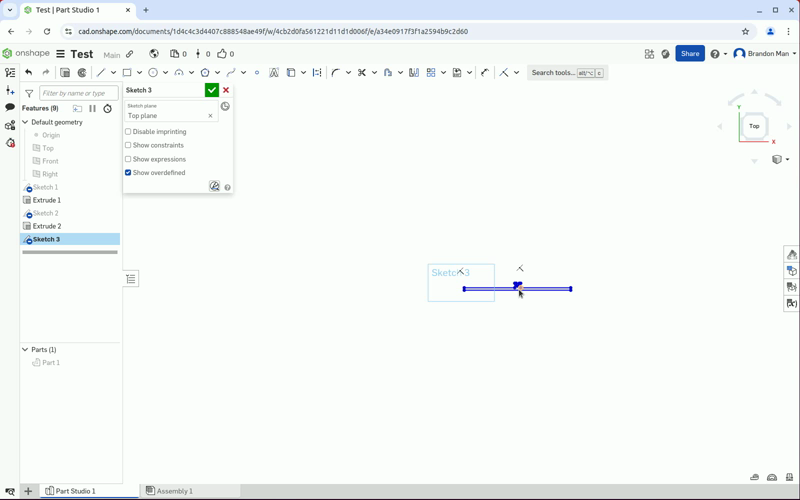
scroll(6)
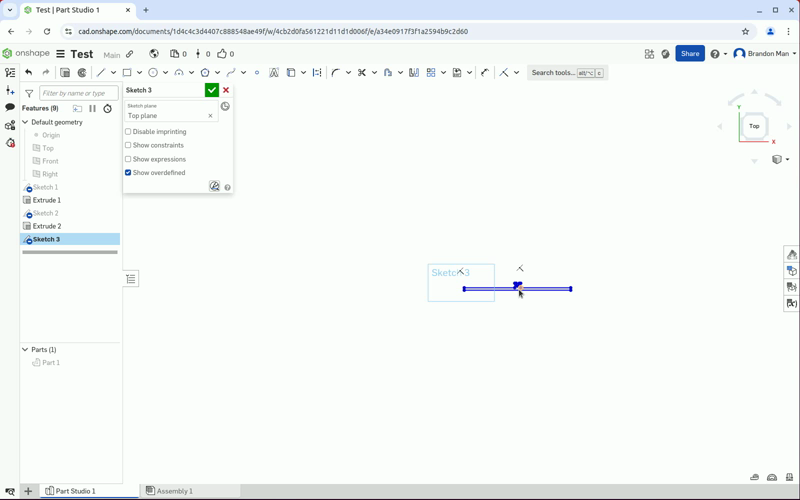
scroll(6)
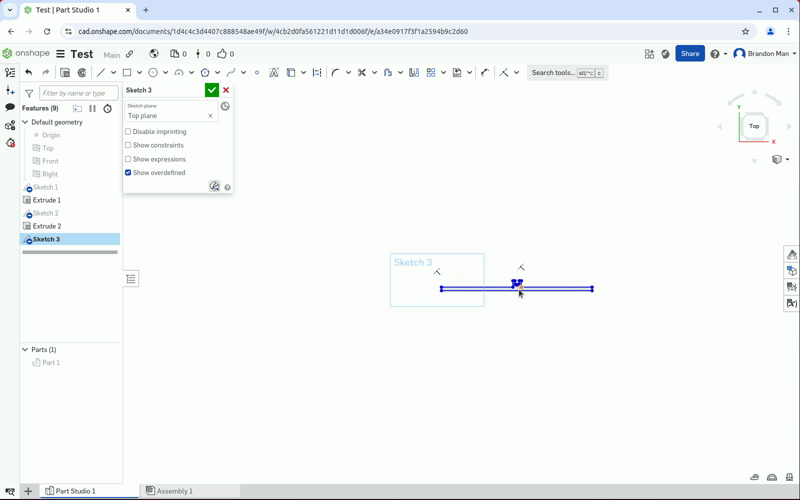
scroll(6)
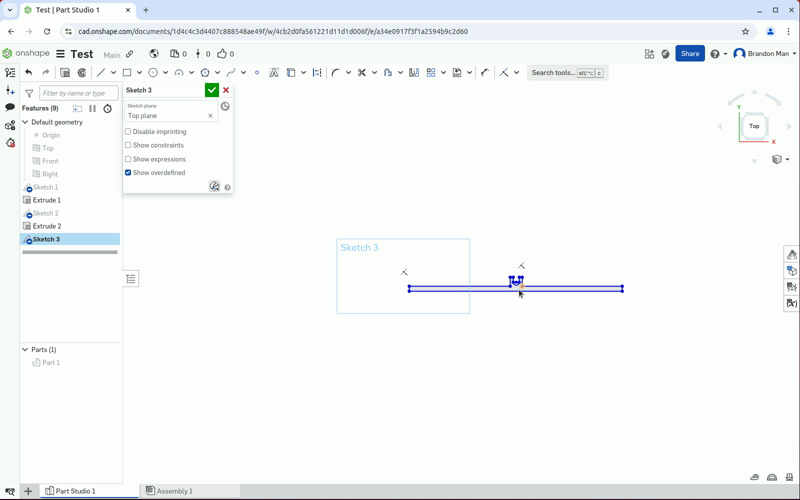
scroll(6)
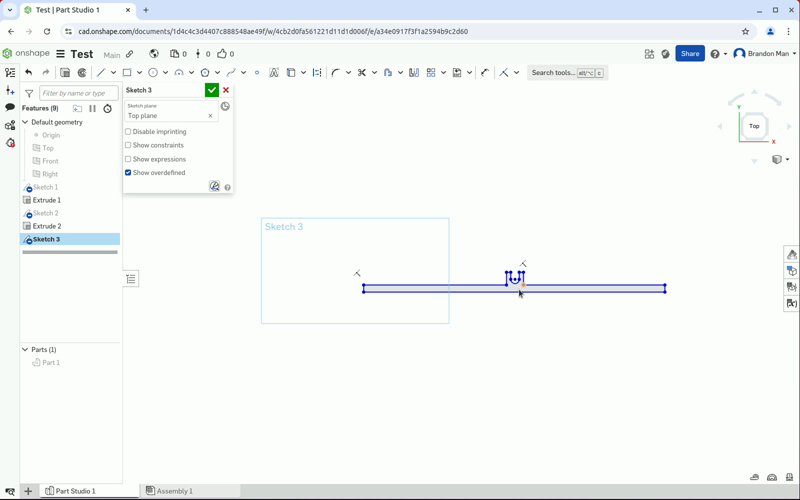
scroll(6)
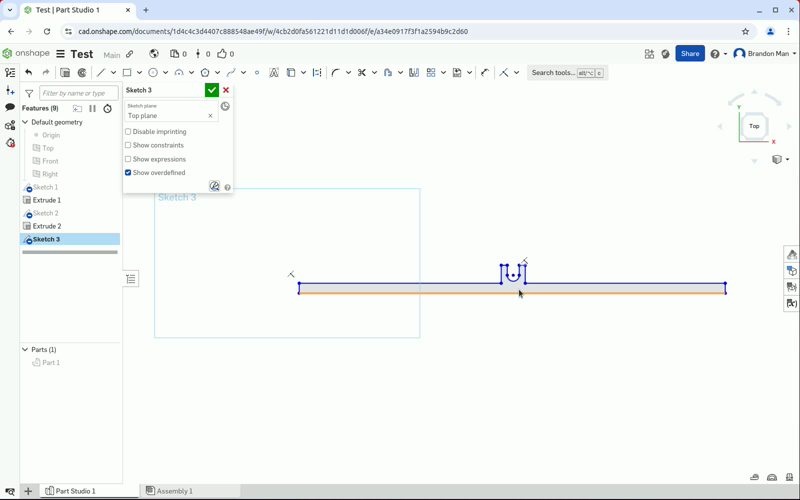
scroll(6)
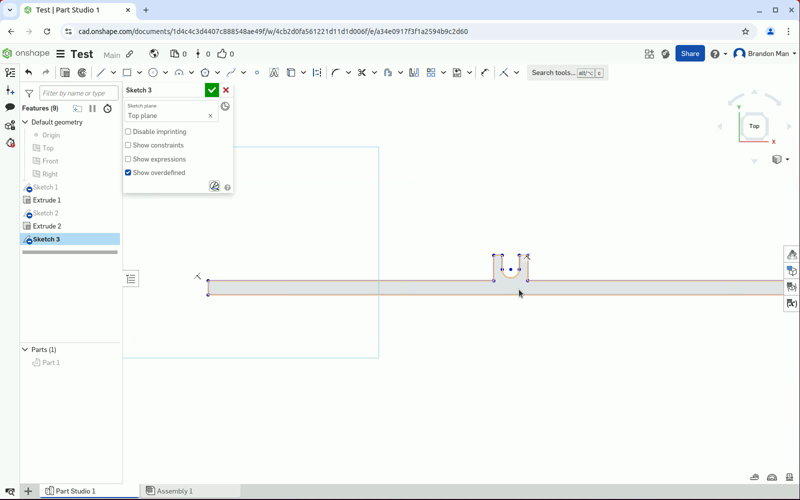
scroll(6)
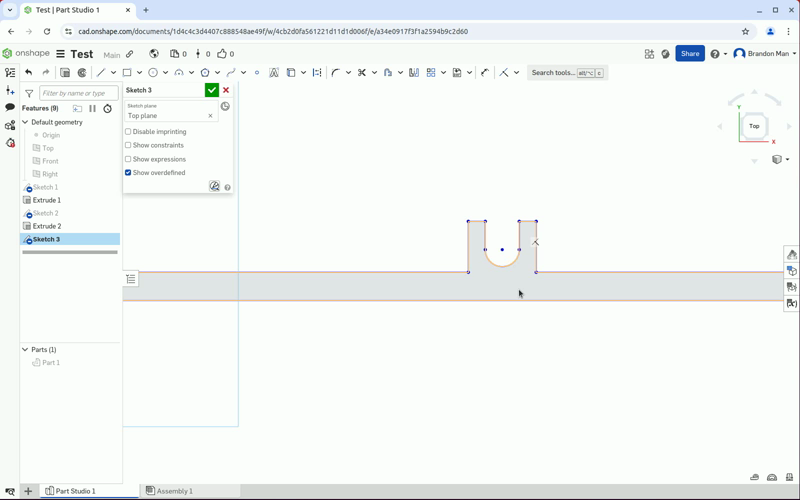
click(519, 289)
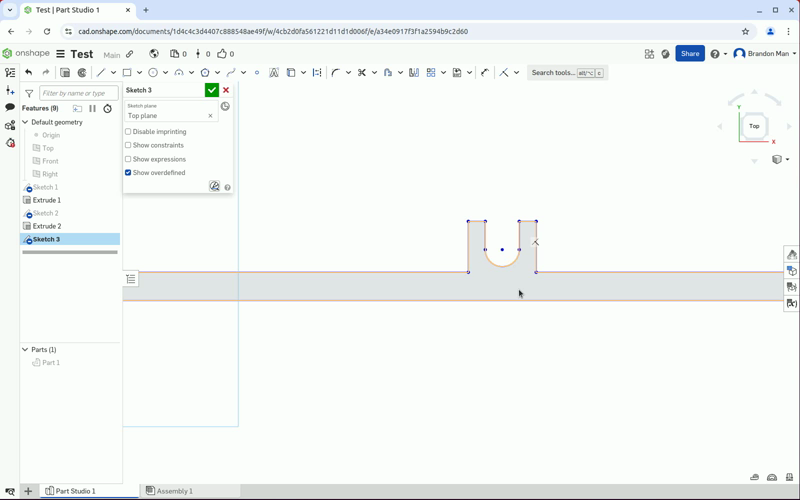
scroll(-6)
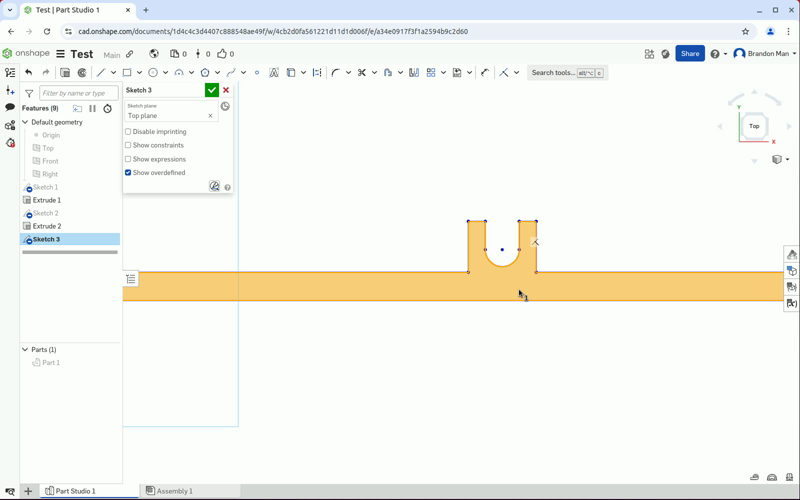
scroll(-6)
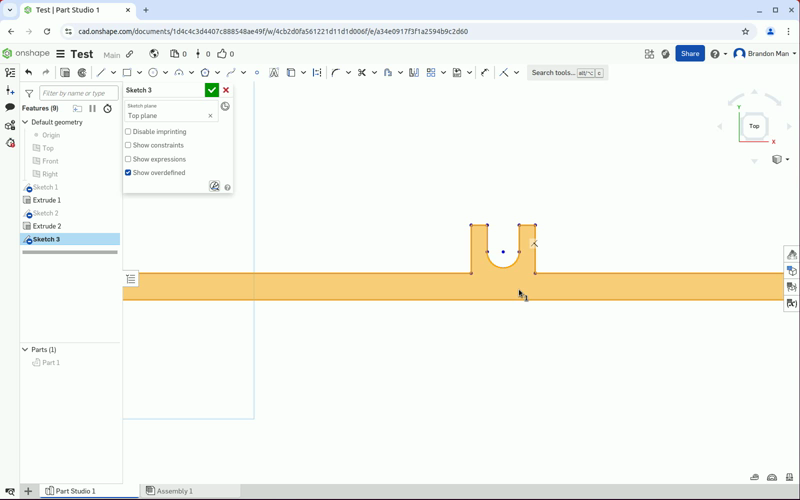
scroll(-6)
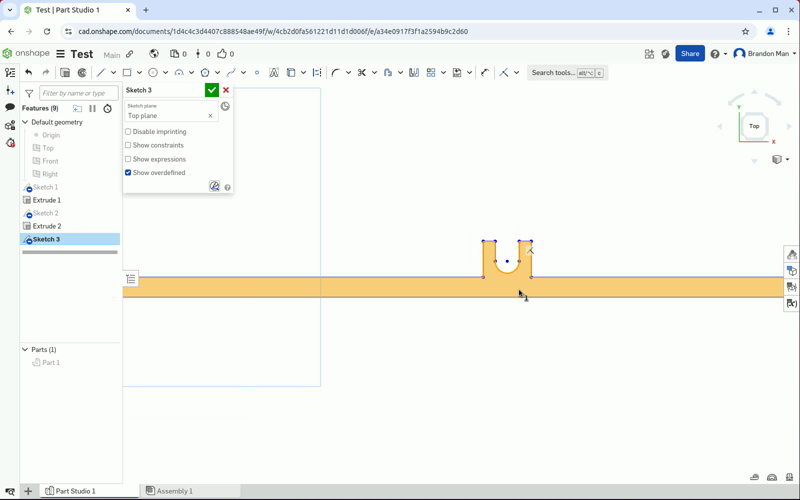
scroll(-6)
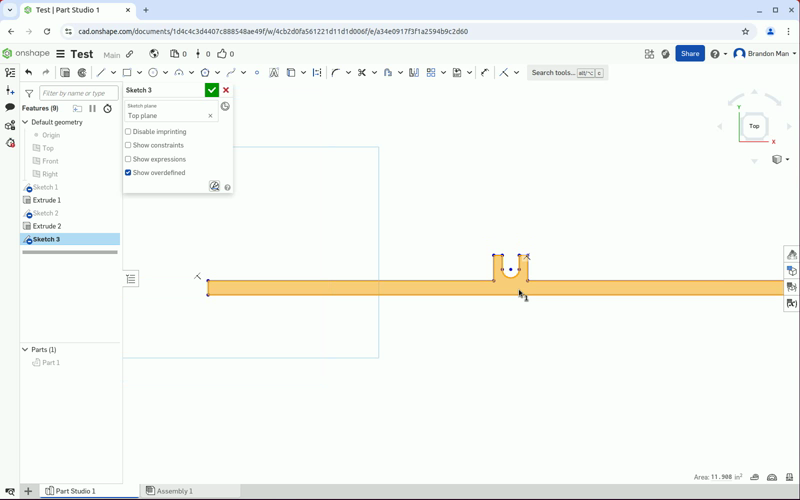
scroll(-6)
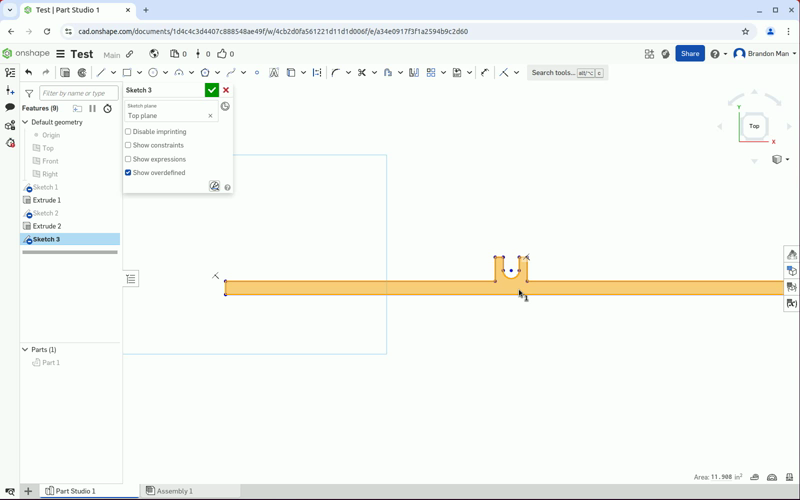
scroll(-6)
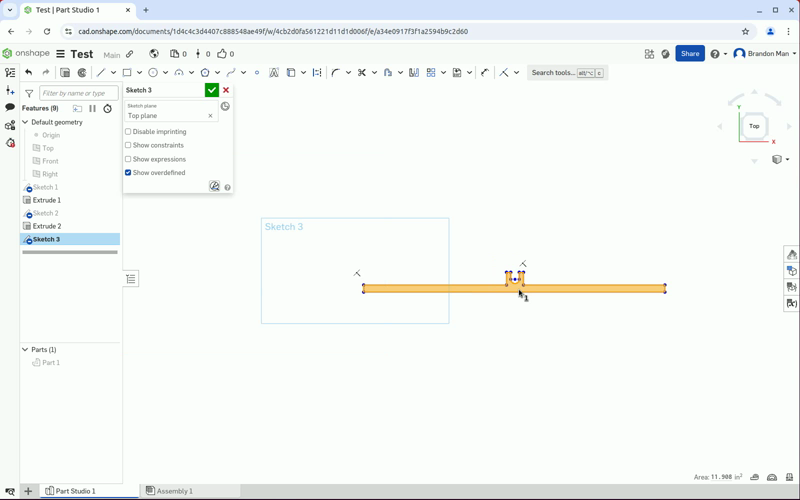
scroll(-6)
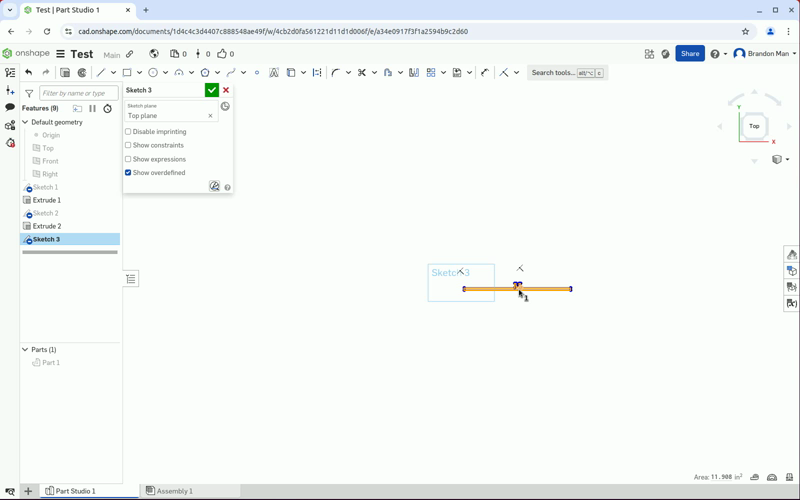
mouse_move(73, 352)
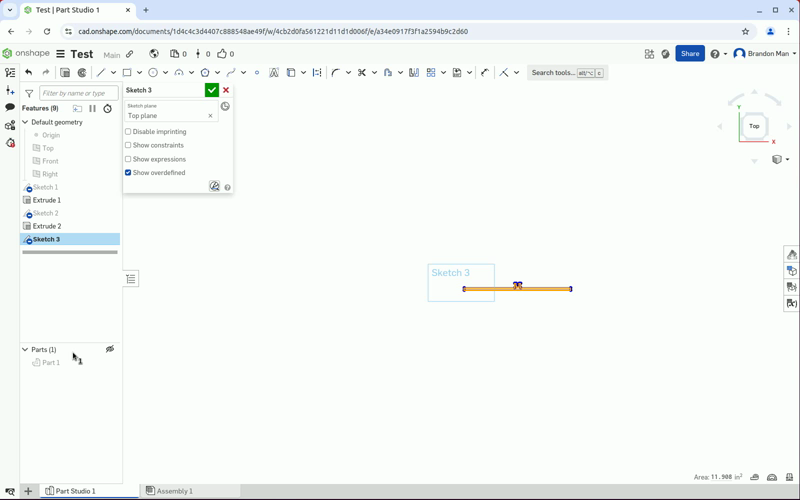
key(shift+y)
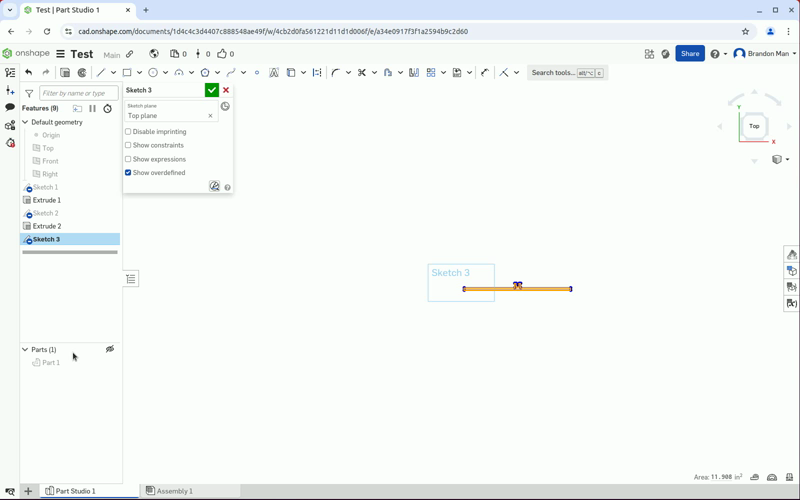
key(shift+e)
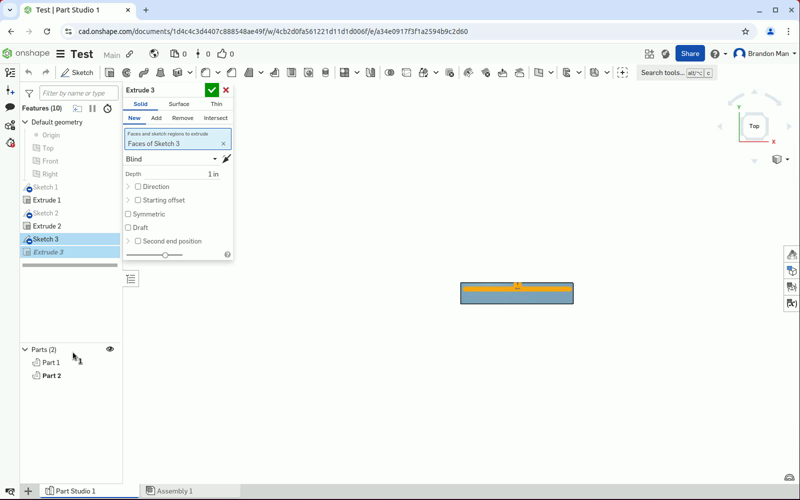
mouse_move(143, 106)
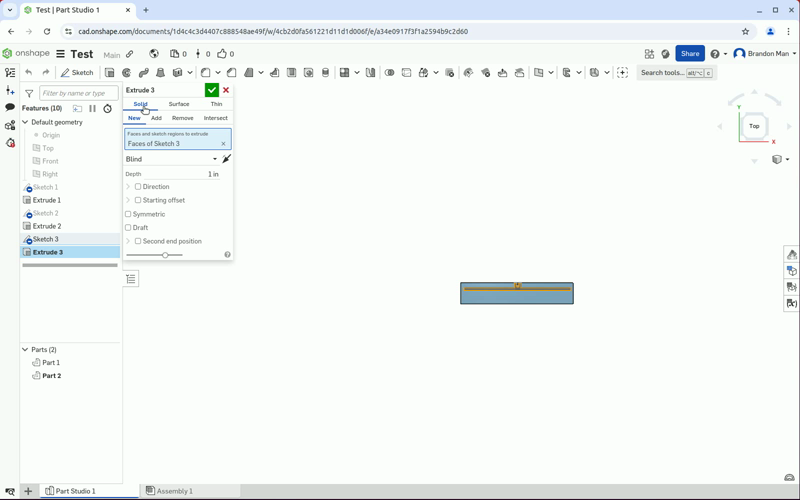
click(143, 106)
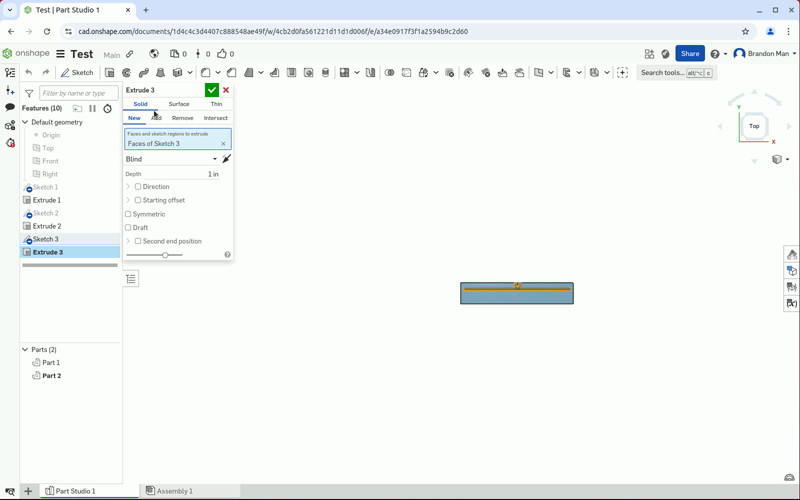
mouse_move(186, 120)
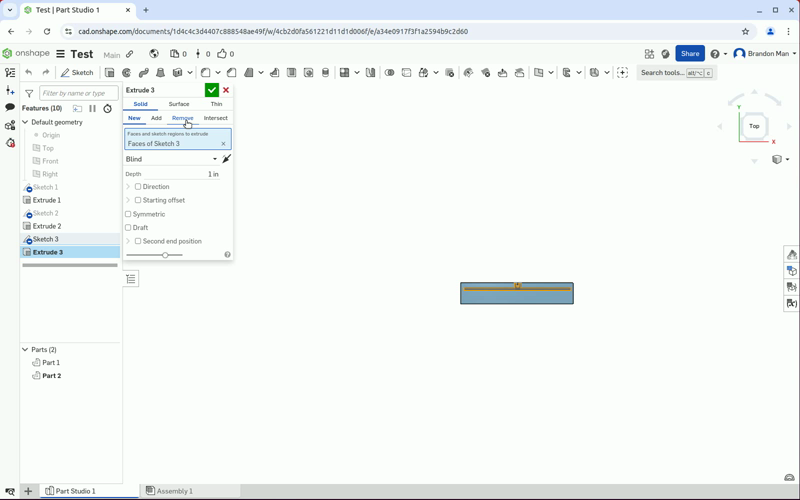
click(186, 120)
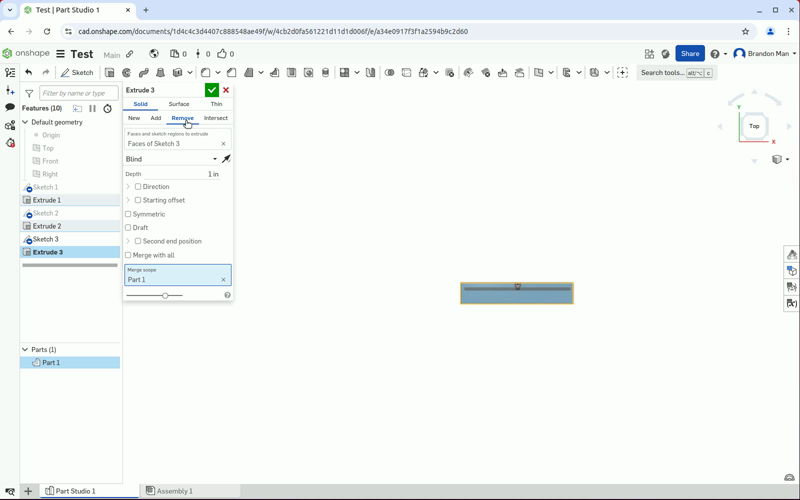
key(tab, 4)
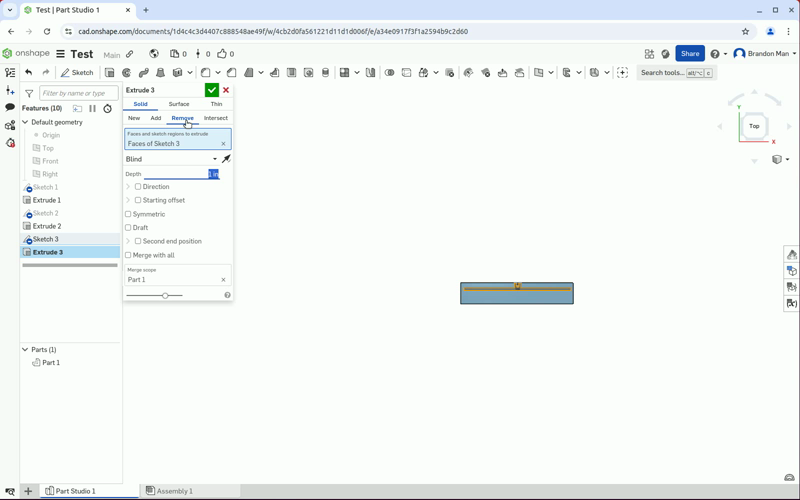
text(13.961)
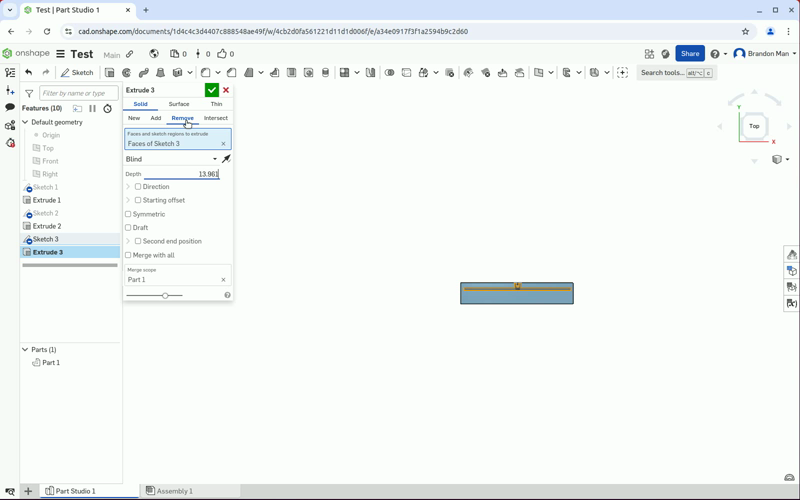
key(tab, 6)
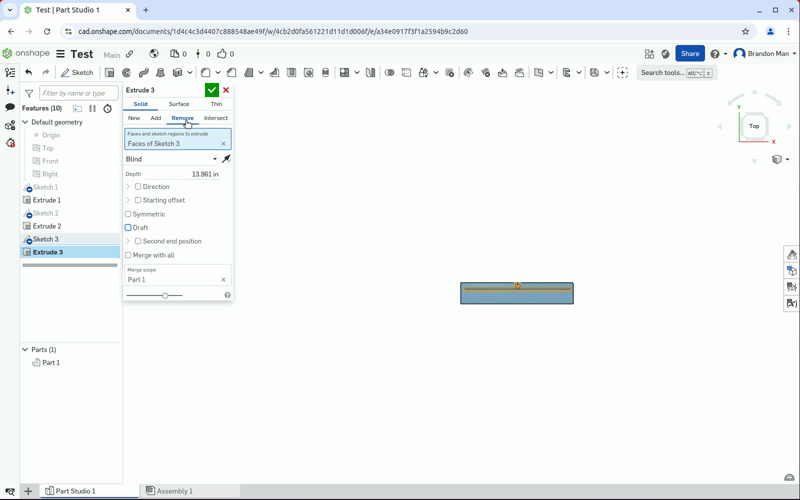
key(space)
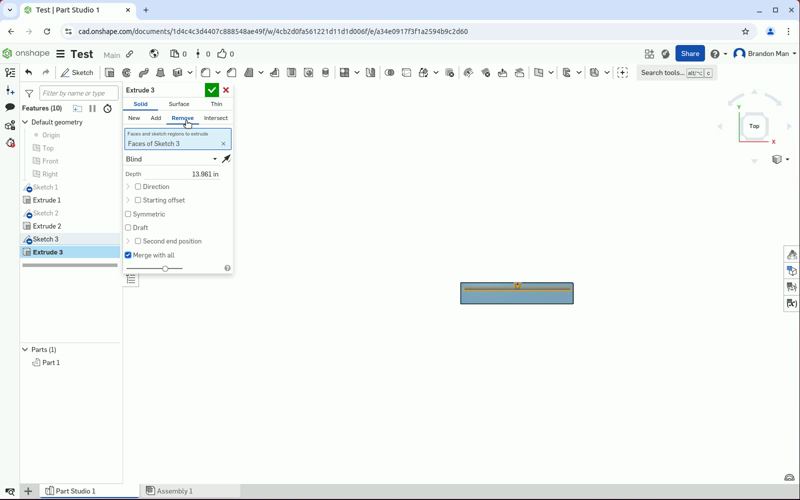
key(enter)
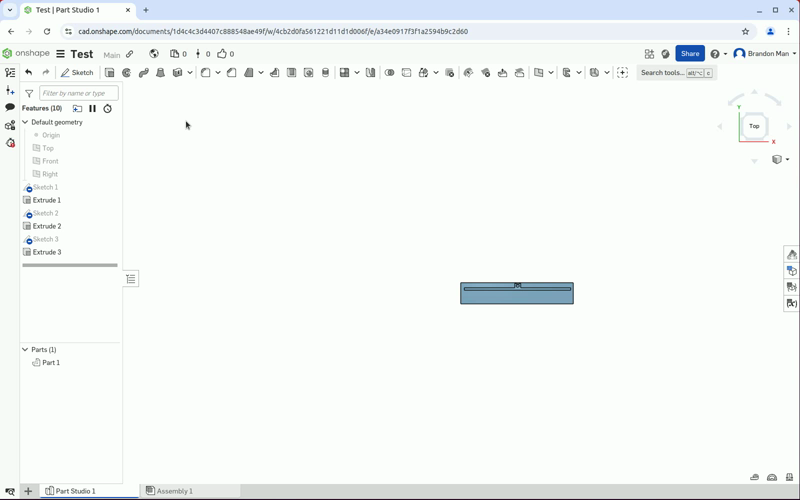
key(shift+h)
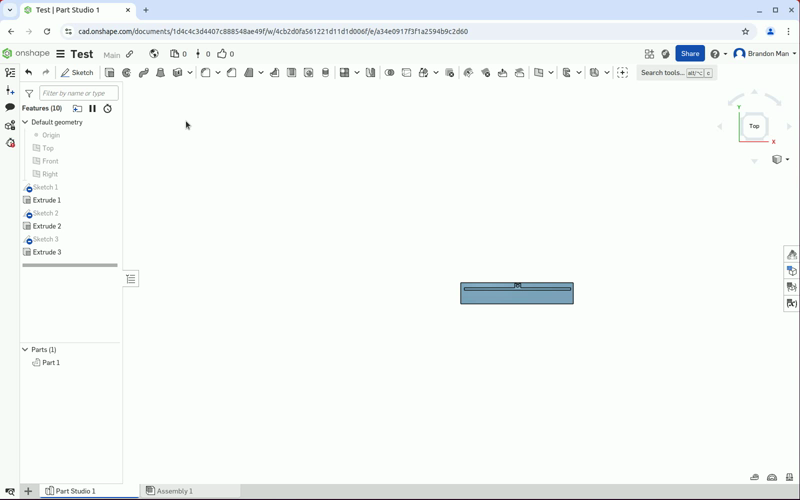
key(shift+h)
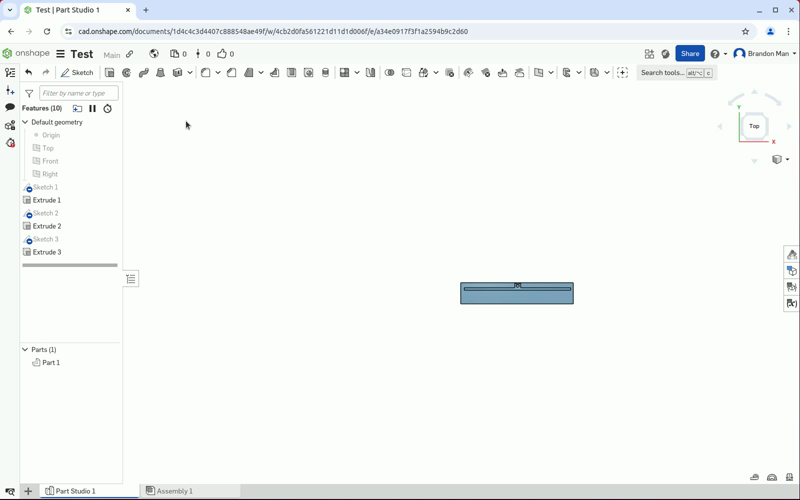
mouse_move(73, 189)
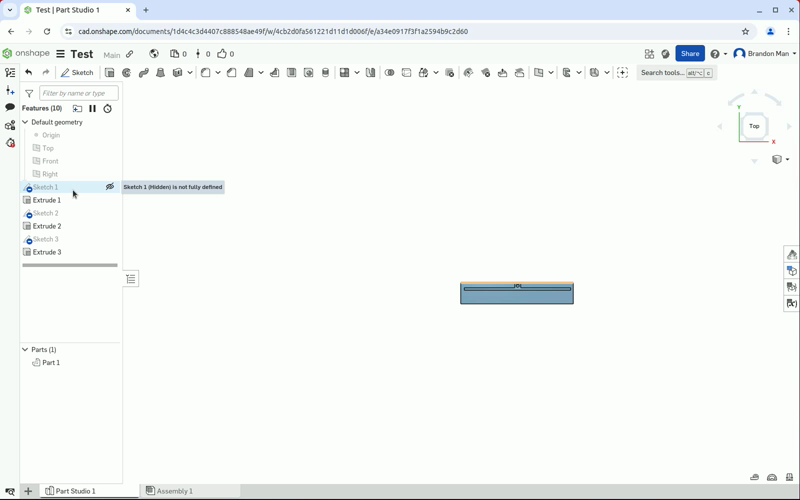
click(73, 189)
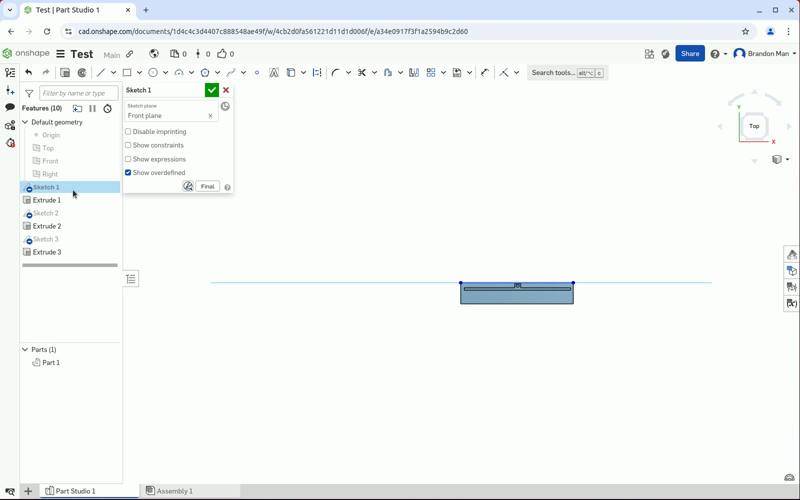
mouse_move(229, 92)
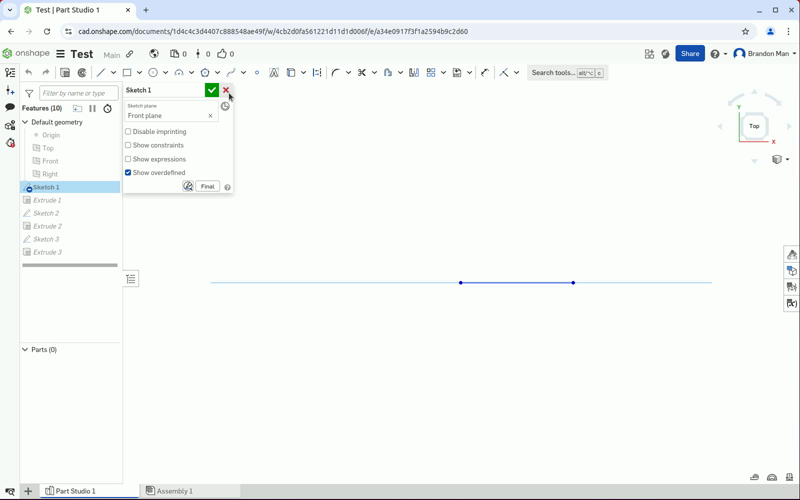
click(229, 92)
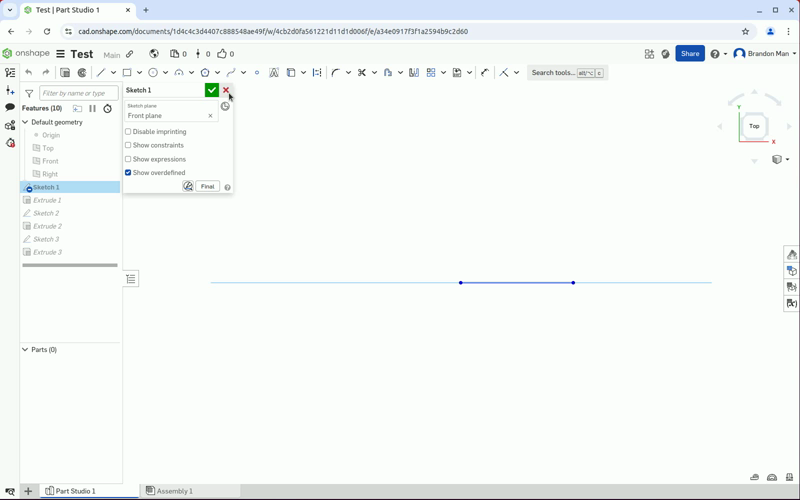
key(shift+s)
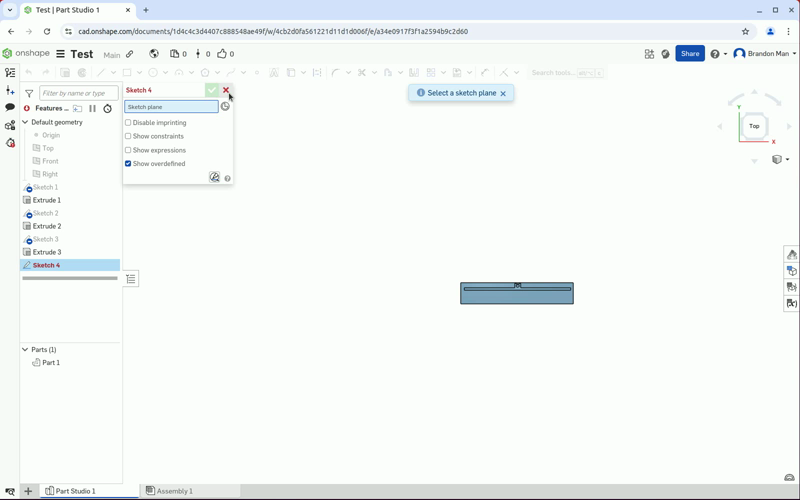
mouse_move(73, 150)
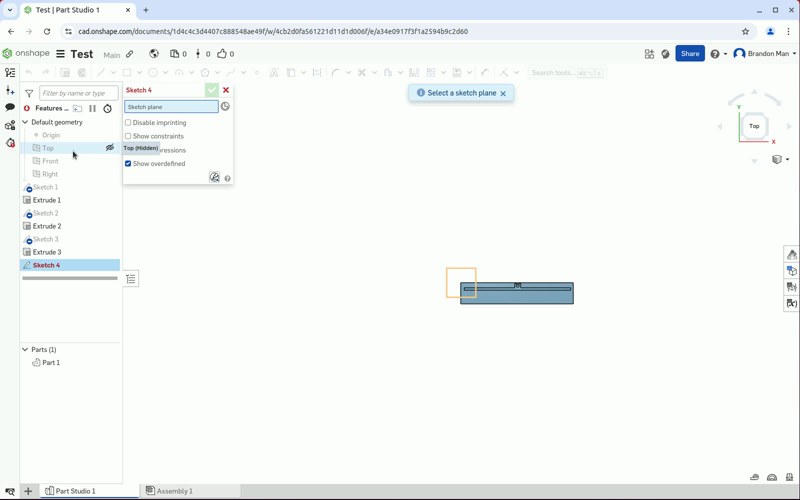
click(73, 150)
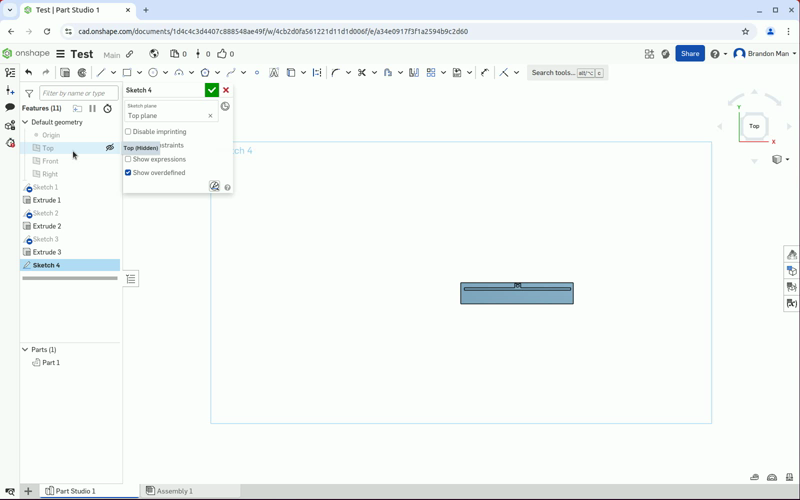
mouse_move(73, 352)
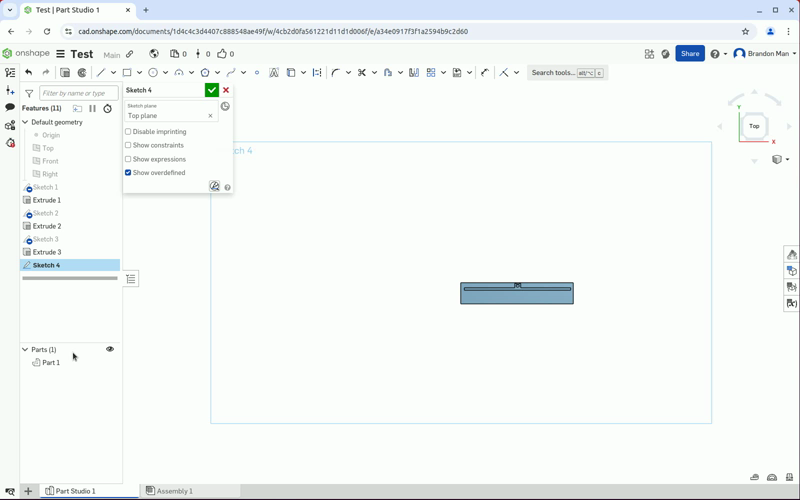
key(y)
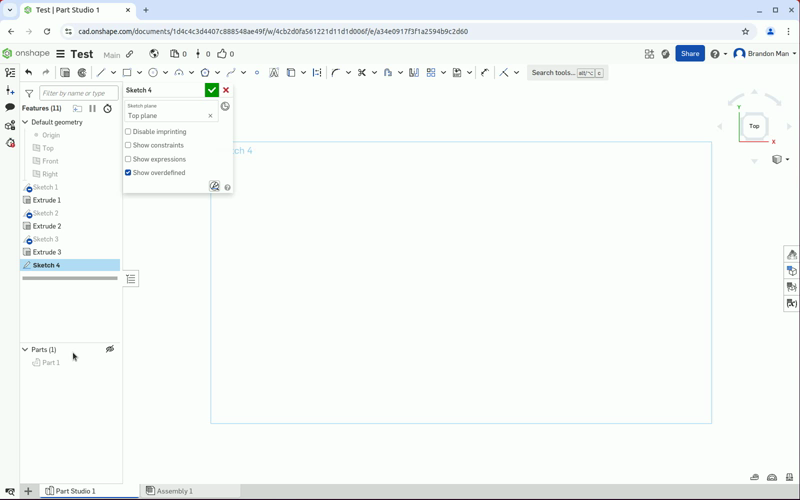
key(a)
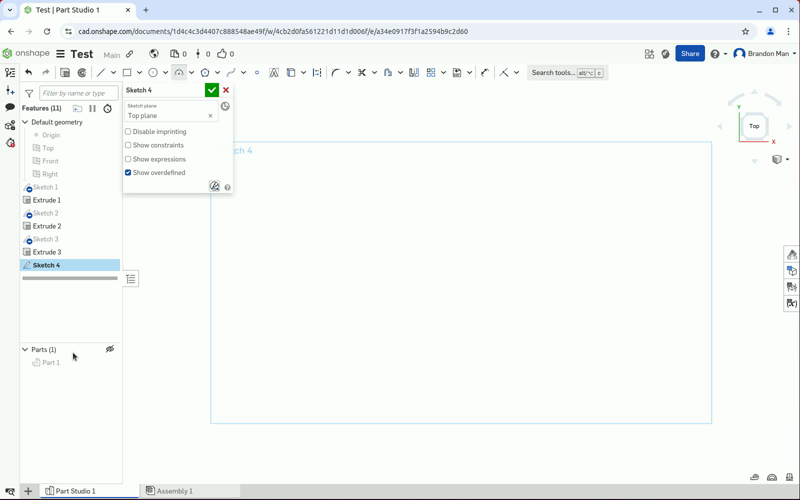
key_down(shift)
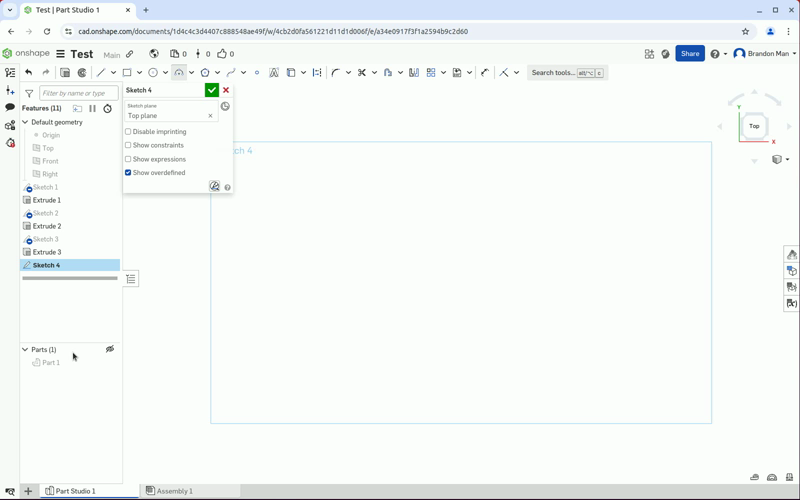
mouse_move(516, 284)
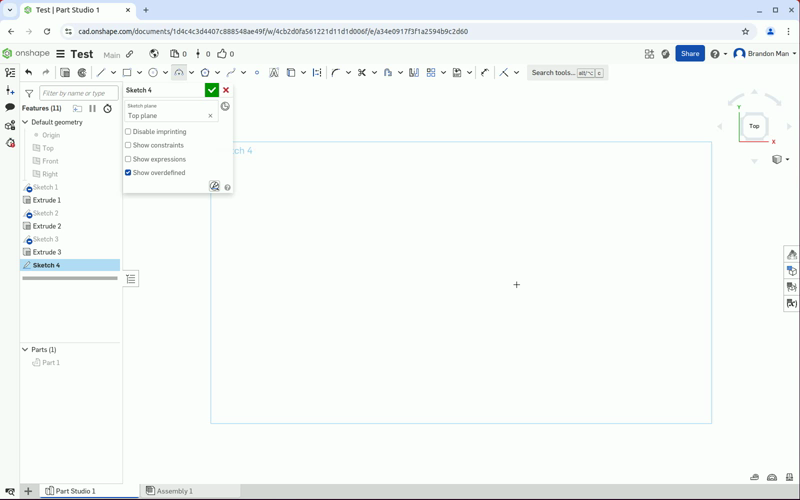
click(516, 284)
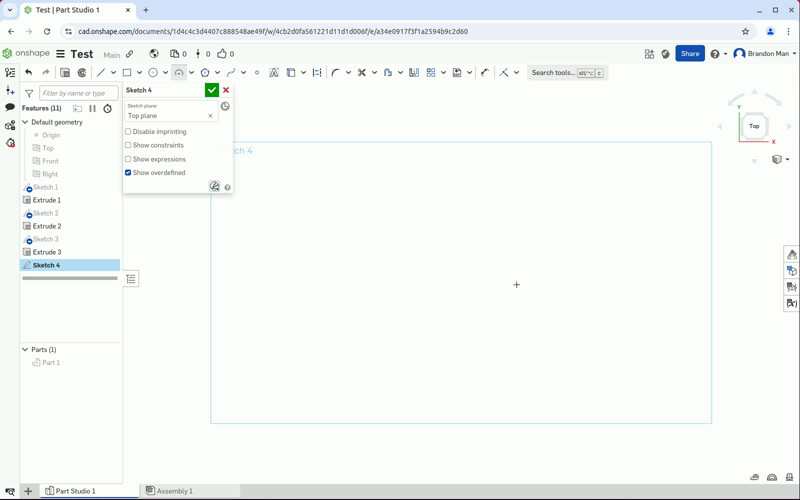
key_up(shift)
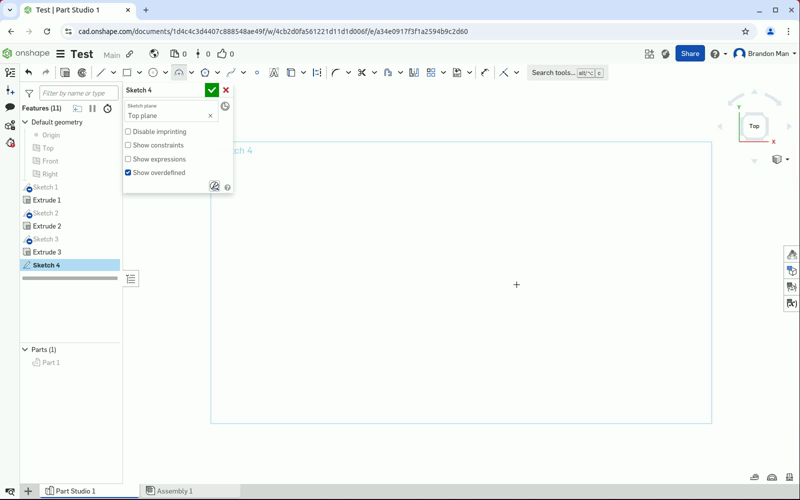
key_down(shift)
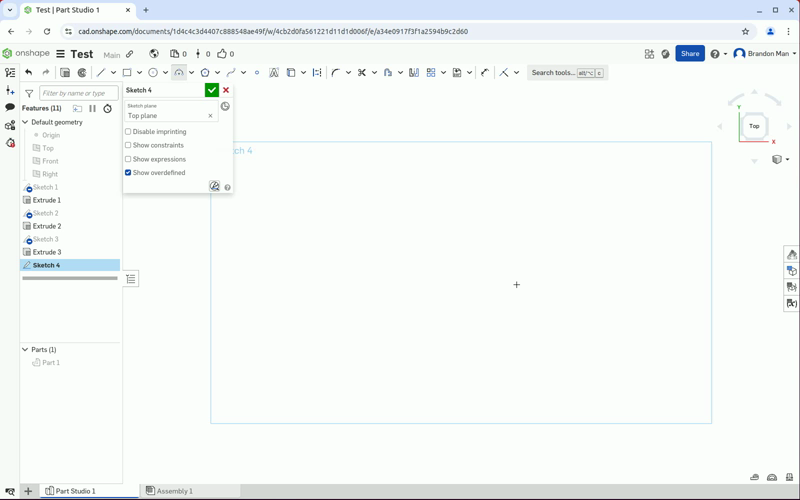
mouse_move(520, 287)
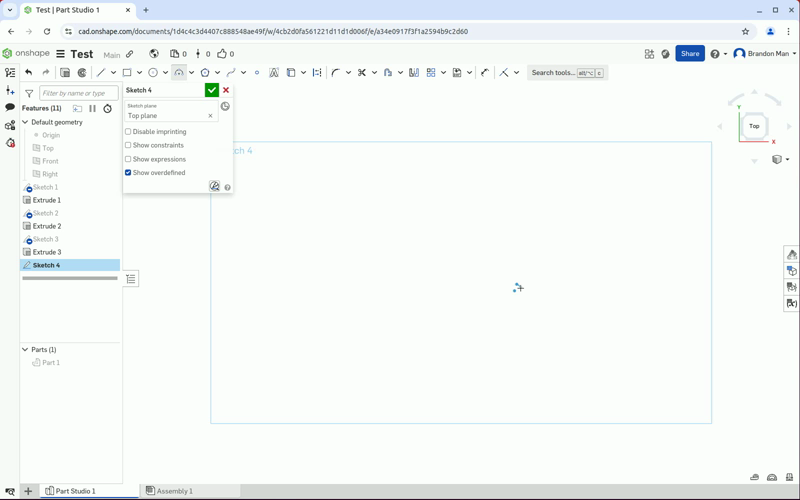
scroll(6)
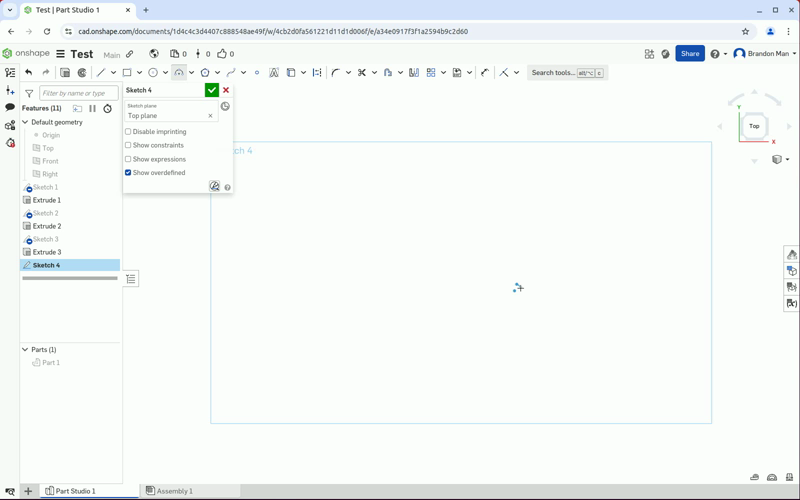
scroll(6)
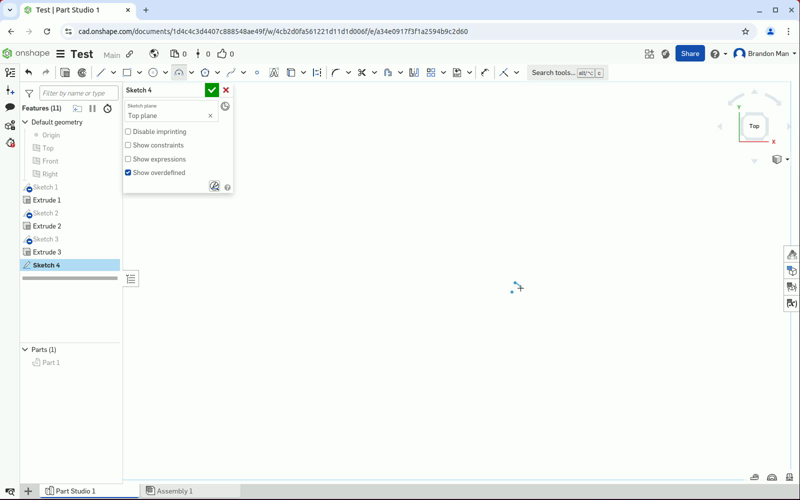
scroll(6)
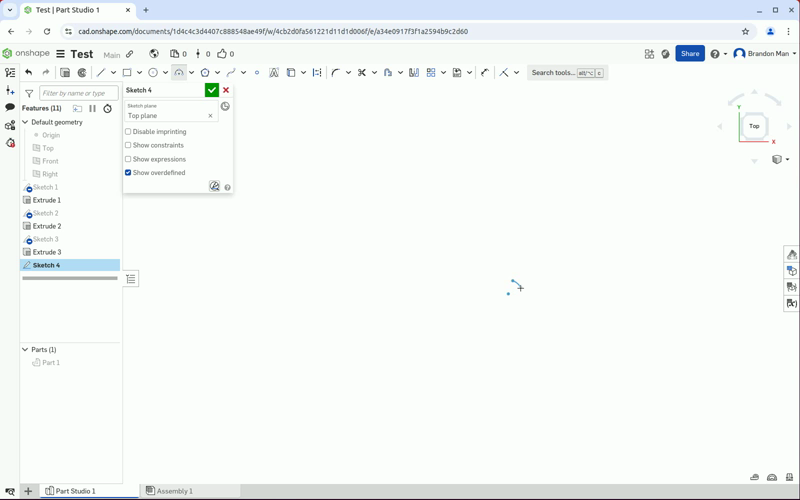
scroll(6)
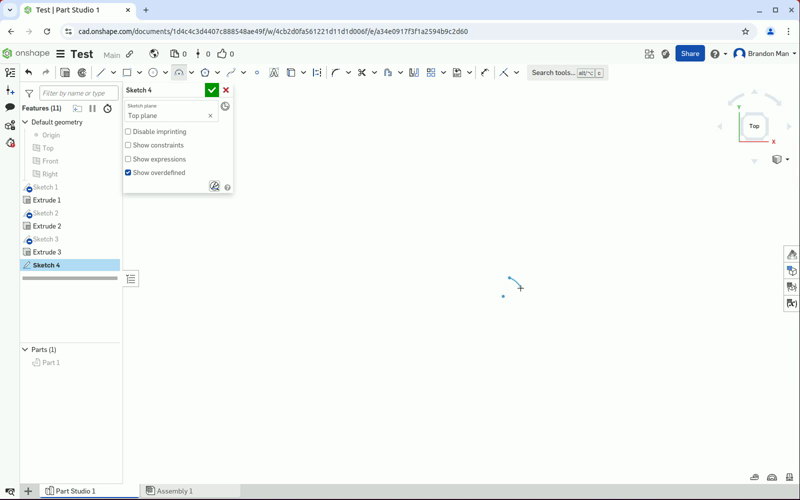
scroll(6)
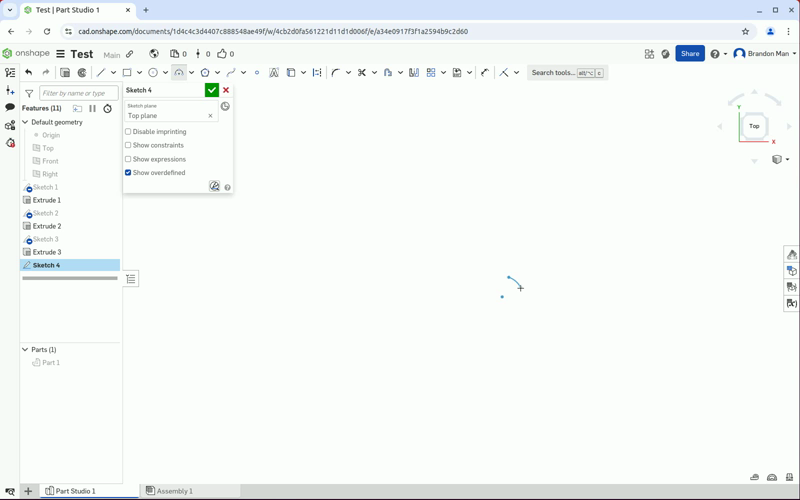
scroll(6)
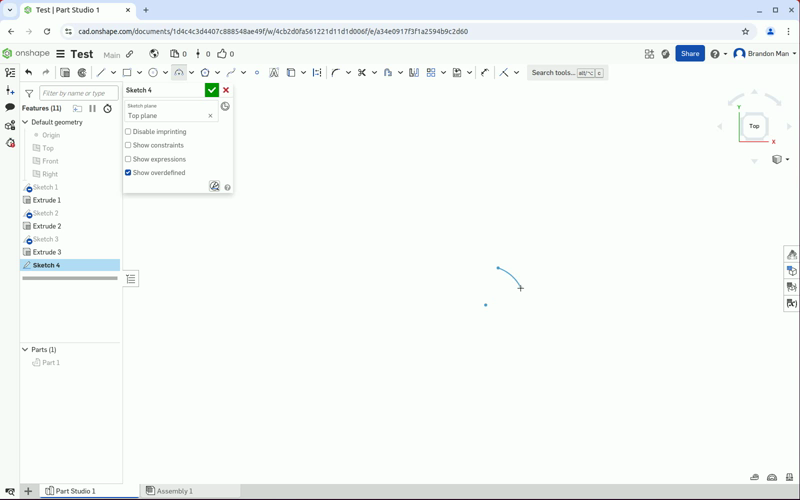
scroll(6)
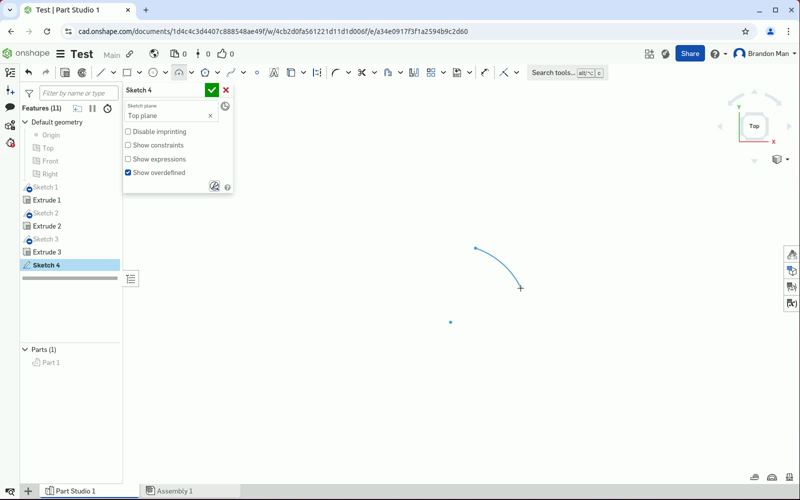
click(520, 287)
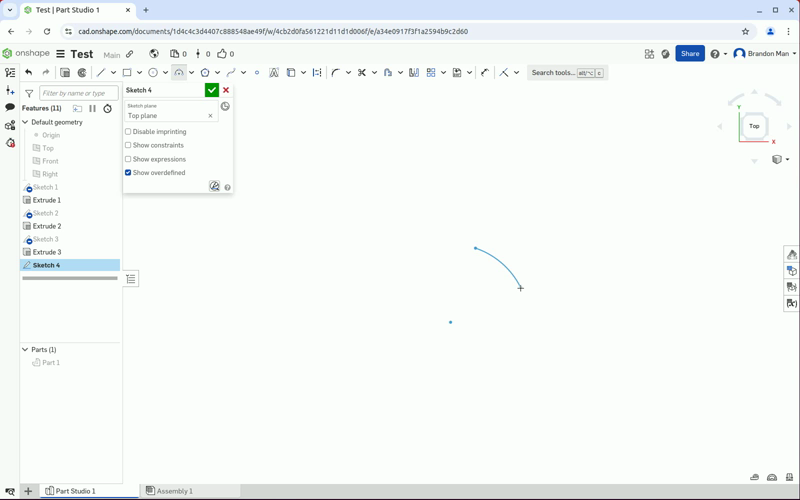
scroll(-6)
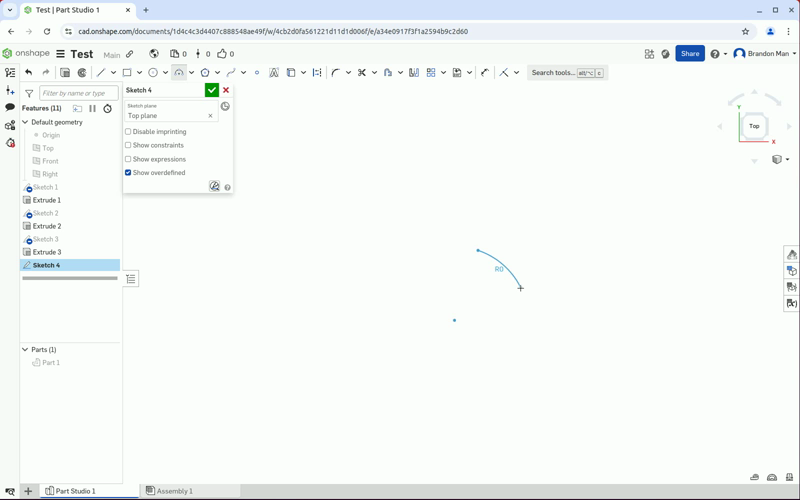
scroll(-6)
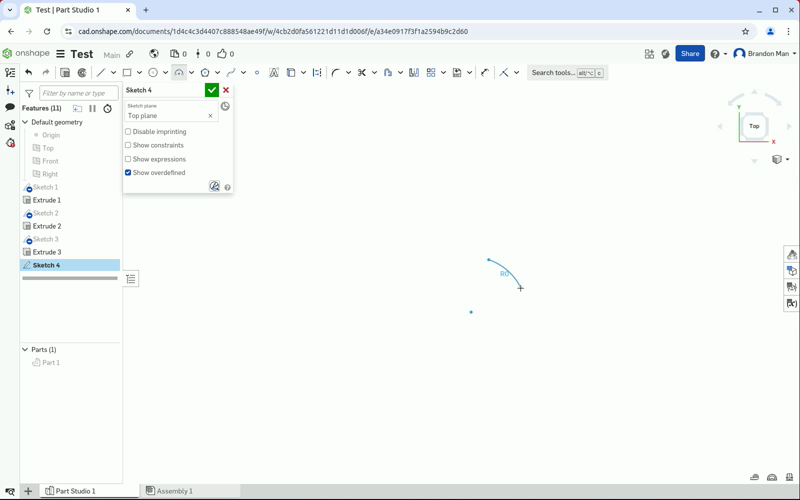
scroll(-6)
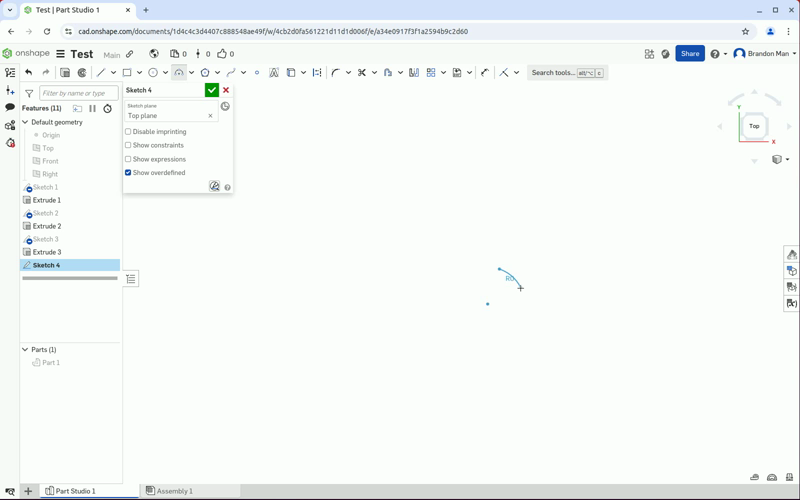
scroll(-6)
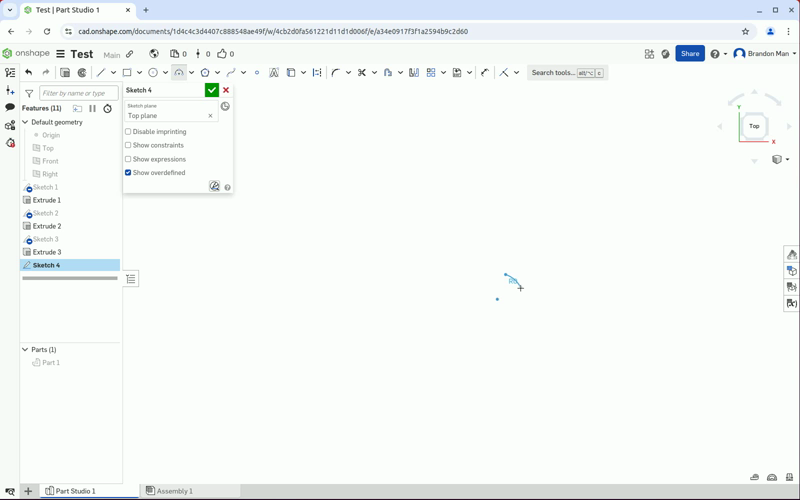
scroll(-6)
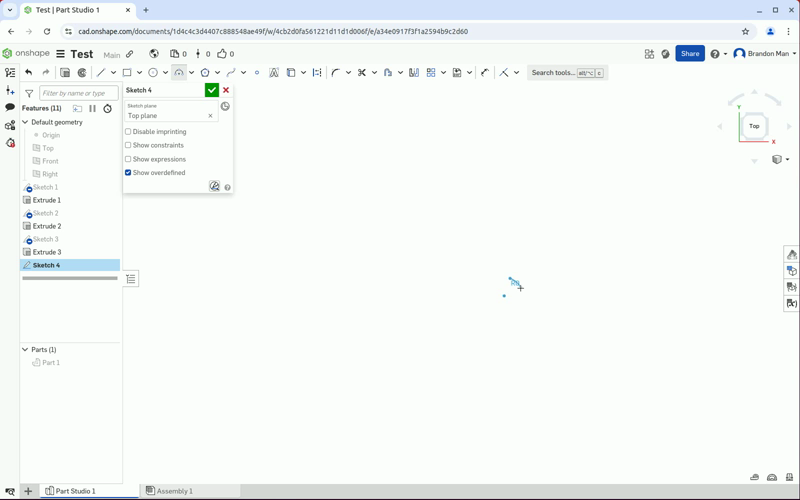
scroll(-6)
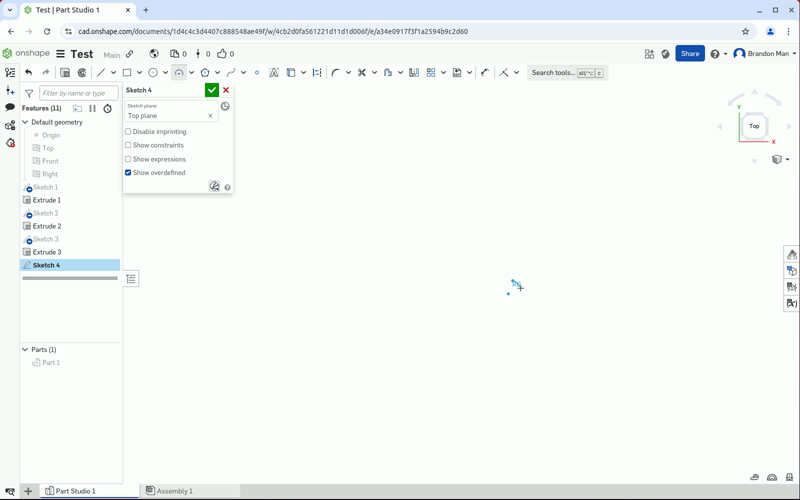
scroll(-6)
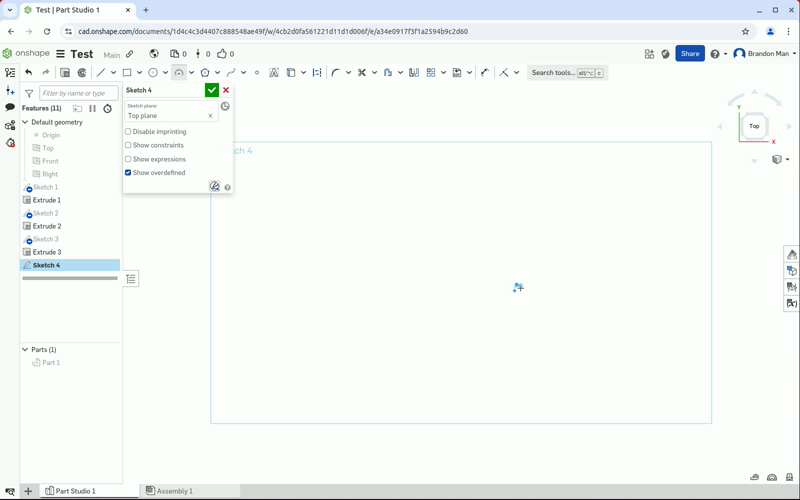
mouse_move(519, 285)
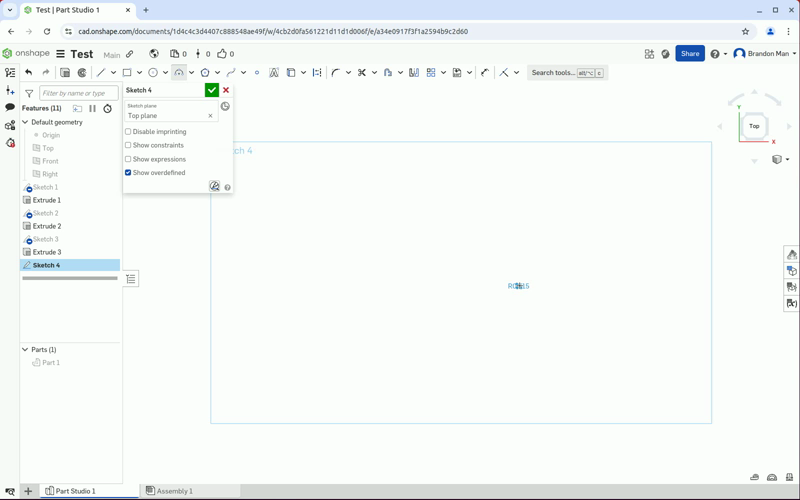
scroll(6)
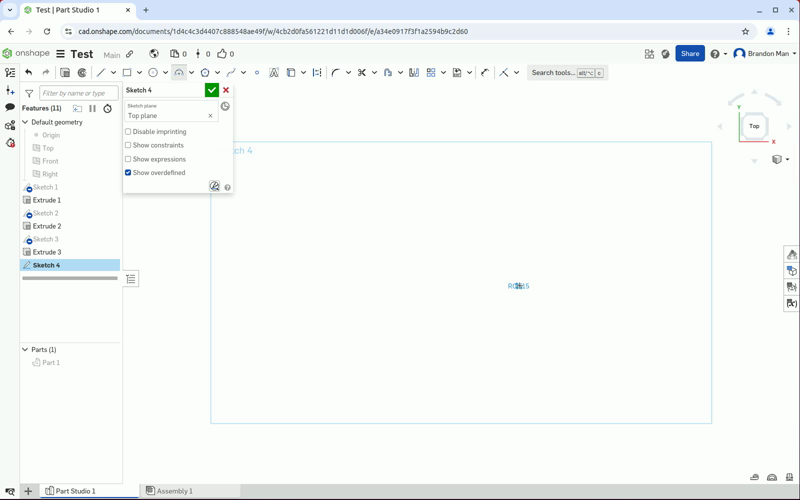
scroll(6)
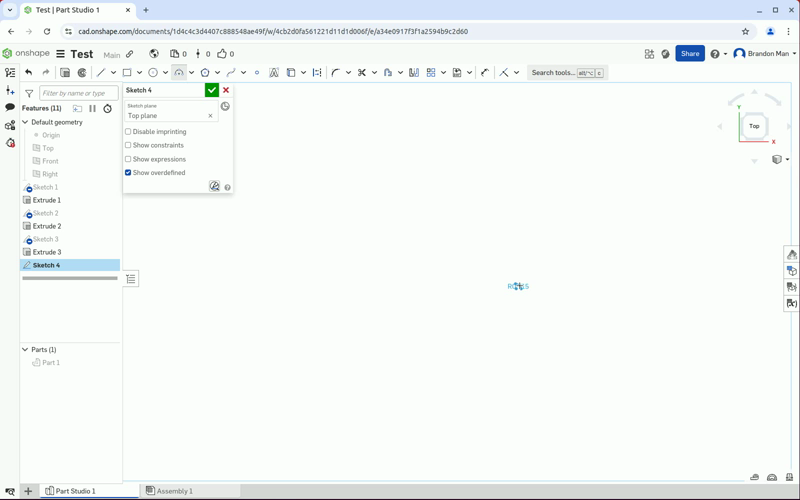
scroll(6)
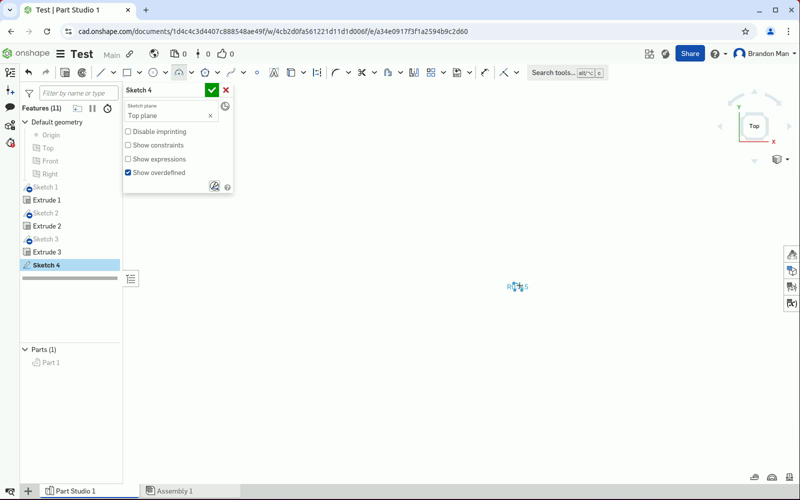
scroll(6)
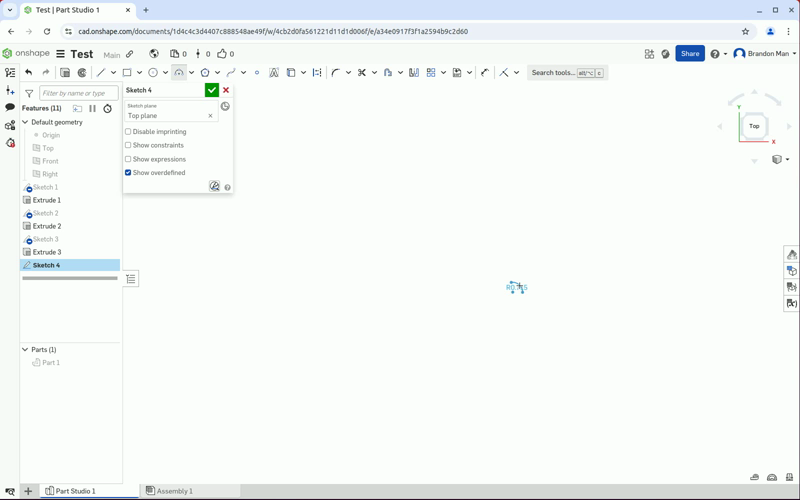
scroll(6)
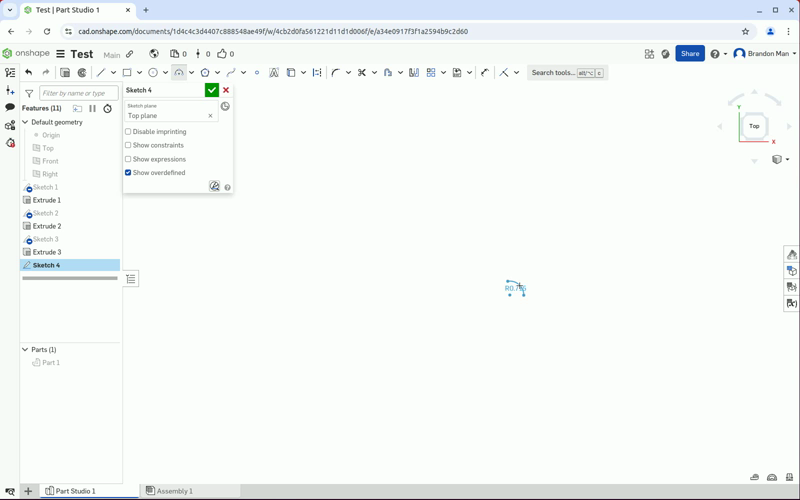
scroll(6)
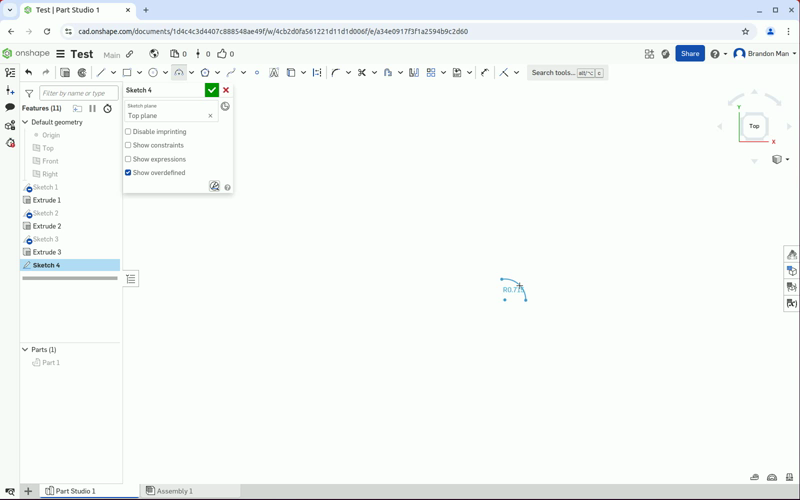
scroll(6)
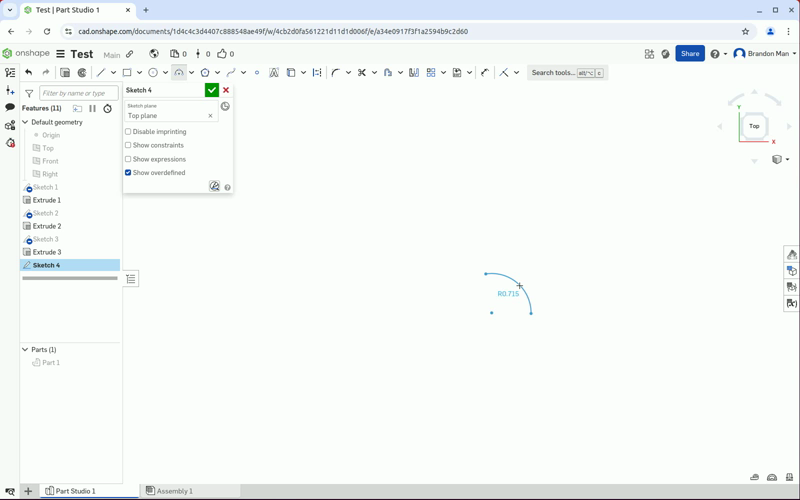
click(519, 285)
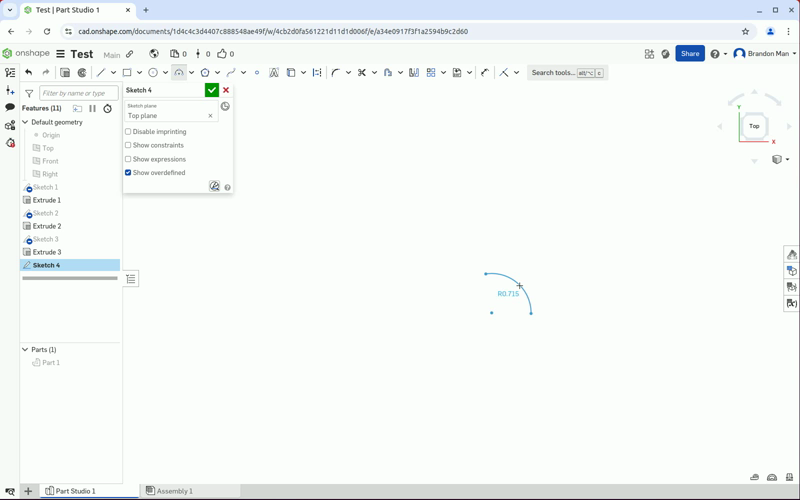
scroll(-6)
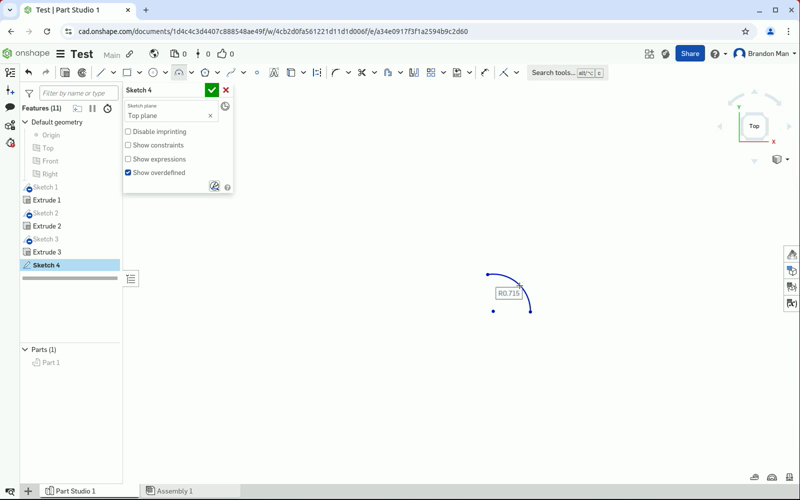
scroll(-6)
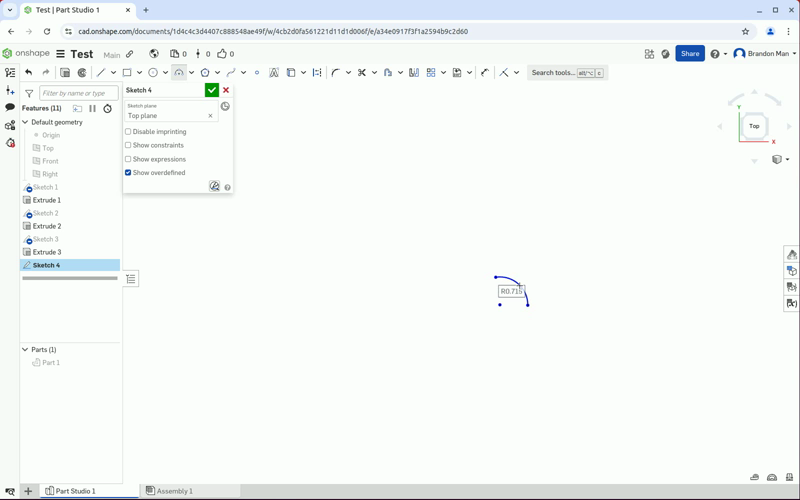
scroll(-6)
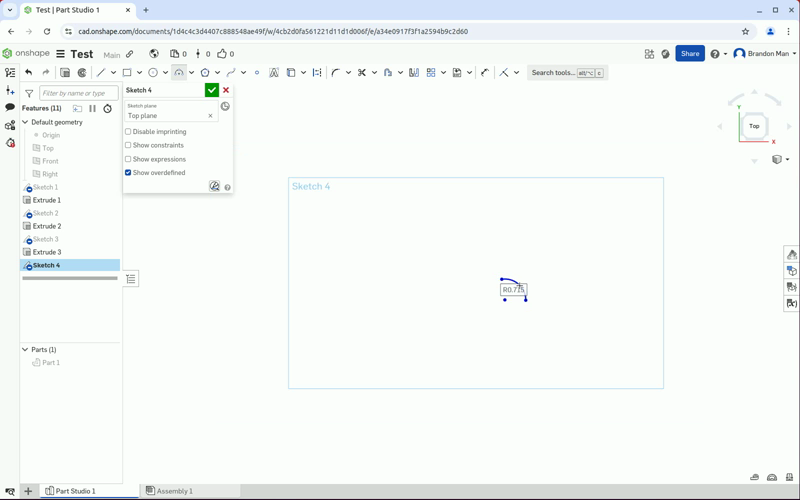
scroll(-6)
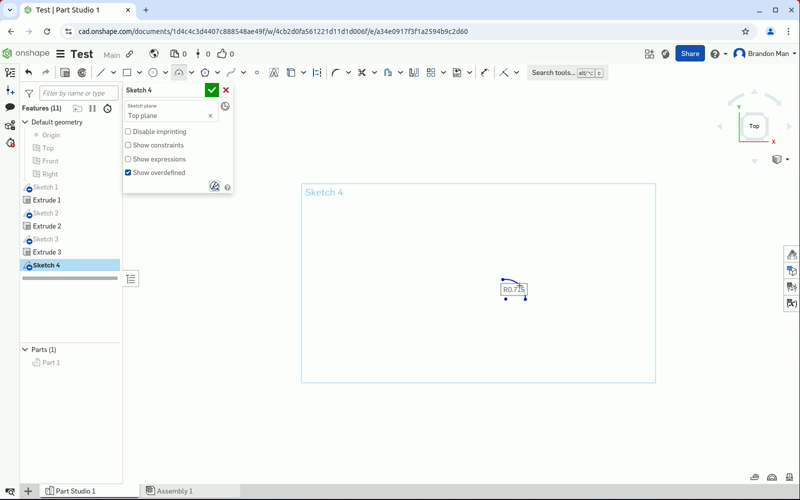
scroll(-6)
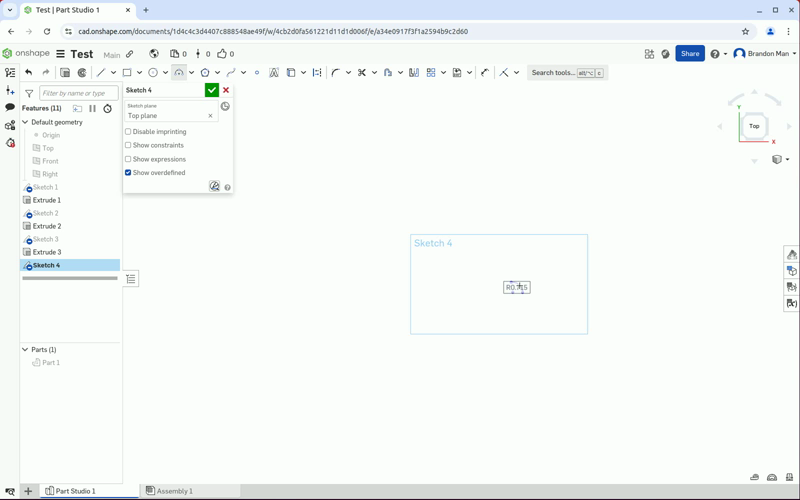
scroll(-6)
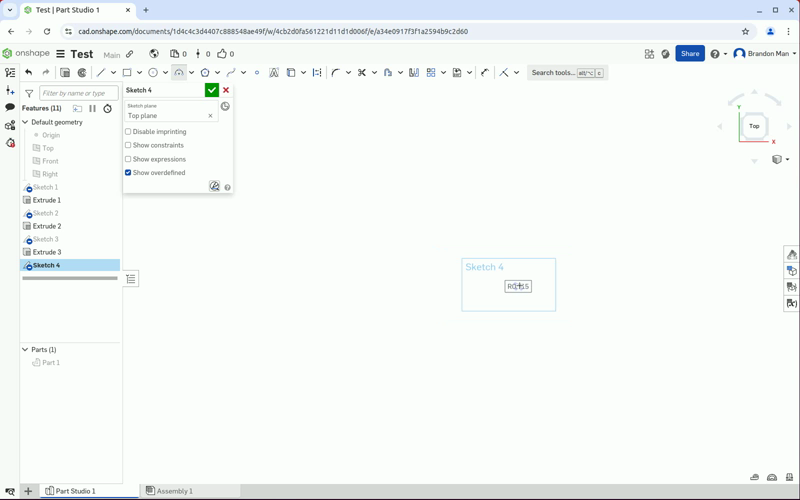
scroll(-6)
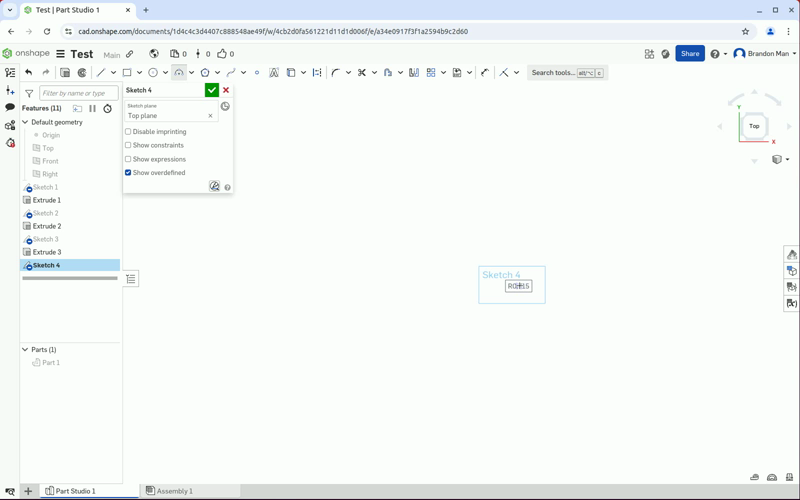
key_up(shift)
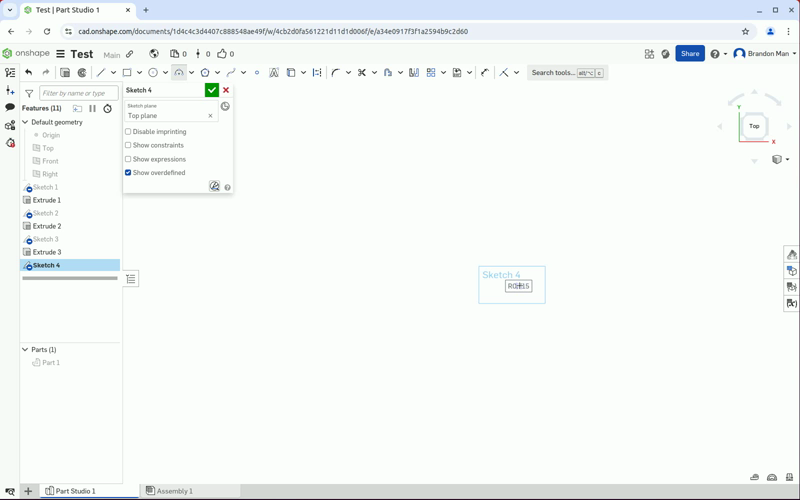
key(esc)
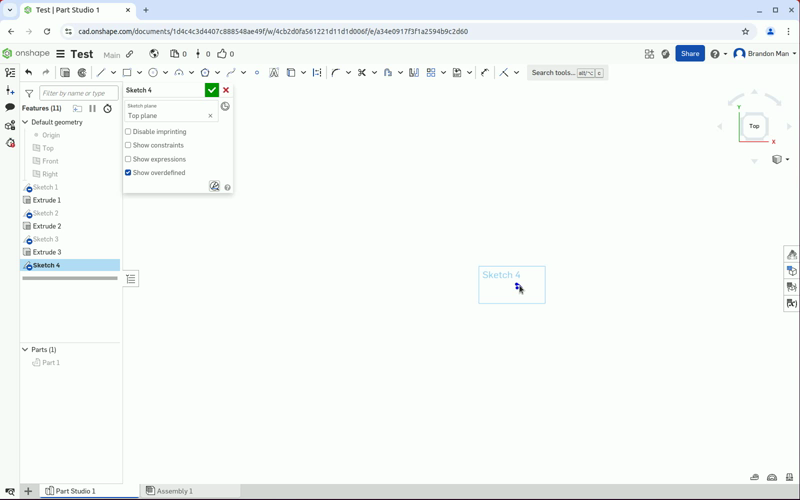
key(l)
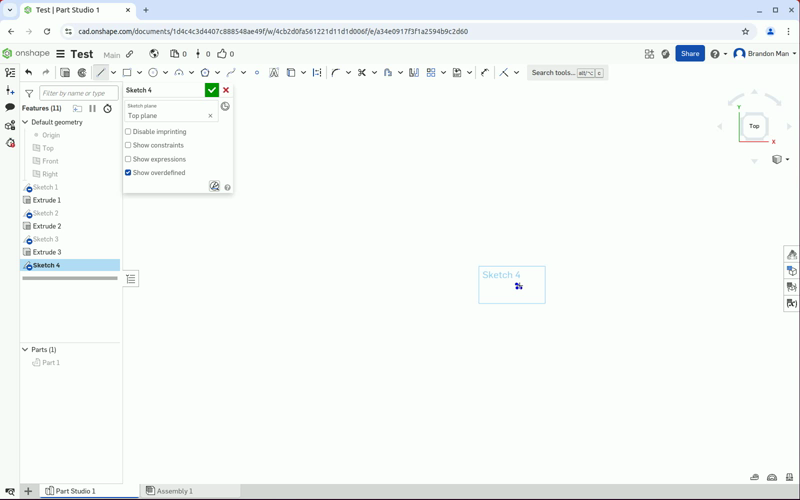
mouse_move(520, 287)
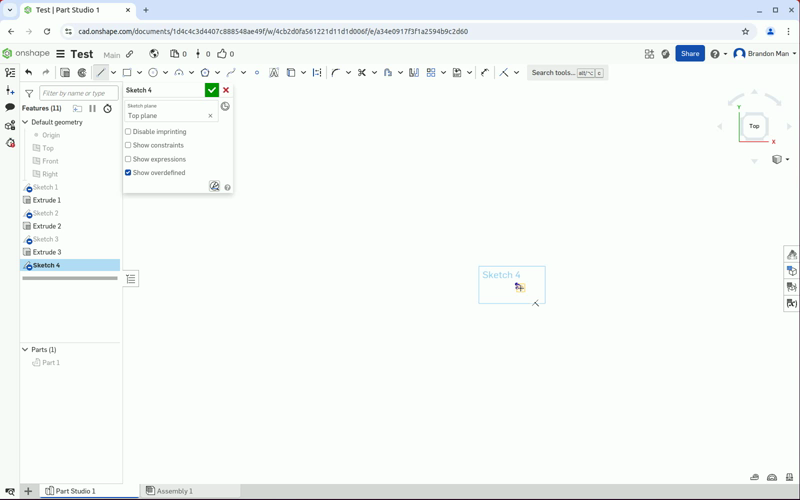
scroll(6)
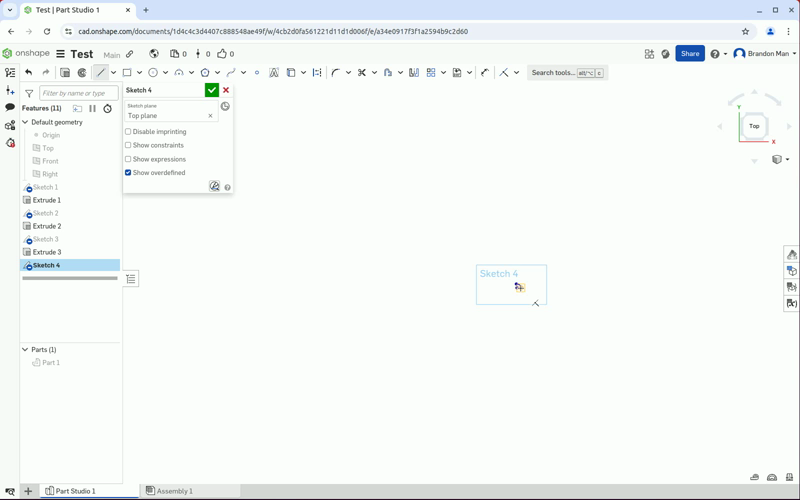
scroll(6)
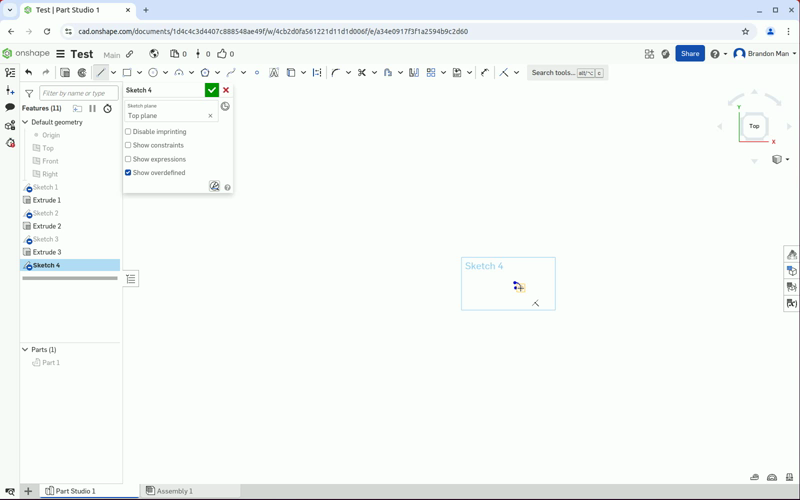
scroll(6)
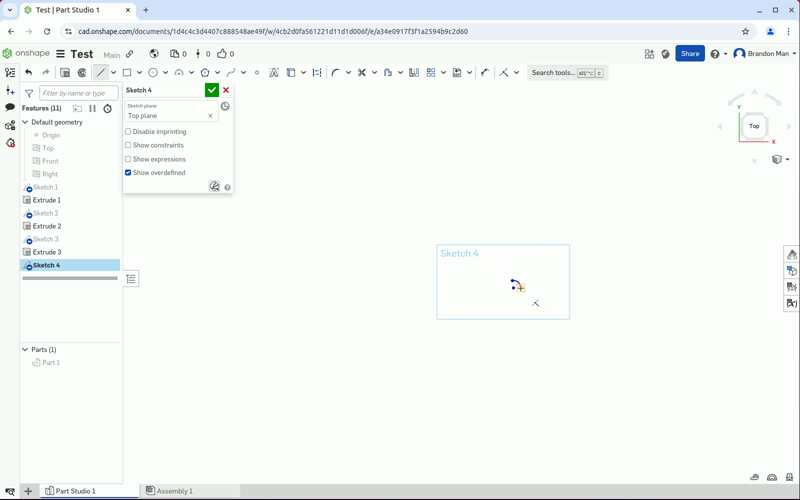
scroll(6)
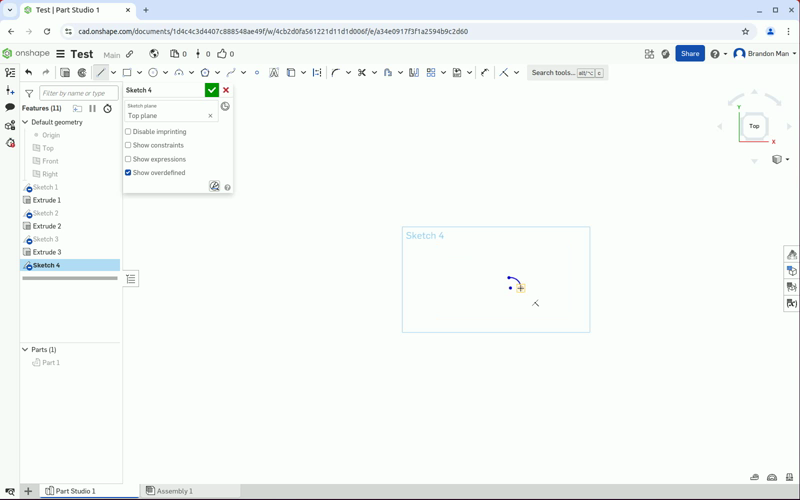
scroll(6)
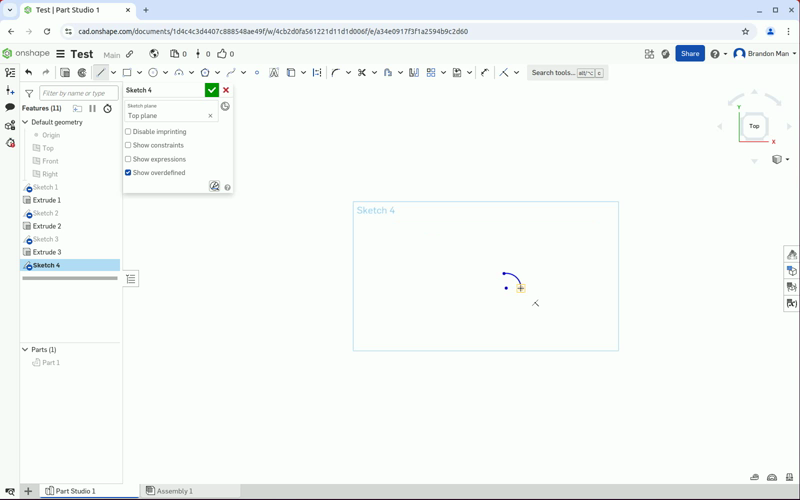
scroll(6)
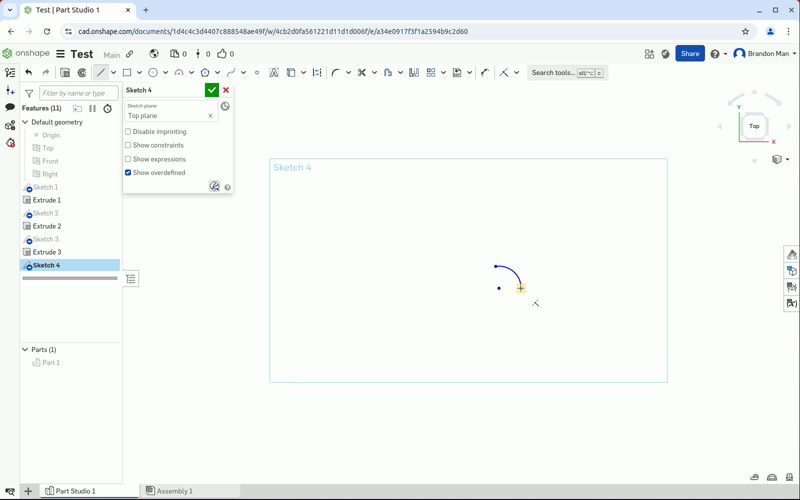
scroll(6)
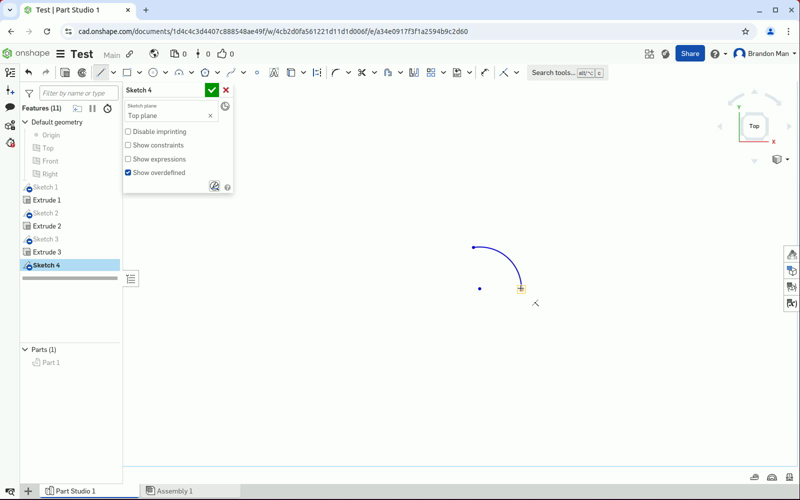
click(520, 287)
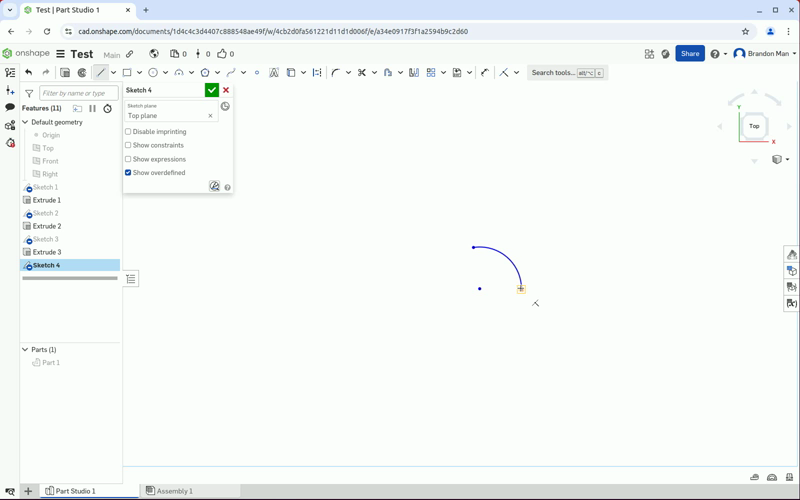
scroll(-6)
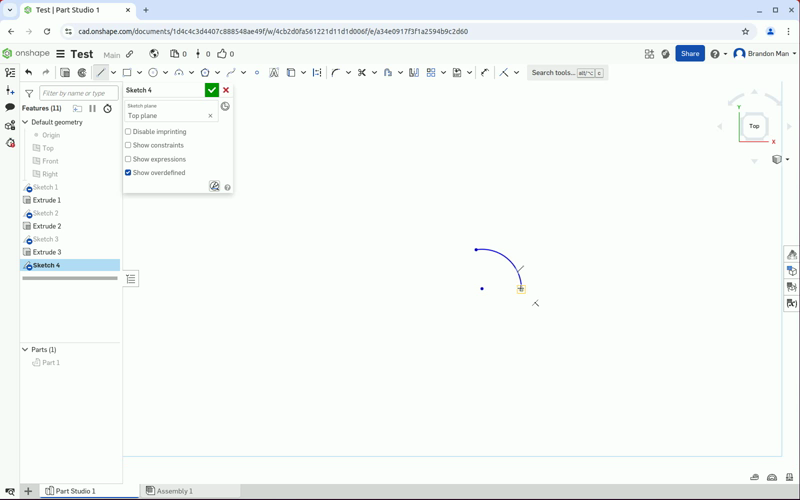
scroll(-6)
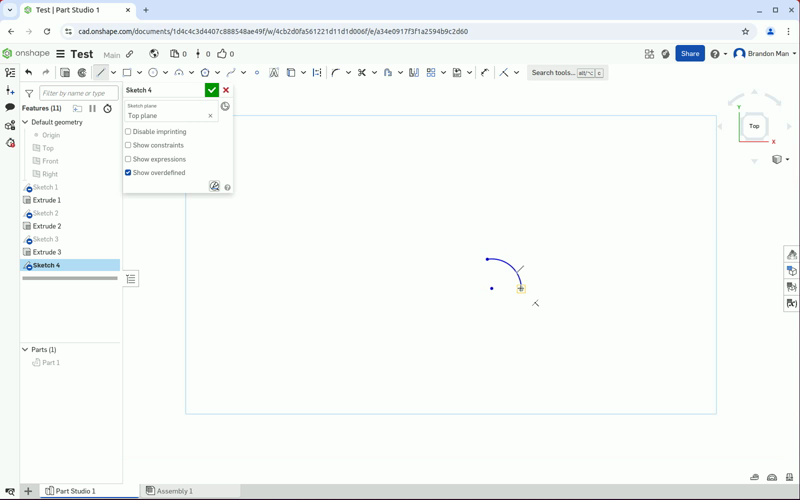
scroll(-6)
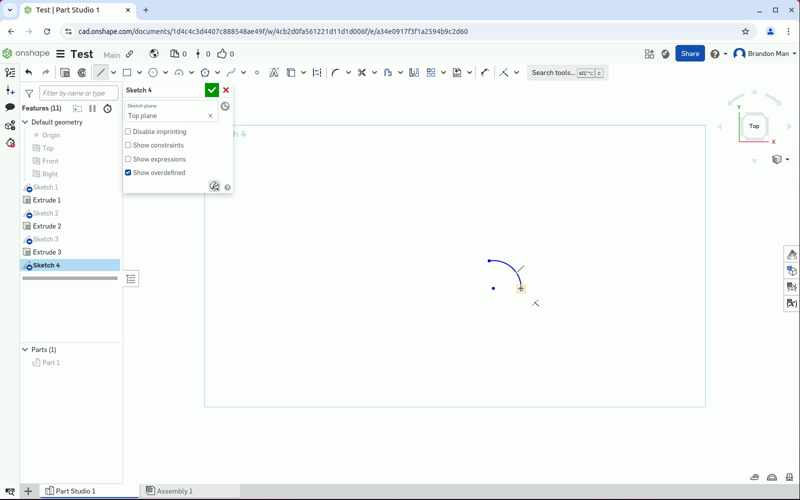
scroll(-6)
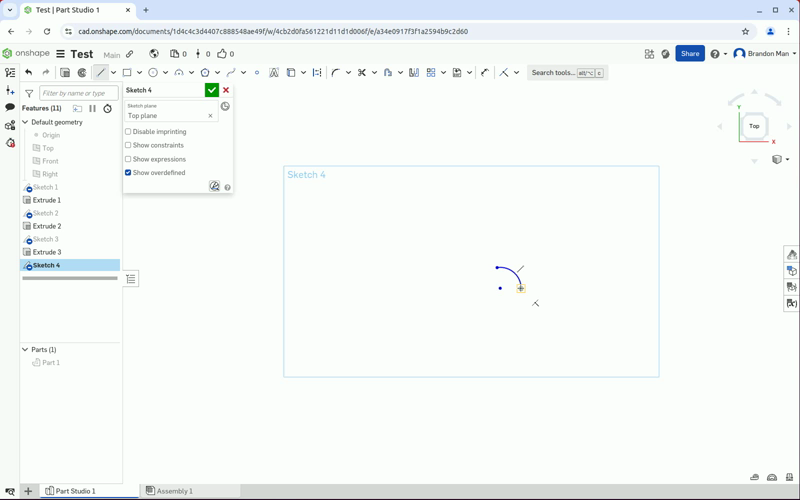
scroll(-6)
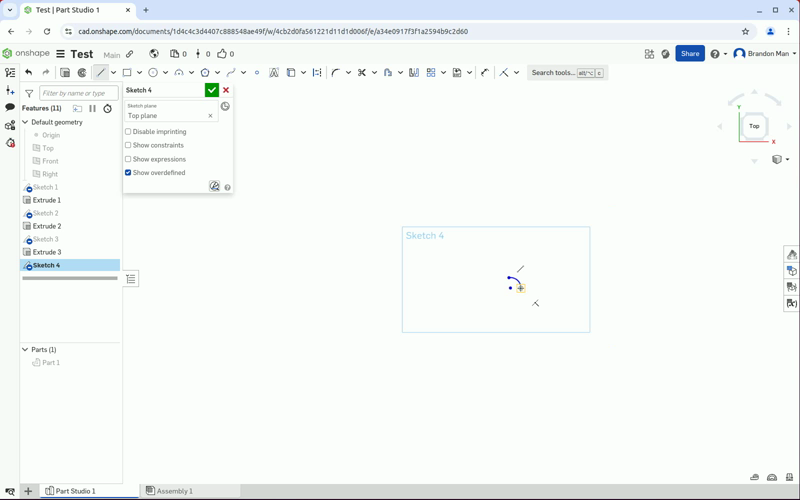
scroll(-6)
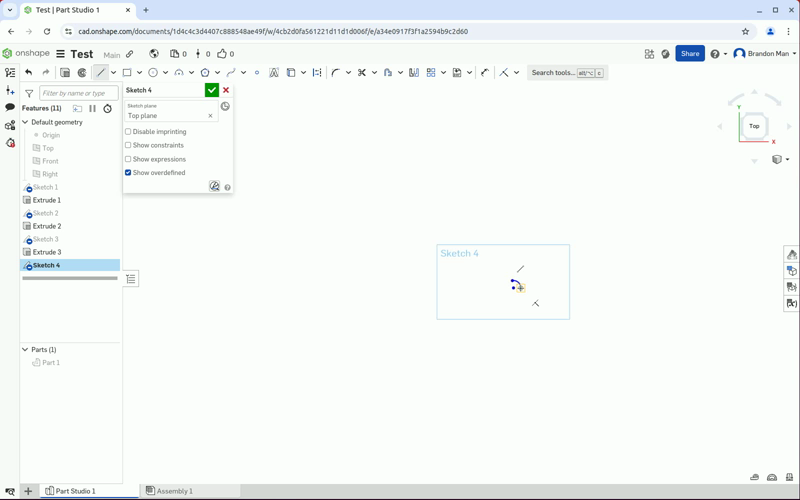
scroll(-6)
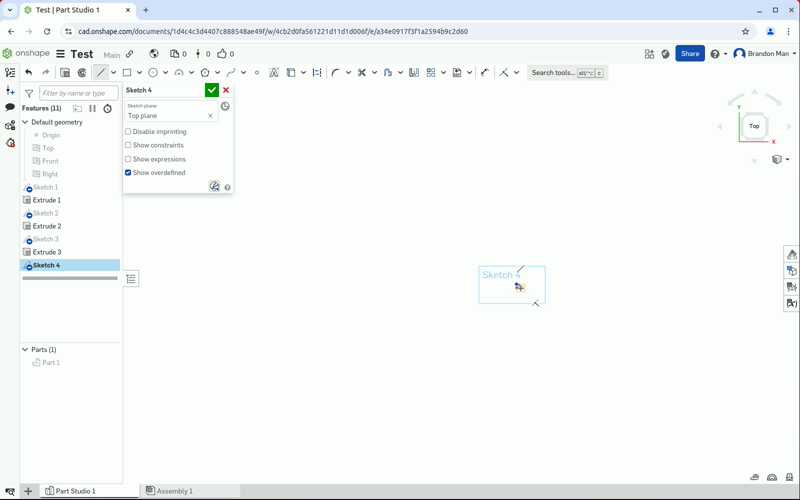
key_down(shift)
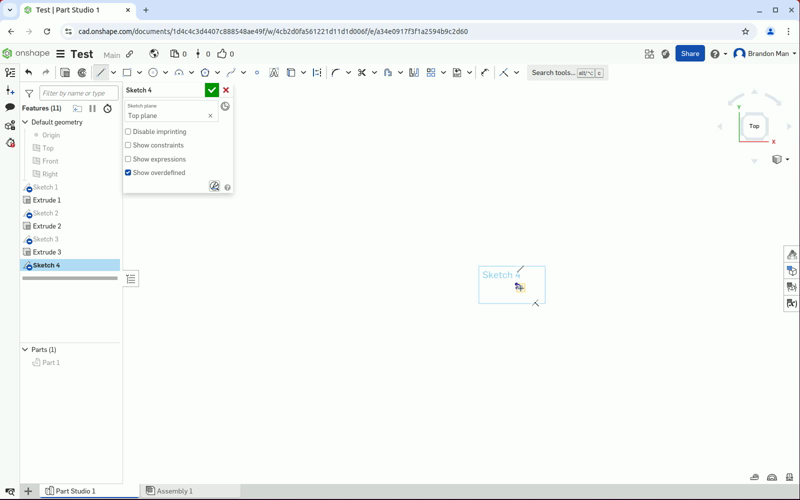
mouse_move(550, 287)
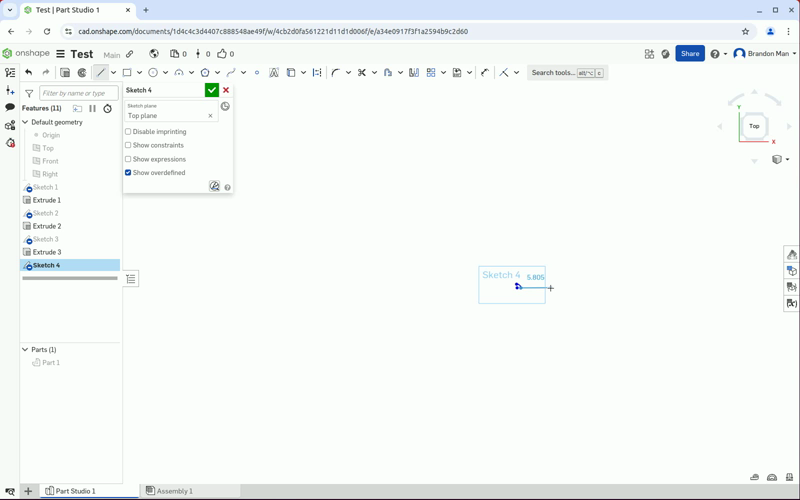
mouse_move(520, 284)
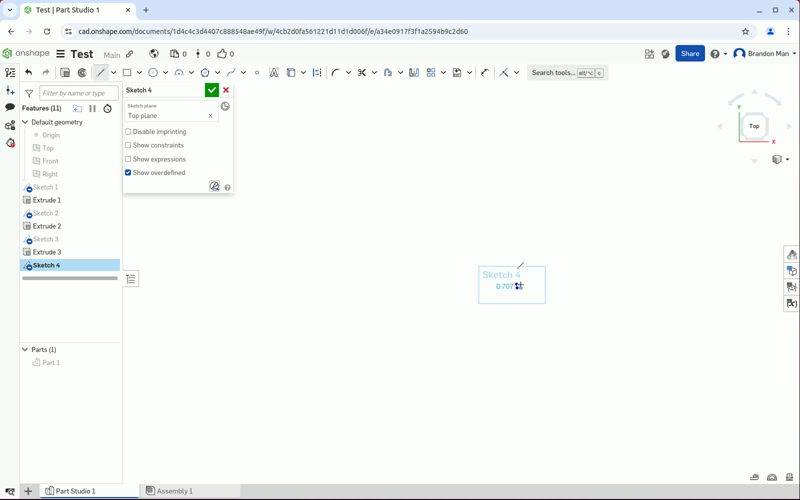
scroll(6)
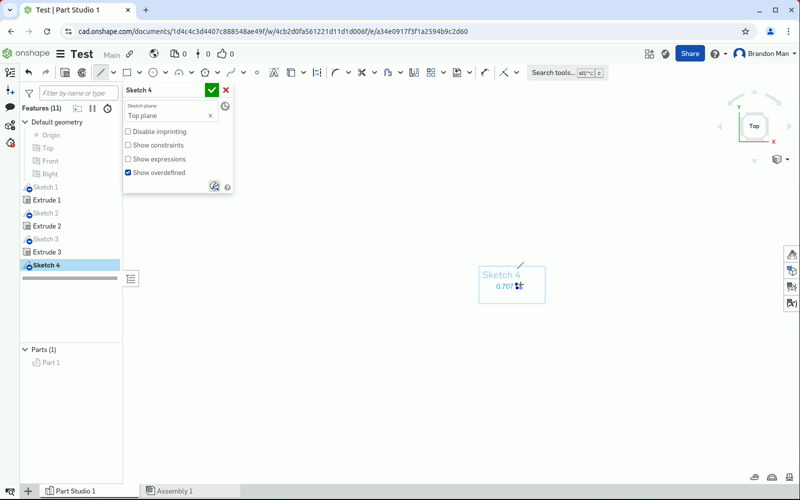
scroll(6)
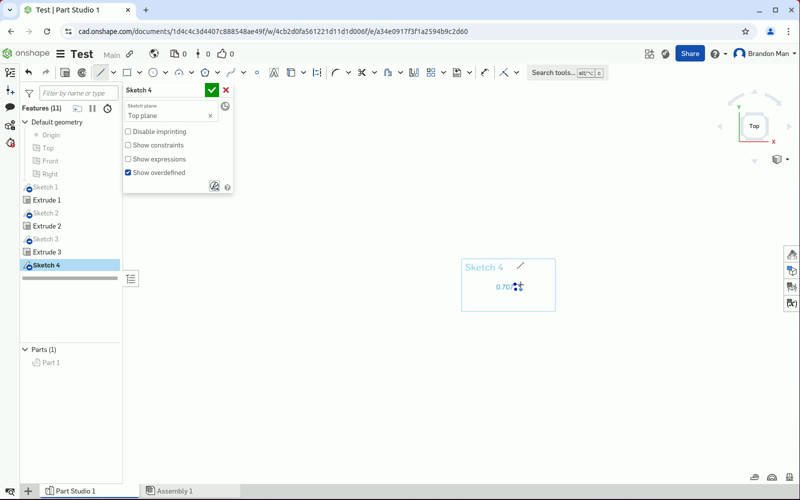
scroll(6)
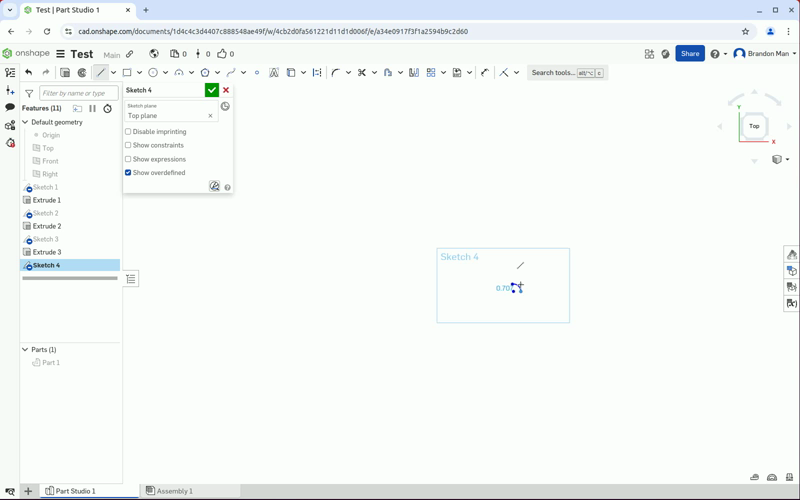
scroll(6)
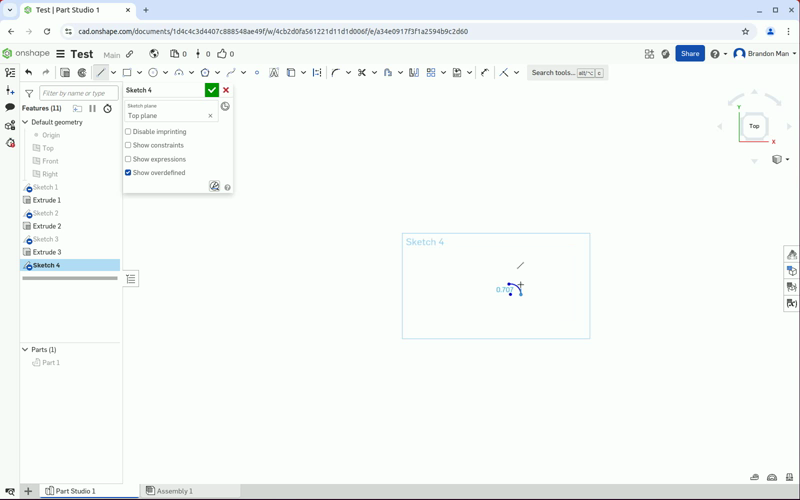
scroll(6)
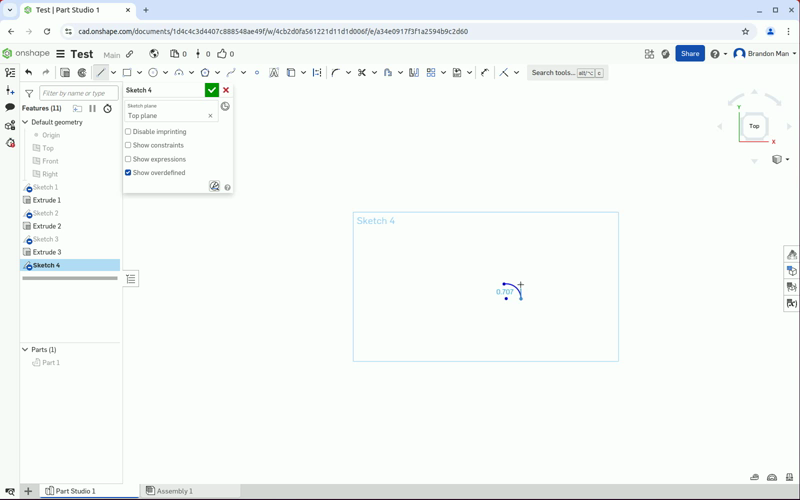
scroll(6)
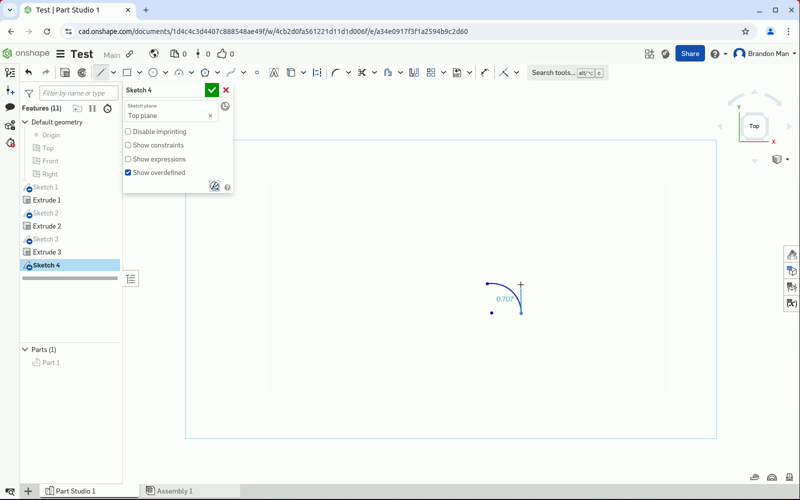
scroll(6)
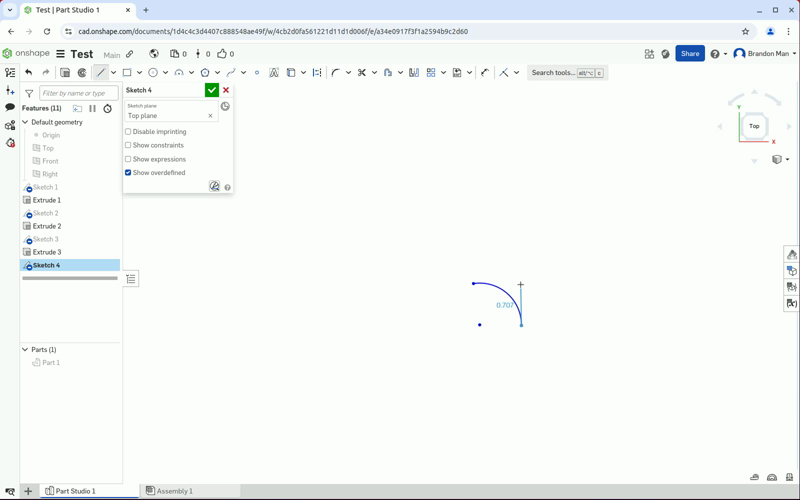
click(520, 284)
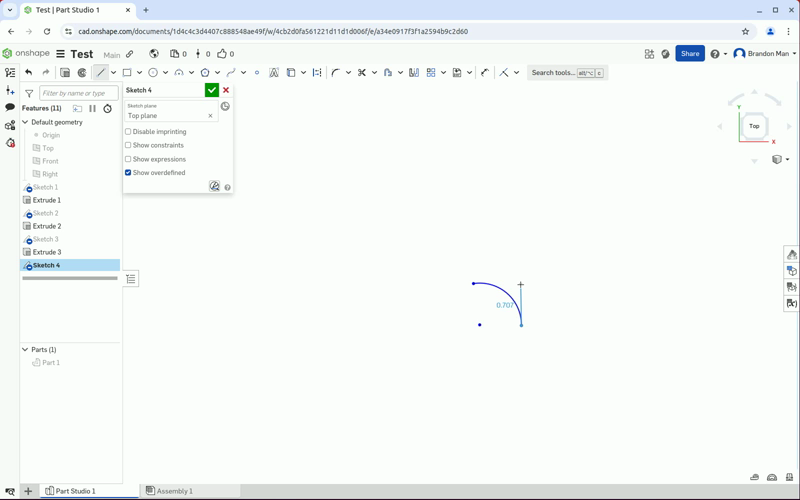
scroll(-6)
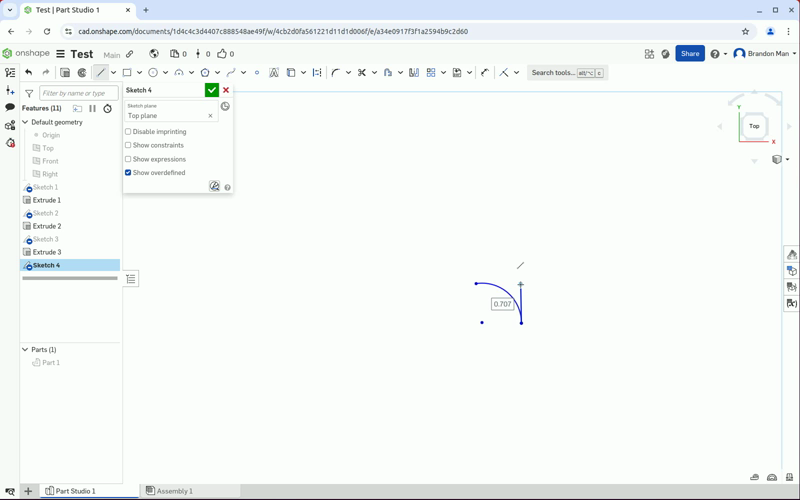
scroll(-6)
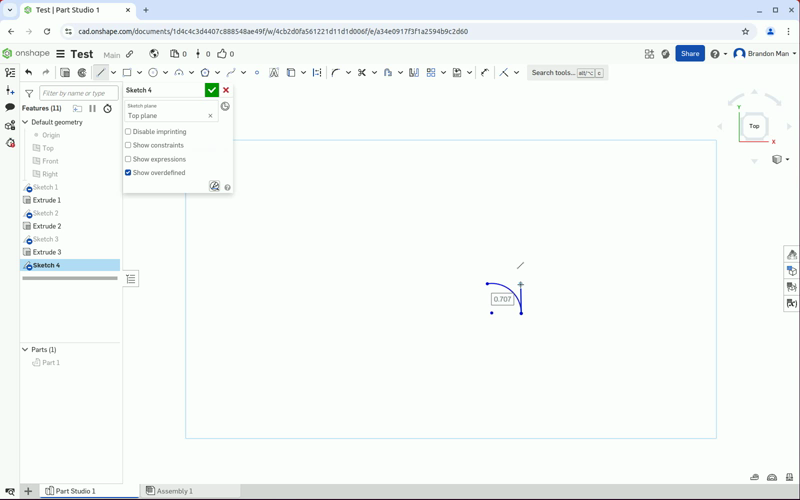
scroll(-6)
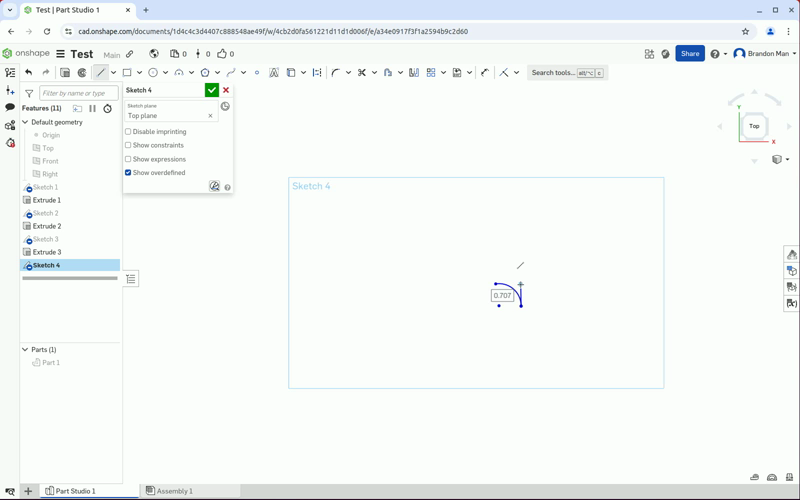
scroll(-6)
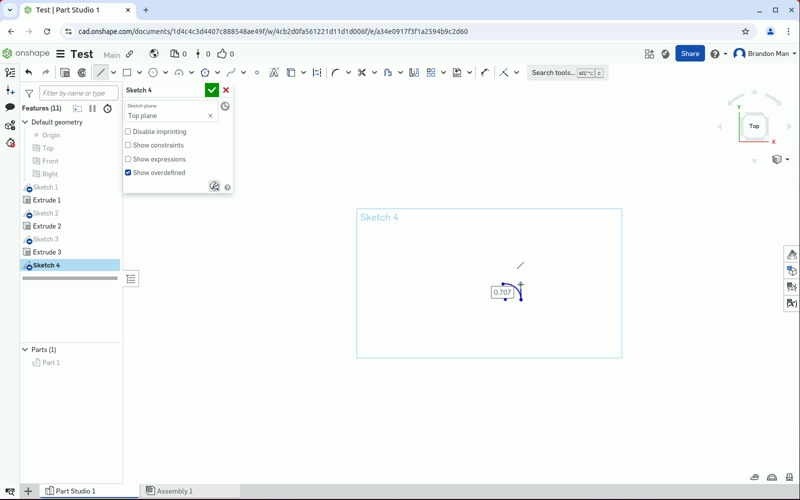
scroll(-6)
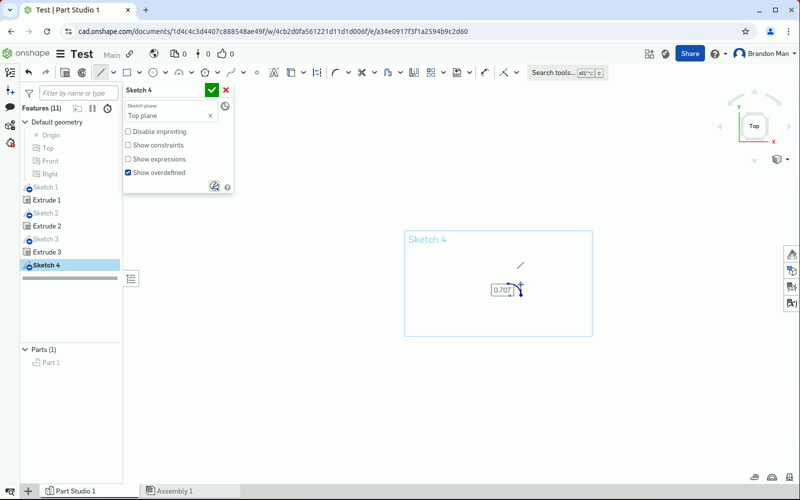
scroll(-6)
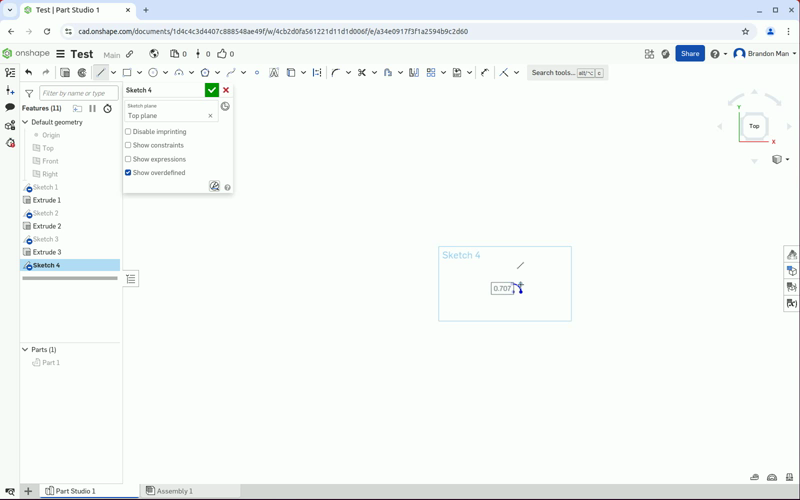
scroll(-6)
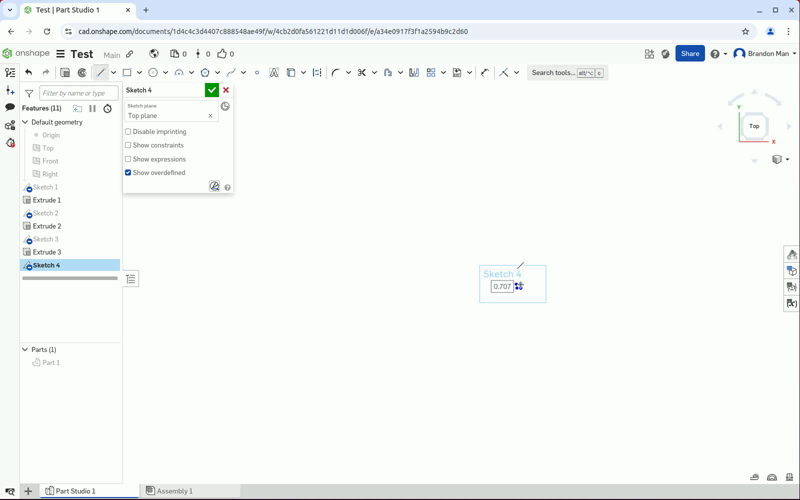
key_up(shift)
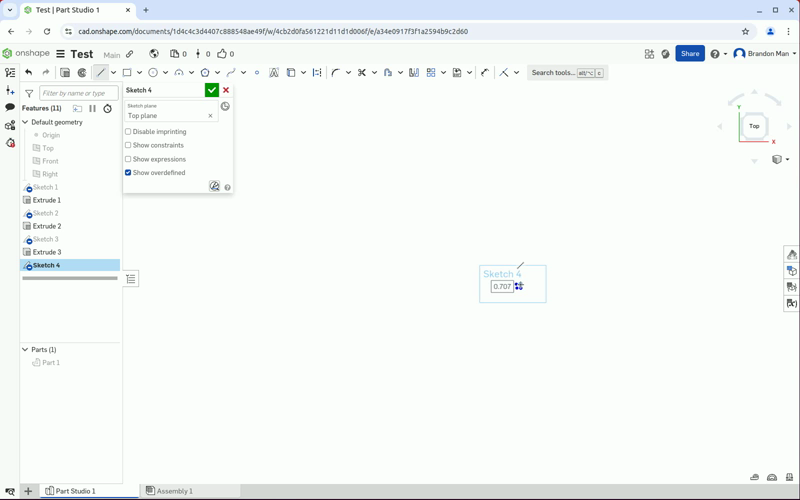
mouse_move(550, 284)
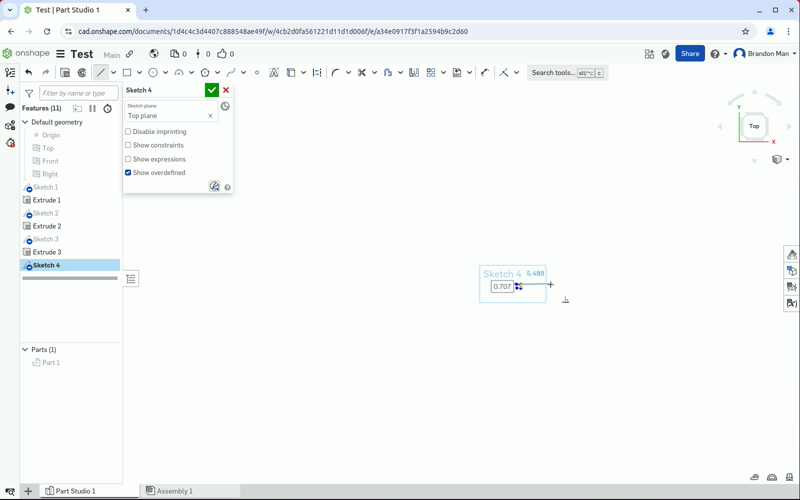
key_down(shift)
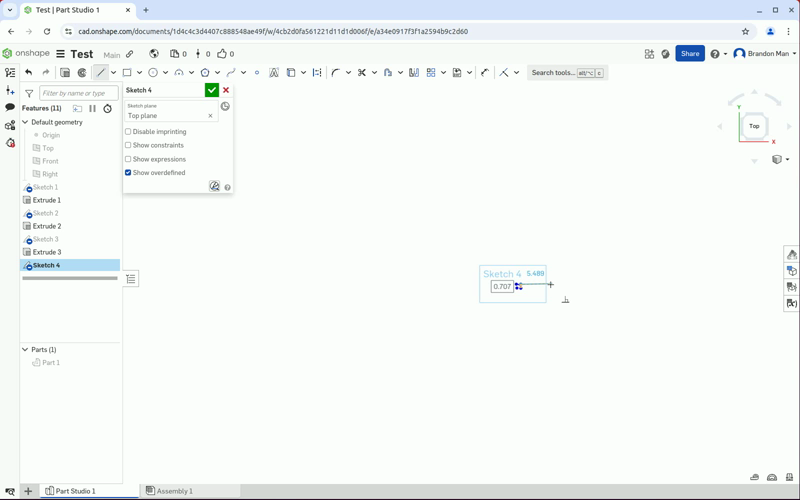
mouse_move(516, 284)
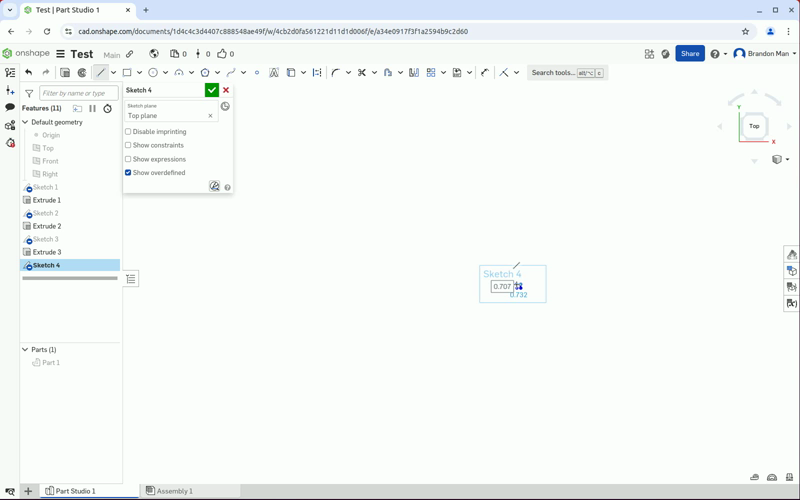
scroll(6)
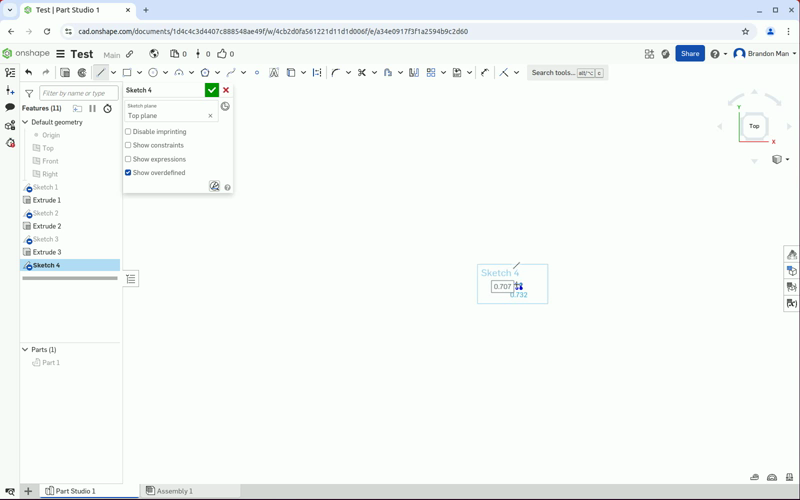
scroll(6)
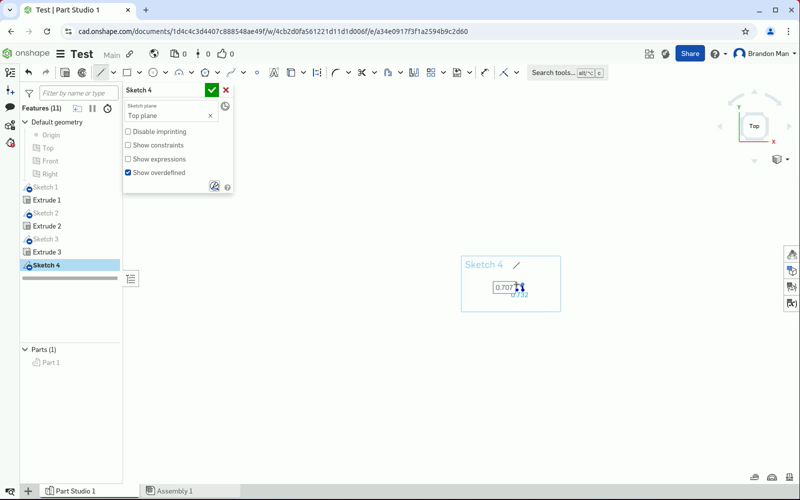
scroll(6)
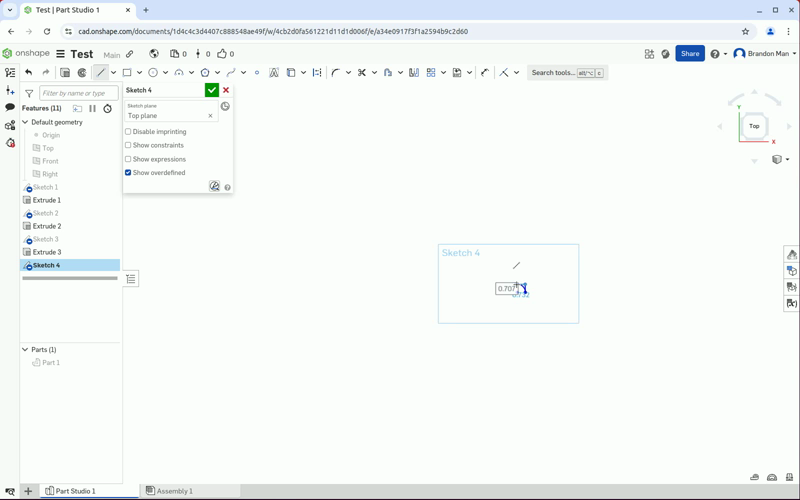
scroll(6)
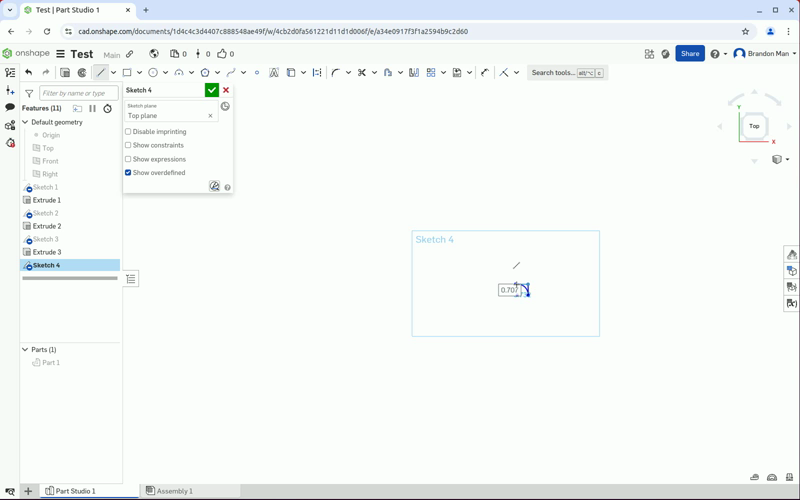
scroll(6)
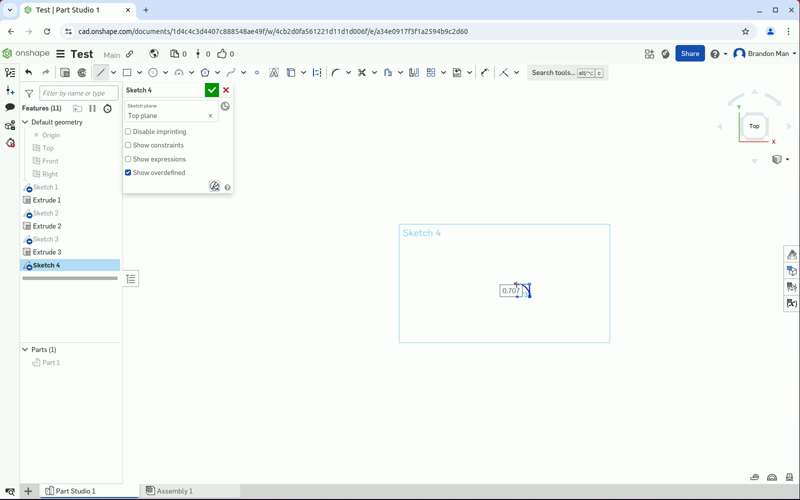
scroll(6)
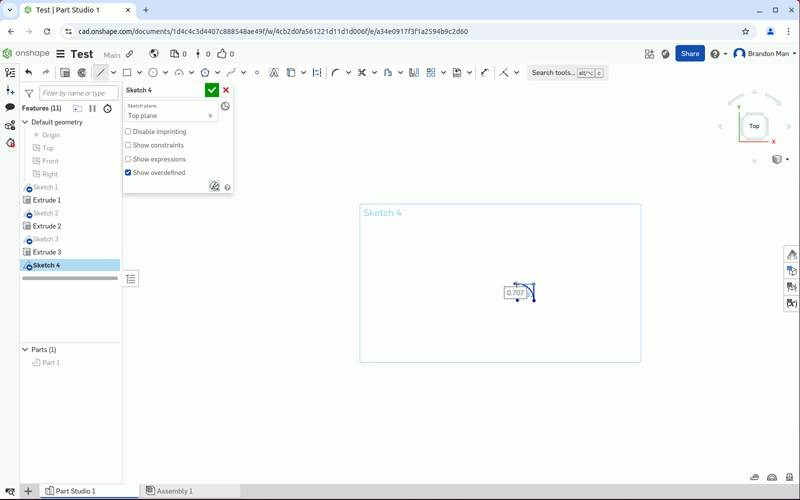
scroll(6)
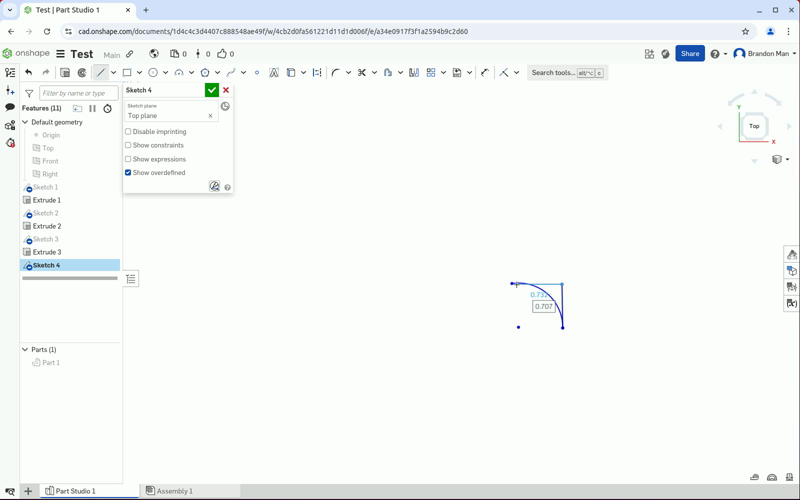
key_up(shift)
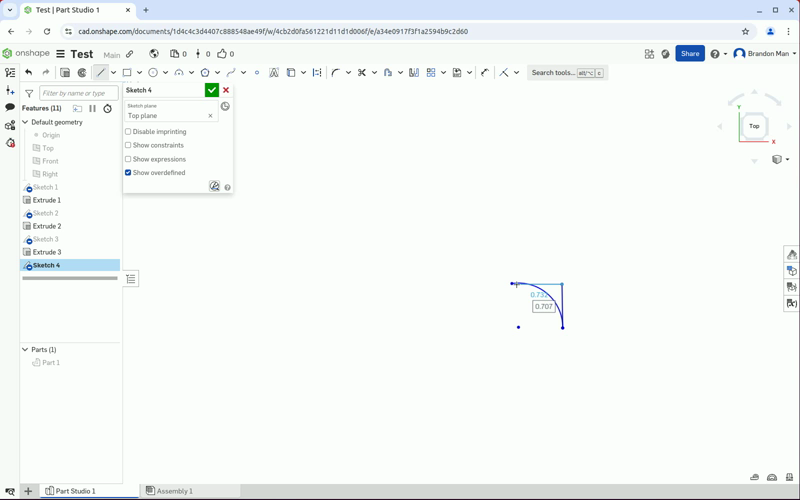
click(516, 284)
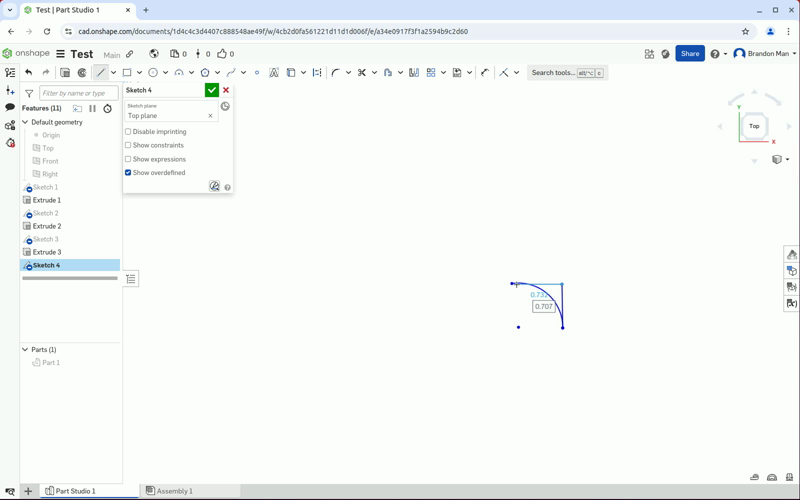
scroll(-6)
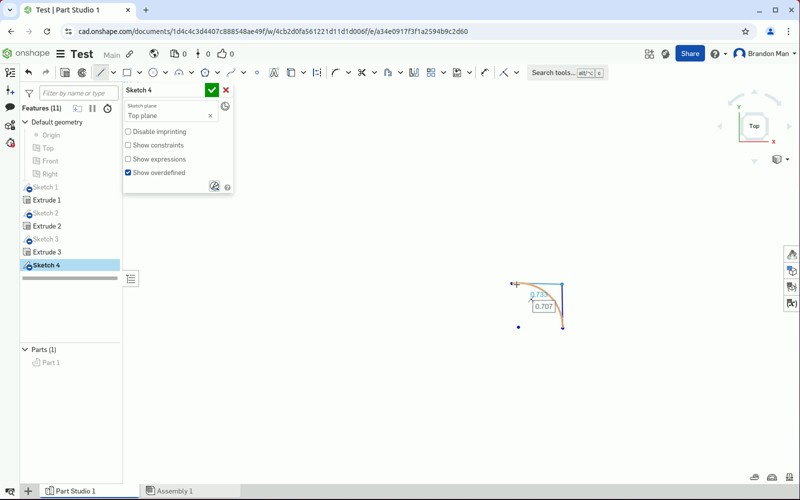
scroll(-6)
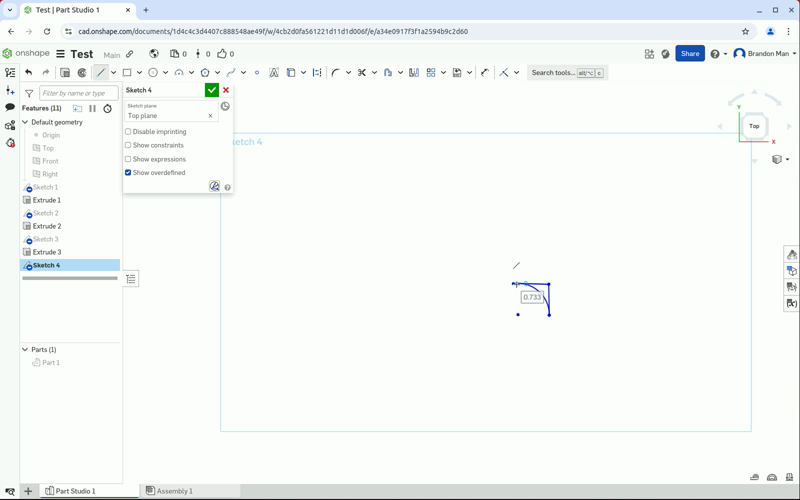
scroll(-6)
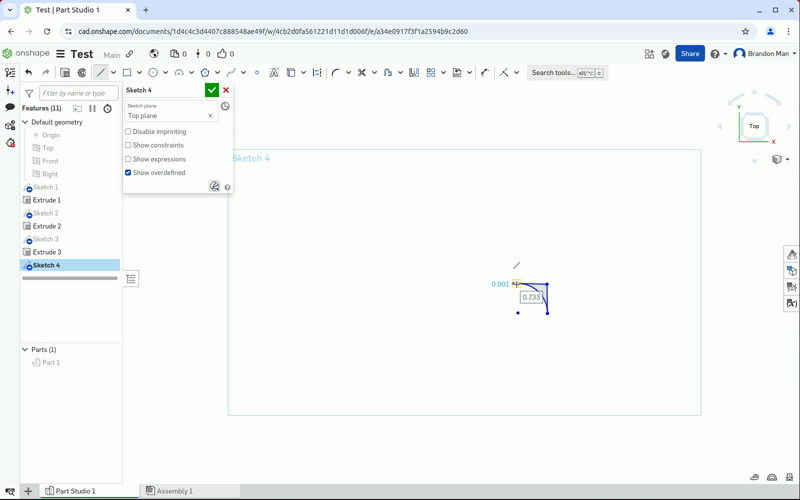
scroll(-6)
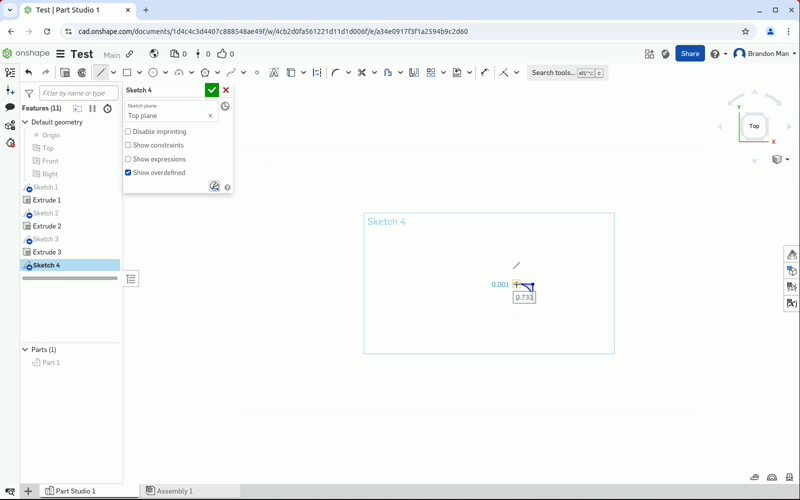
scroll(-6)
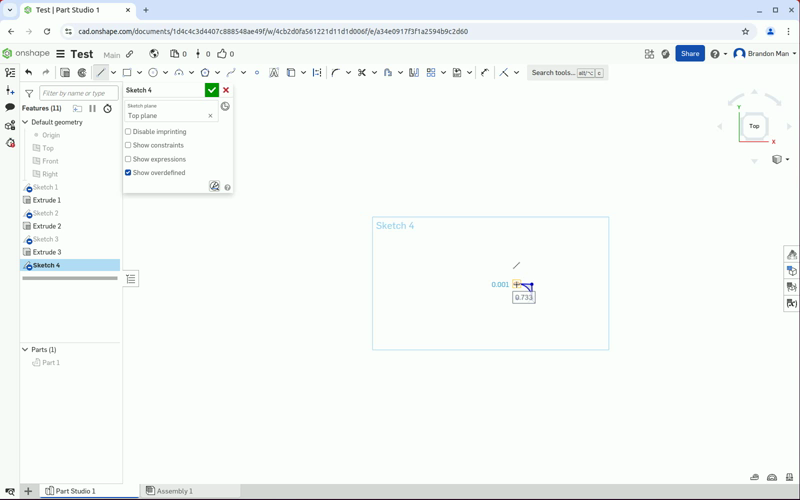
scroll(-6)
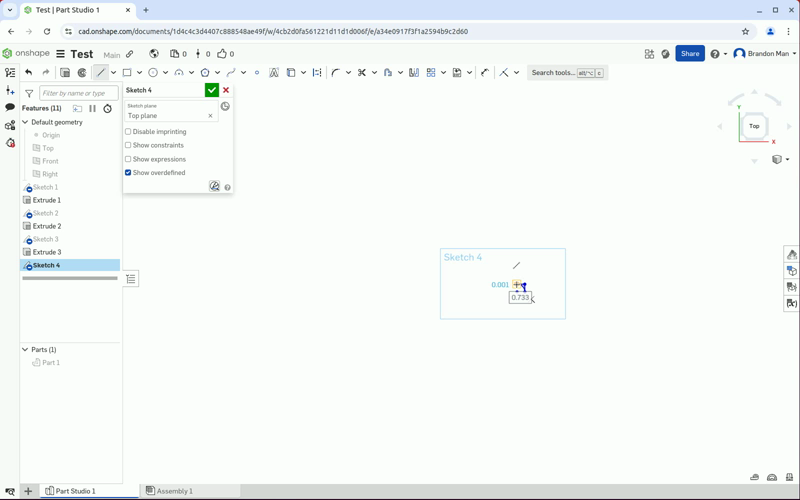
scroll(-6)
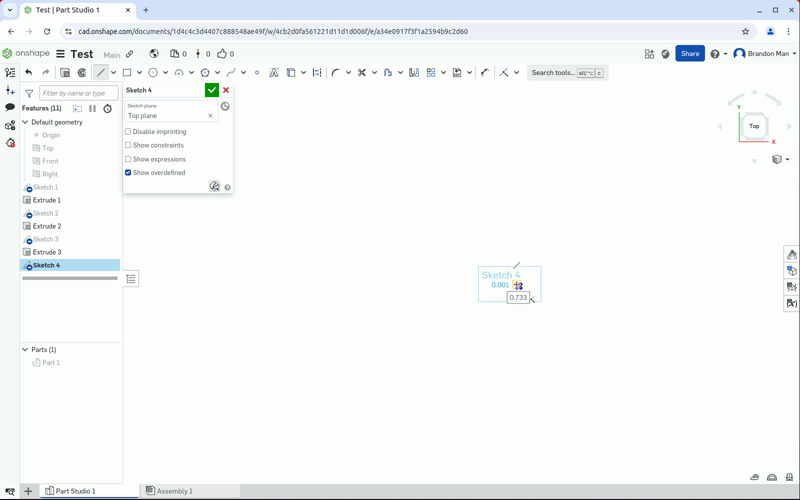
key(esc)
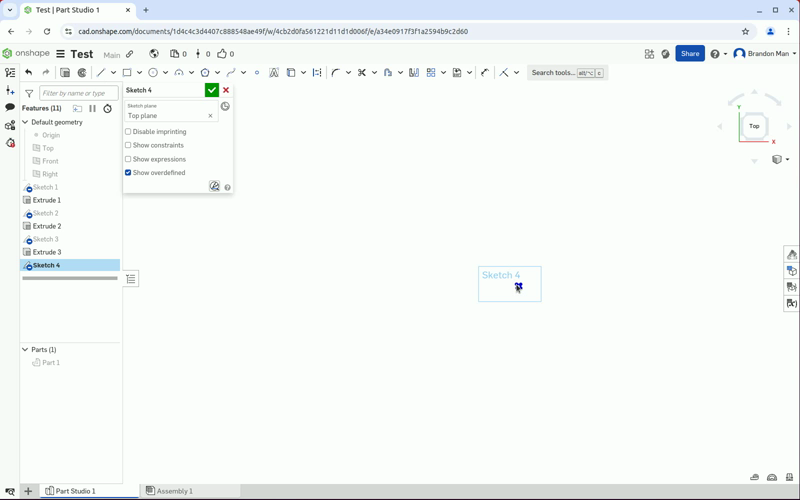
mouse_move(517, 284)
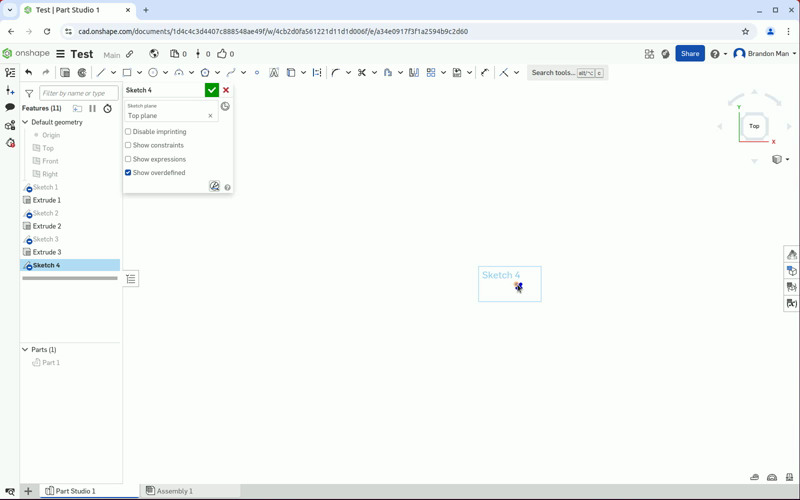
scroll(6)
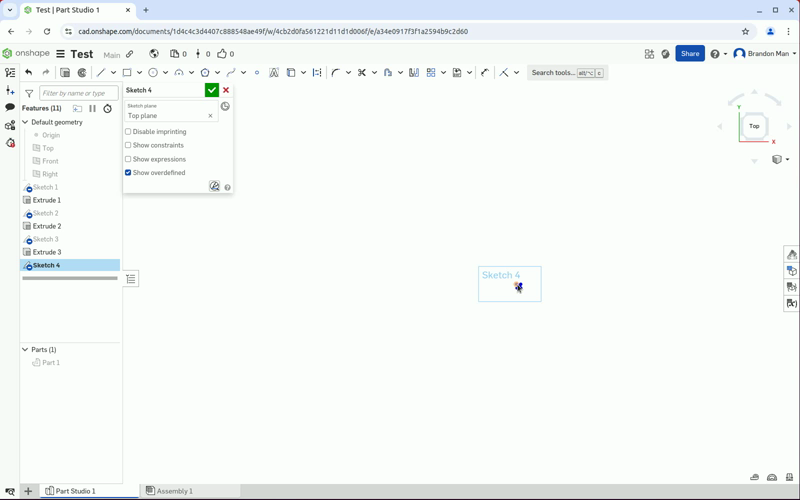
scroll(6)
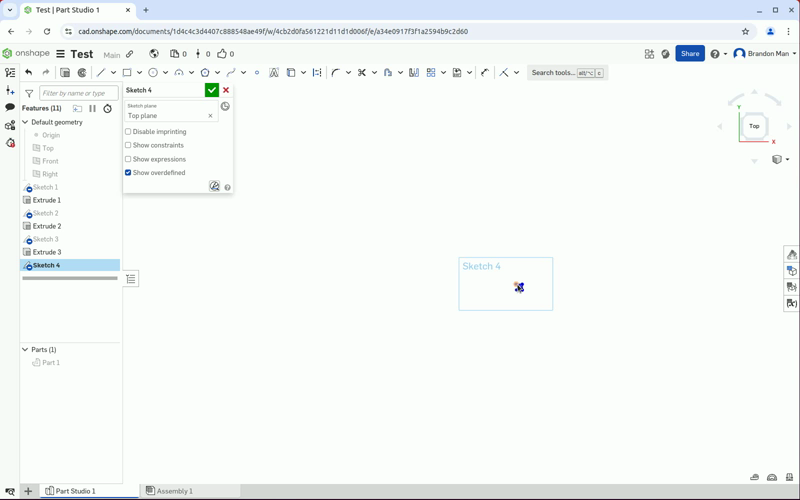
scroll(6)
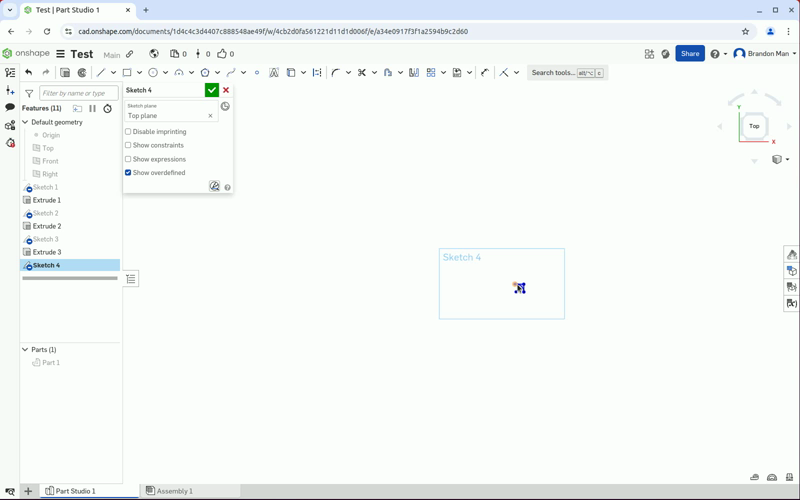
scroll(6)
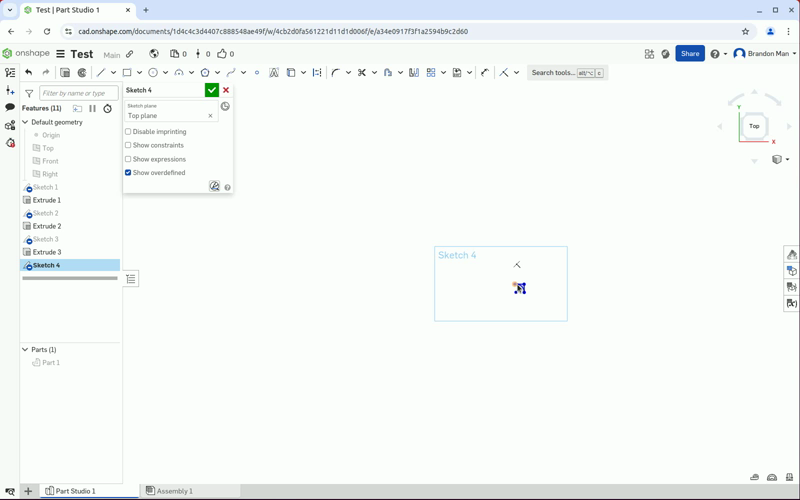
scroll(6)
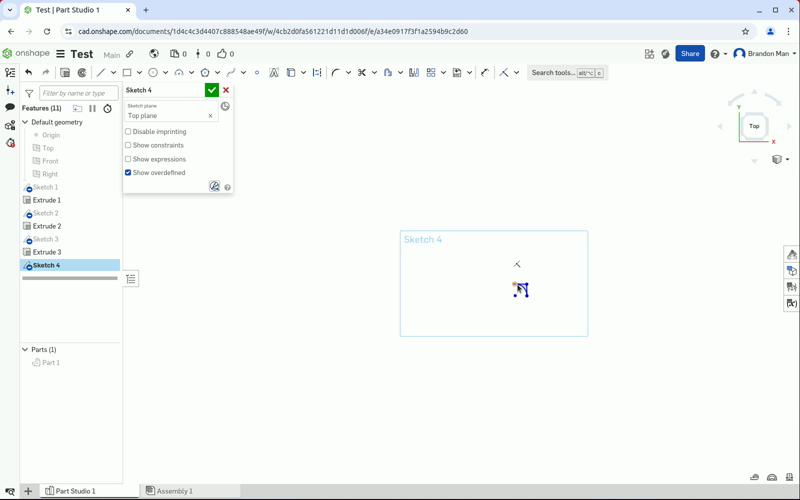
scroll(6)
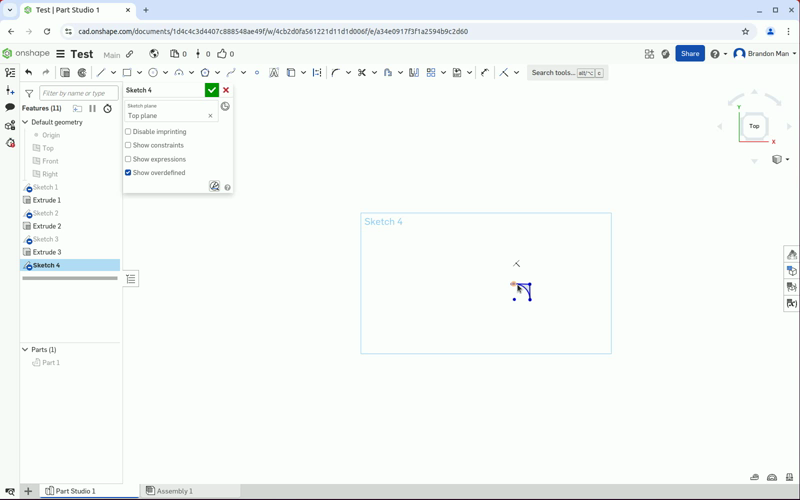
scroll(6)
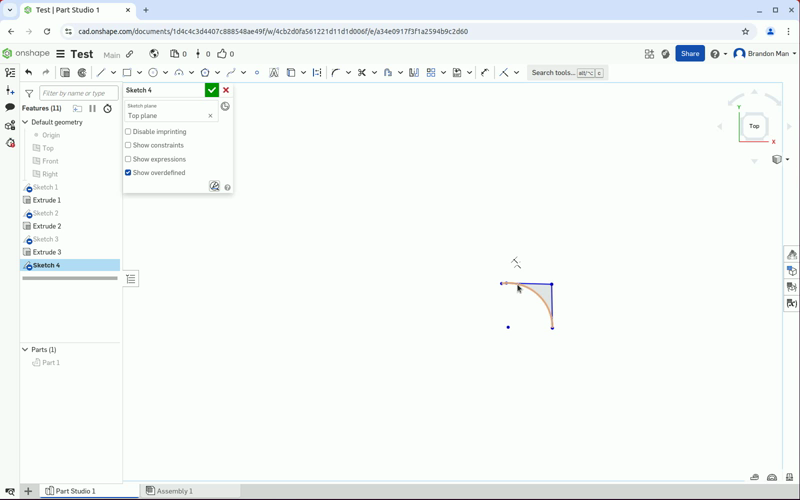
click(517, 284)
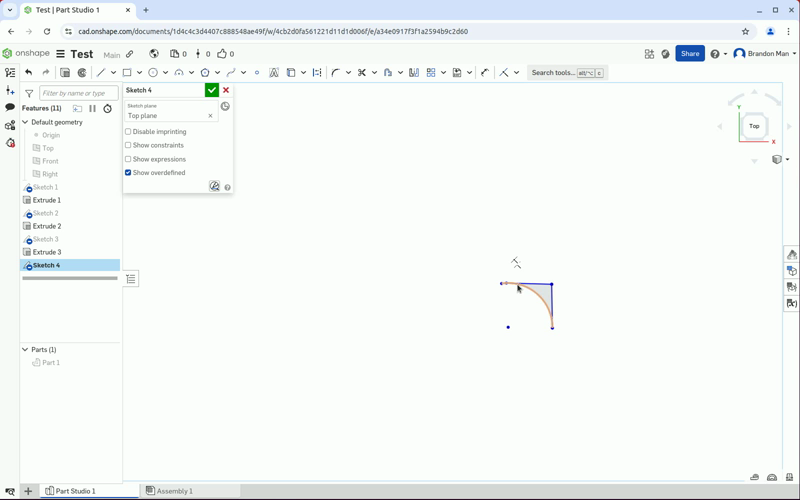
scroll(-6)
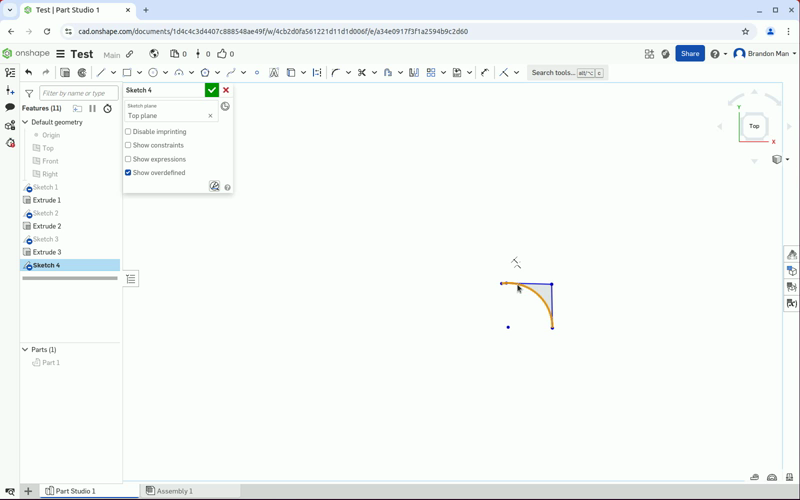
scroll(-6)
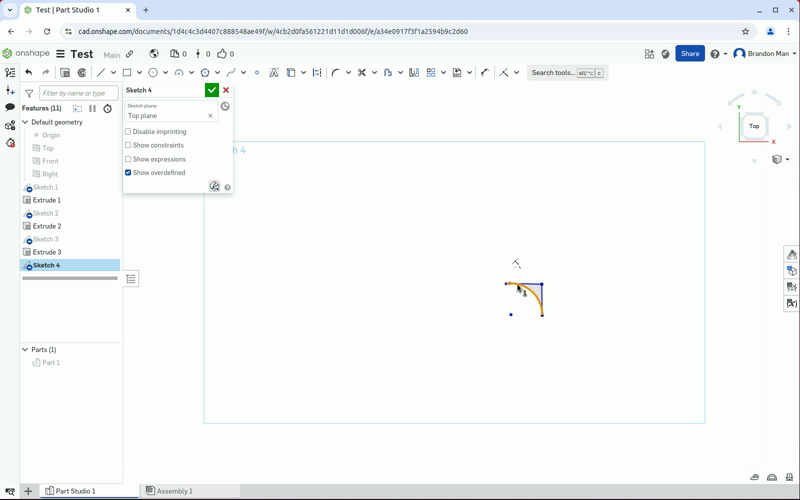
scroll(-6)
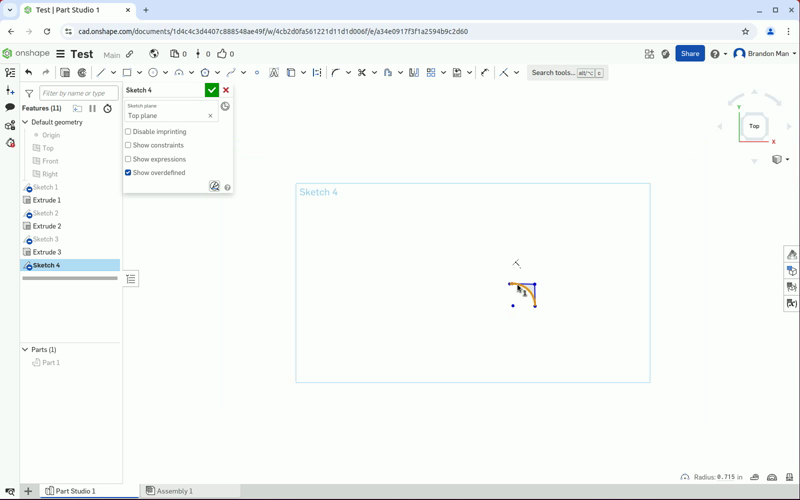
scroll(-6)
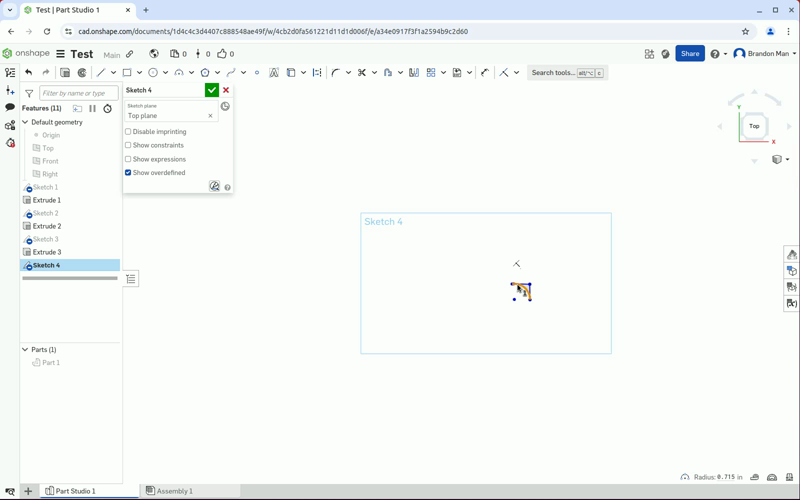
scroll(-6)
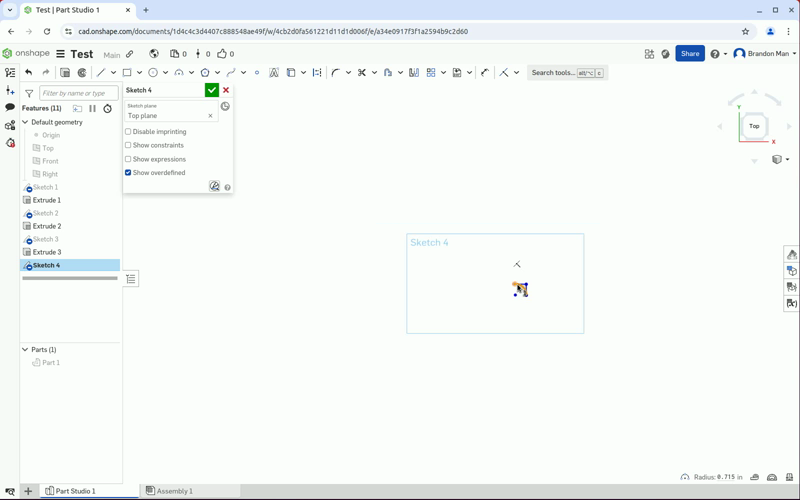
scroll(-6)
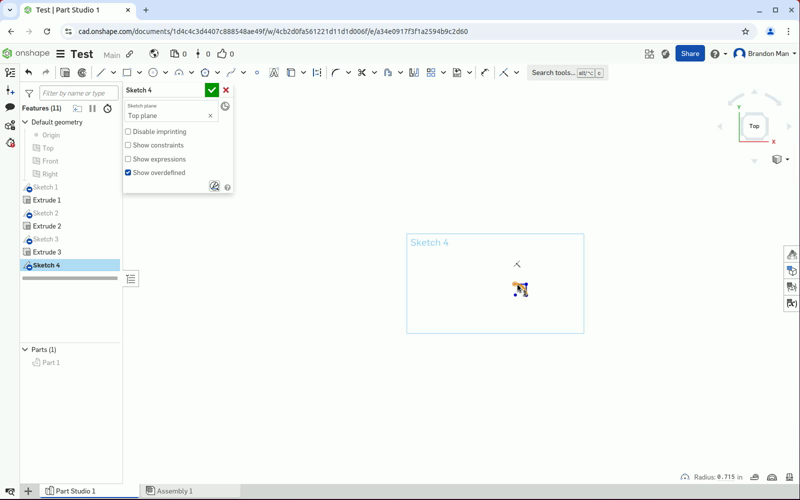
scroll(-6)
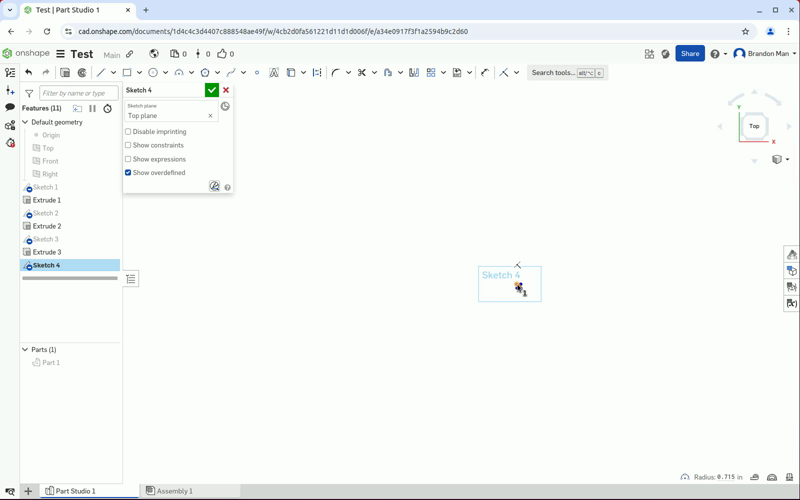
mouse_move(73, 352)
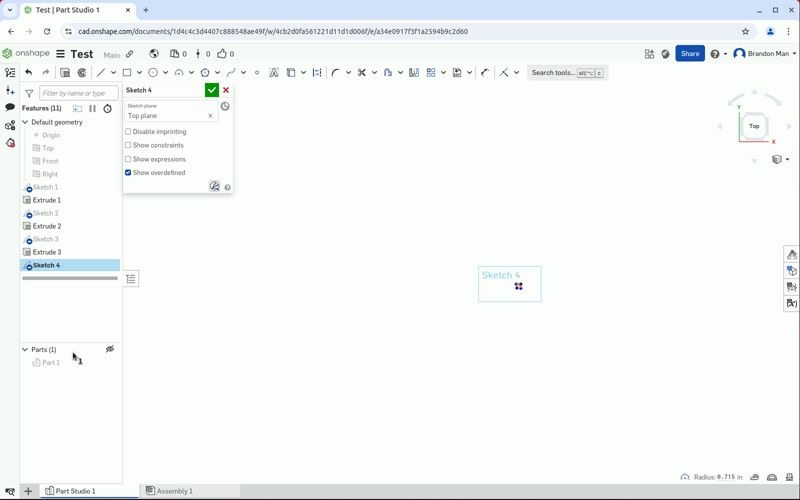
key(shift+y)
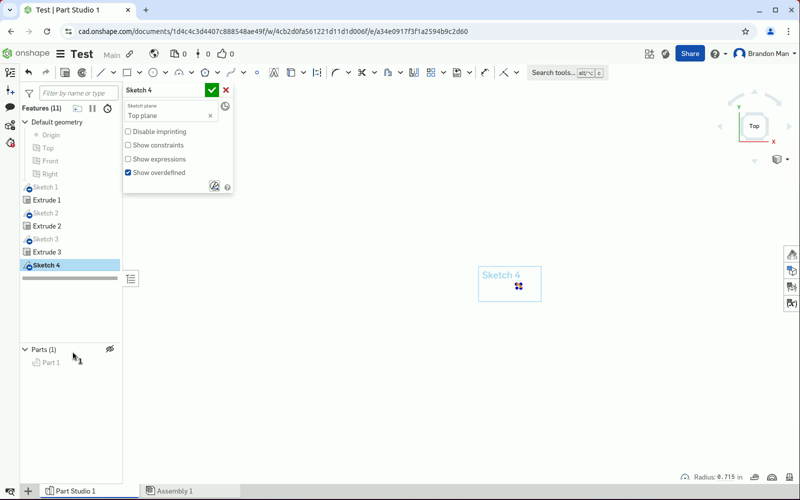
key(shift+e)
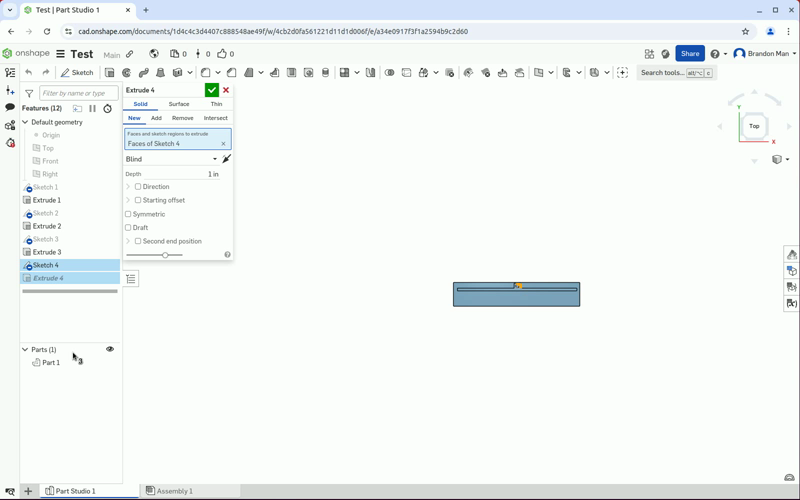
mouse_move(143, 106)
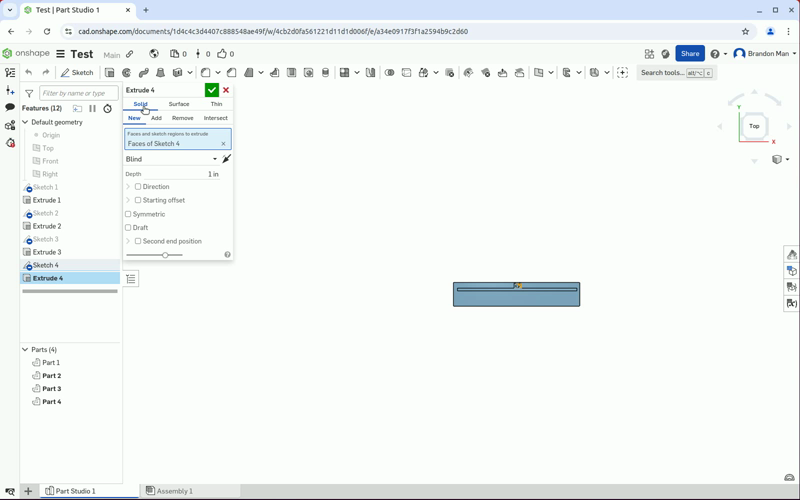
click(143, 106)
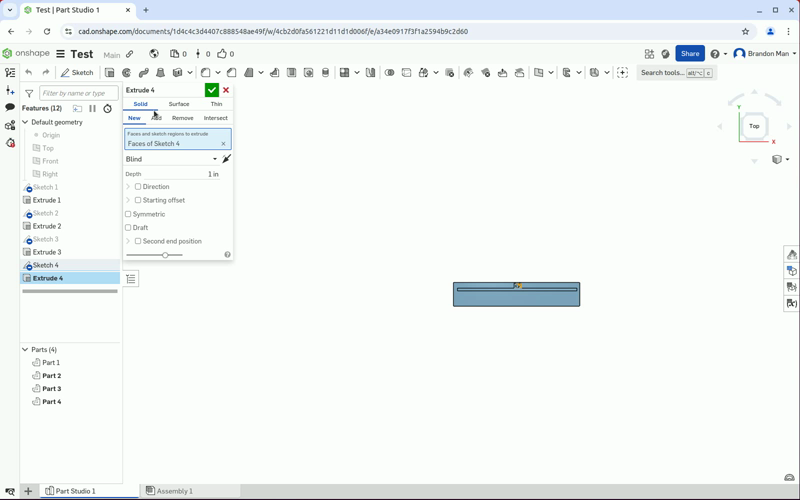
mouse_move(186, 120)
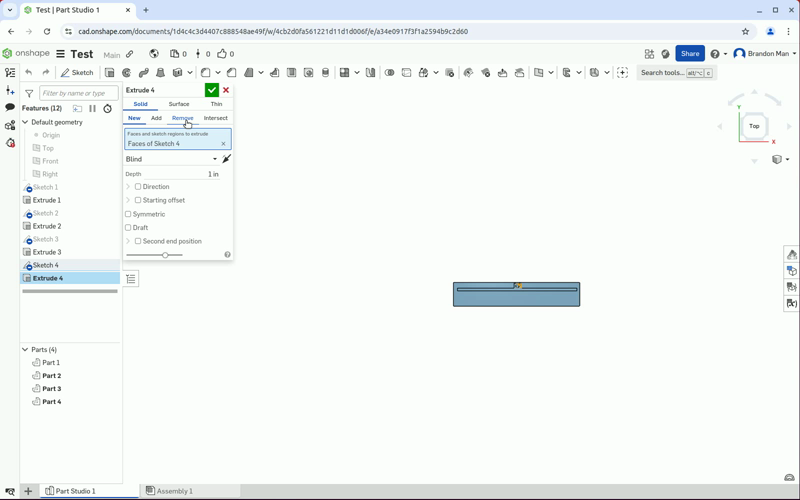
click(186, 120)
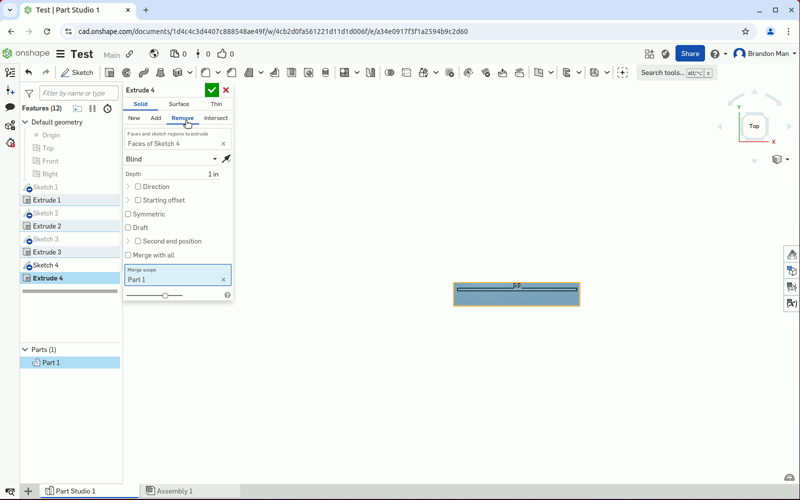
key(tab, 4)
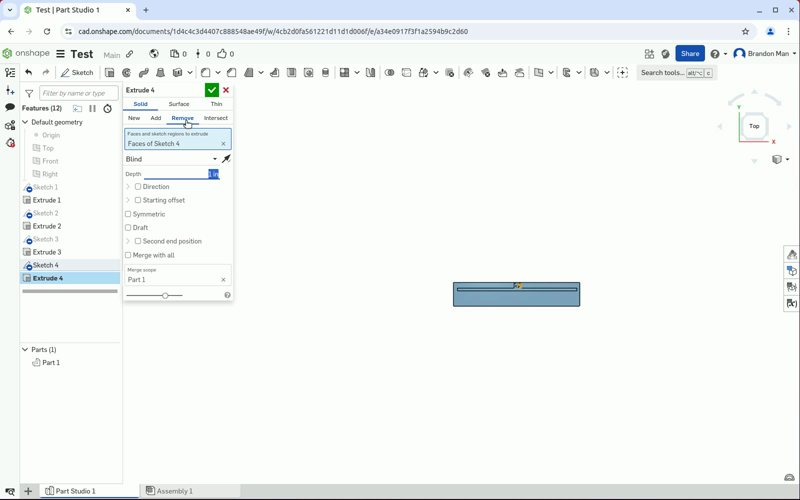
text(13.961)
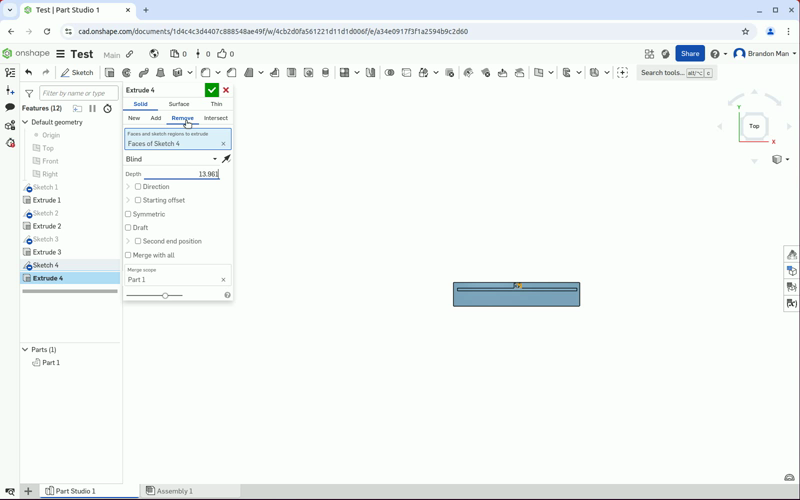
key(tab, 6)
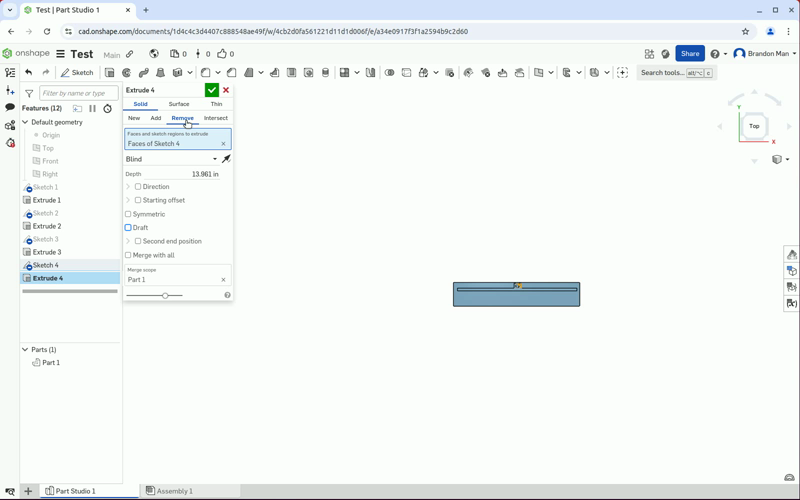
key(space)
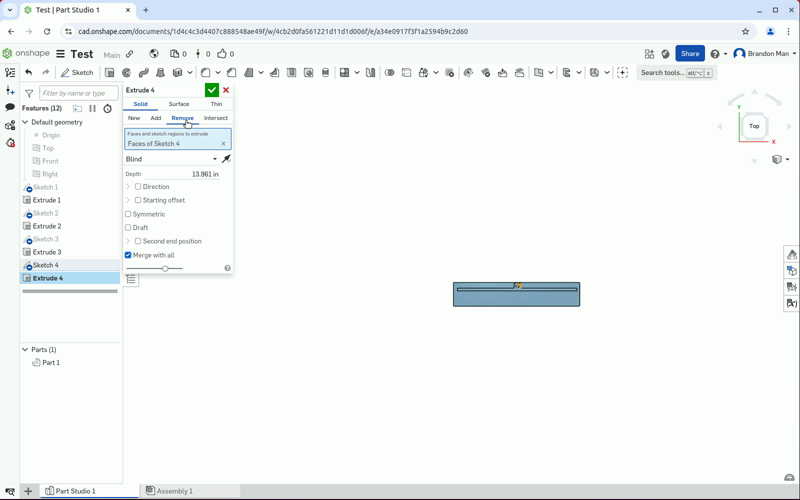
key(enter)
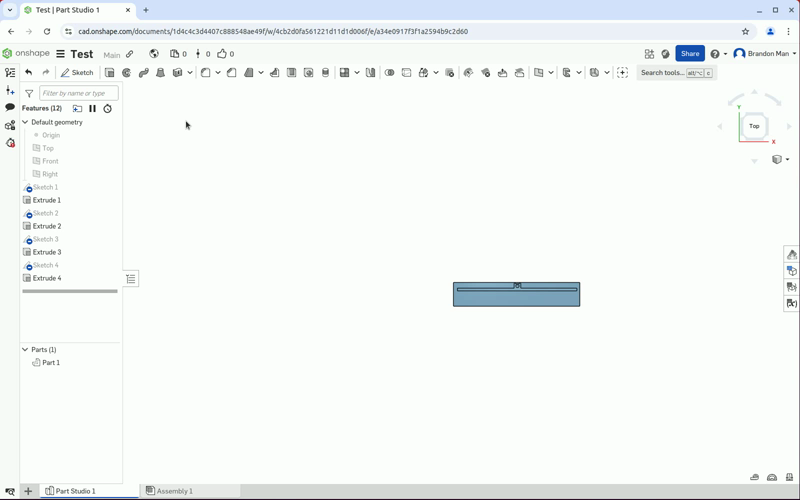
key(shift+h)
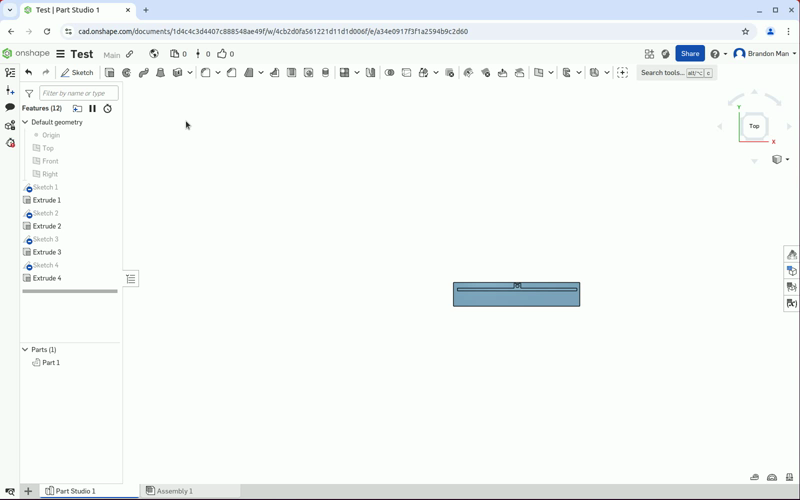
key(shift+h)
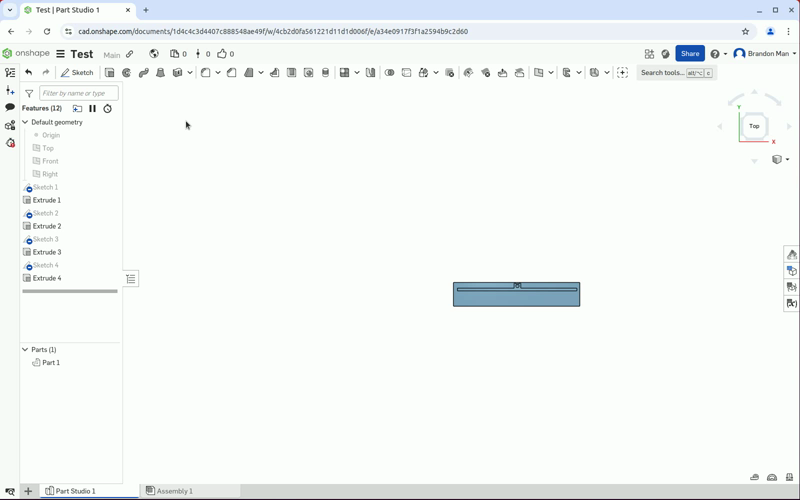
mouse_move(73, 189)
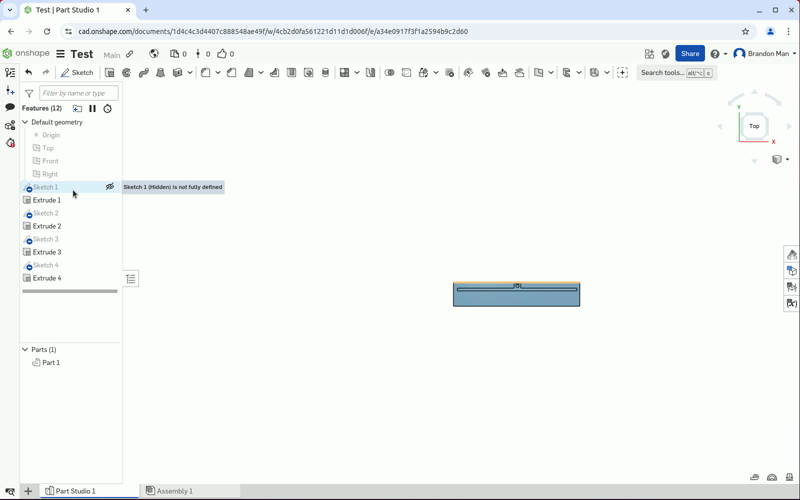
click(73, 189)
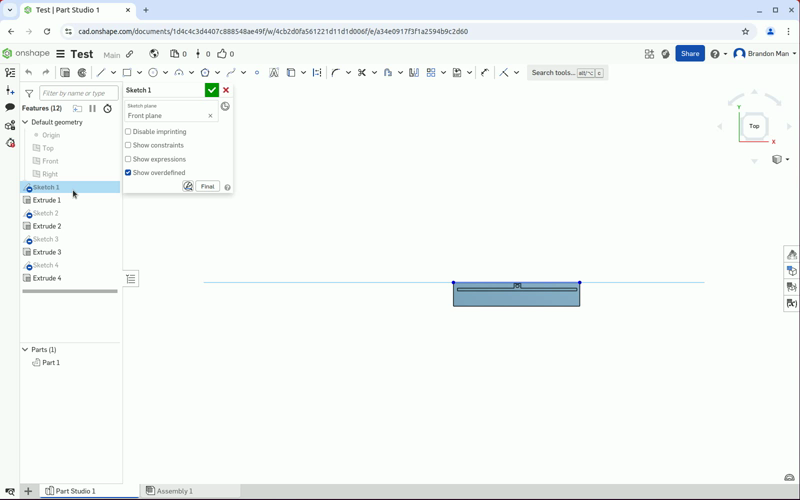
mouse_move(229, 92)
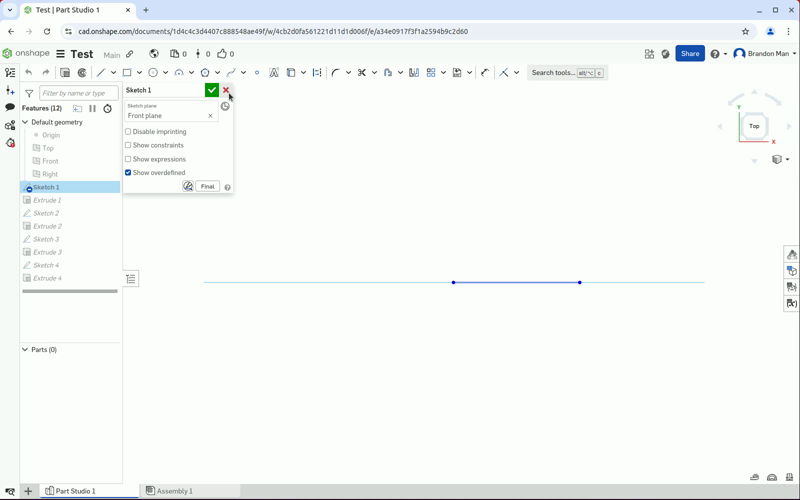
click(229, 92)
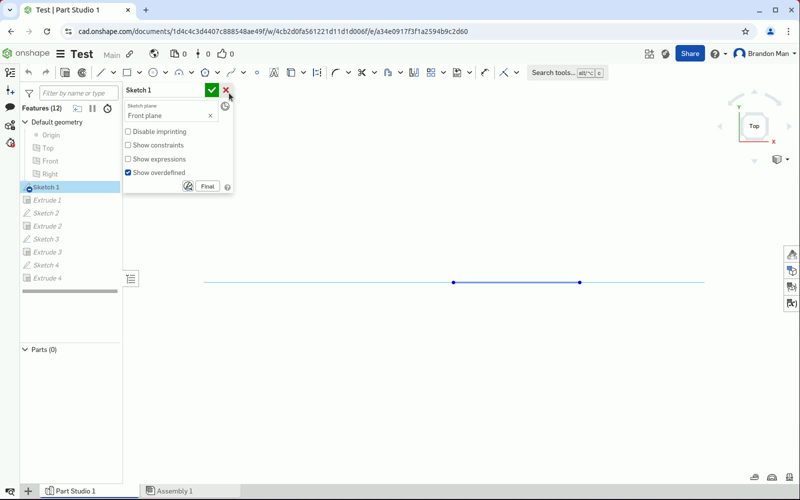
key(shift+s)
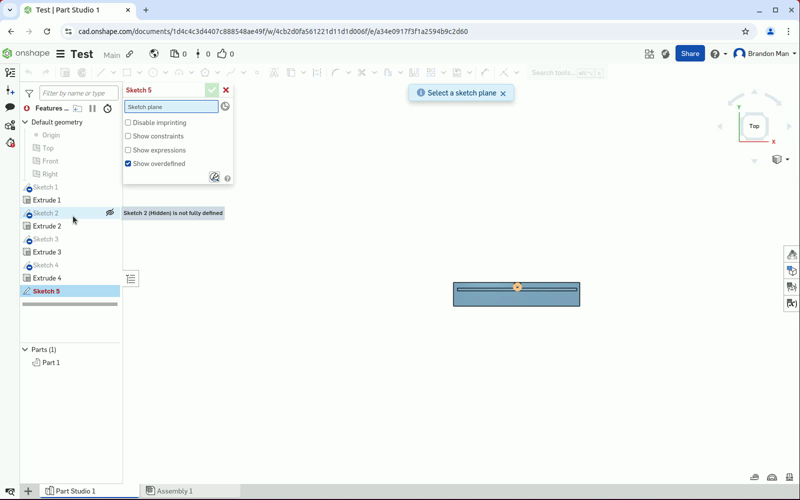
scroll(3)
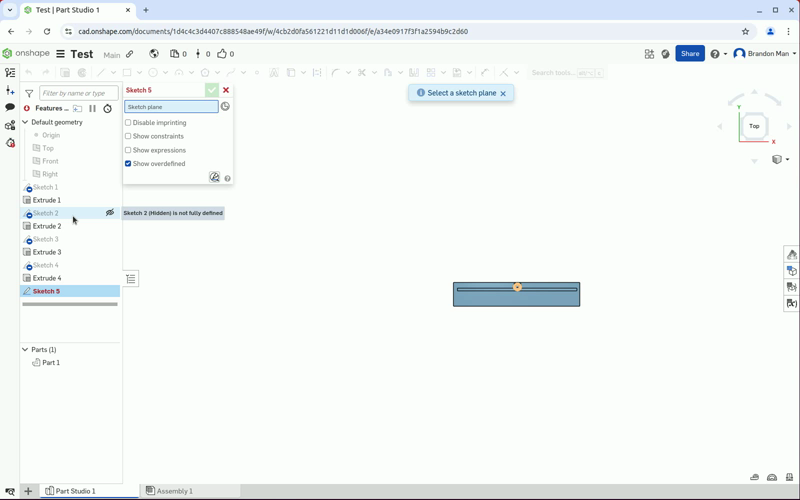
mouse_move(73, 150)
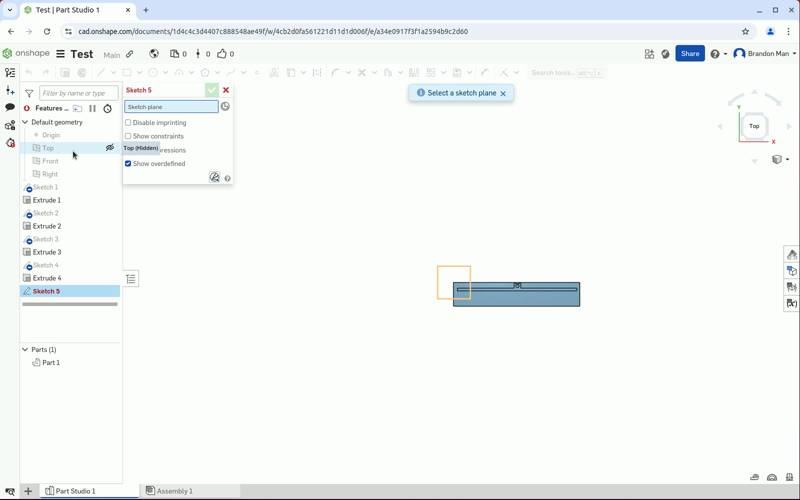
click(73, 150)
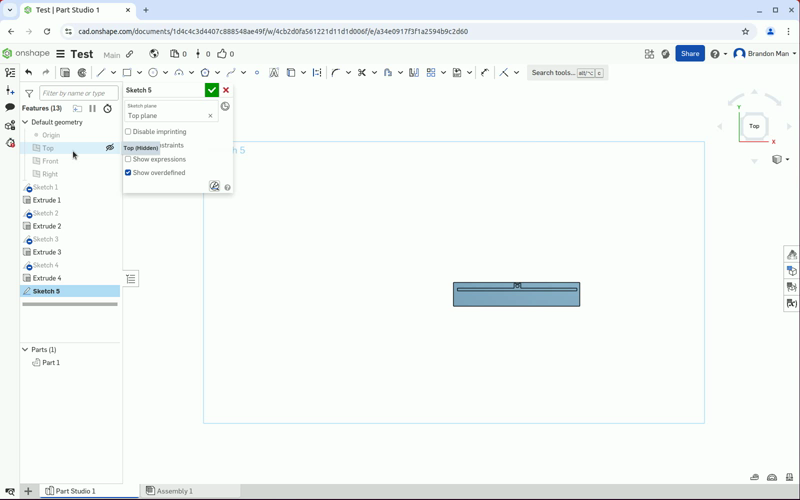
mouse_move(73, 352)
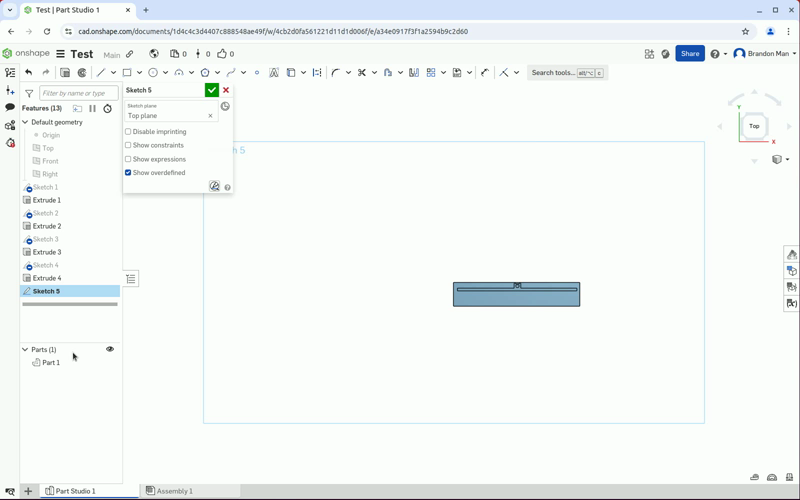
key(y)
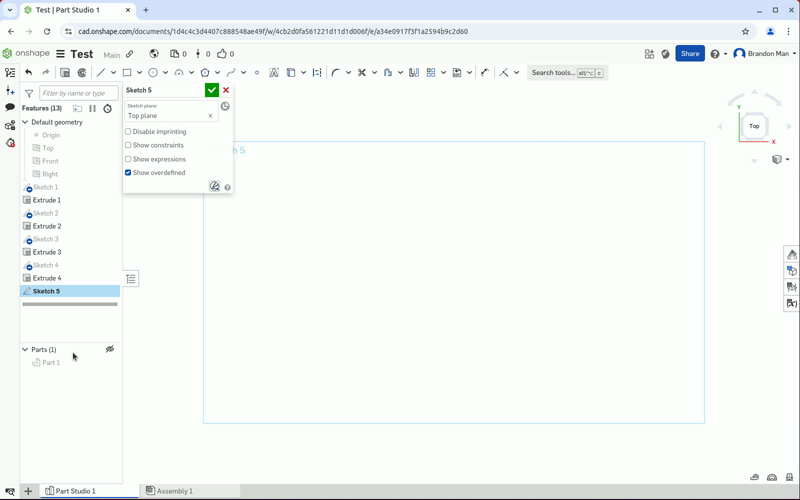
key(a)
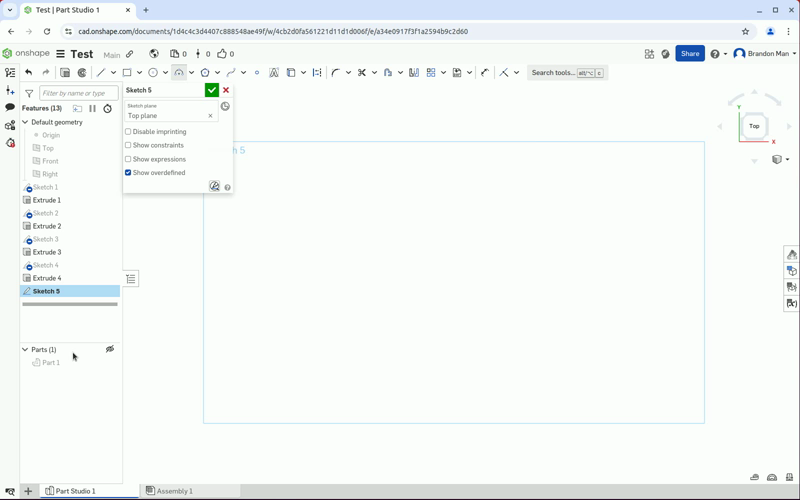
key_down(shift)
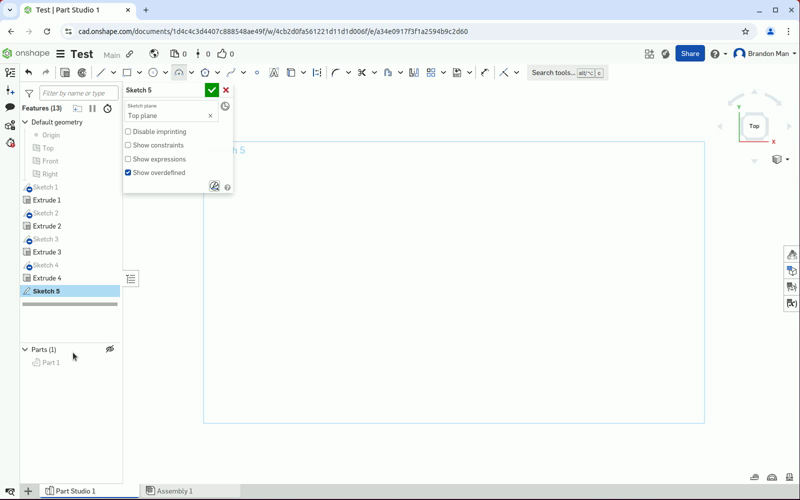
mouse_move(514, 286)
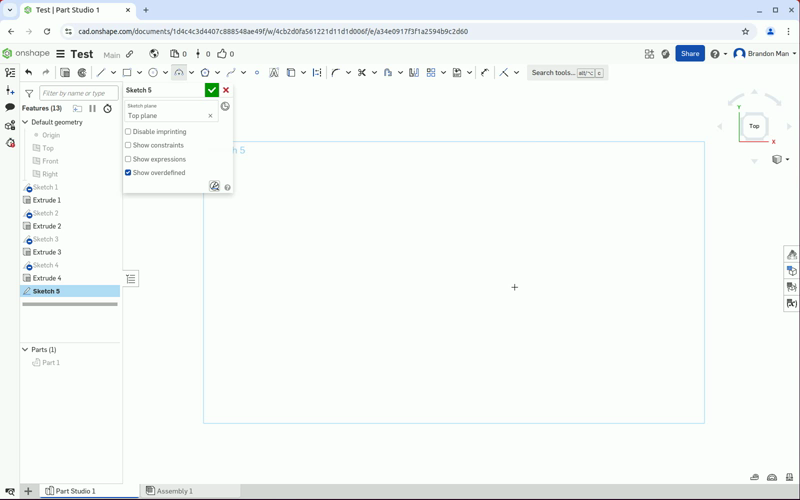
click(514, 286)
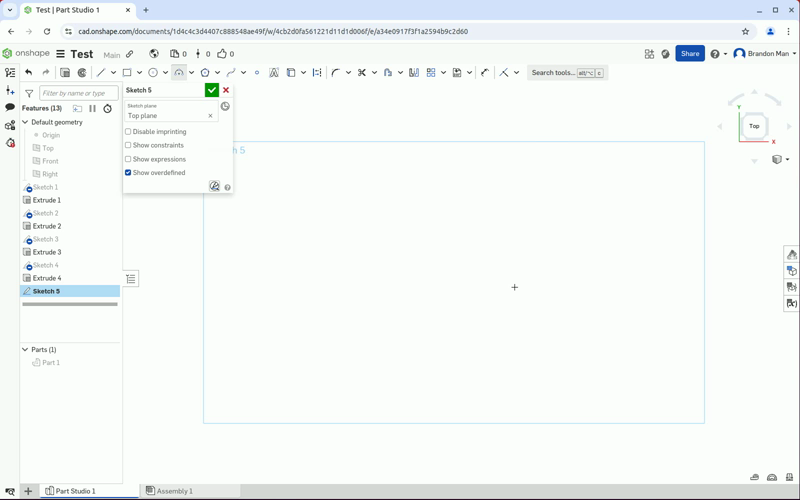
key_up(shift)
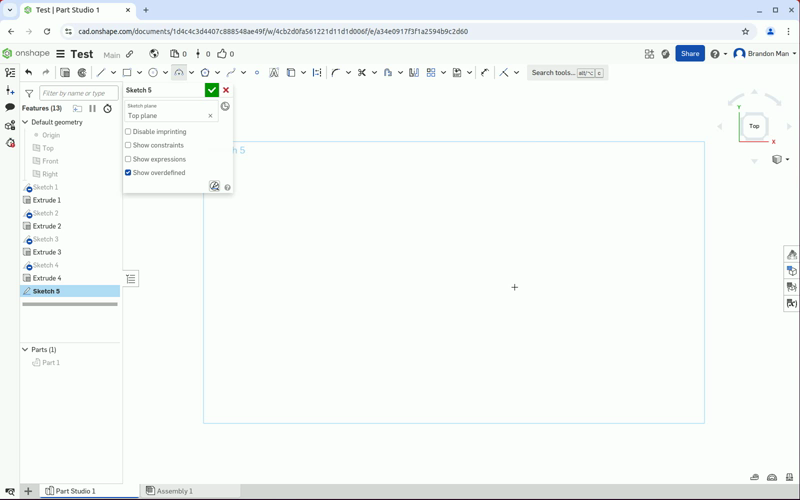
key_down(shift)
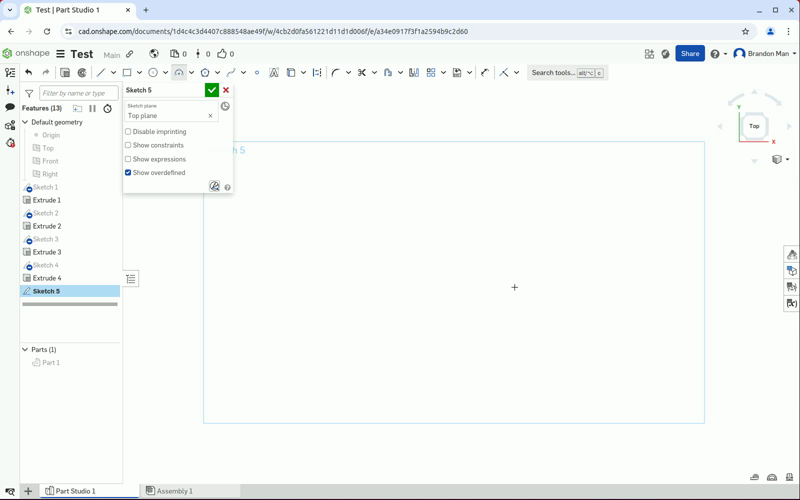
mouse_move(518, 282)
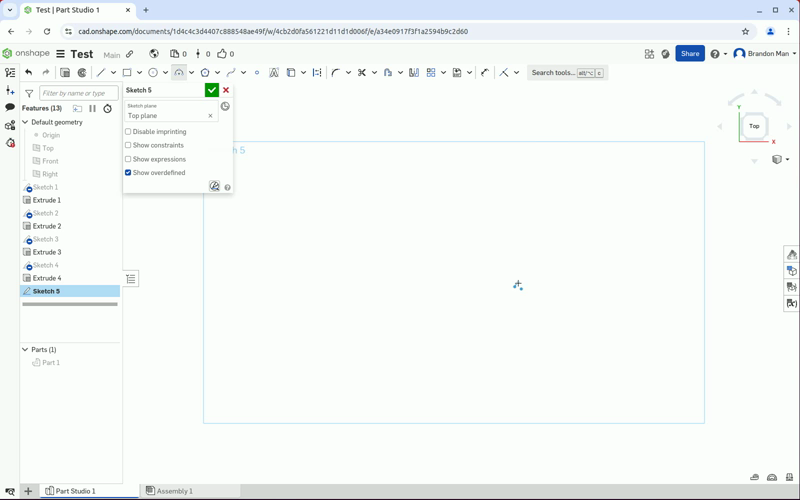
scroll(6)
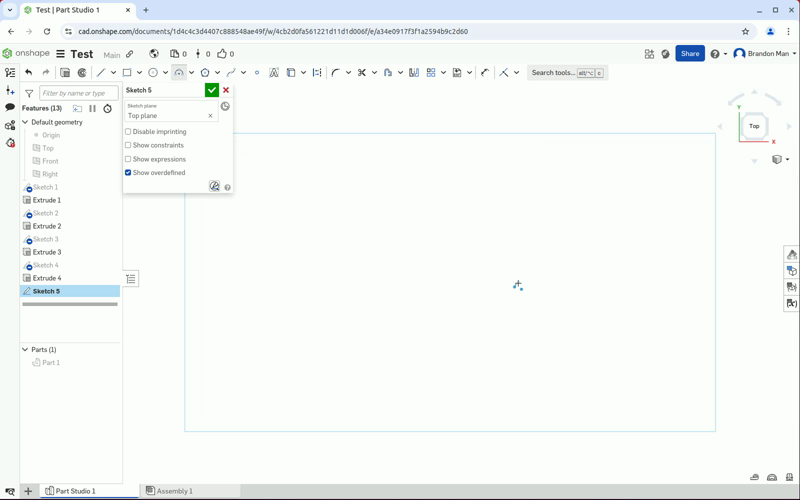
scroll(6)
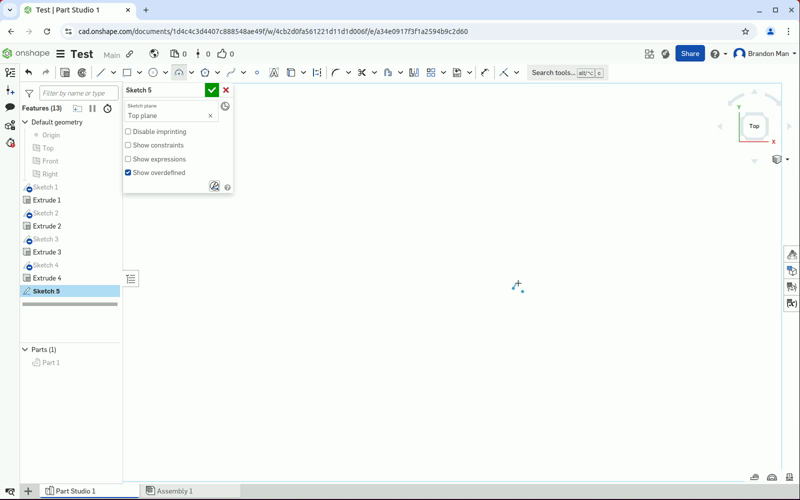
scroll(6)
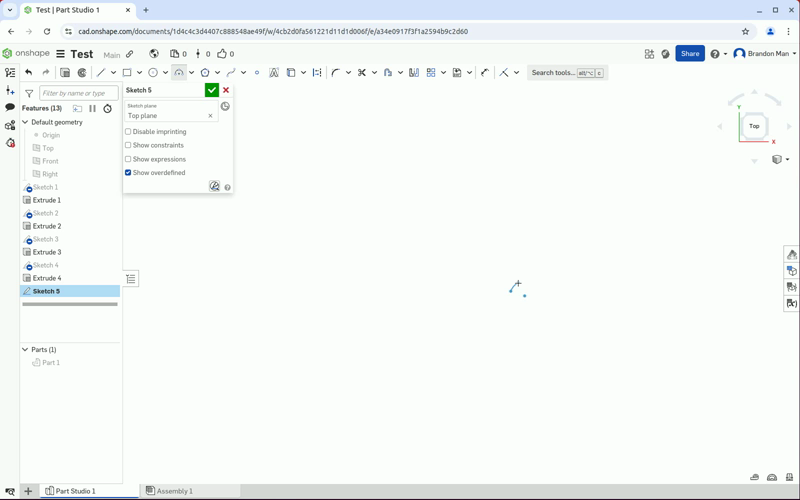
scroll(6)
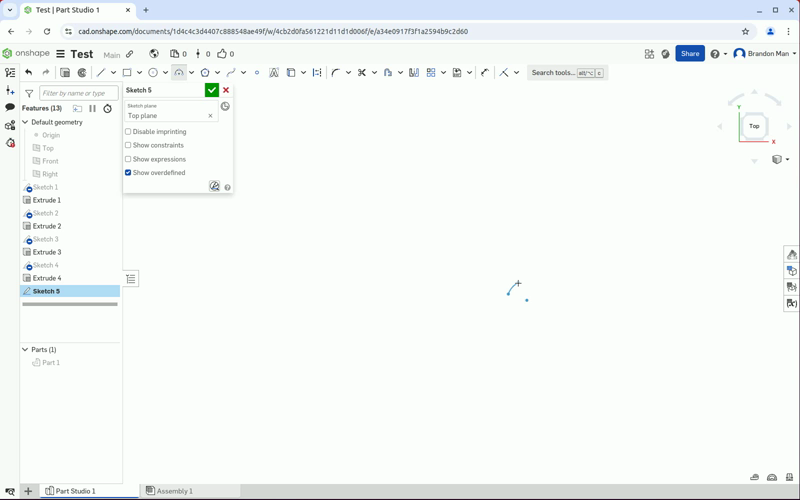
scroll(6)
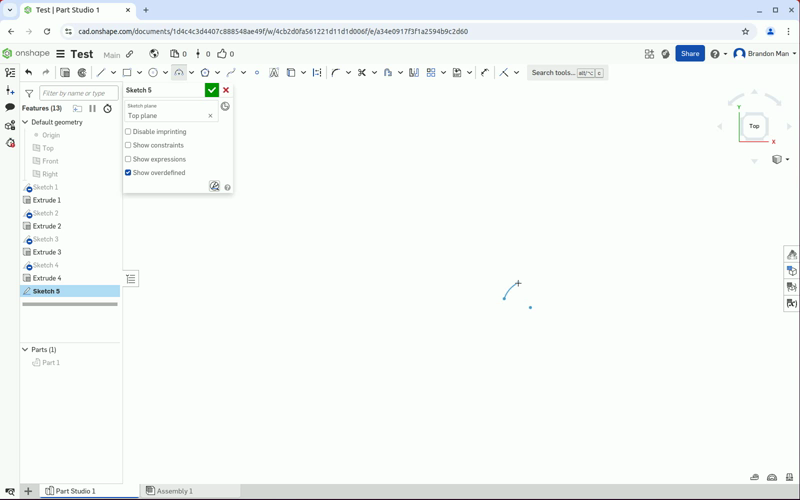
scroll(6)
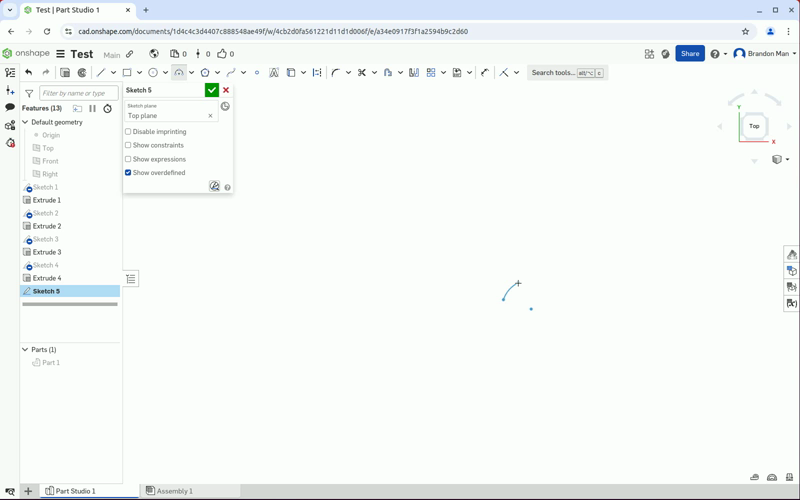
scroll(6)
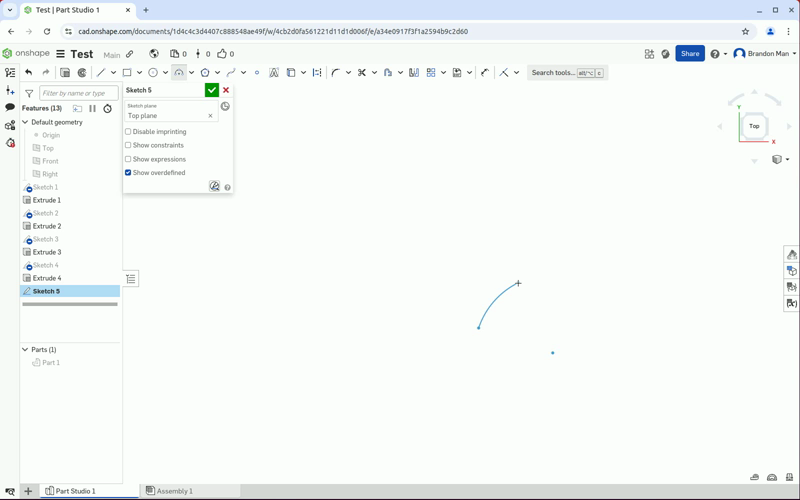
click(518, 282)
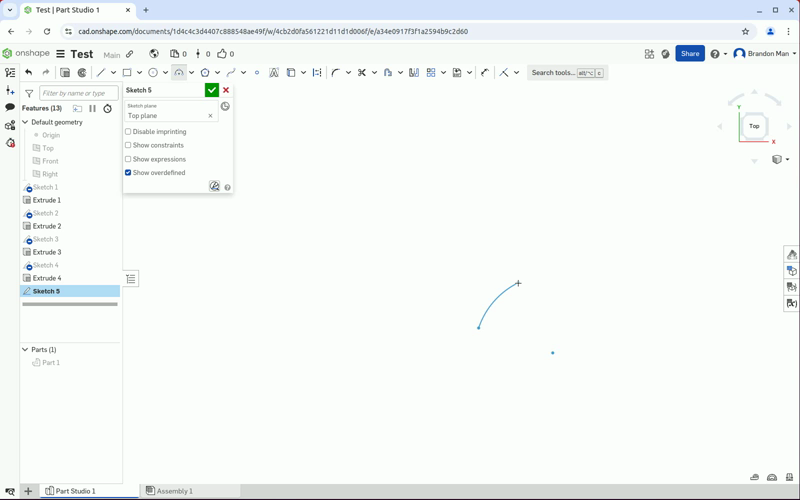
scroll(-6)
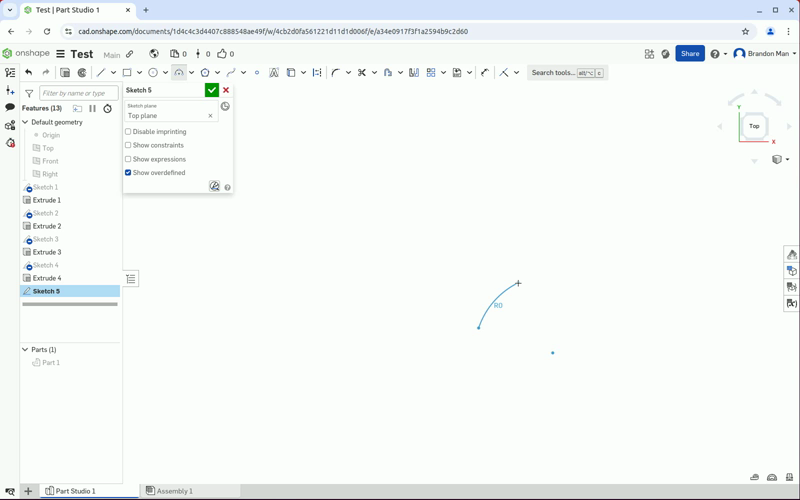
scroll(-6)
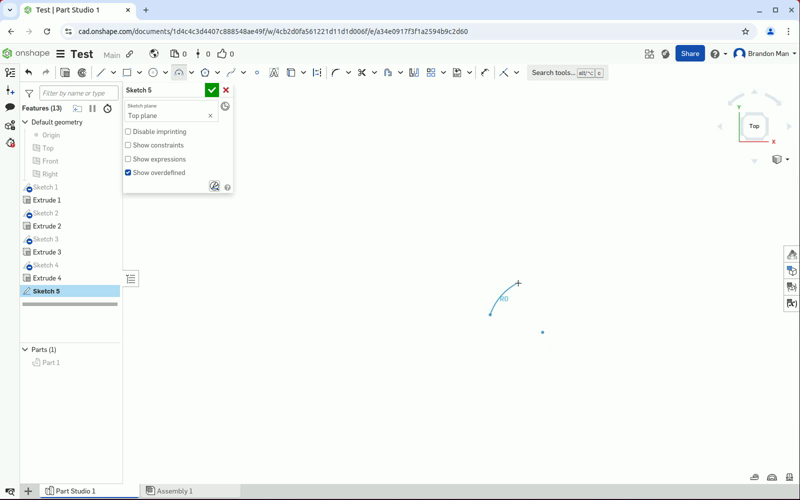
scroll(-6)
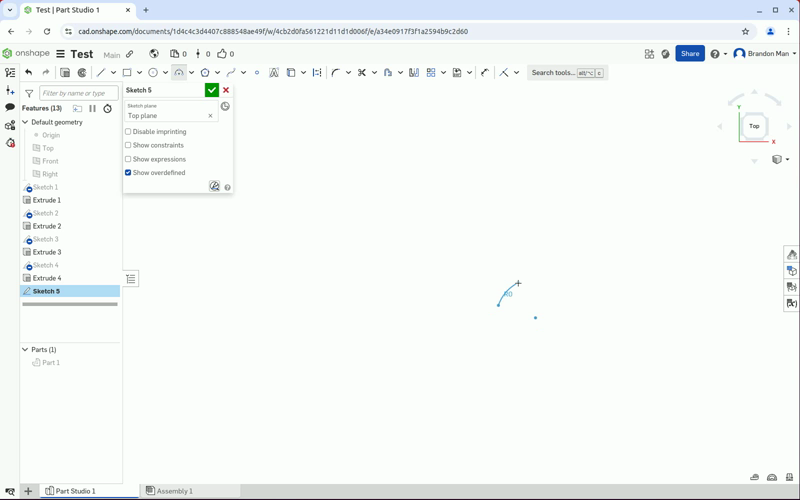
scroll(-6)
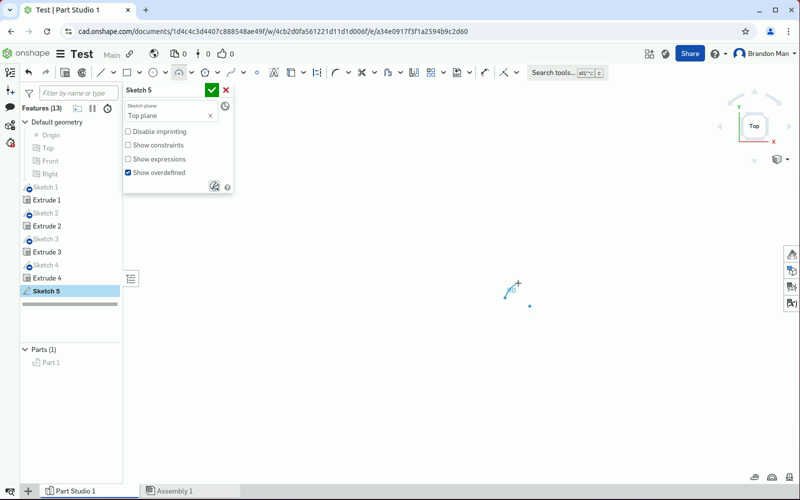
scroll(-6)
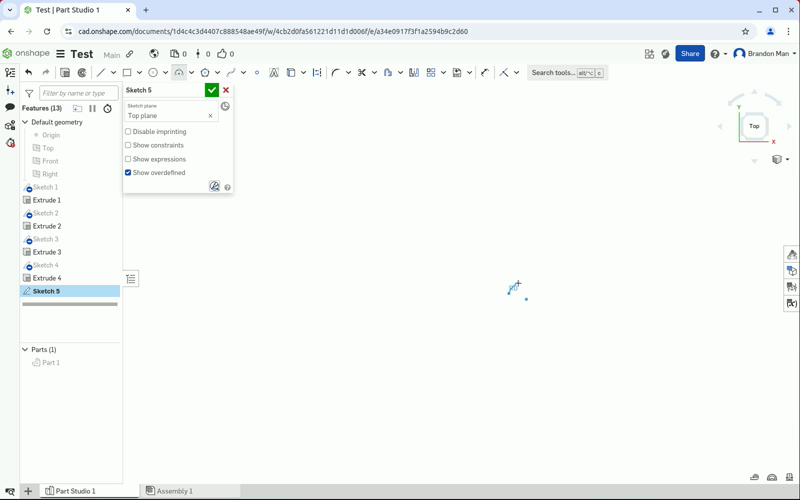
scroll(-6)
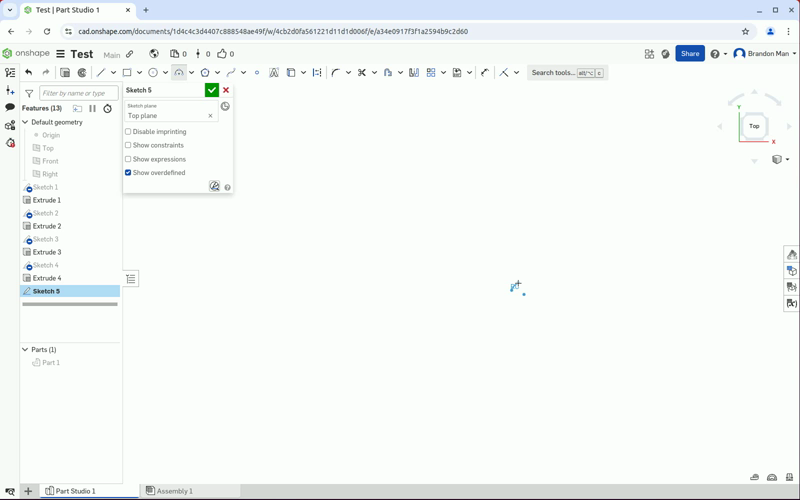
scroll(-6)
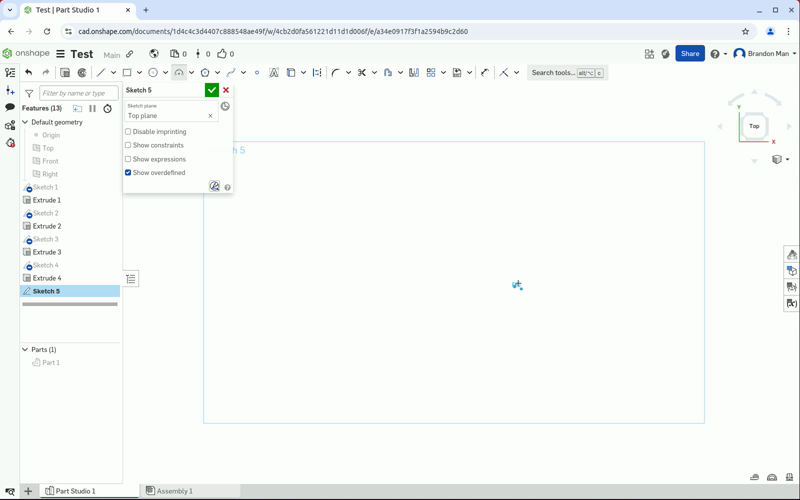
mouse_move(515, 283)
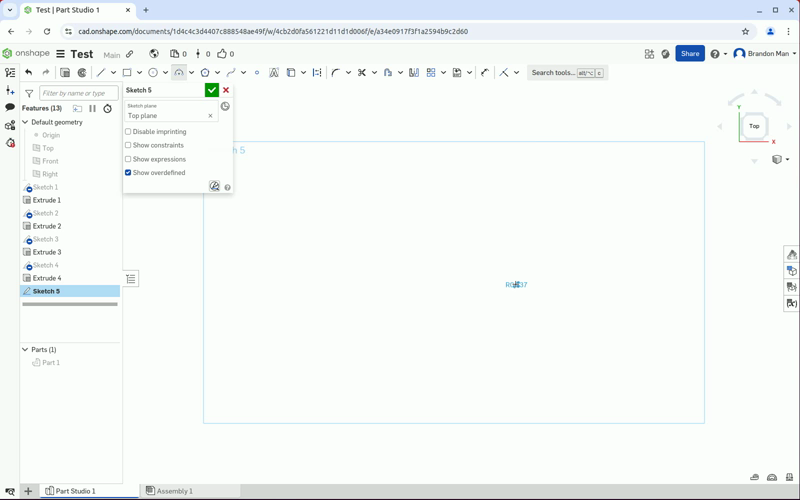
scroll(6)
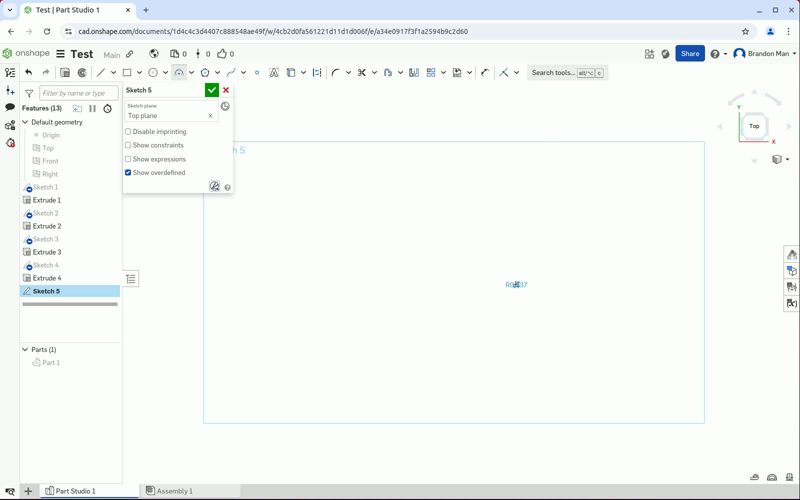
scroll(6)
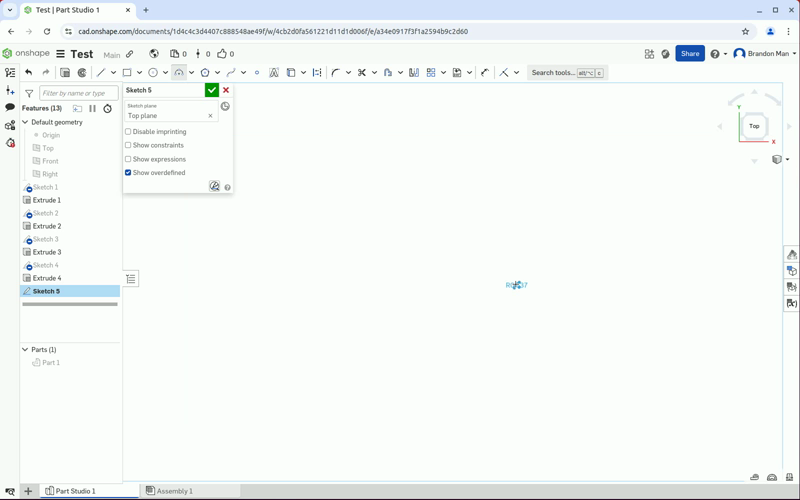
scroll(6)
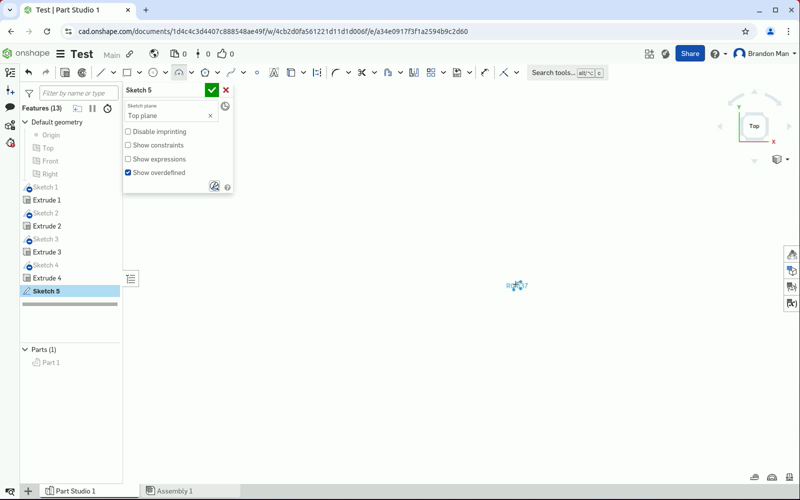
scroll(6)
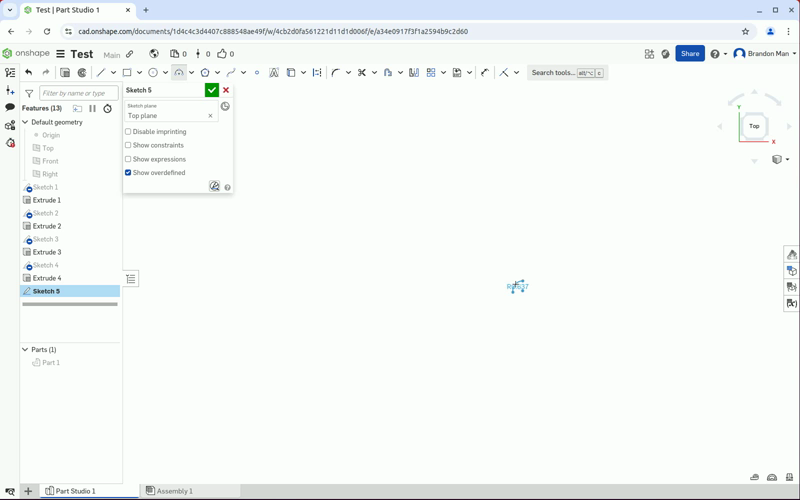
scroll(6)
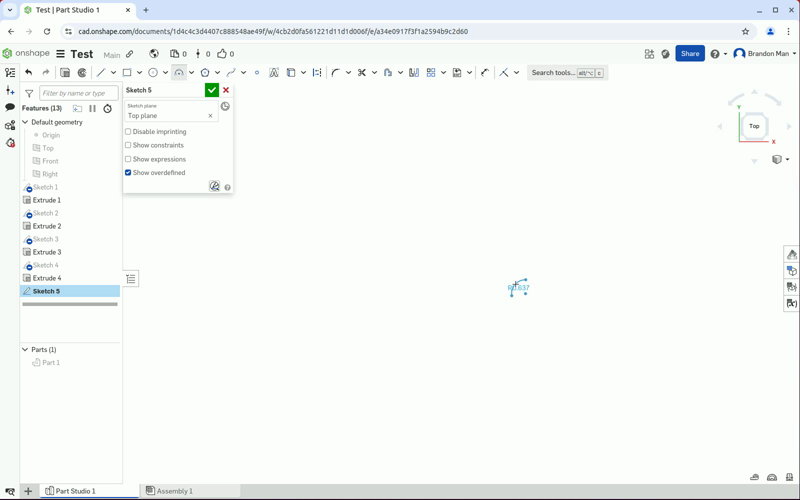
scroll(6)
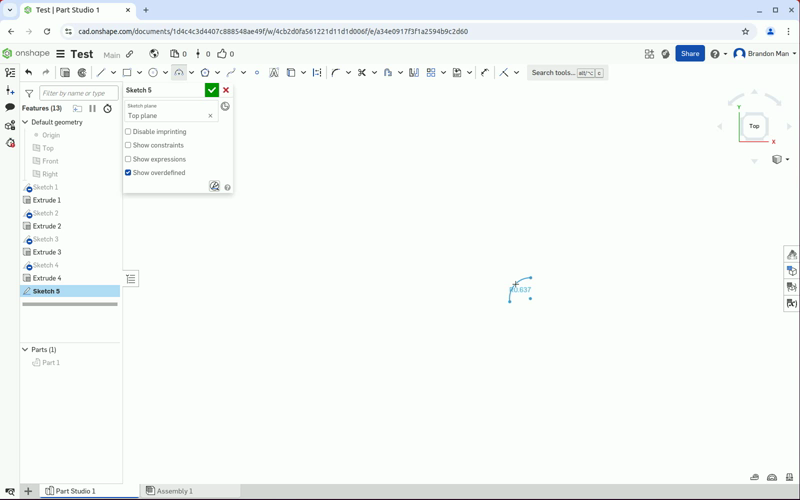
scroll(6)
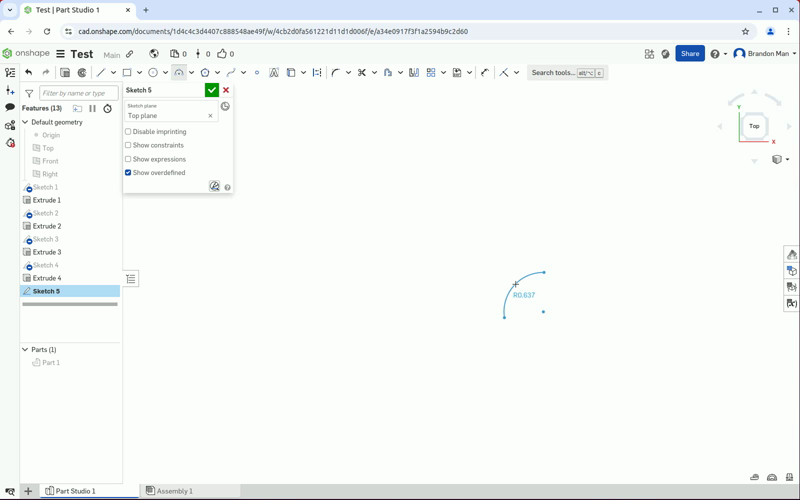
click(515, 283)
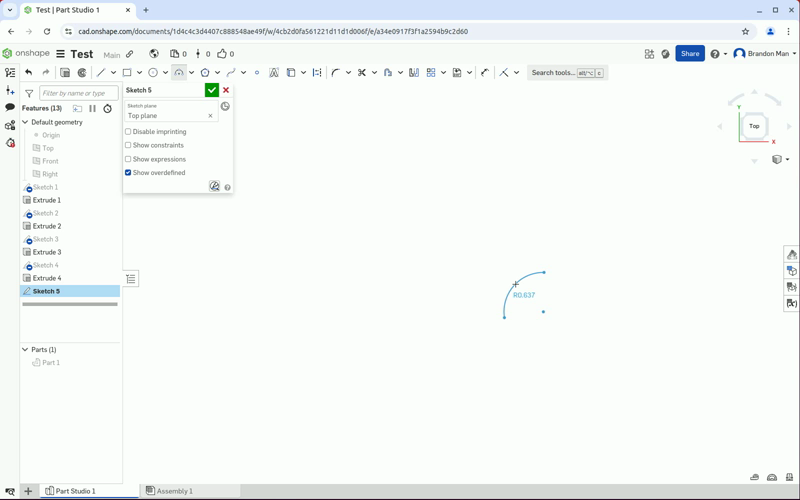
scroll(-6)
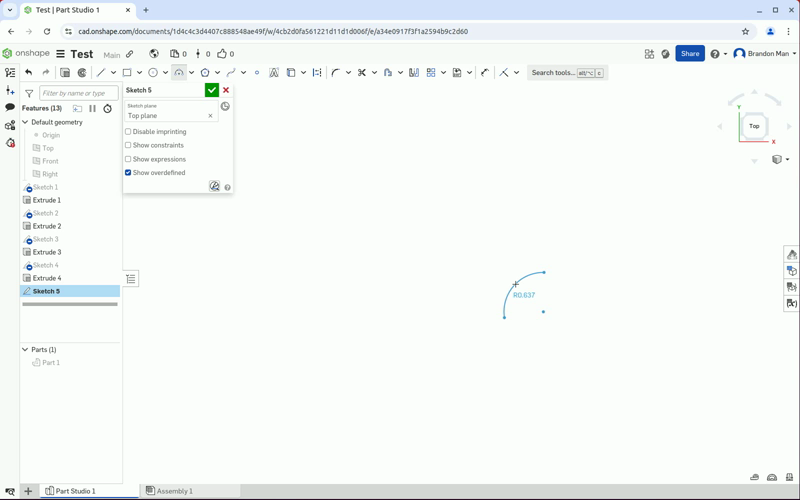
scroll(-6)
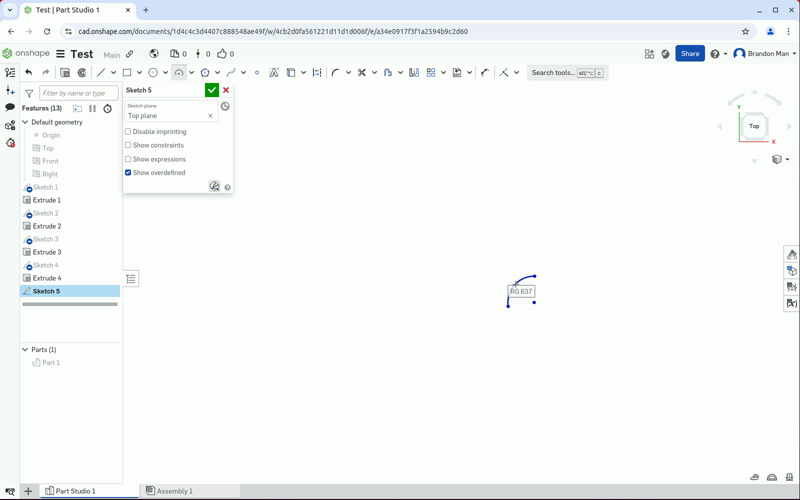
scroll(-6)
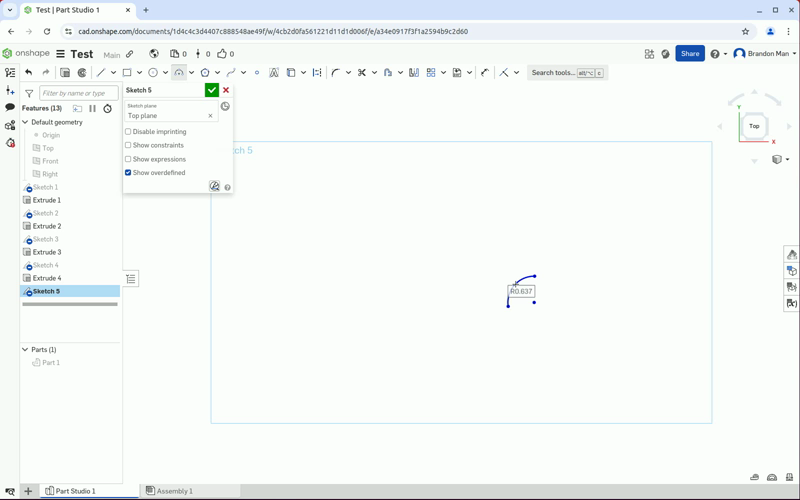
scroll(-6)
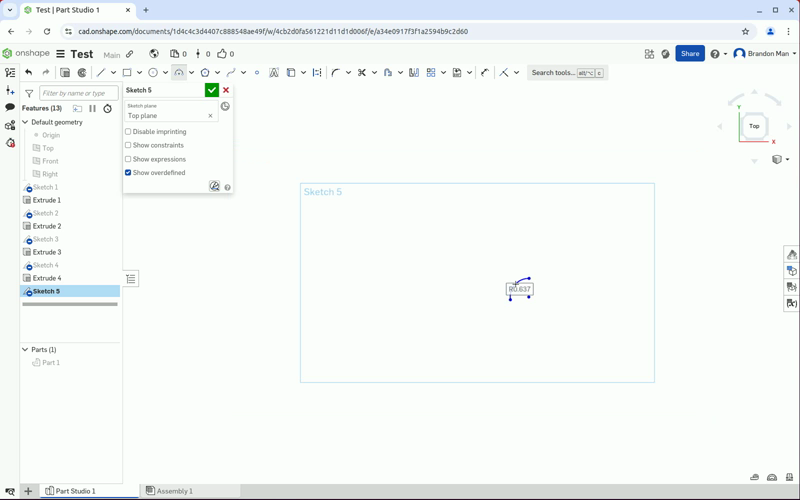
scroll(-6)
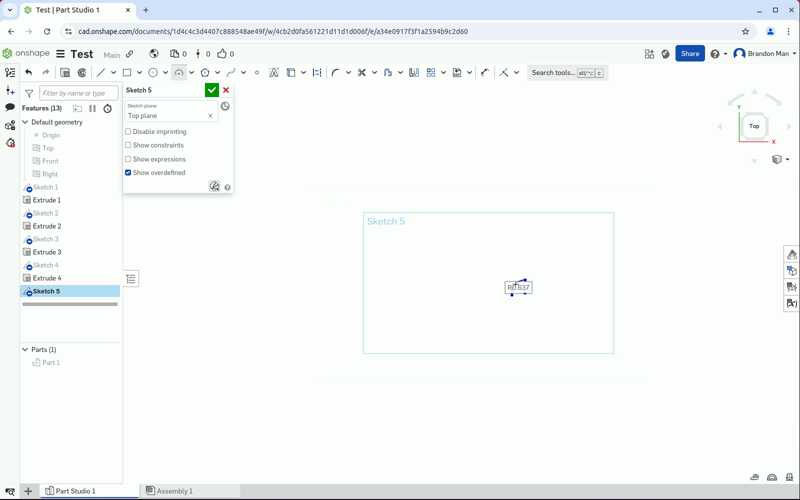
scroll(-6)
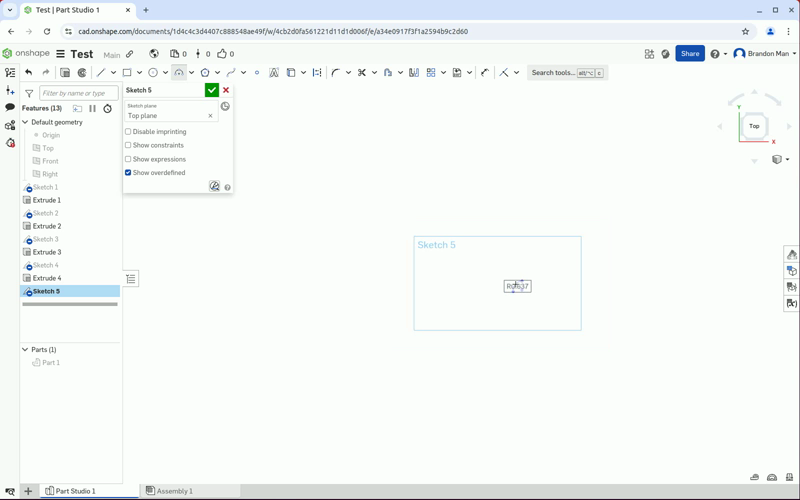
scroll(-6)
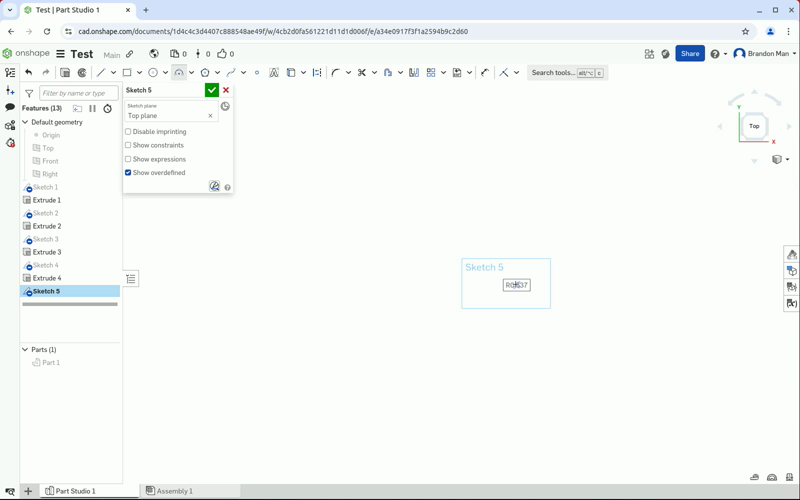
key_up(shift)
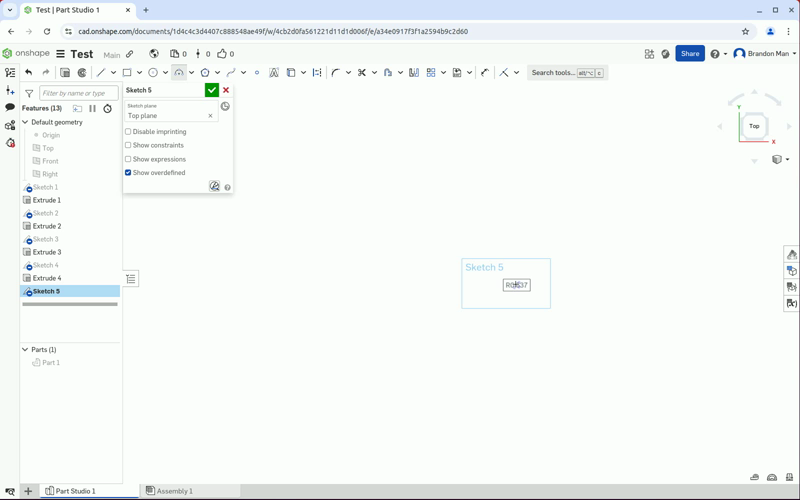
key(esc)
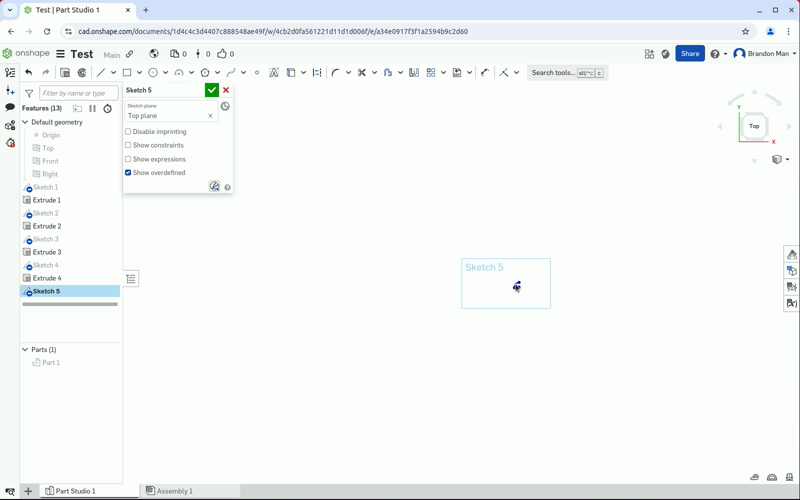
key(l)
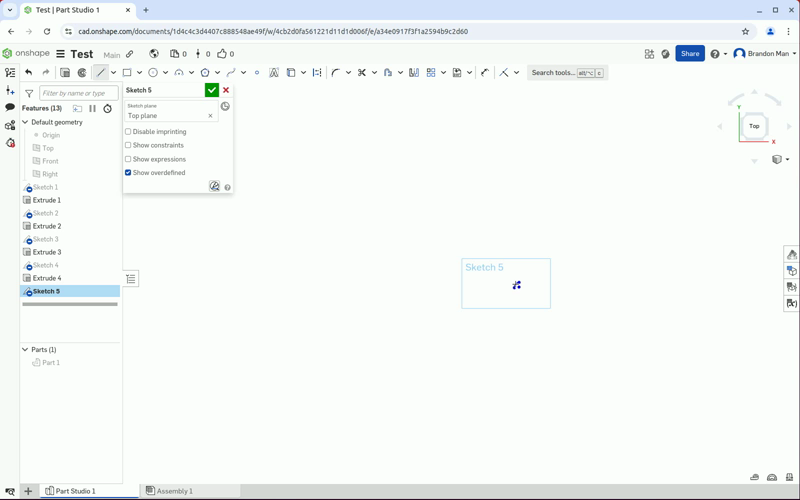
mouse_move(518, 282)
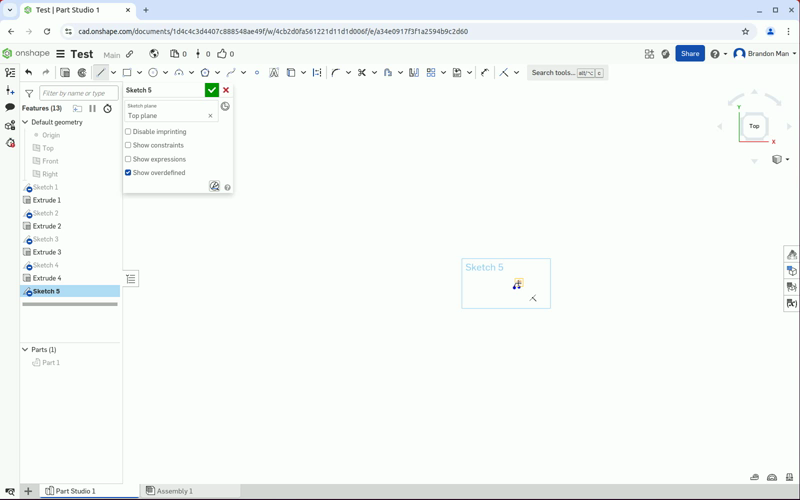
scroll(6)
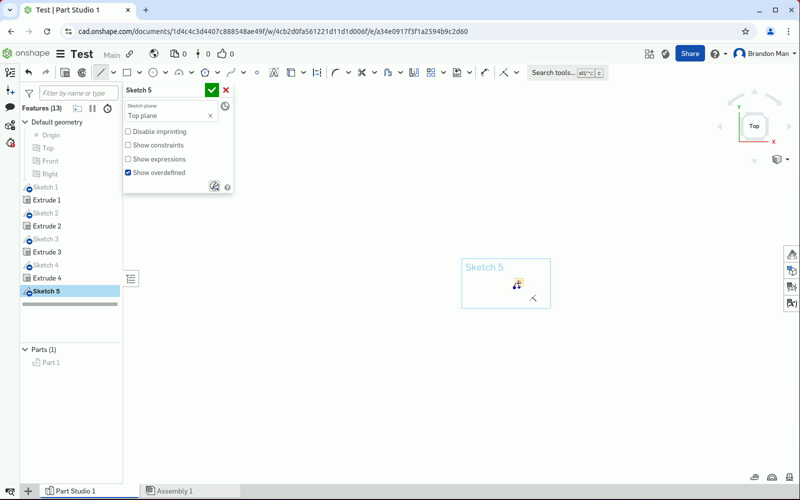
scroll(6)
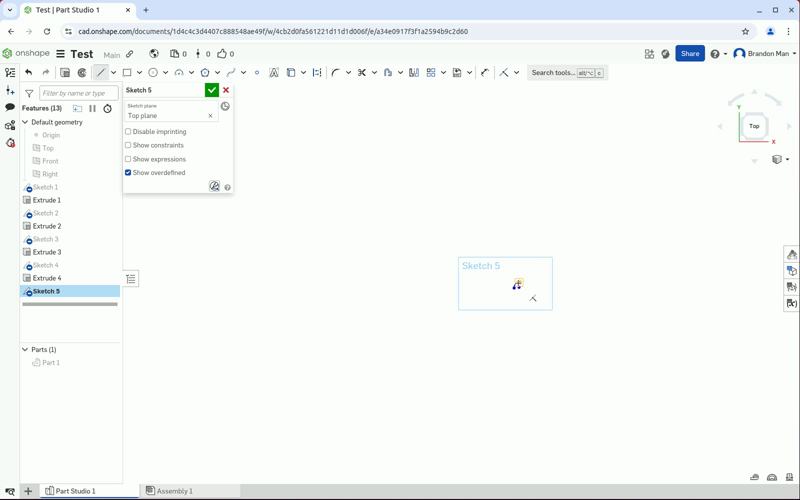
scroll(6)
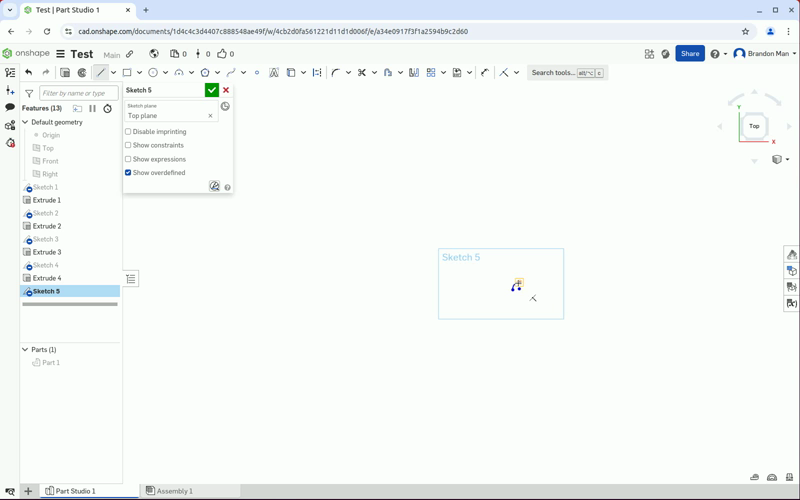
scroll(6)
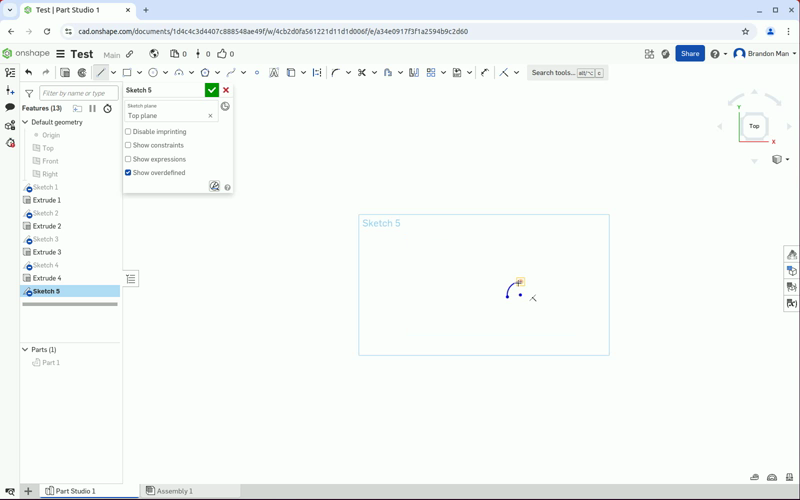
scroll(6)
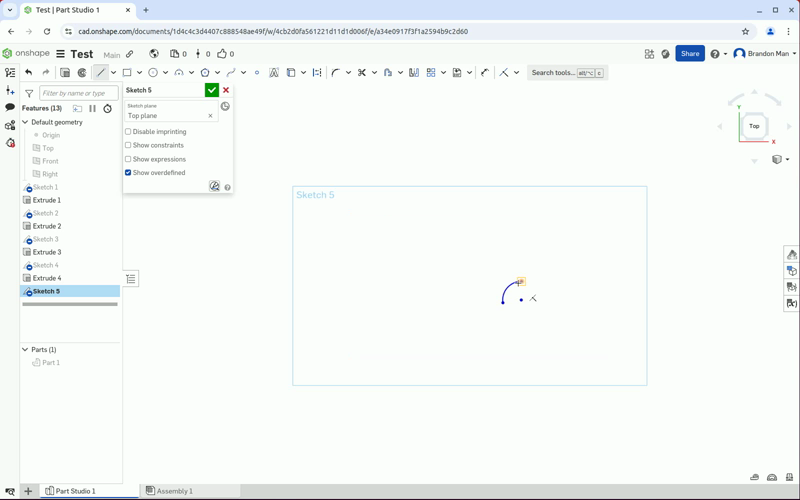
scroll(6)
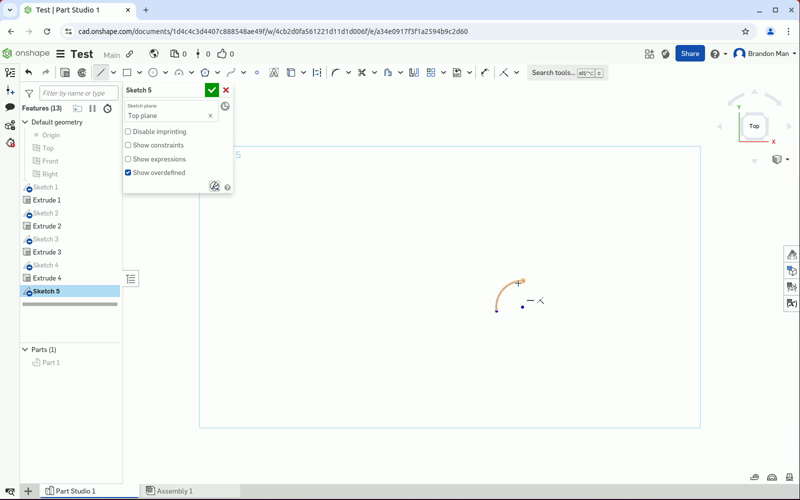
scroll(6)
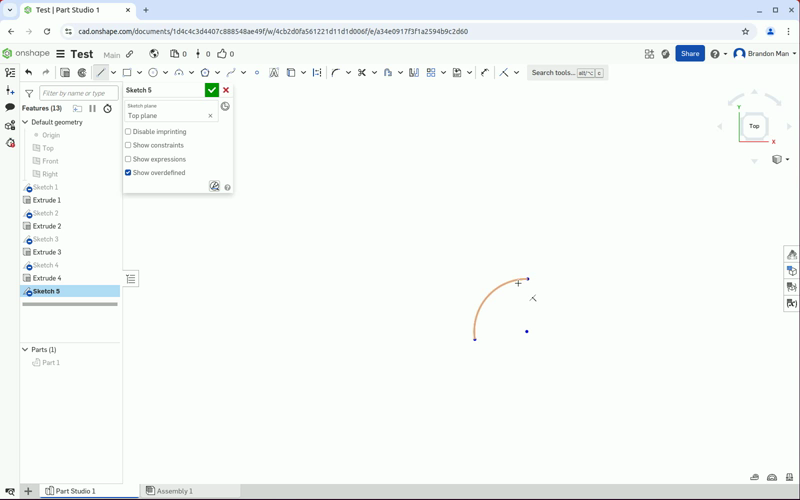
click(518, 282)
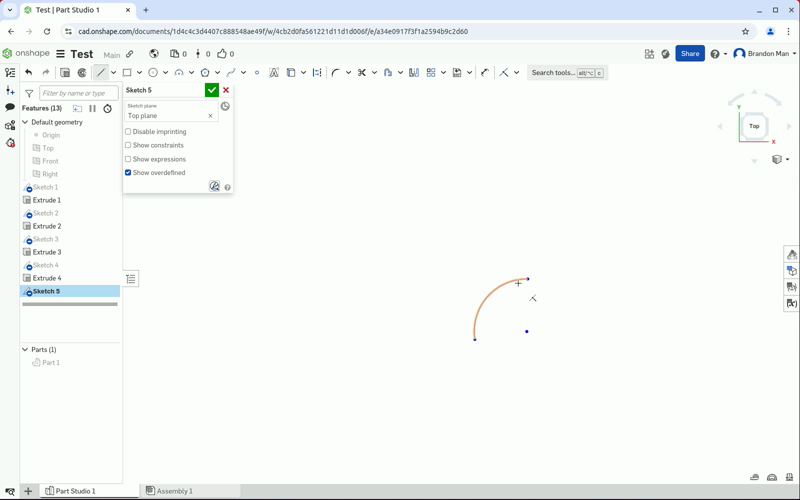
scroll(-6)
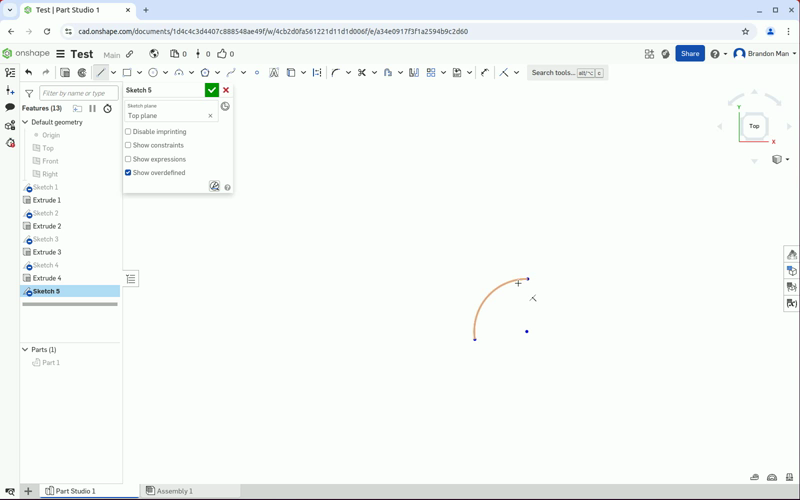
scroll(-6)
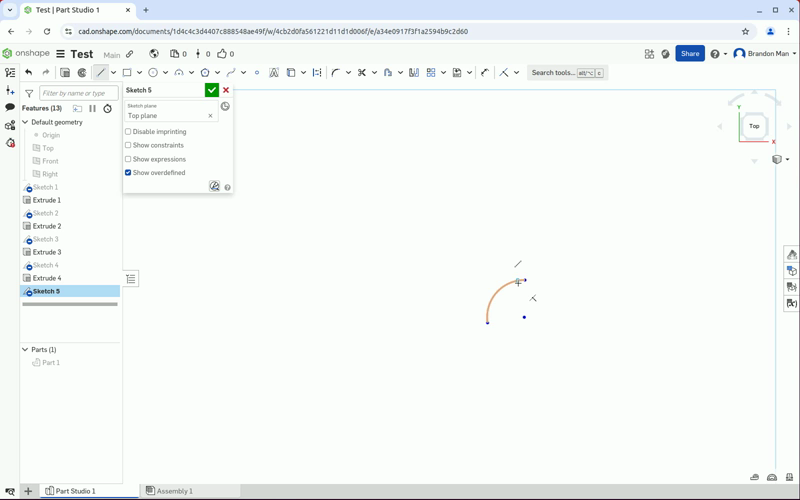
scroll(-6)
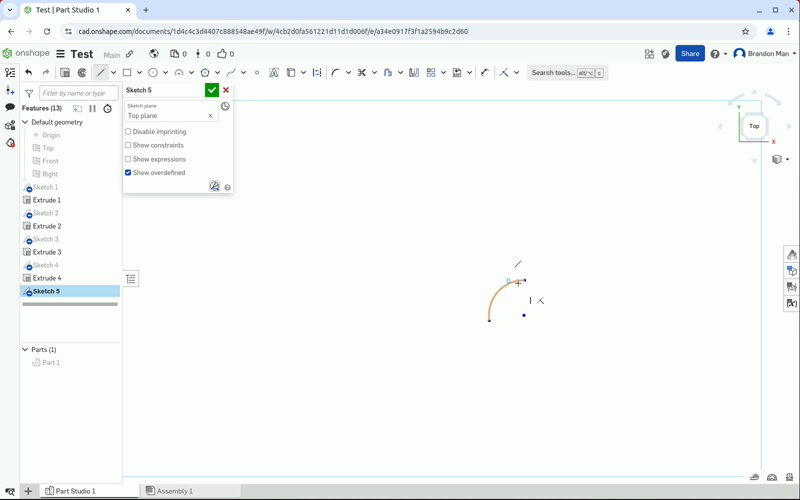
scroll(-6)
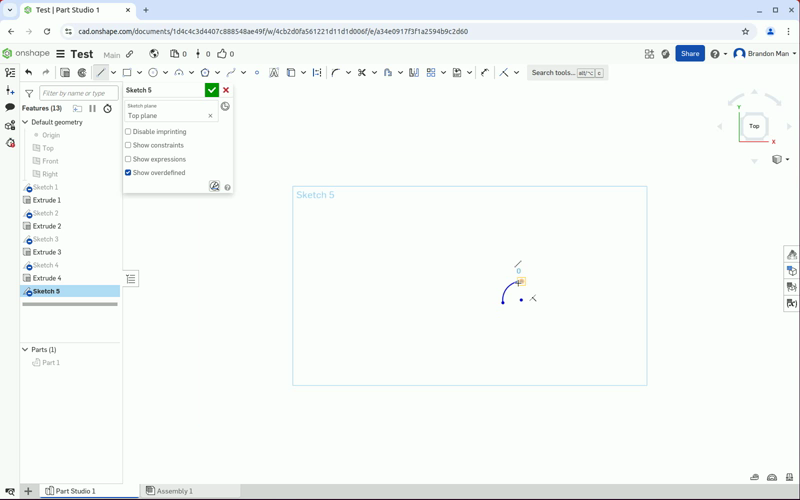
scroll(-6)
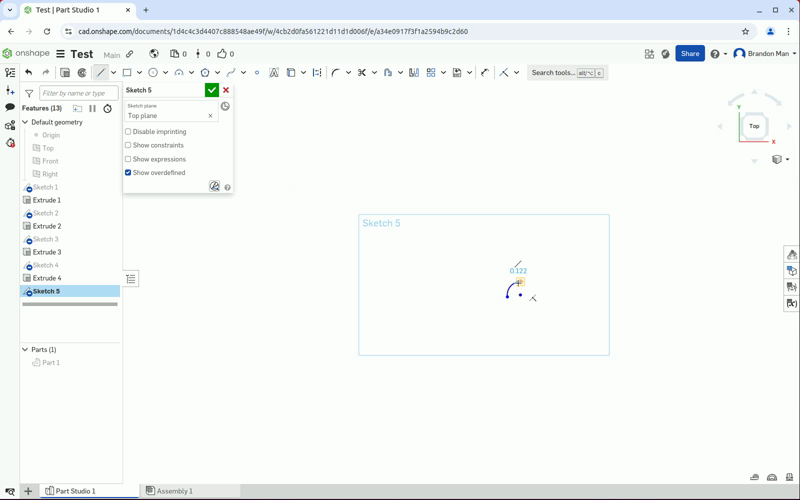
scroll(-6)
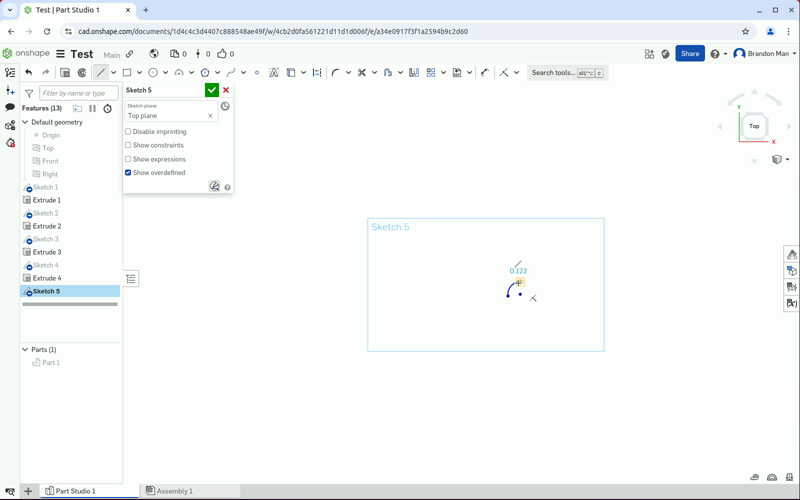
scroll(-6)
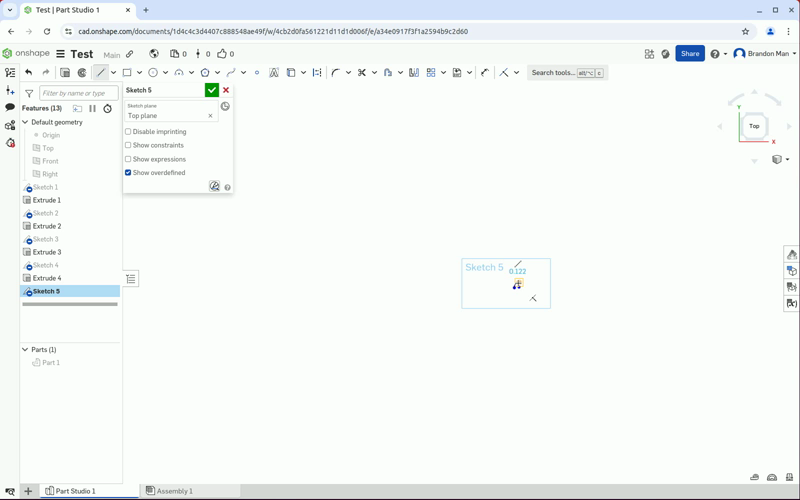
key_down(shift)
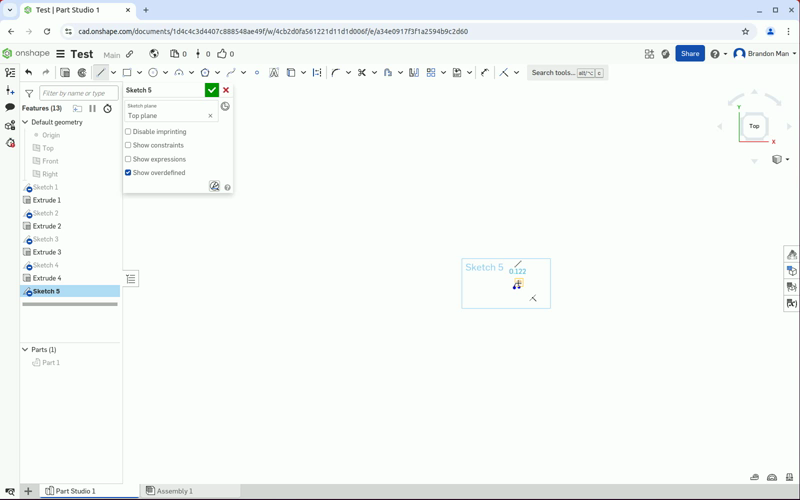
mouse_move(548, 282)
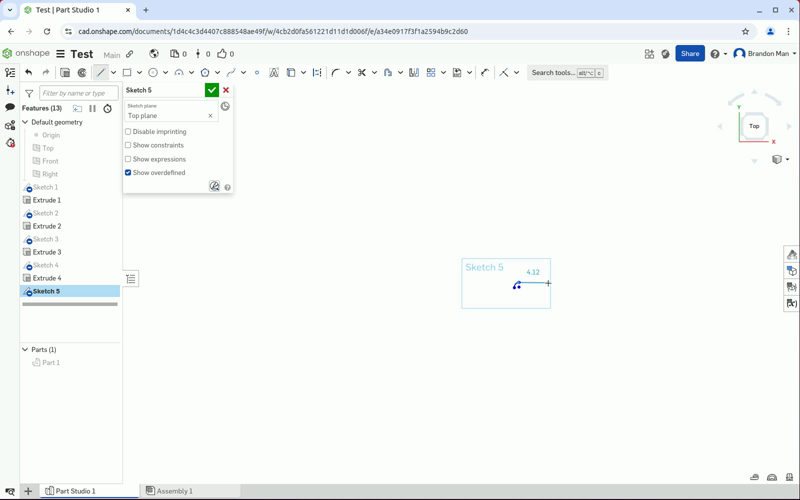
mouse_move(514, 282)
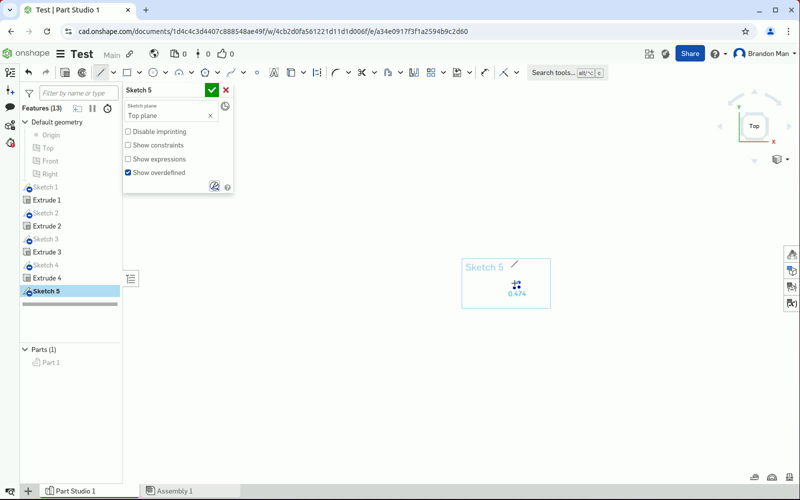
scroll(6)
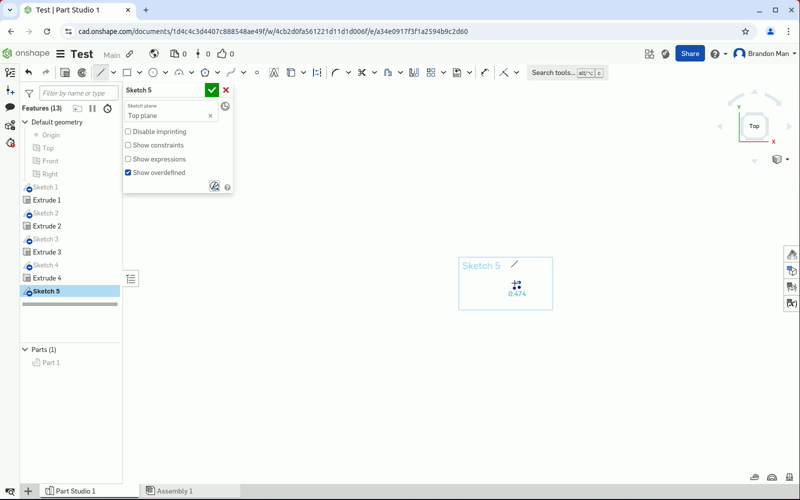
scroll(6)
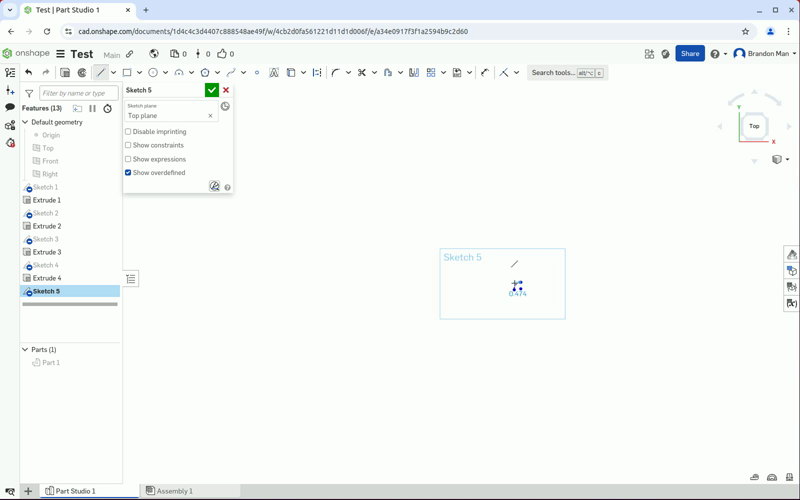
scroll(6)
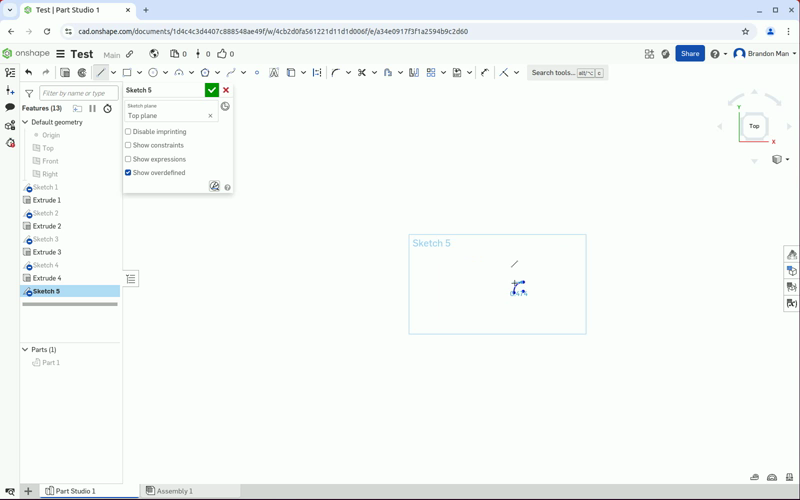
scroll(6)
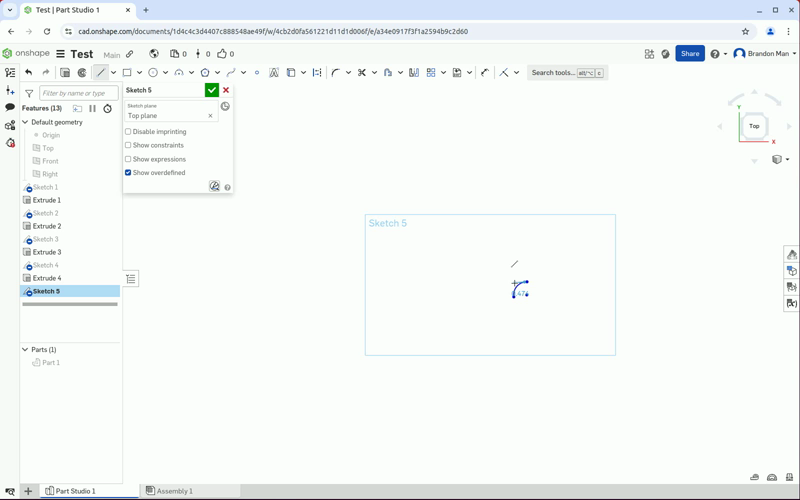
scroll(6)
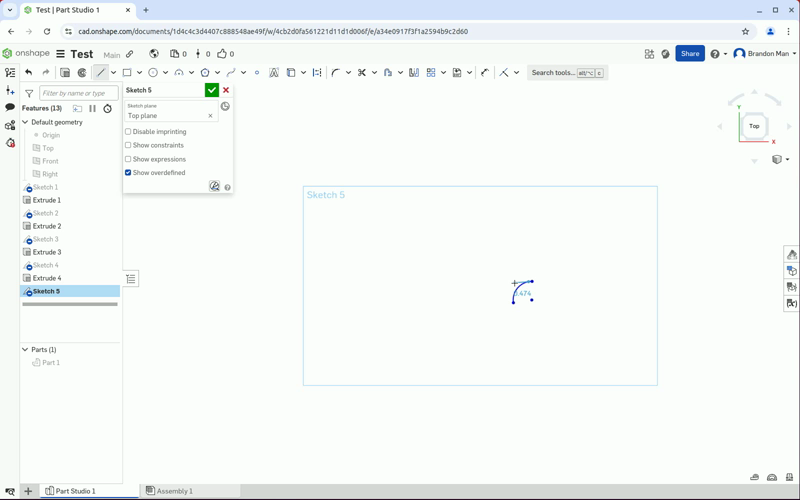
scroll(6)
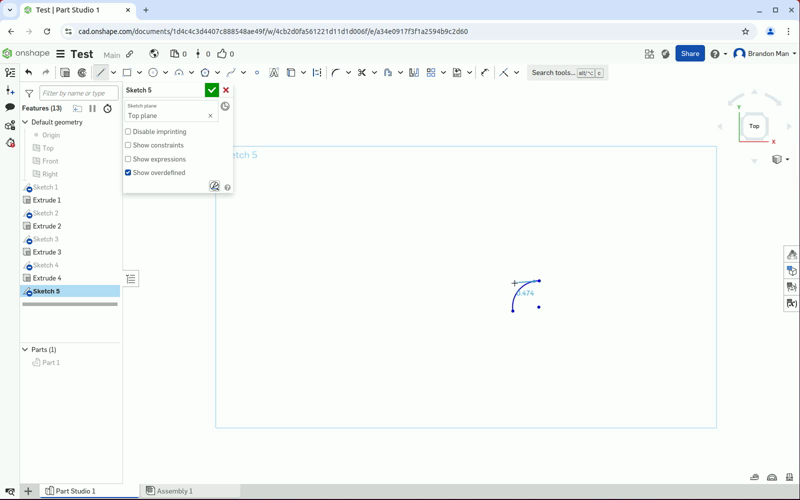
scroll(6)
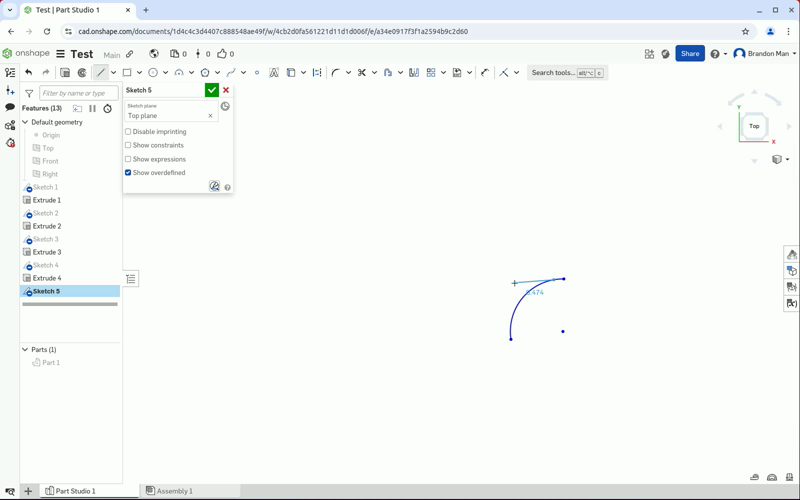
click(514, 282)
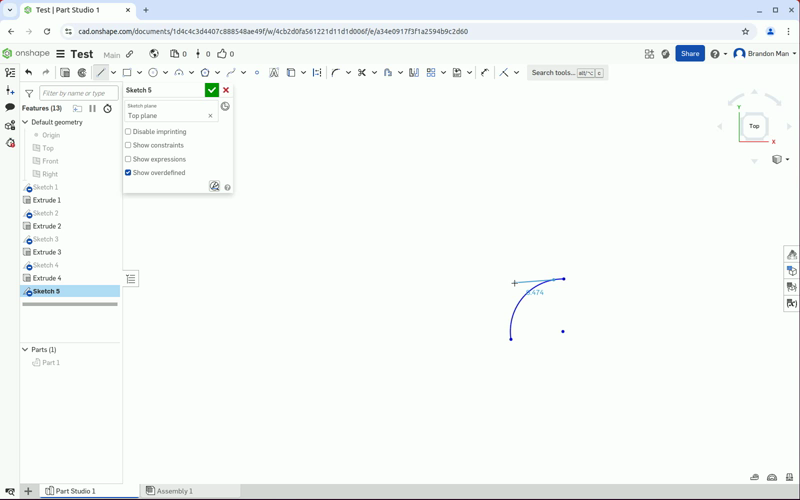
scroll(-6)
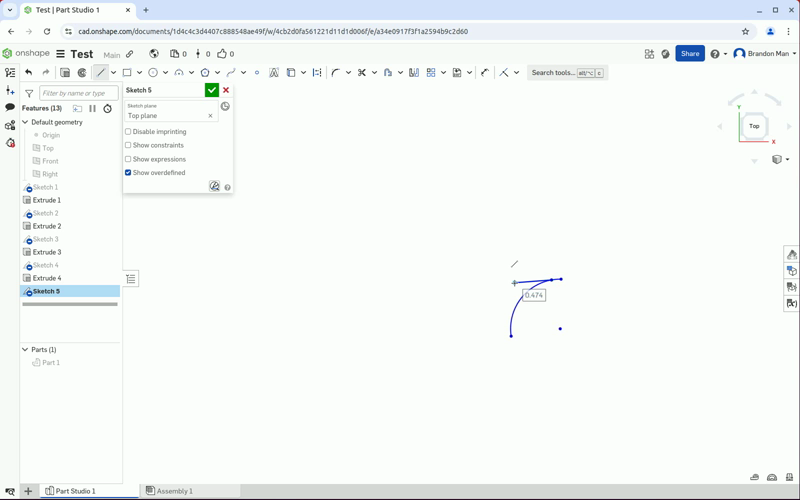
scroll(-6)
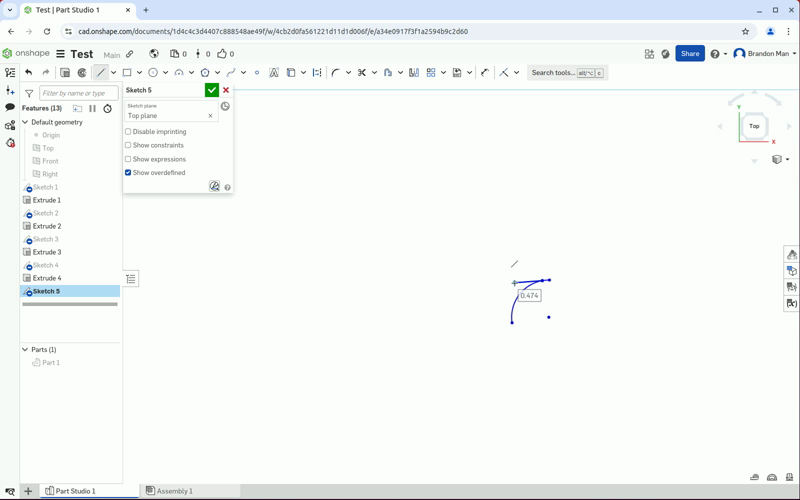
scroll(-6)
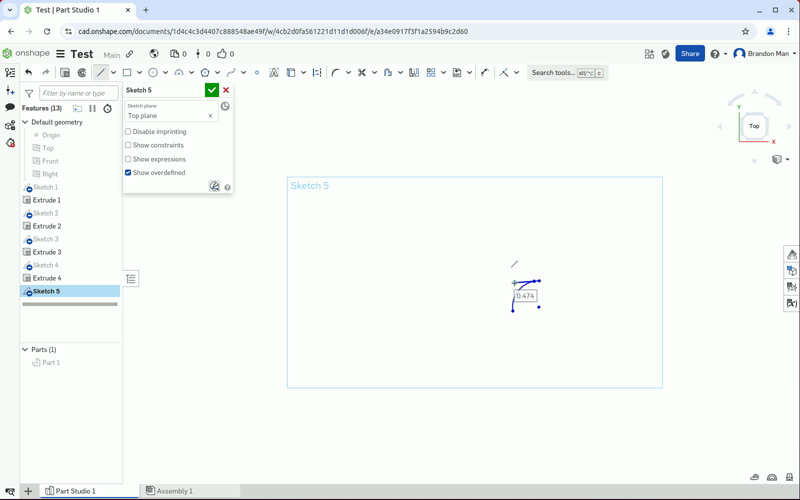
scroll(-6)
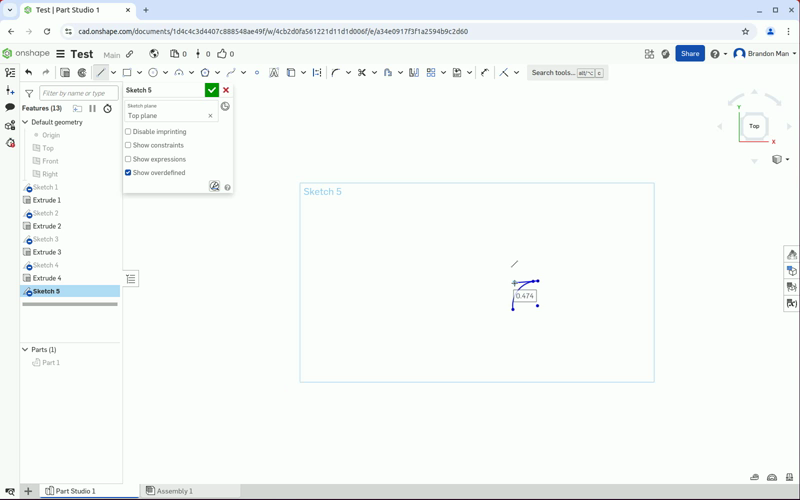
scroll(-6)
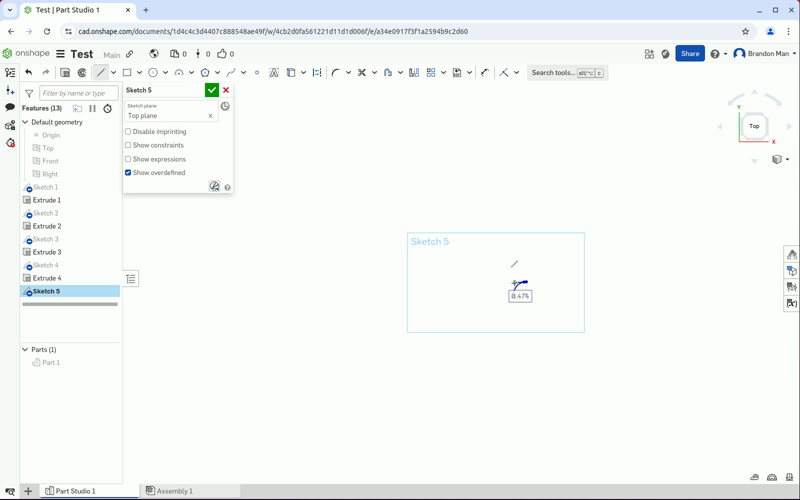
scroll(-6)
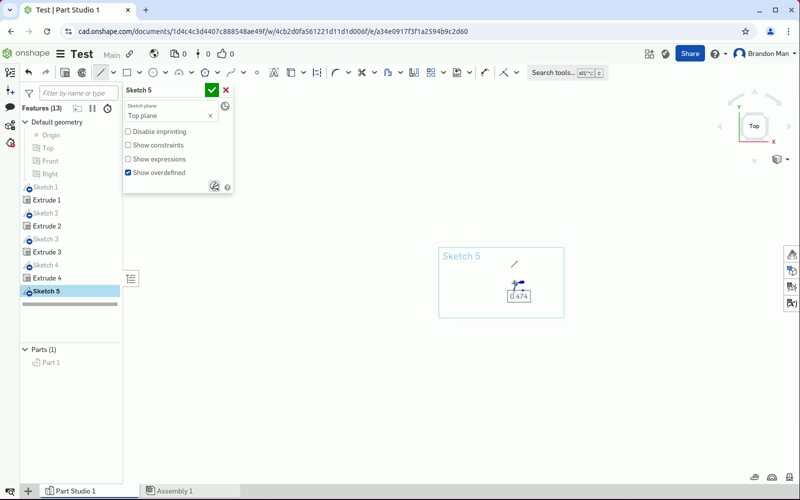
scroll(-6)
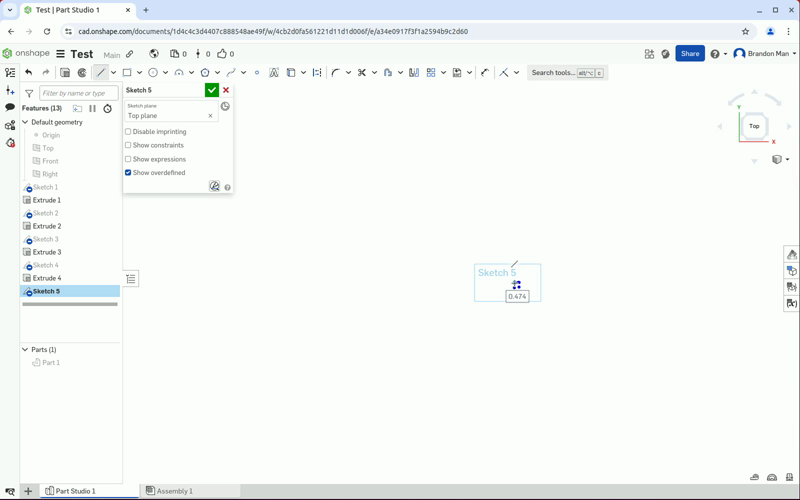
key_up(shift)
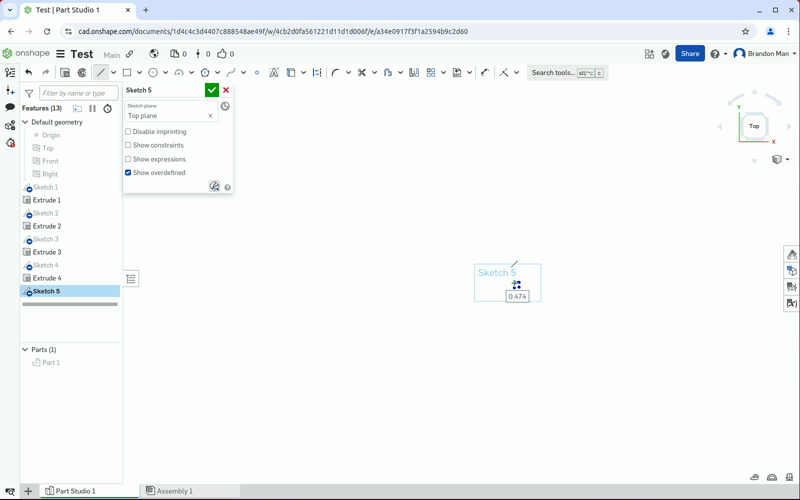
mouse_move(544, 282)
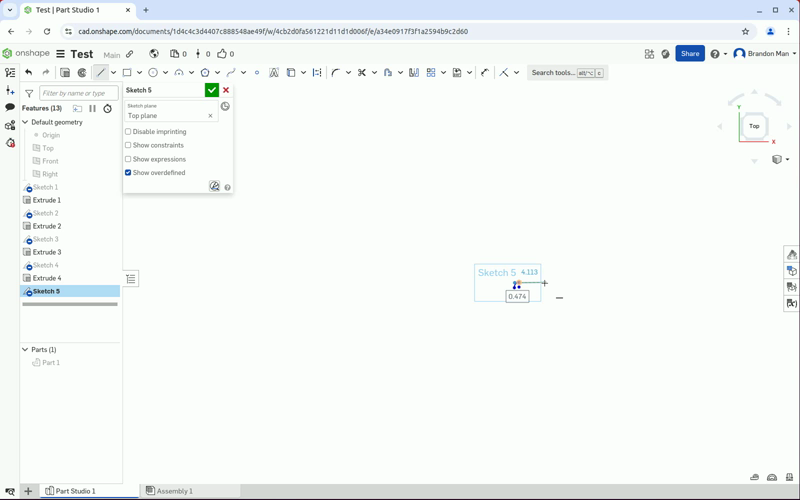
key_down(shift)
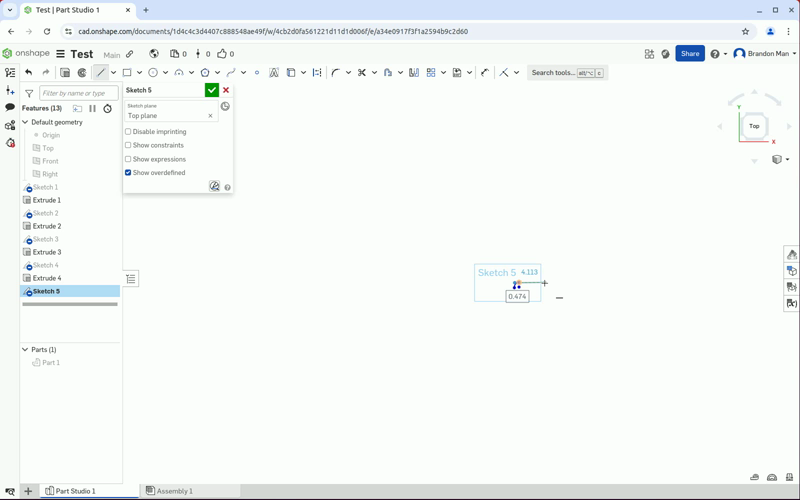
mouse_move(514, 286)
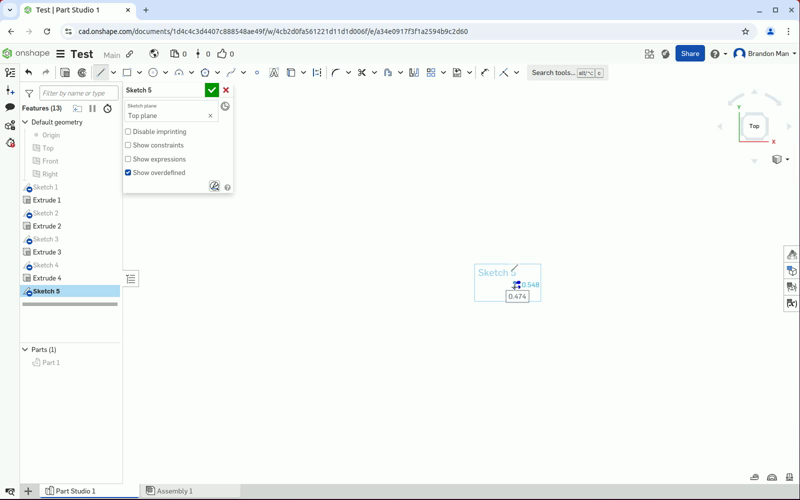
scroll(6)
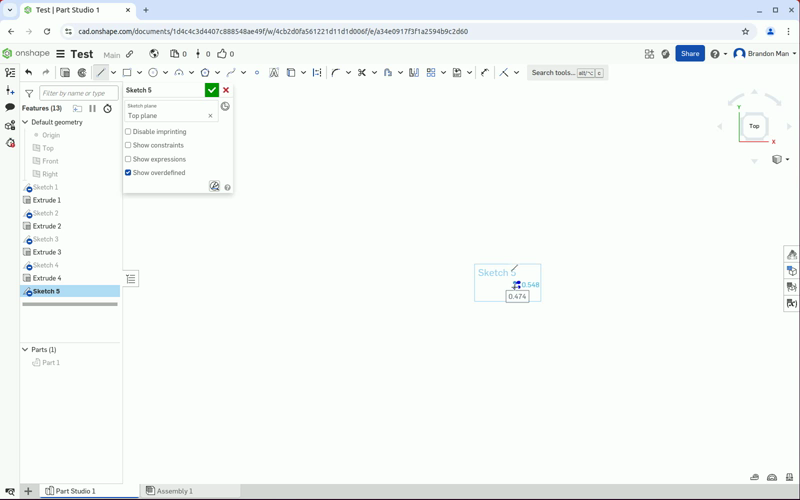
scroll(6)
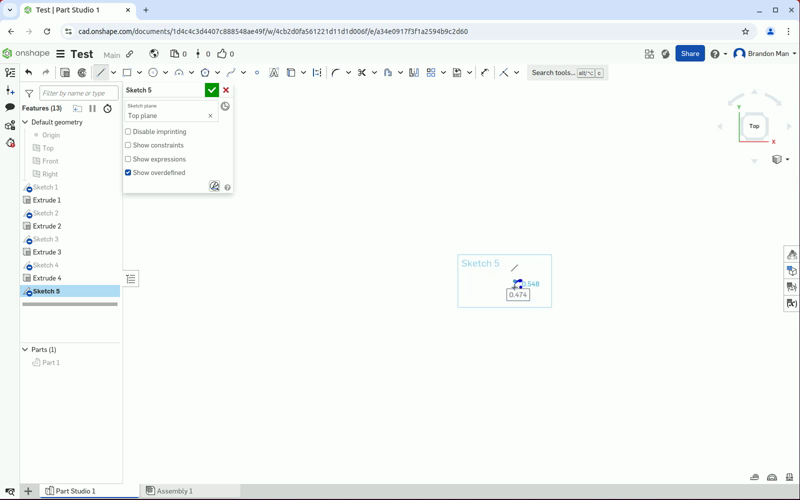
scroll(6)
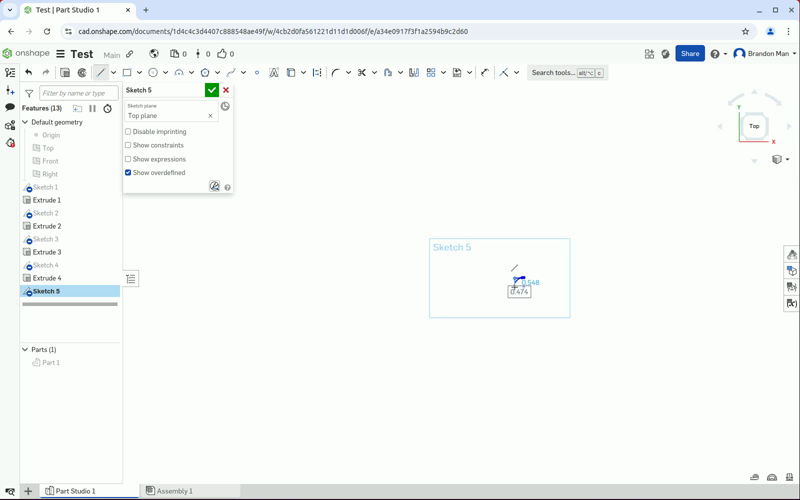
scroll(6)
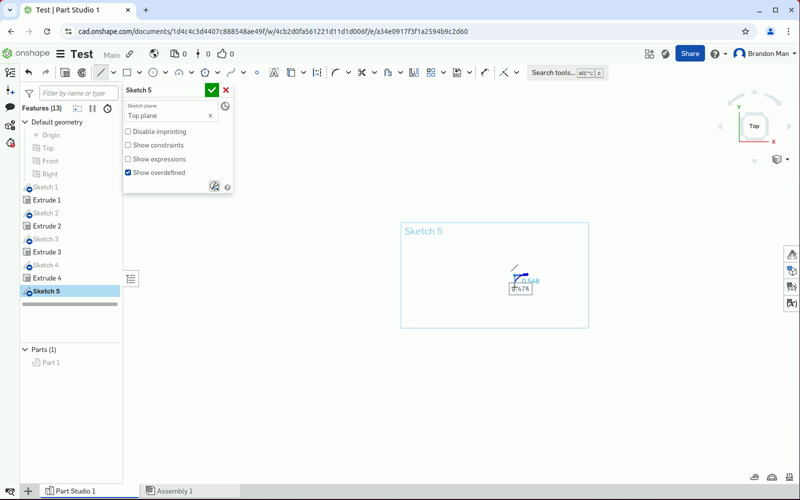
scroll(6)
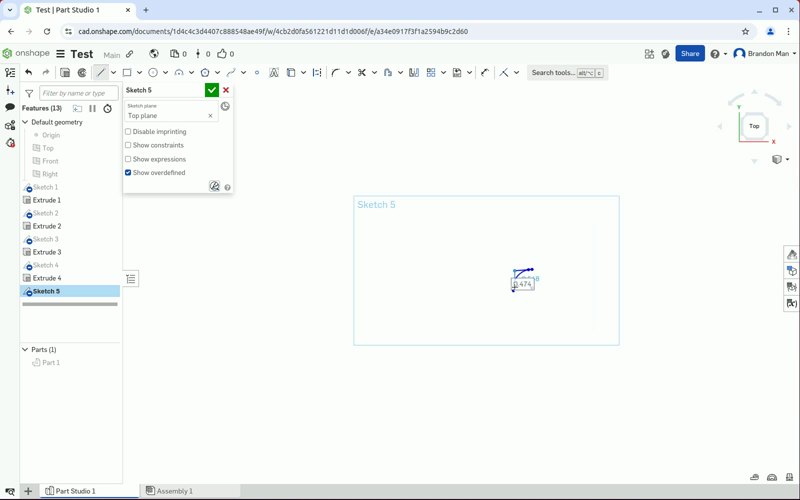
scroll(6)
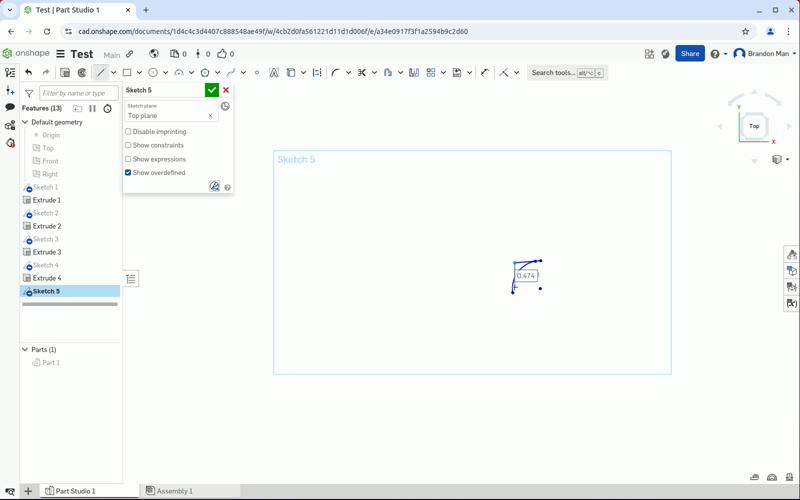
scroll(6)
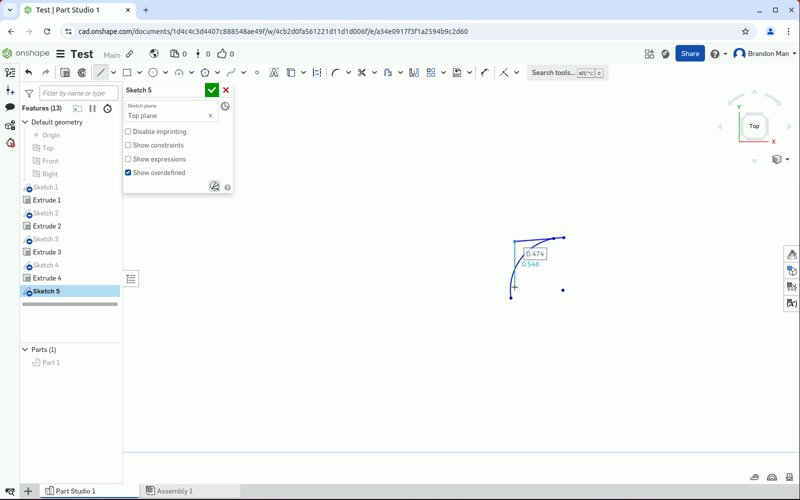
key_up(shift)
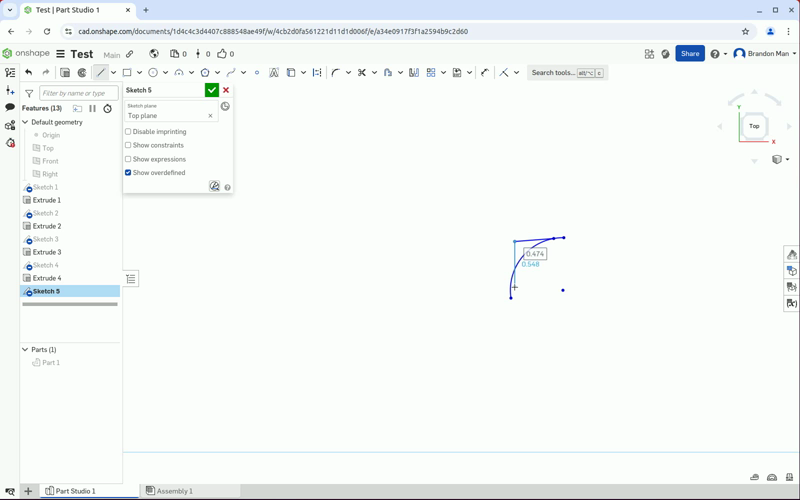
click(514, 286)
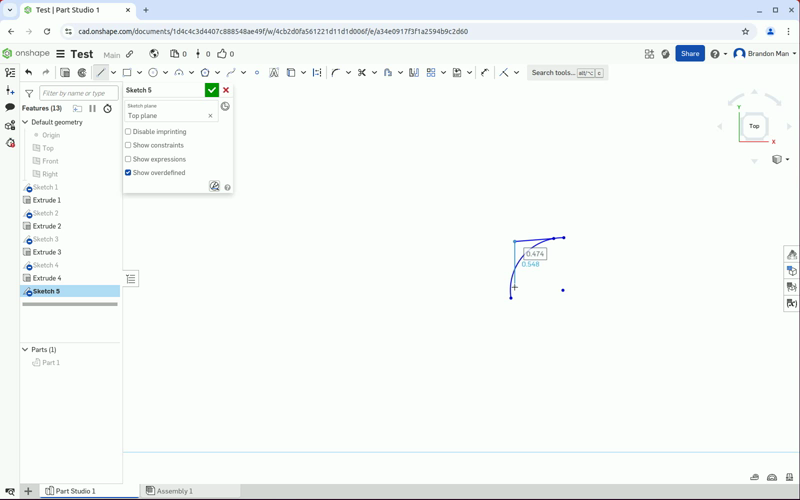
scroll(-6)
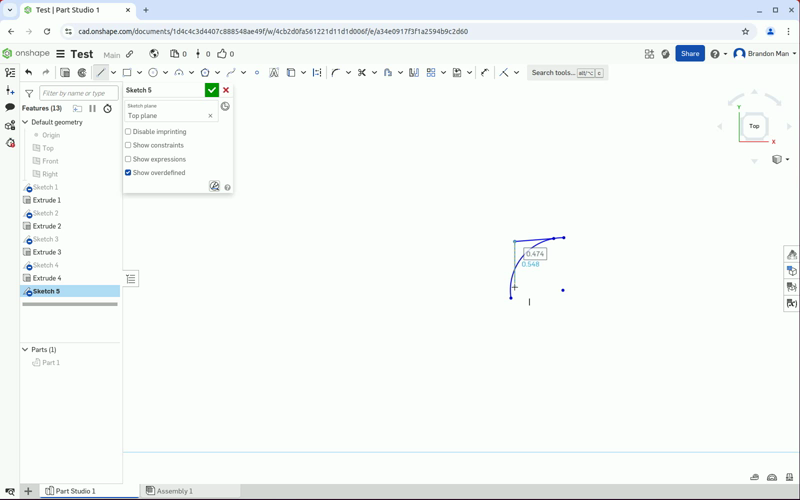
scroll(-6)
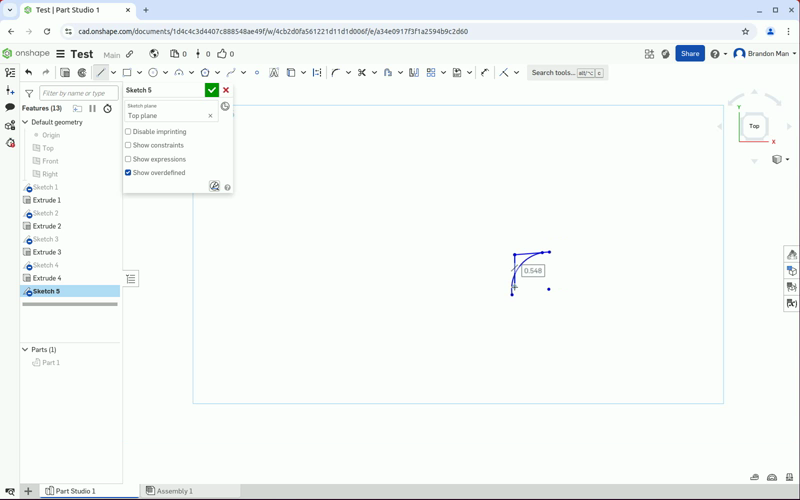
scroll(-6)
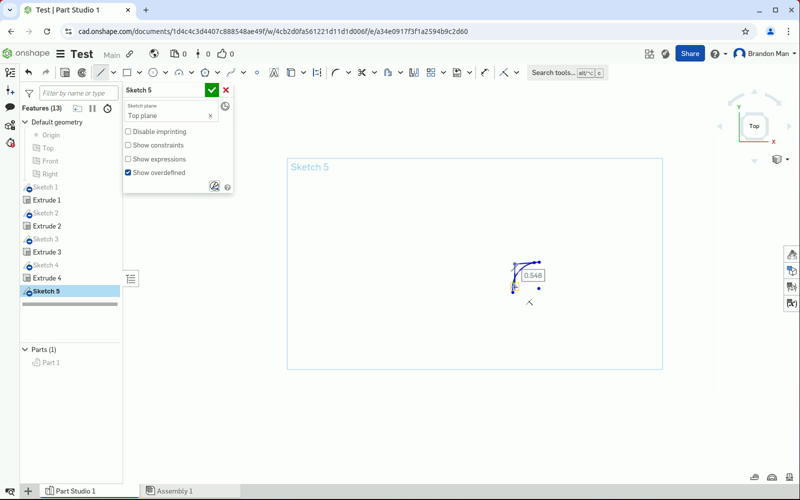
scroll(-6)
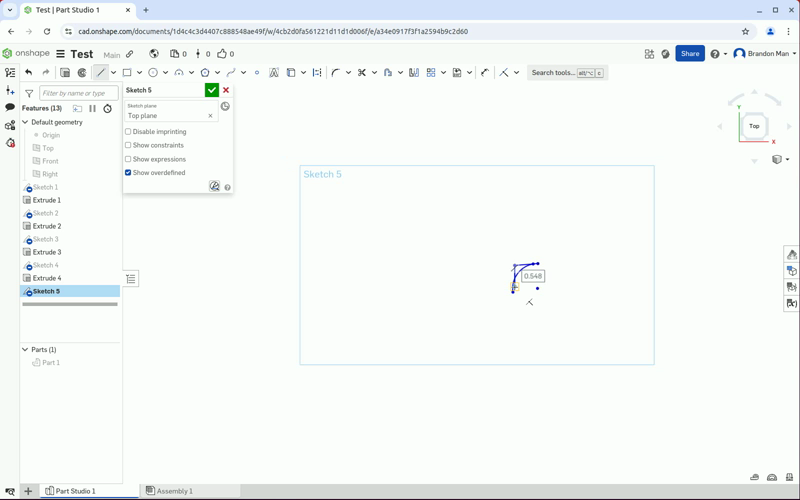
scroll(-6)
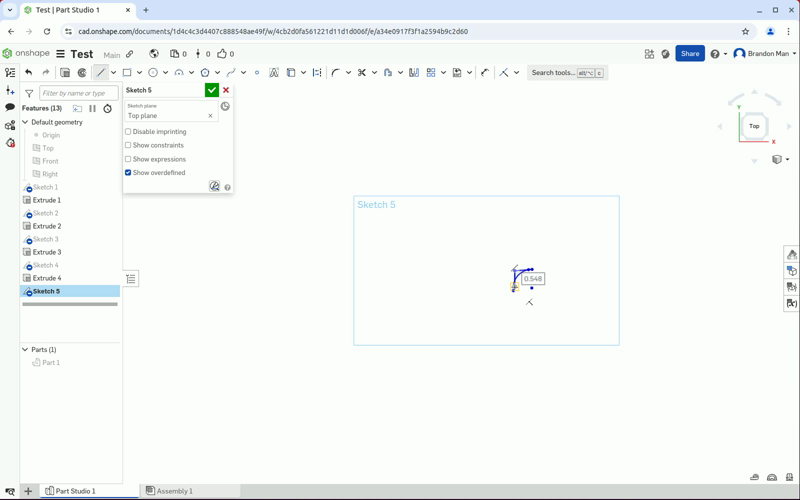
scroll(-6)
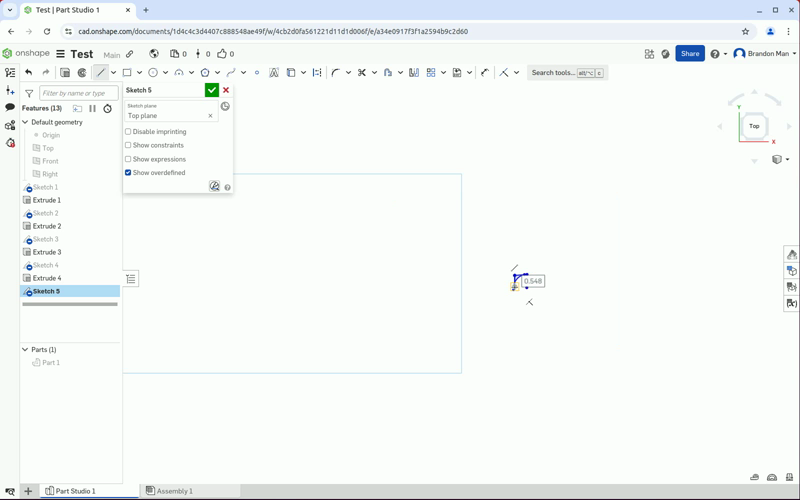
scroll(-6)
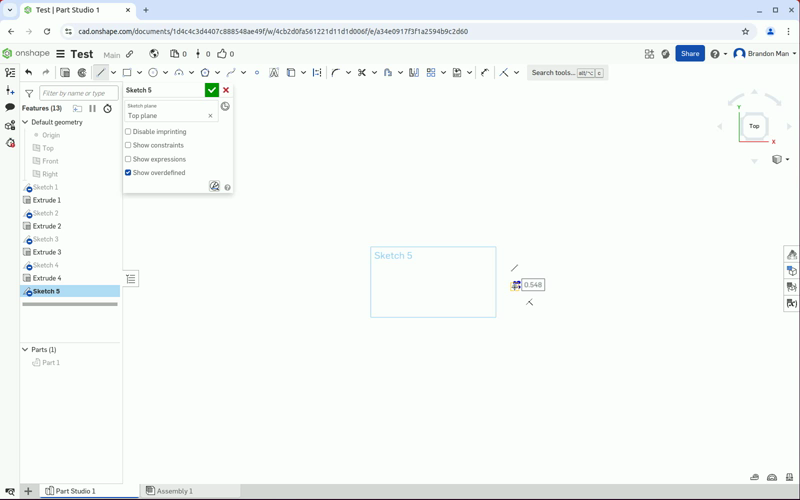
key(esc)
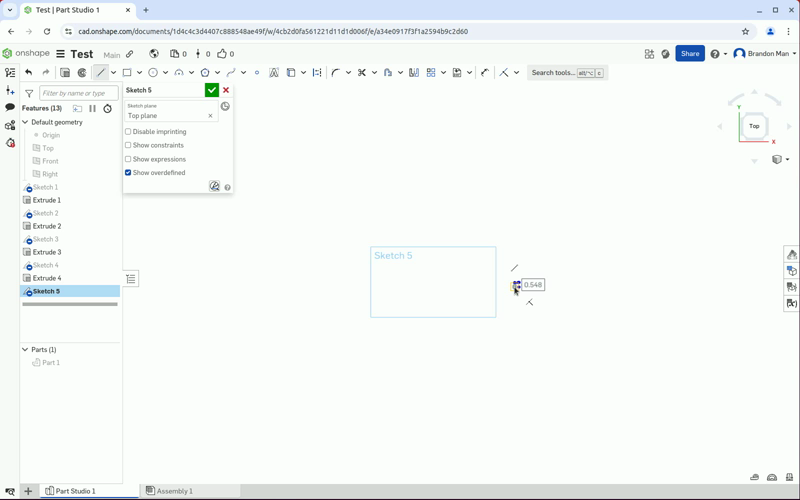
mouse_move(514, 284)
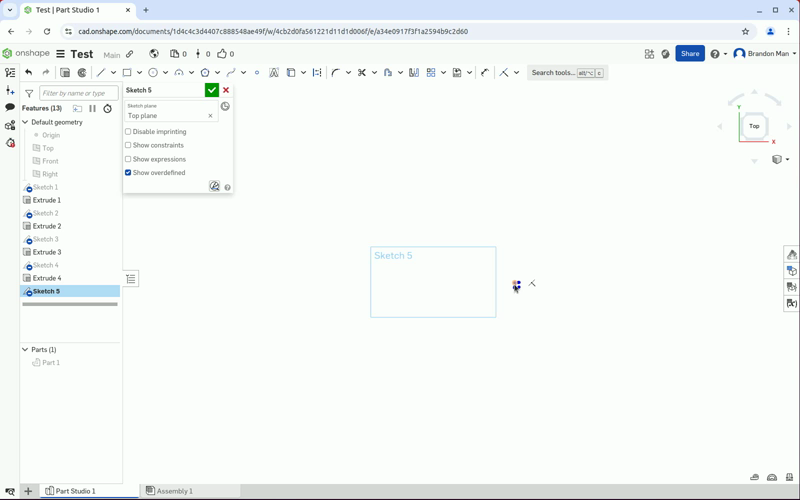
scroll(6)
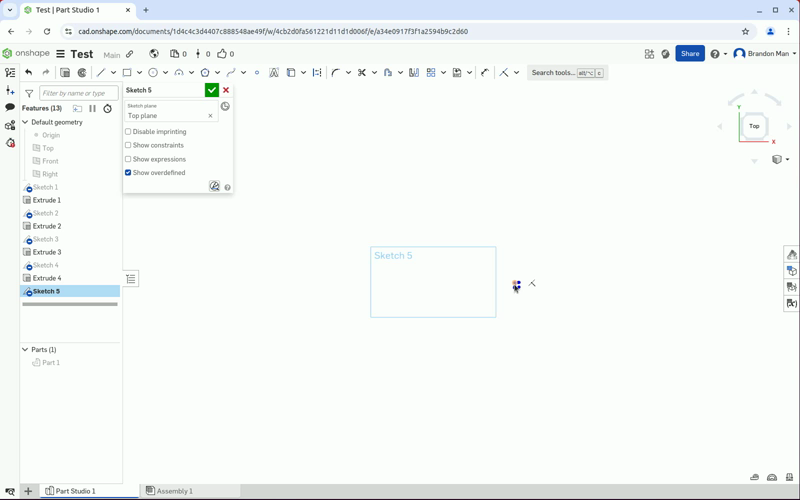
scroll(6)
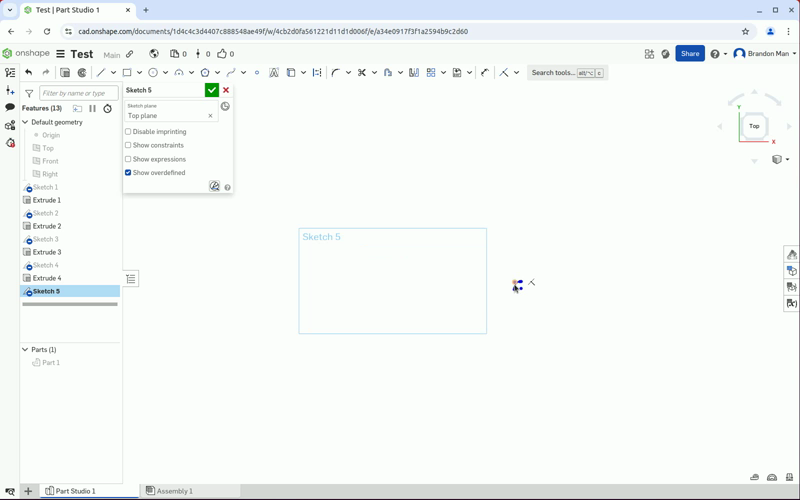
scroll(6)
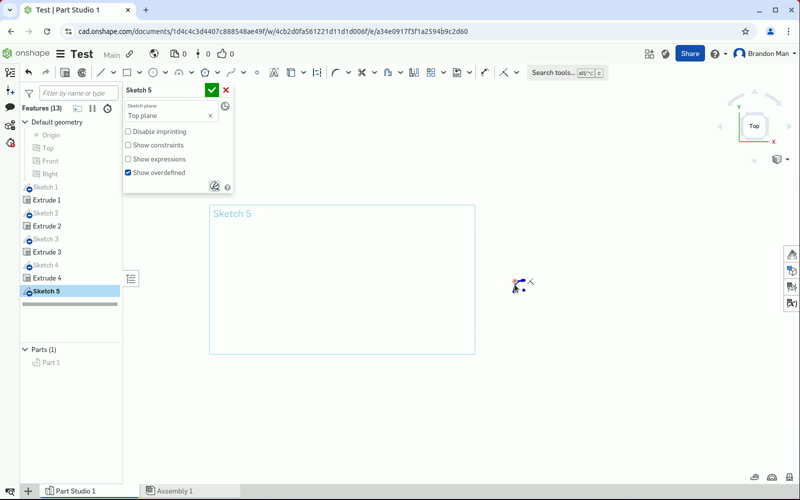
scroll(6)
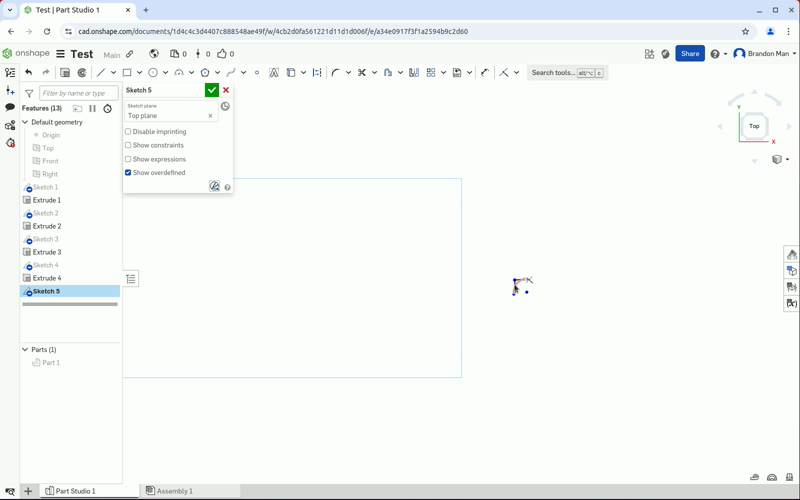
scroll(6)
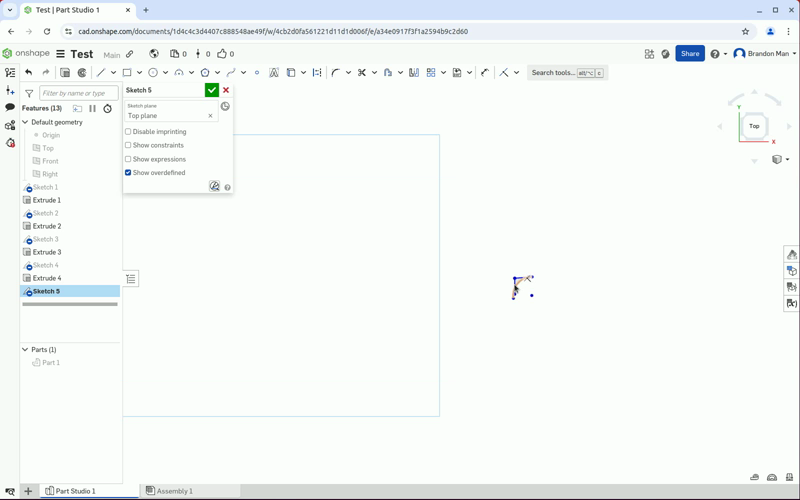
scroll(6)
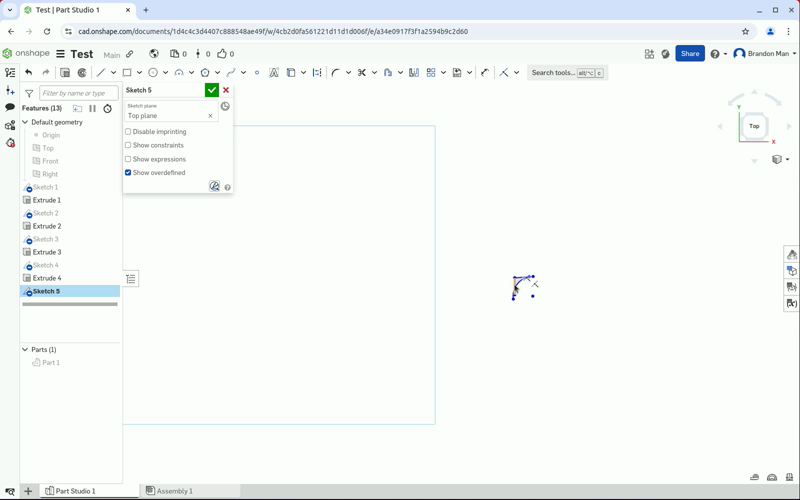
scroll(6)
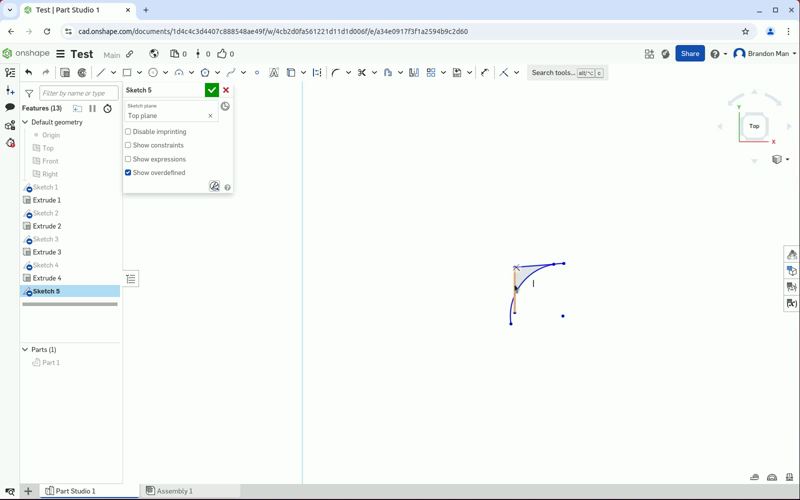
click(514, 284)
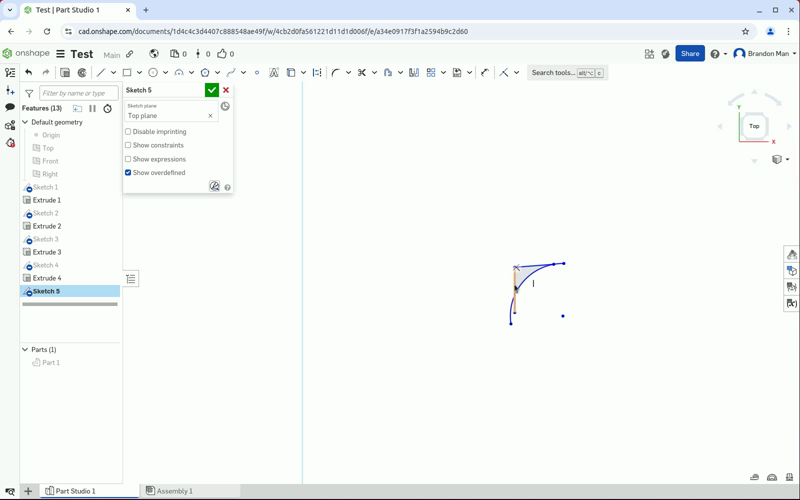
scroll(-6)
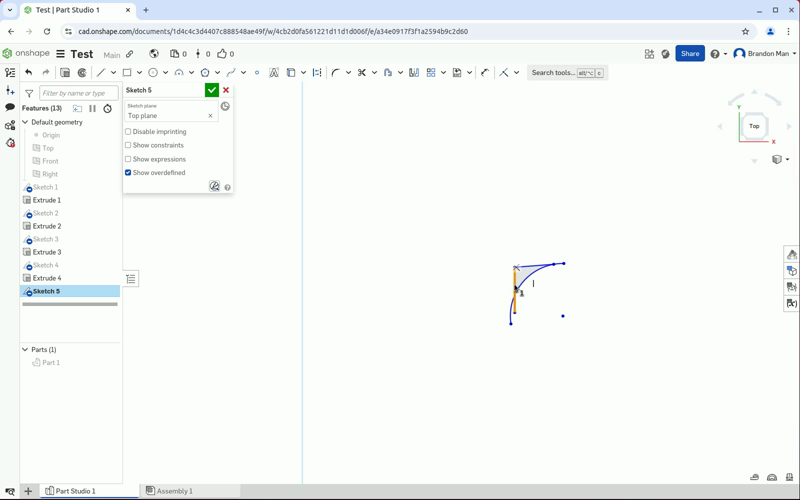
scroll(-6)
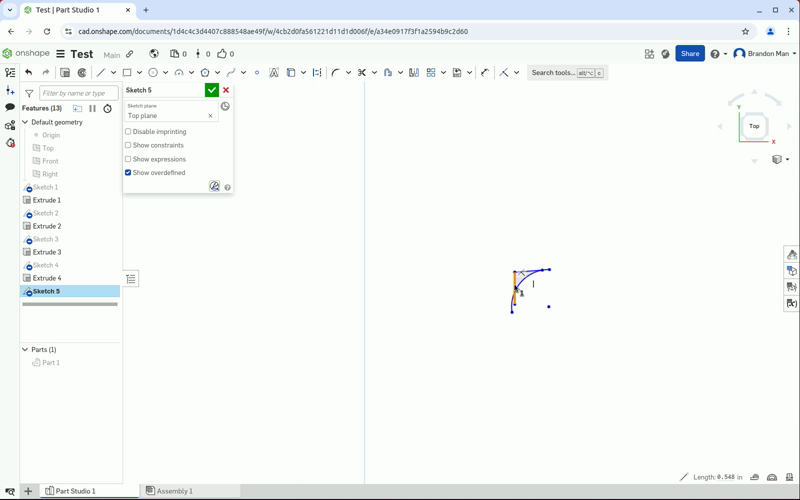
scroll(-6)
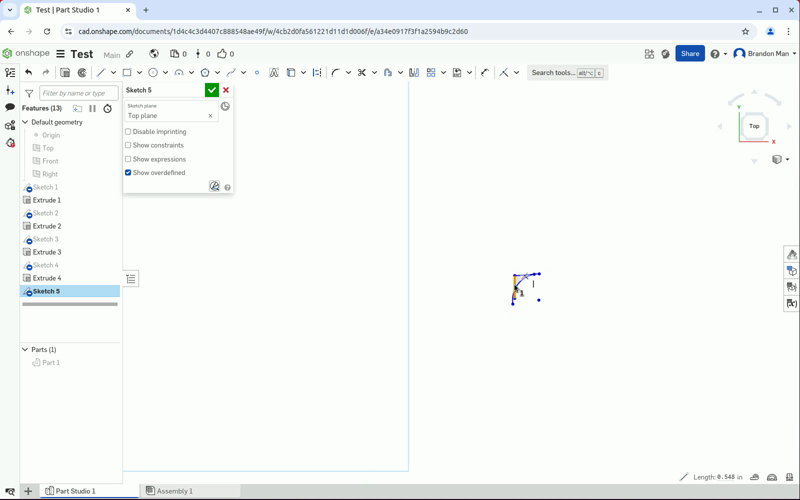
scroll(-6)
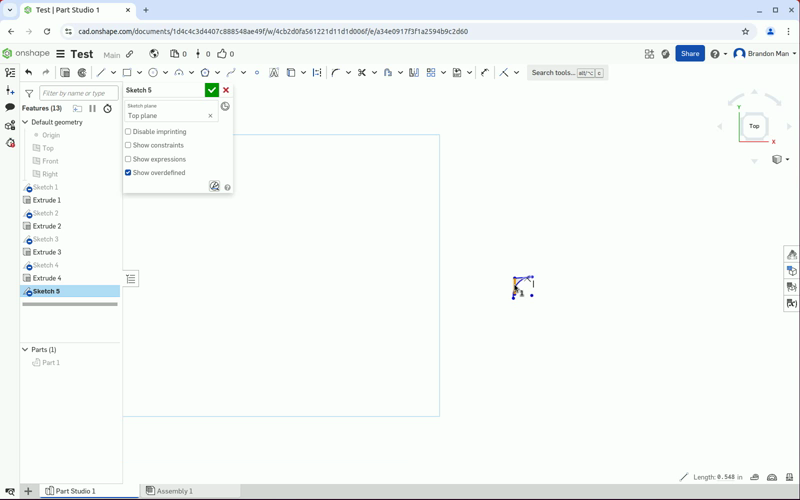
scroll(-6)
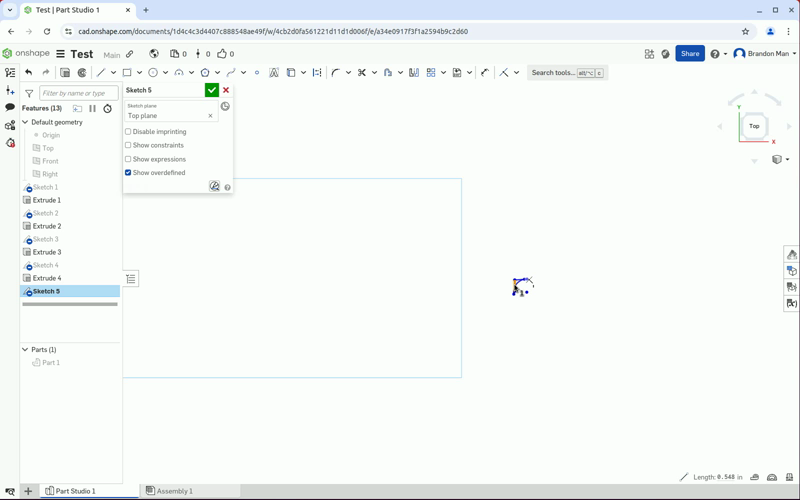
scroll(-6)
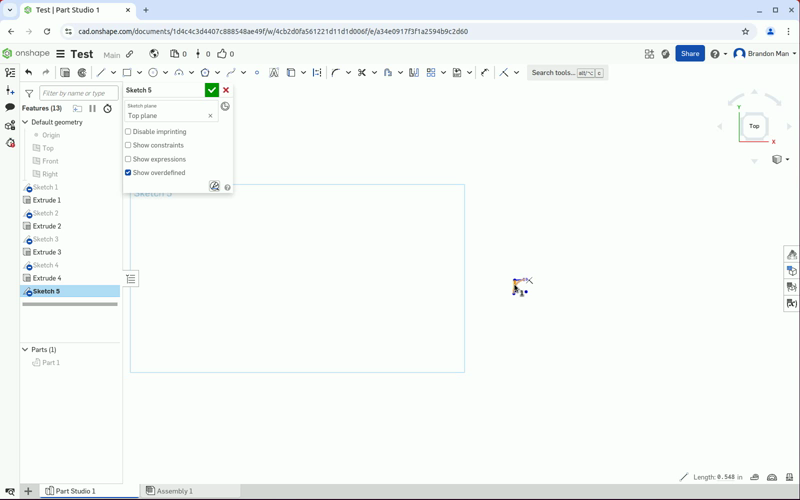
scroll(-6)
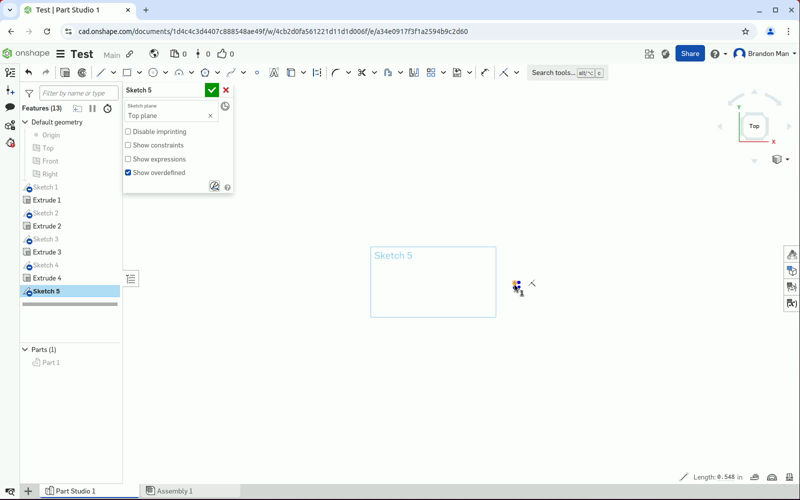
mouse_move(73, 352)
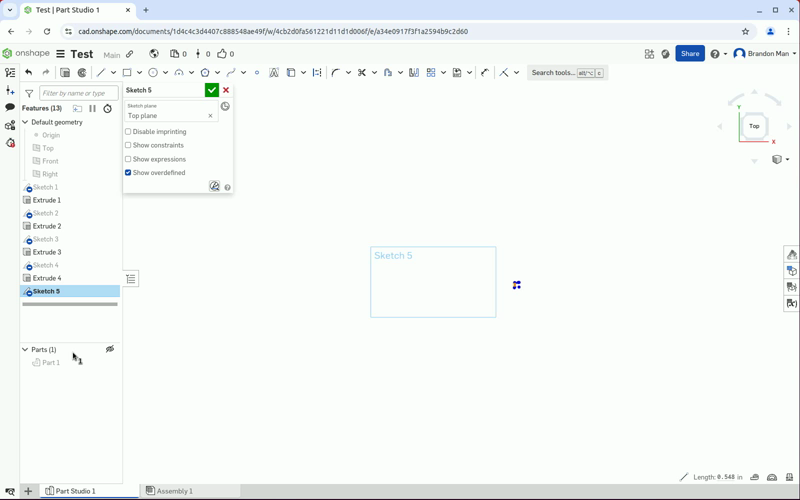
key(shift+y)
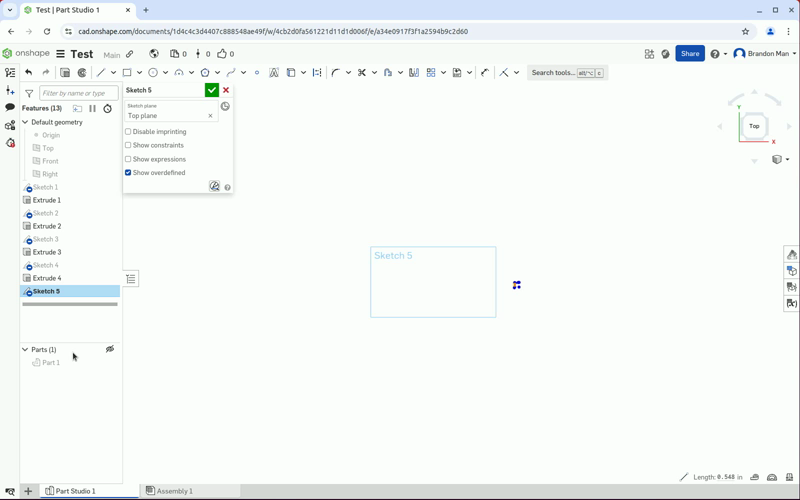
key(shift+e)
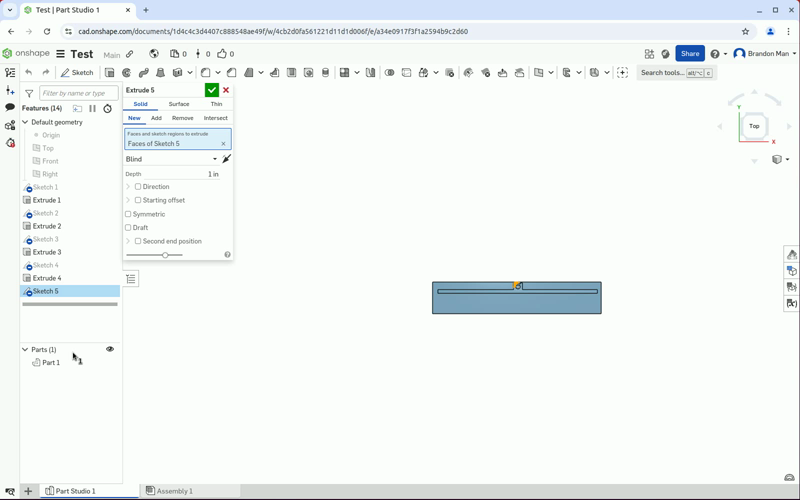
mouse_move(143, 106)
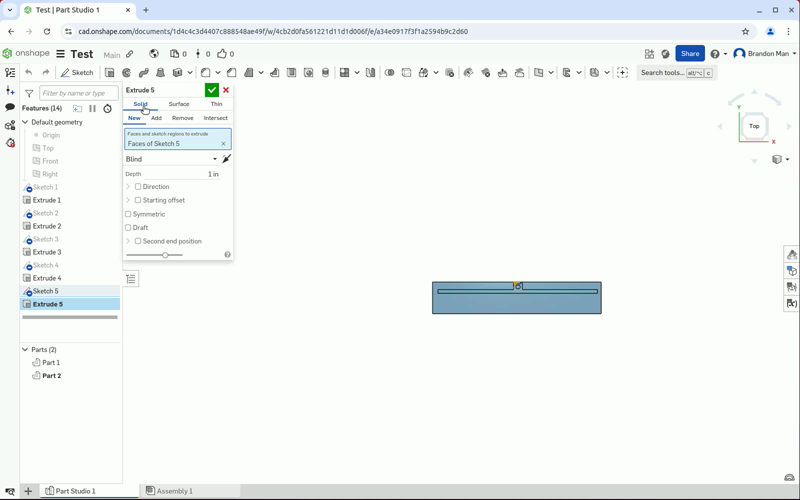
click(143, 106)
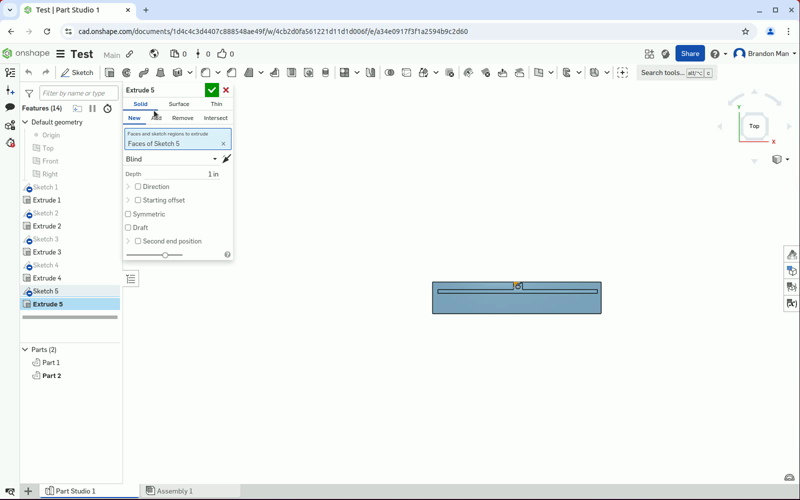
mouse_move(186, 120)
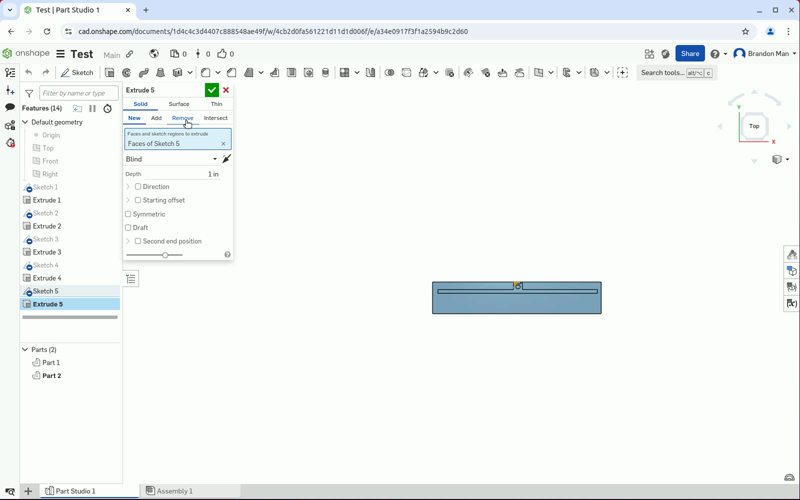
click(186, 120)
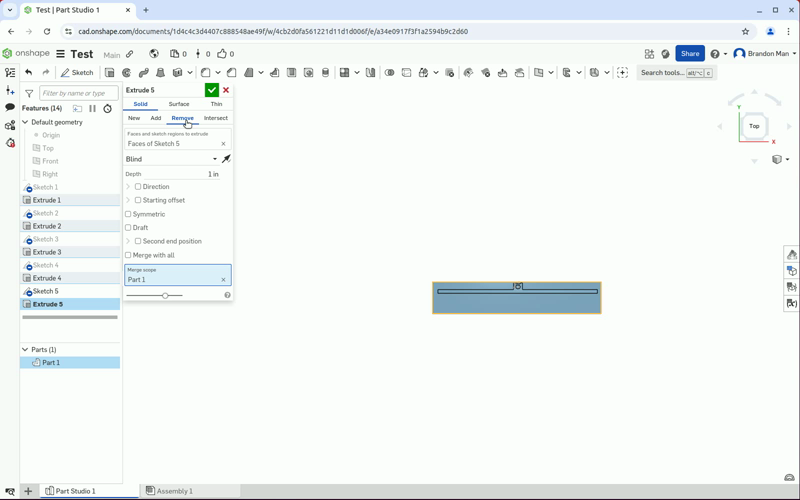
key(tab, 4)
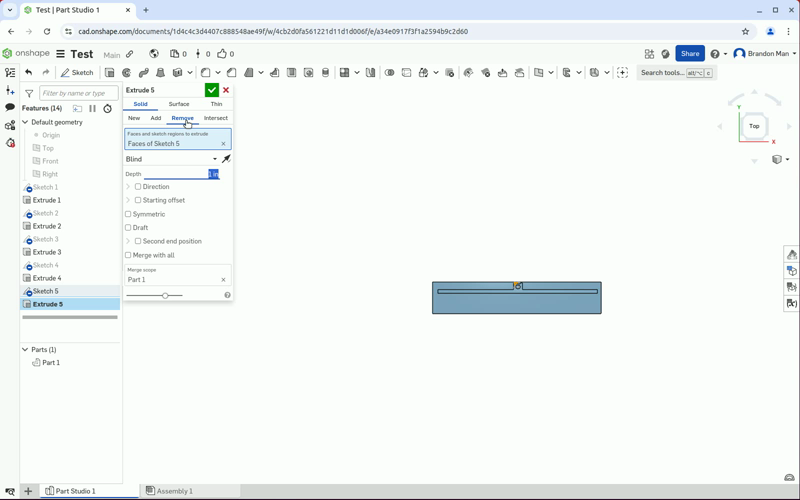
text(13.961)
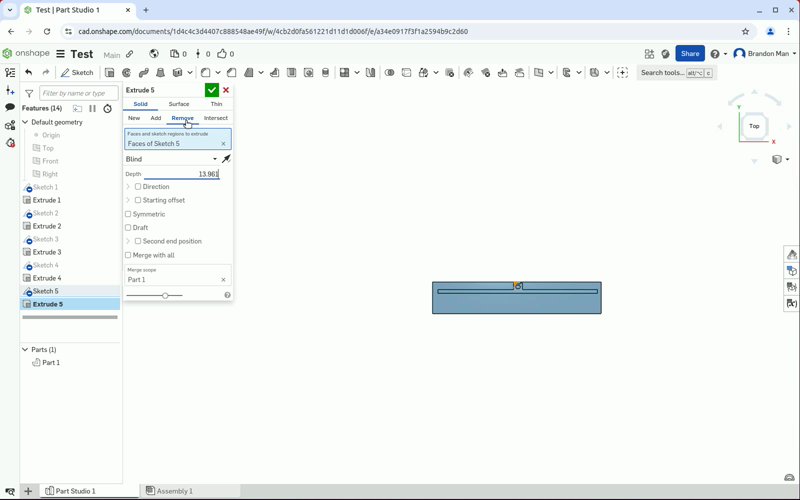
key(tab, 6)
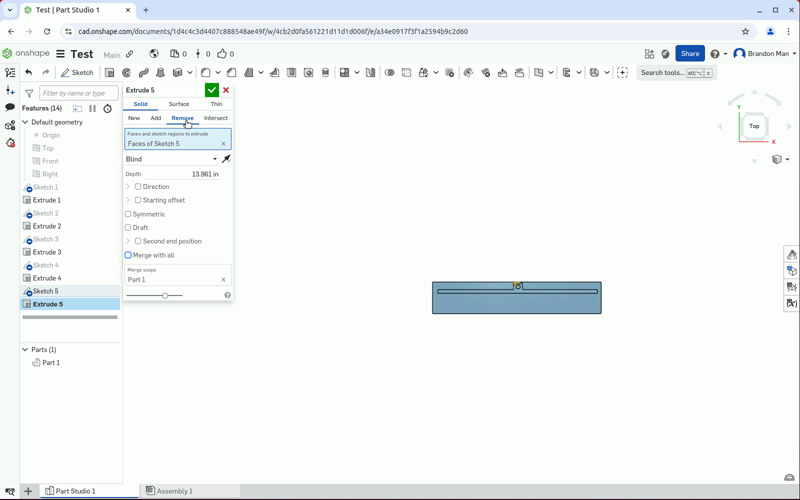
key(space)
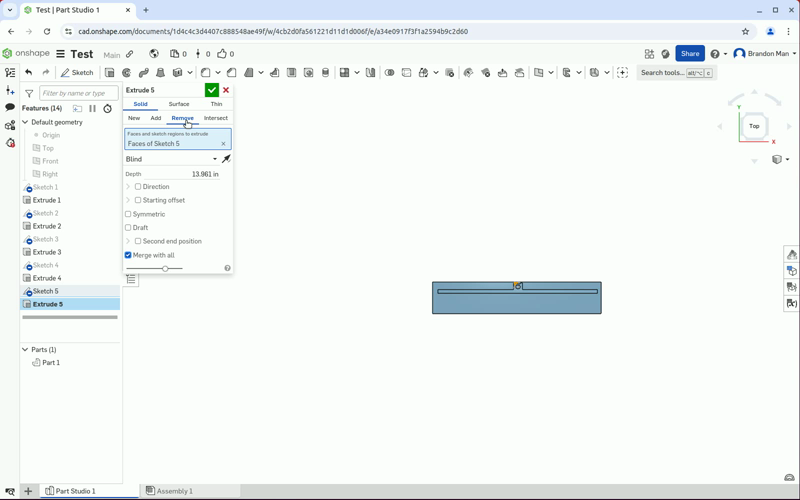
key(enter)
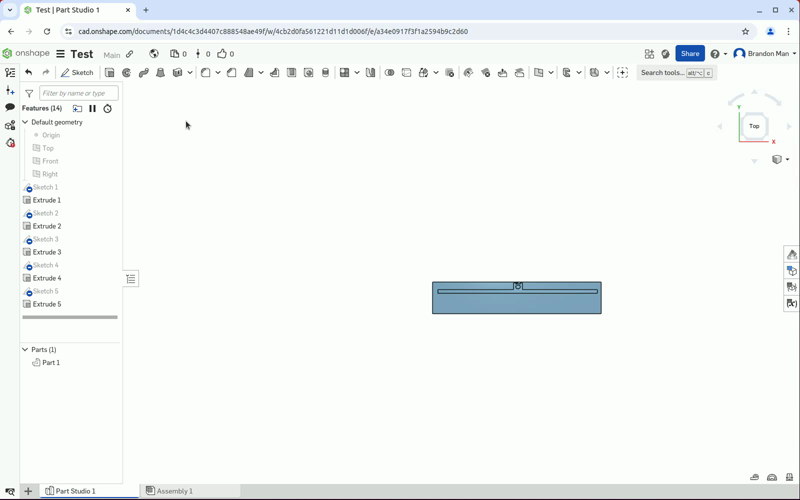
key(shift+h)
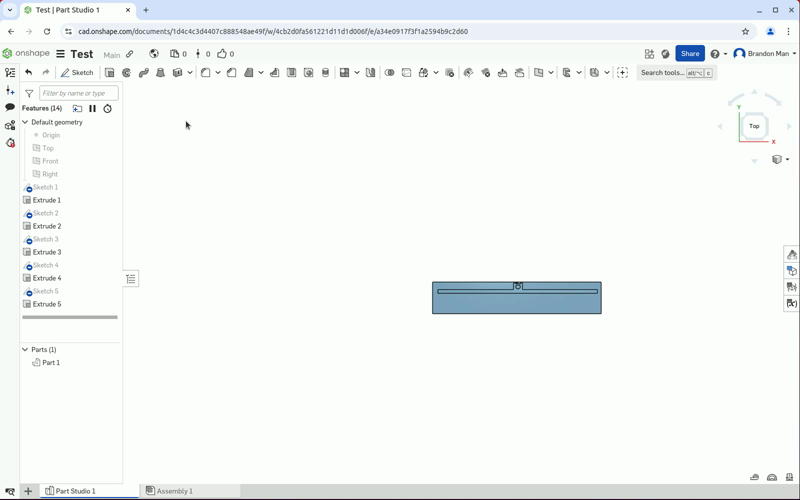
key(shift+h)
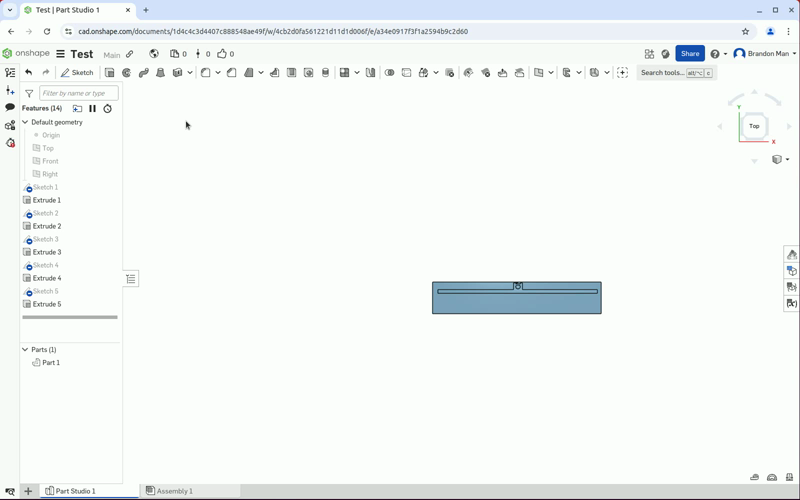
mouse_move(73, 189)
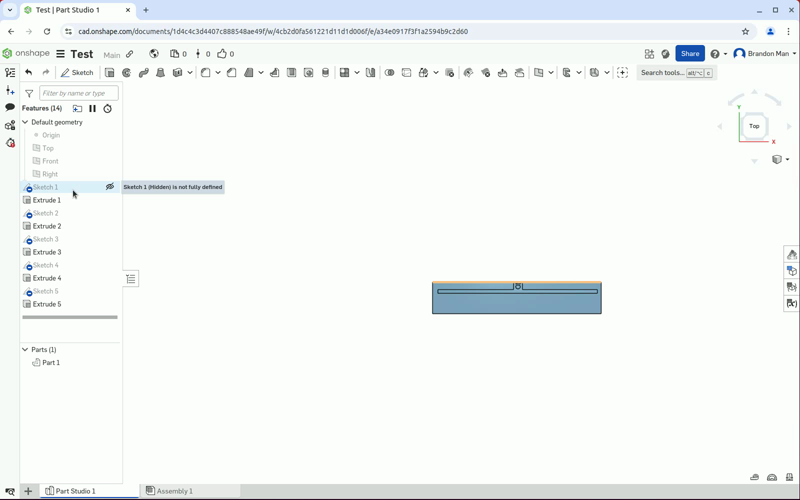
click(73, 189)
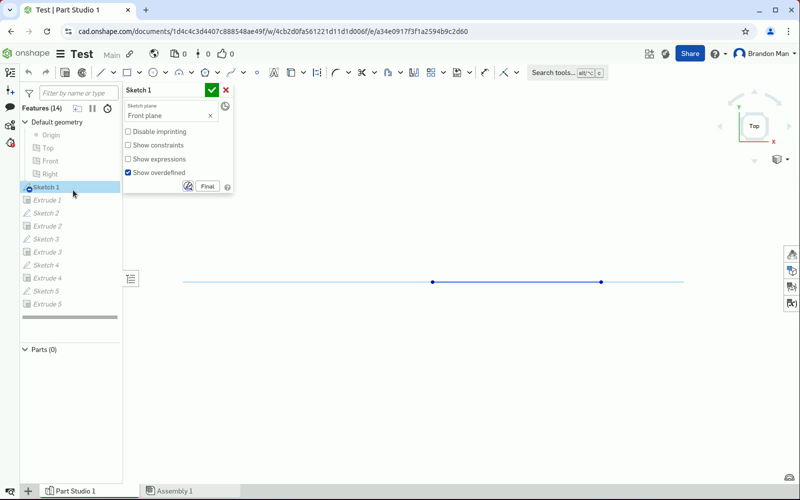
mouse_move(229, 92)
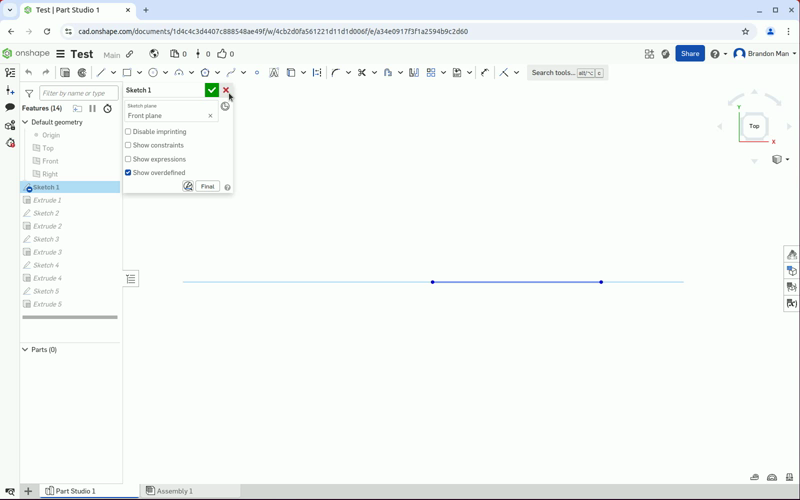
click(229, 92)
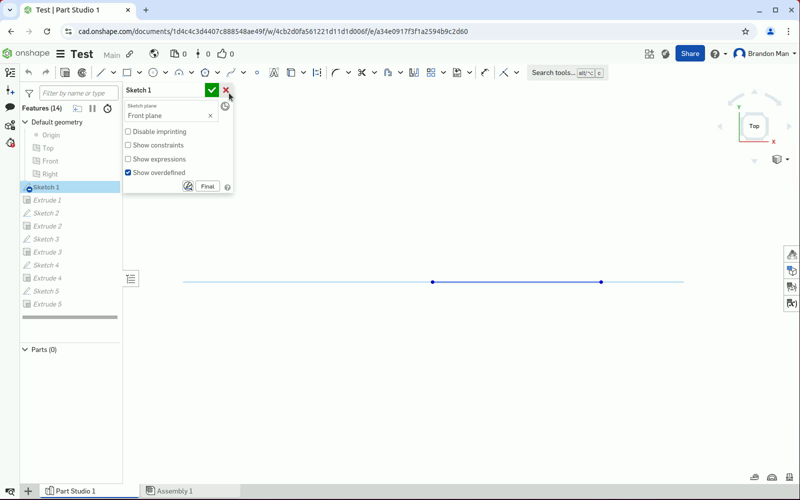
key(shift+s)
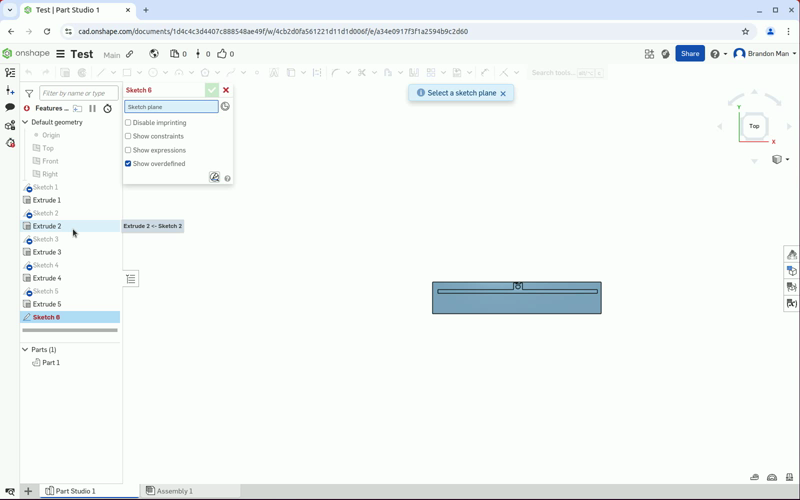
scroll(3)
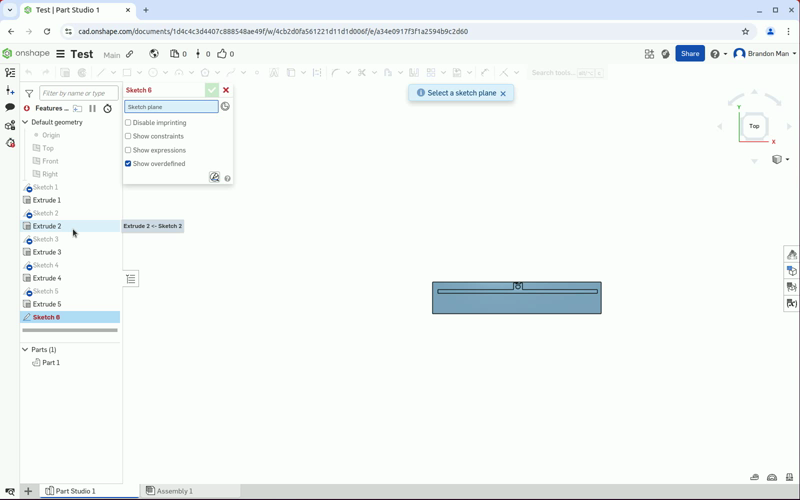
mouse_move(73, 150)
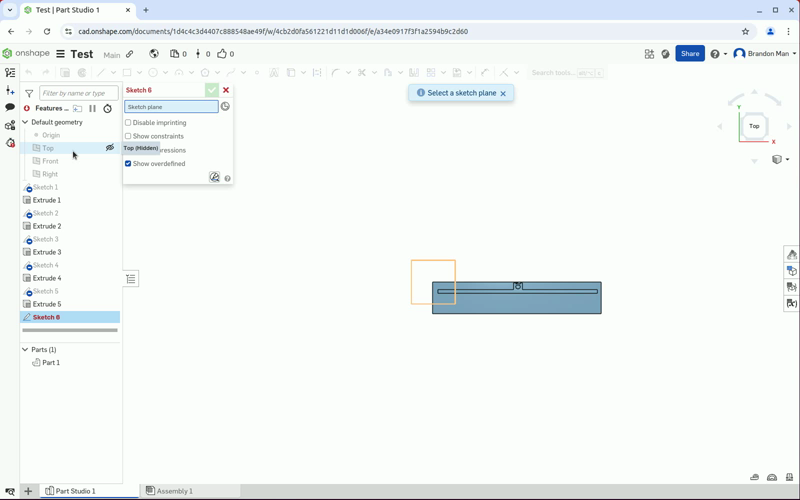
click(73, 150)
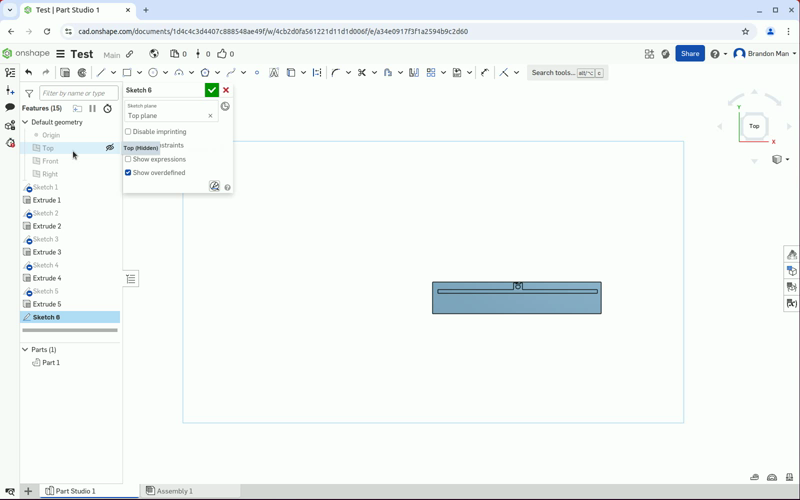
mouse_move(73, 352)
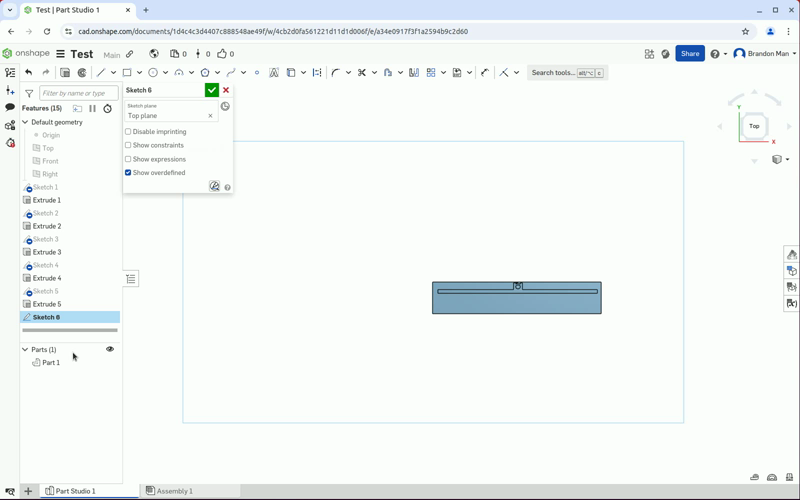
key(y)
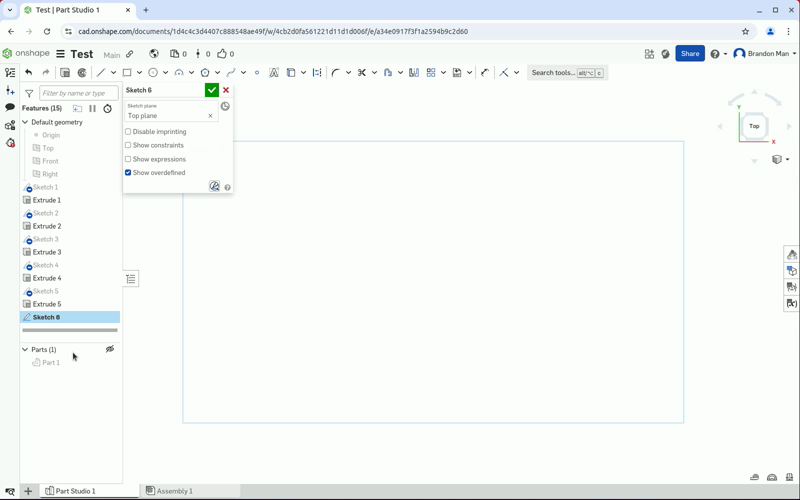
key(l)
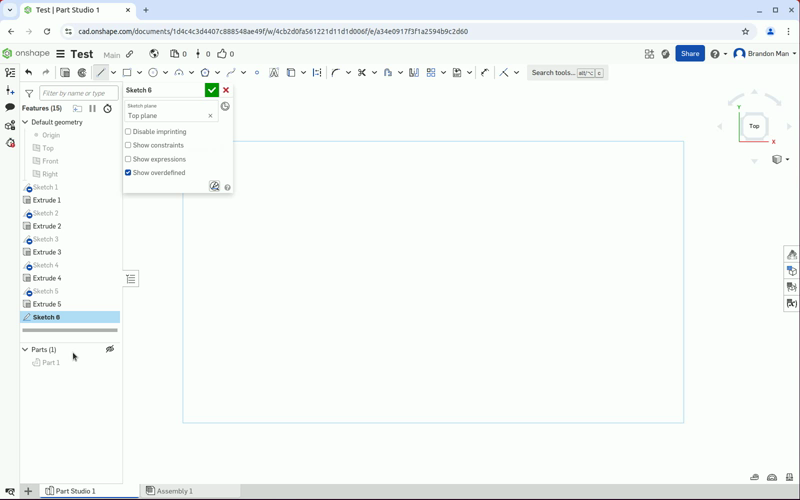
key_down(shift)
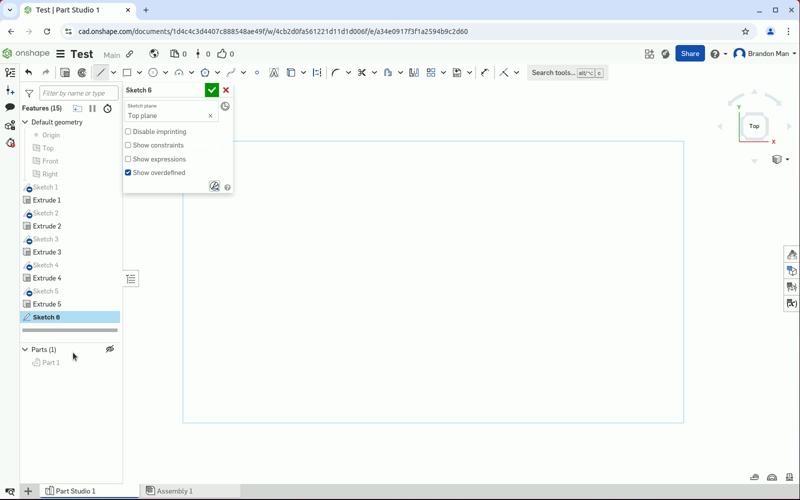
mouse_move(461, 303)
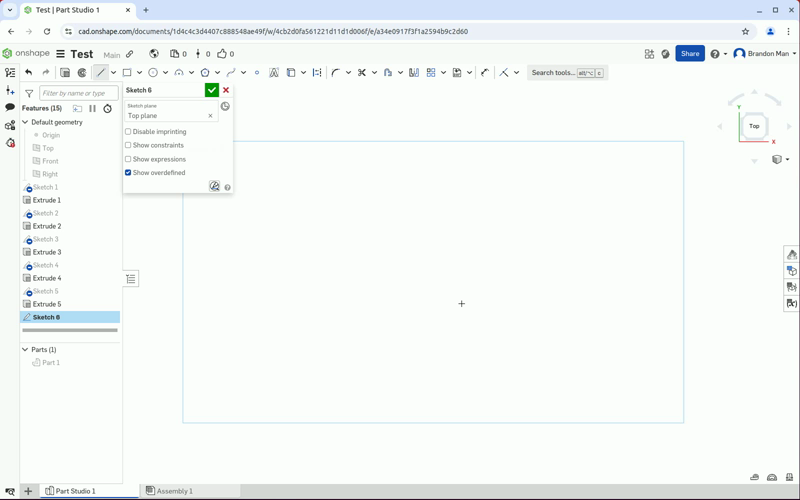
click(461, 303)
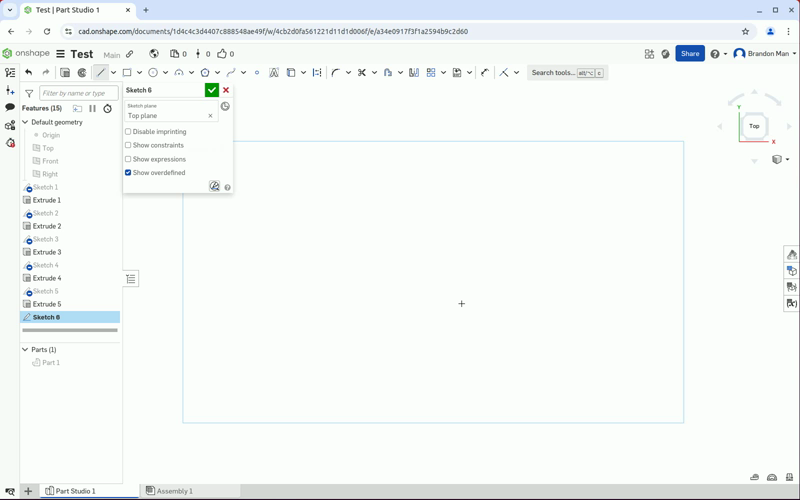
key_up(shift)
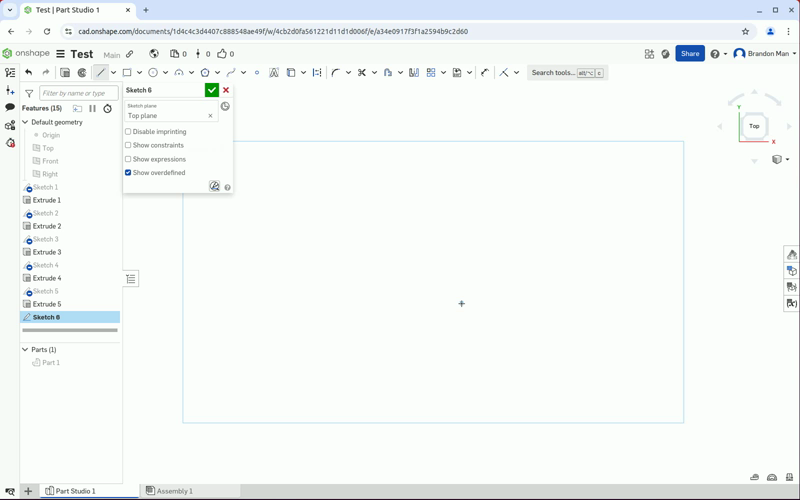
key_down(shift)
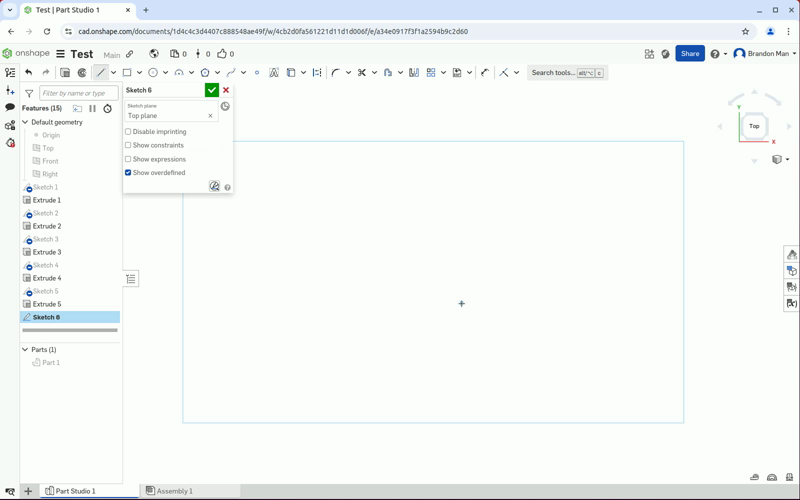
mouse_move(572, 303)
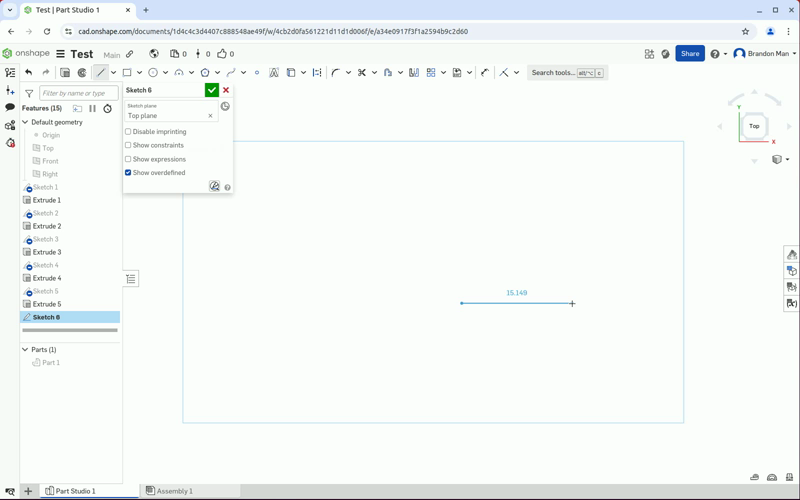
click(572, 303)
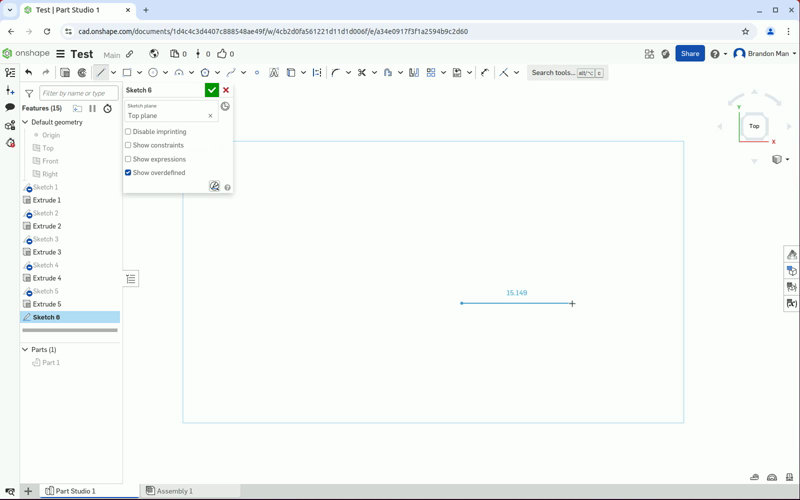
key_up(shift)
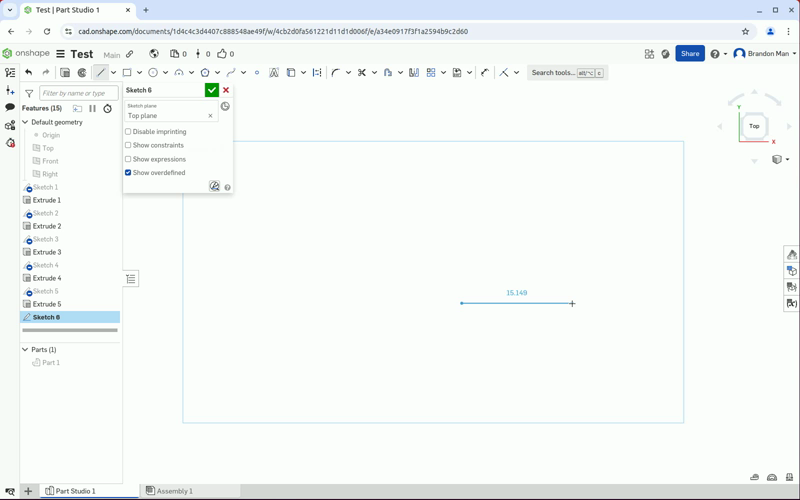
key_down(shift)
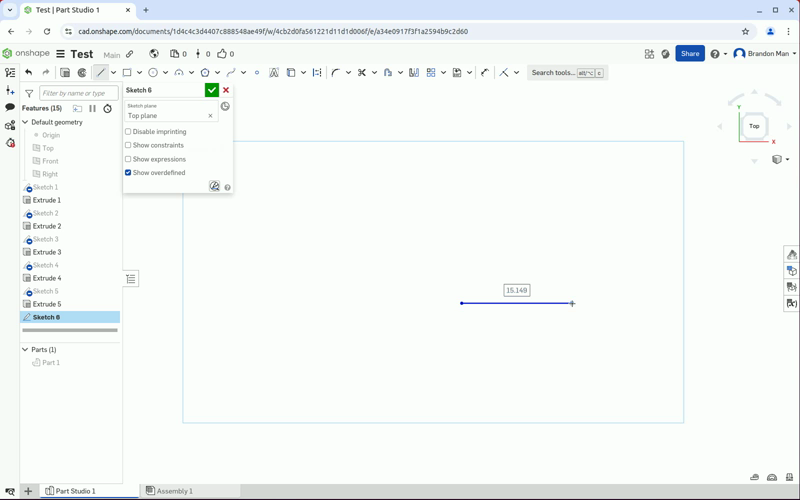
mouse_move(589, 303)
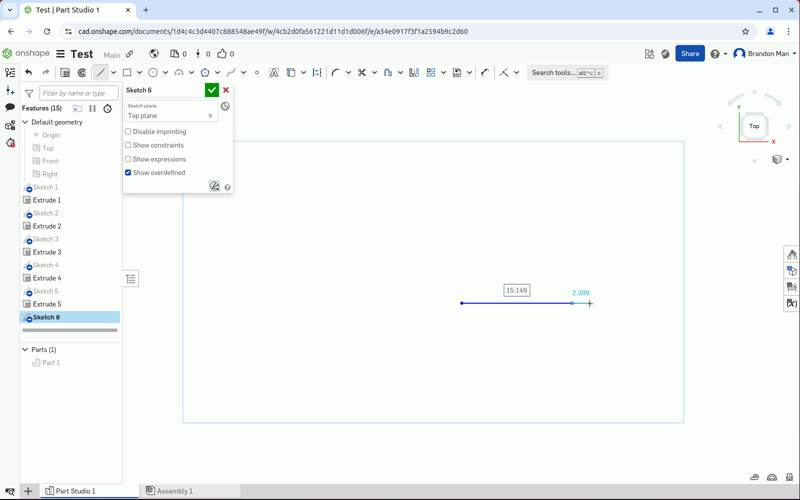
mouse_move(572, 291)
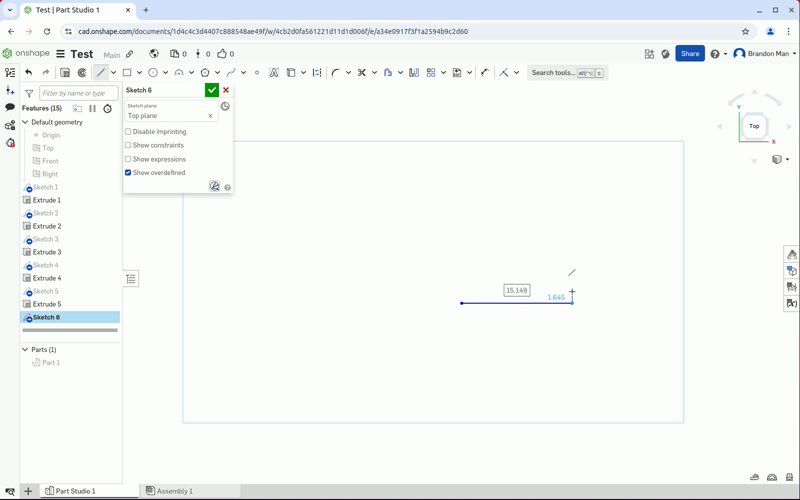
click(572, 291)
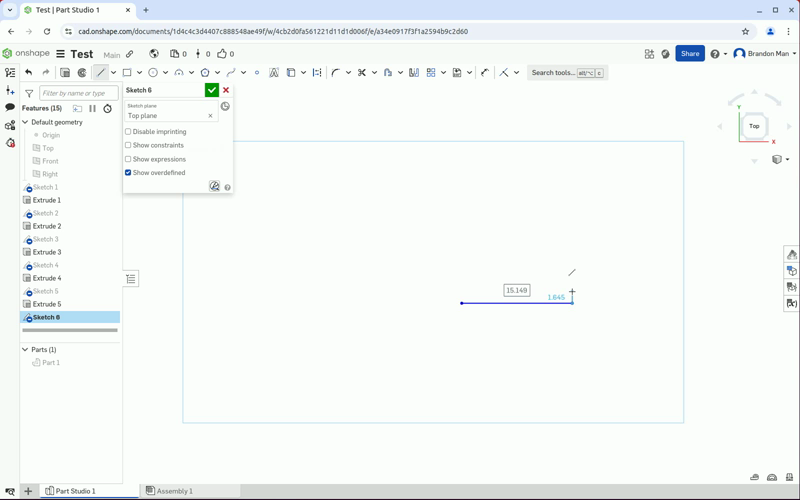
key_up(shift)
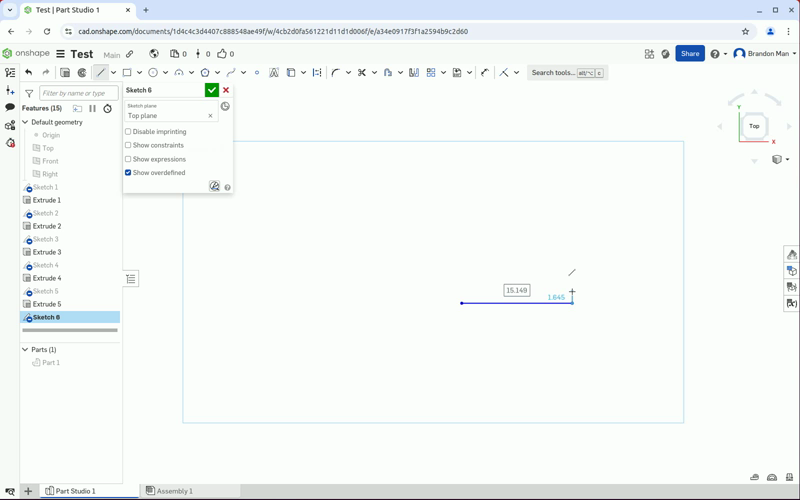
key_down(shift)
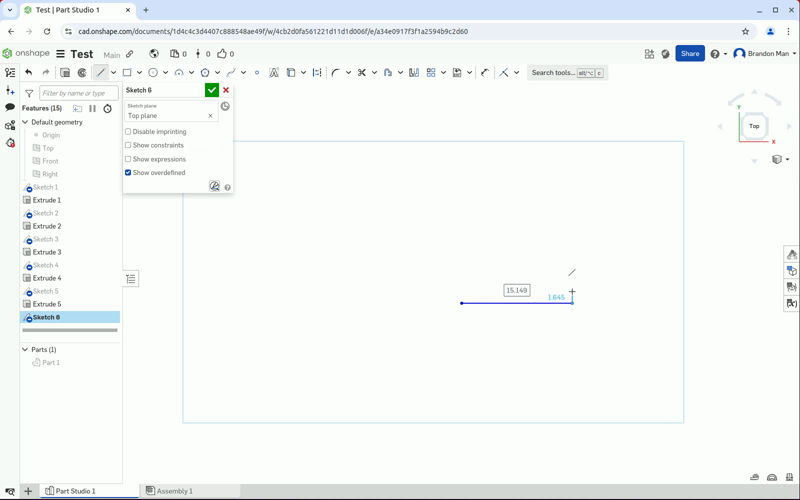
mouse_move(461, 291)
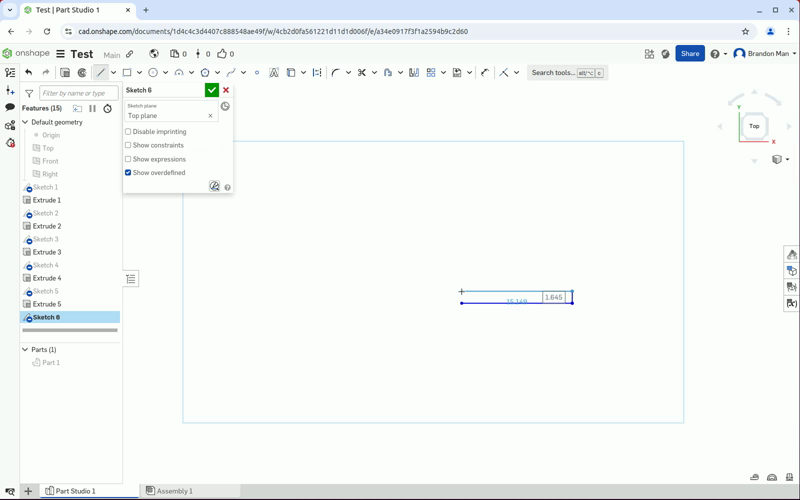
click(461, 291)
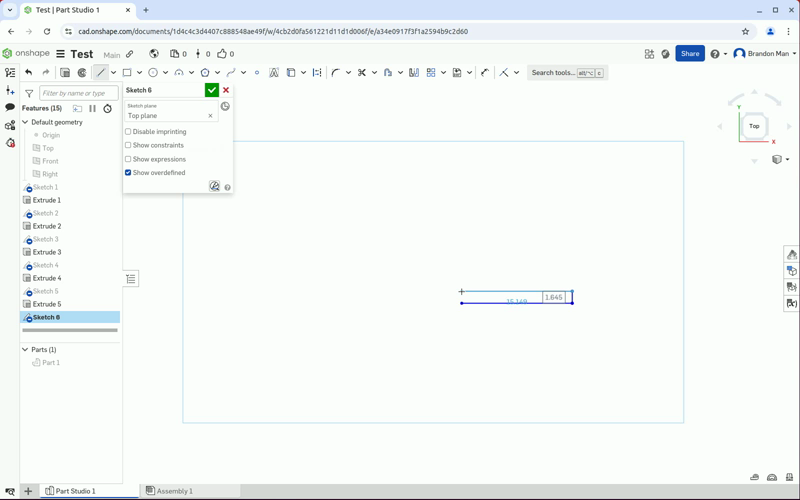
key_up(shift)
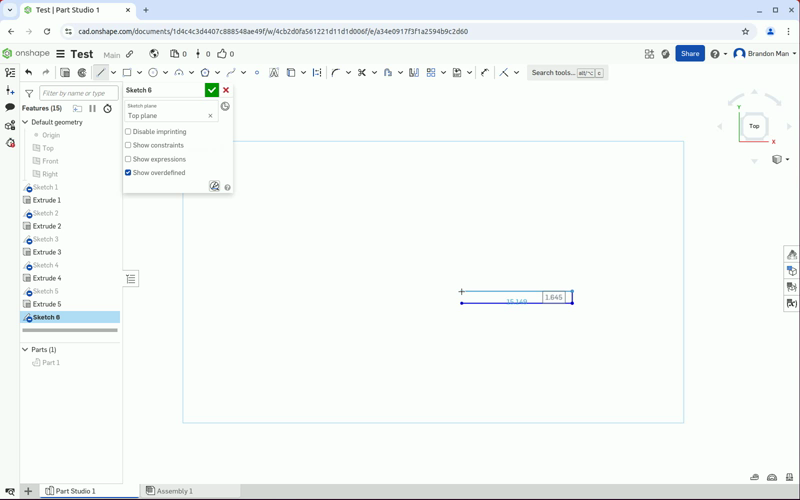
mouse_move(492, 291)
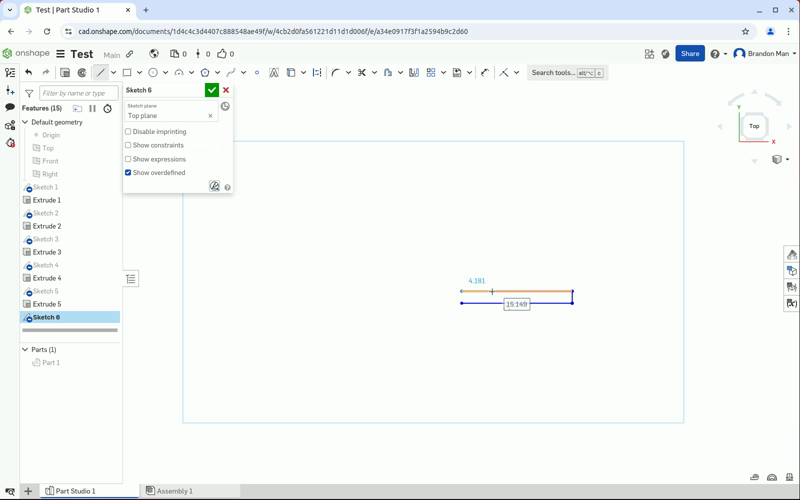
key_down(shift)
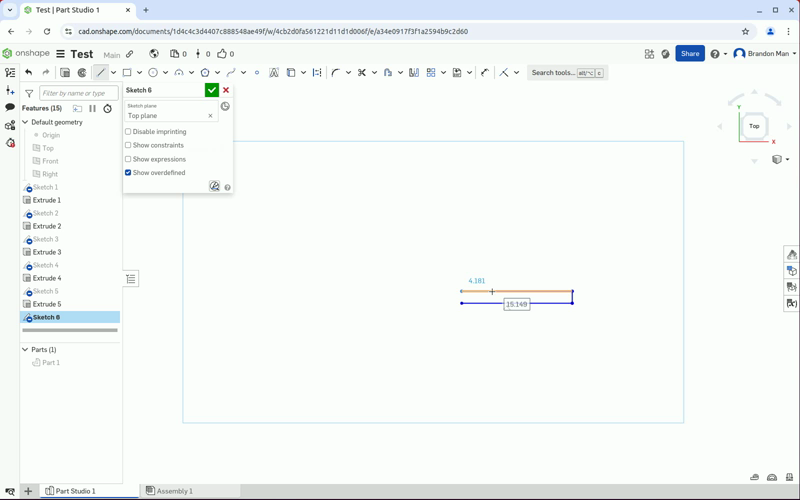
mouse_move(461, 303)
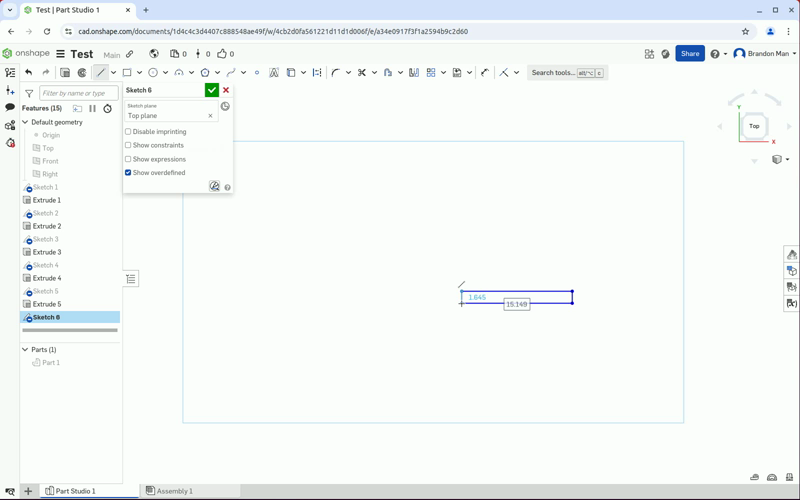
key_up(shift)
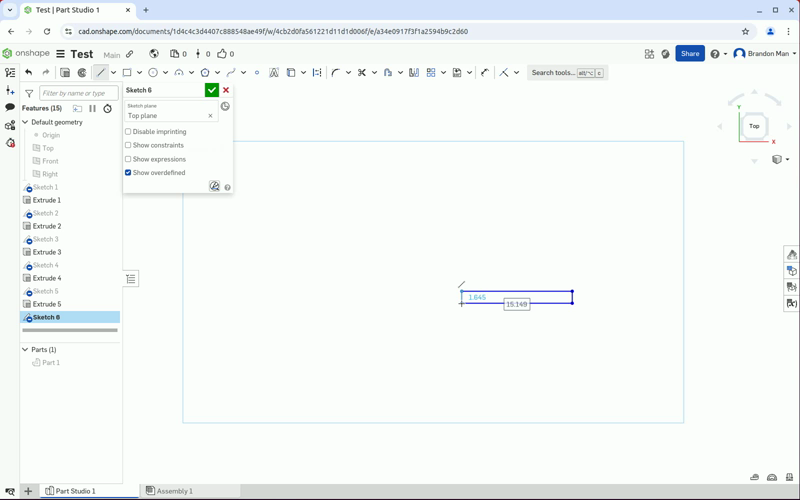
click(461, 303)
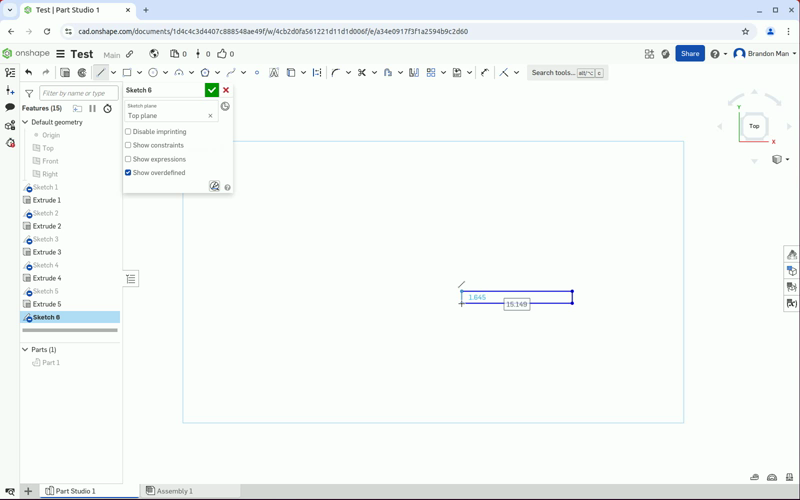
key(esc)
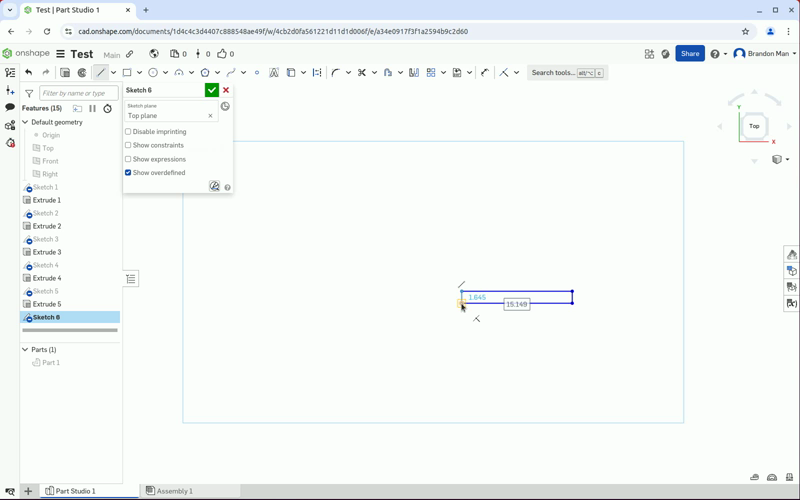
mouse_move(499, 300)
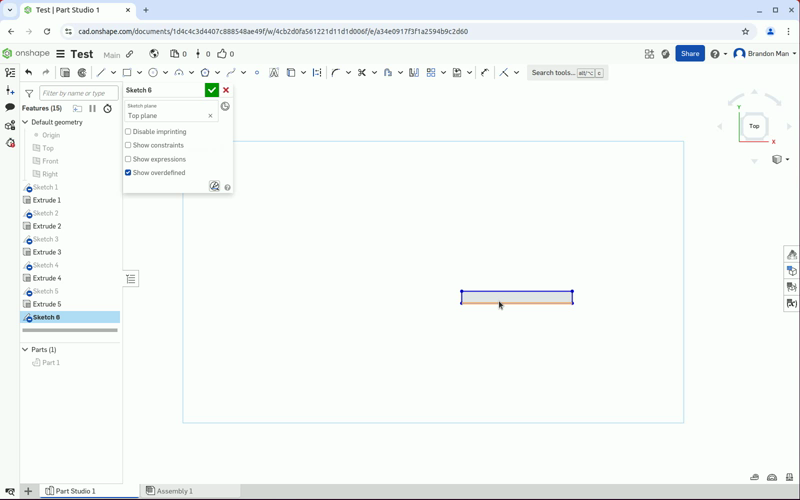
scroll(6)
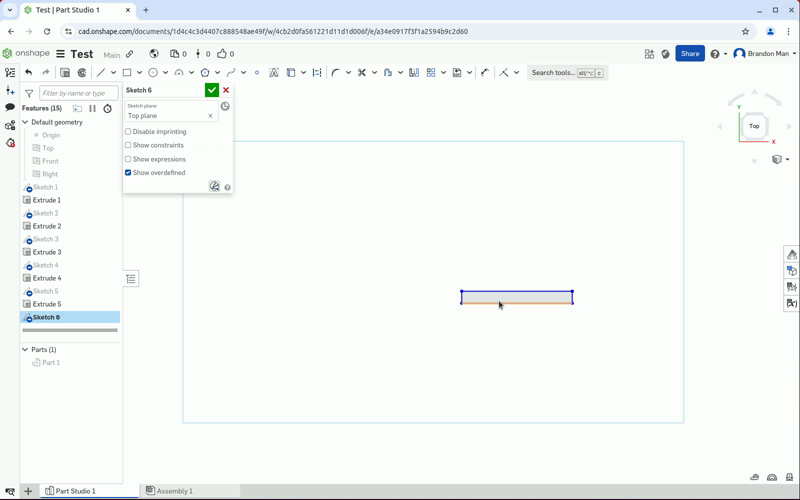
scroll(6)
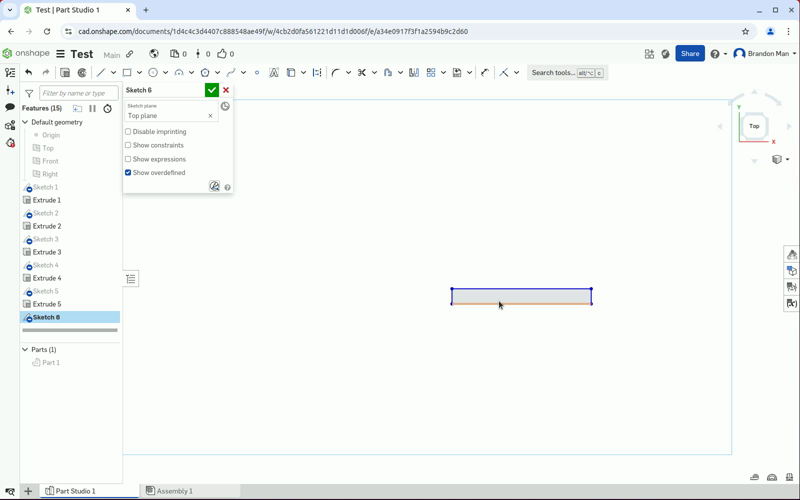
scroll(6)
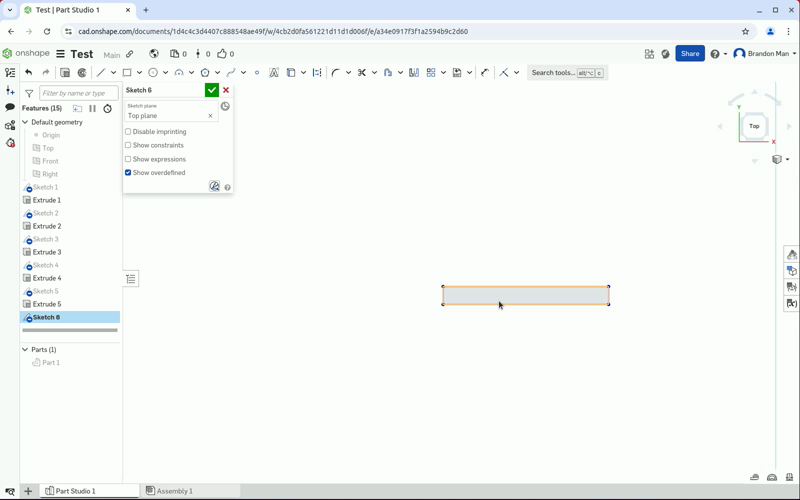
scroll(6)
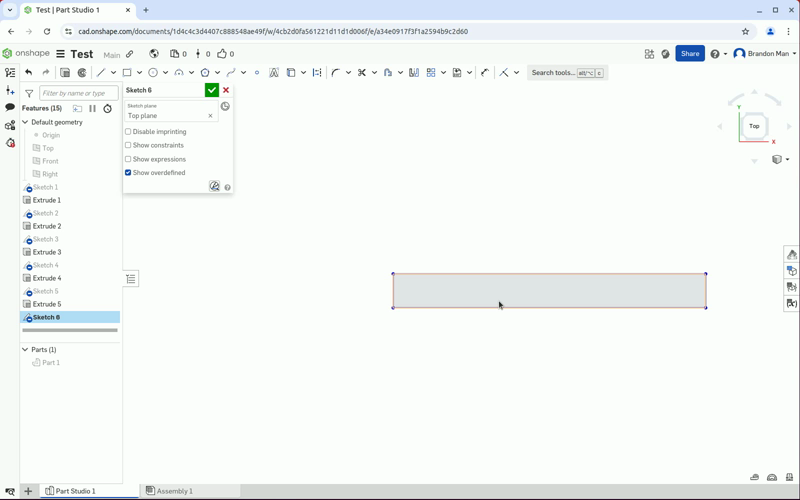
scroll(6)
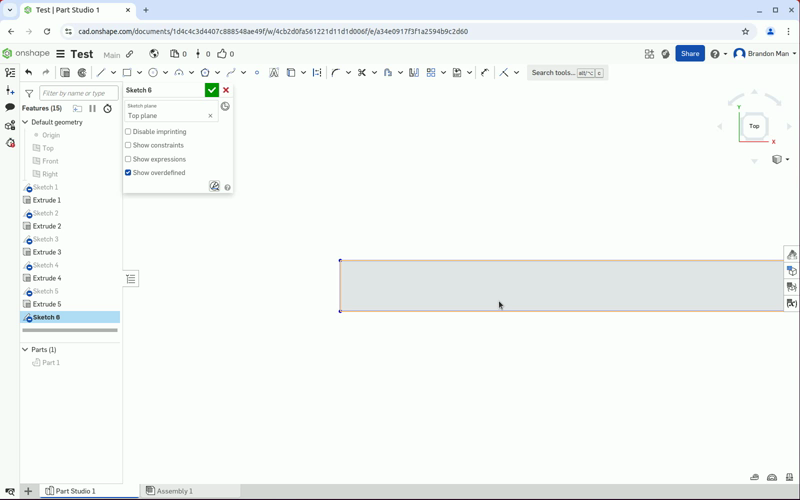
scroll(6)
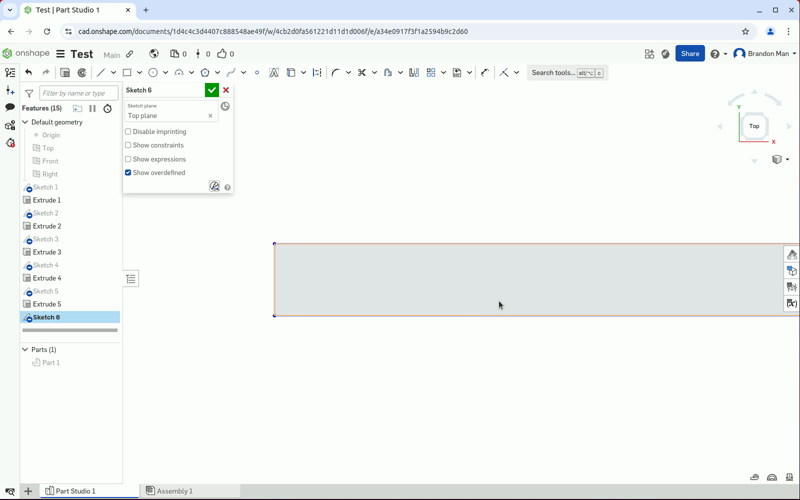
scroll(6)
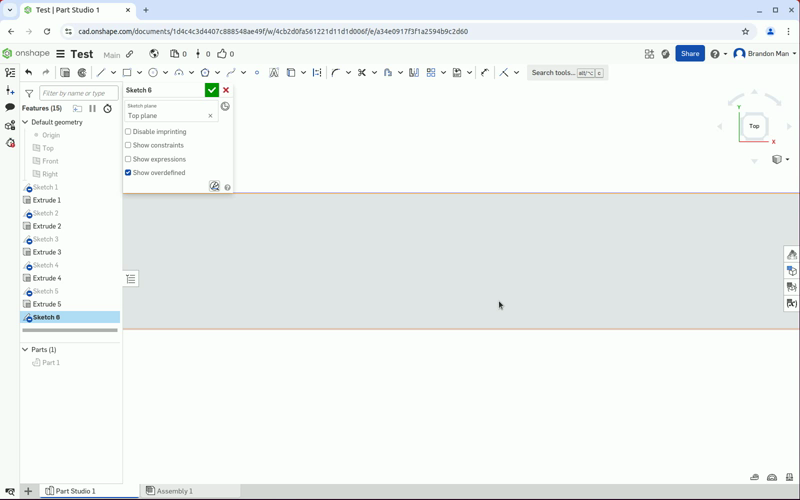
click(499, 300)
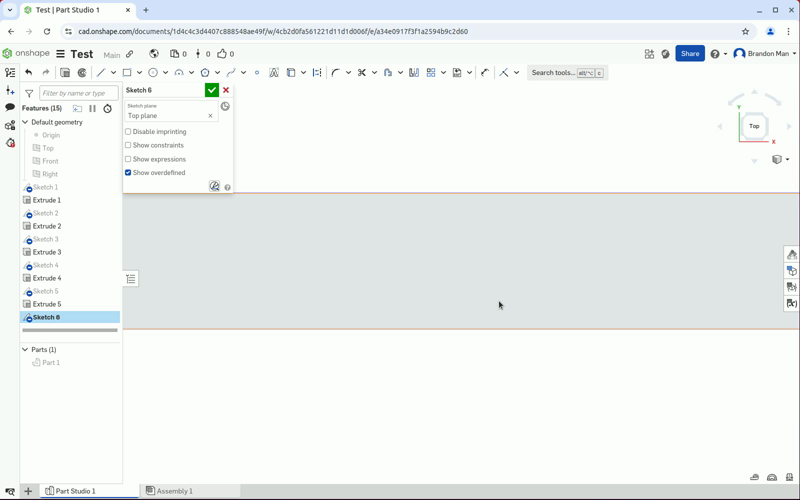
scroll(-6)
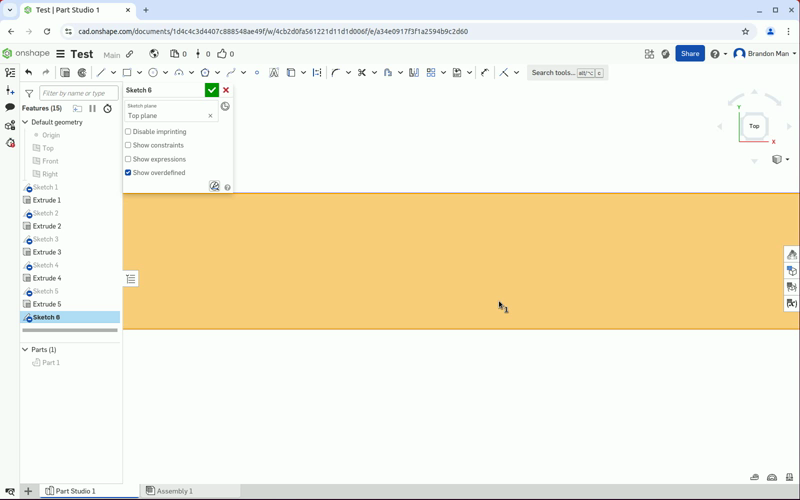
scroll(-6)
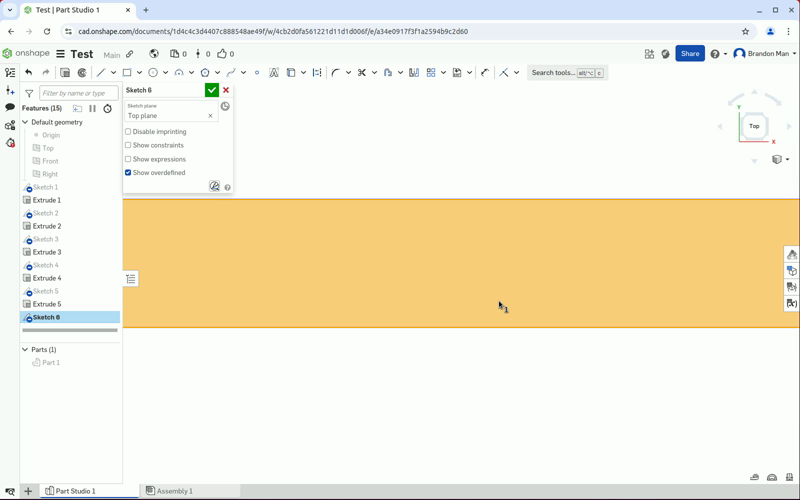
scroll(-6)
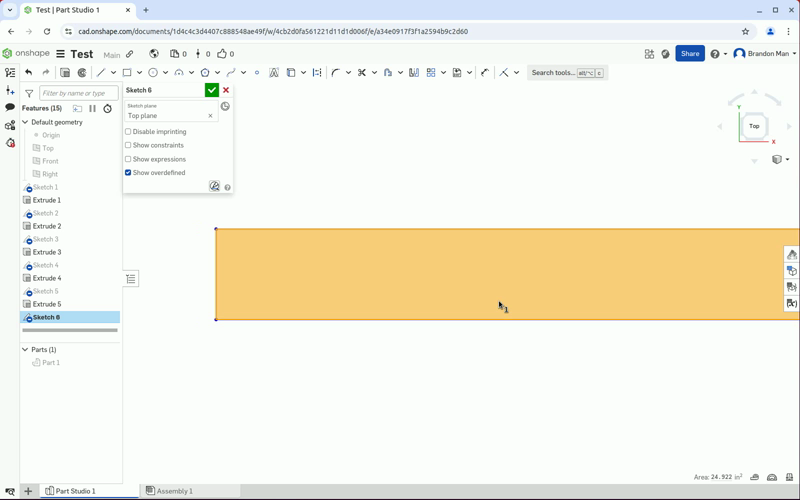
scroll(-6)
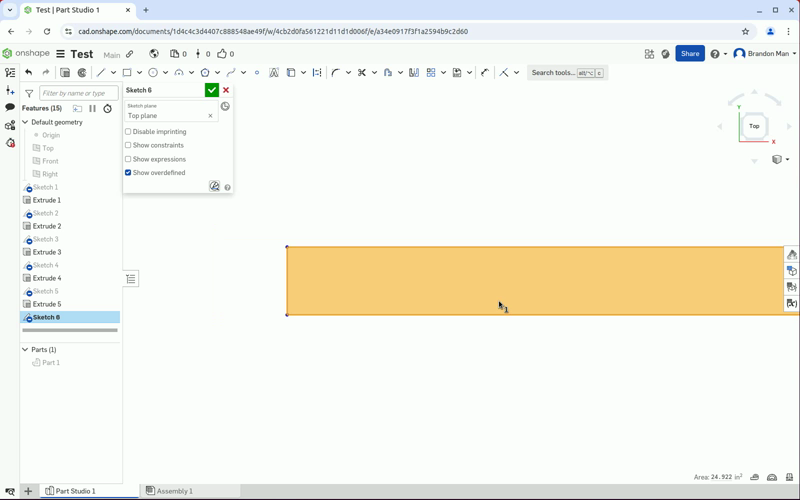
scroll(-6)
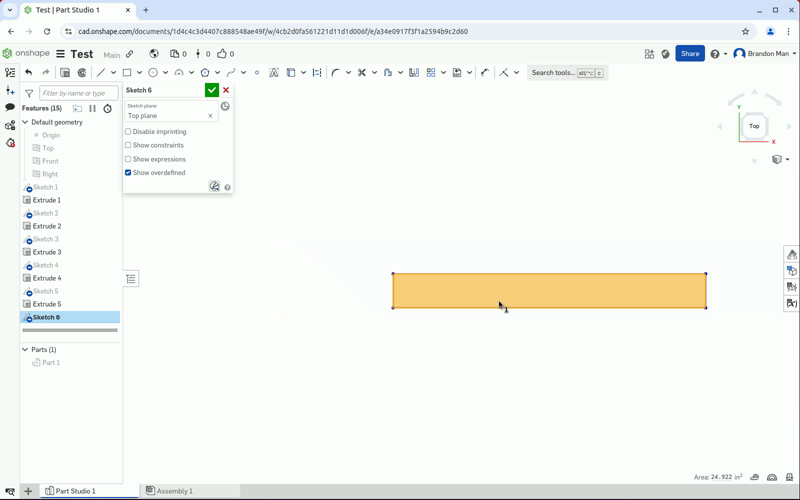
scroll(-6)
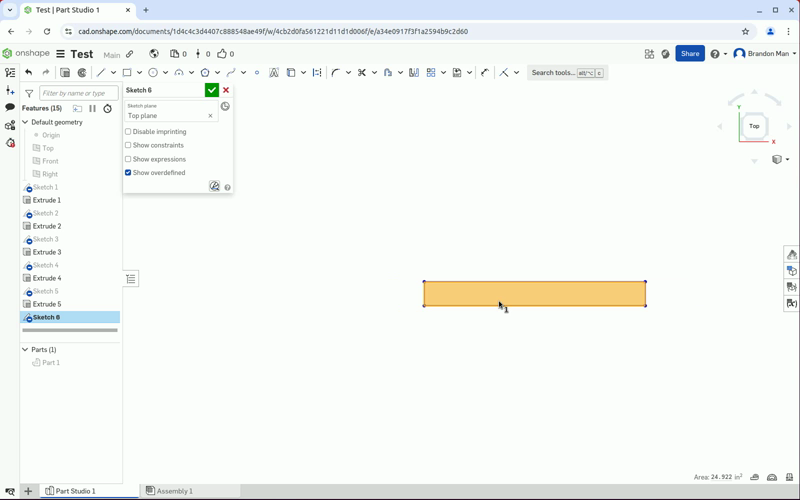
scroll(-6)
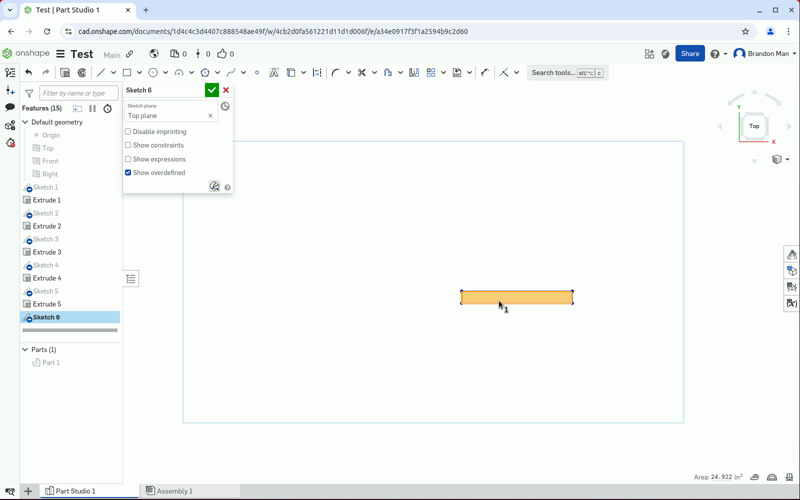
mouse_move(73, 352)
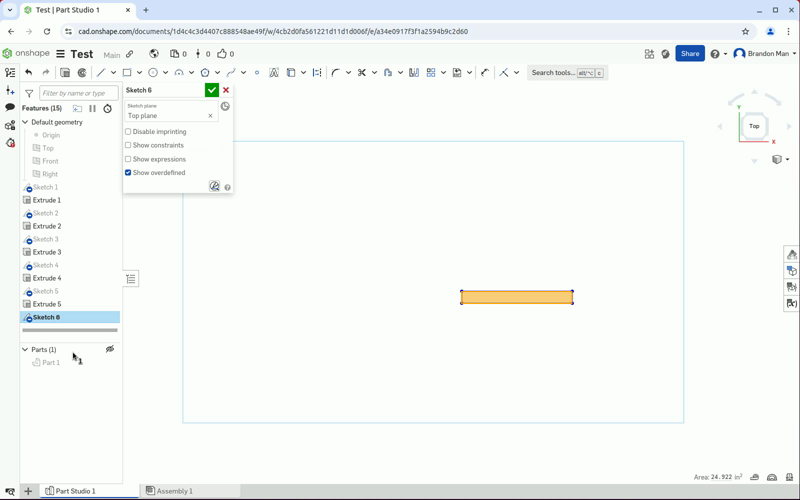
key(shift+y)
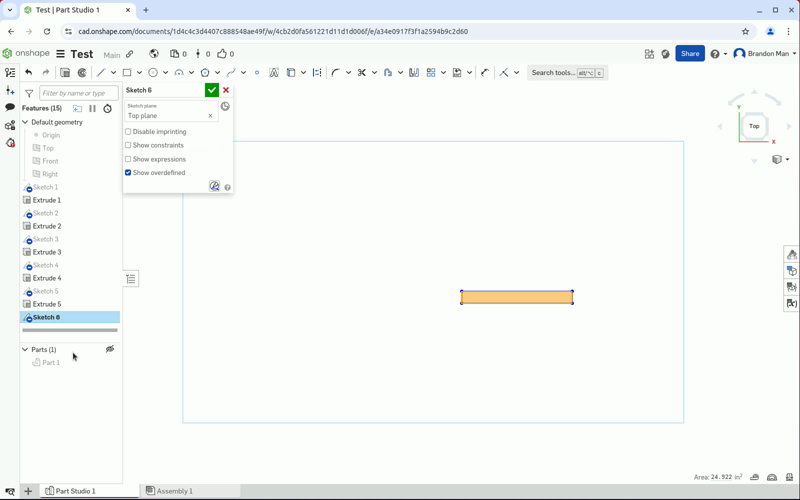
key(shift+e)
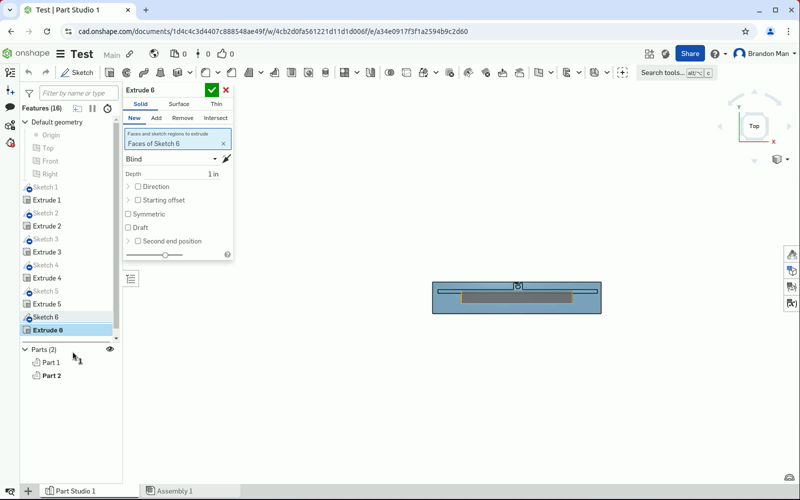
mouse_move(143, 106)
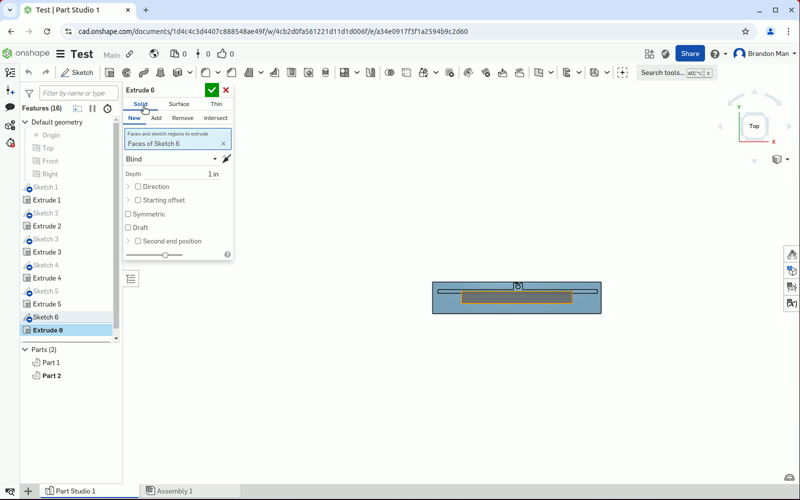
click(143, 106)
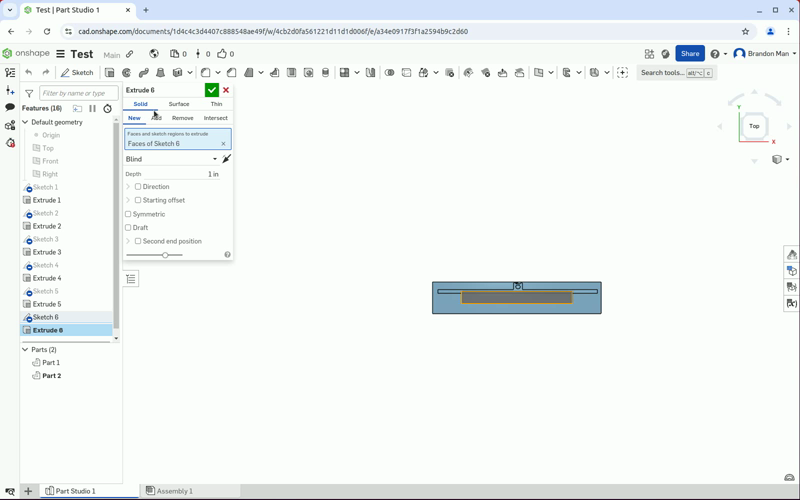
mouse_move(186, 120)
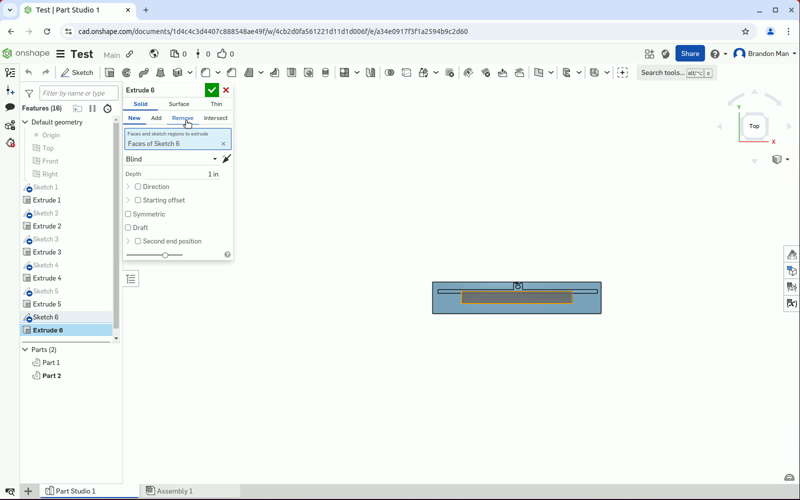
click(186, 120)
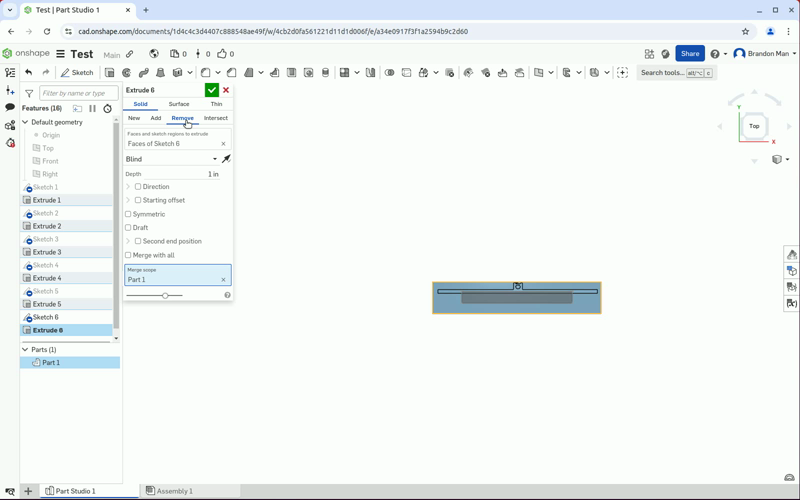
key(tab, 4)
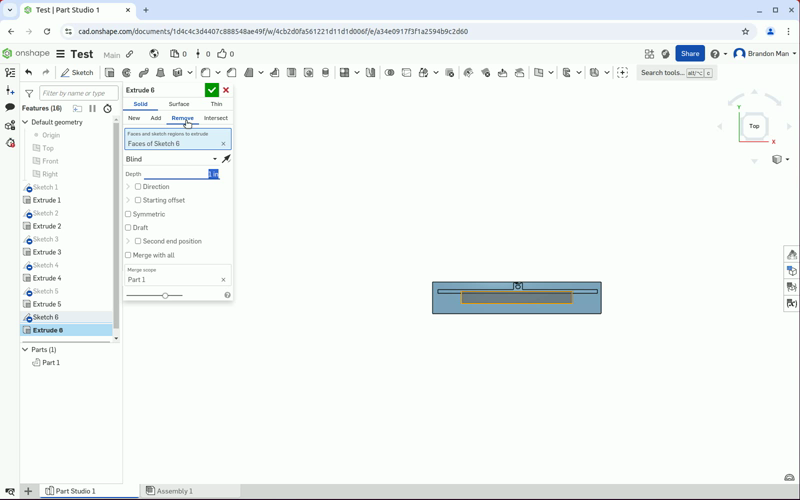
text(13.961)
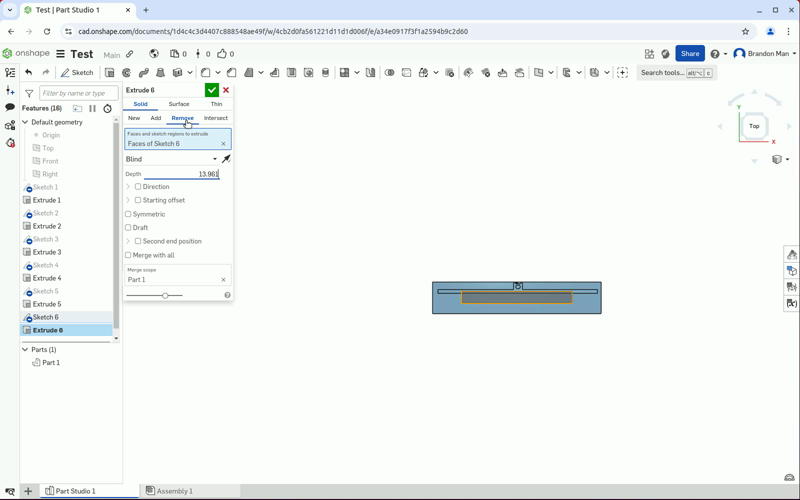
key(tab, 6)
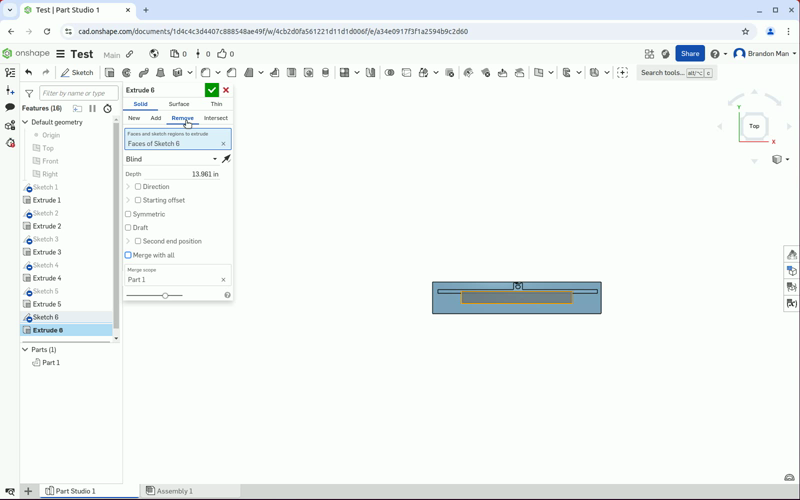
key(space)
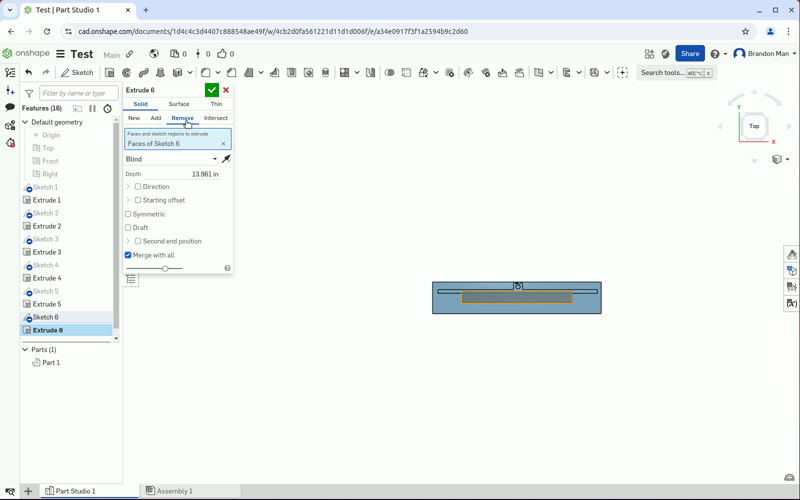
key(enter)
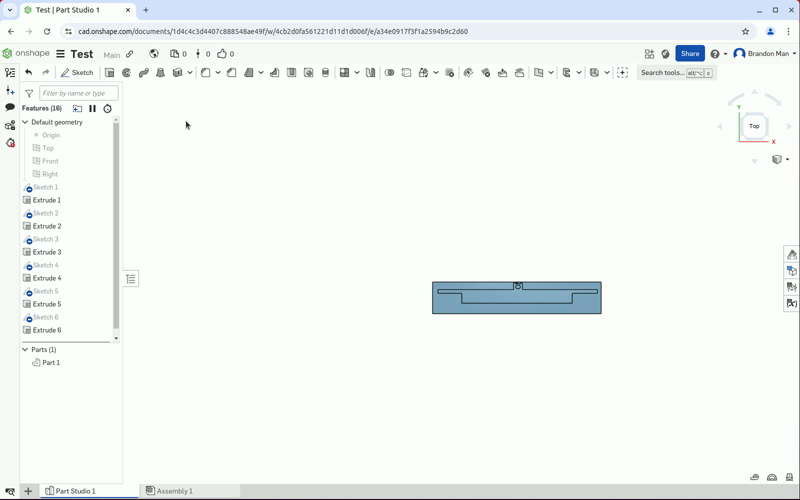
key(shift+h)
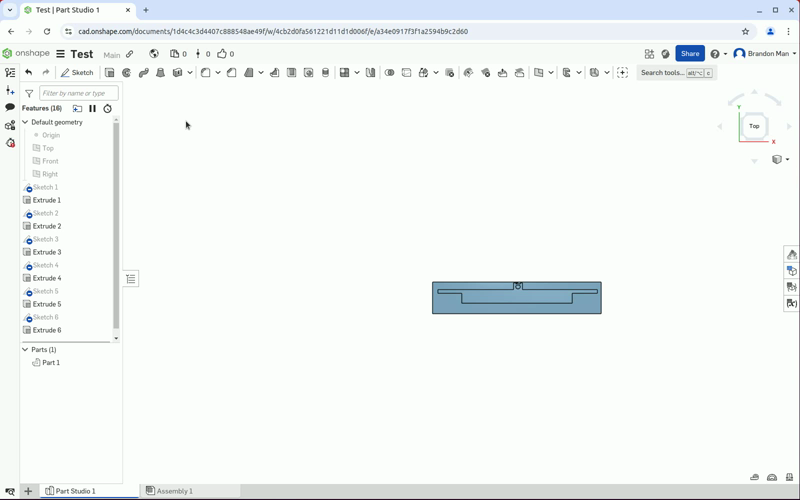
key(shift+h)
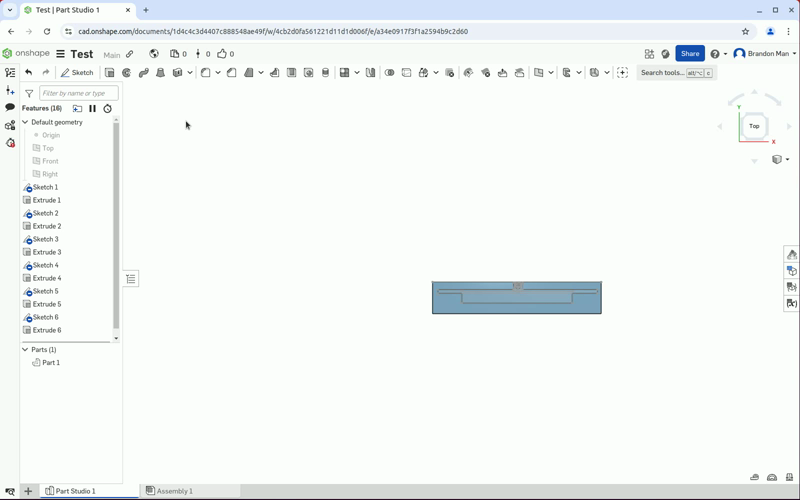
key(shift+7)
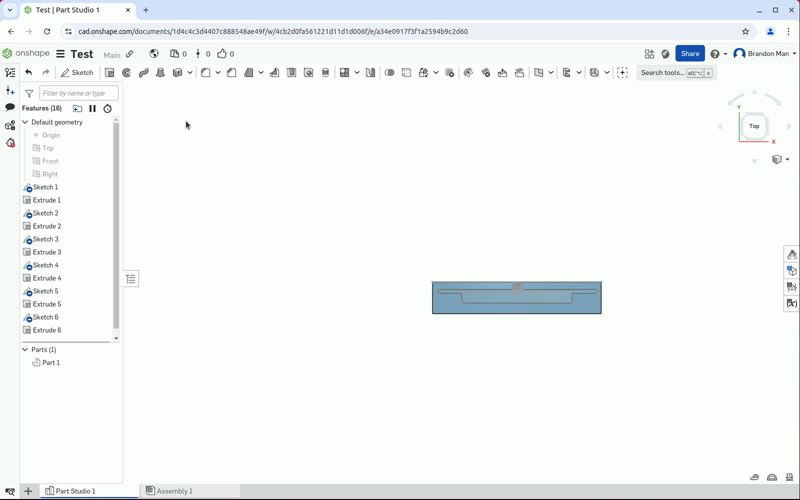
key(up, 3)
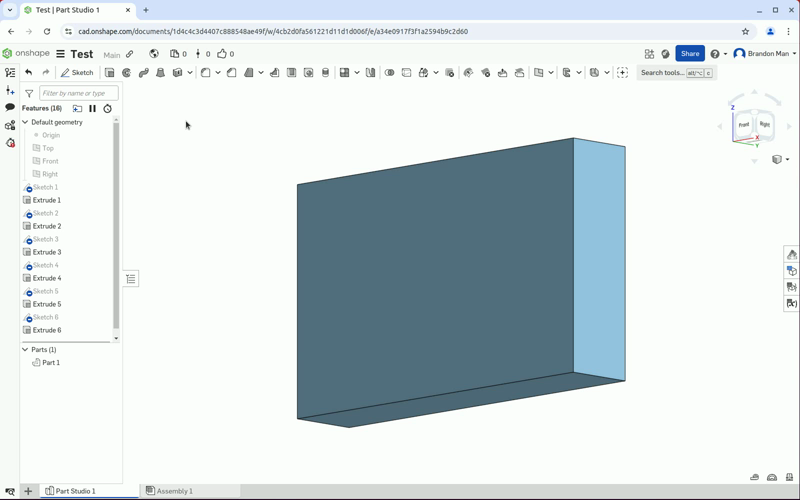
key(left, 3)
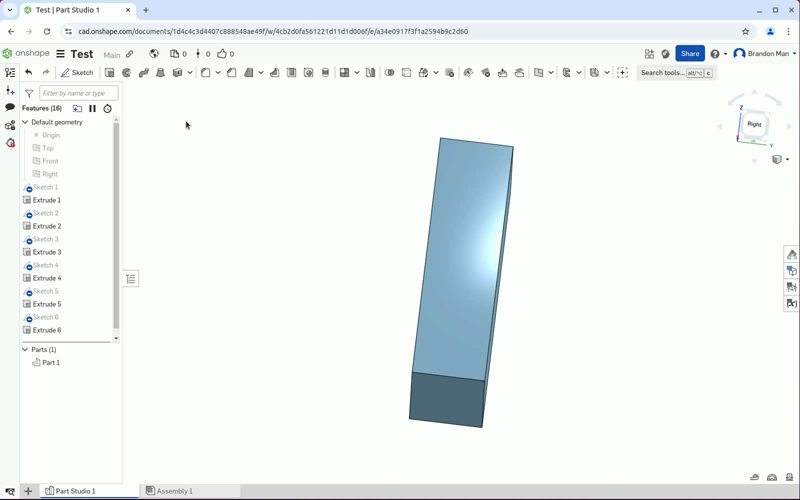
key(right, 3)
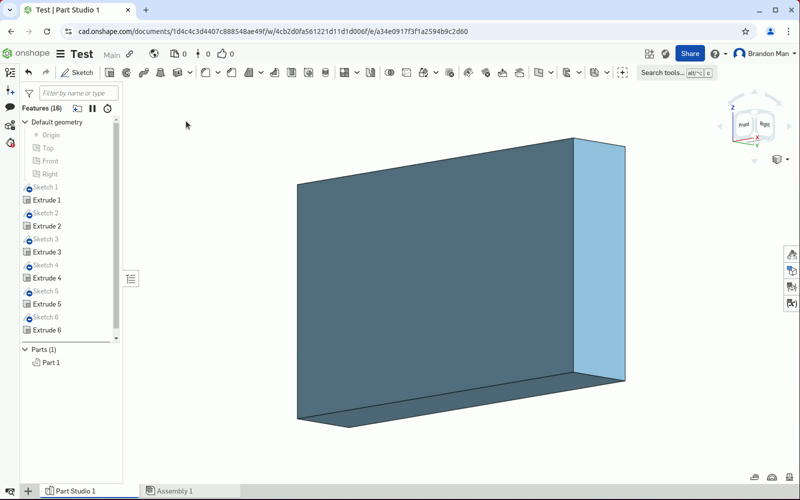
key(down, 3)
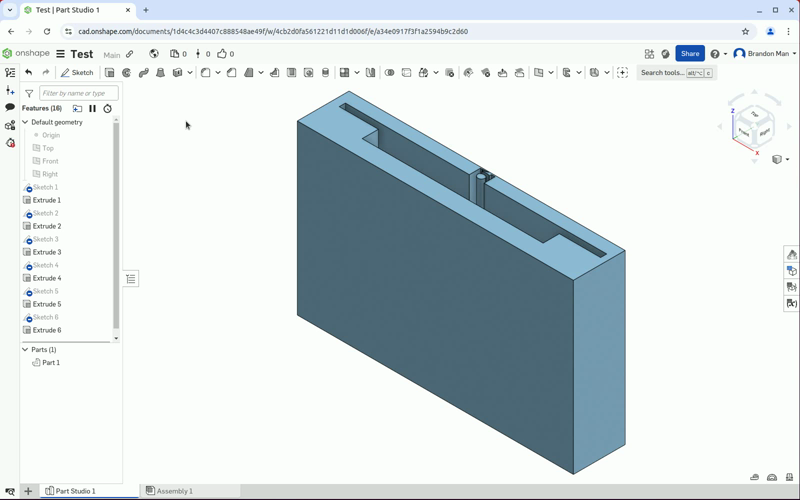
mouse_move(69, 189)
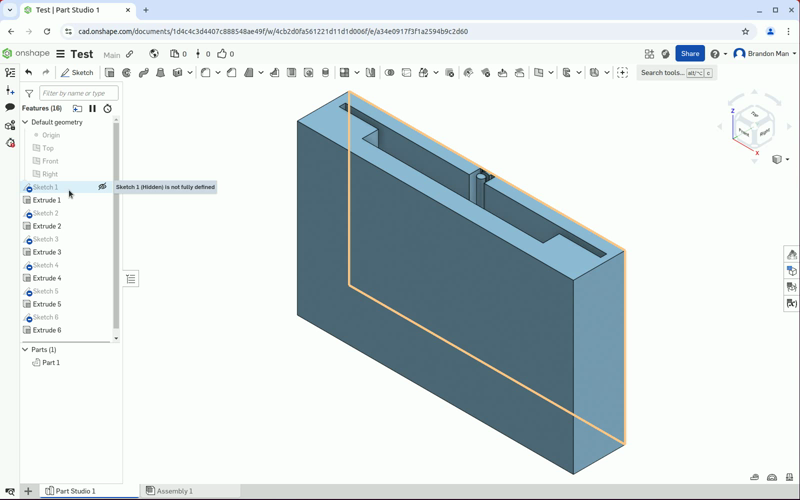
click(69, 189)